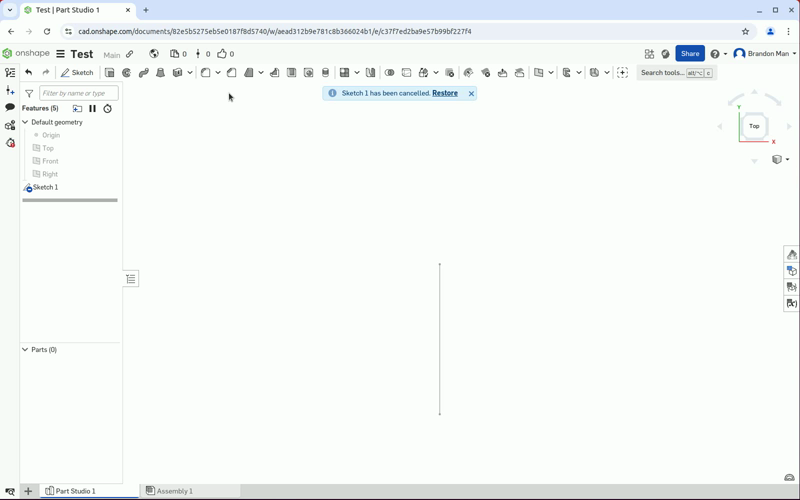
key(shift+h)
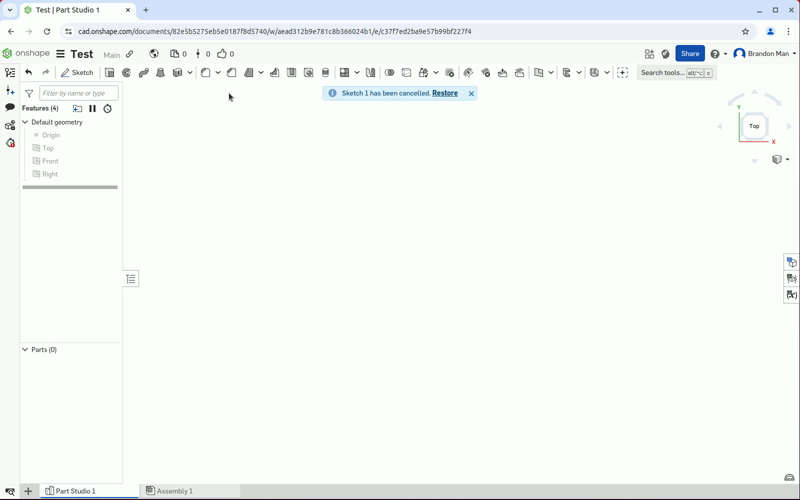
mouse_move(73, 352)
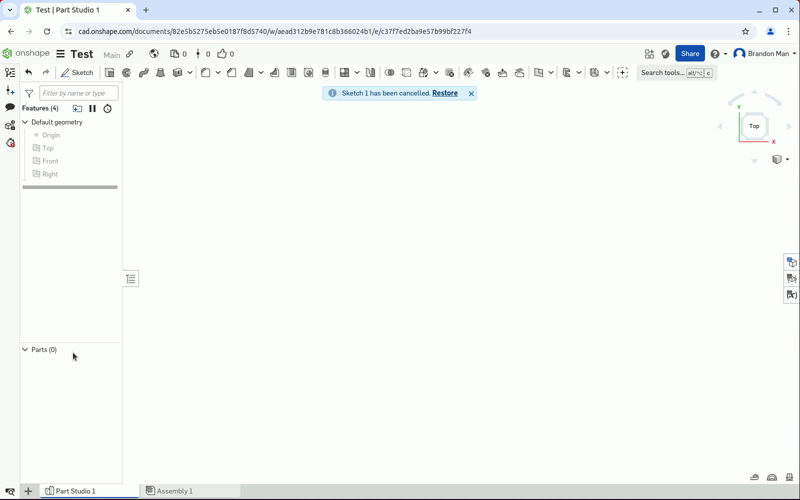
key(y)
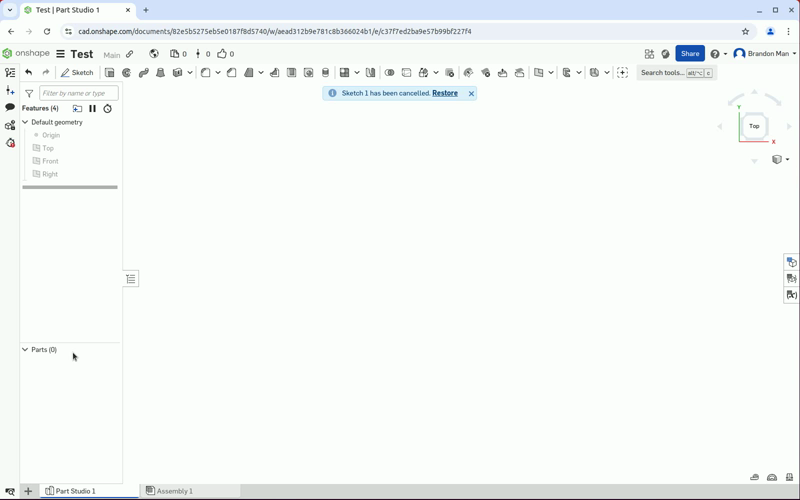
key(shift+p)
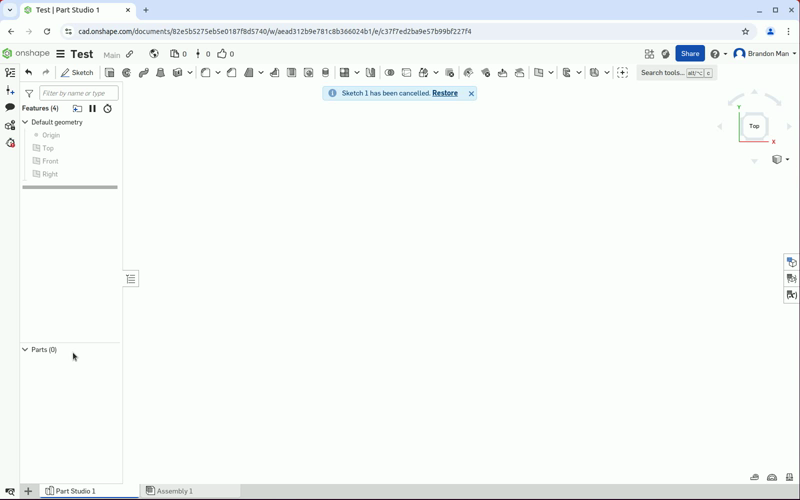
key(space)
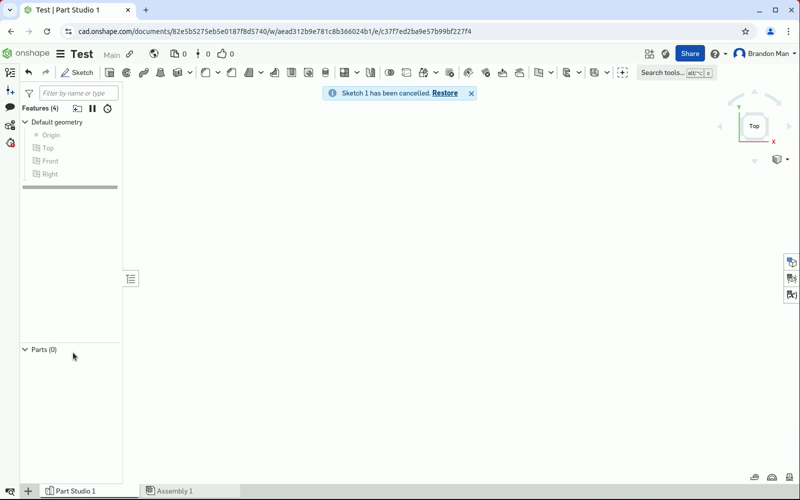
key_down(shift)
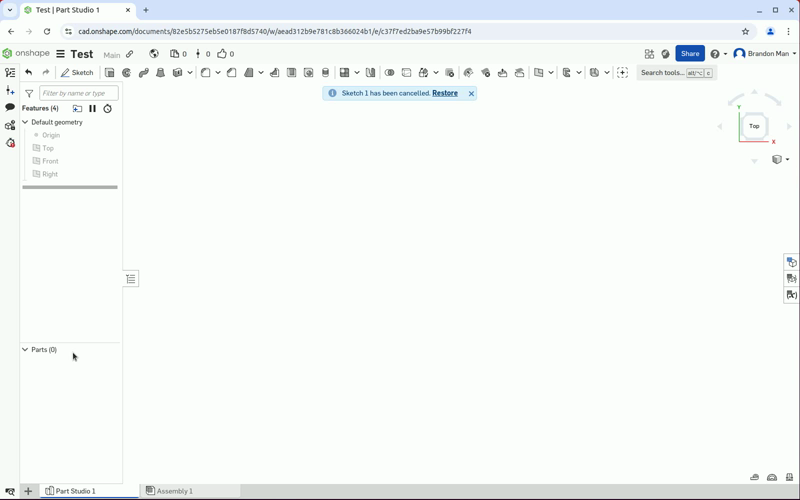
key(up)
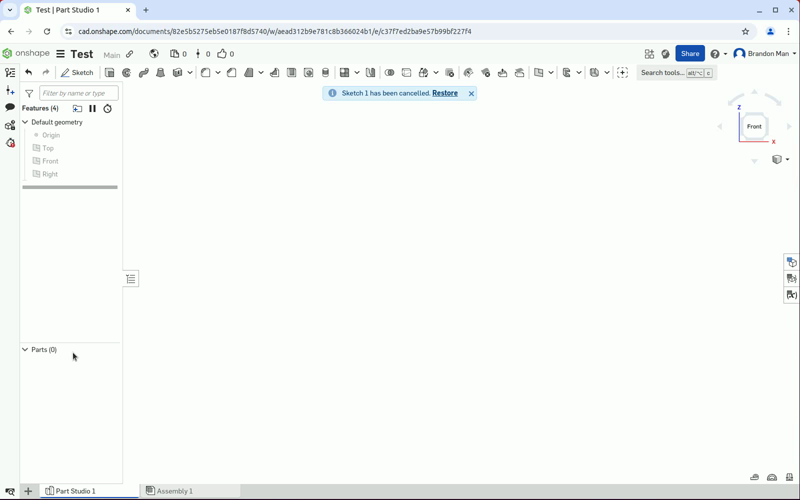
key_up(shift)
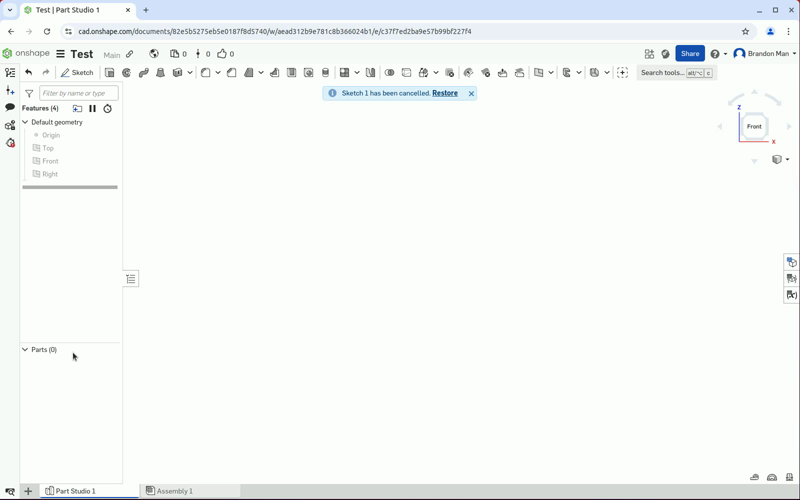
mouse_move(73, 352)
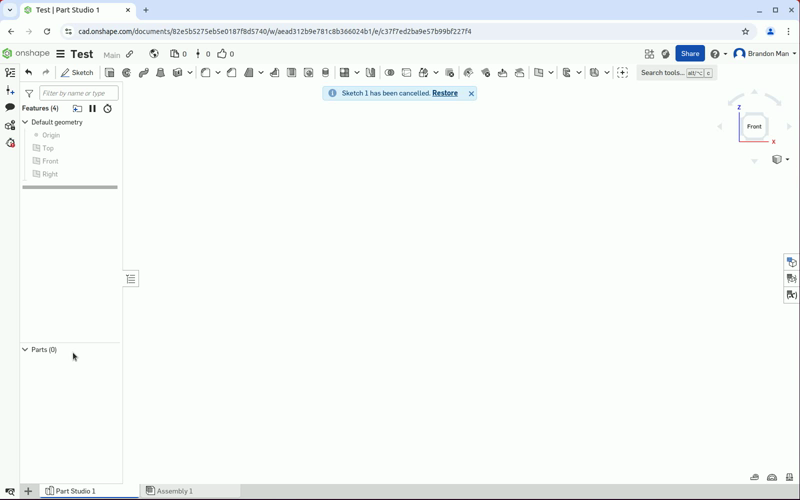
key(shift+y)
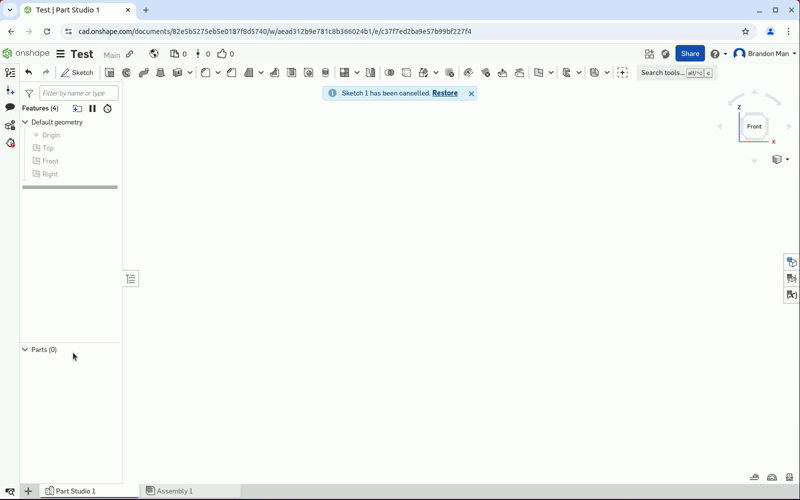
key(shift+s)
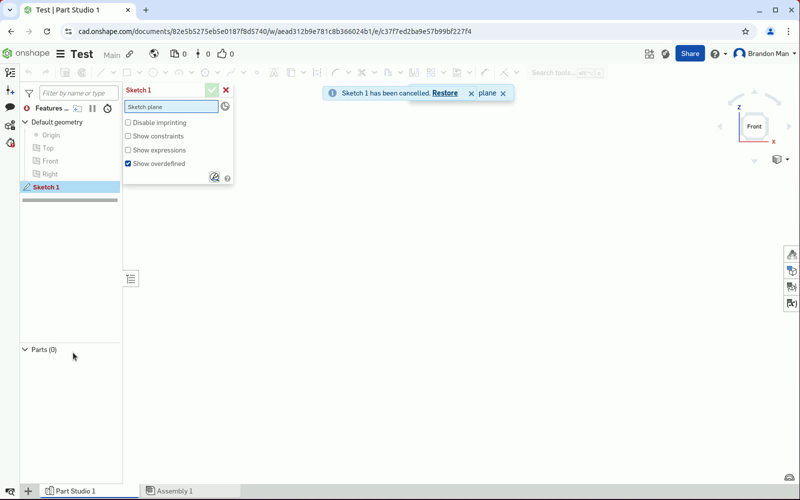
mouse_move(73, 163)
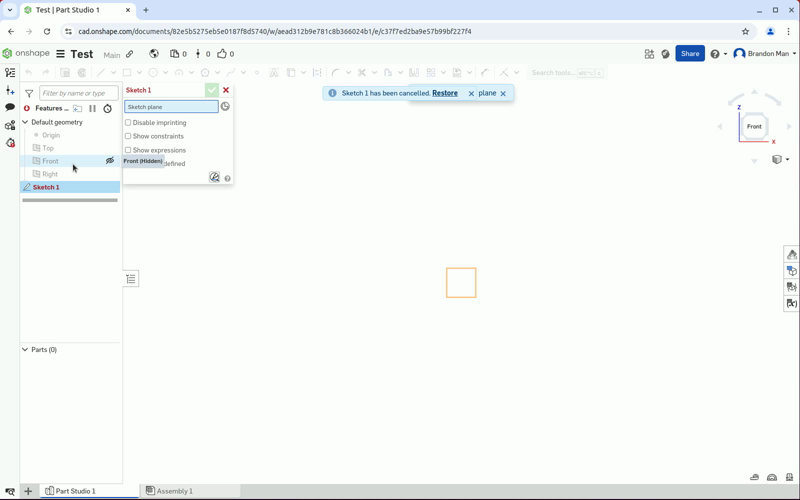
click(73, 163)
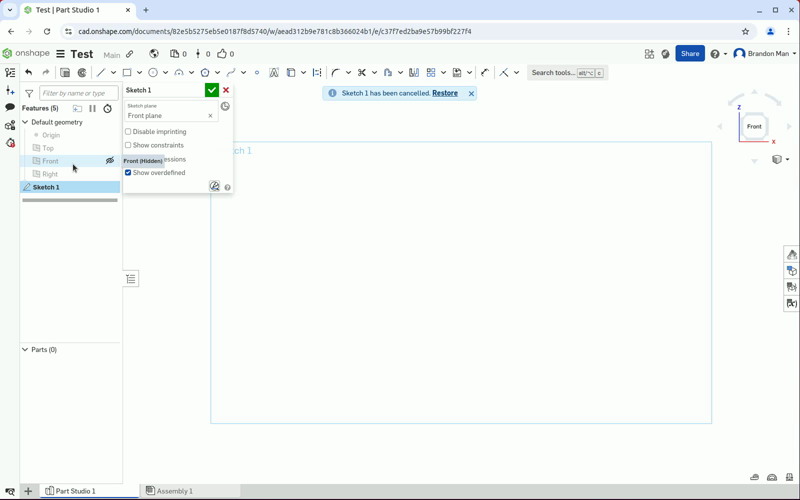
mouse_move(73, 352)
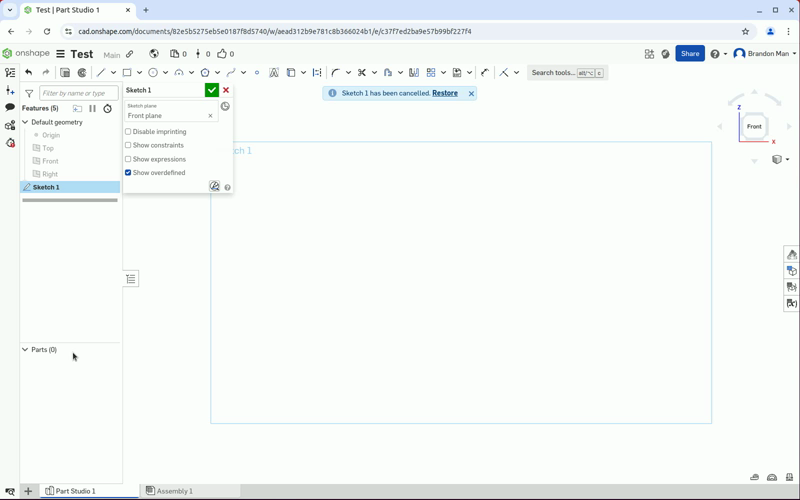
key(y)
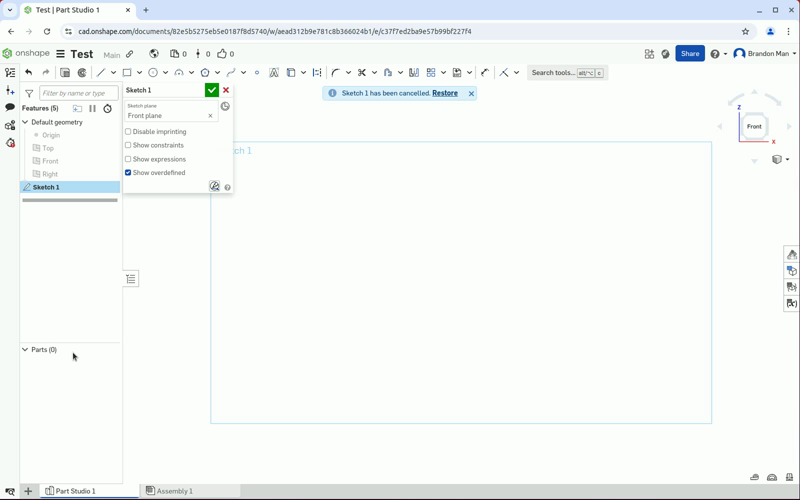
key(l)
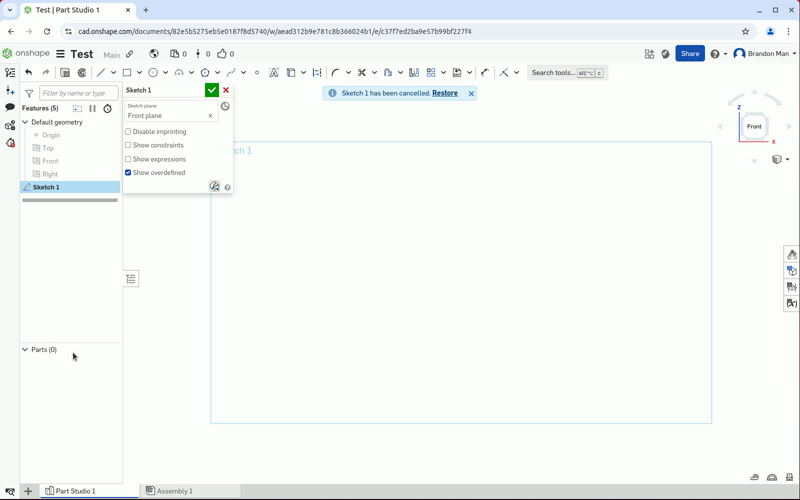
key_down(shift)
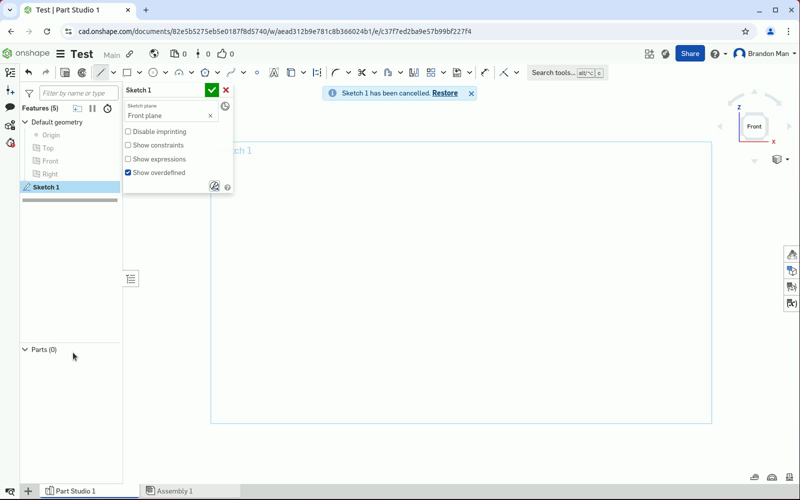
mouse_move(432, 298)
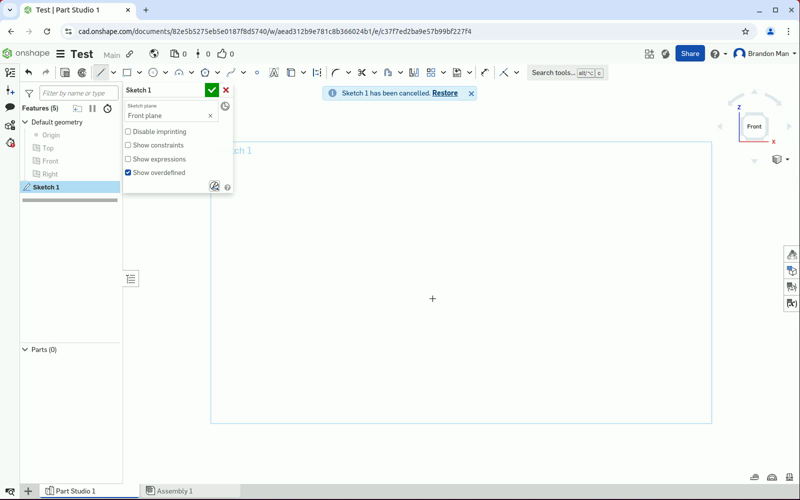
click(432, 298)
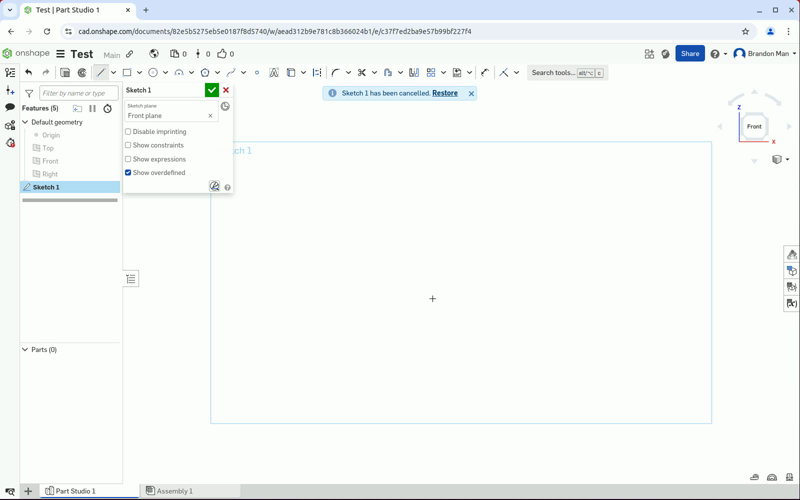
key_up(shift)
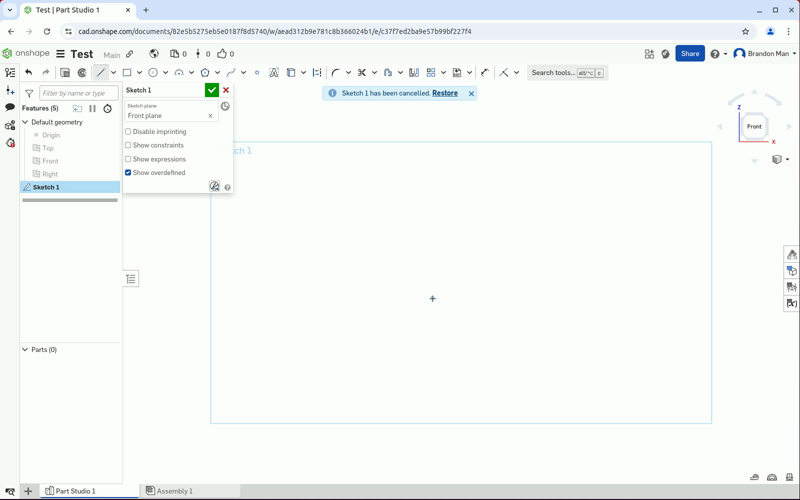
key_down(shift)
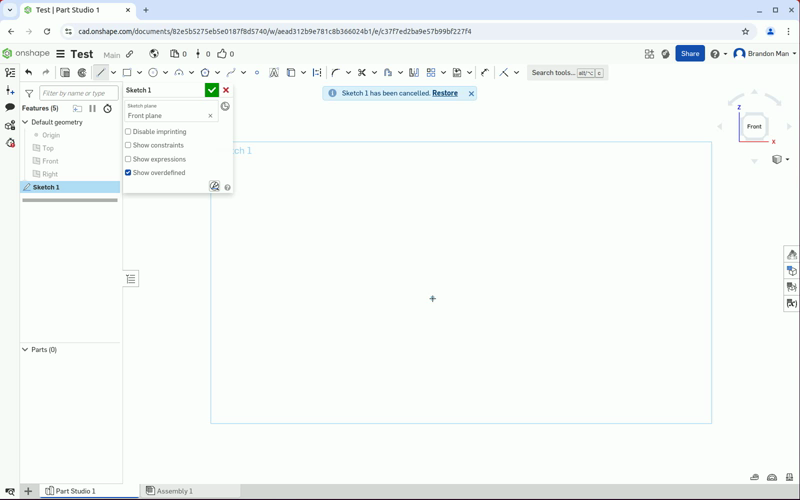
mouse_move(462, 298)
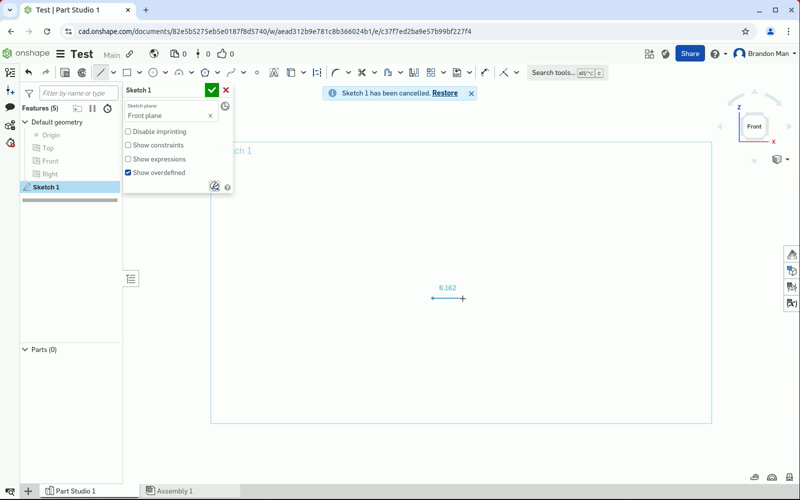
mouse_move(464, 298)
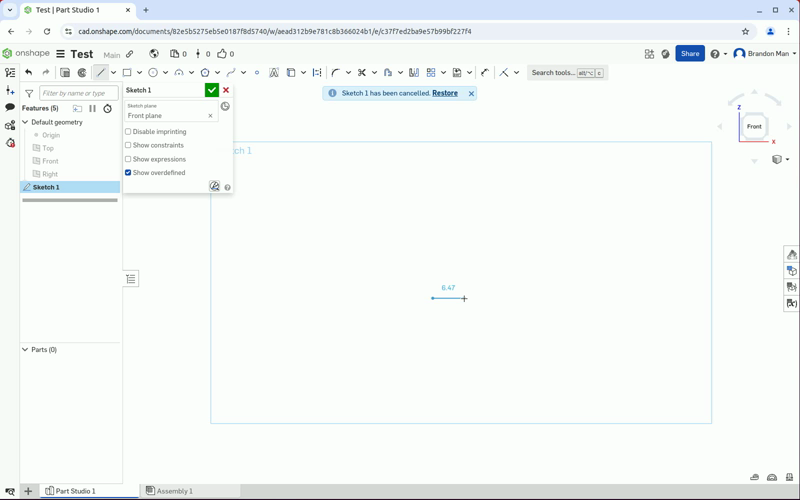
click(464, 298)
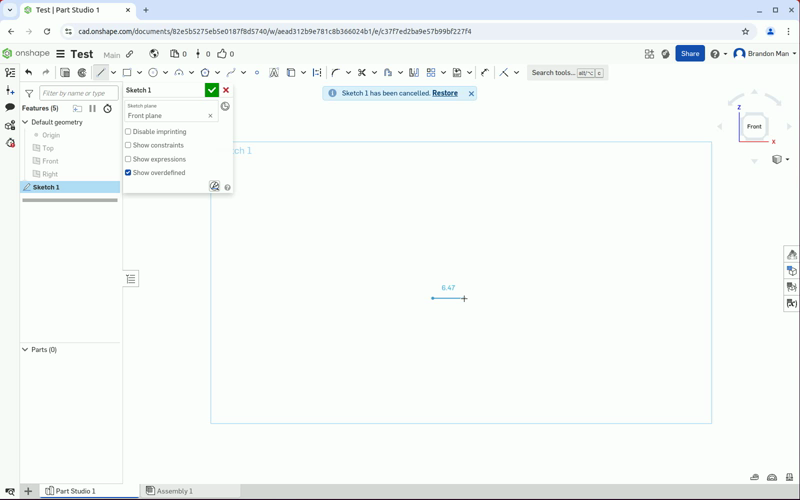
key_up(shift)
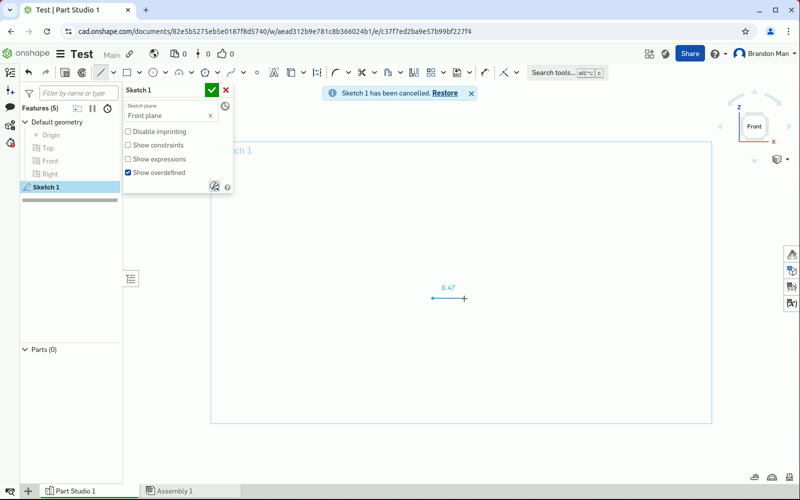
key_down(shift)
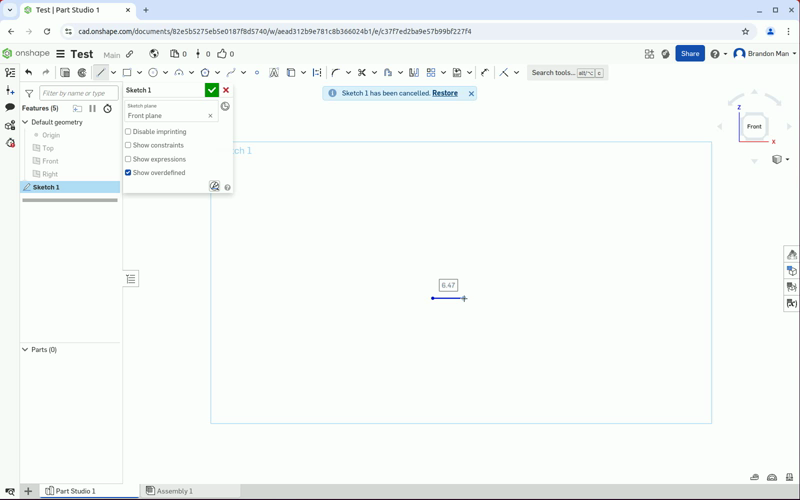
mouse_move(494, 298)
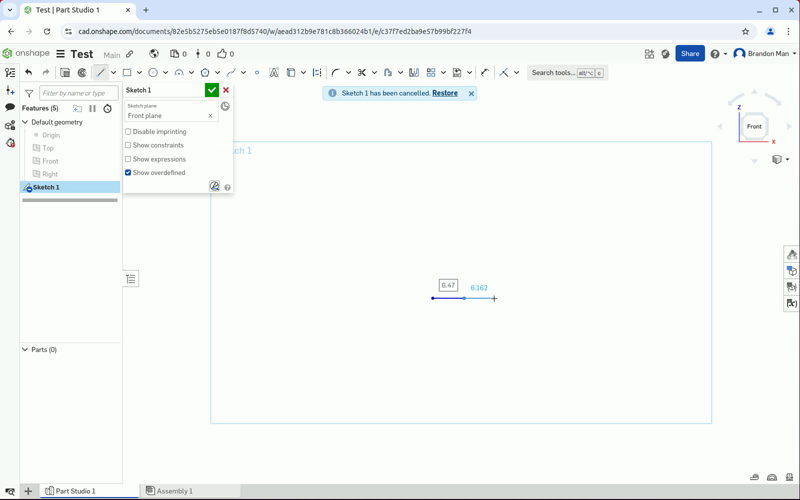
mouse_move(492, 298)
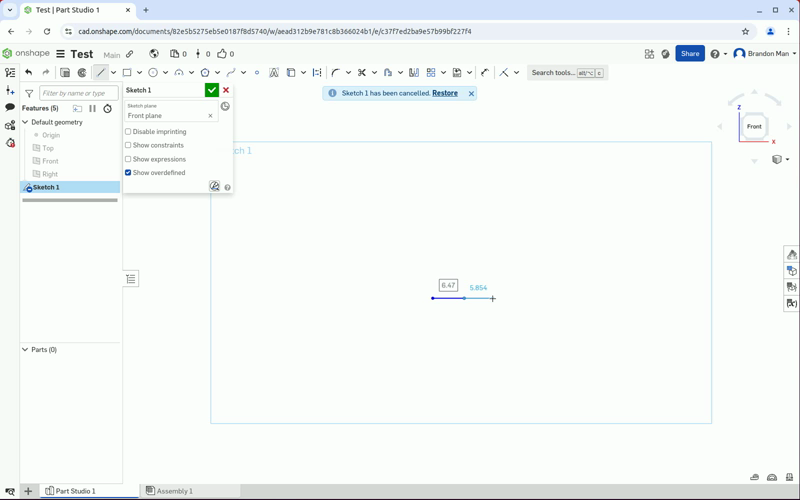
click(492, 298)
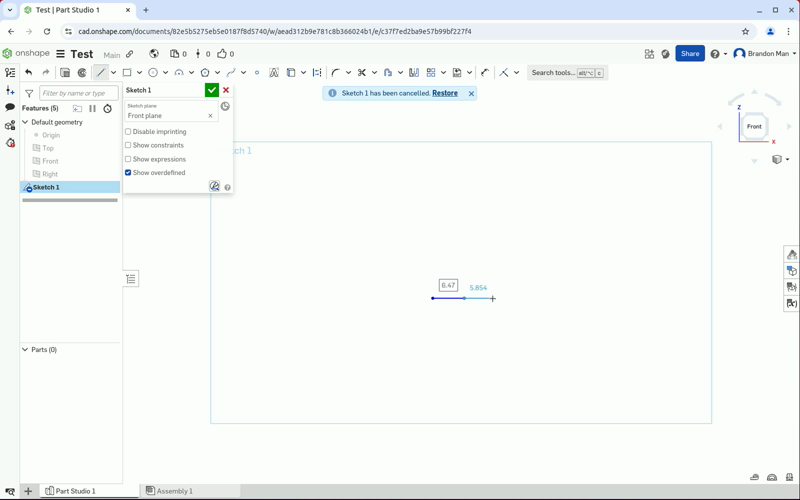
key_up(shift)
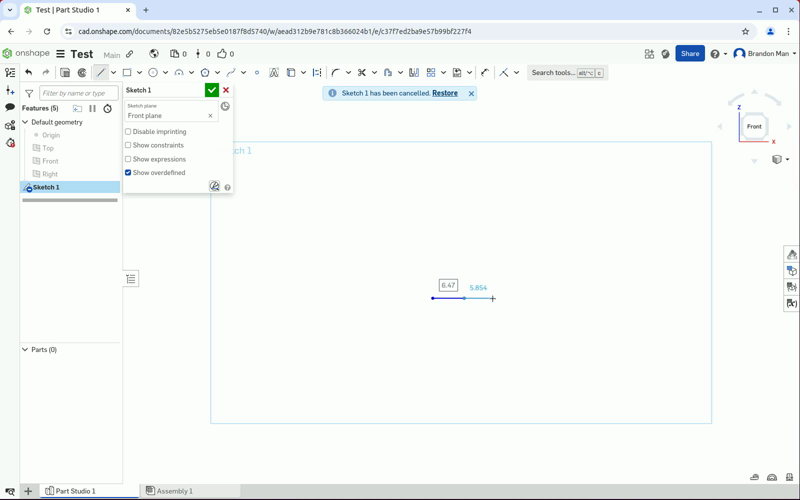
key_down(shift)
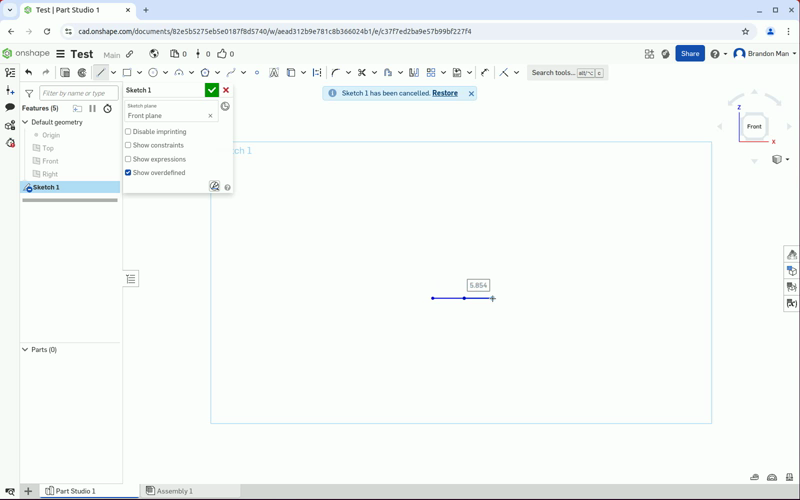
mouse_move(522, 298)
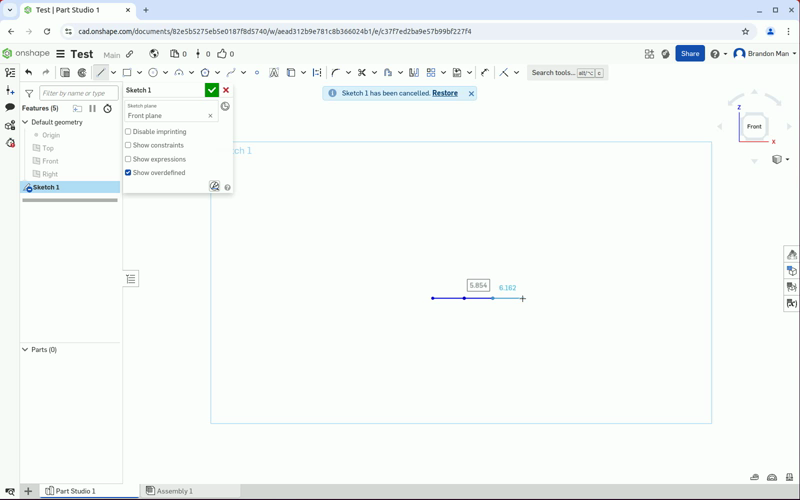
mouse_move(492, 285)
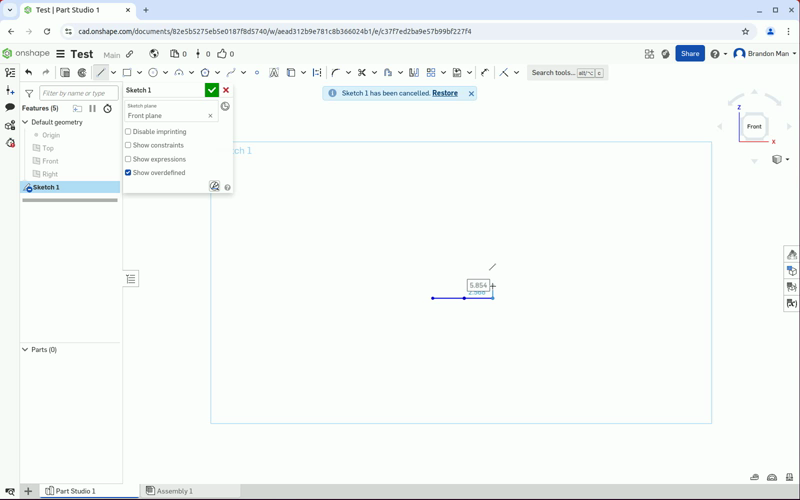
click(492, 285)
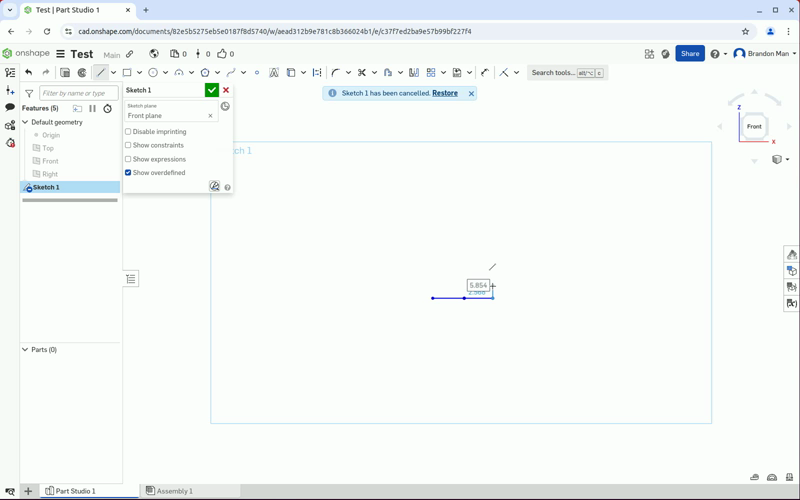
key_up(shift)
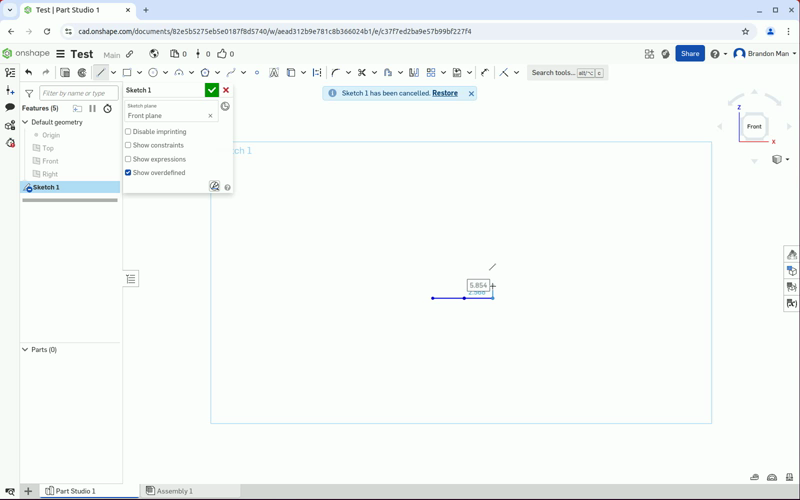
key_down(shift)
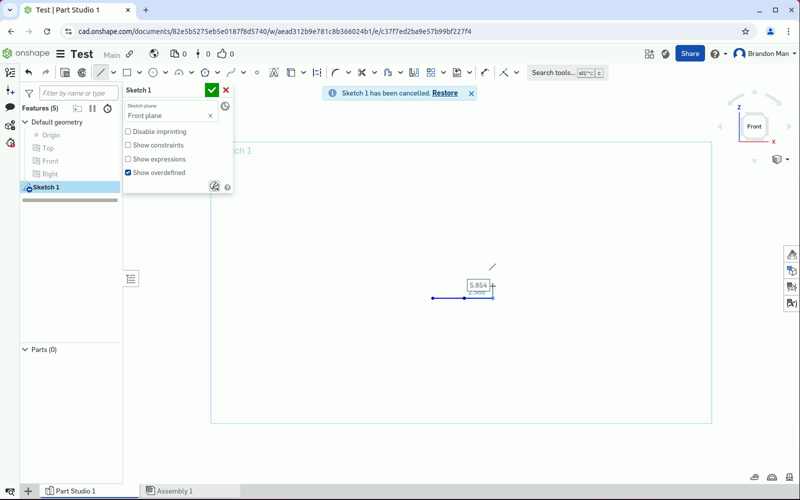
mouse_move(432, 285)
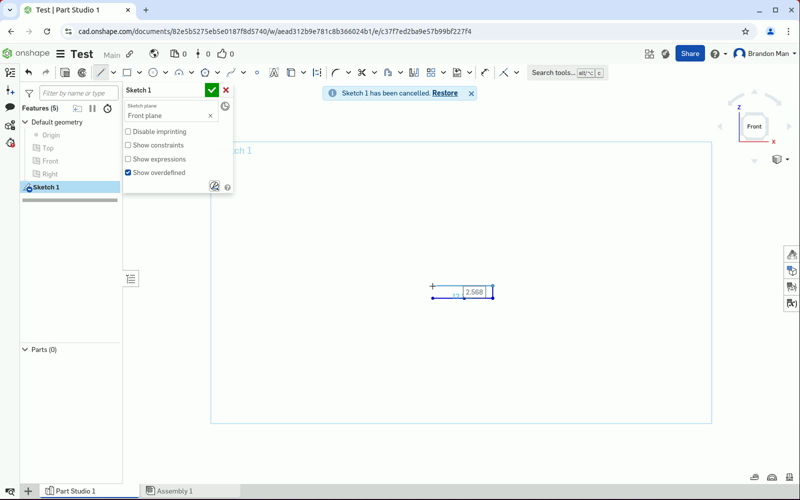
click(432, 285)
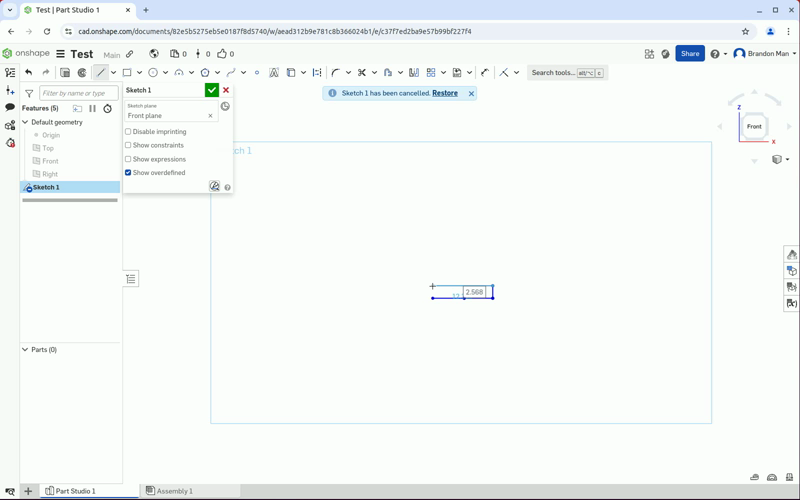
key_up(shift)
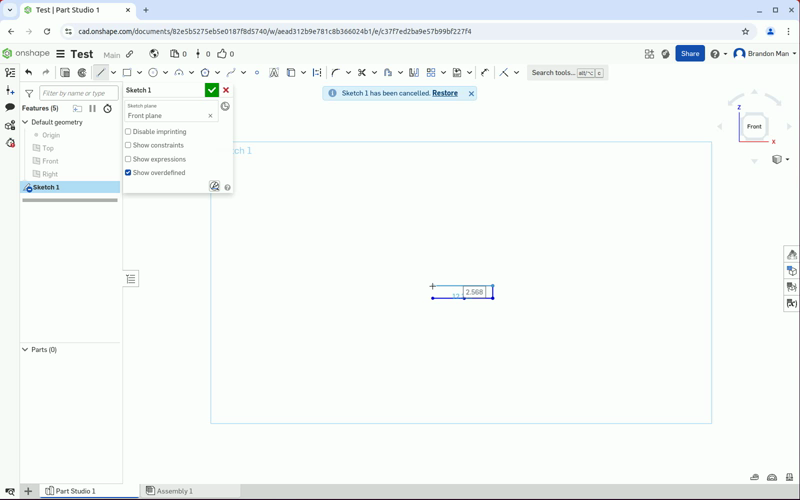
mouse_move(462, 285)
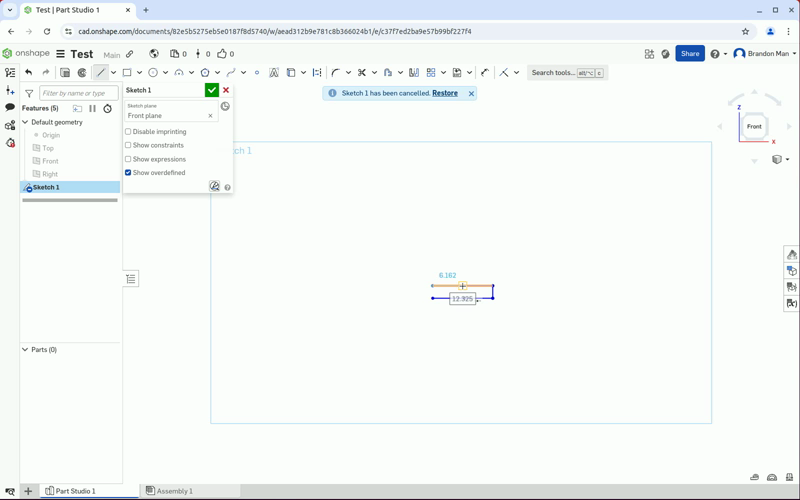
key_down(shift)
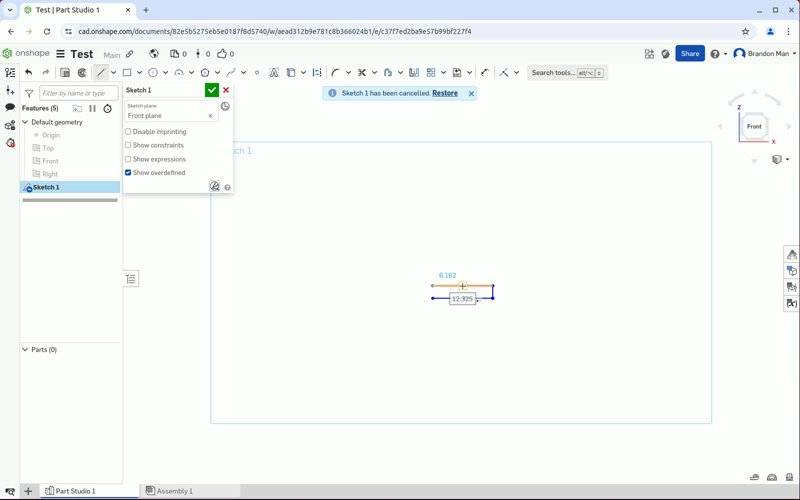
mouse_move(432, 298)
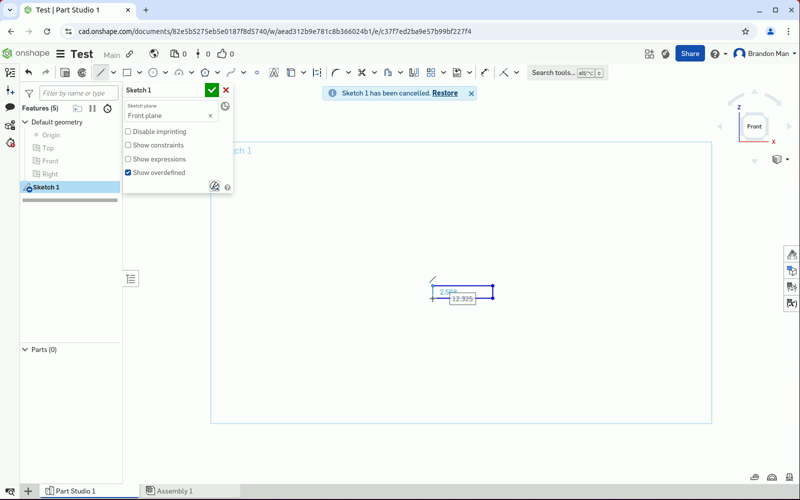
key_up(shift)
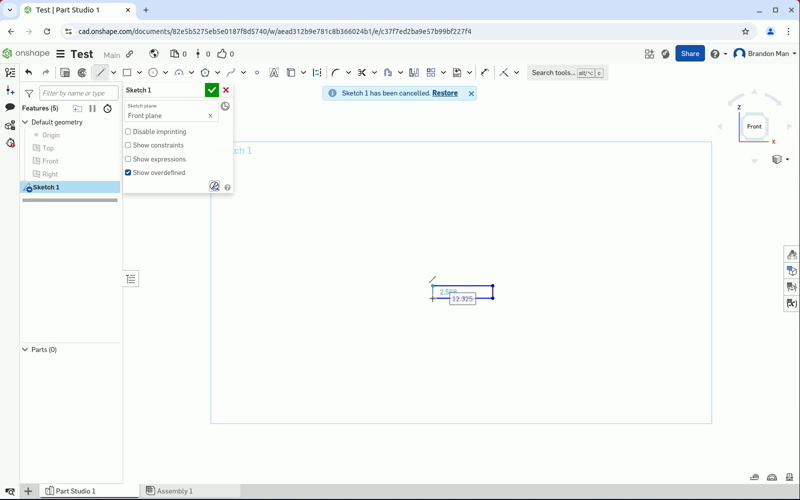
click(432, 298)
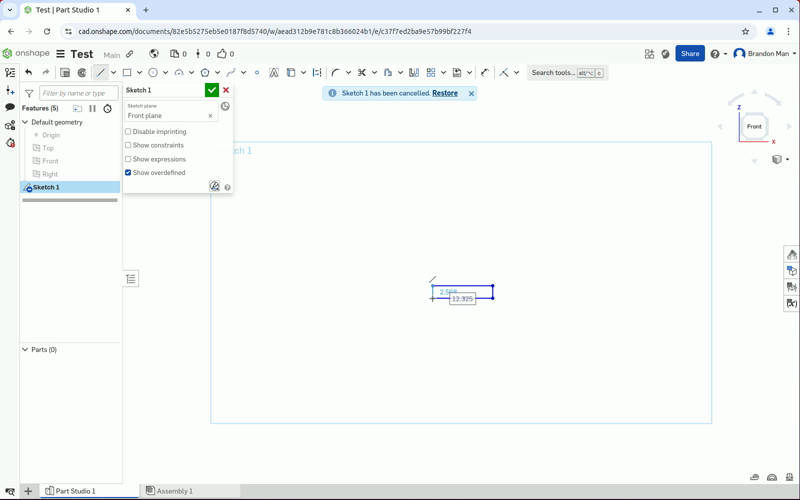
key(esc)
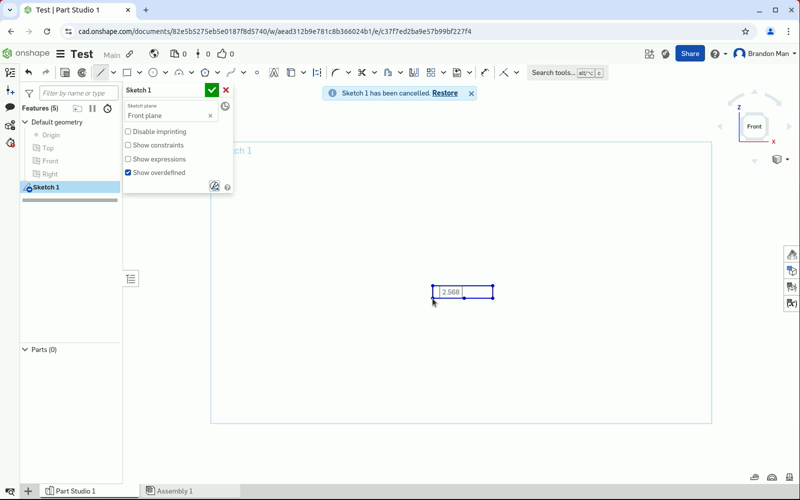
key(c)
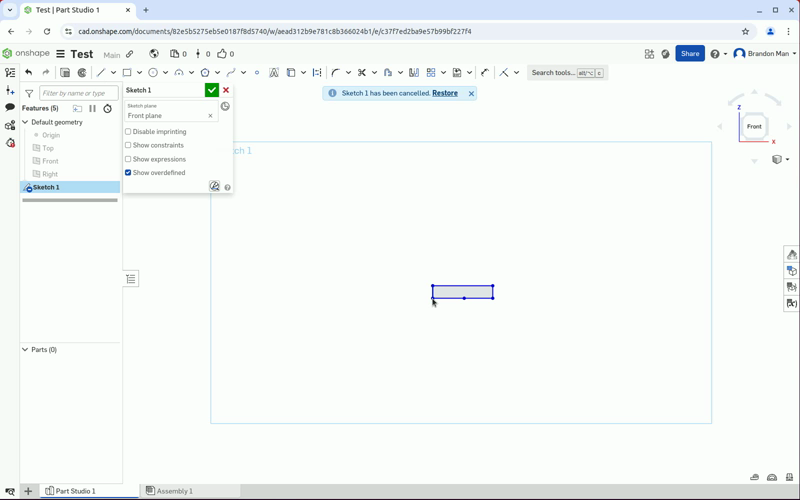
key_down(shift)
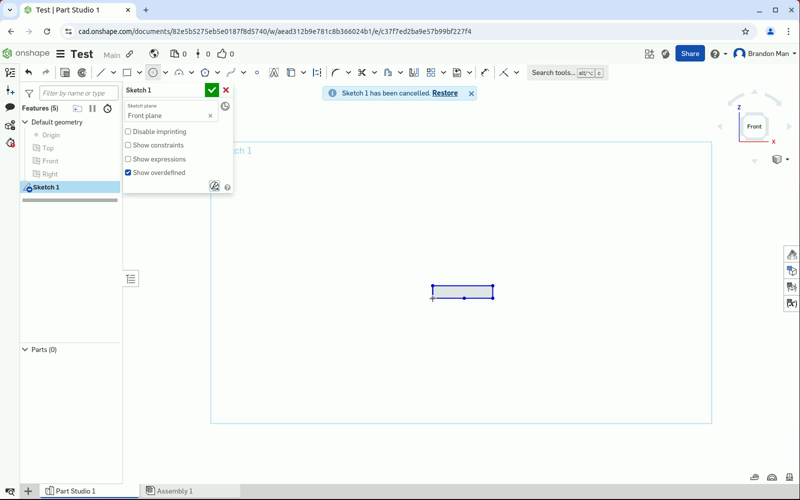
mouse_move(442, 291)
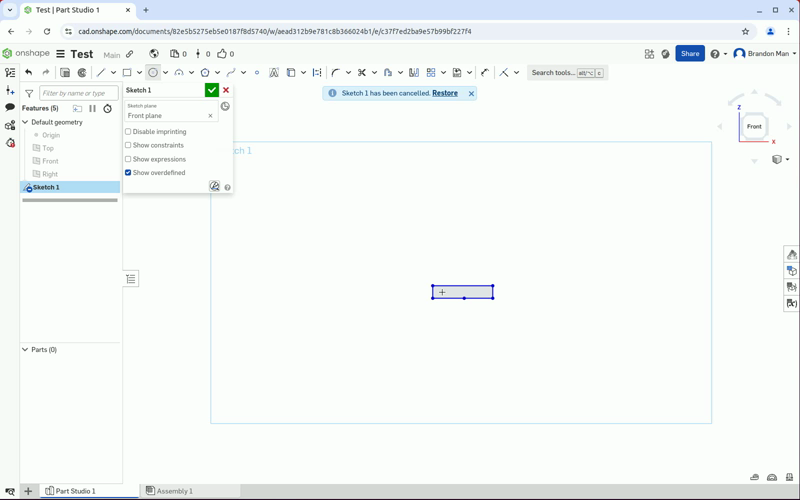
click(442, 291)
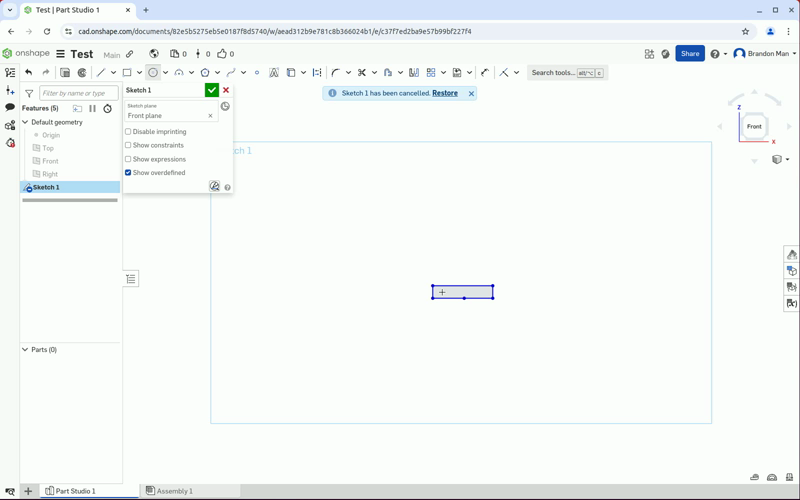
key_up(shift)
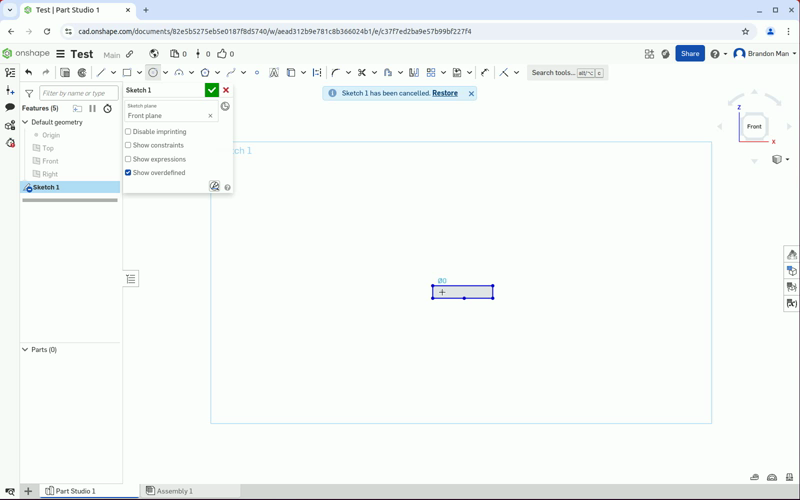
mouse_move(446, 291)
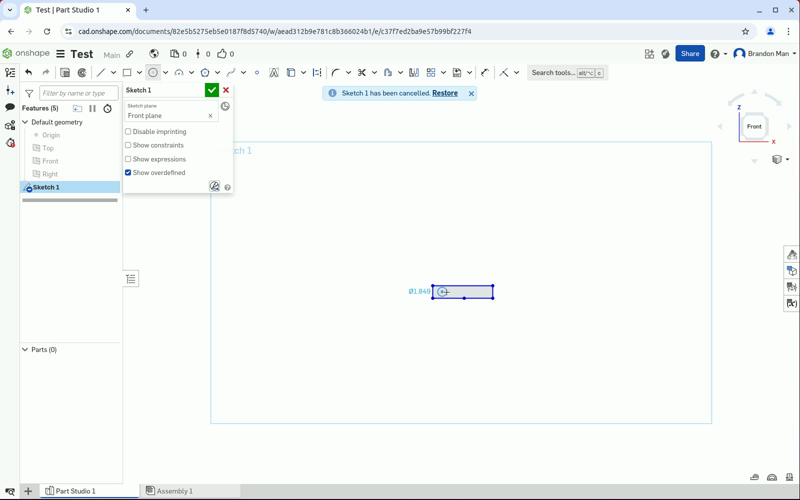
click(446, 291)
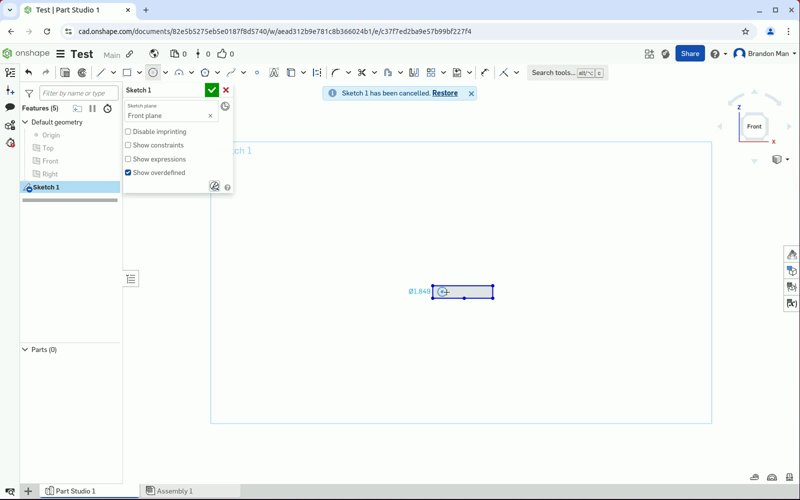
key(esc)
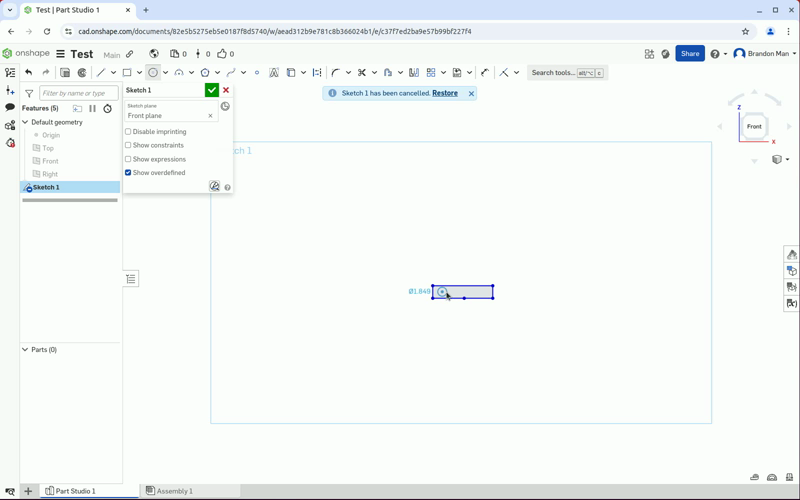
key(c)
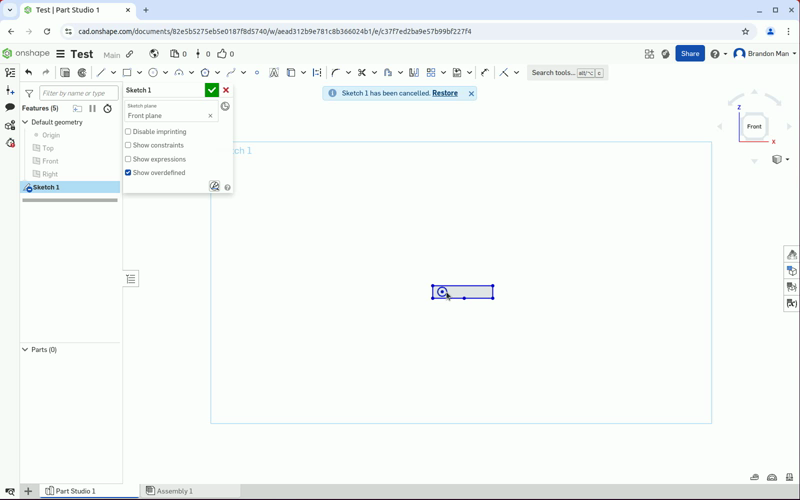
key_down(shift)
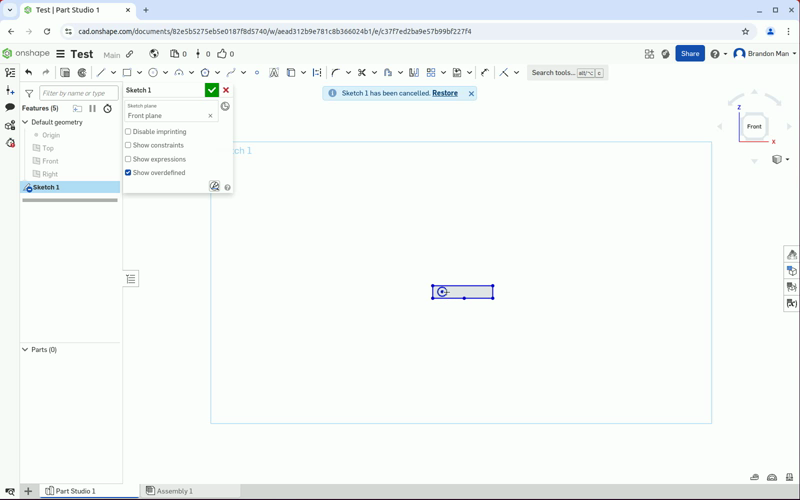
mouse_move(480, 291)
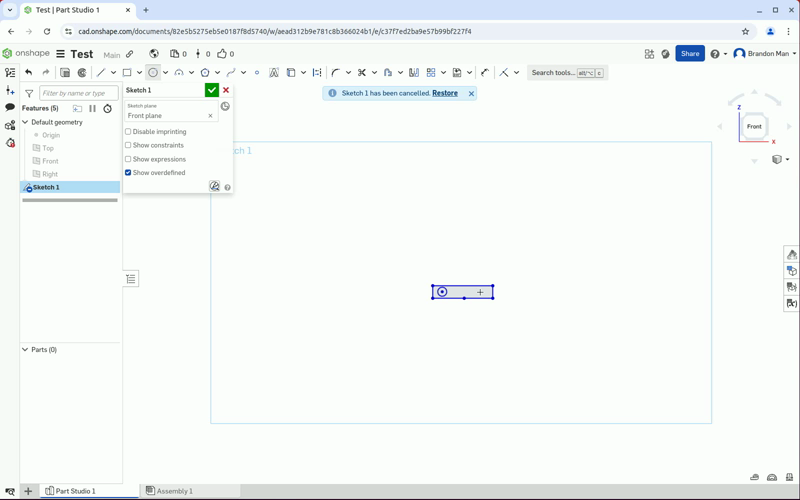
click(480, 291)
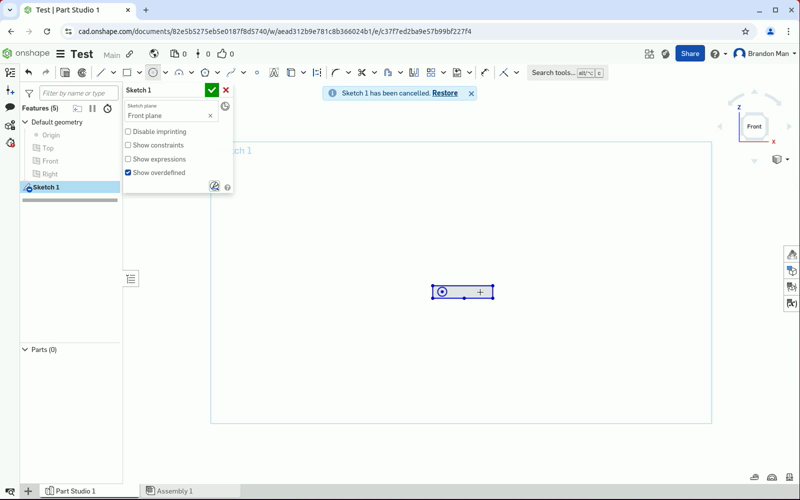
key_up(shift)
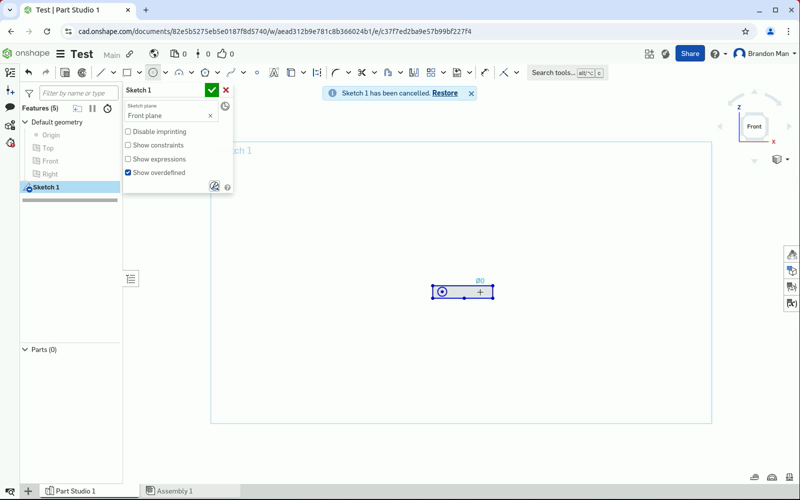
mouse_move(484, 291)
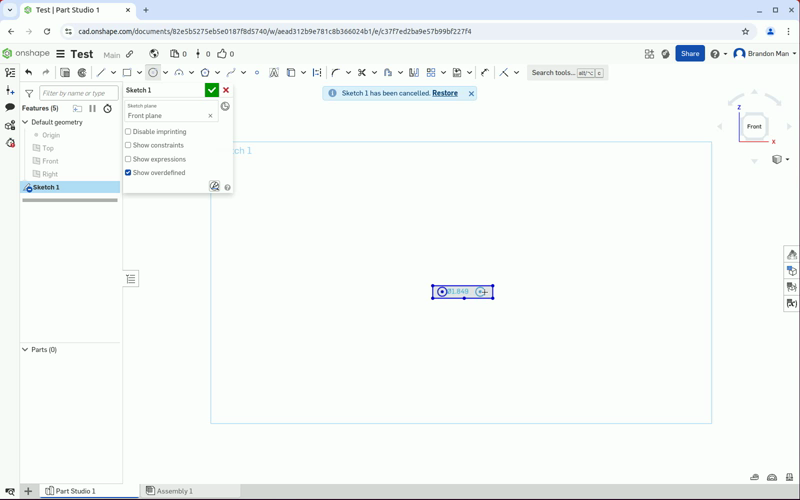
click(484, 291)
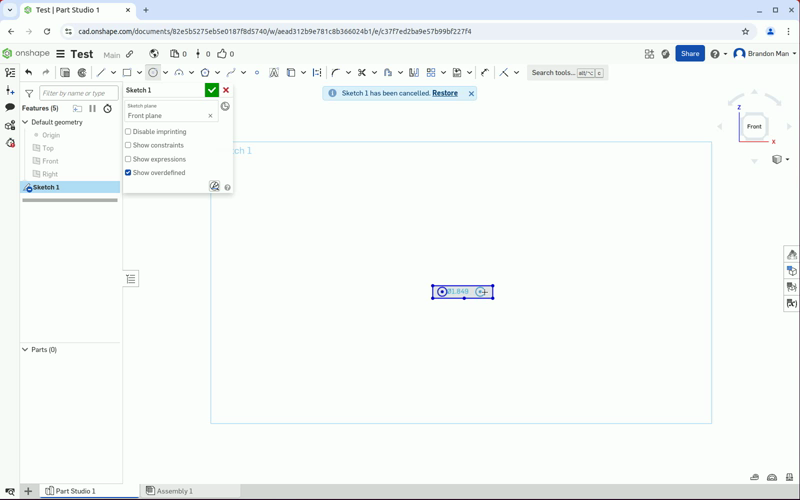
key(esc)
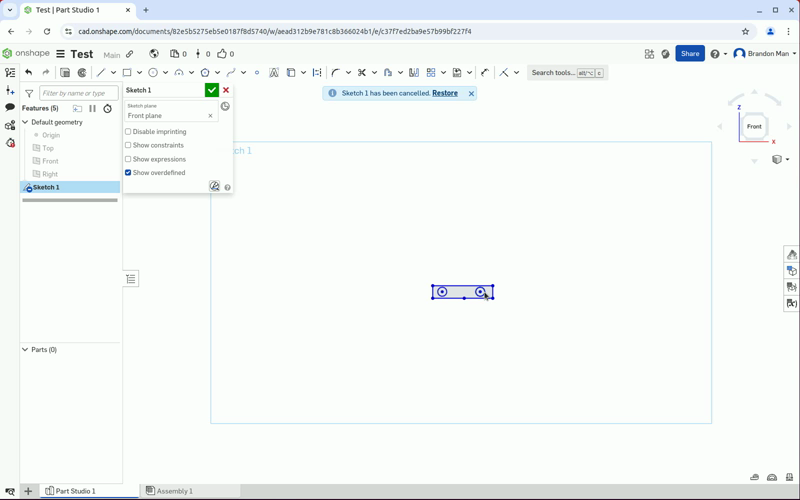
mouse_move(456, 295)
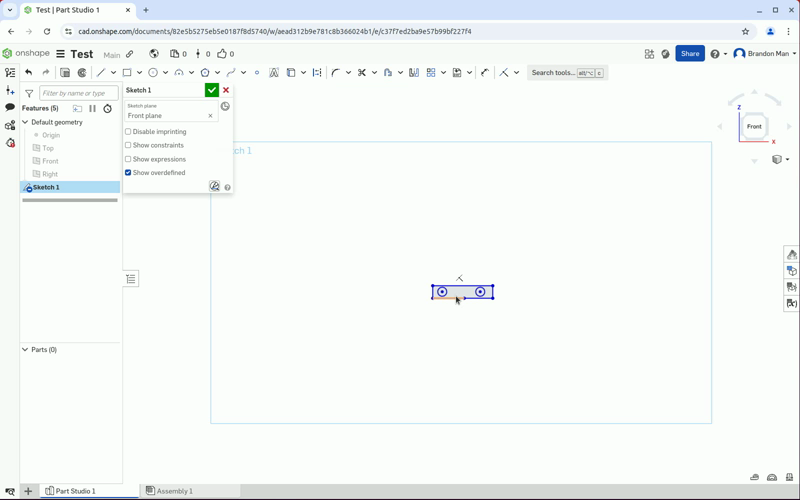
scroll(6)
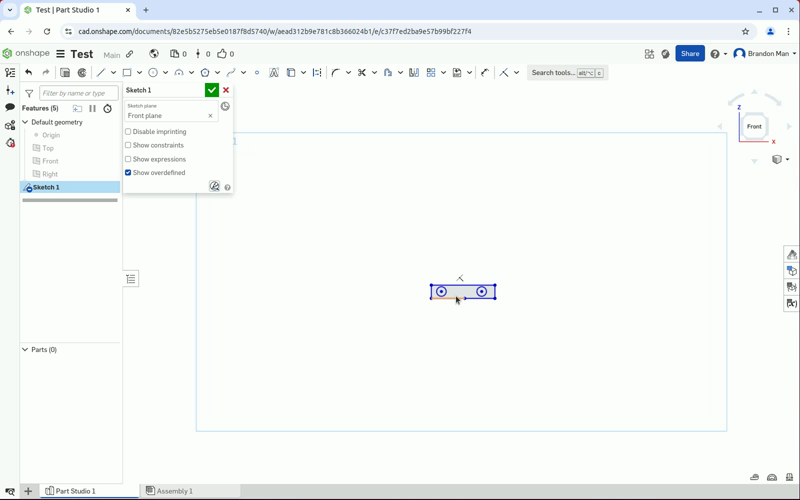
scroll(6)
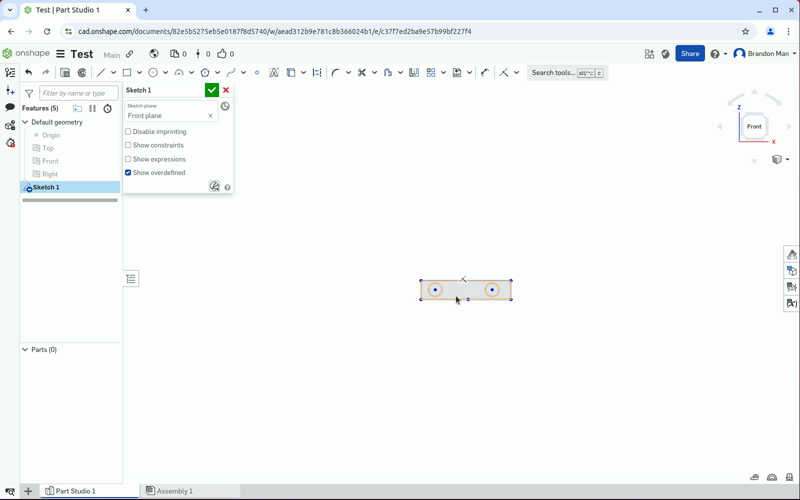
scroll(6)
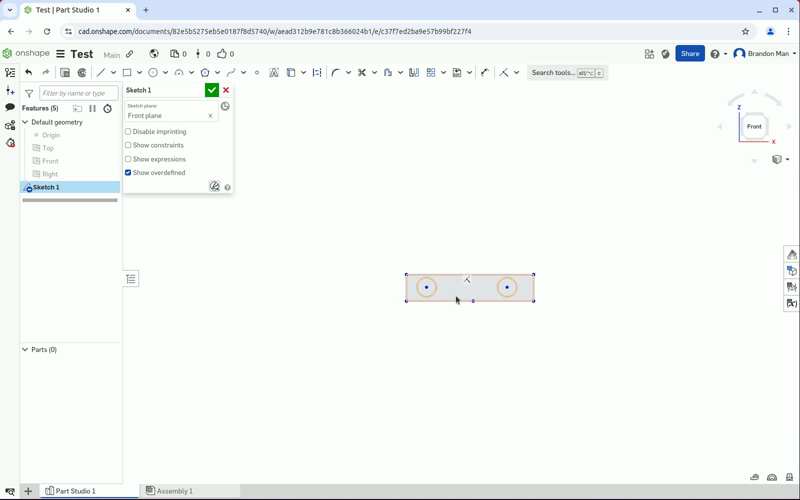
scroll(6)
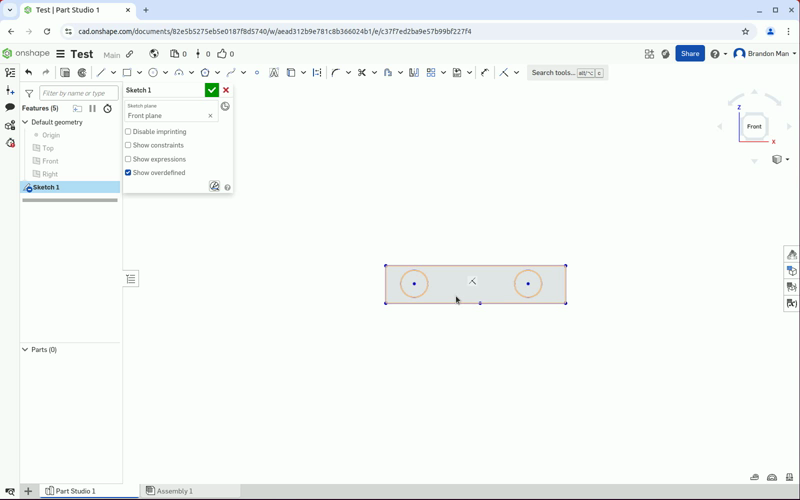
scroll(6)
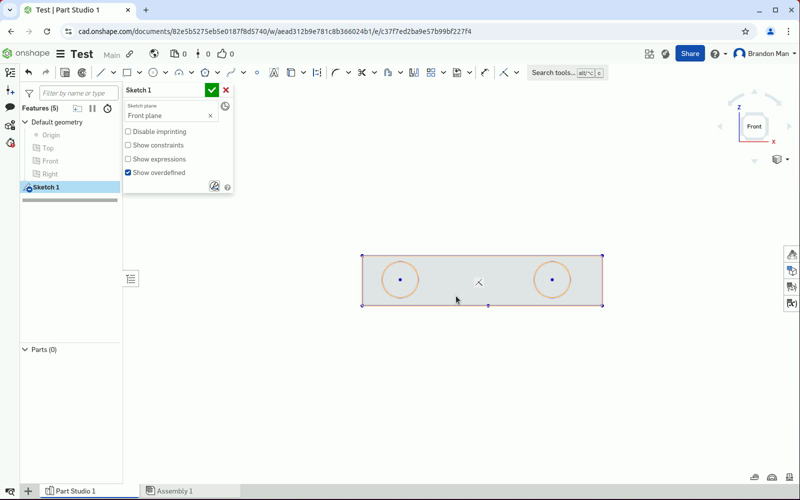
scroll(6)
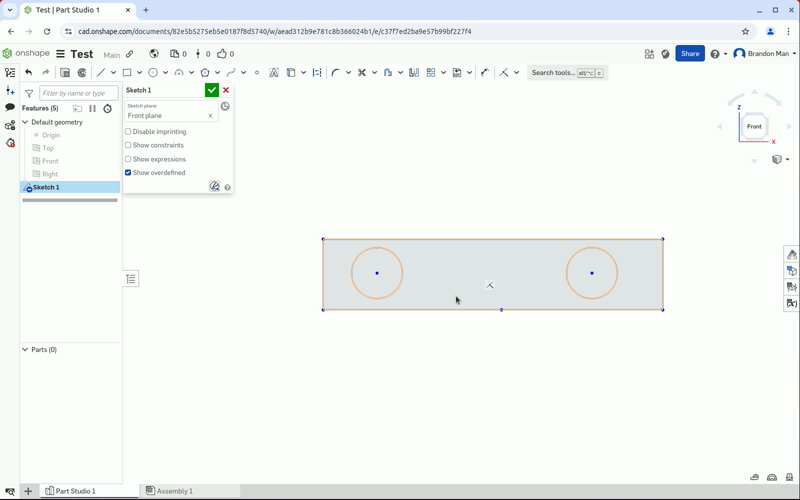
scroll(6)
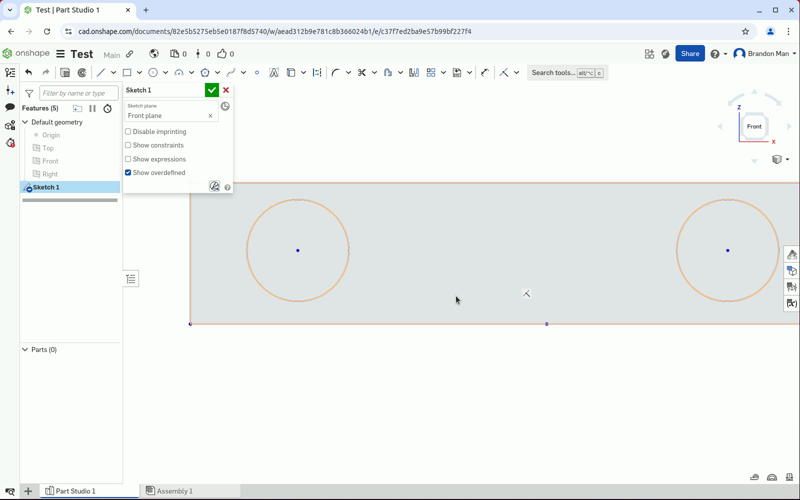
click(456, 295)
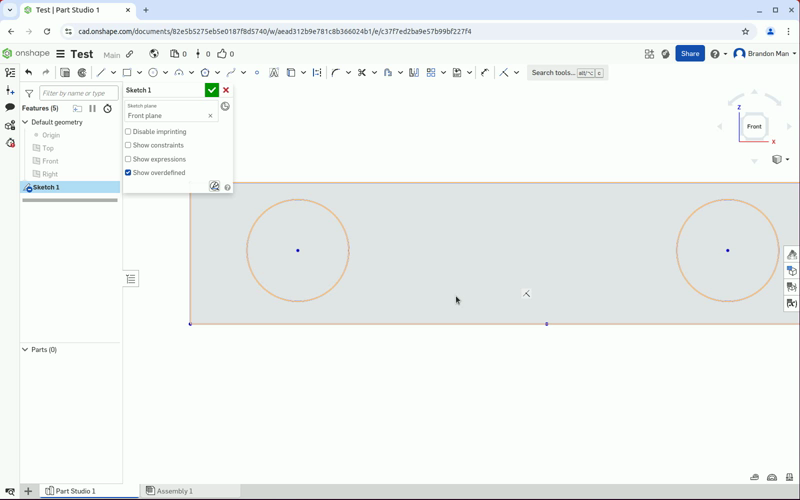
scroll(-6)
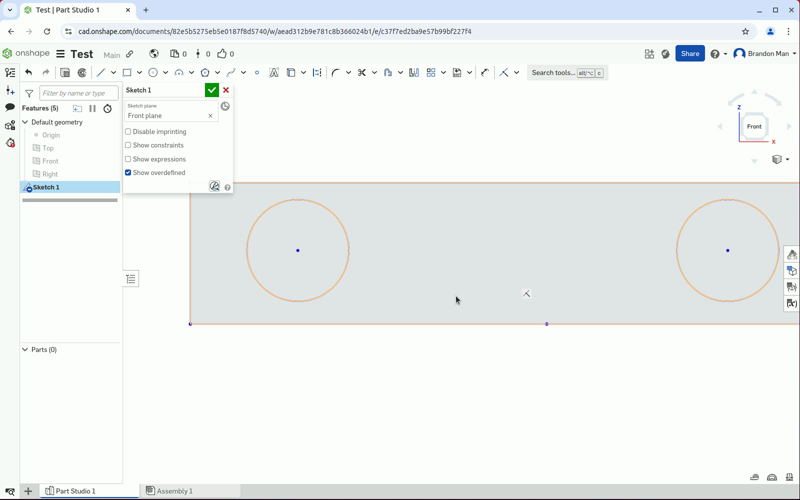
scroll(-6)
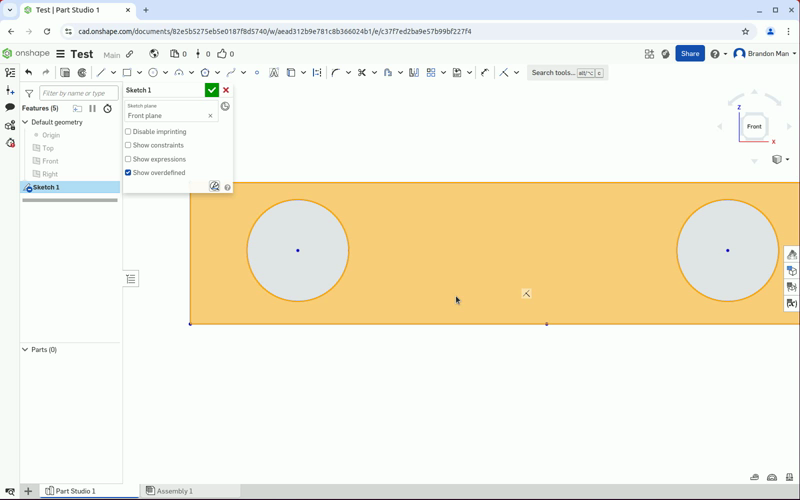
scroll(-6)
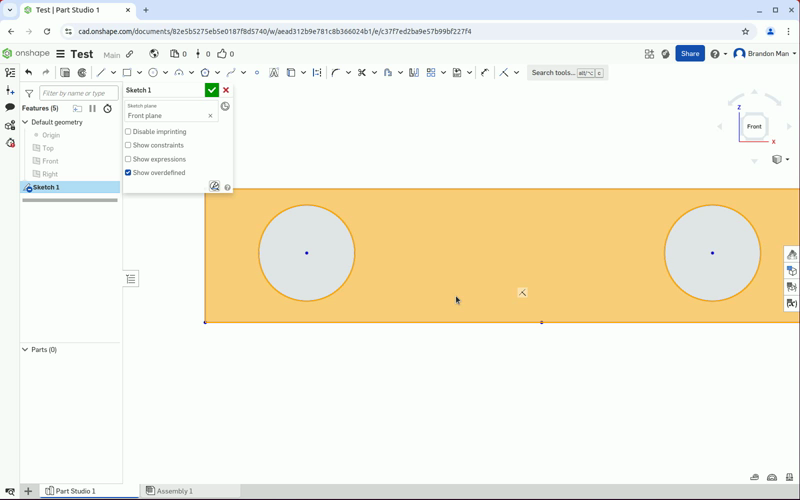
scroll(-6)
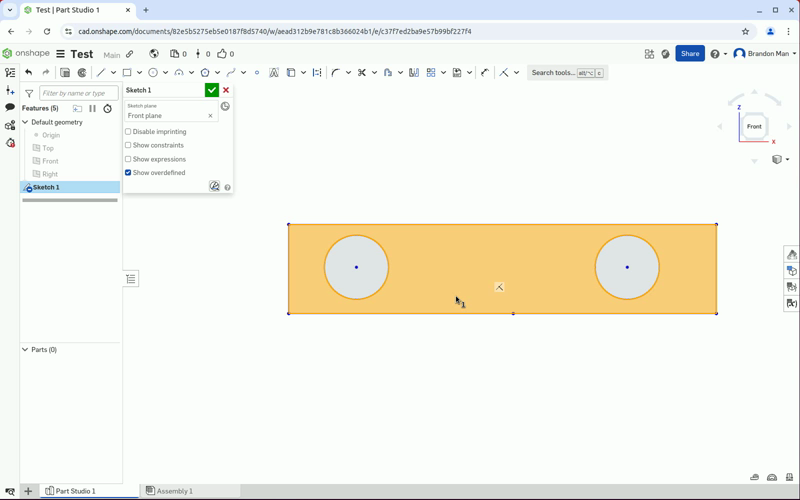
scroll(-6)
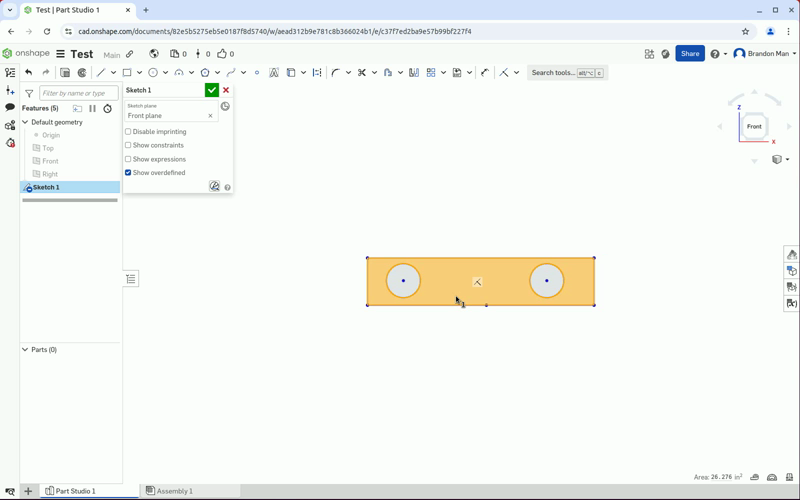
scroll(-6)
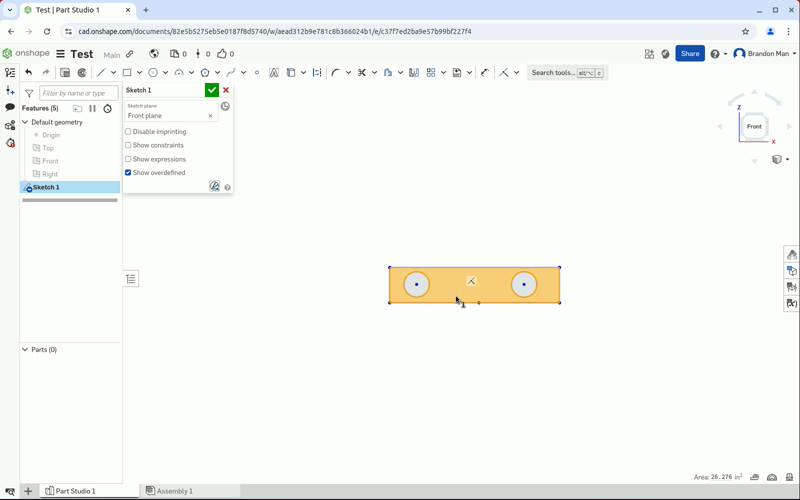
scroll(-6)
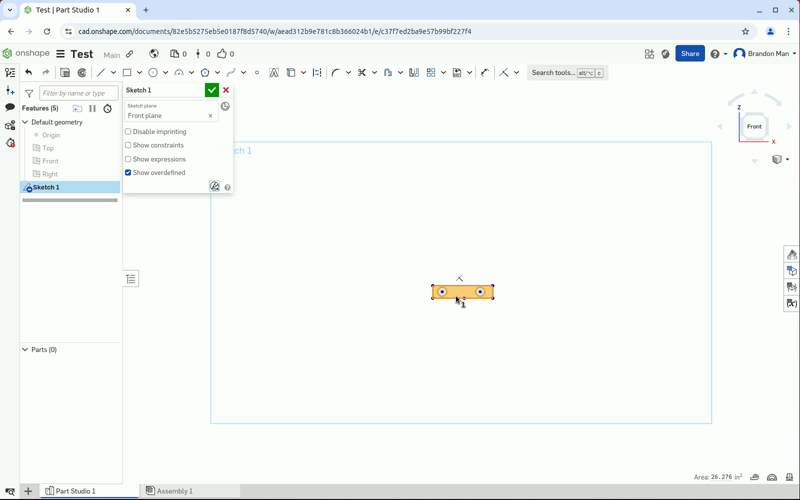
mouse_move(73, 352)
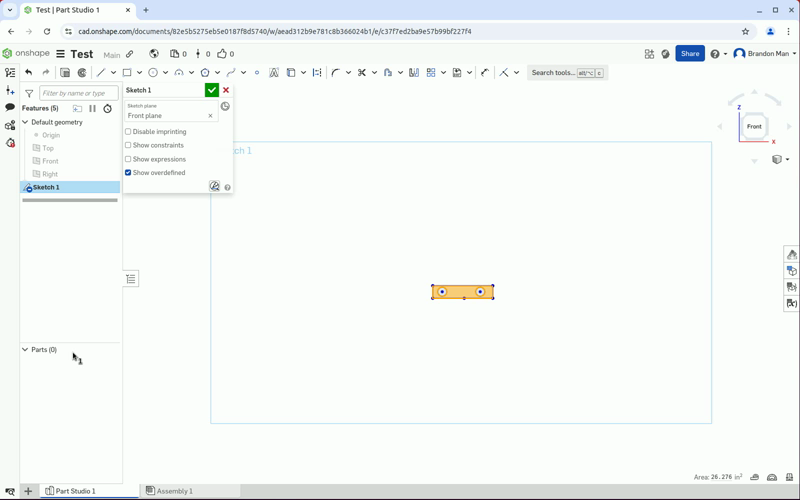
key(shift+y)
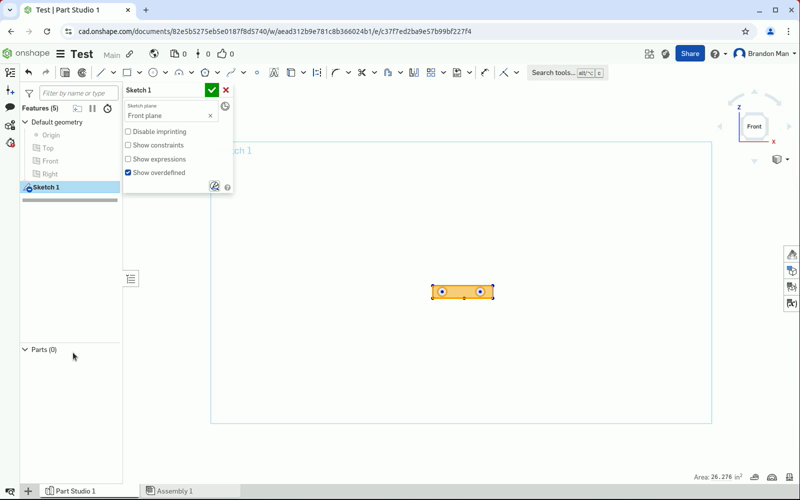
key(shift+e)
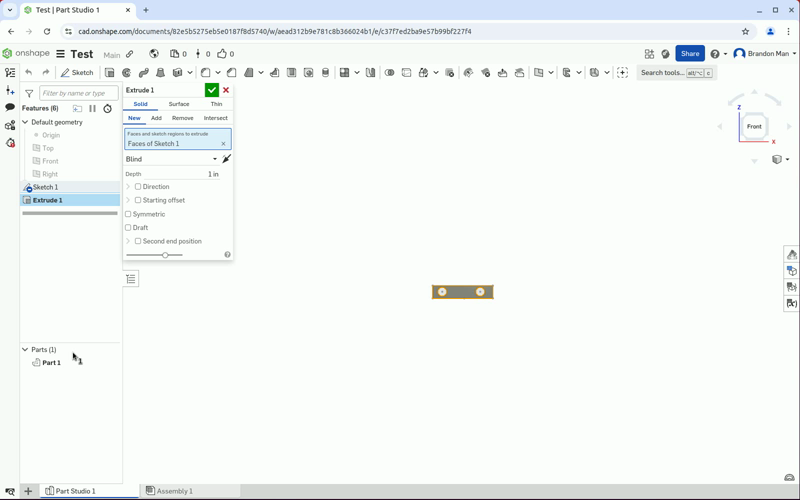
mouse_move(143, 106)
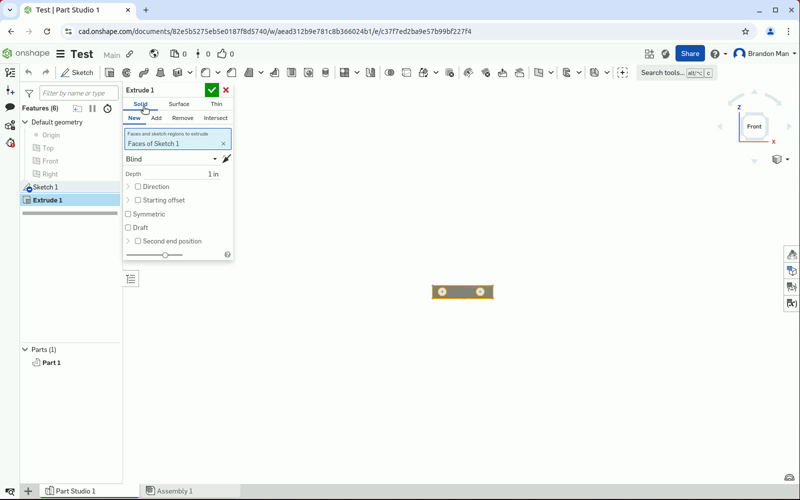
click(143, 106)
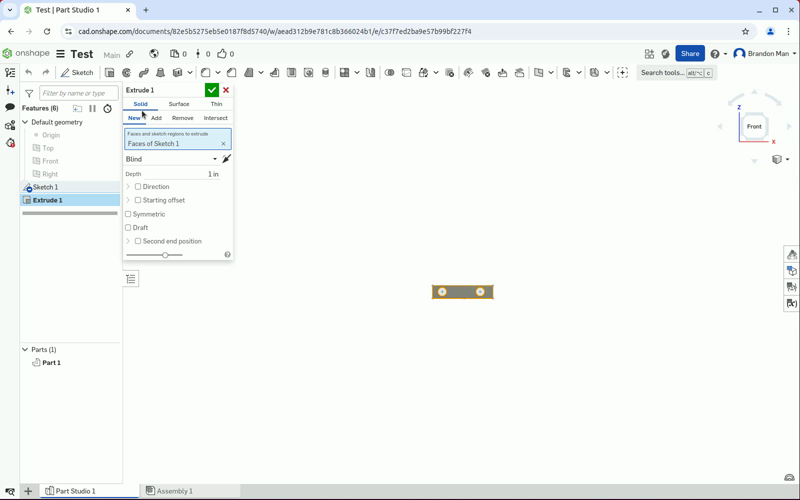
mouse_move(137, 120)
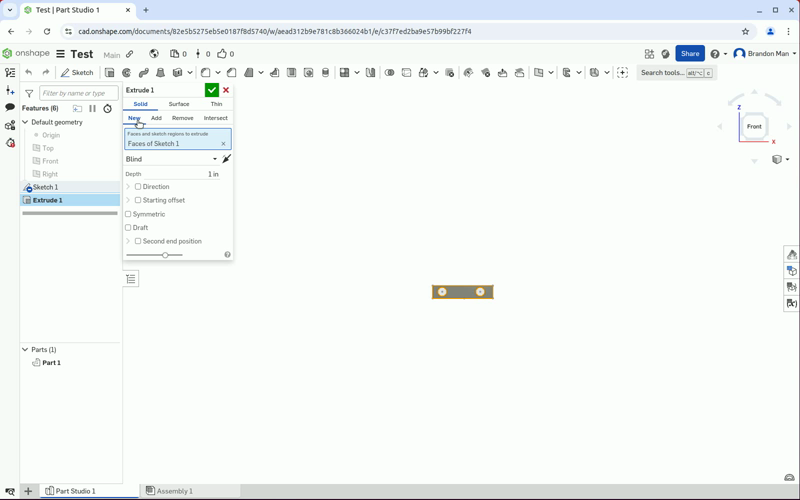
click(137, 120)
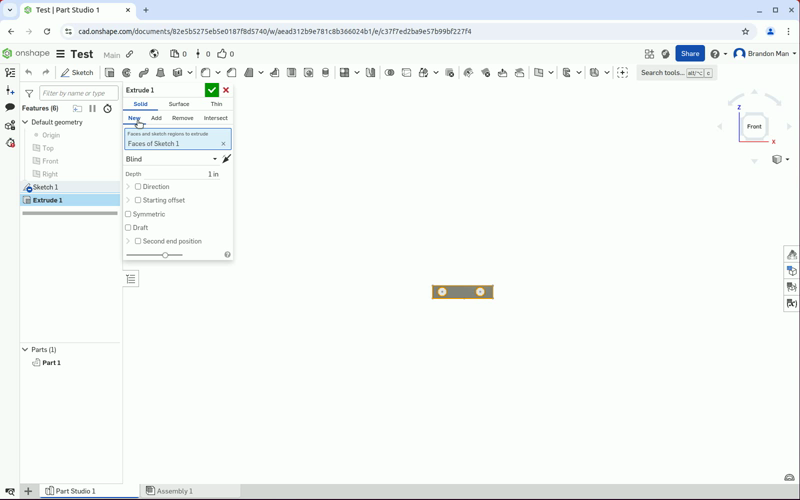
key(tab, 4)
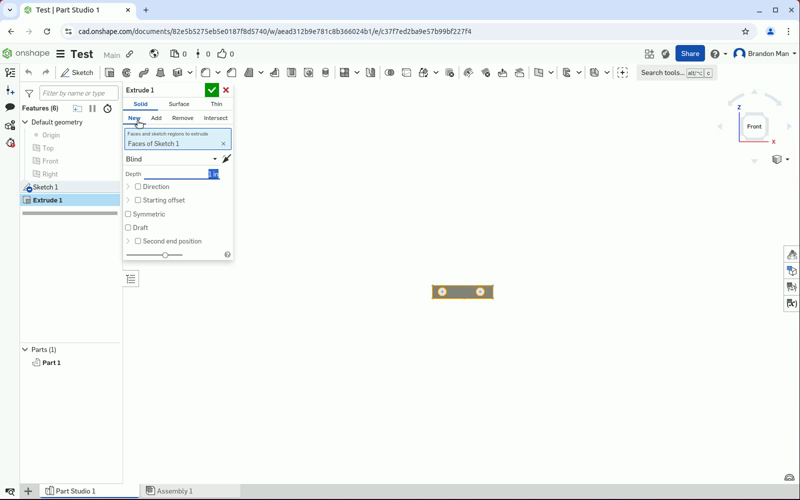
text(2.648)
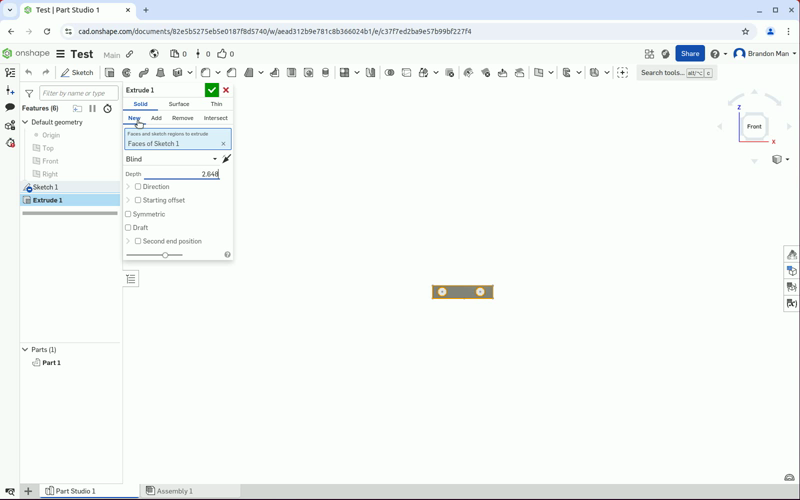
key(enter)
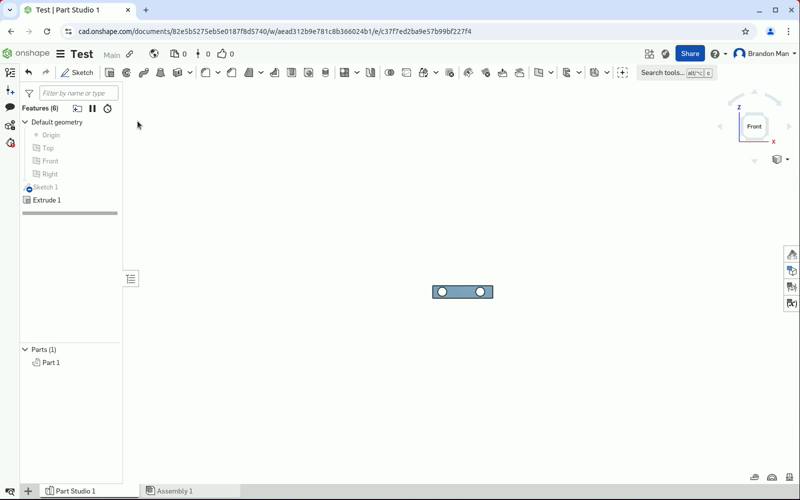
key(shift+h)
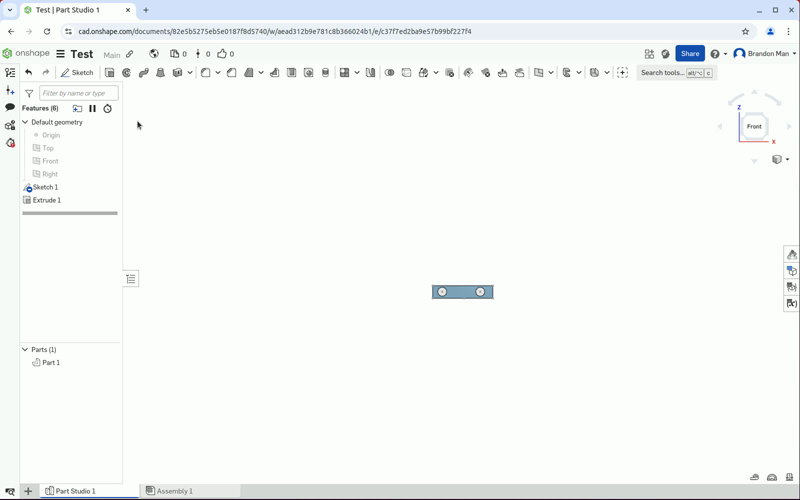
key(shift+h)
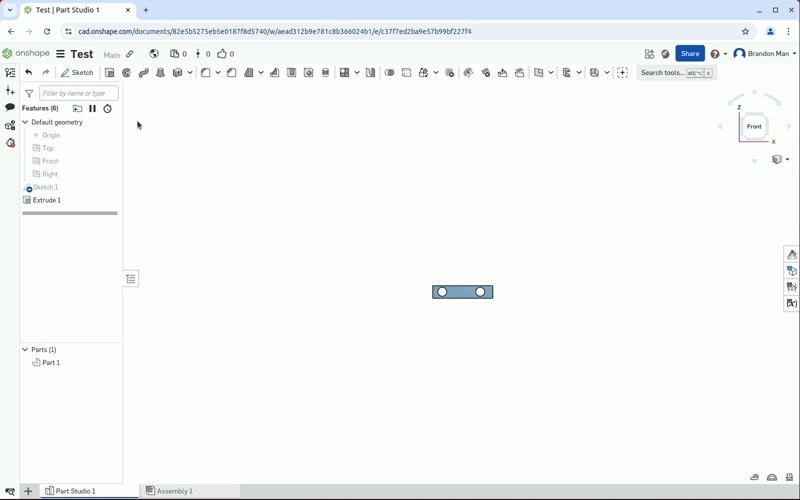
mouse_move(73, 189)
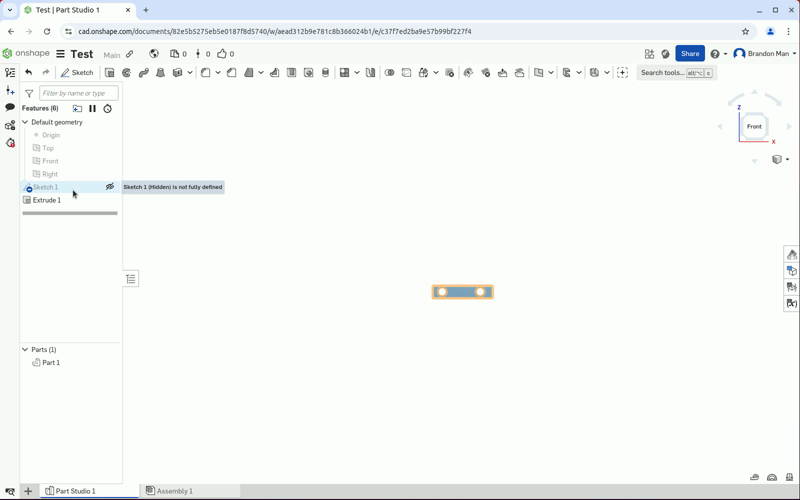
click(73, 189)
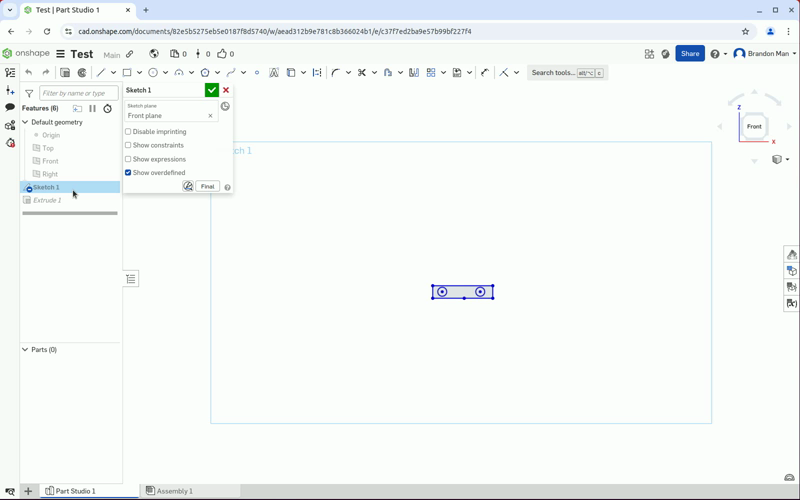
mouse_move(229, 92)
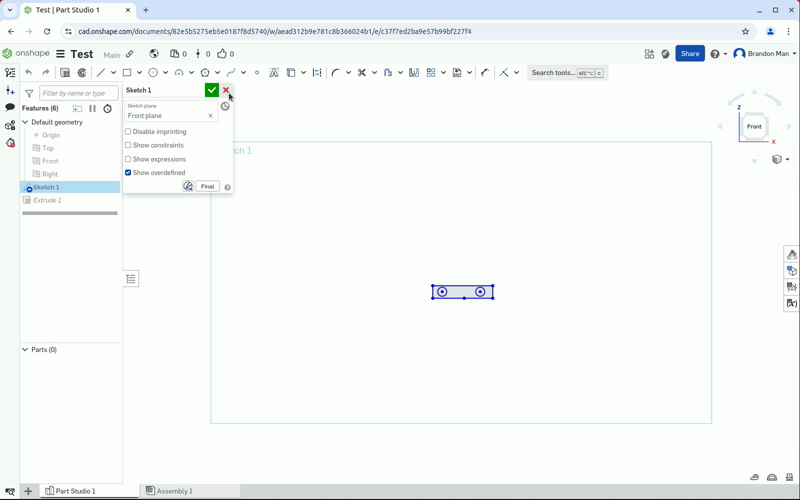
click(229, 92)
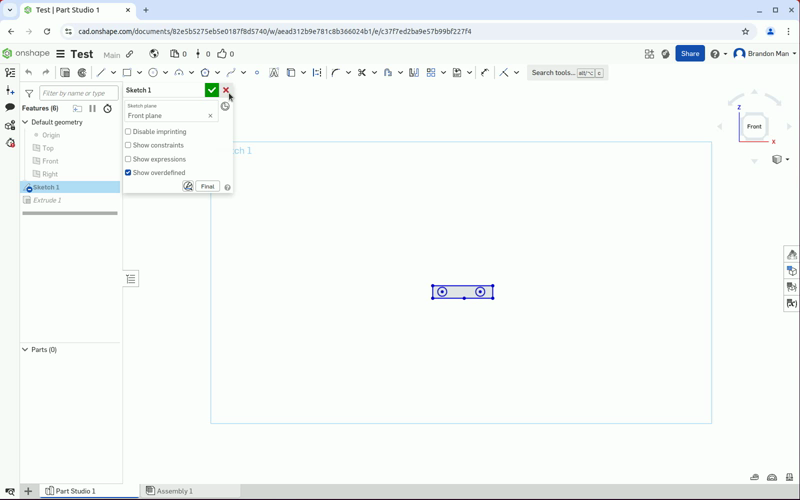
key(shift+s)
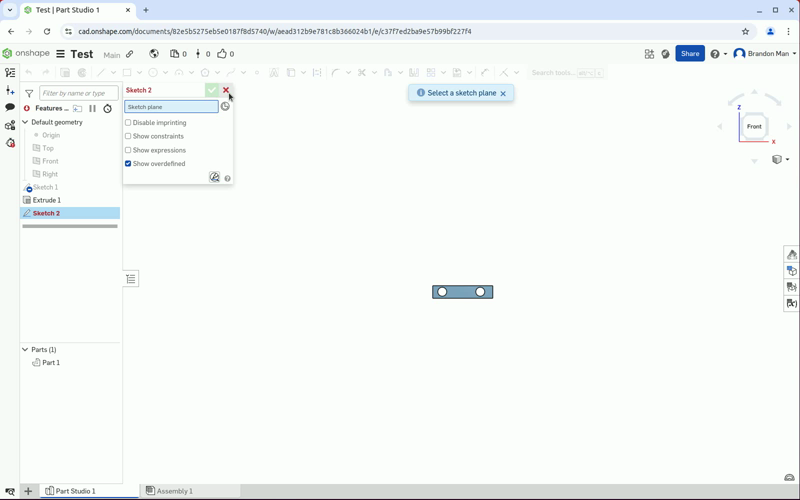
mouse_move(73, 163)
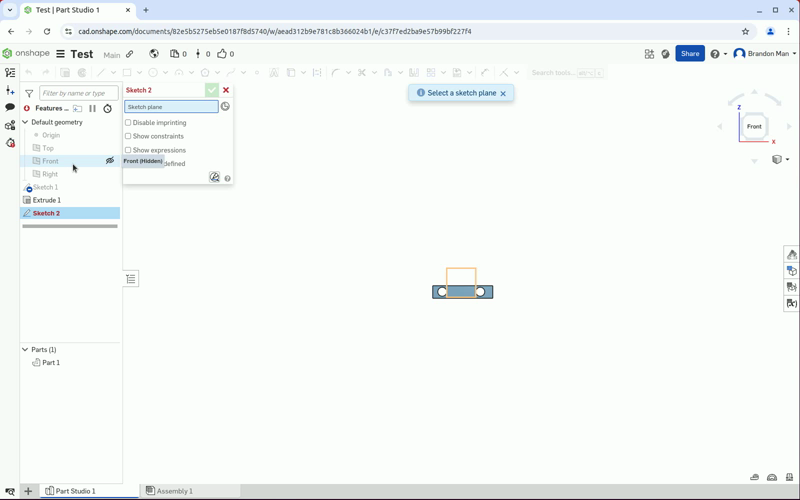
click(73, 163)
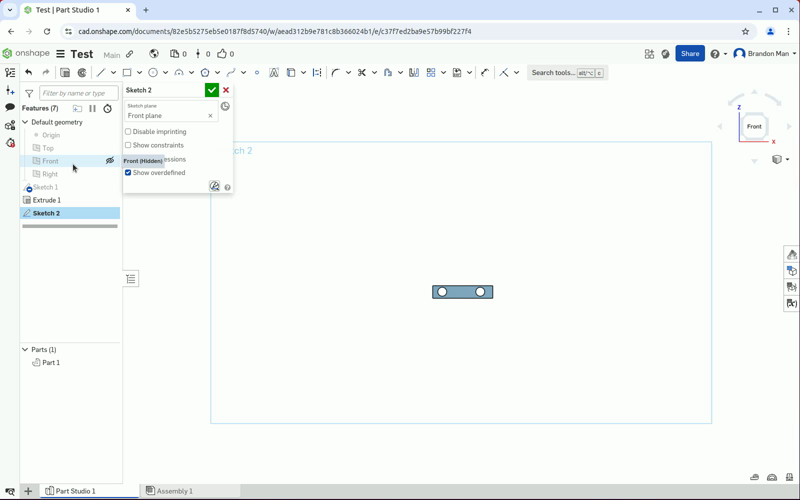
mouse_move(73, 352)
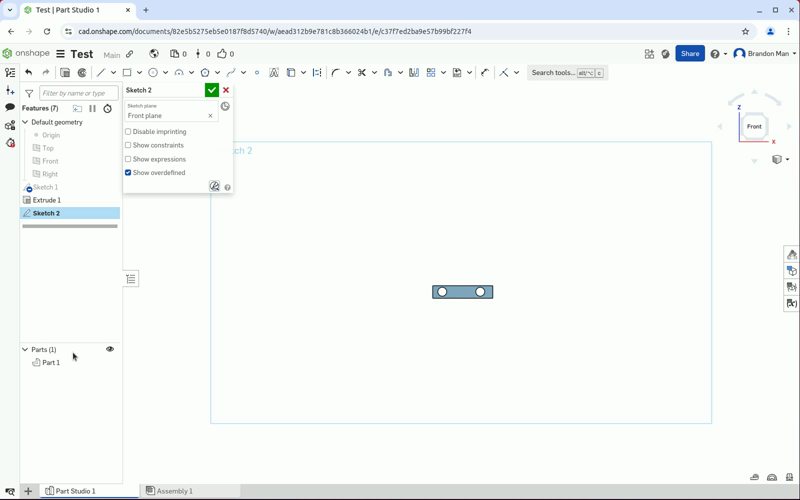
key(y)
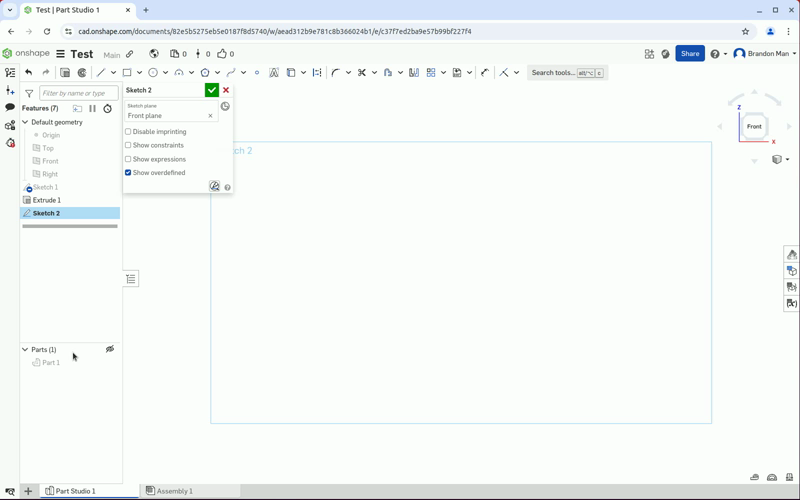
key(l)
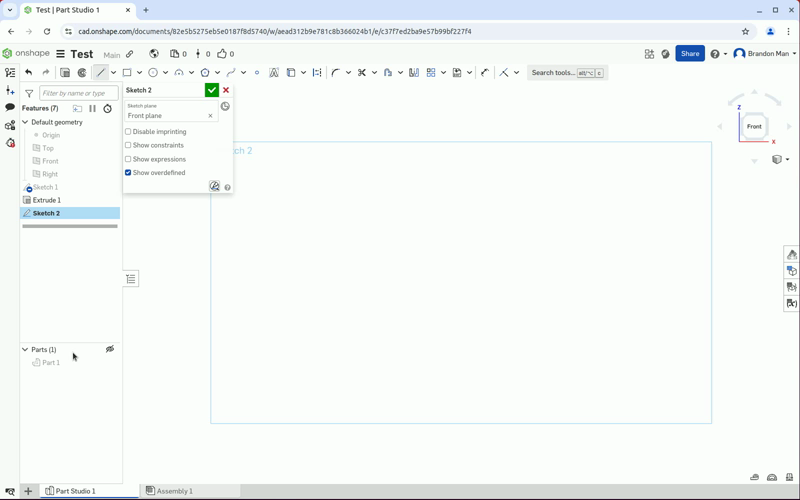
key_down(shift)
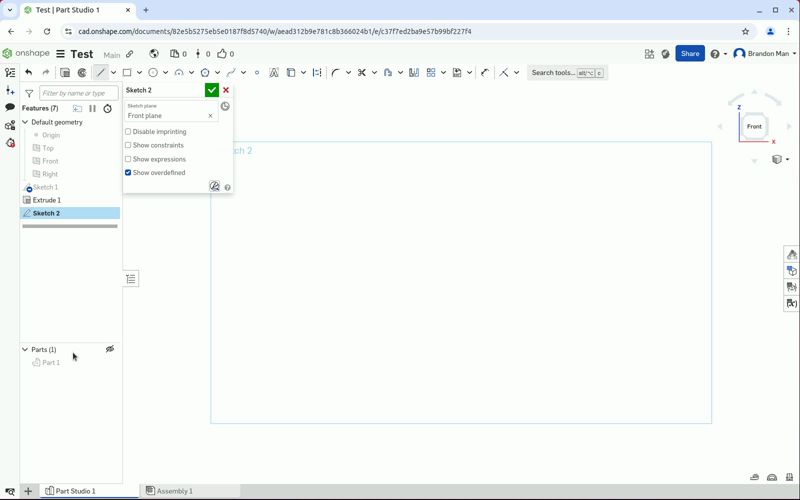
mouse_move(425, 278)
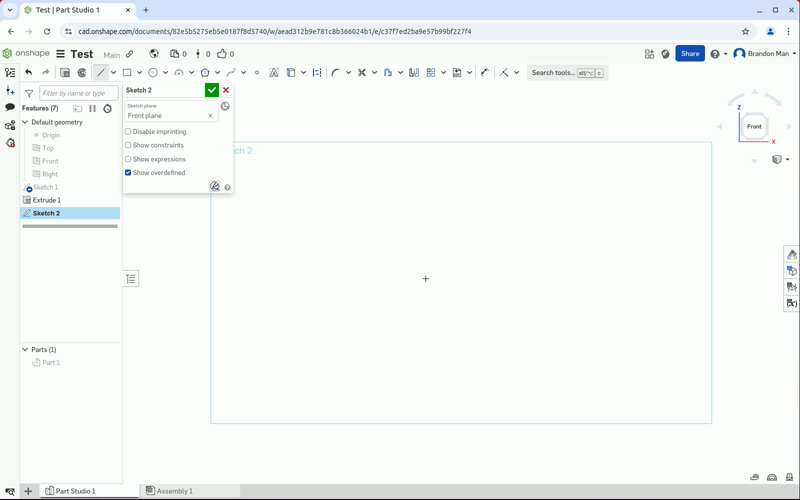
click(425, 278)
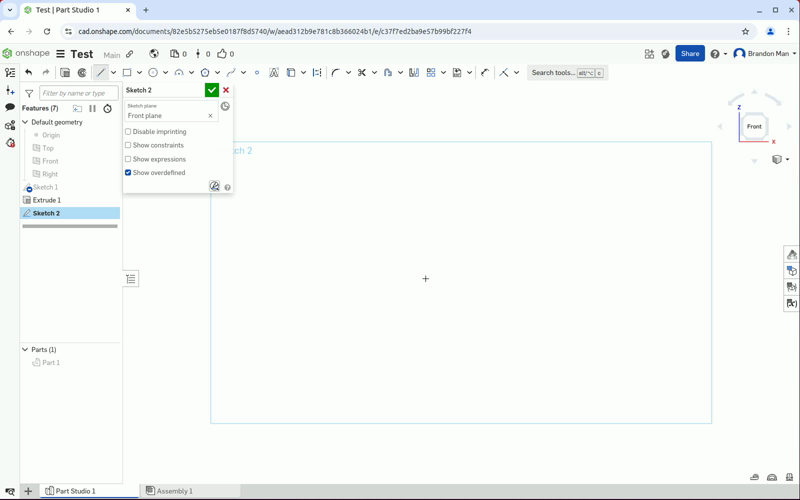
key_up(shift)
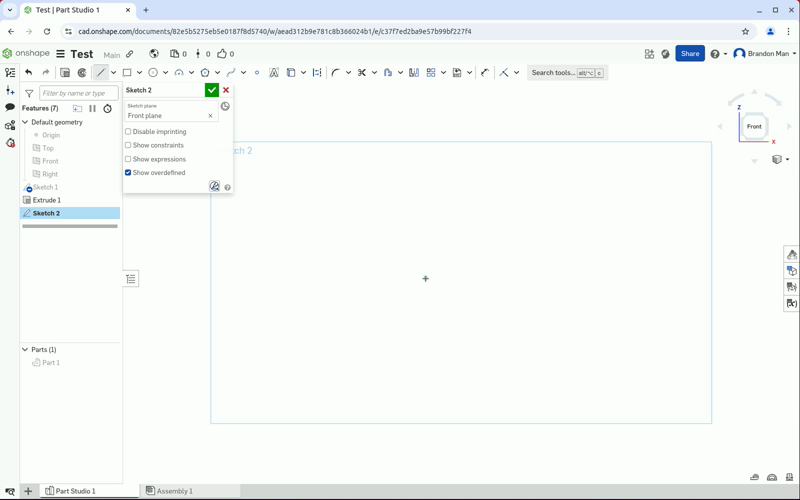
key_down(shift)
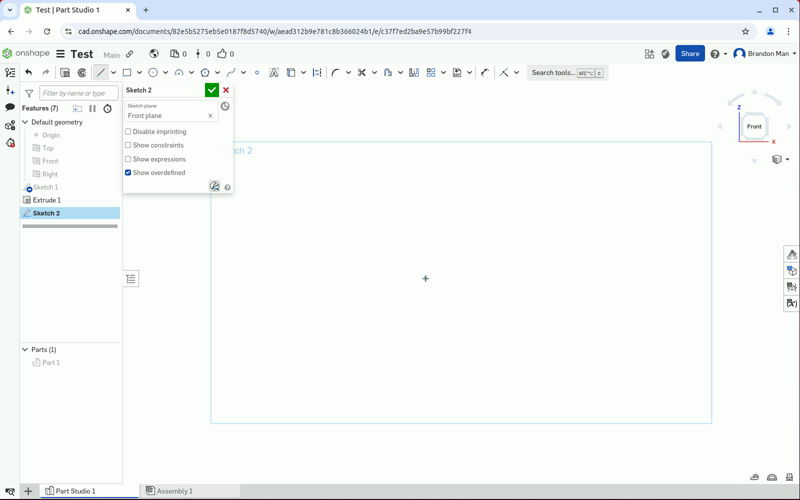
mouse_move(455, 278)
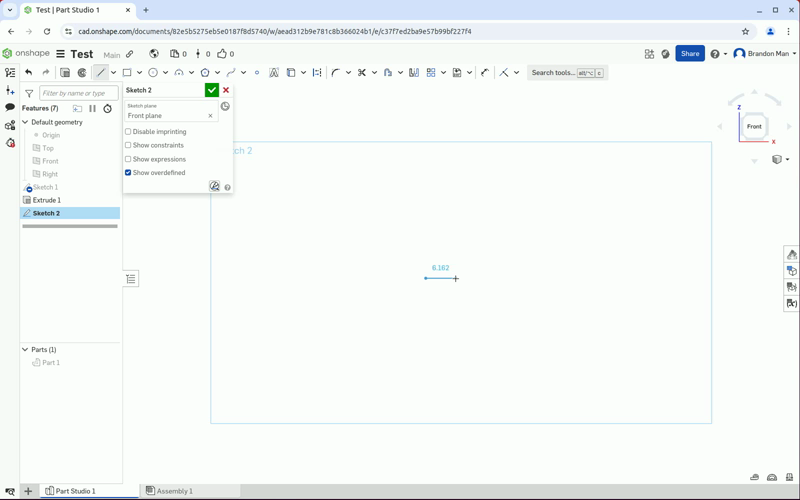
mouse_move(430, 278)
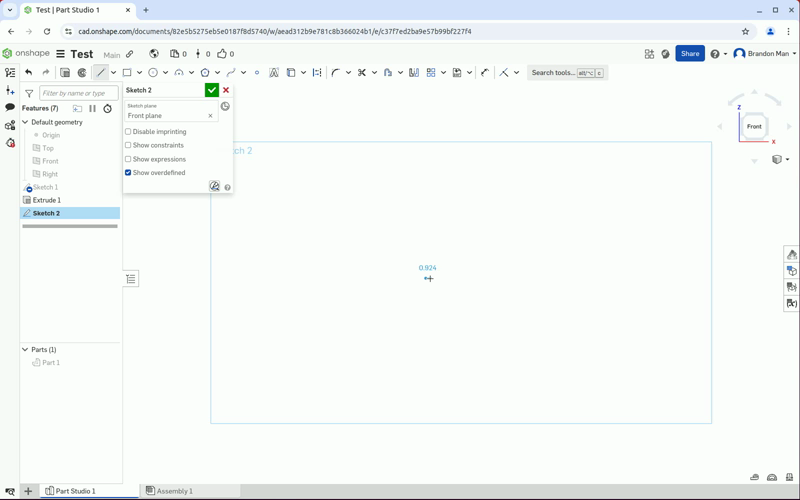
scroll(6)
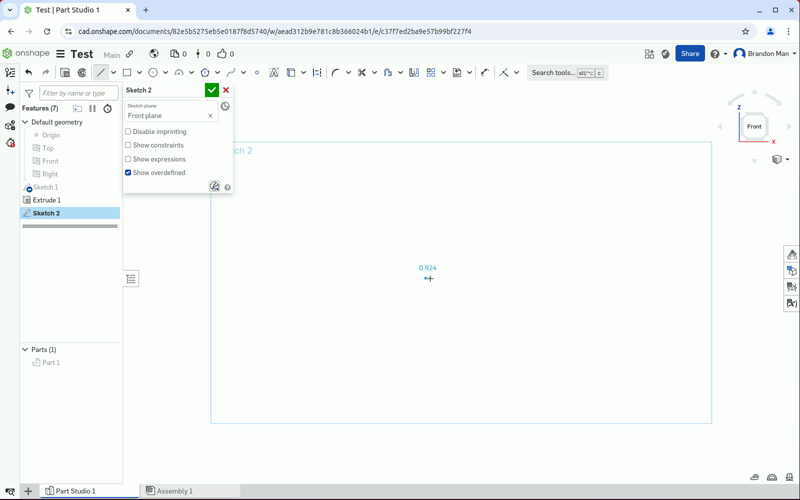
scroll(6)
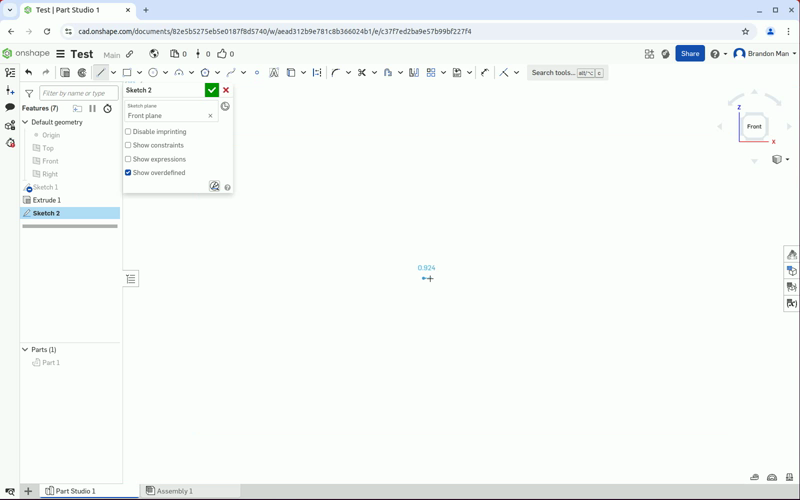
scroll(6)
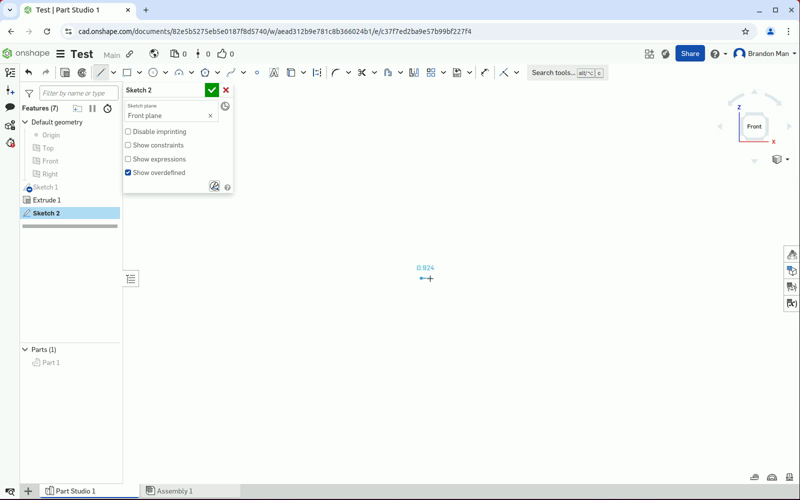
scroll(6)
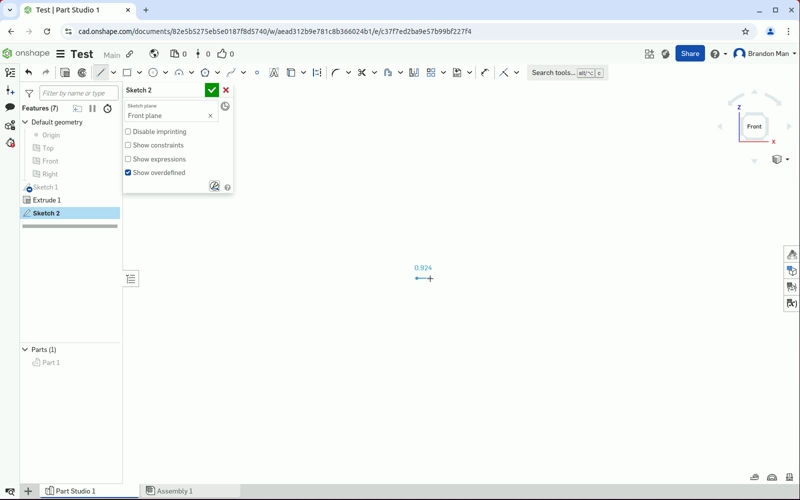
scroll(6)
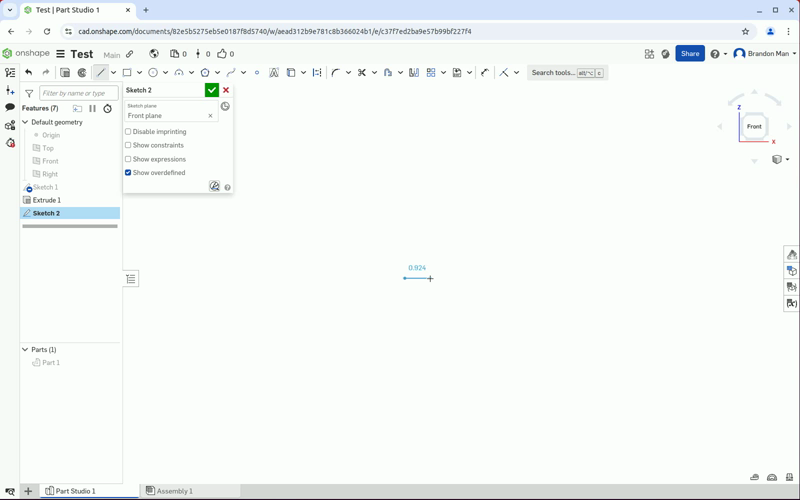
scroll(6)
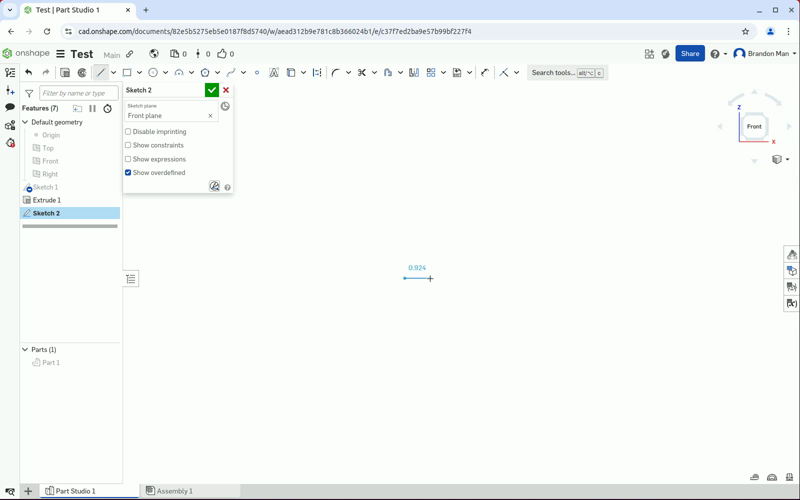
scroll(6)
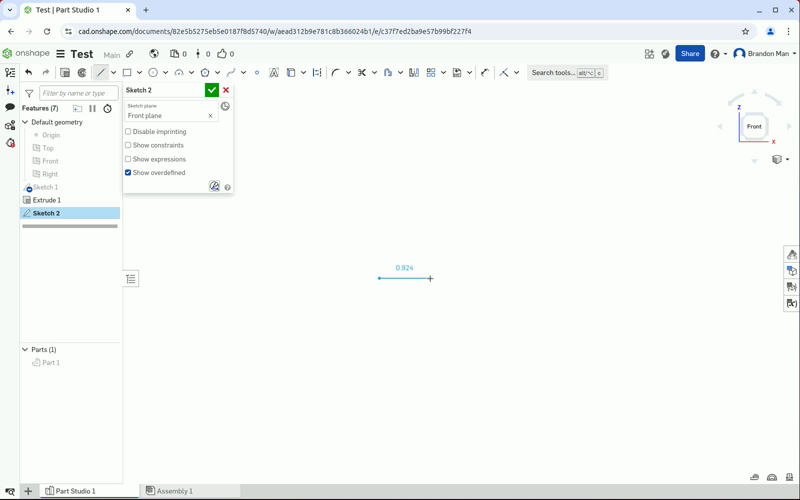
click(430, 278)
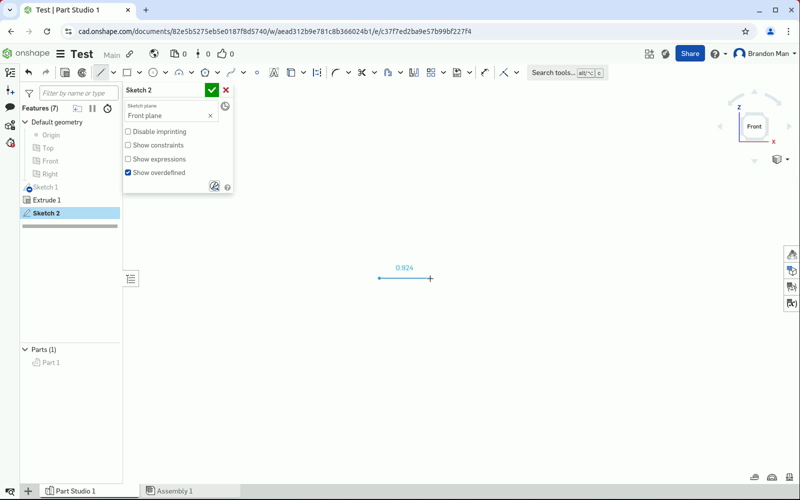
scroll(-6)
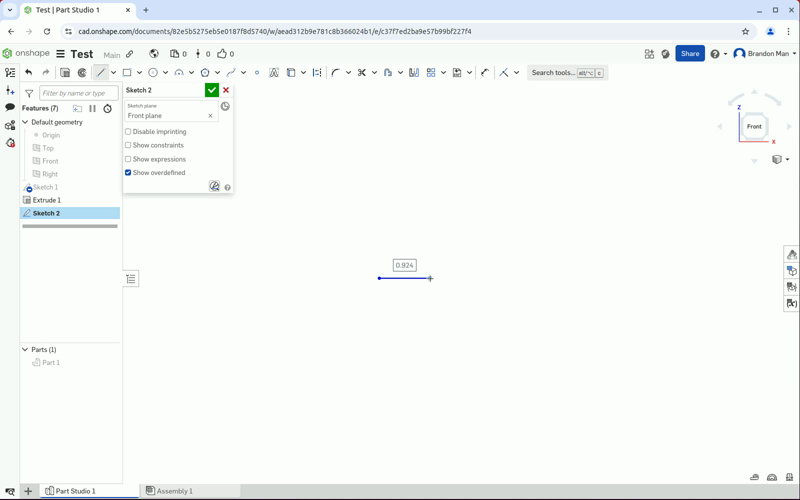
scroll(-6)
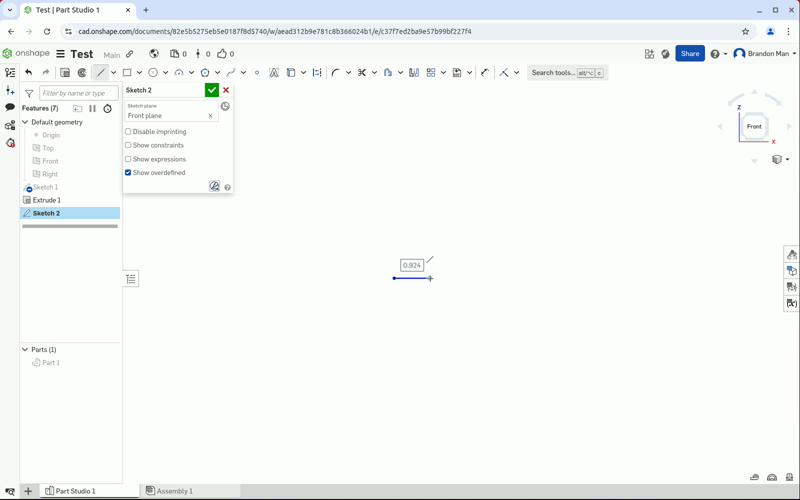
scroll(-6)
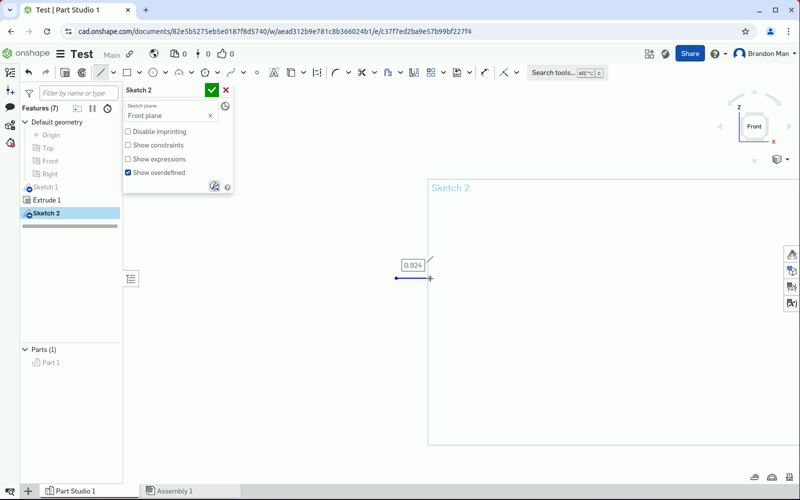
scroll(-6)
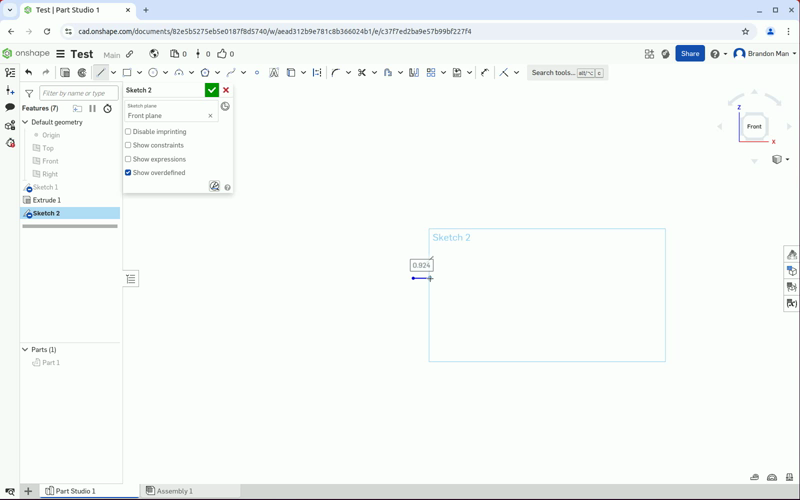
scroll(-6)
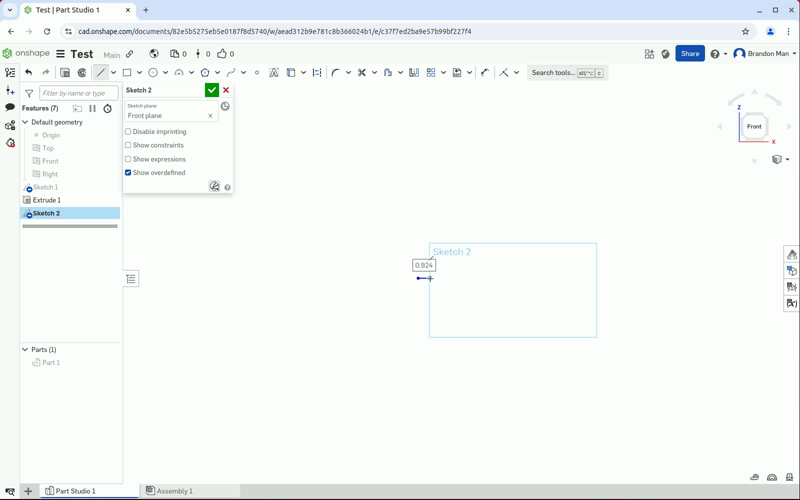
scroll(-6)
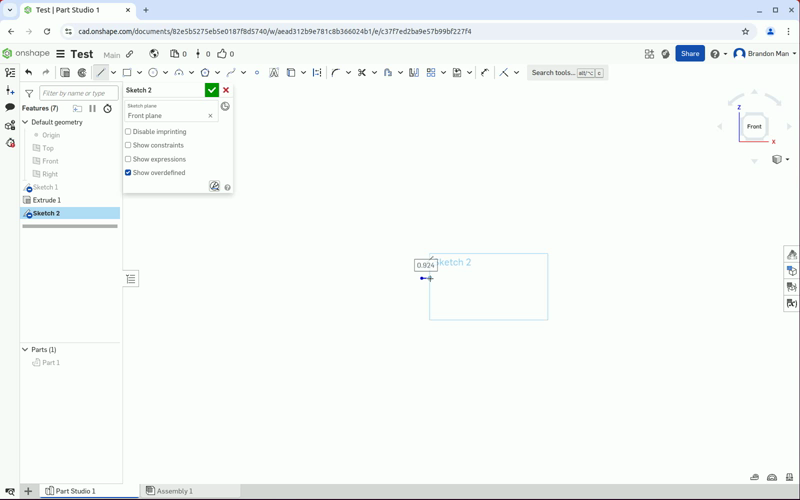
scroll(-6)
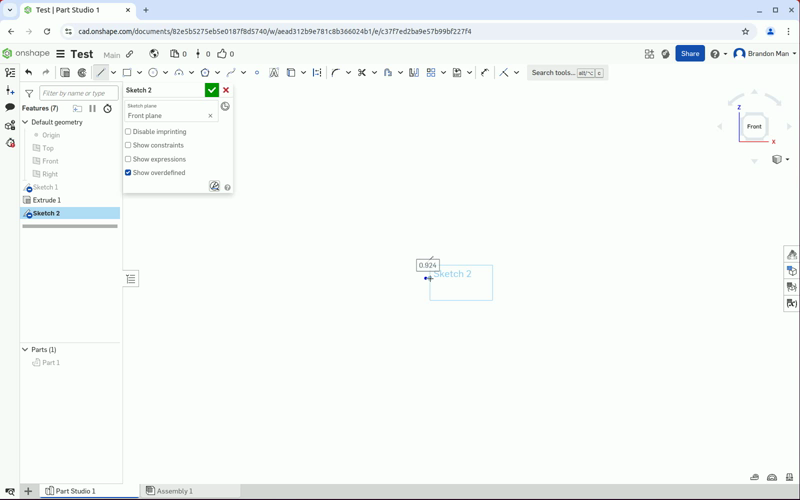
key_up(shift)
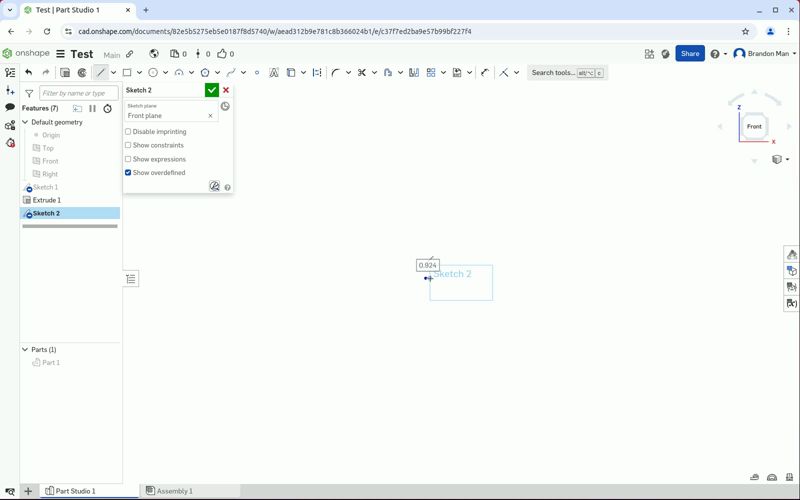
key_down(shift)
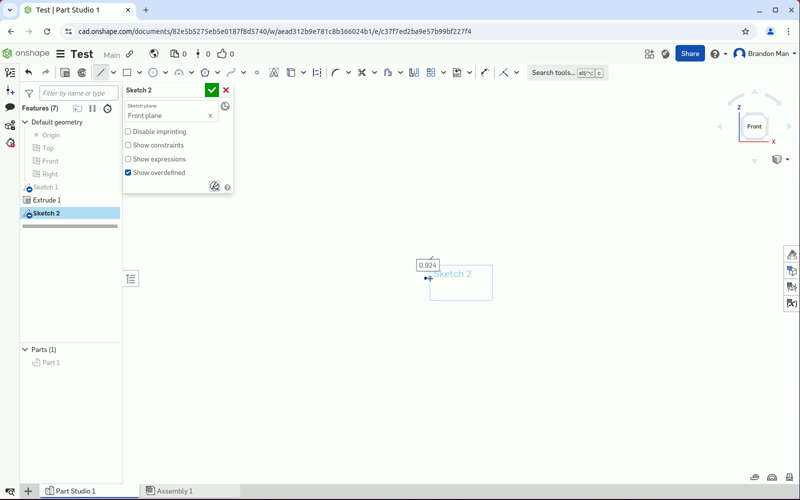
mouse_move(460, 278)
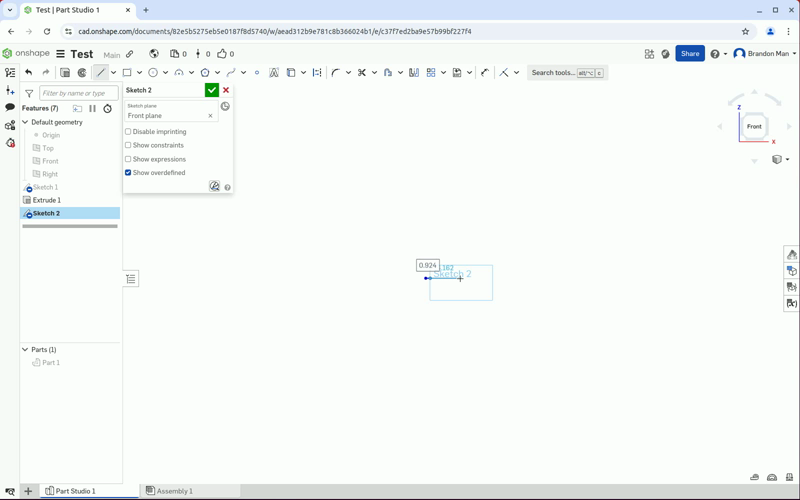
mouse_move(432, 274)
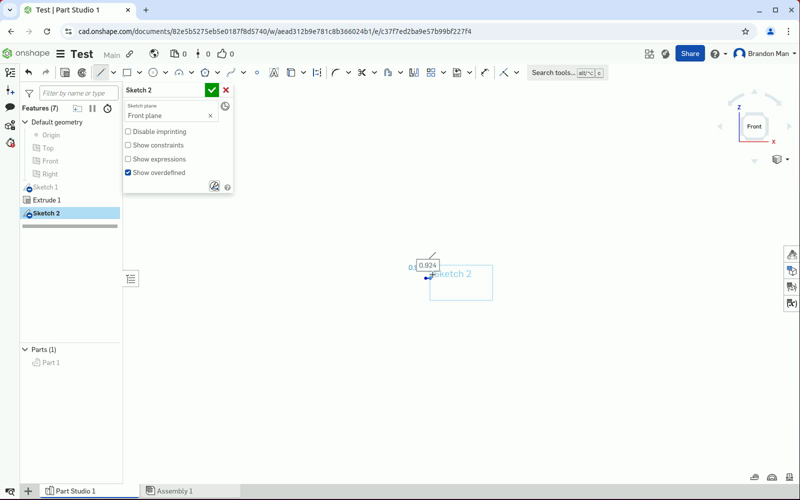
scroll(6)
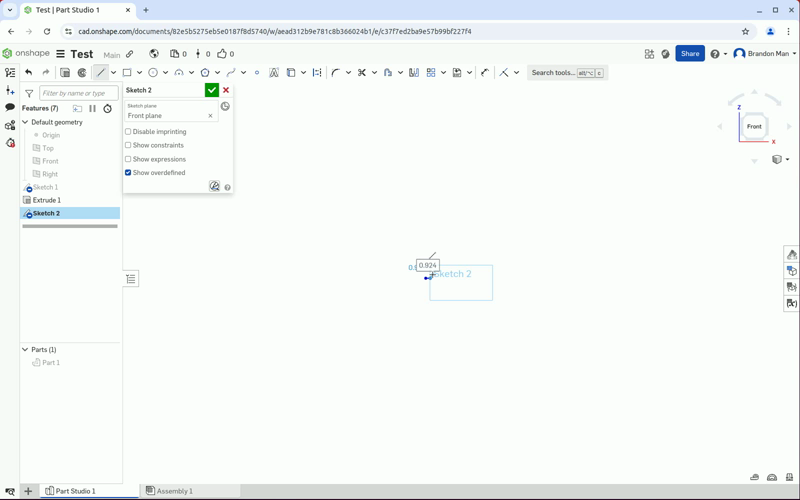
scroll(6)
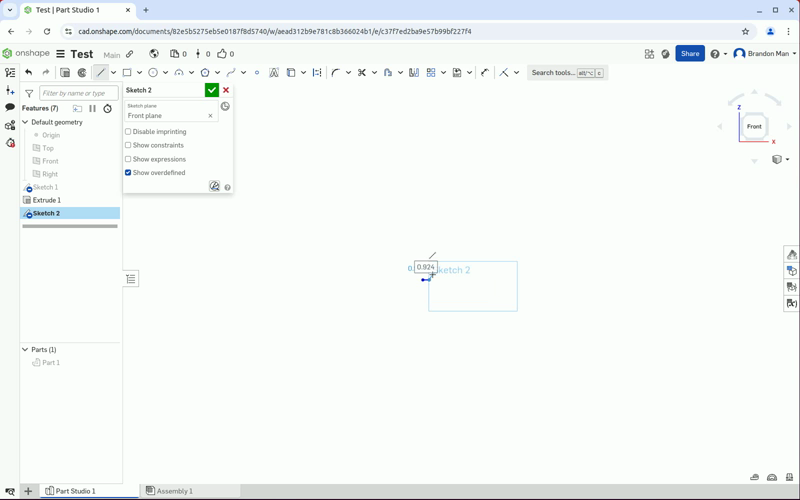
scroll(6)
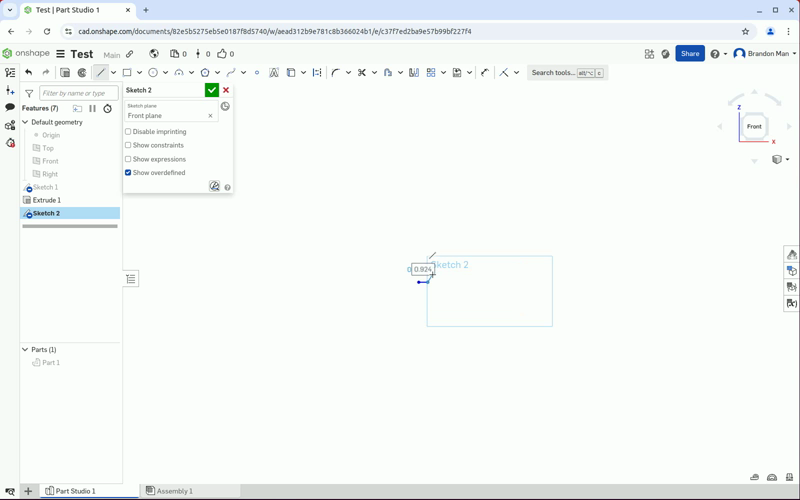
scroll(6)
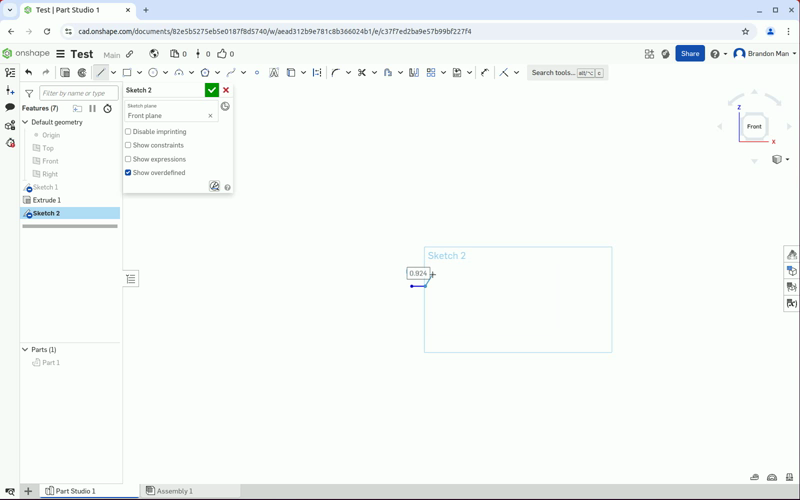
scroll(6)
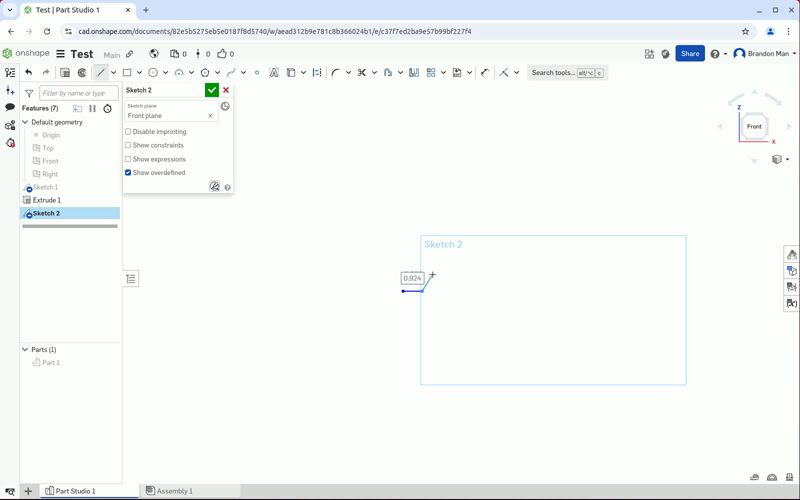
scroll(6)
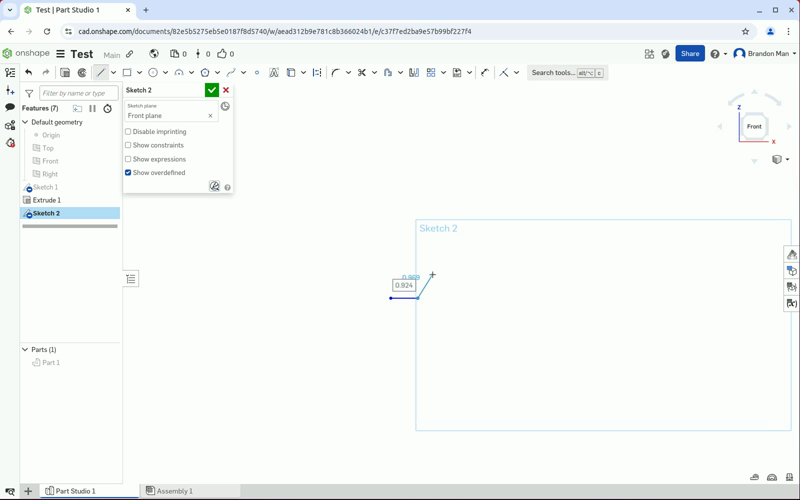
scroll(6)
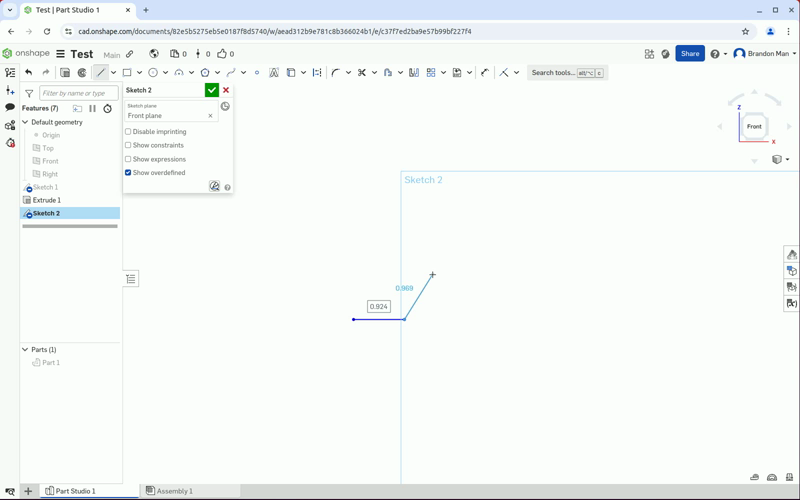
click(432, 274)
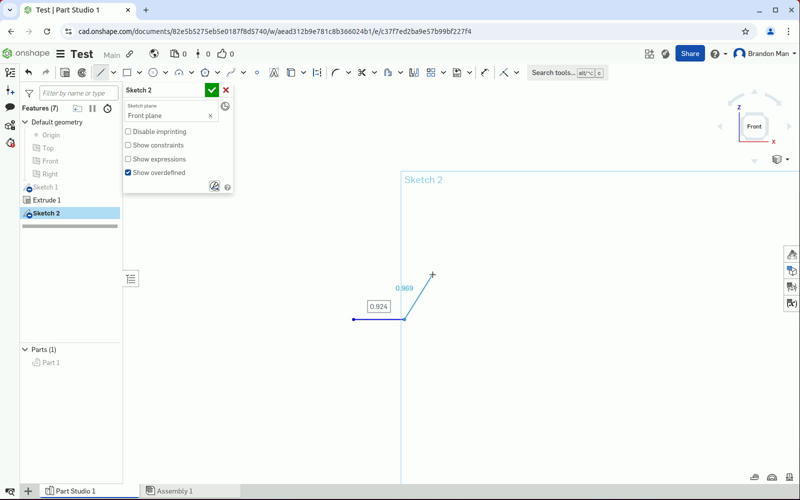
scroll(-6)
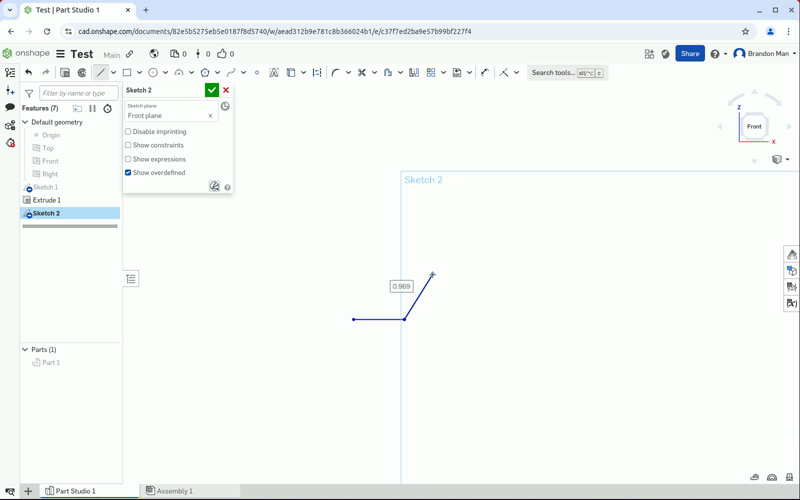
scroll(-6)
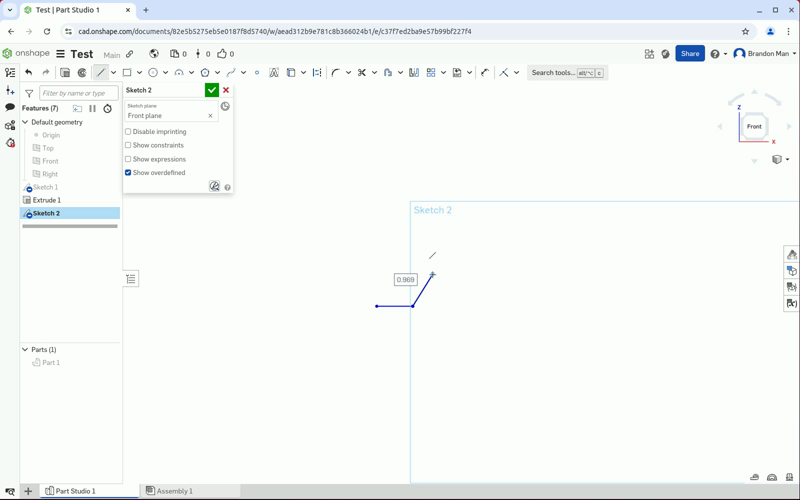
scroll(-6)
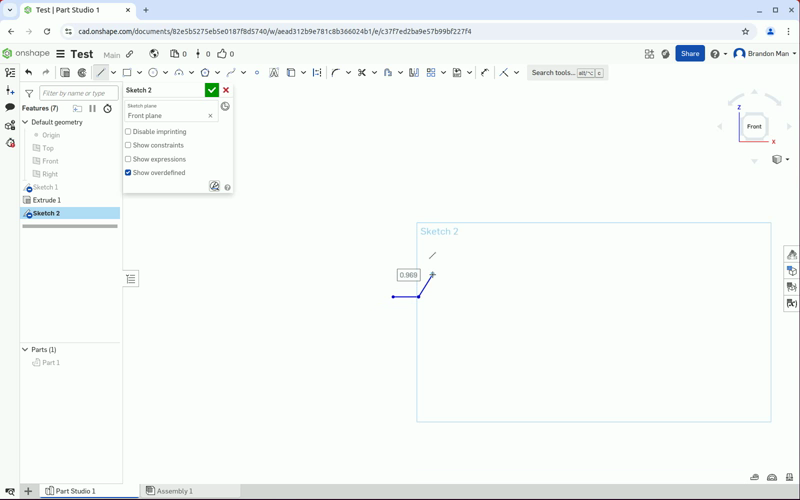
scroll(-6)
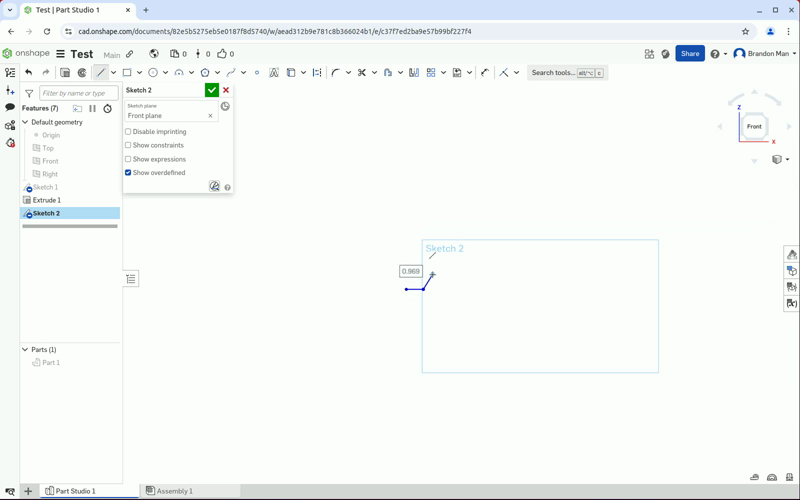
scroll(-6)
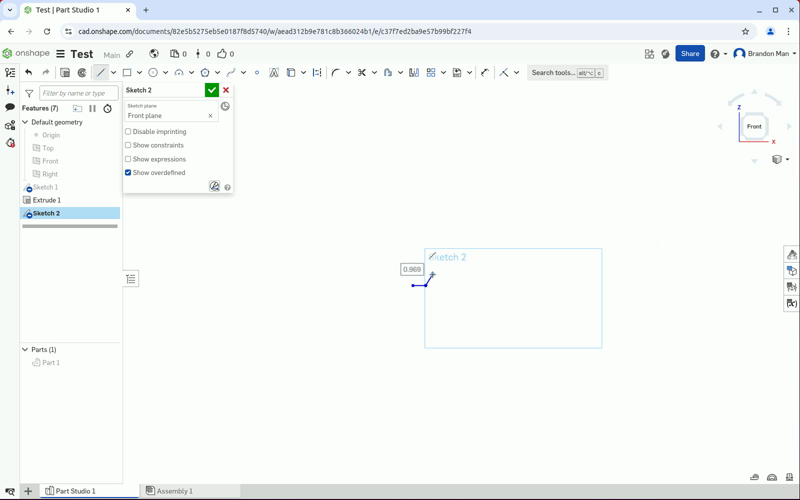
scroll(-6)
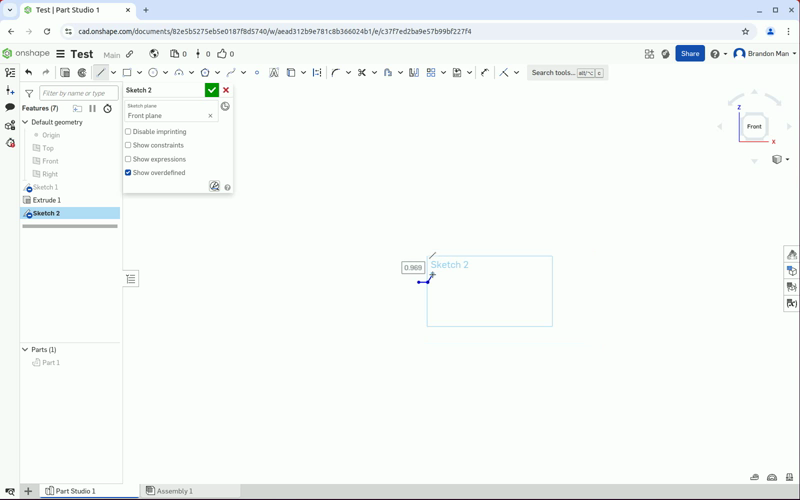
scroll(-6)
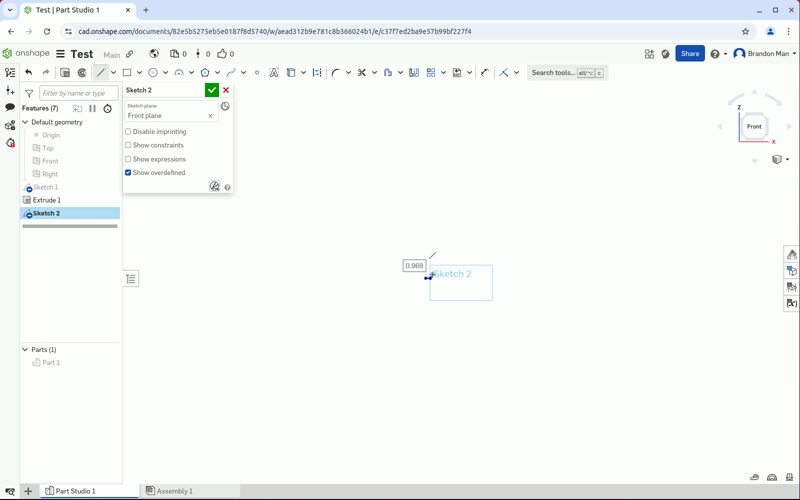
key_up(shift)
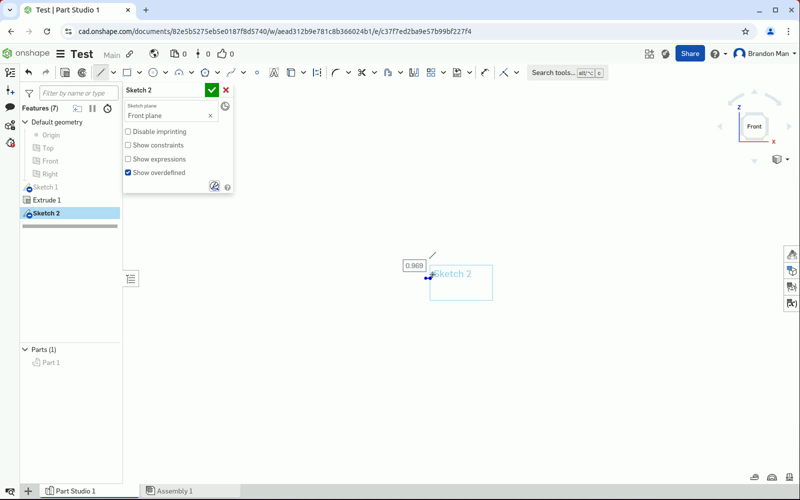
key(esc)
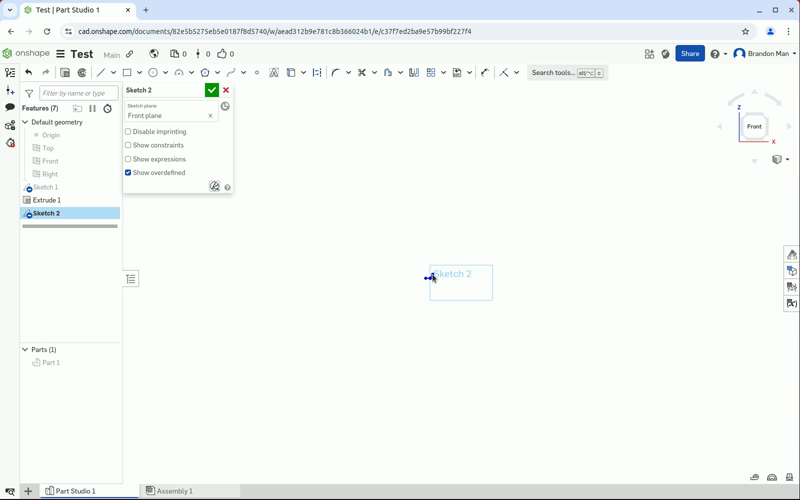
key(a)
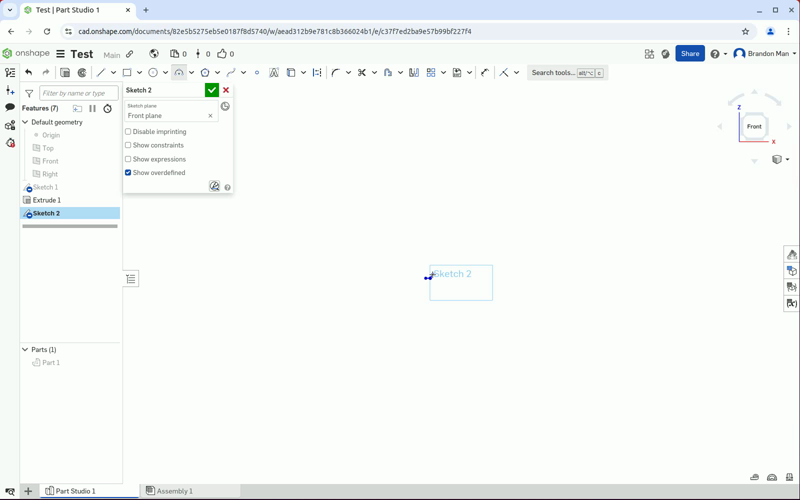
mouse_move(432, 274)
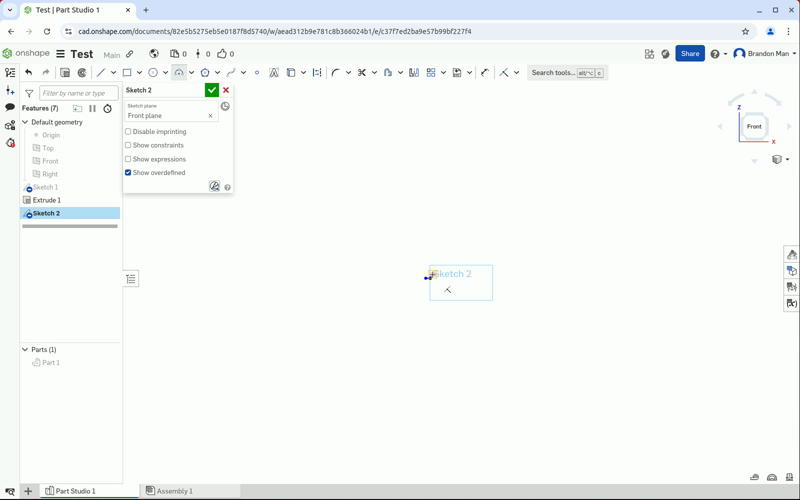
click(432, 274)
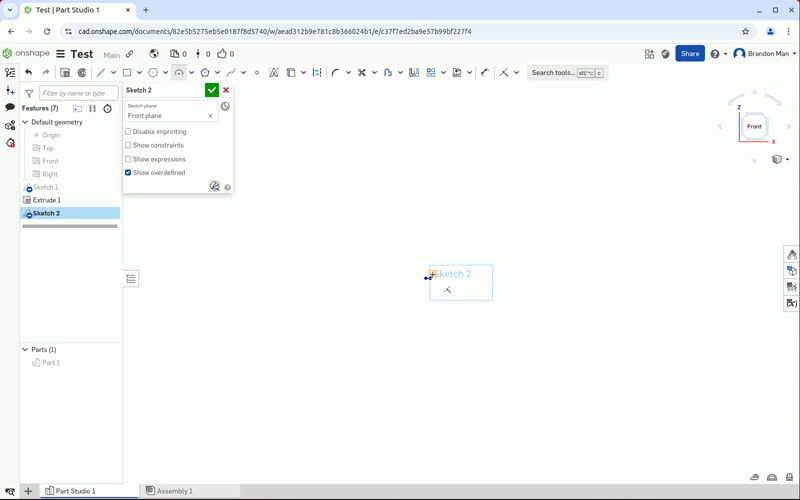
mouse_move(425, 278)
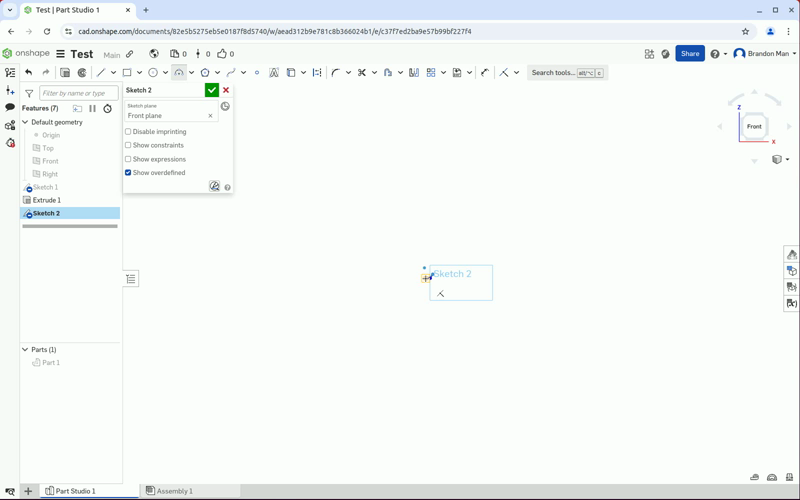
click(425, 278)
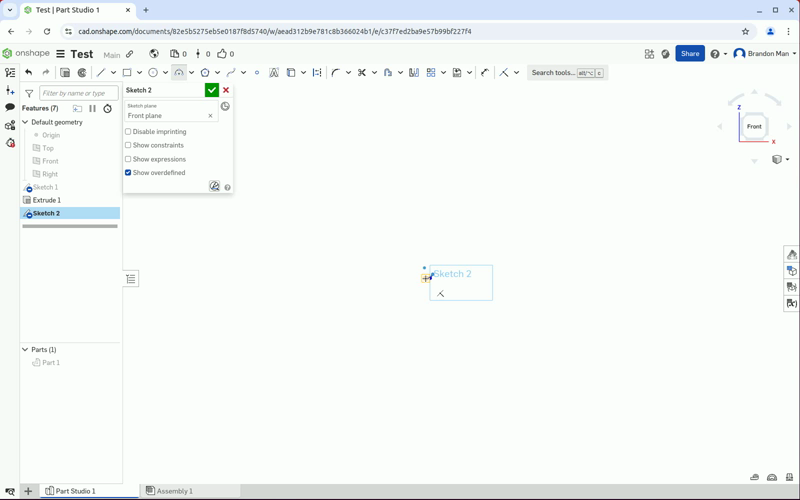
key_down(shift)
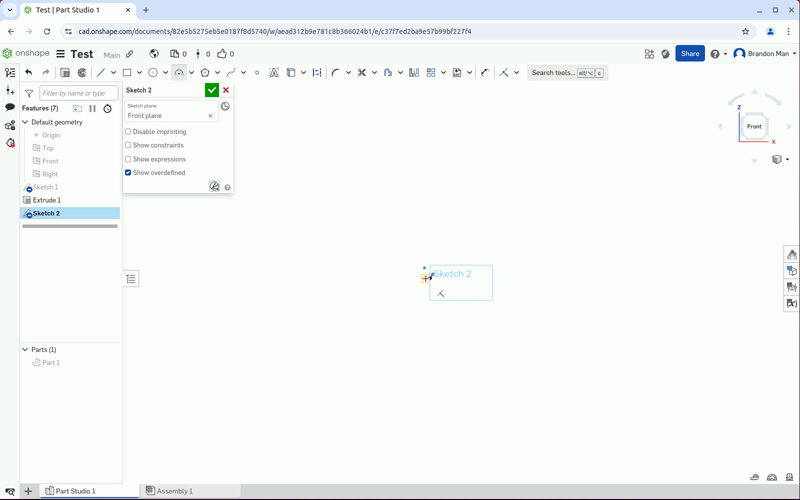
mouse_move(429, 277)
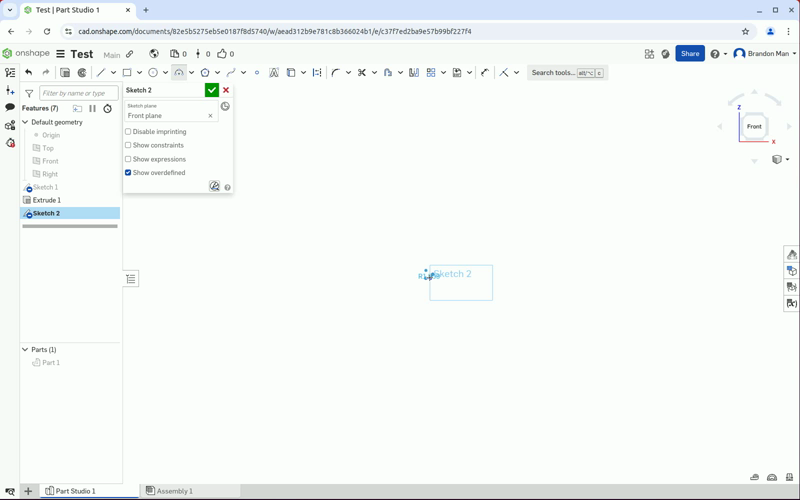
scroll(6)
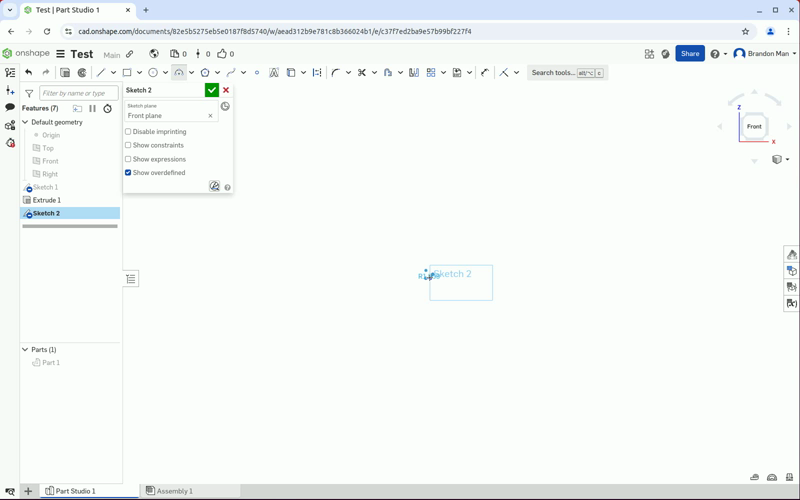
scroll(6)
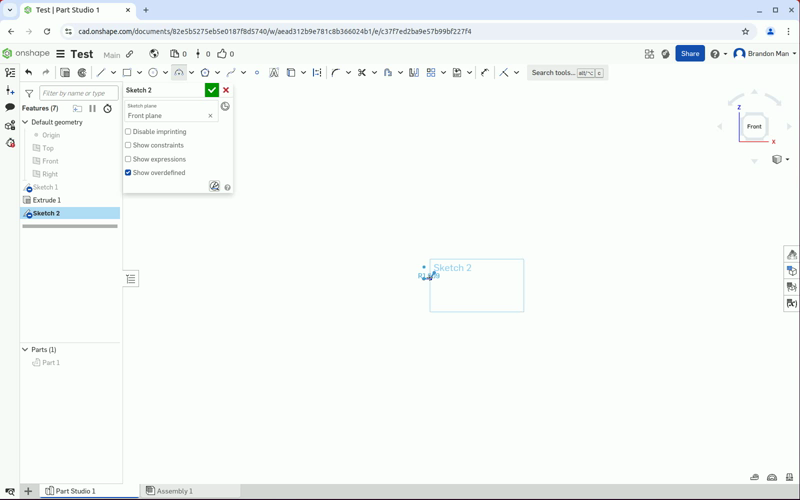
scroll(6)
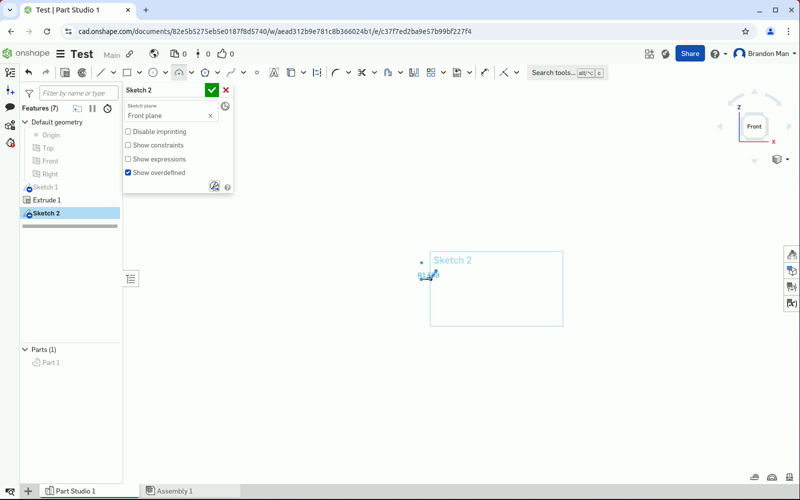
scroll(6)
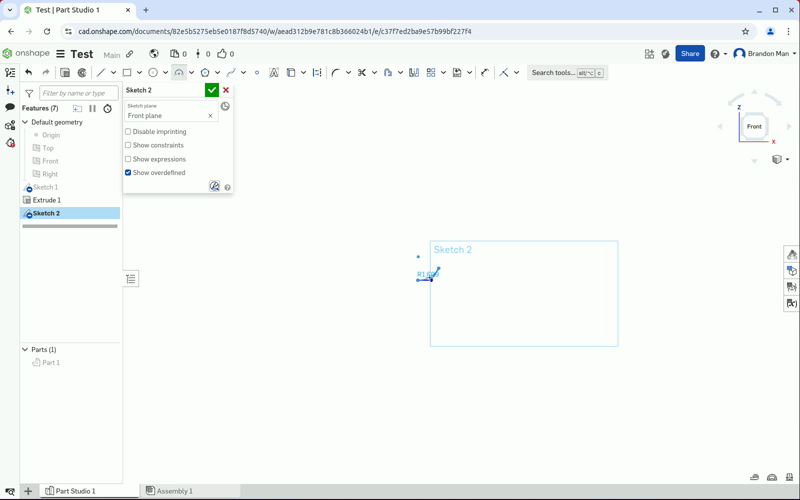
scroll(6)
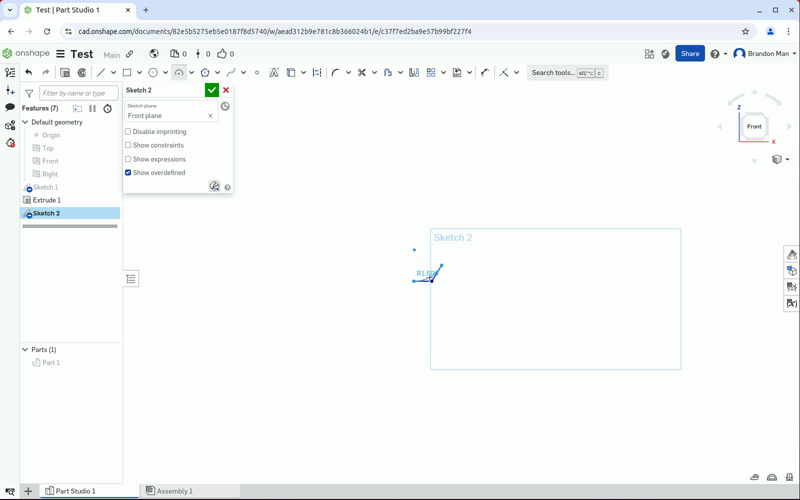
scroll(6)
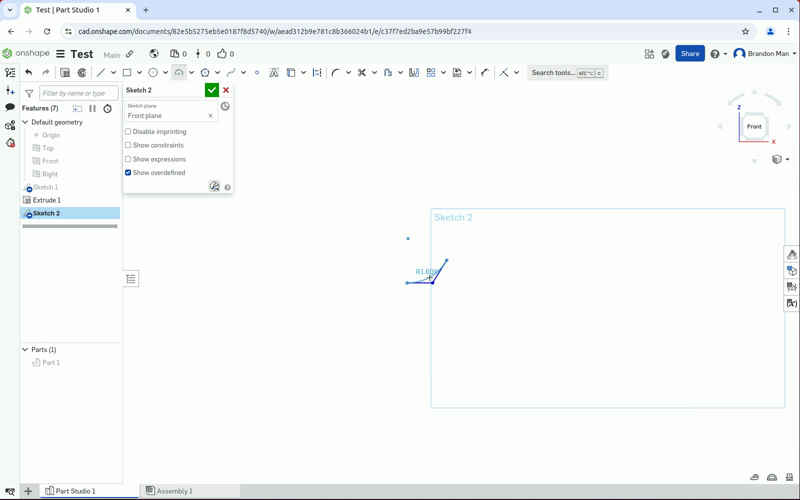
scroll(6)
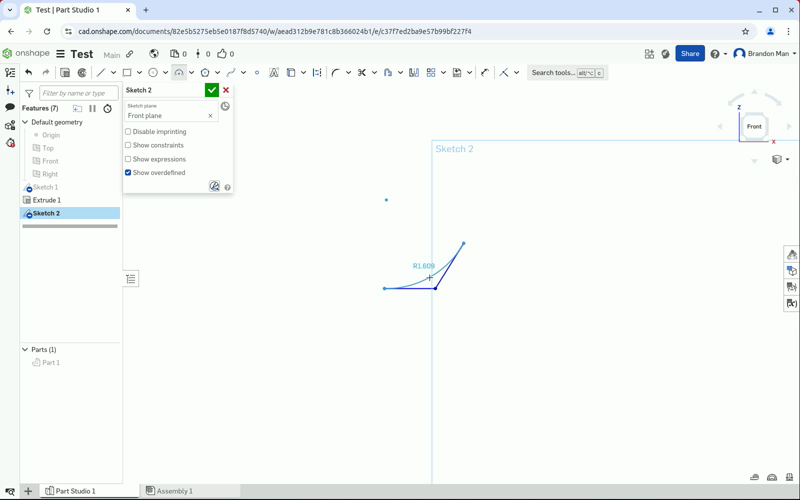
click(429, 277)
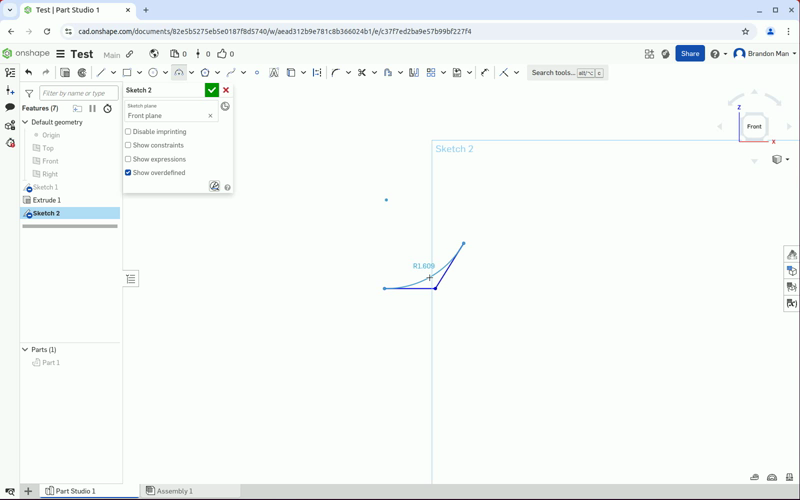
scroll(-6)
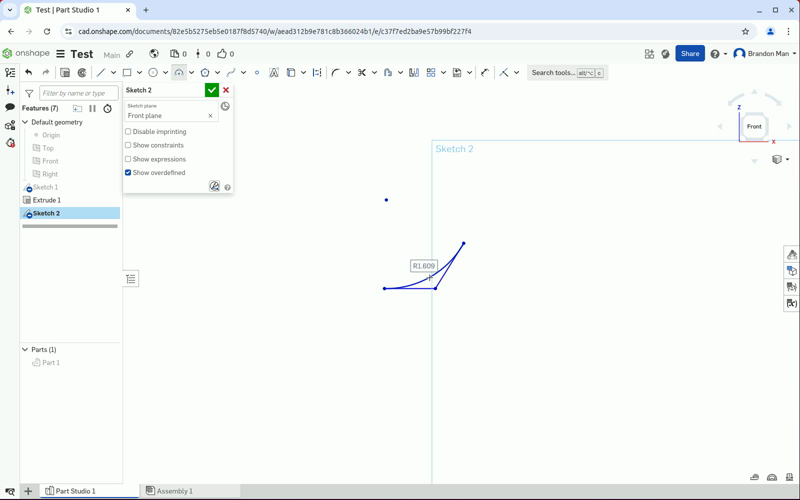
scroll(-6)
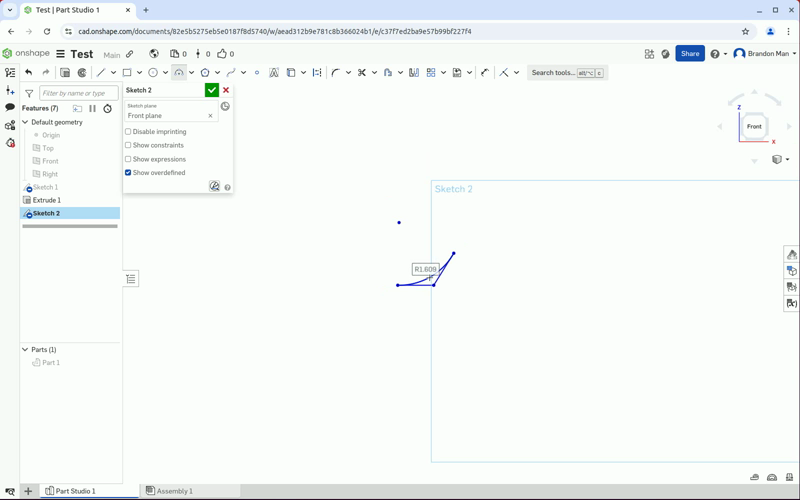
scroll(-6)
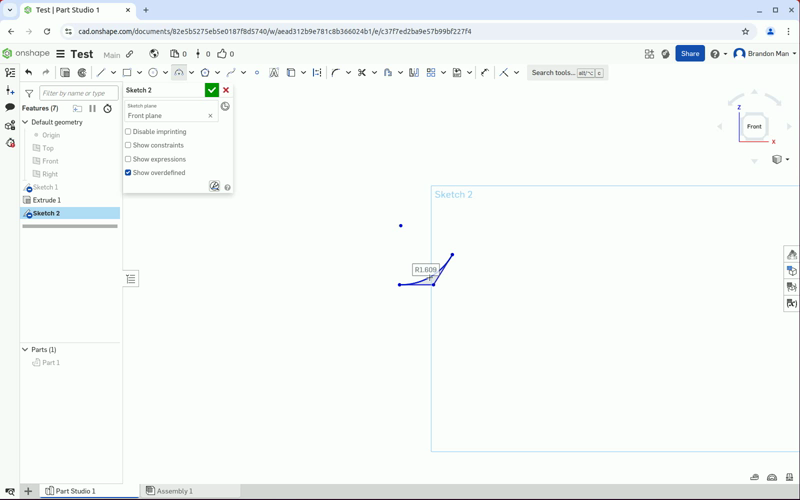
scroll(-6)
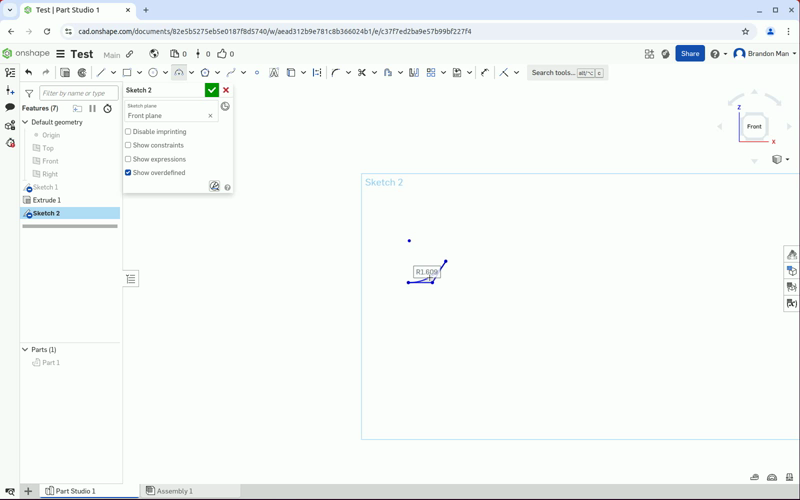
scroll(-6)
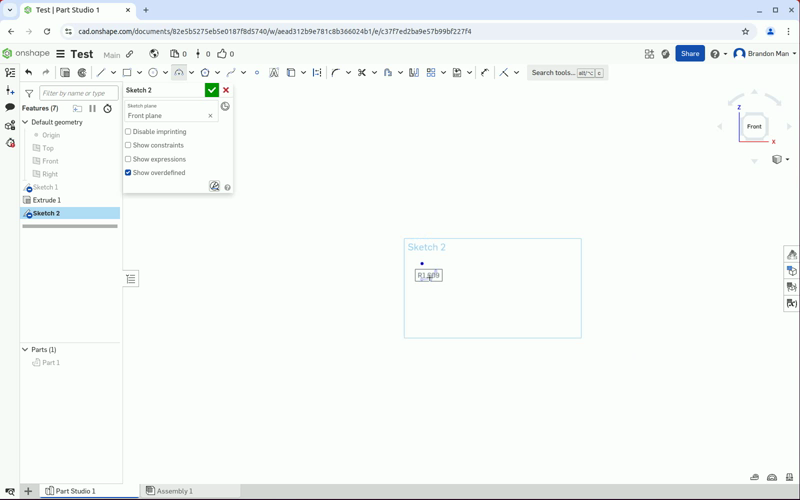
scroll(-6)
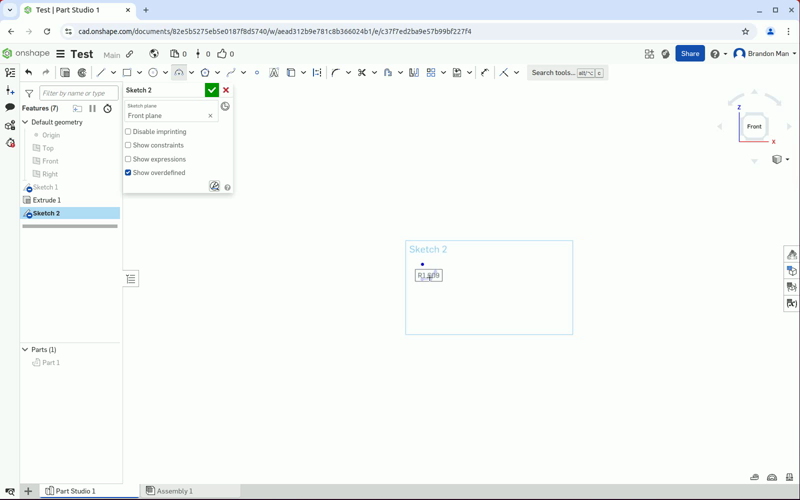
scroll(-6)
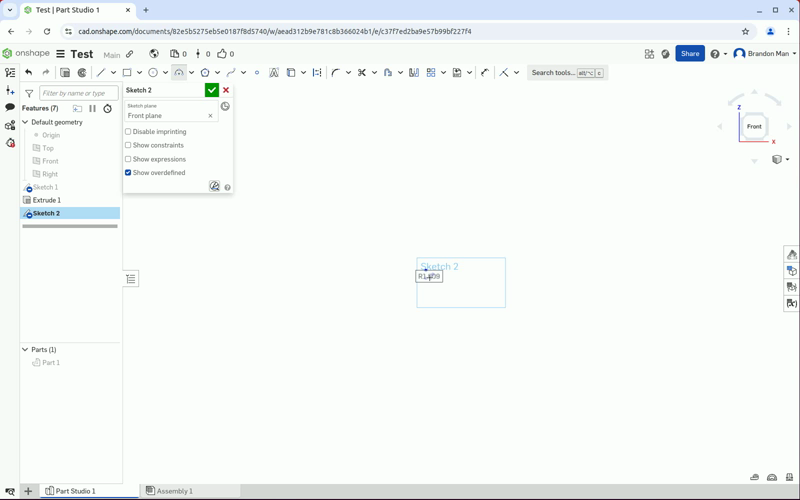
key_up(shift)
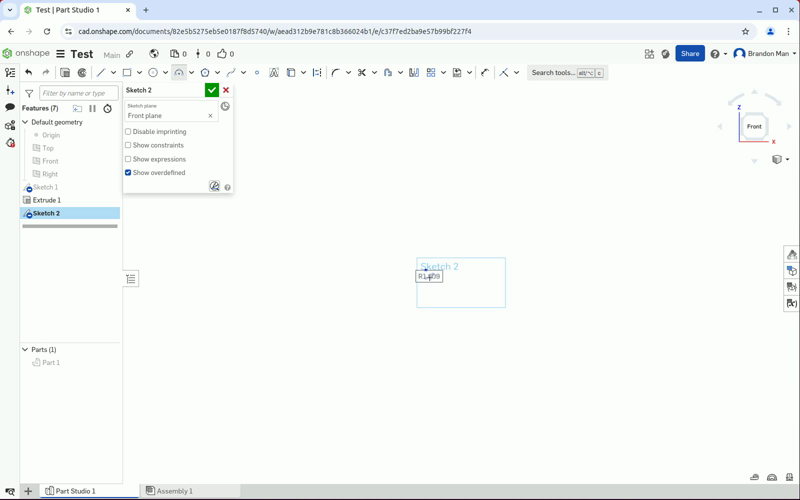
key(esc)
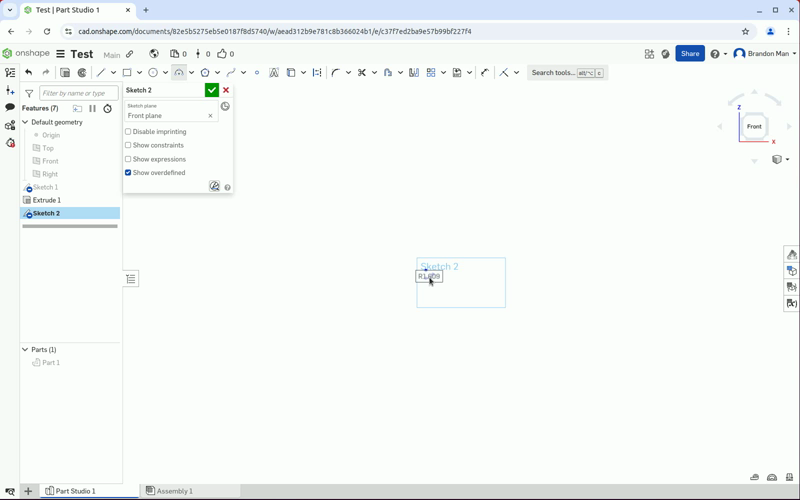
mouse_move(431, 276)
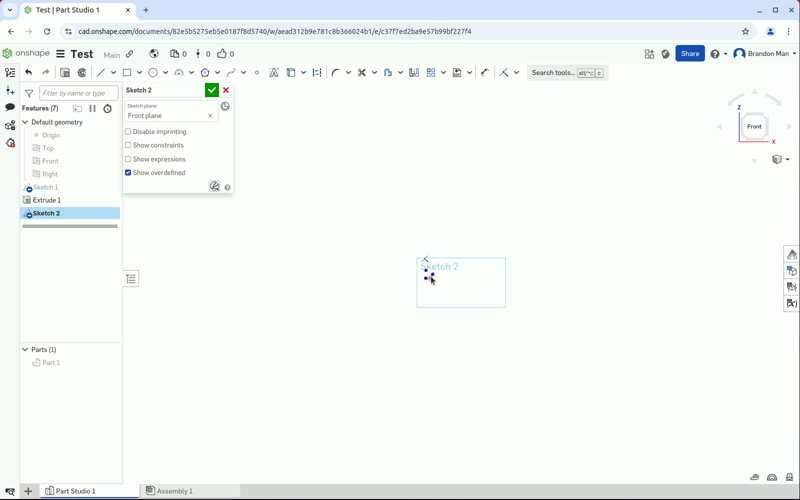
scroll(6)
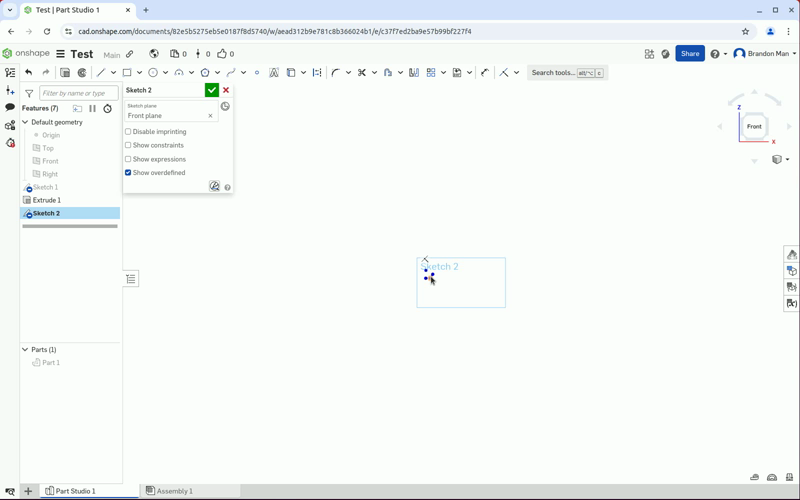
scroll(6)
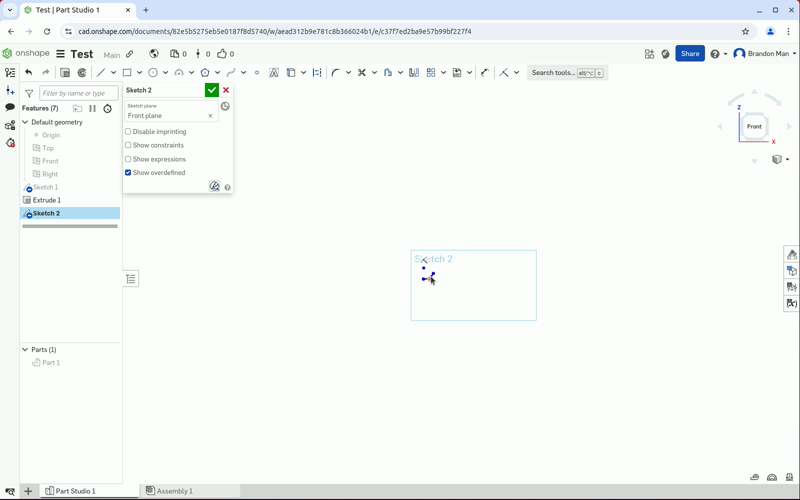
scroll(6)
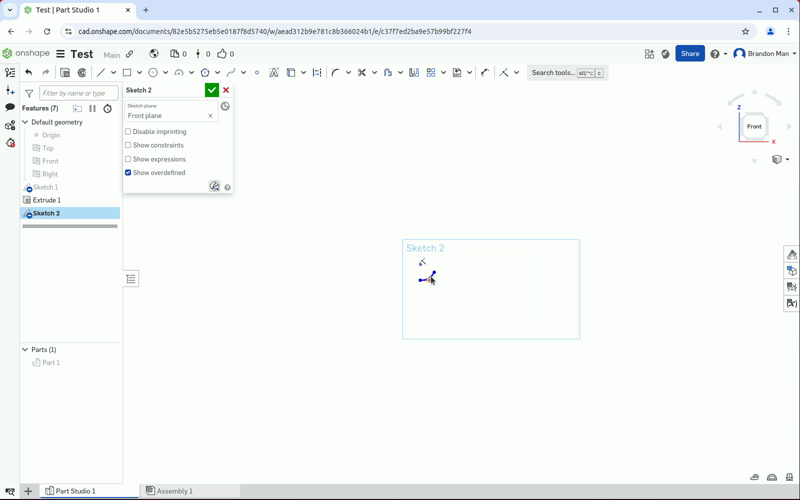
scroll(6)
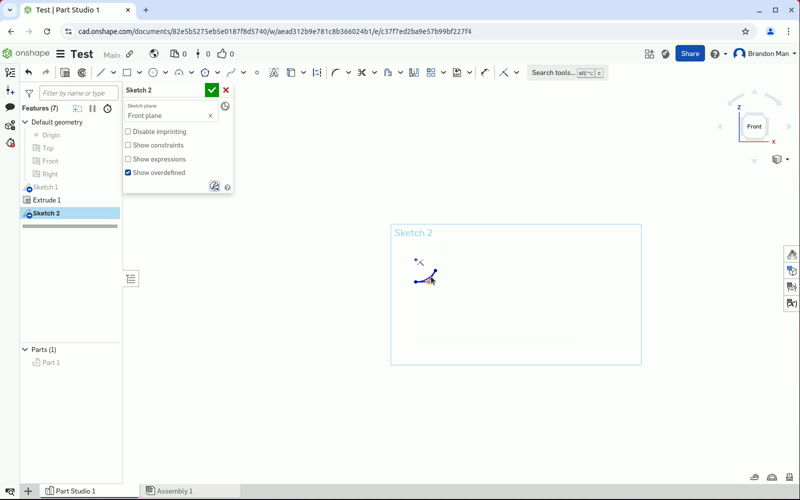
scroll(6)
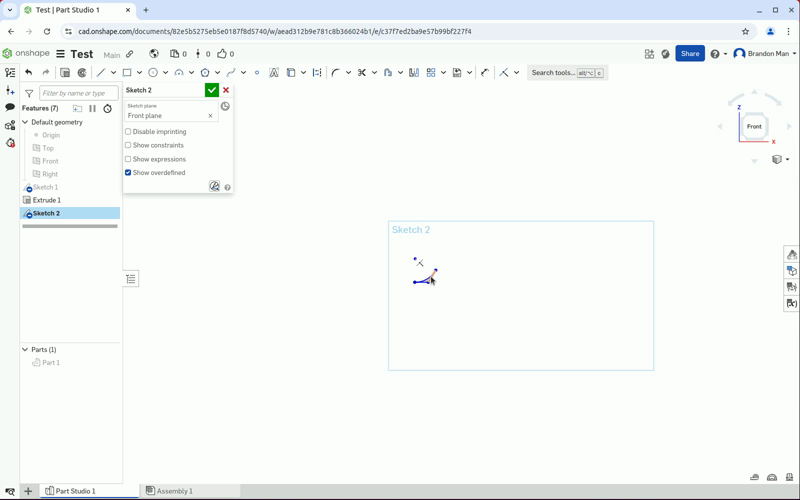
scroll(6)
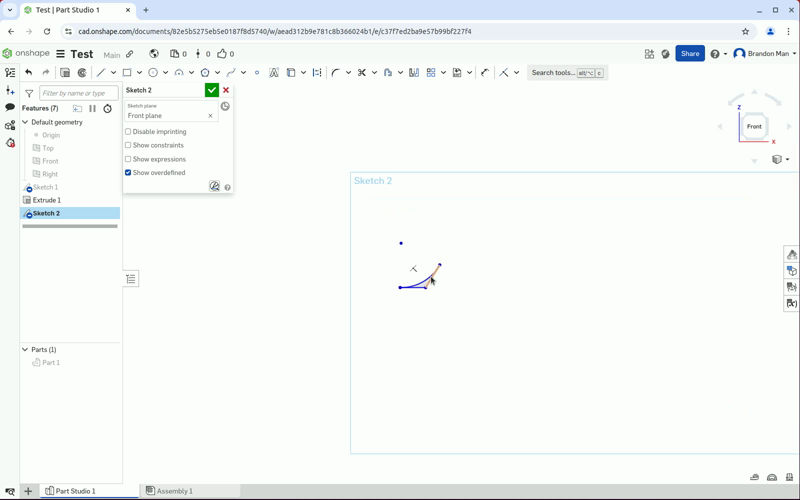
scroll(6)
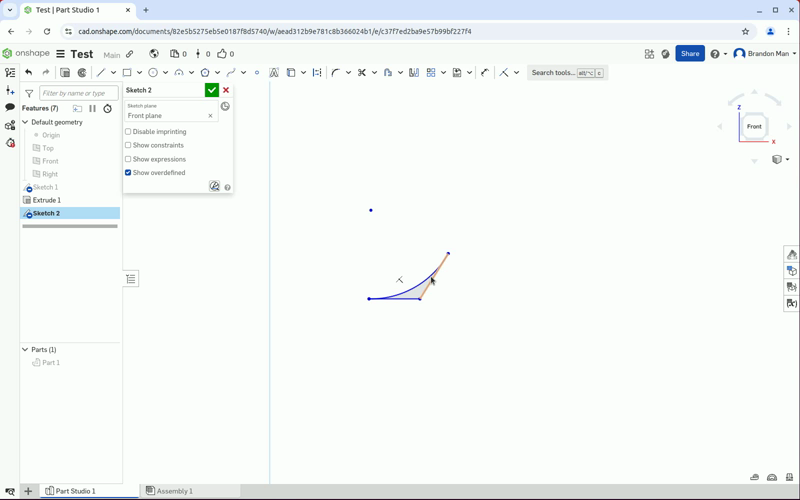
click(431, 276)
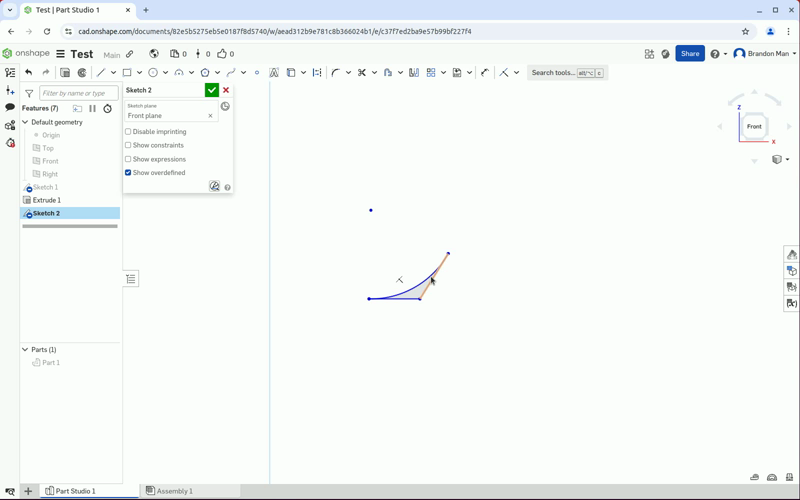
scroll(-6)
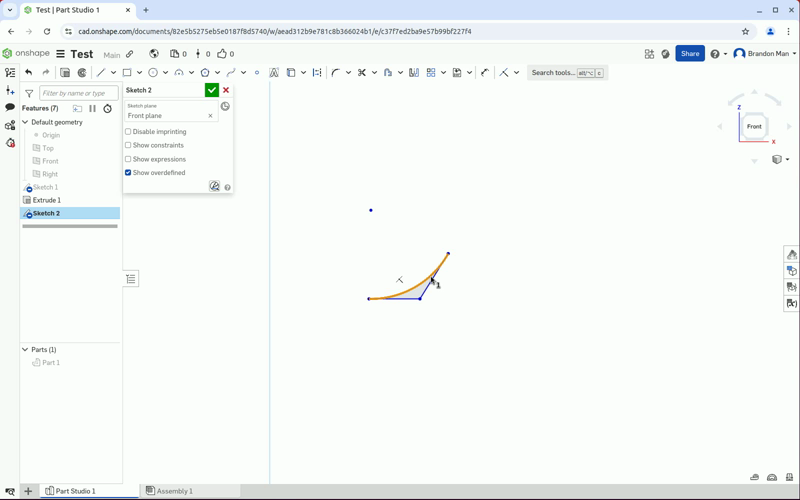
scroll(-6)
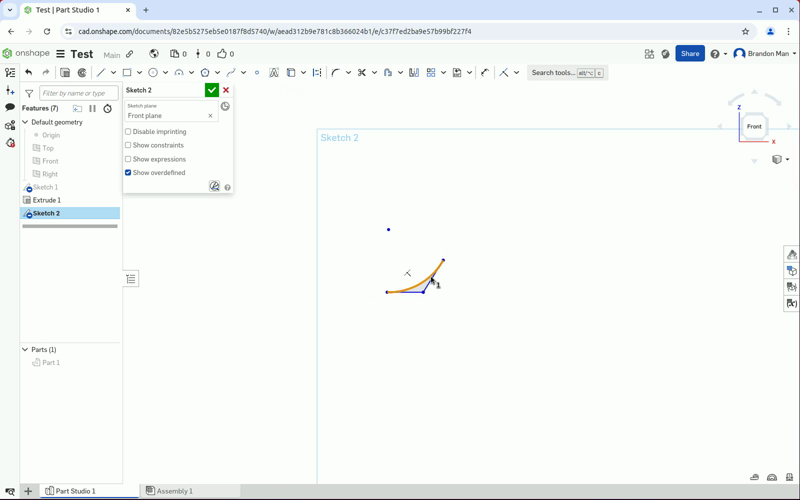
scroll(-6)
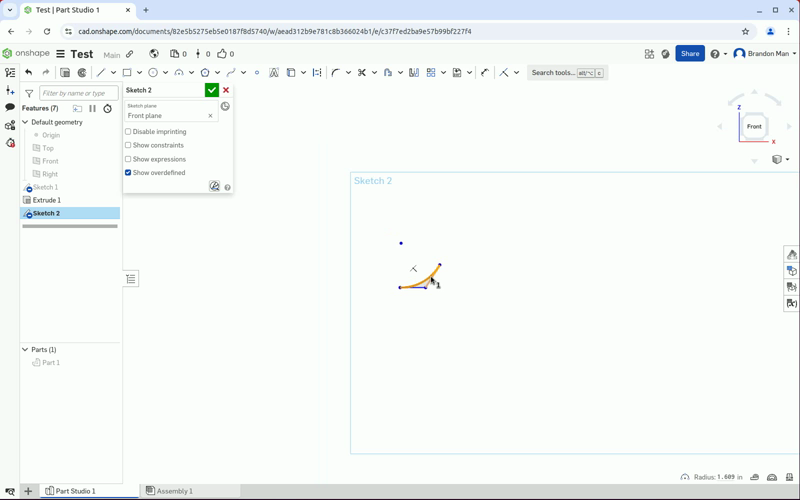
scroll(-6)
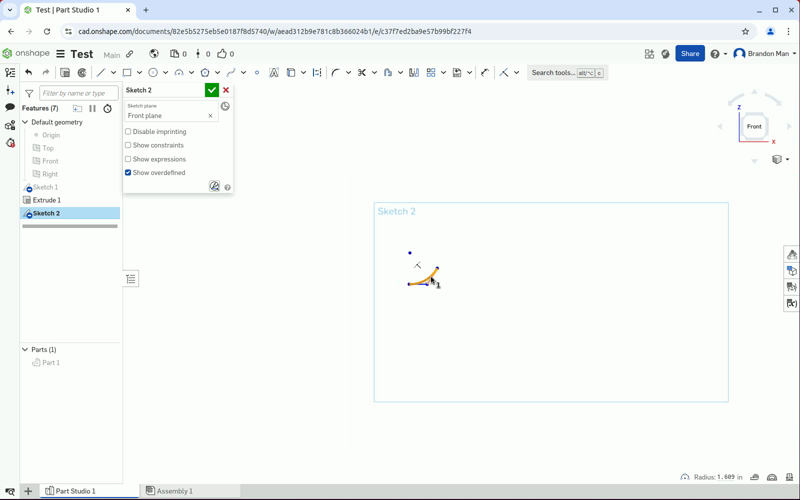
scroll(-6)
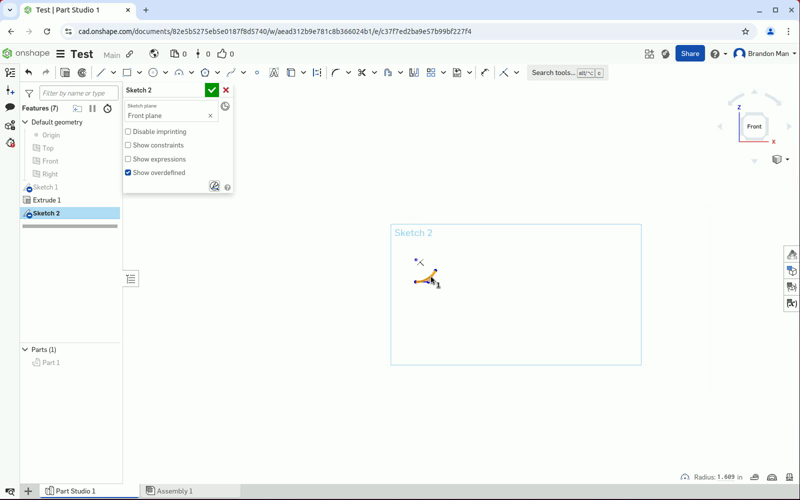
scroll(-6)
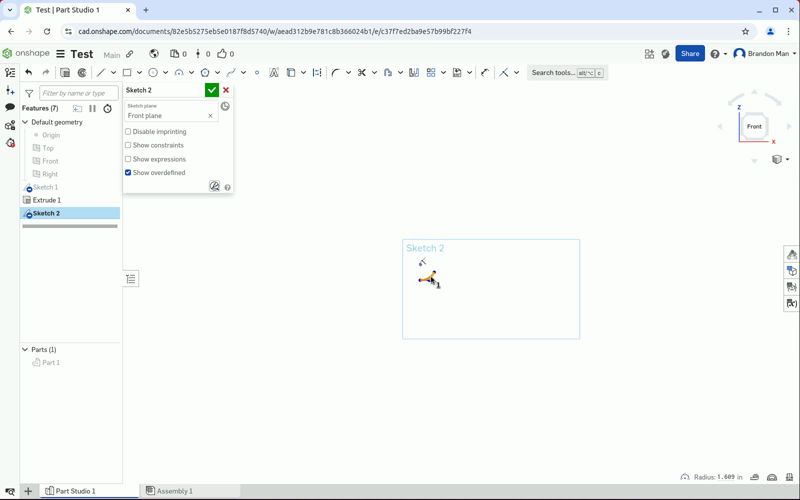
scroll(-6)
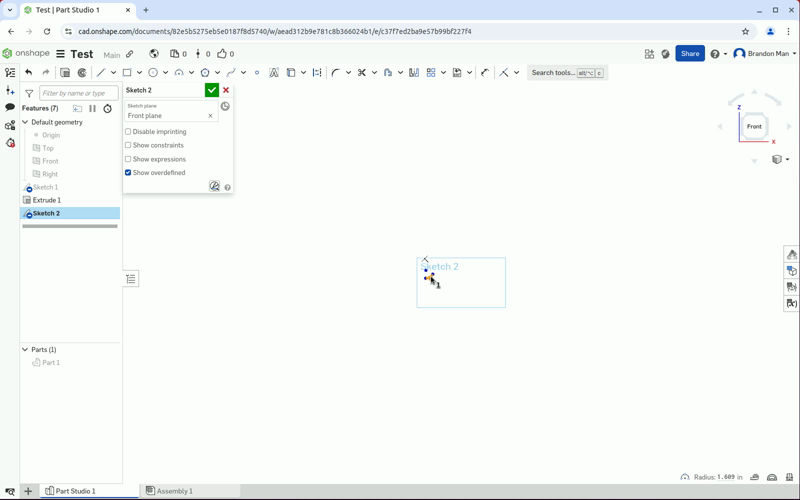
mouse_move(73, 352)
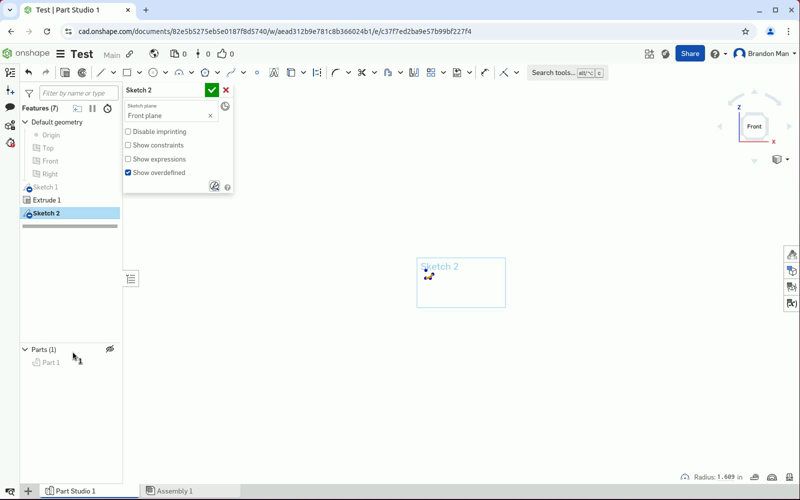
key(shift+y)
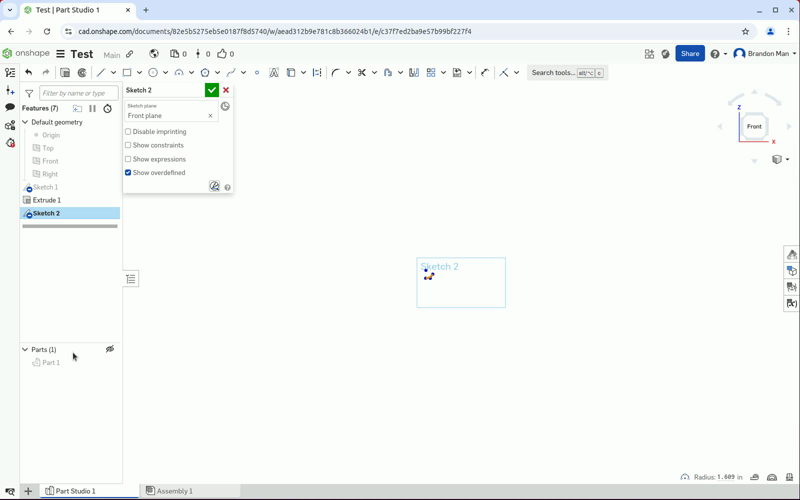
key(shift+e)
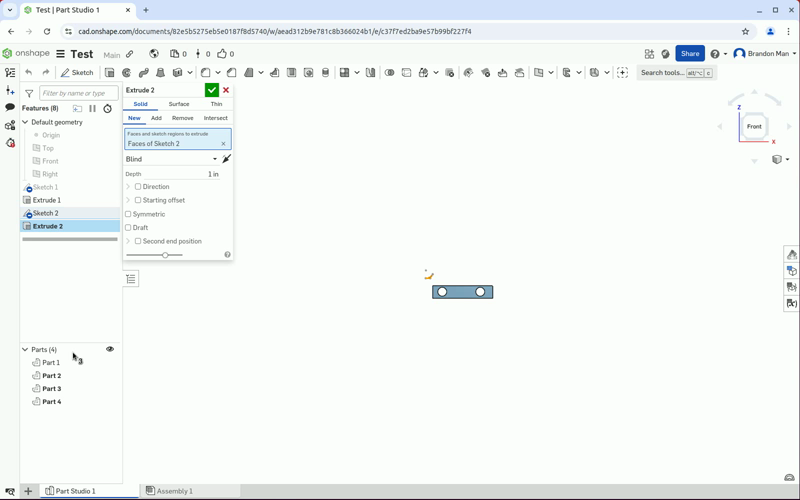
mouse_move(143, 106)
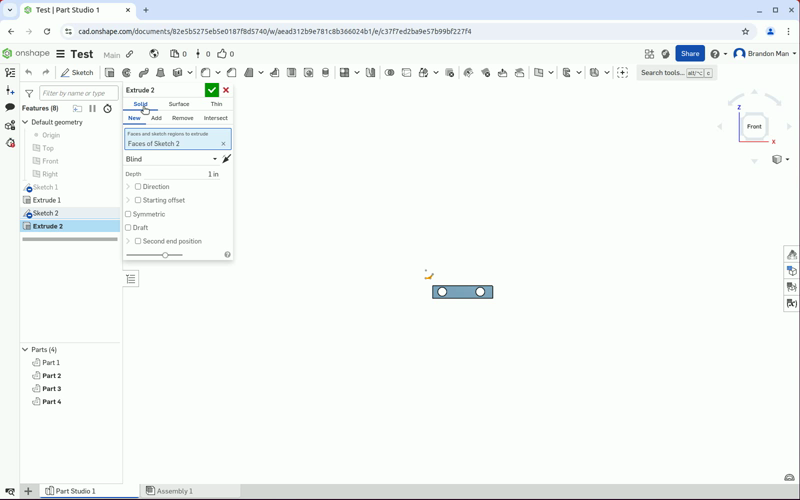
click(143, 106)
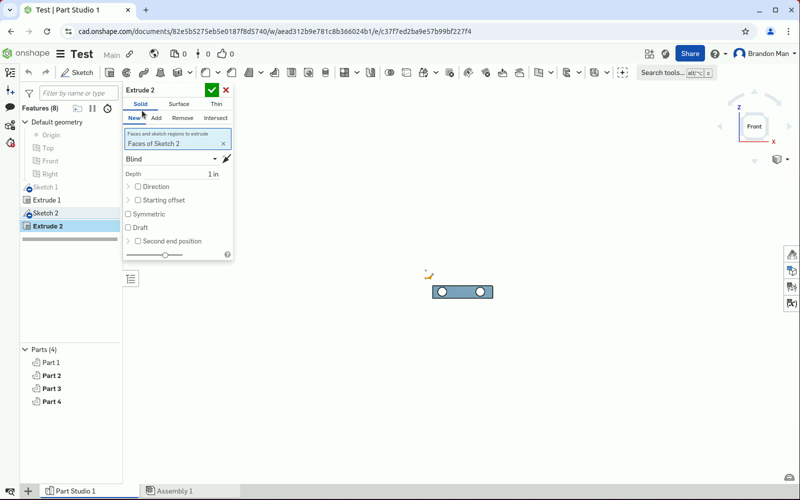
mouse_move(137, 120)
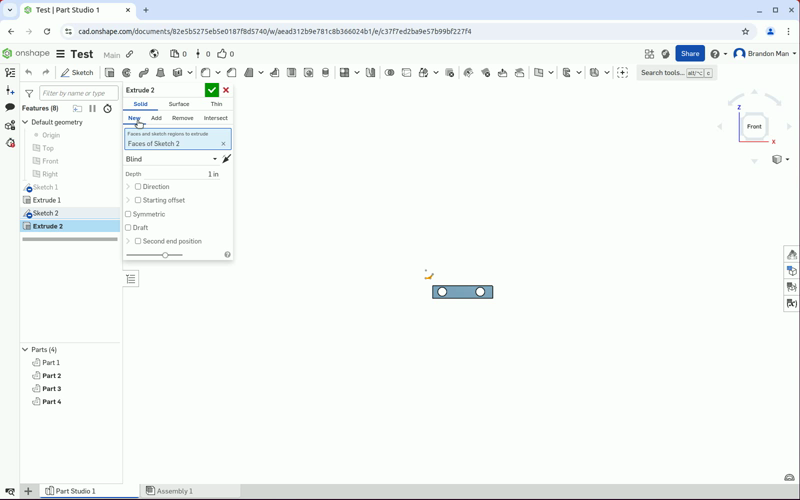
click(137, 120)
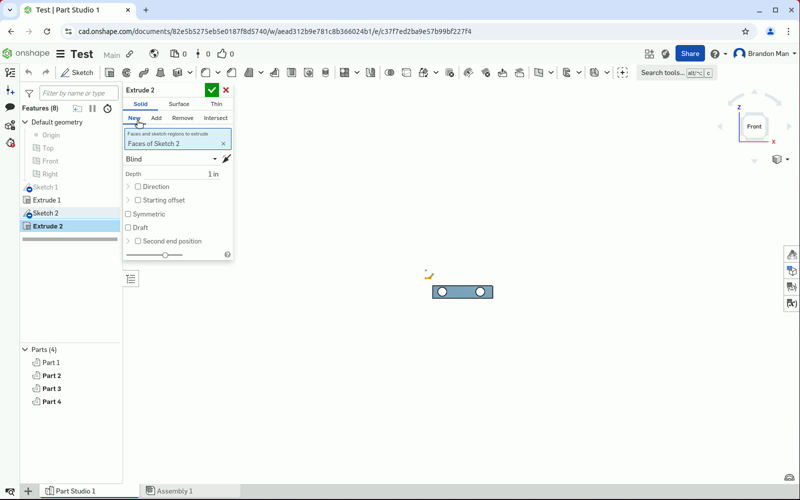
key(tab, 4)
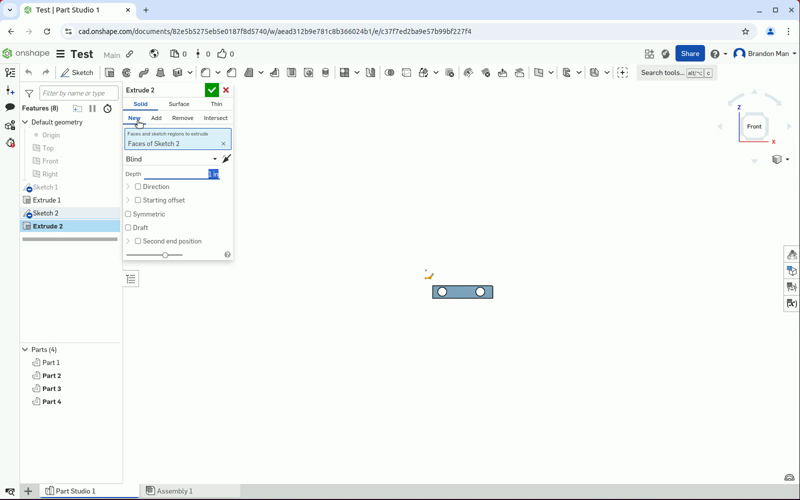
text(1.685)
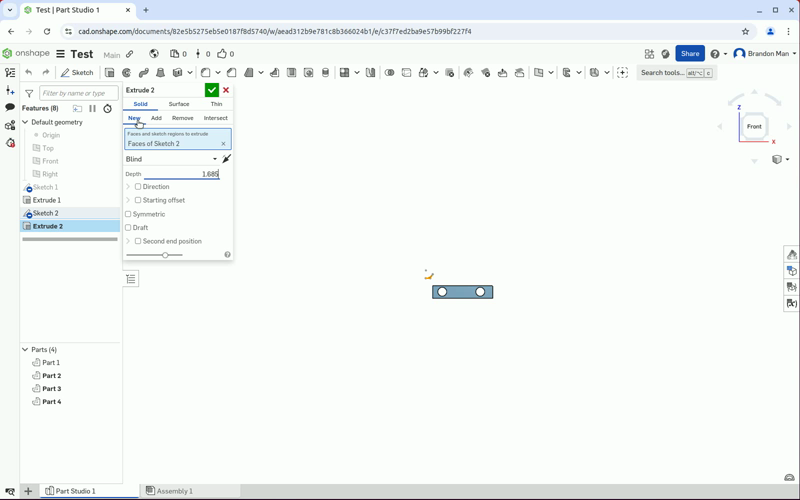
key(enter)
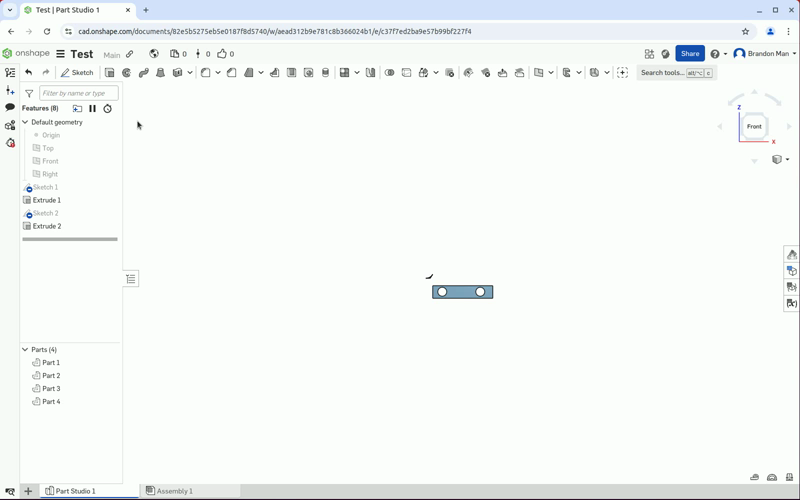
key(shift+h)
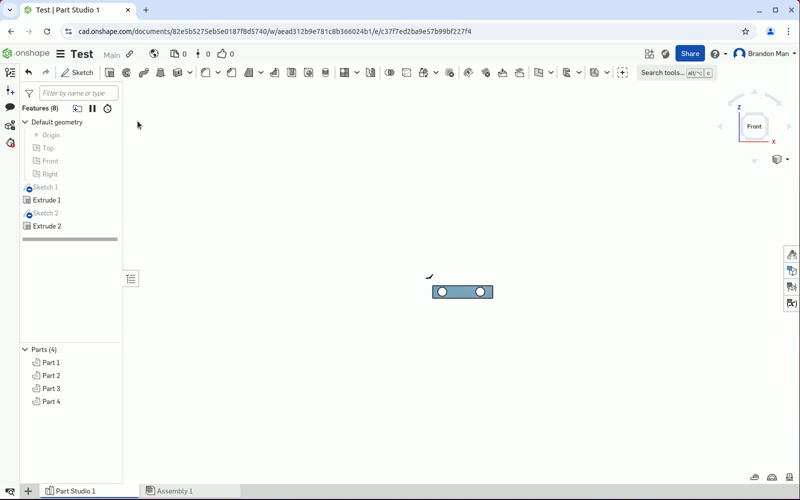
key(shift+h)
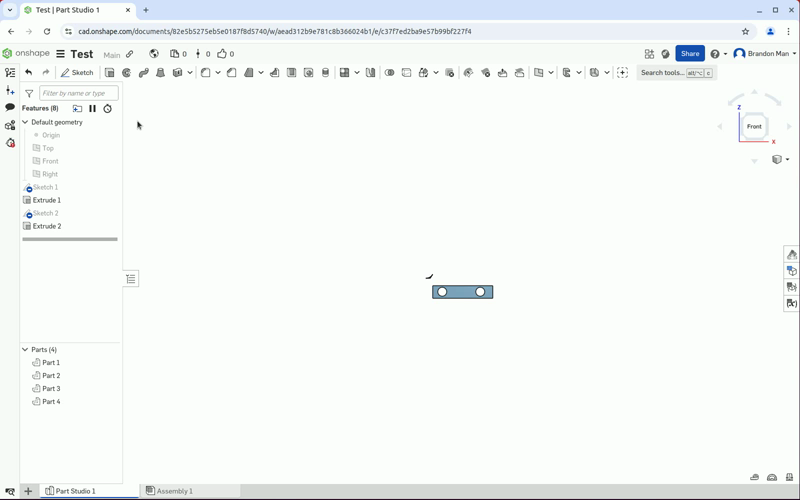
mouse_move(73, 189)
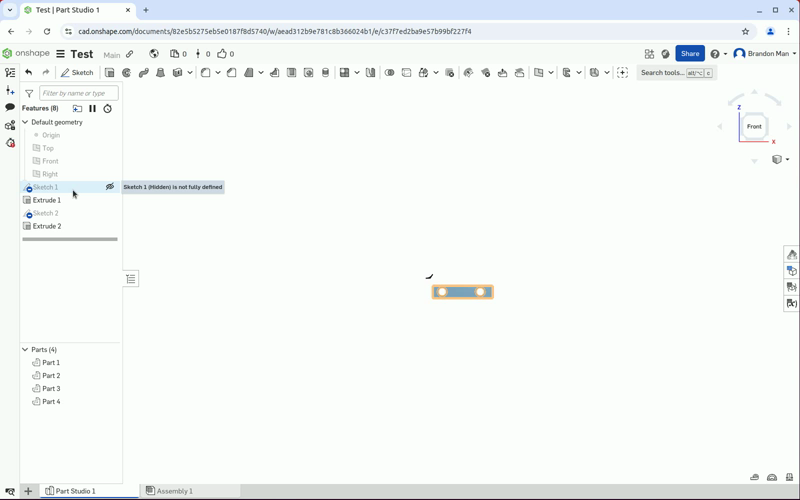
click(73, 189)
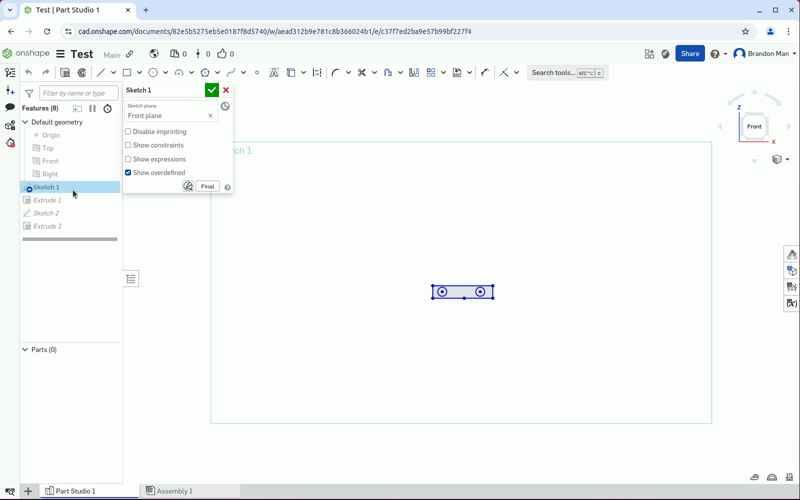
mouse_move(229, 92)
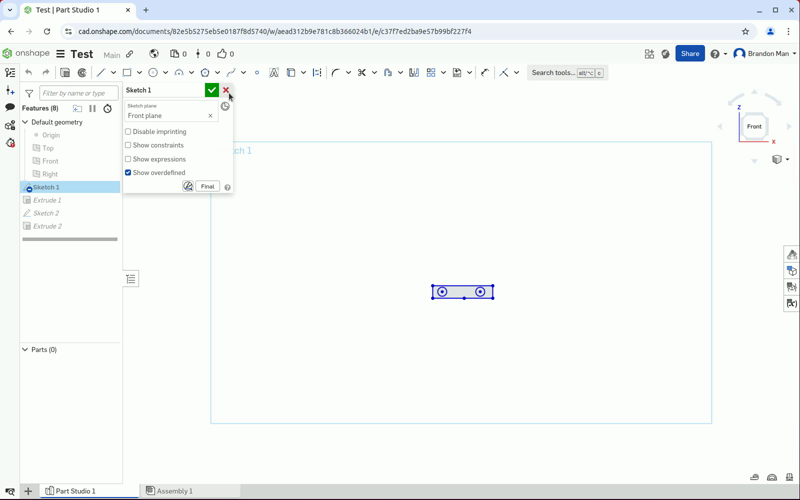
click(229, 92)
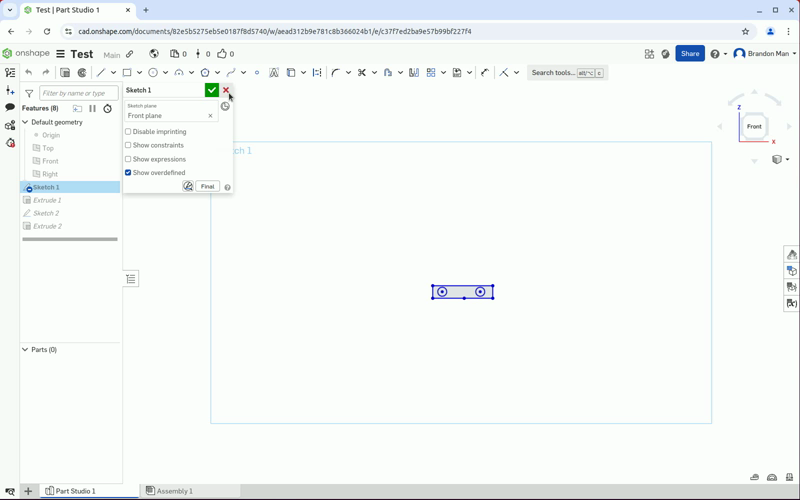
key(shift+s)
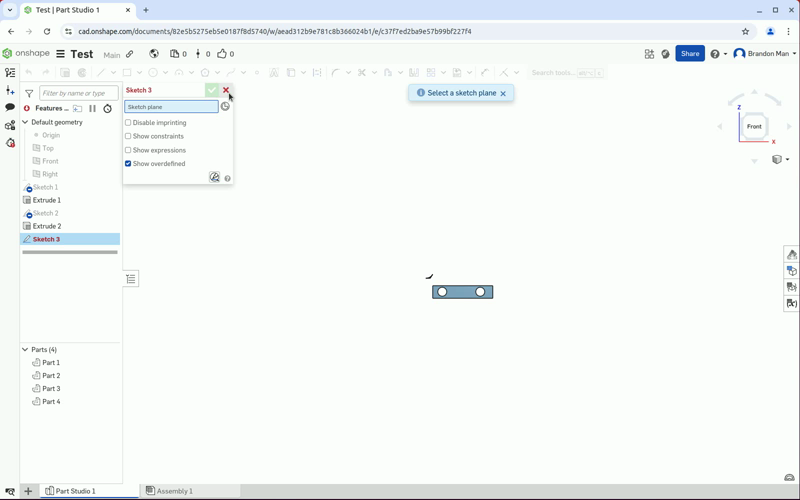
mouse_move(73, 163)
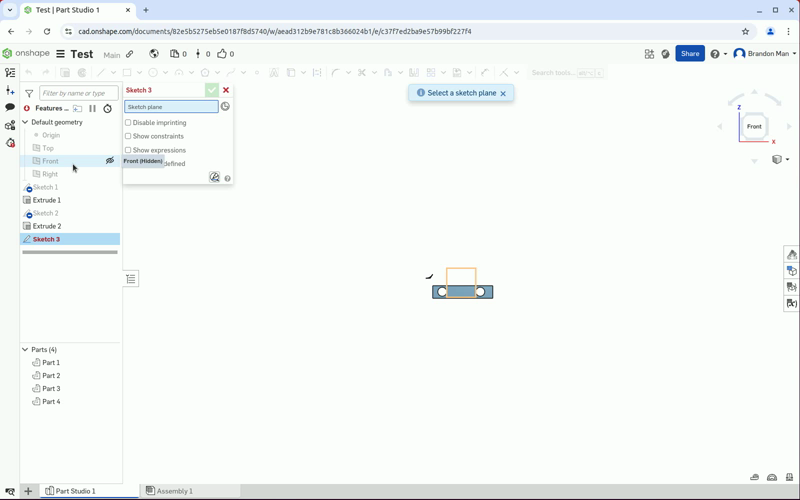
click(73, 163)
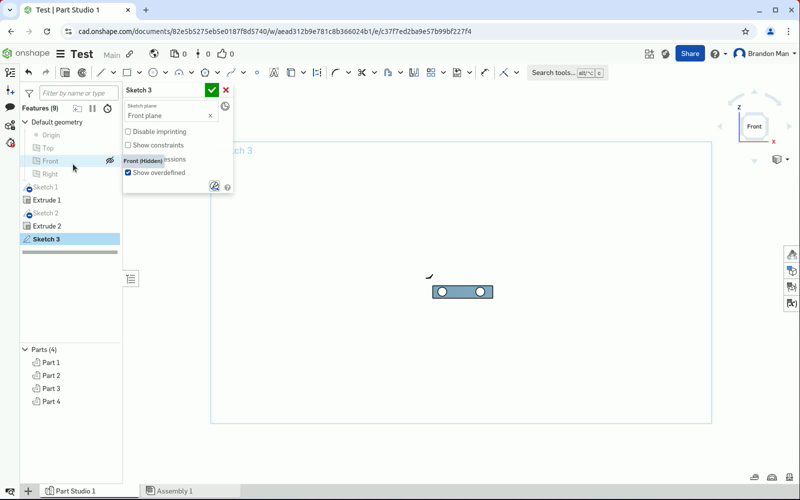
mouse_move(73, 352)
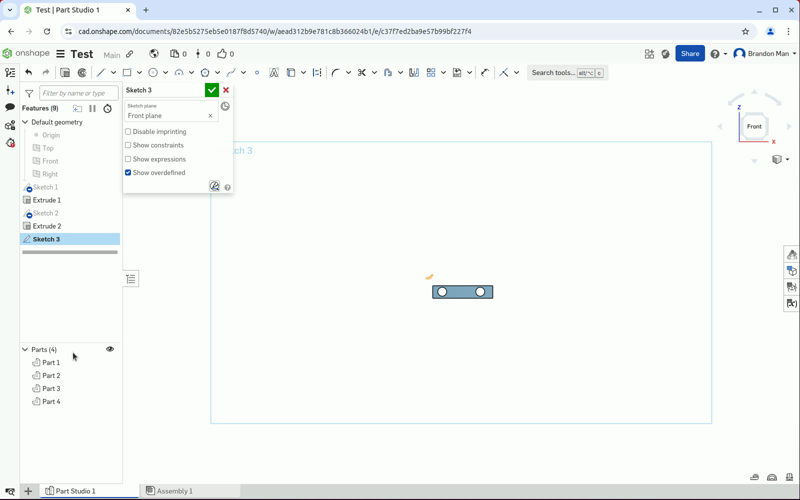
key(y)
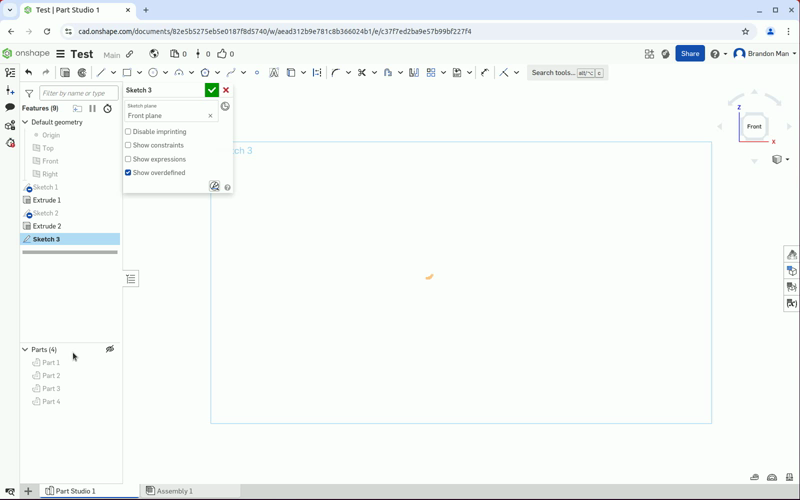
key(l)
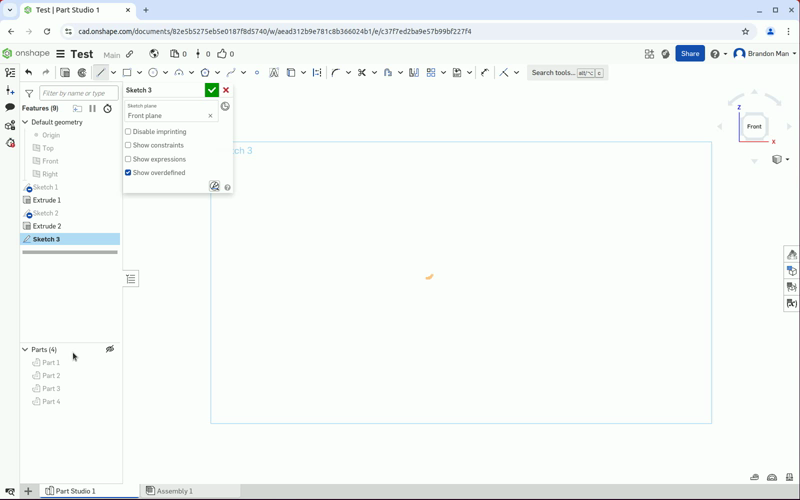
key_down(shift)
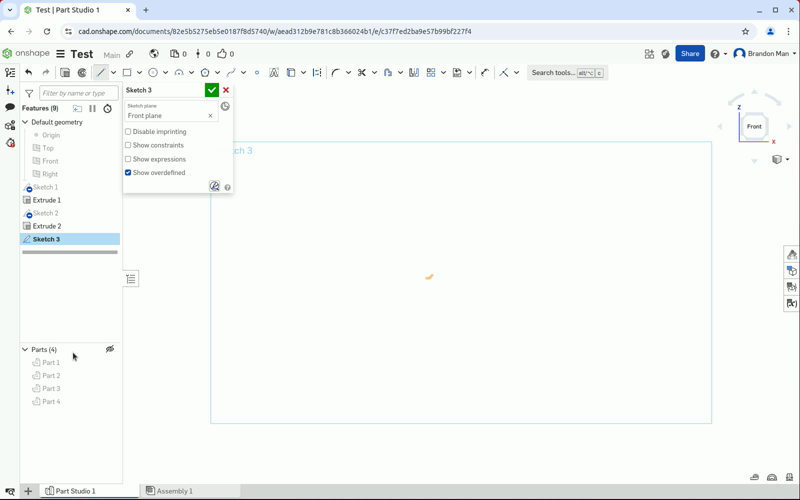
mouse_move(431, 274)
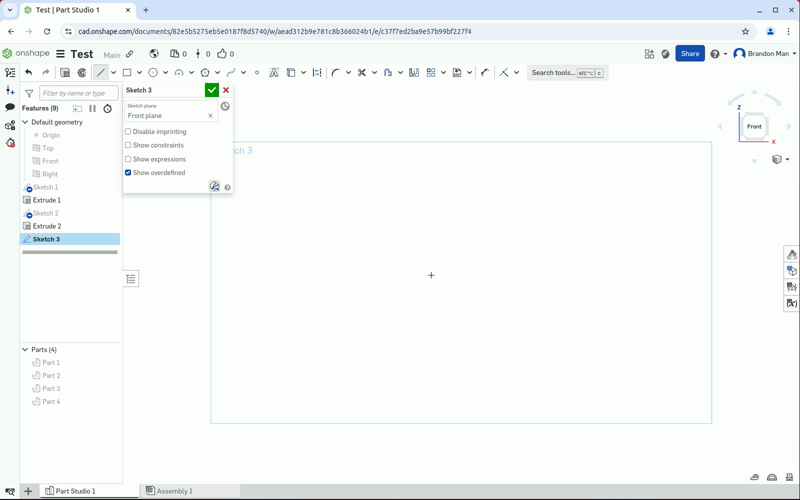
click(431, 274)
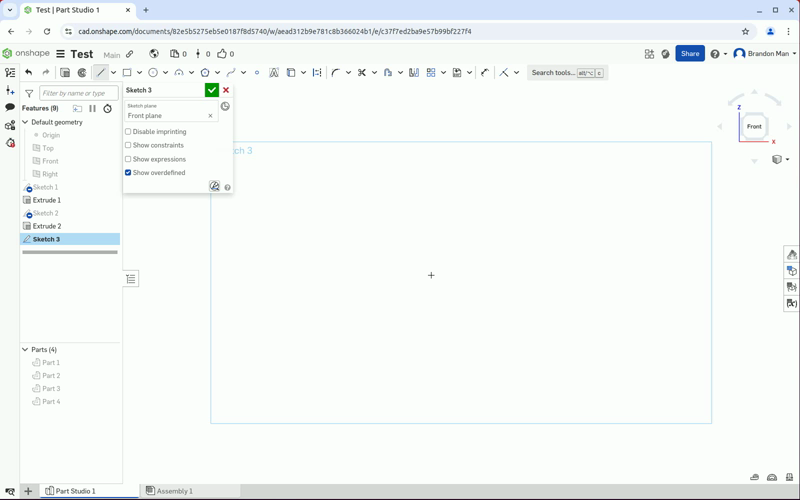
key_up(shift)
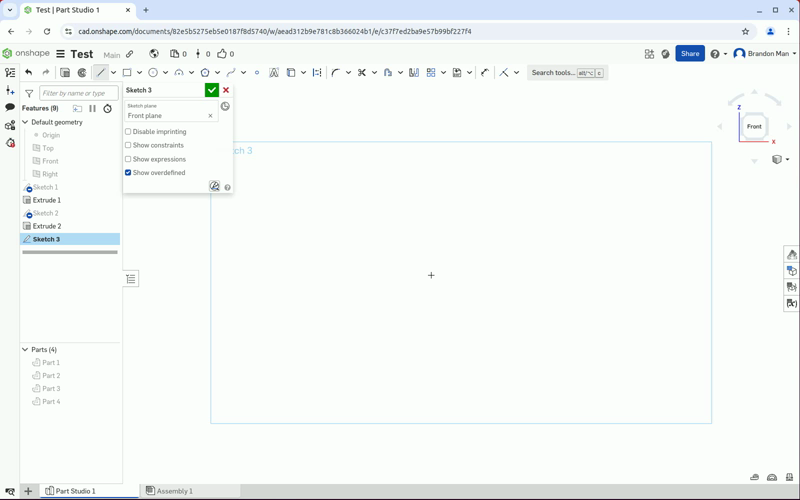
key_down(shift)
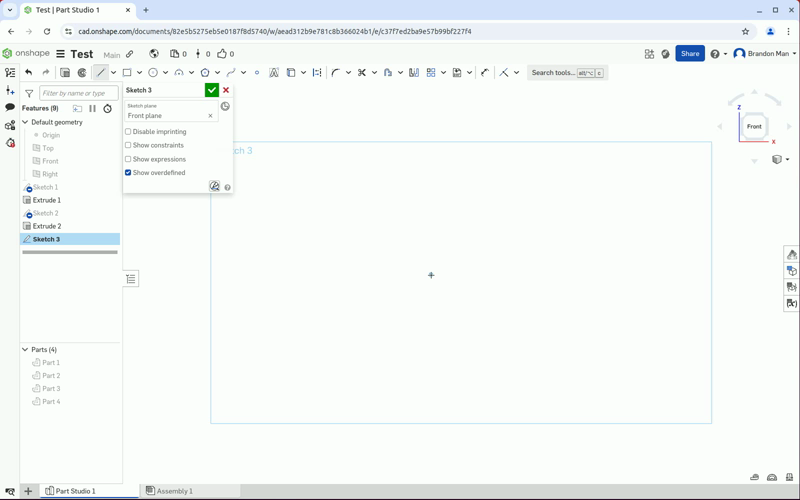
mouse_move(461, 274)
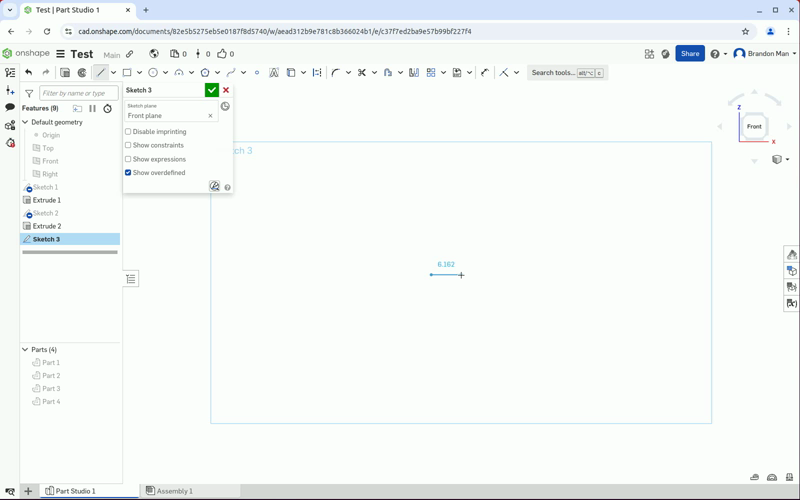
mouse_move(433, 271)
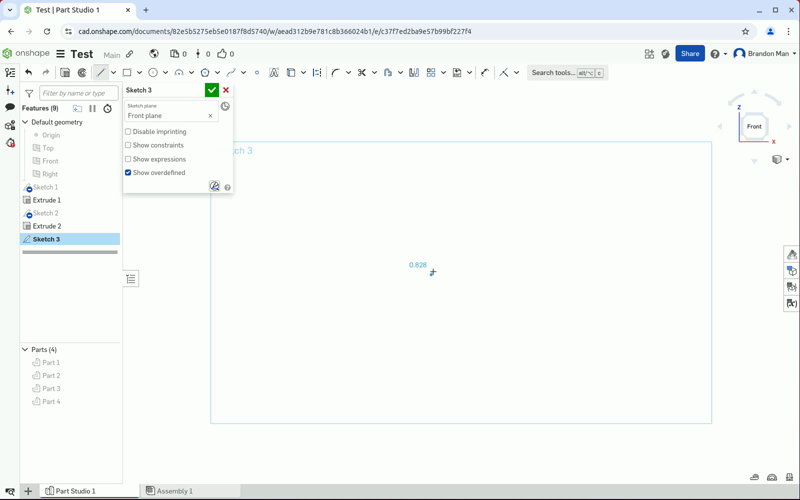
scroll(6)
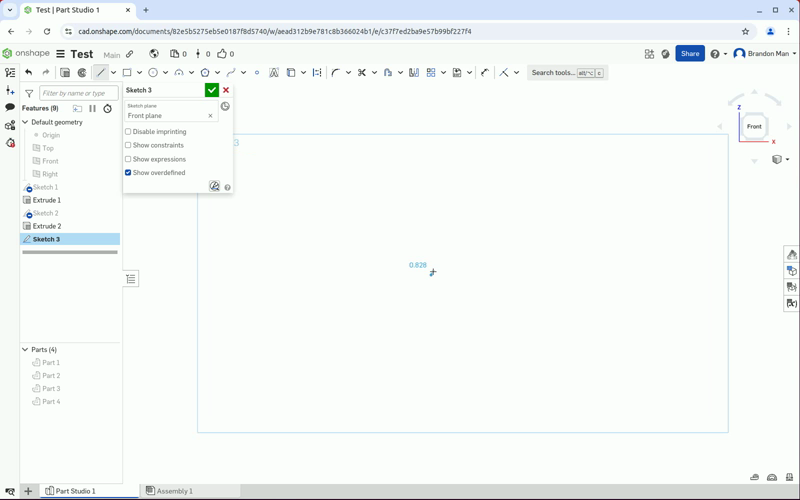
scroll(6)
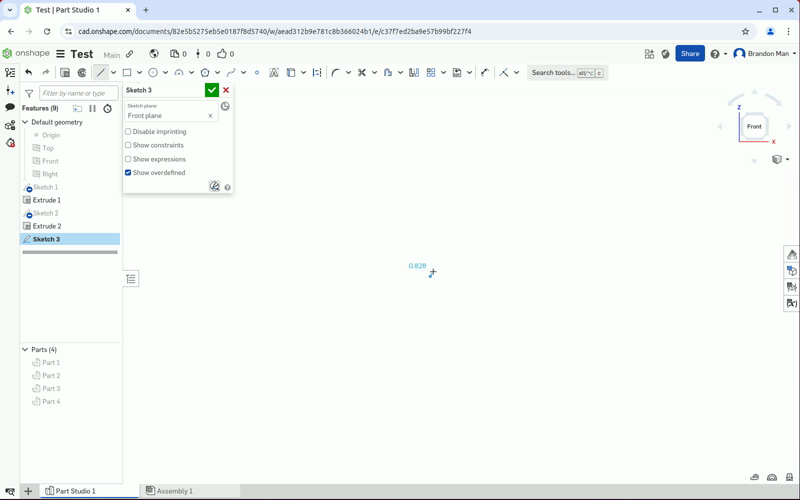
scroll(6)
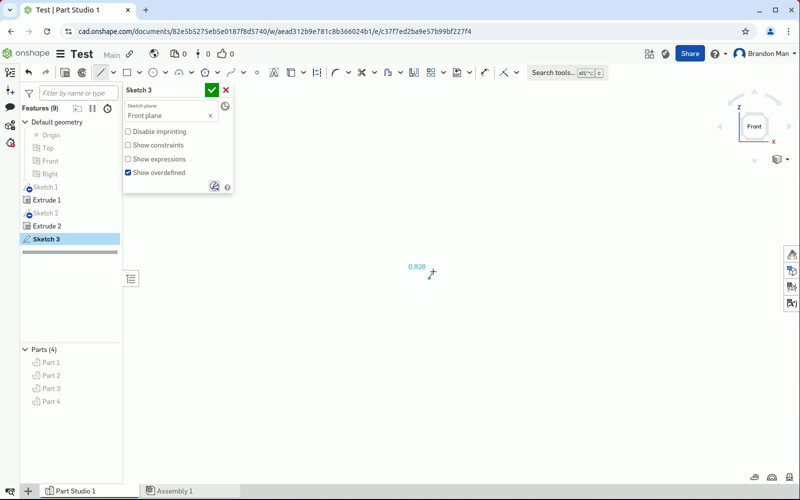
scroll(6)
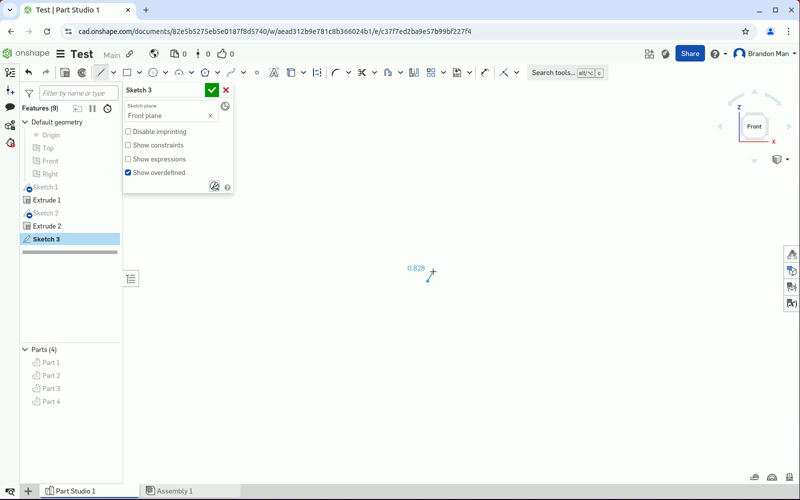
scroll(6)
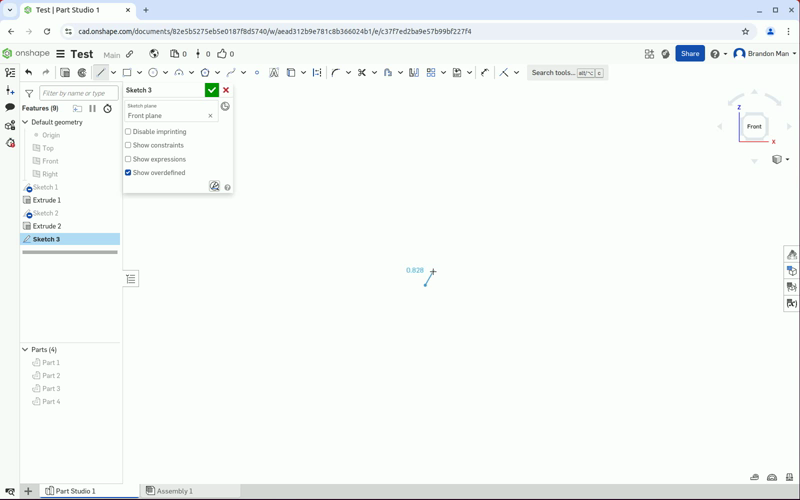
scroll(6)
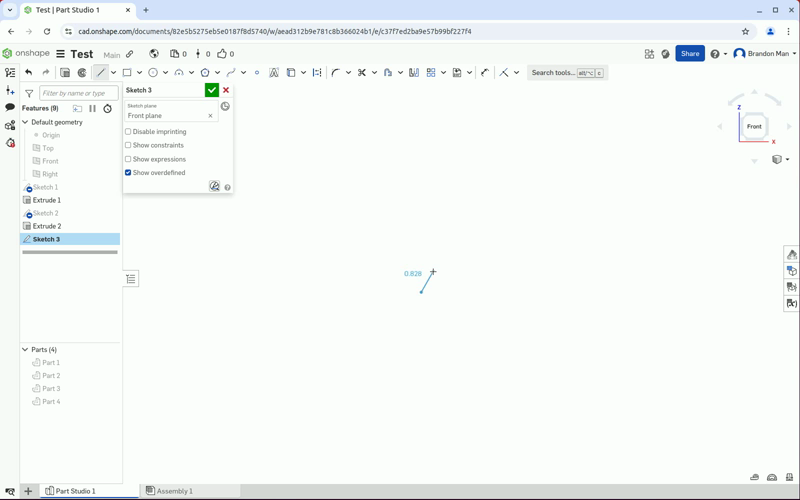
scroll(6)
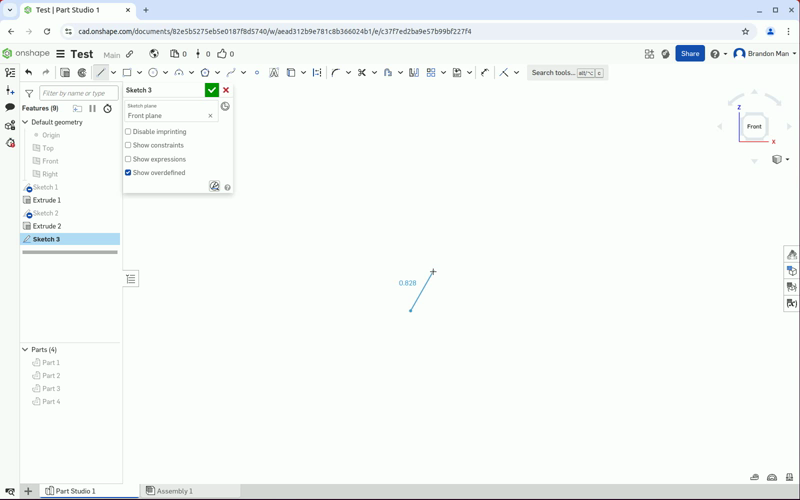
click(433, 271)
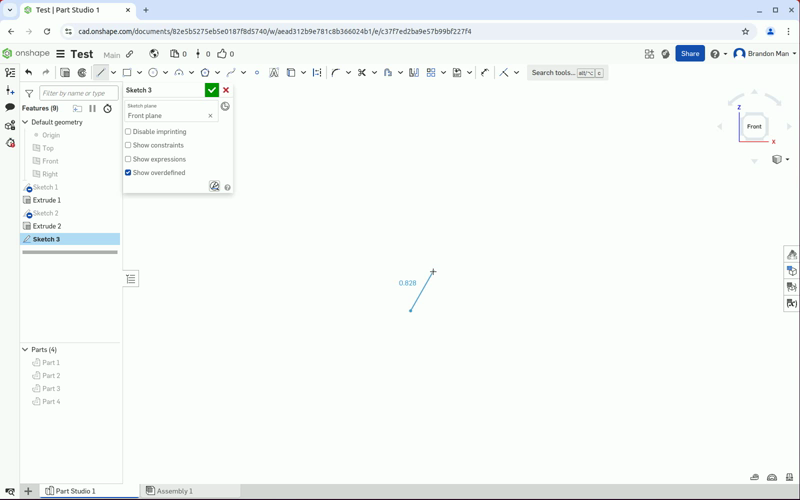
scroll(-6)
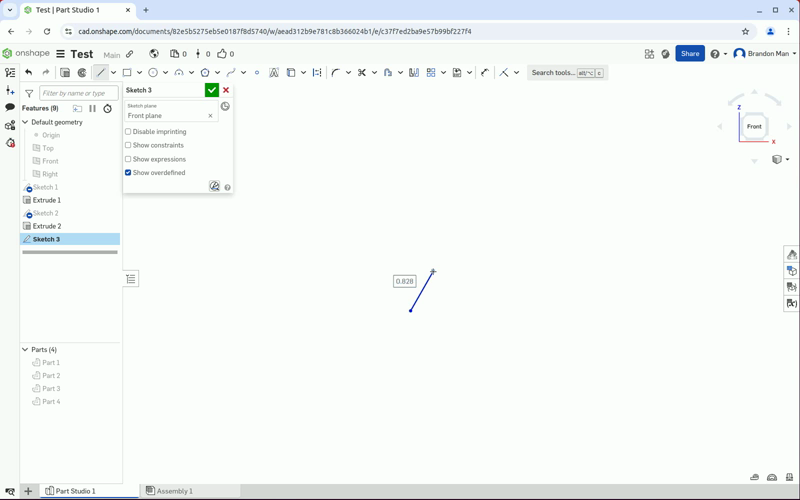
scroll(-6)
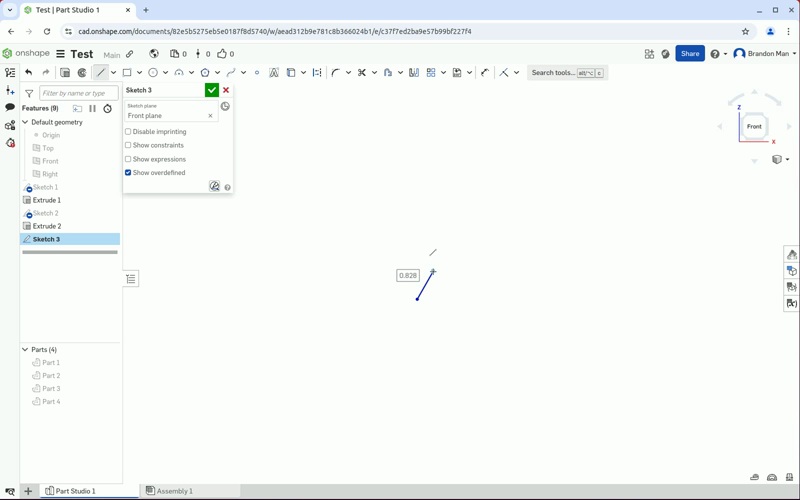
scroll(-6)
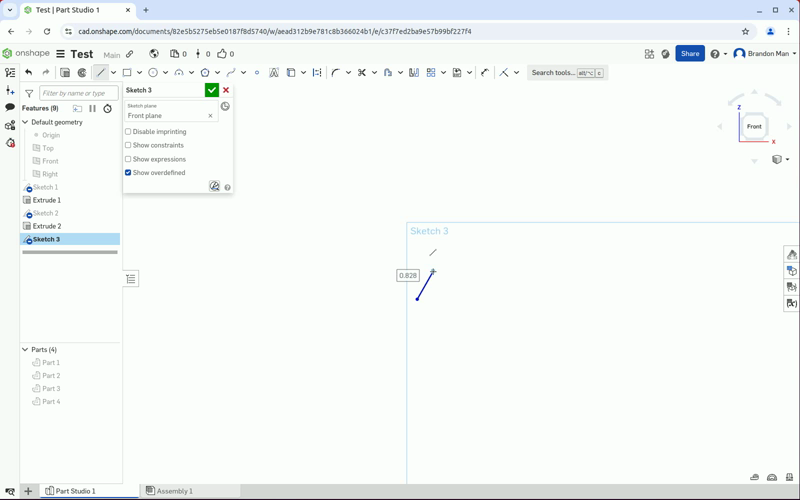
scroll(-6)
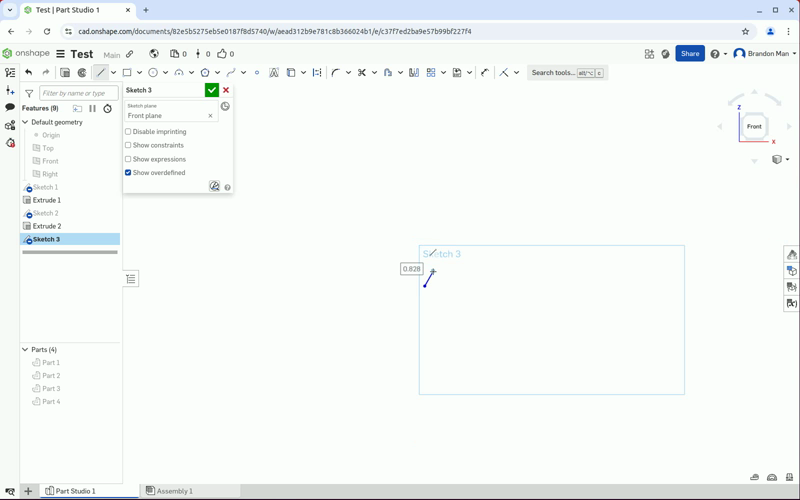
scroll(-6)
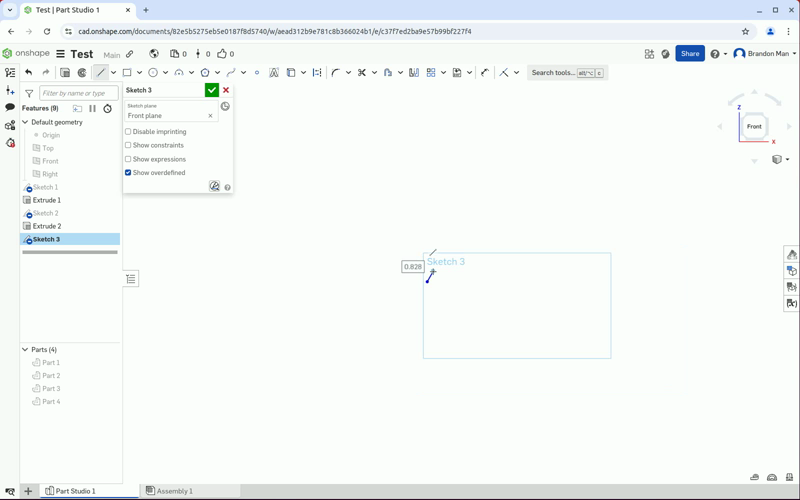
scroll(-6)
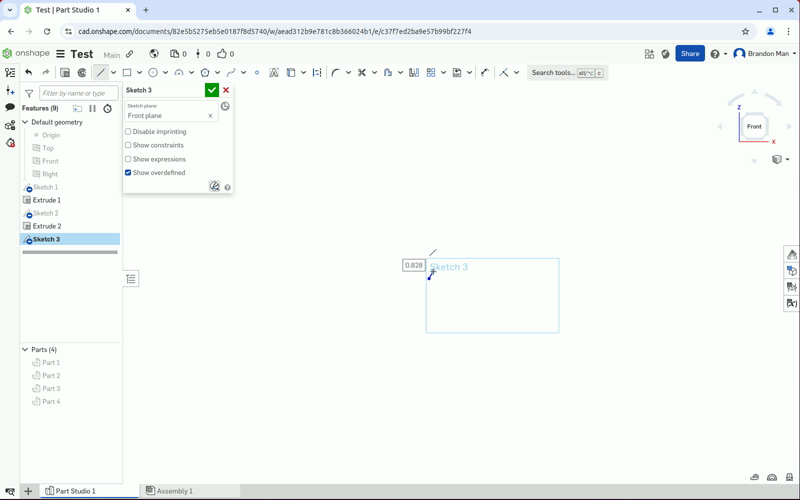
scroll(-6)
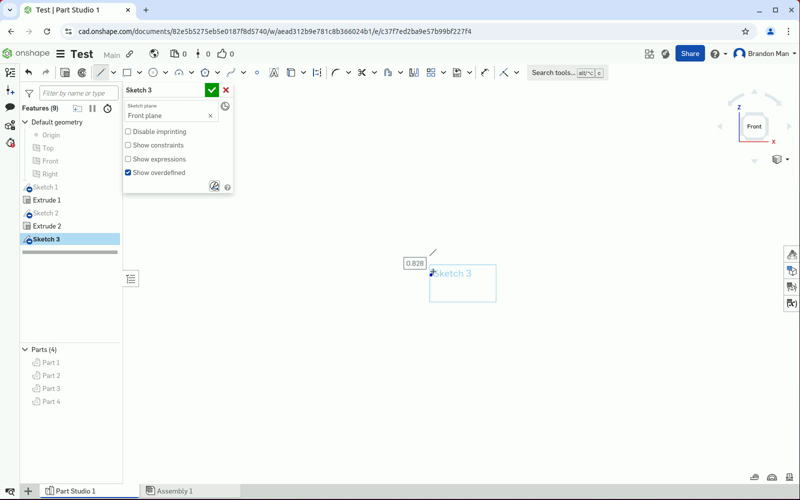
key_up(shift)
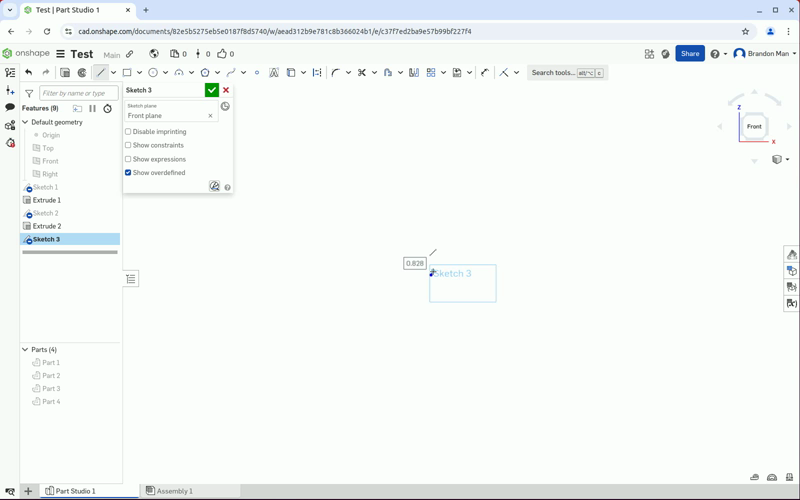
key_down(shift)
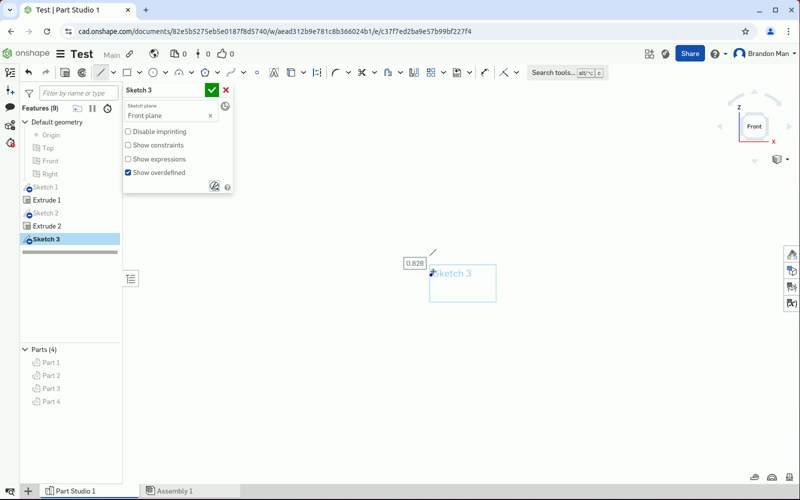
mouse_move(463, 271)
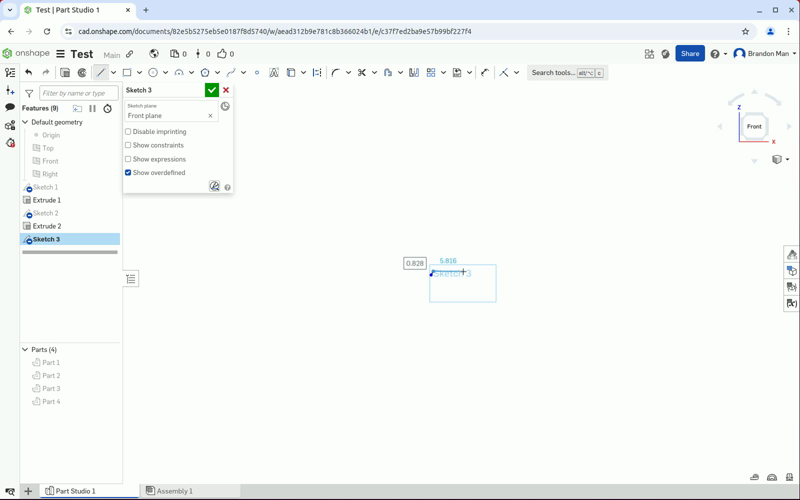
mouse_move(431, 267)
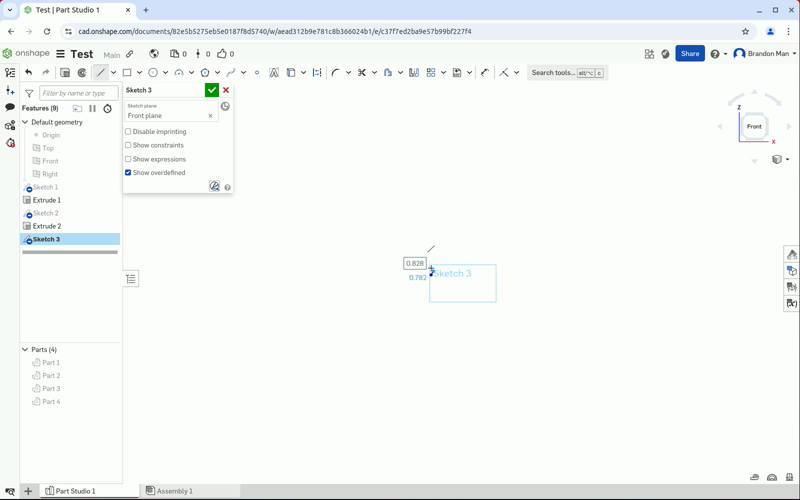
scroll(6)
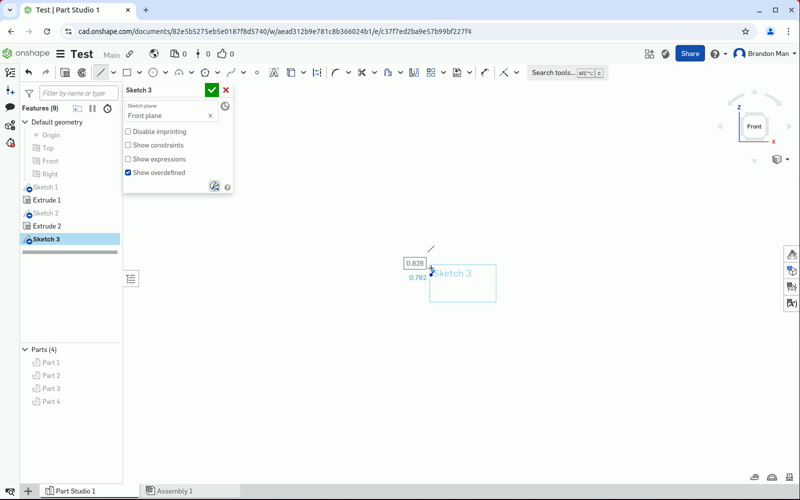
scroll(6)
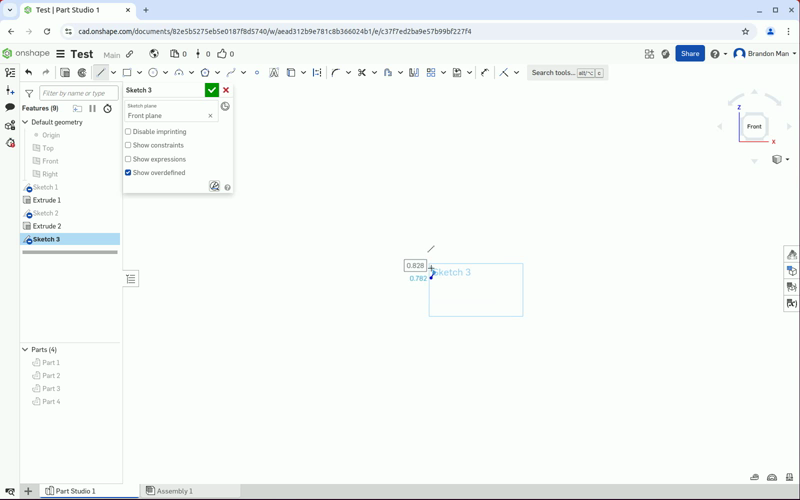
scroll(6)
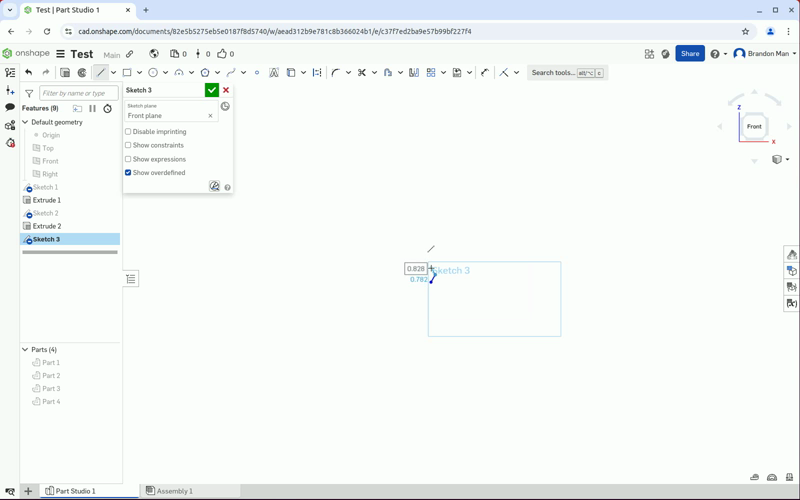
scroll(6)
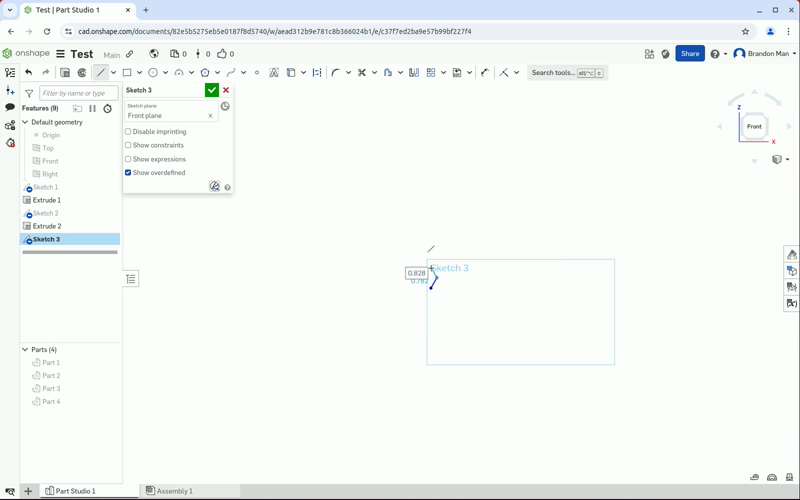
scroll(6)
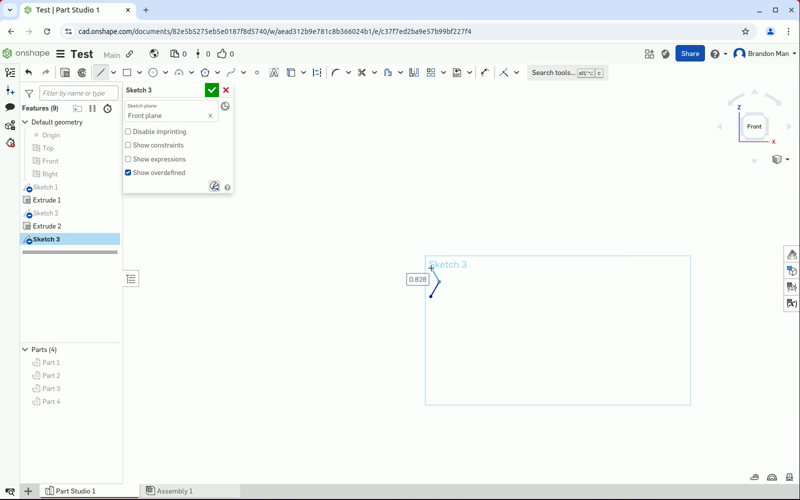
scroll(6)
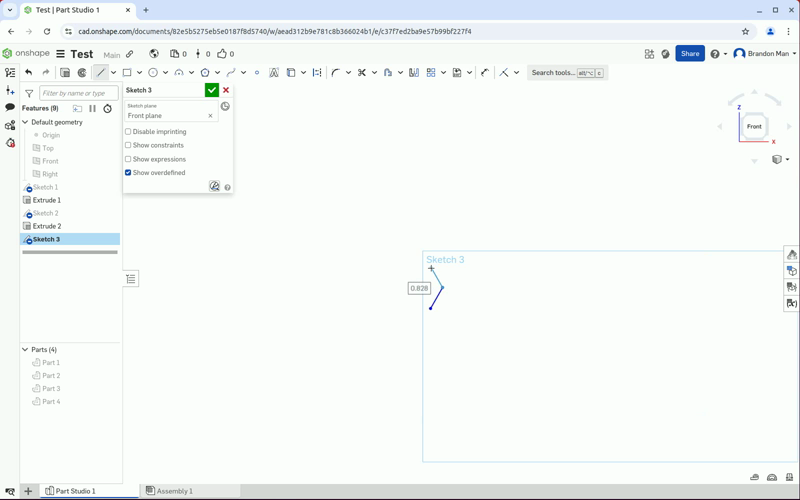
scroll(6)
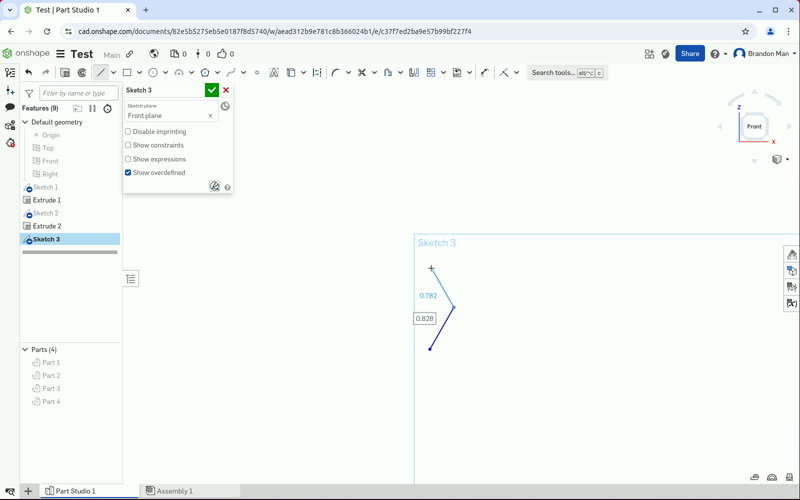
click(431, 267)
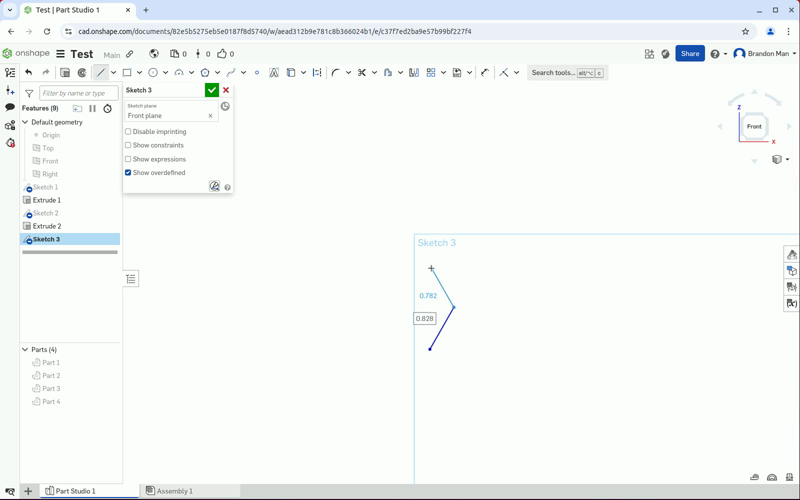
scroll(-6)
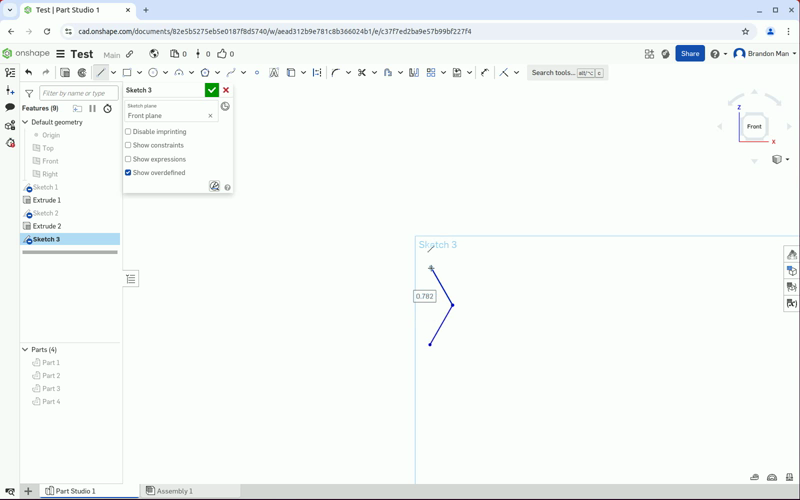
scroll(-6)
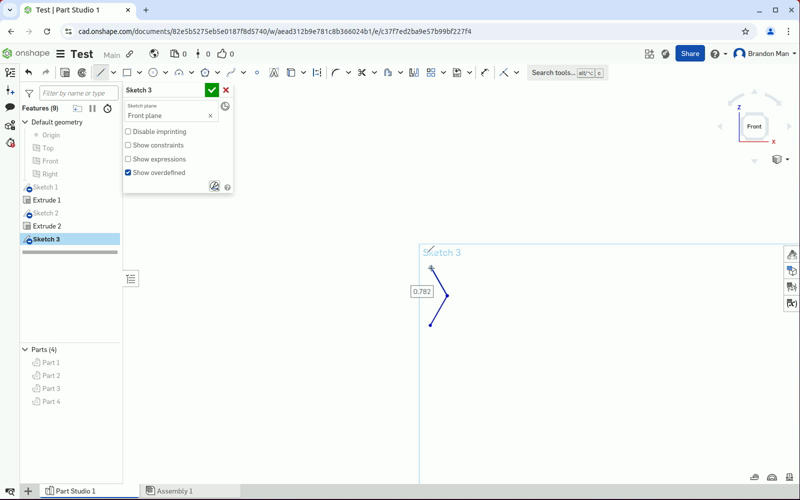
scroll(-6)
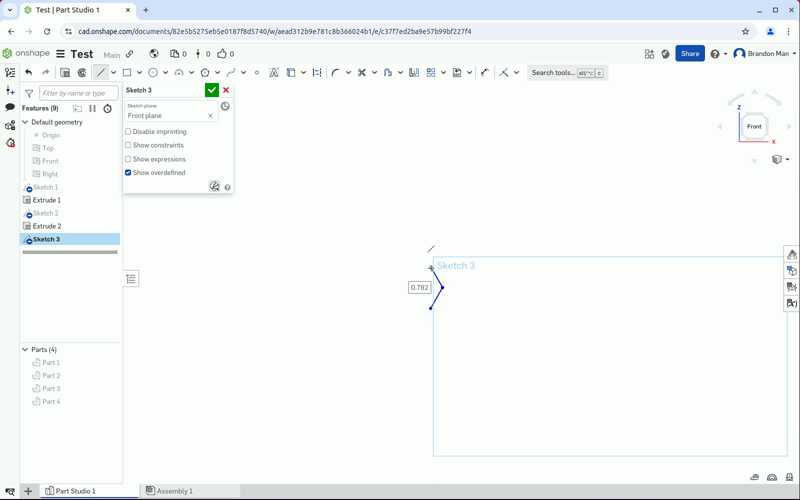
scroll(-6)
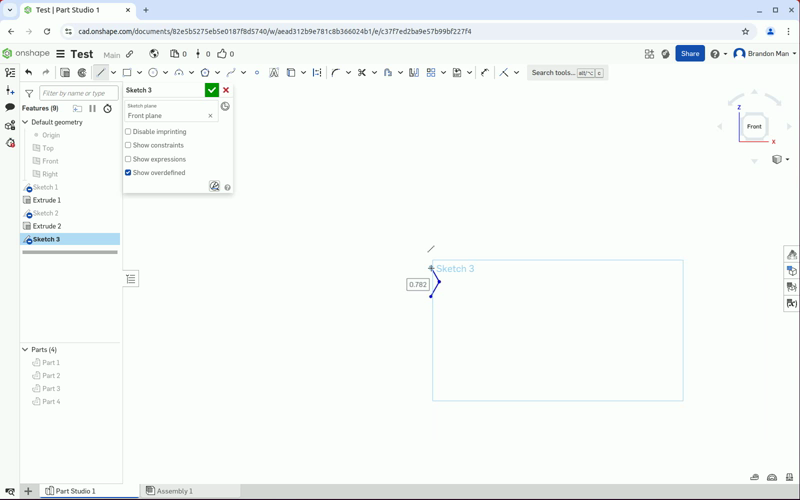
scroll(-6)
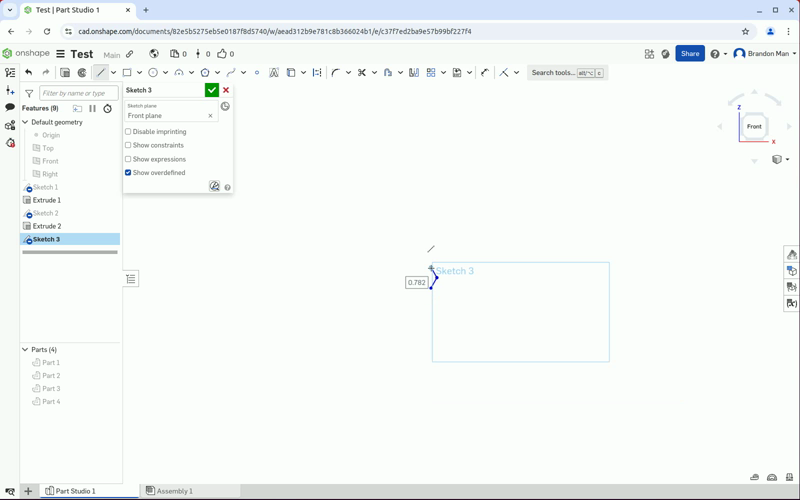
scroll(-6)
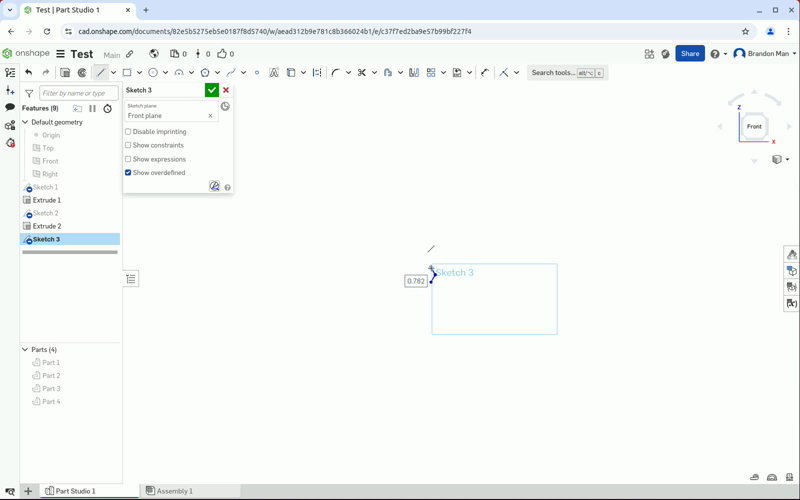
scroll(-6)
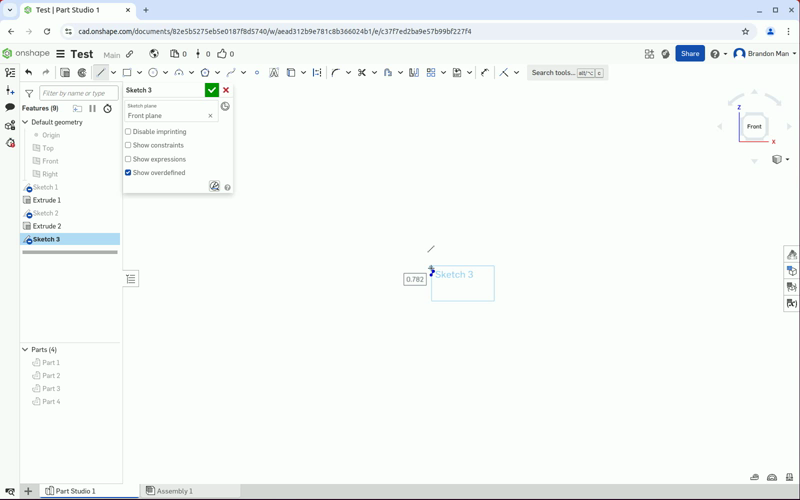
key_up(shift)
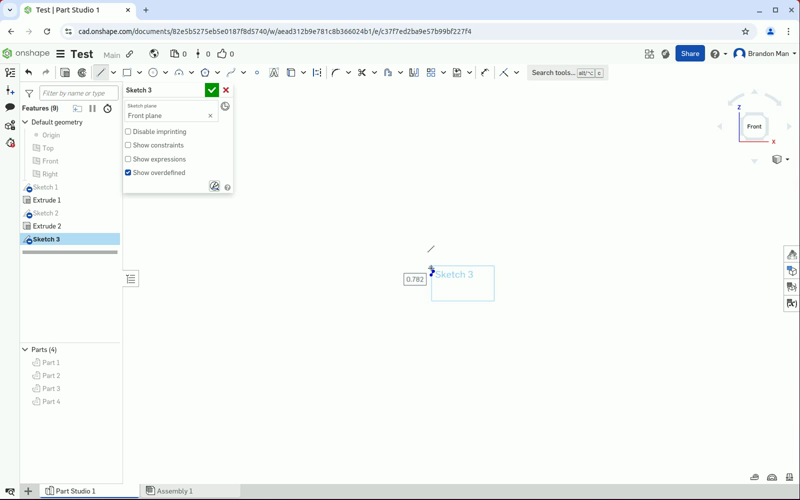
key(esc)
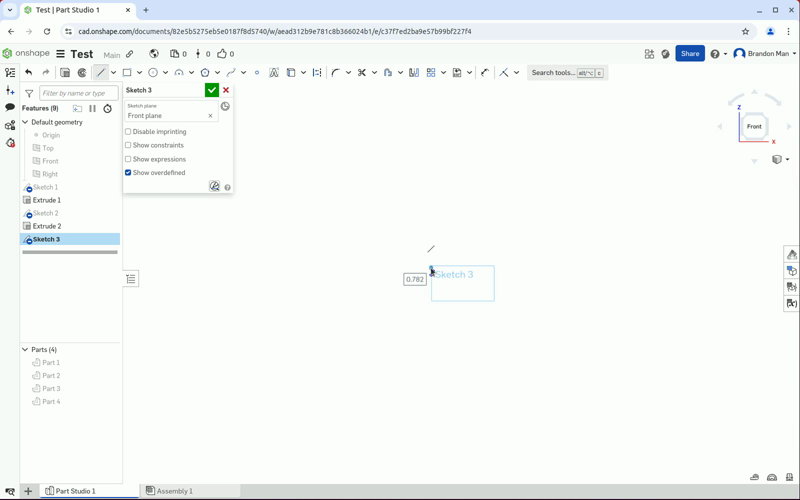
key(a)
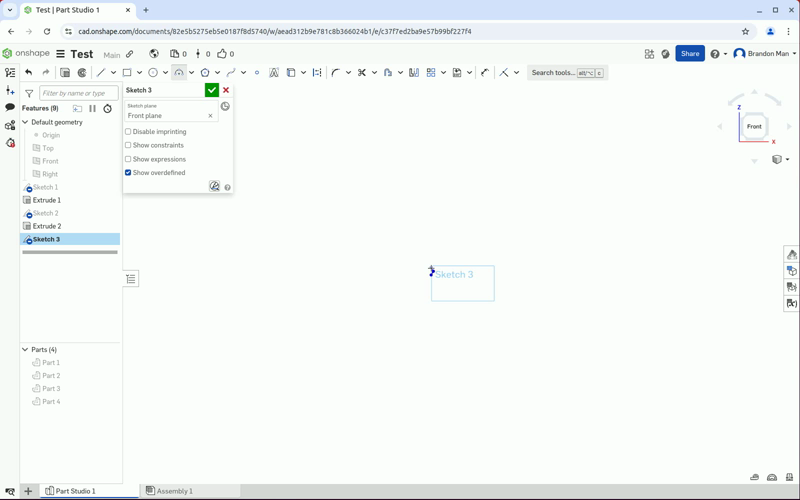
mouse_move(431, 267)
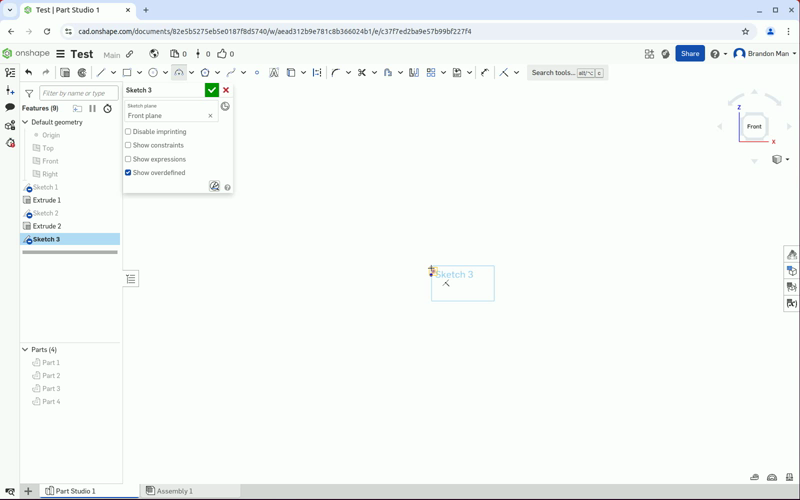
scroll(6)
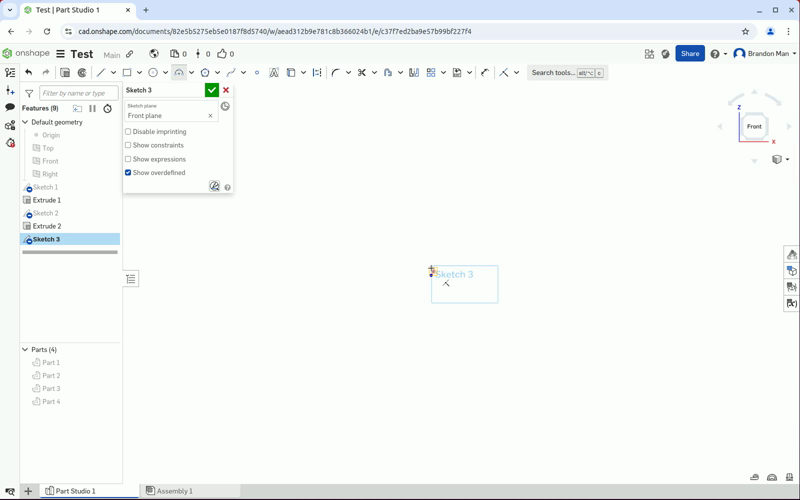
scroll(6)
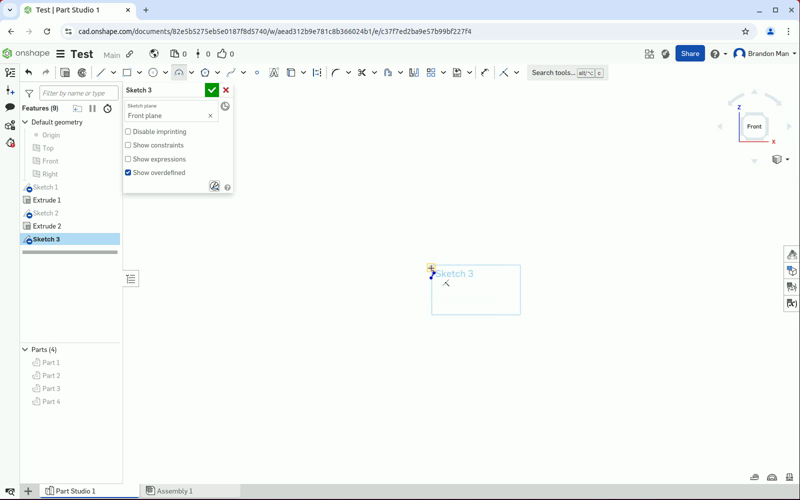
scroll(6)
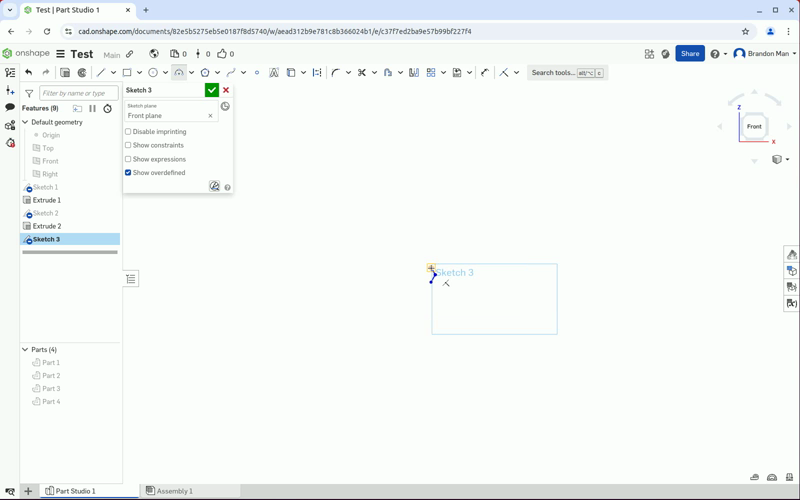
scroll(6)
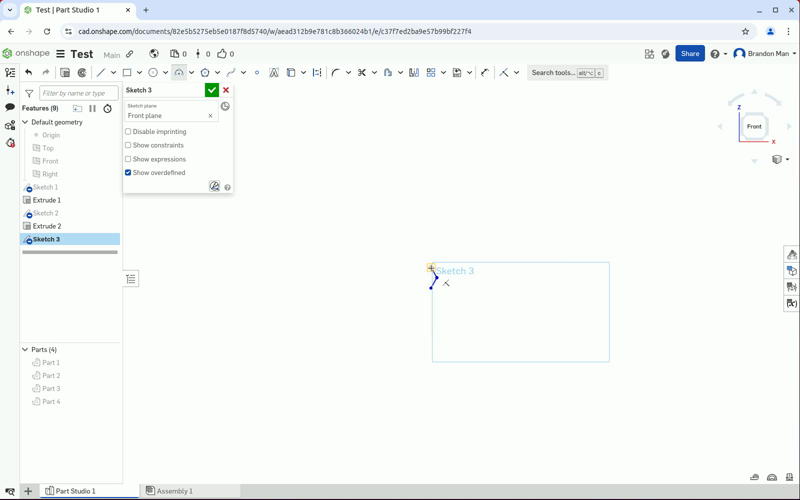
scroll(6)
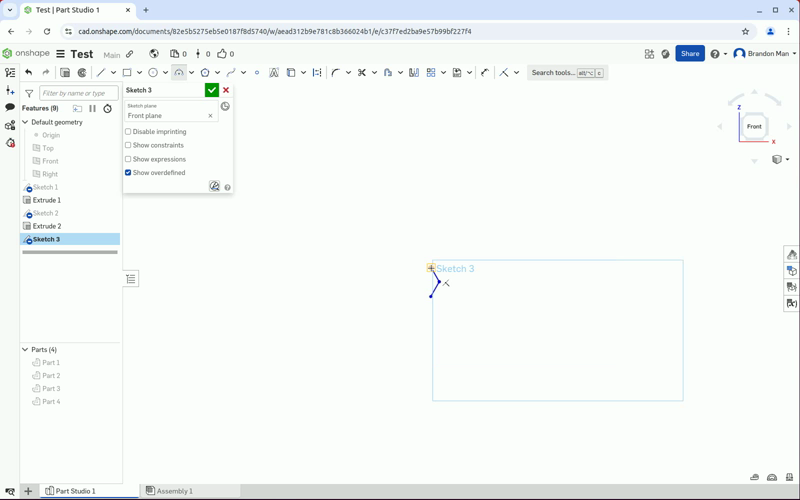
scroll(6)
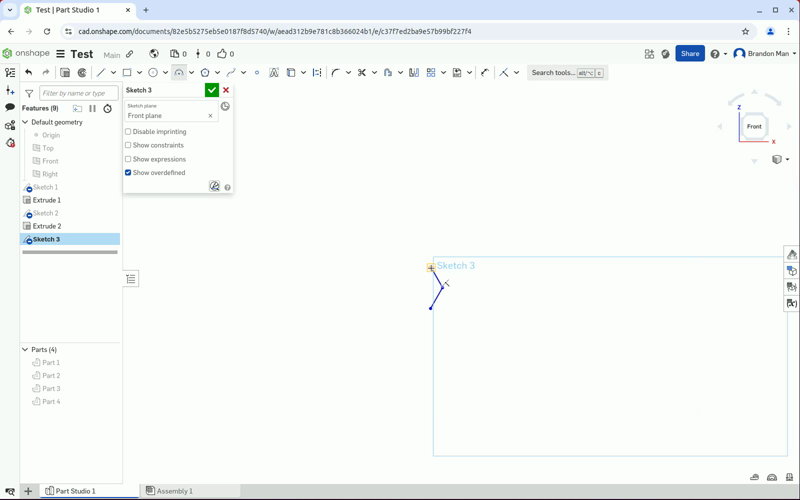
scroll(6)
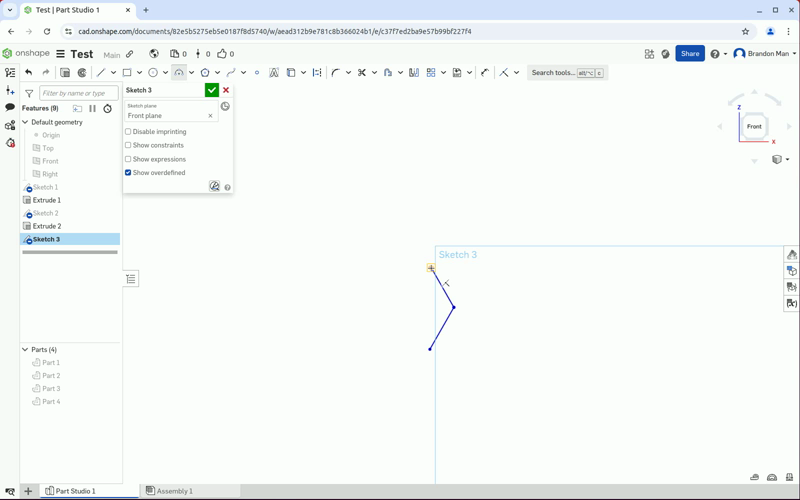
click(431, 267)
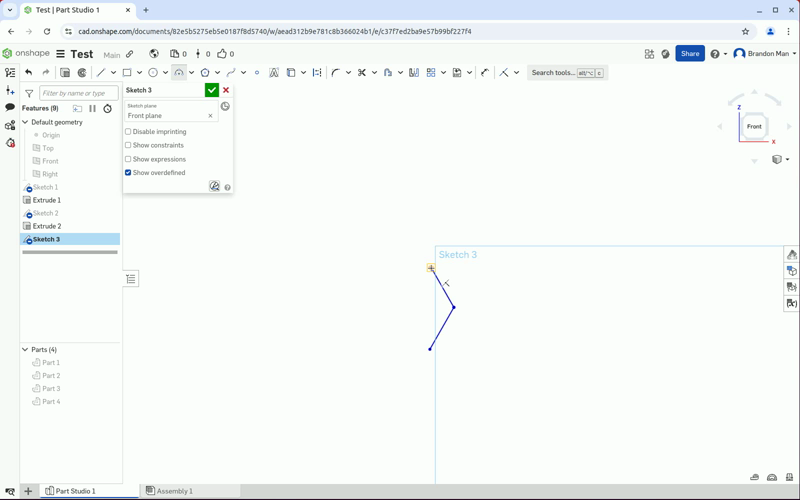
scroll(-6)
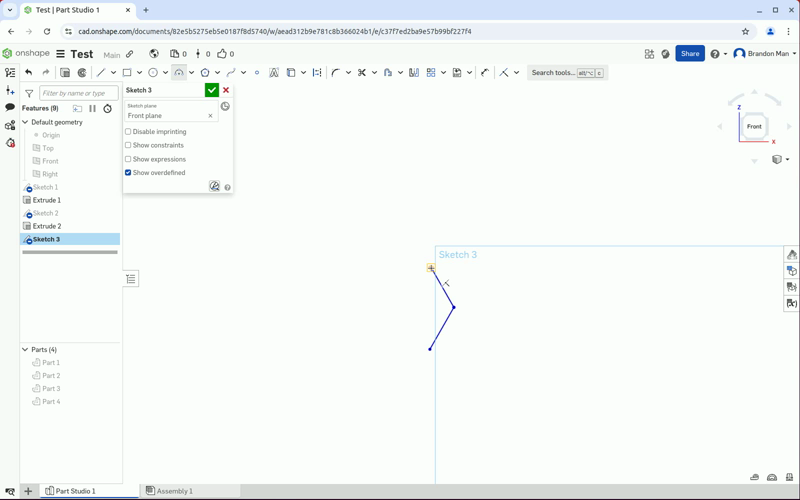
scroll(-6)
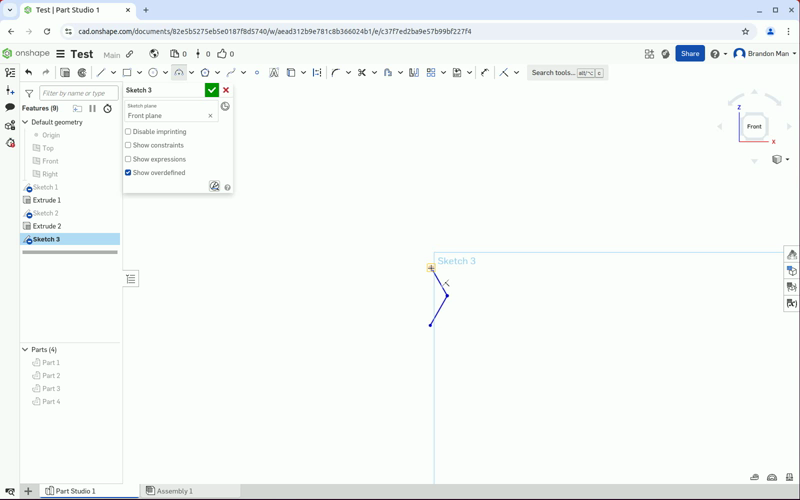
scroll(-6)
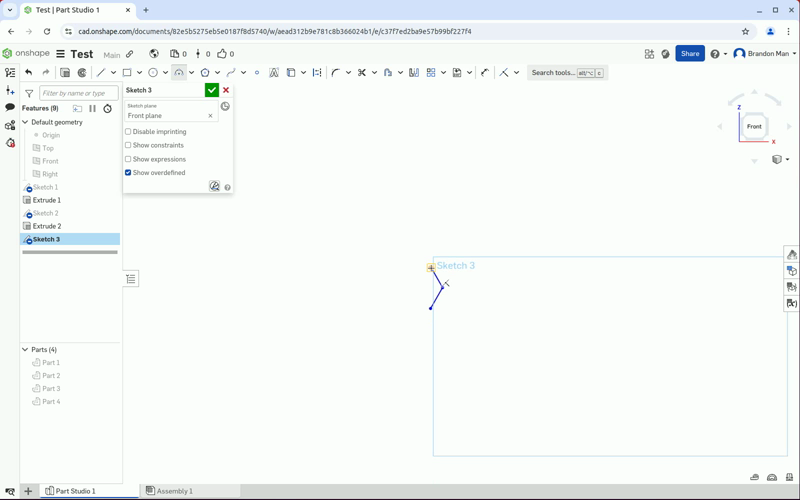
scroll(-6)
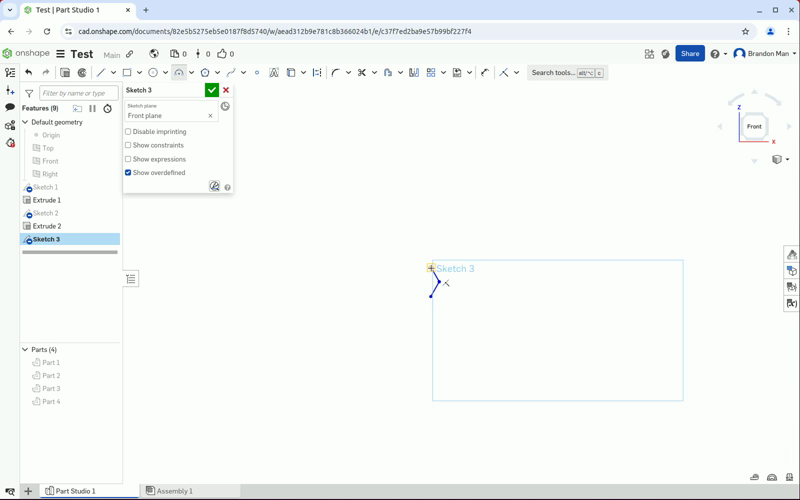
scroll(-6)
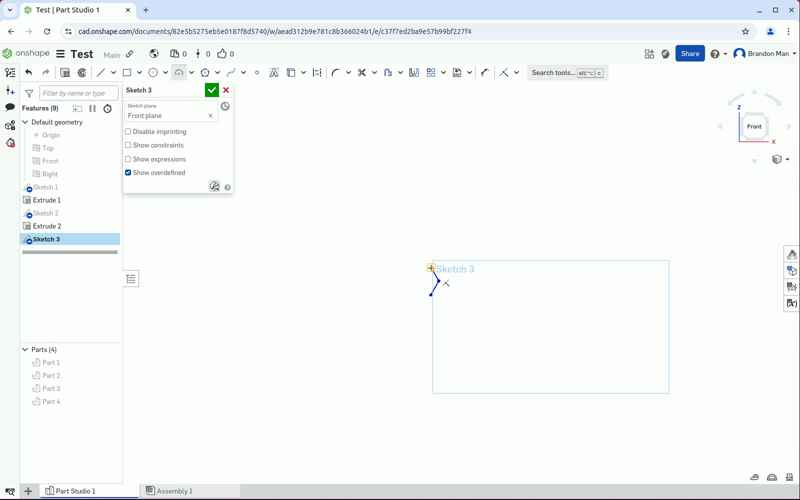
scroll(-6)
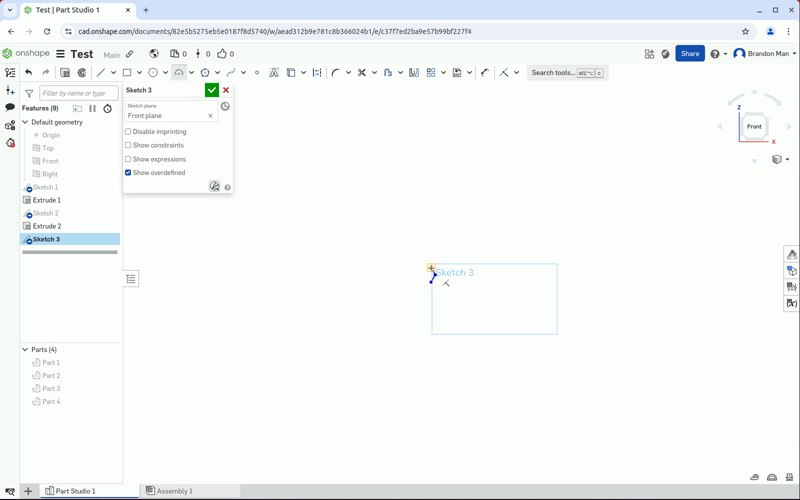
scroll(-6)
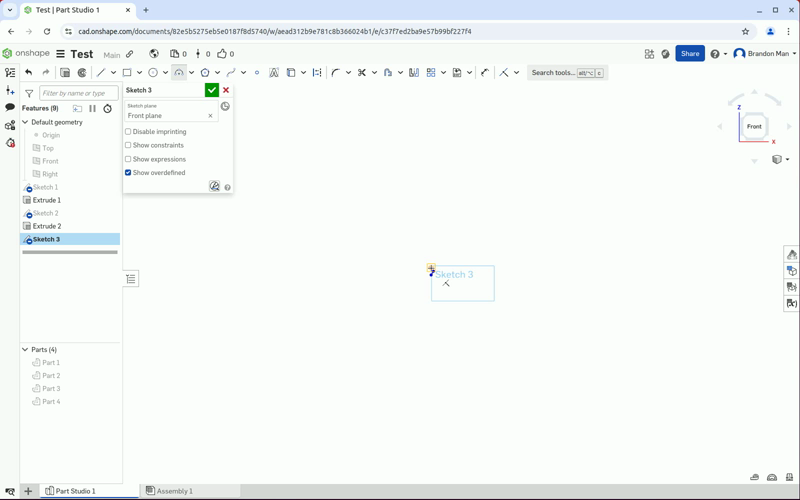
mouse_move(431, 274)
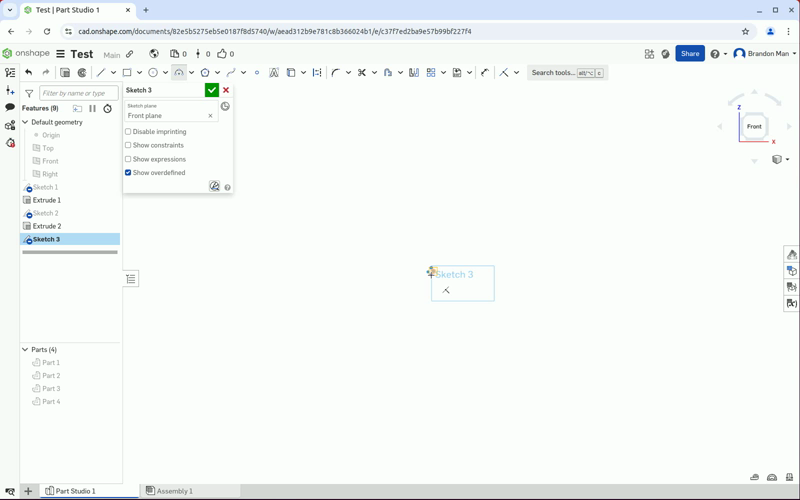
scroll(6)
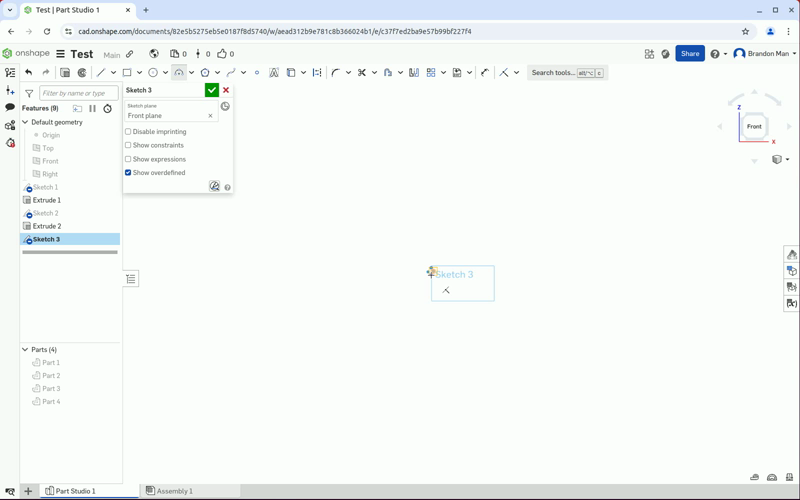
scroll(6)
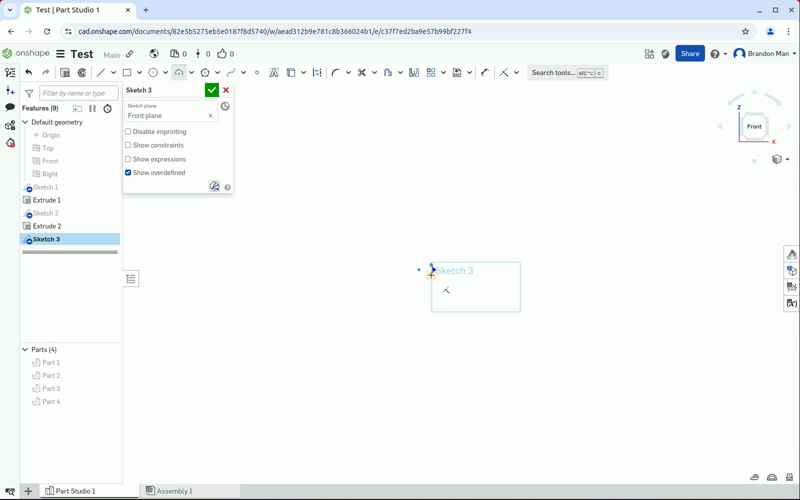
scroll(6)
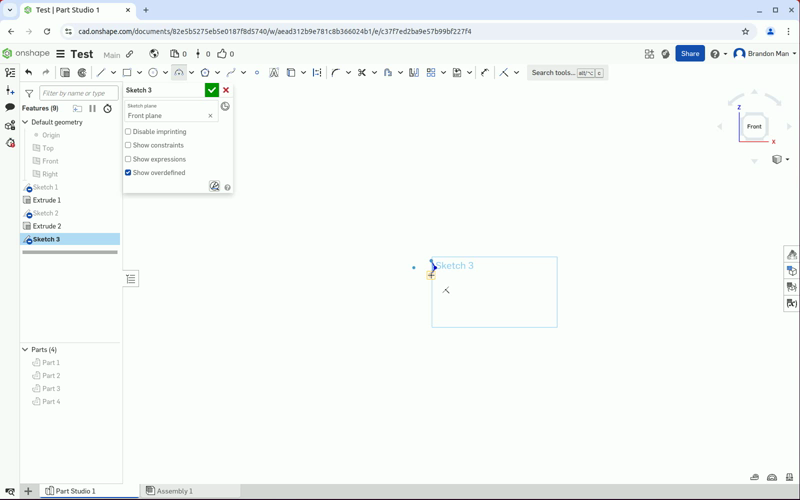
scroll(6)
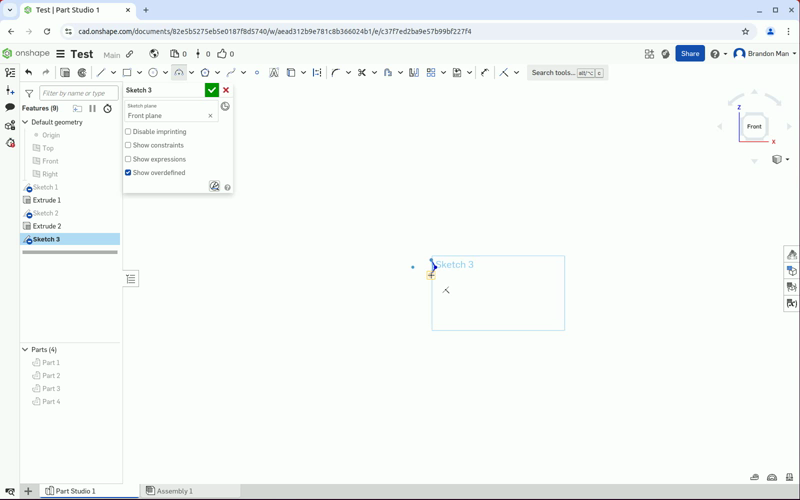
scroll(6)
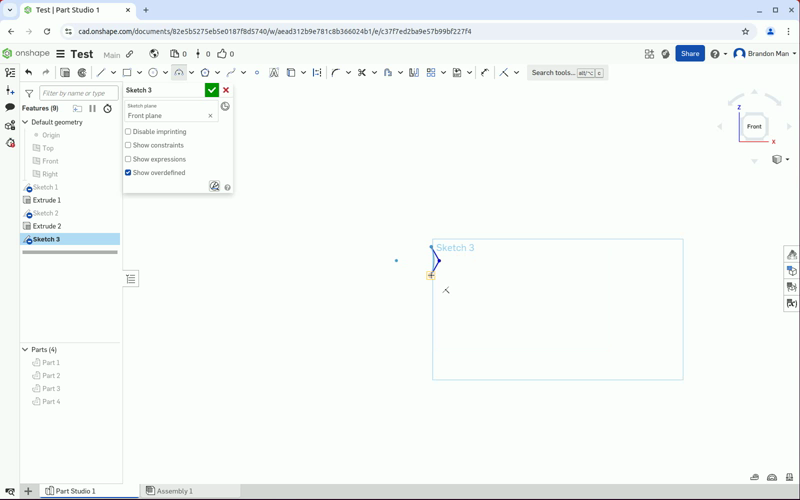
scroll(6)
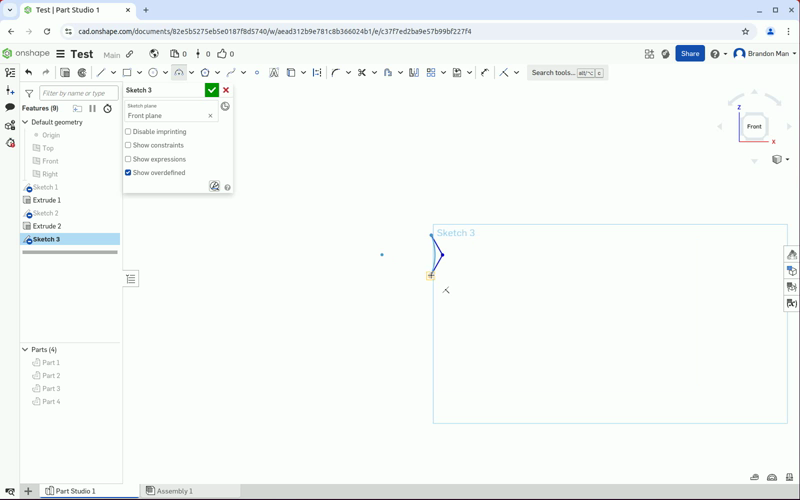
scroll(6)
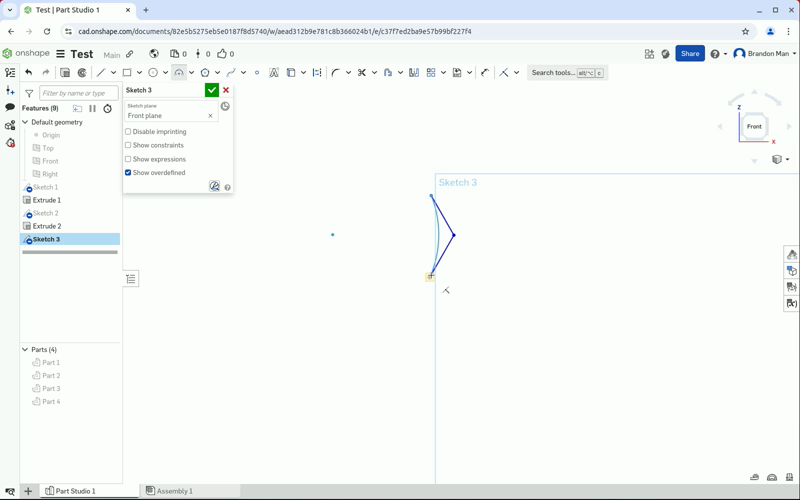
click(431, 274)
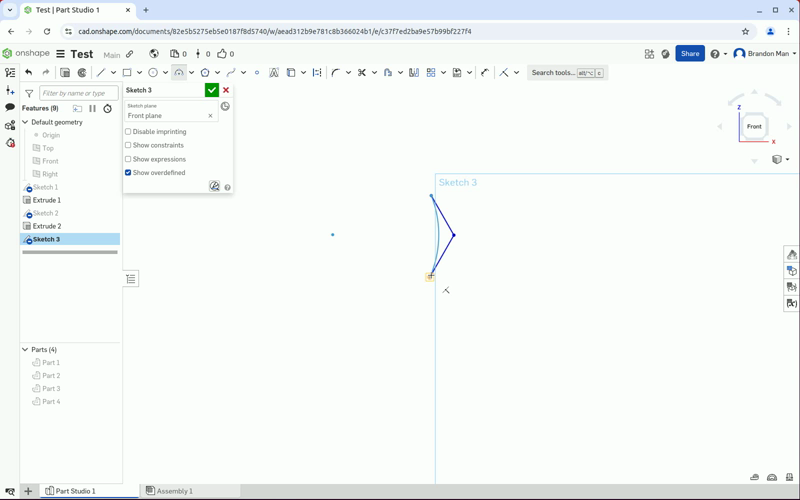
scroll(-6)
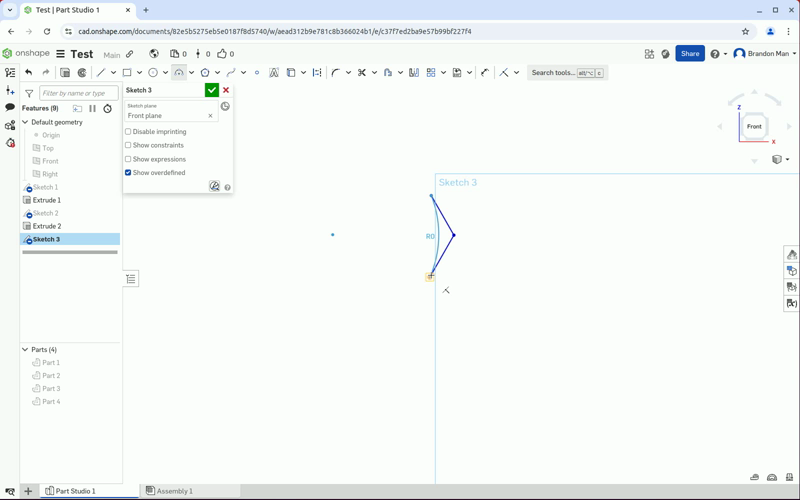
scroll(-6)
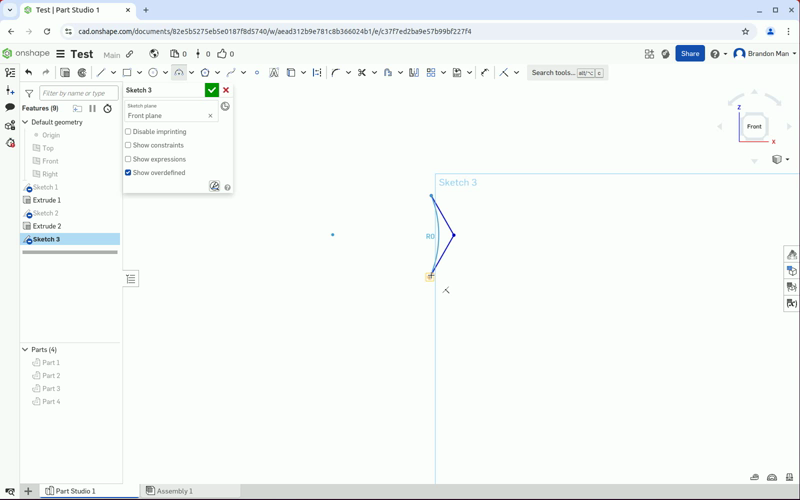
scroll(-6)
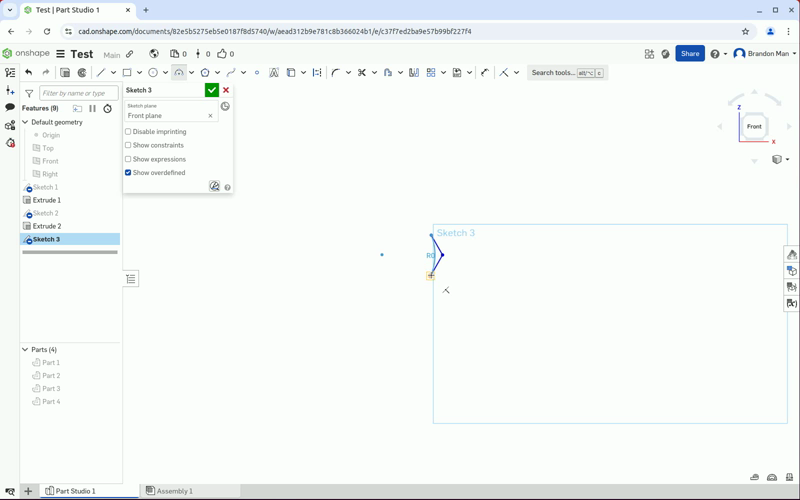
scroll(-6)
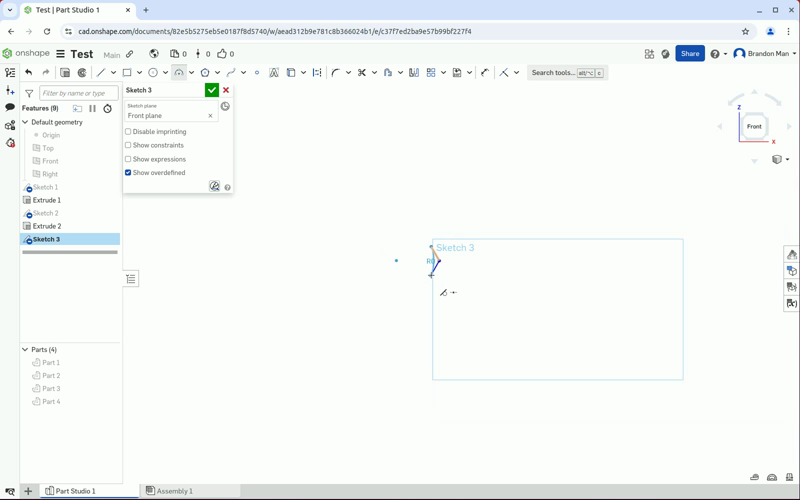
scroll(-6)
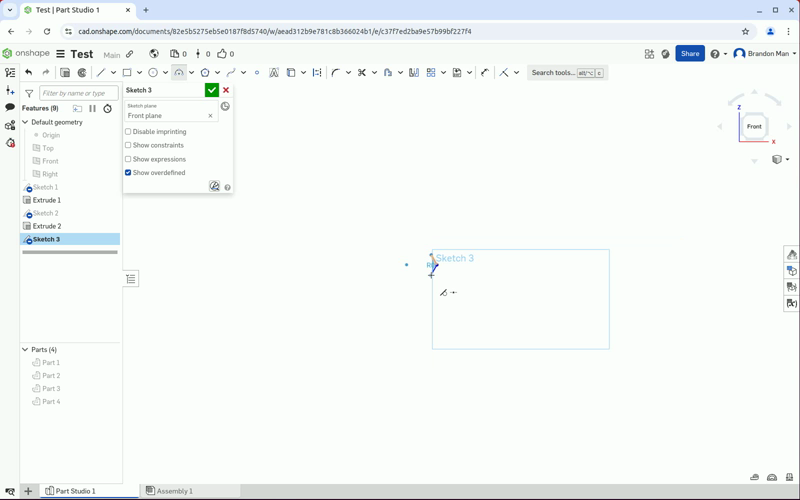
scroll(-6)
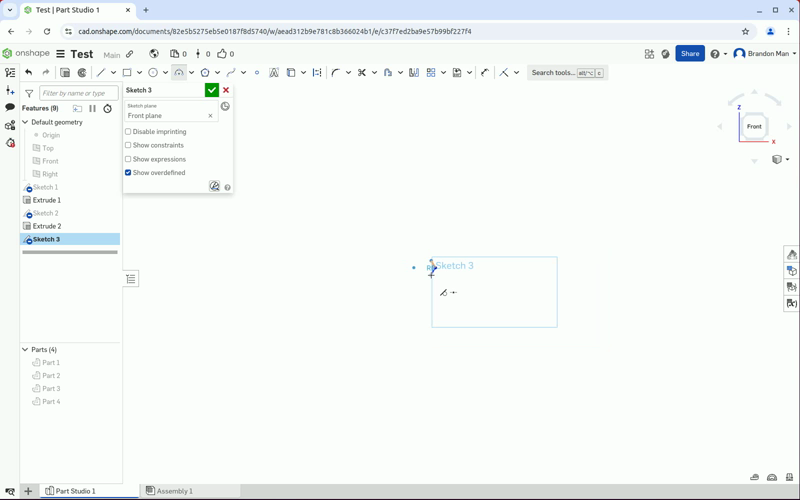
scroll(-6)
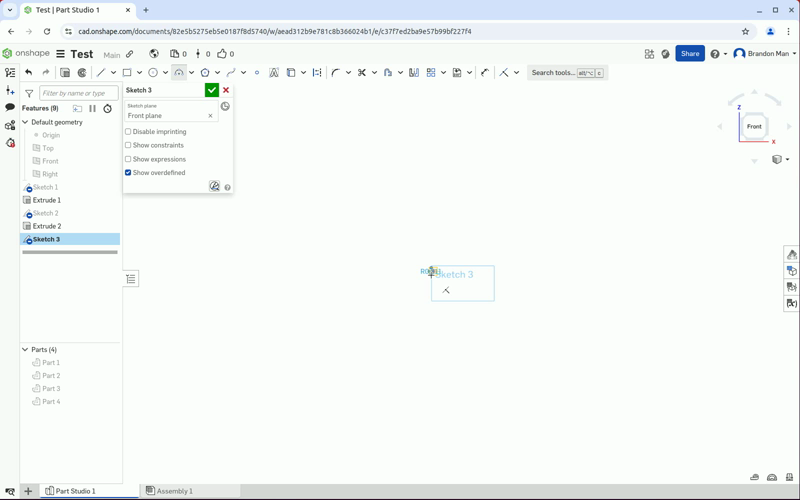
key_down(shift)
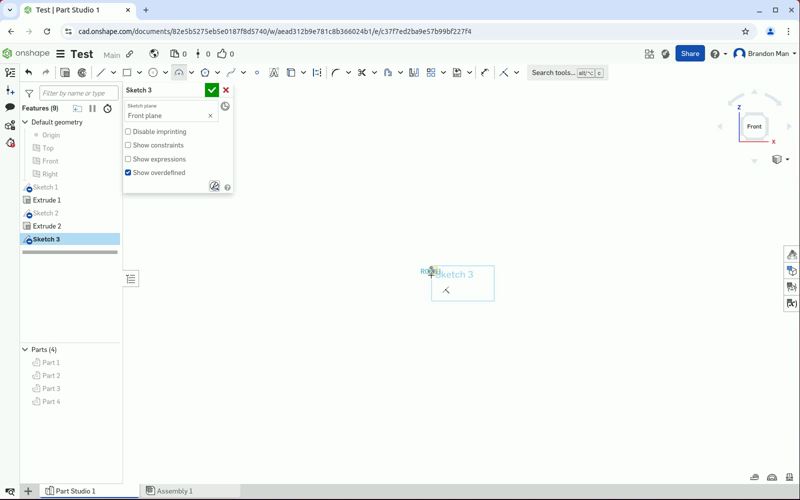
mouse_move(432, 271)
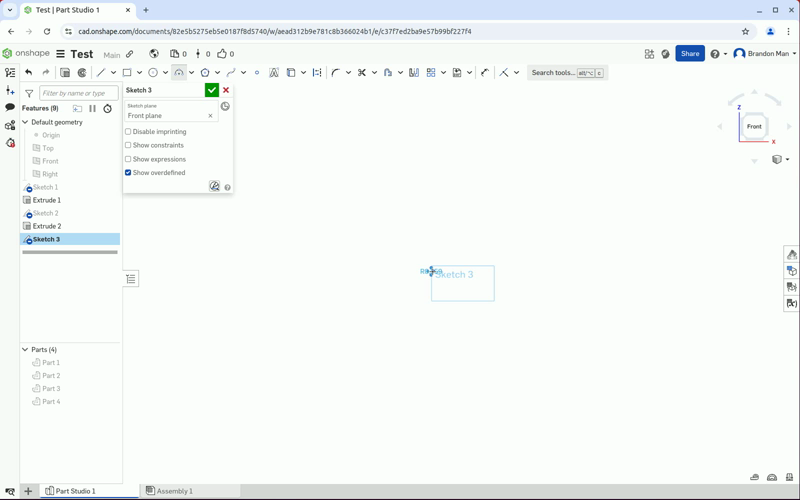
scroll(6)
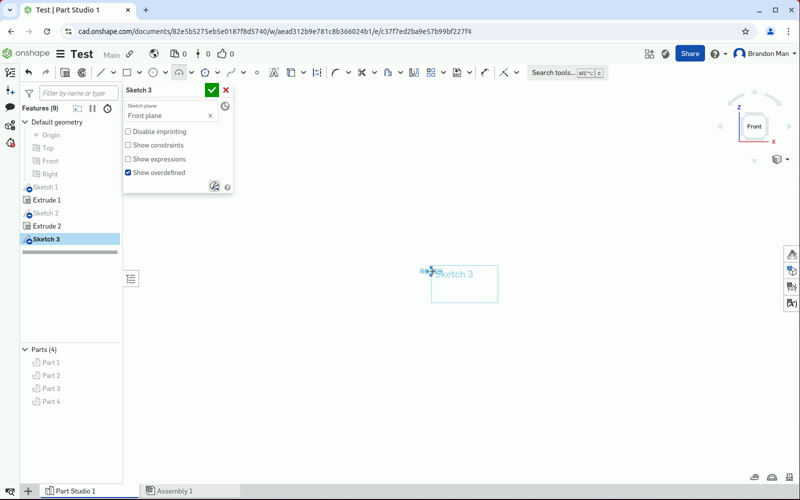
scroll(6)
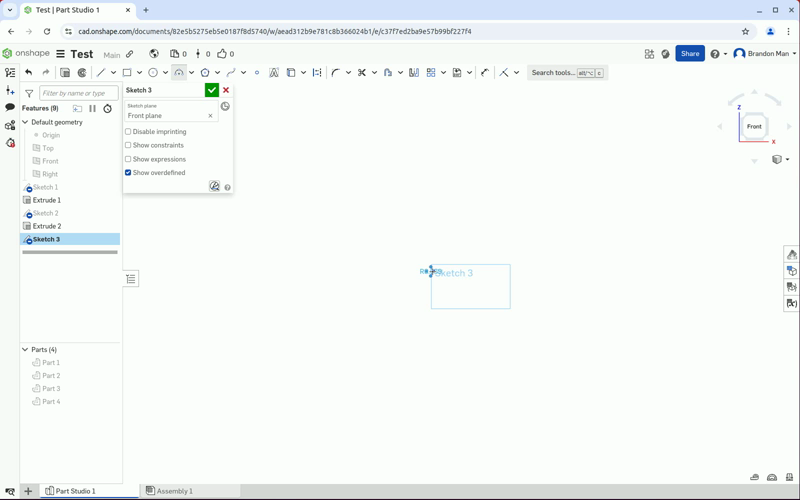
scroll(6)
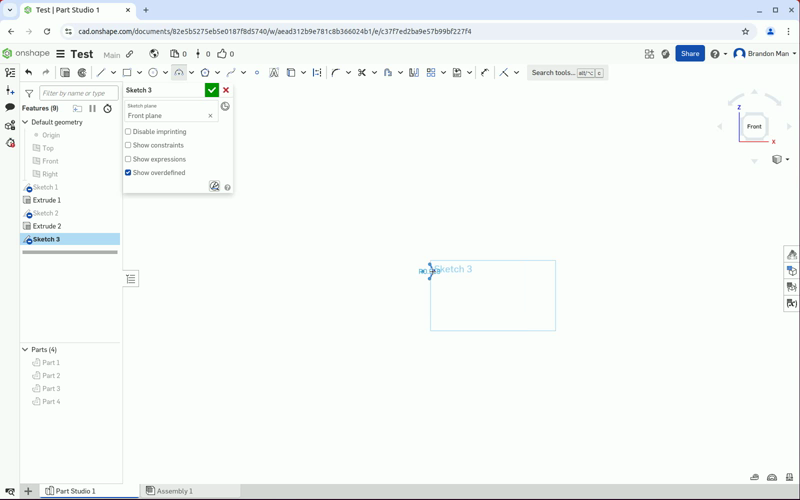
scroll(6)
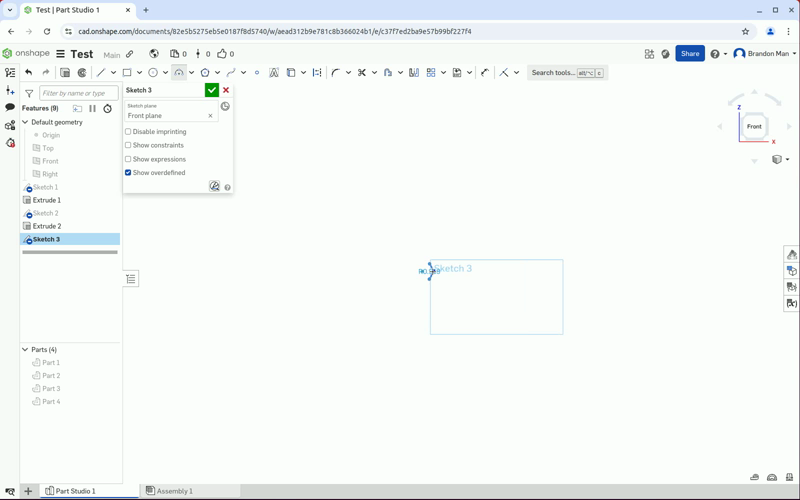
scroll(6)
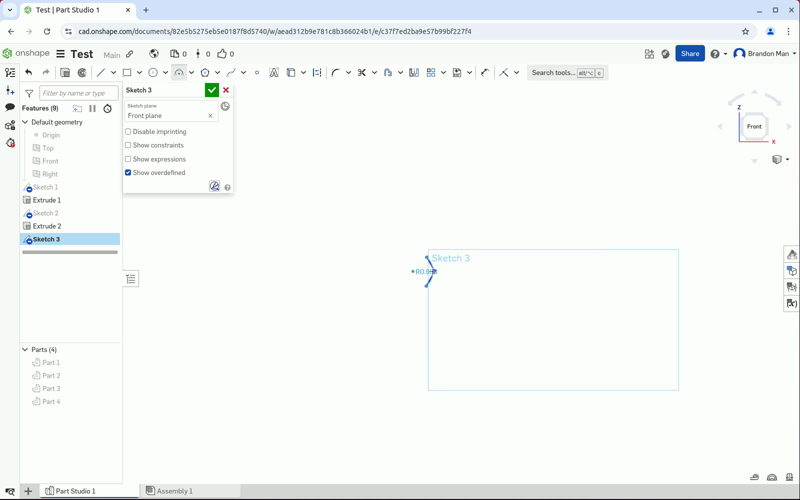
scroll(6)
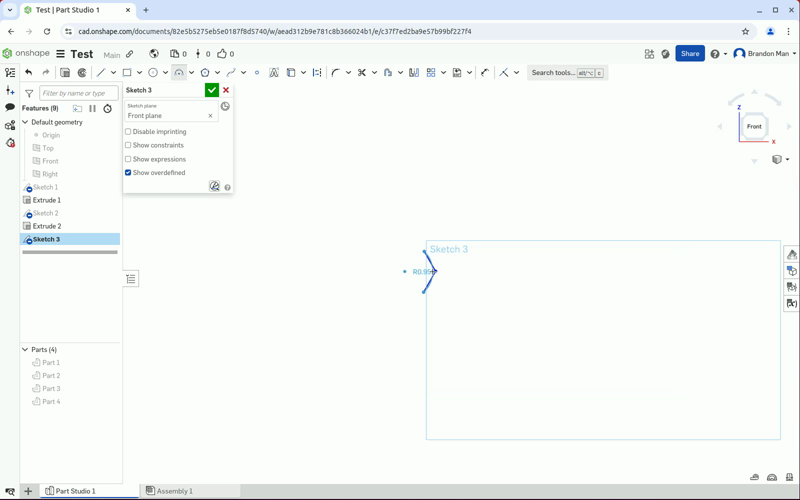
scroll(6)
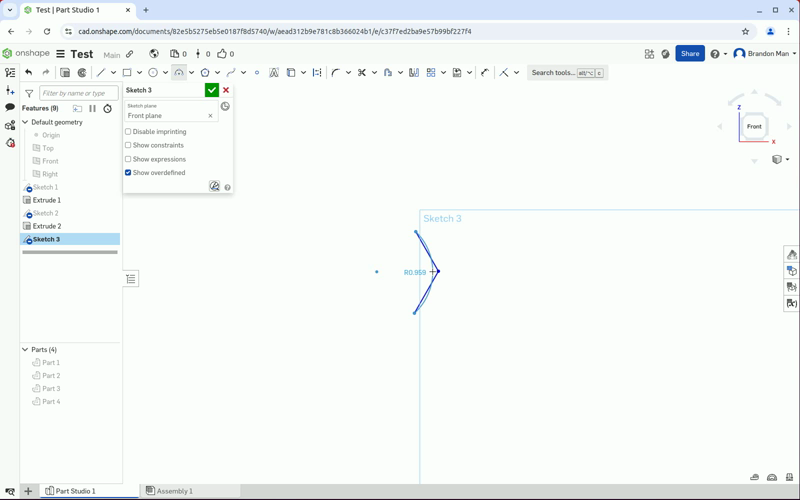
click(432, 271)
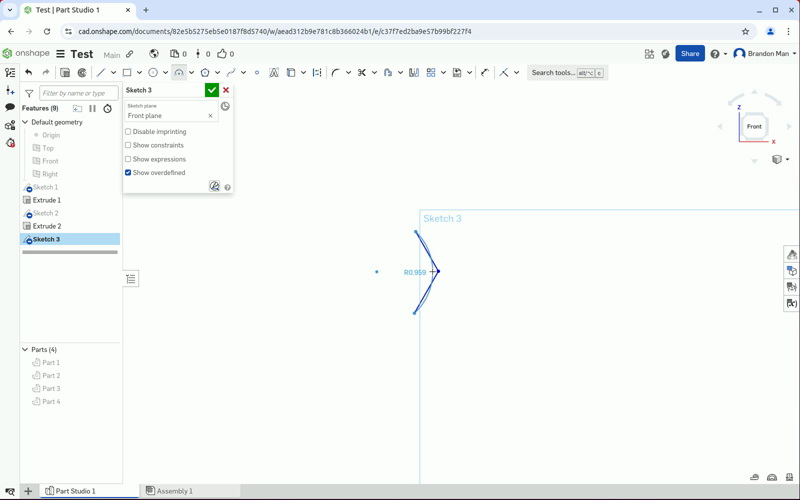
scroll(-6)
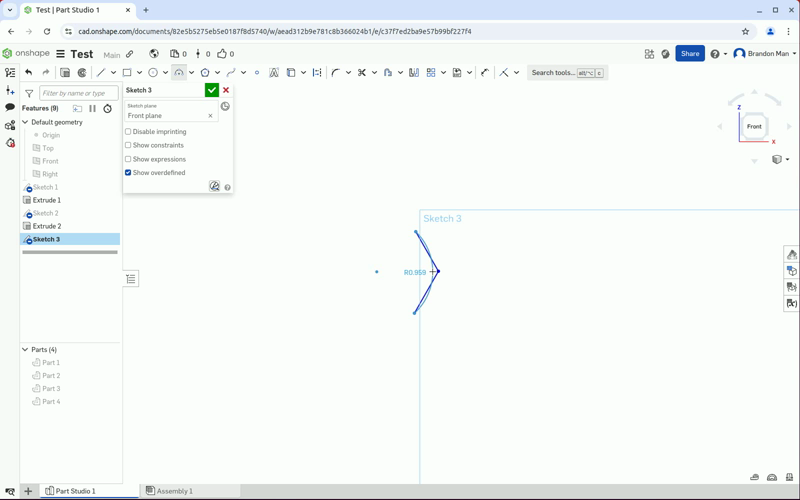
scroll(-6)
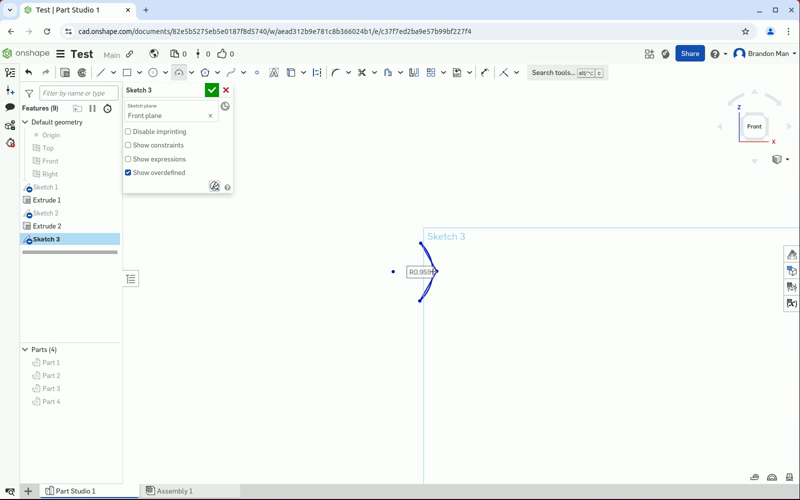
scroll(-6)
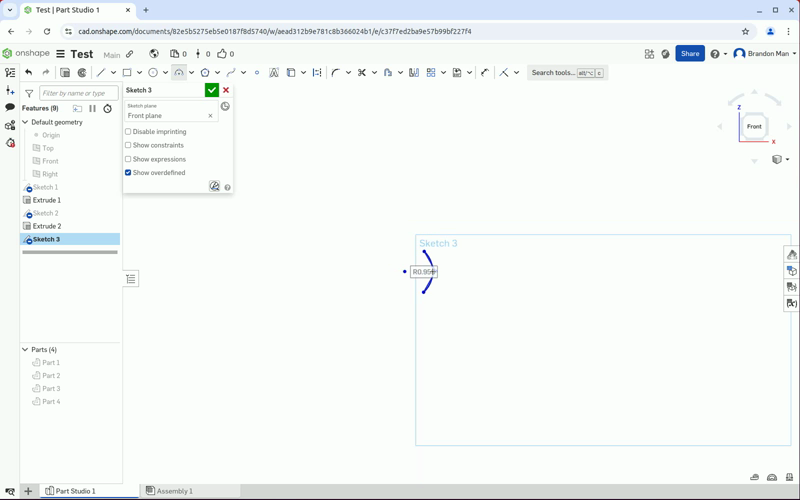
scroll(-6)
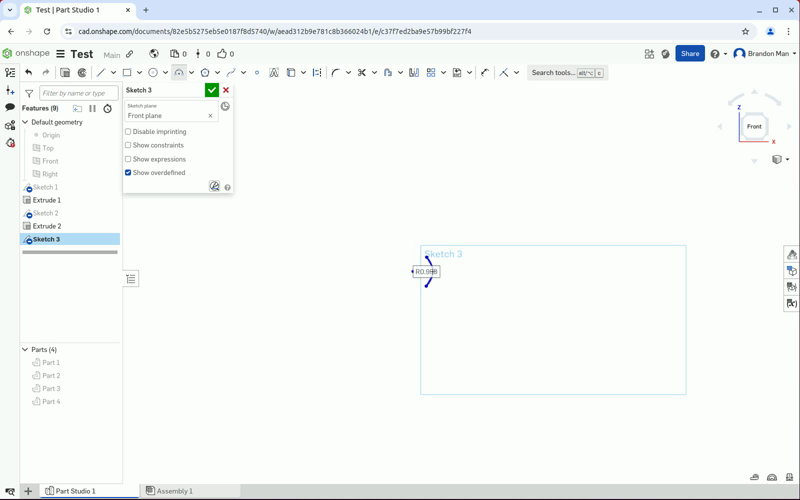
scroll(-6)
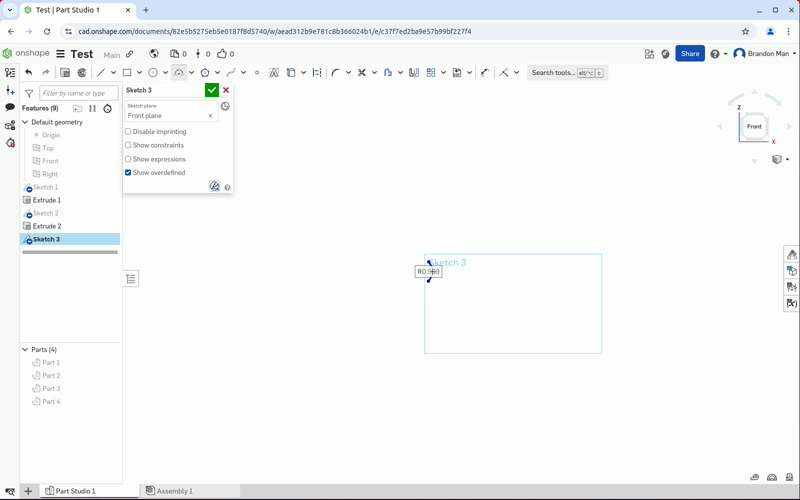
scroll(-6)
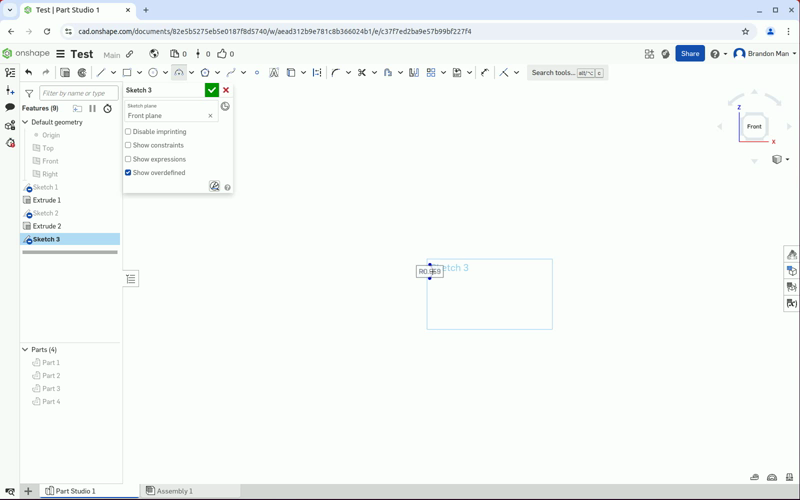
scroll(-6)
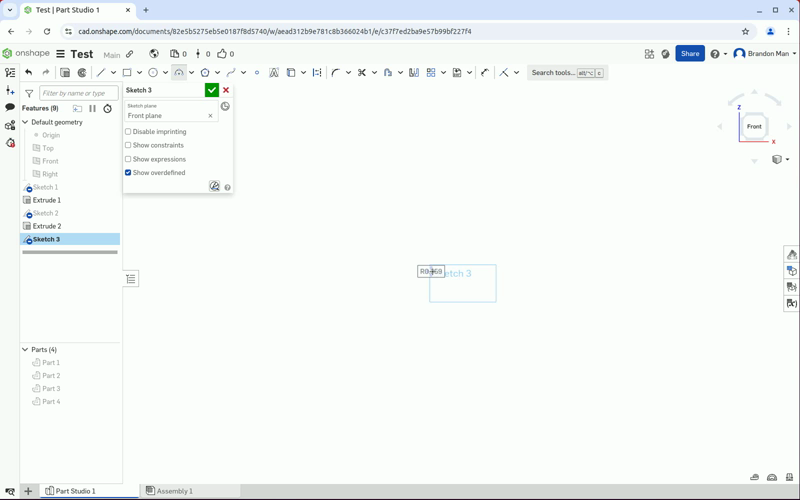
key_up(shift)
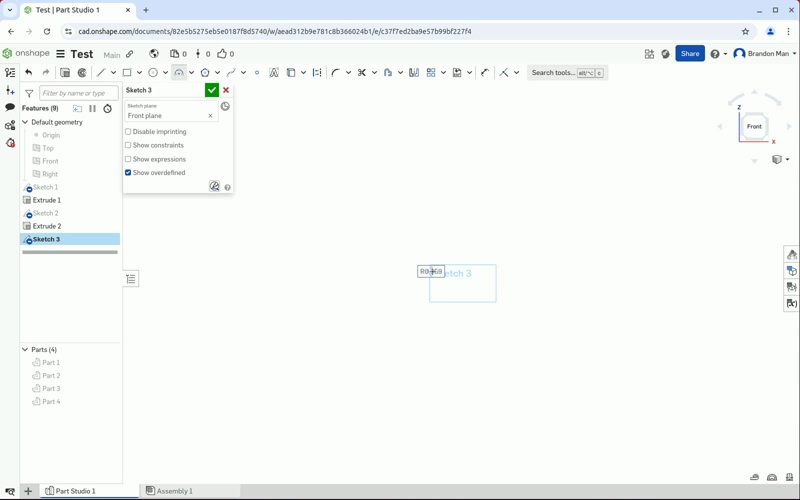
key(esc)
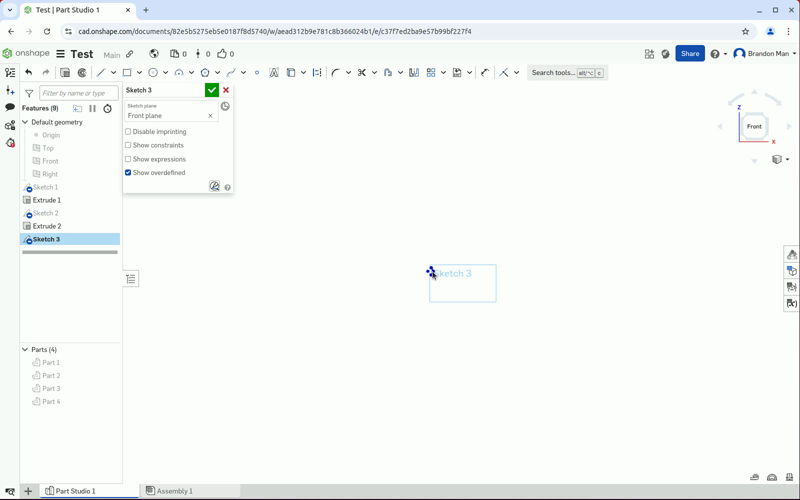
mouse_move(432, 270)
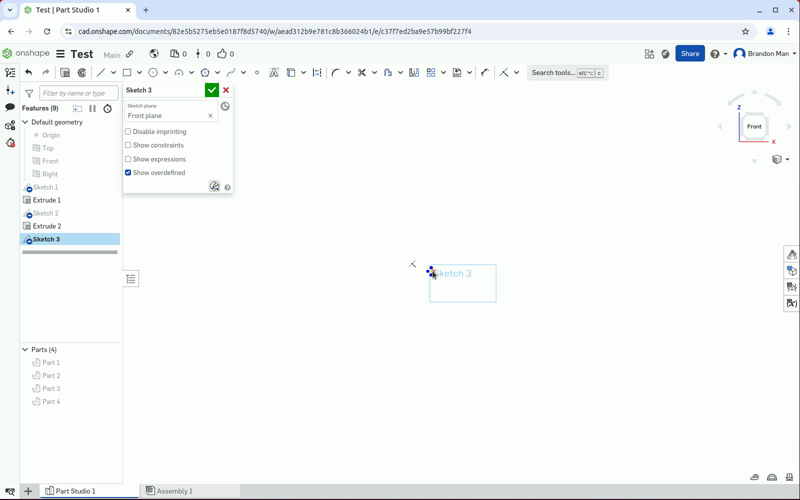
scroll(6)
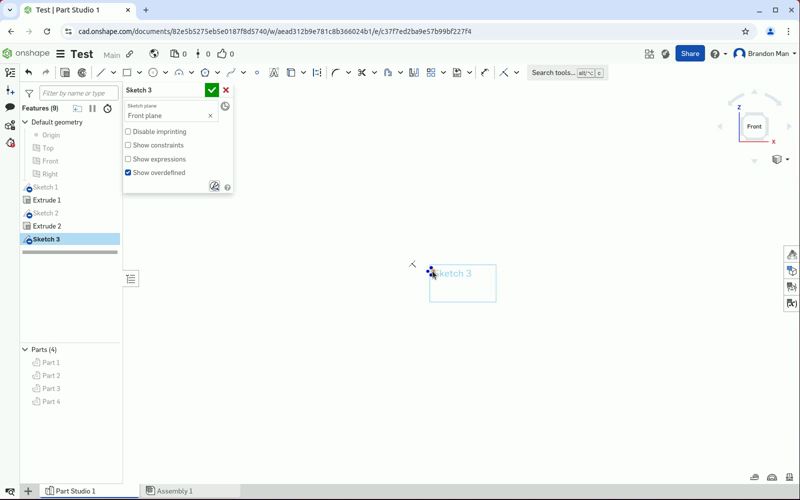
scroll(6)
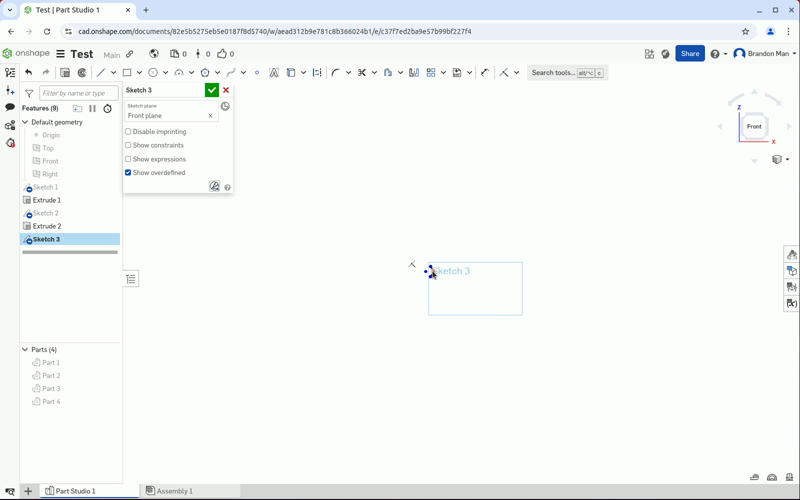
scroll(6)
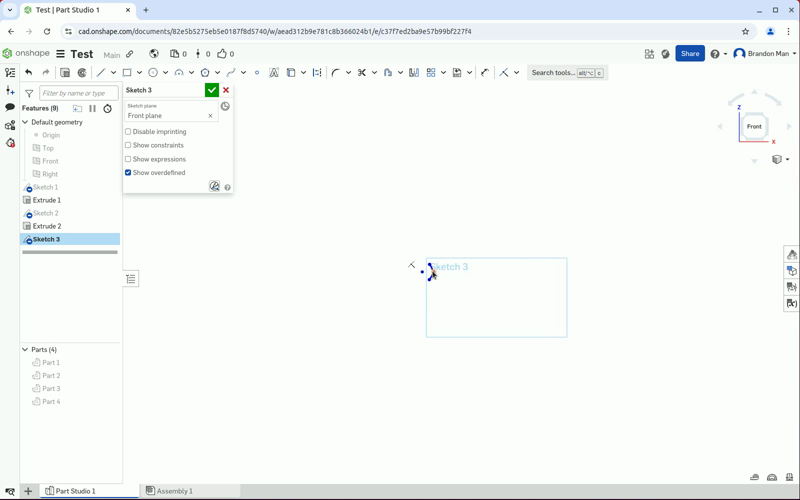
scroll(6)
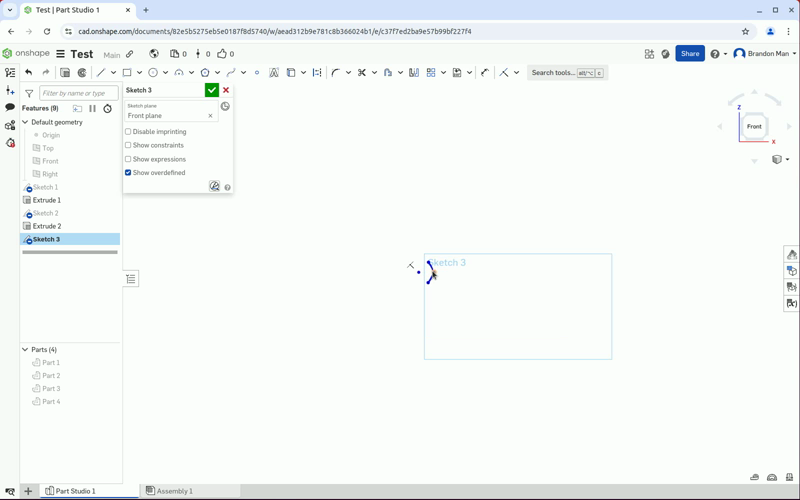
scroll(6)
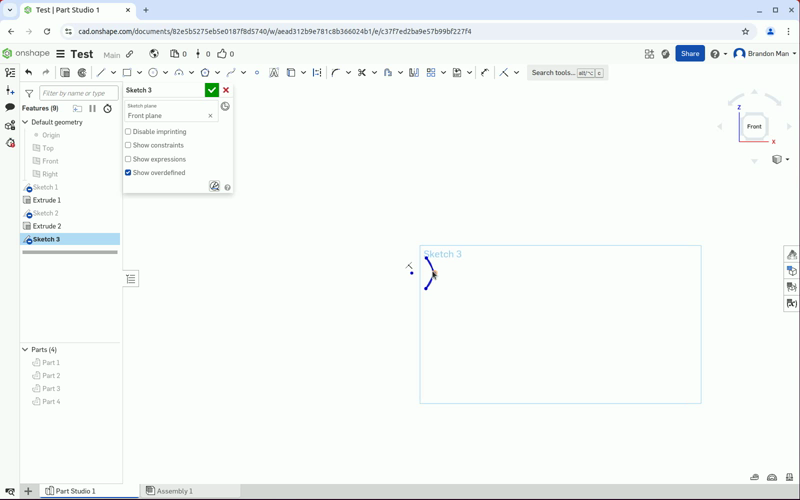
scroll(6)
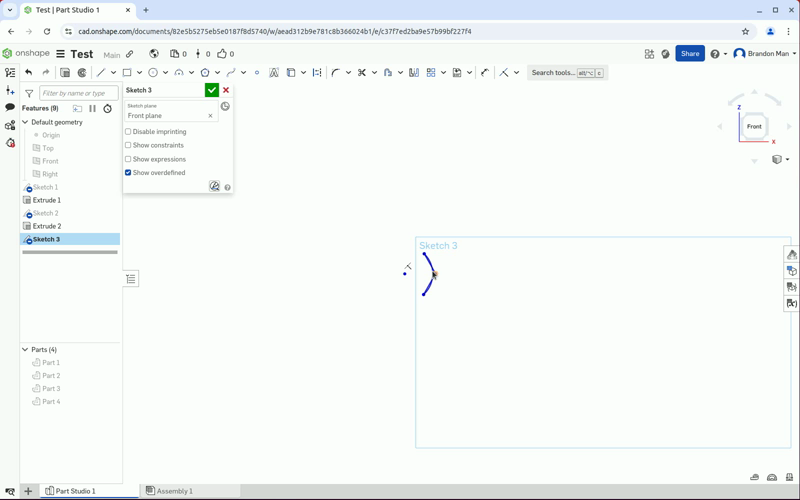
scroll(6)
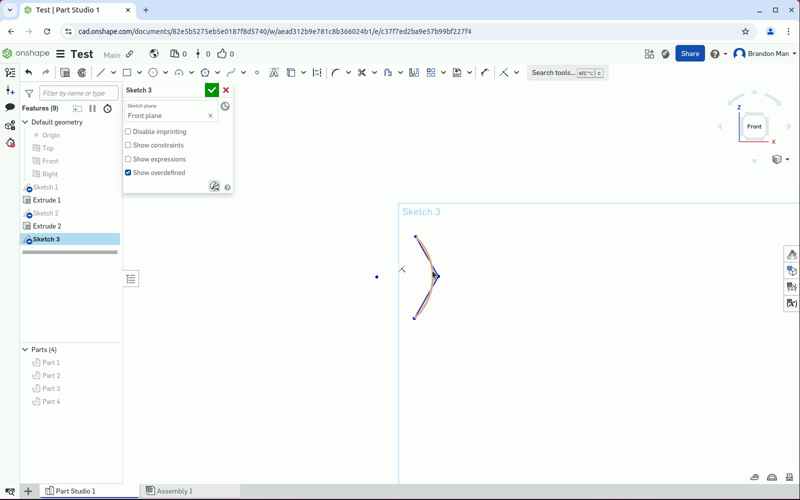
click(432, 270)
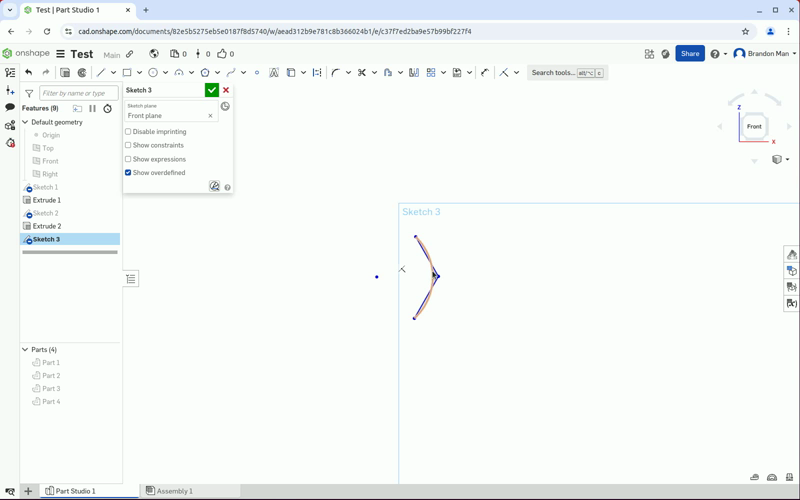
scroll(-6)
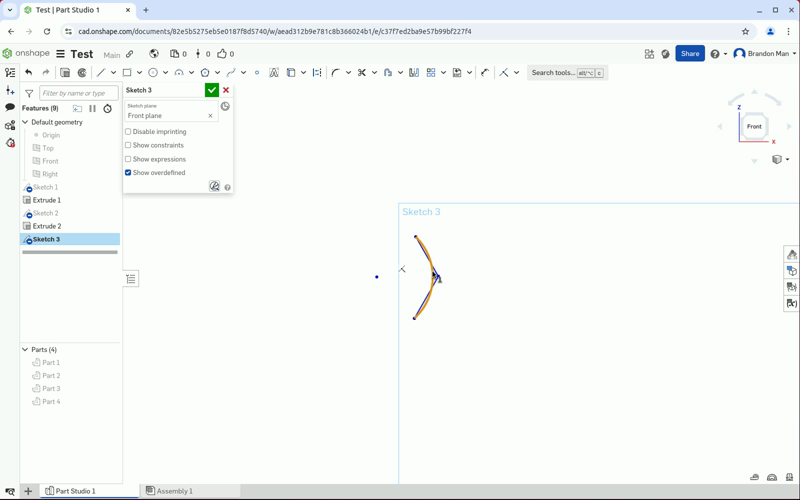
scroll(-6)
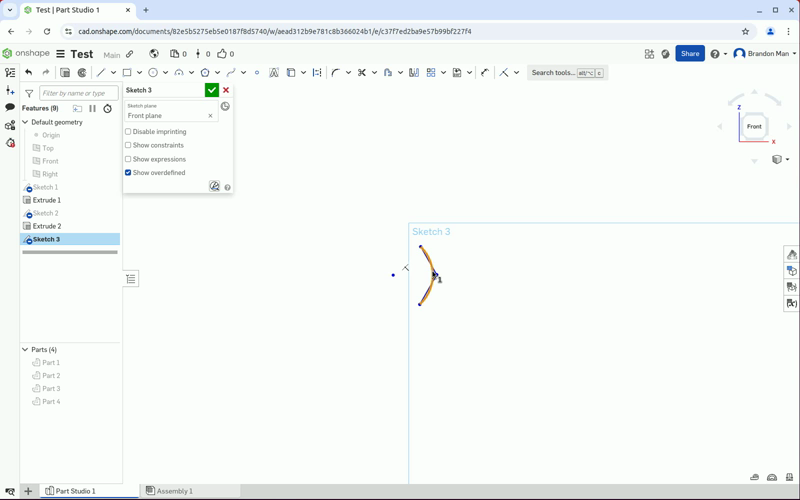
scroll(-6)
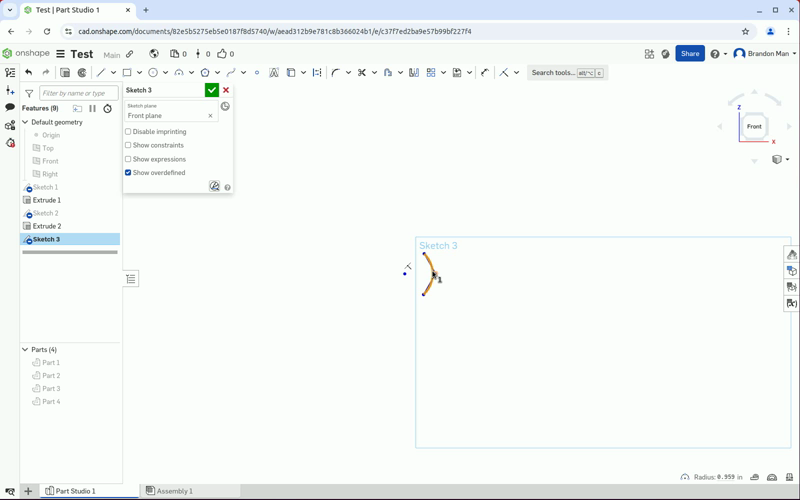
scroll(-6)
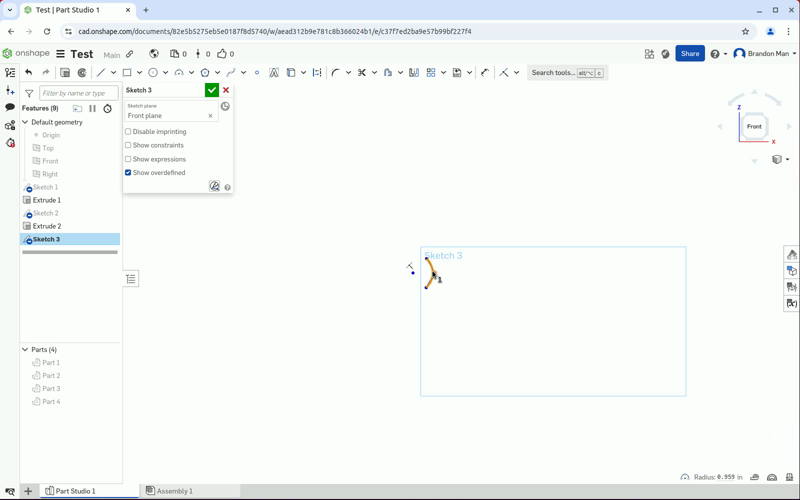
scroll(-6)
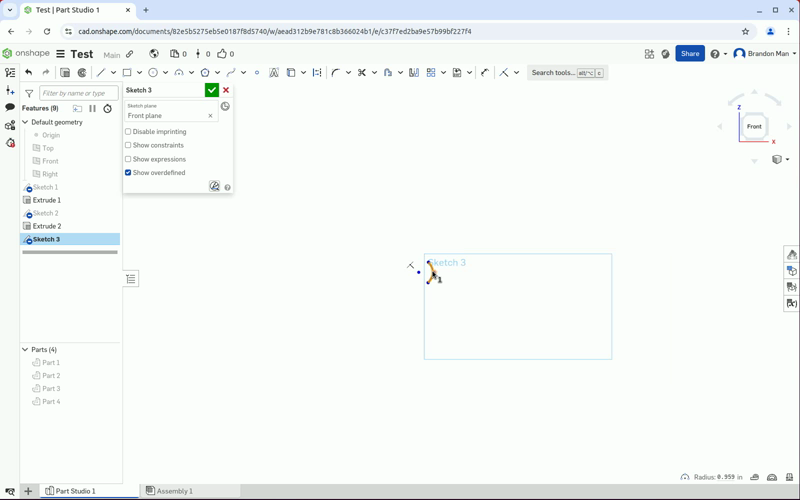
scroll(-6)
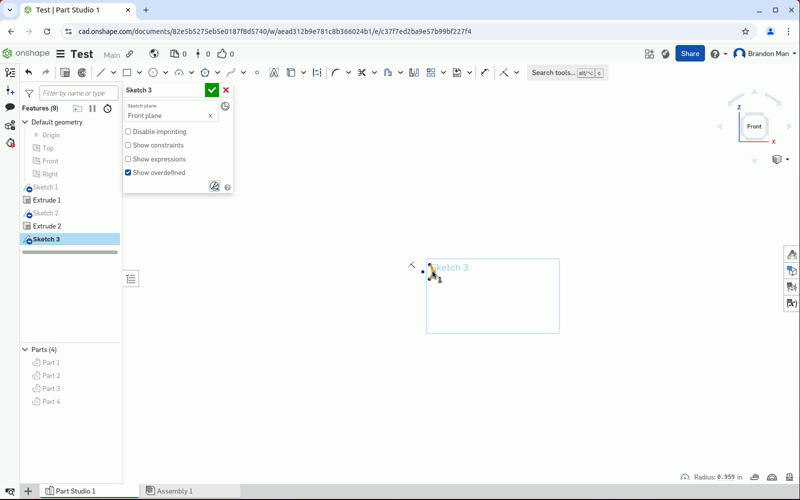
scroll(-6)
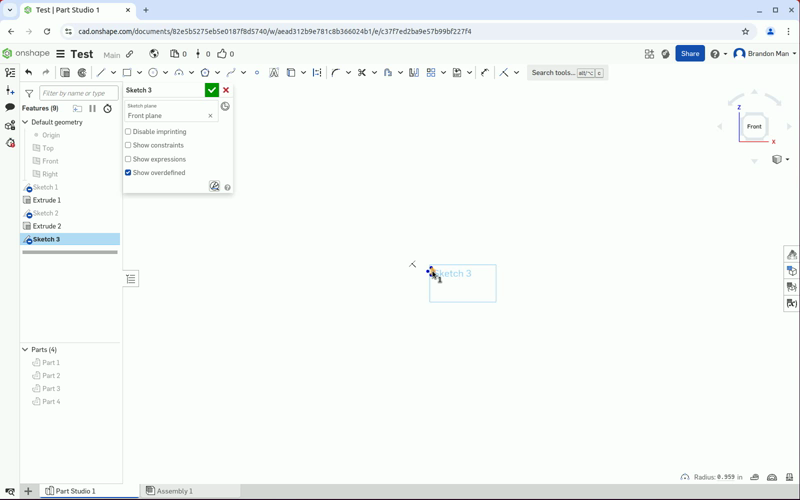
mouse_move(73, 352)
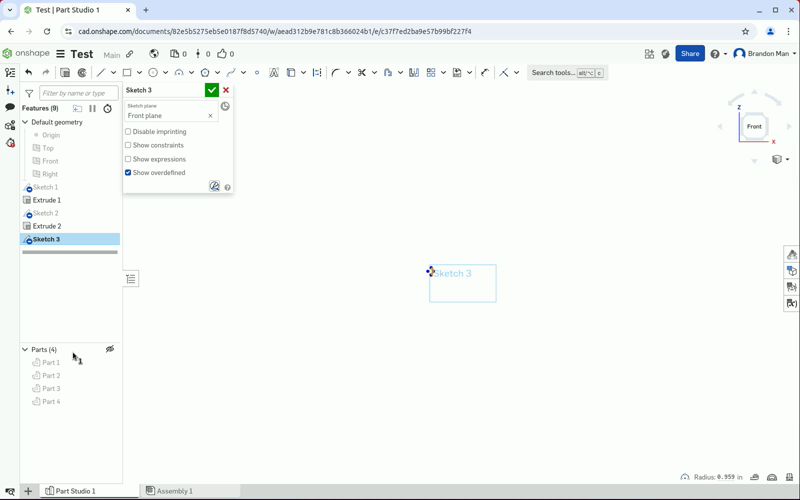
key(shift+y)
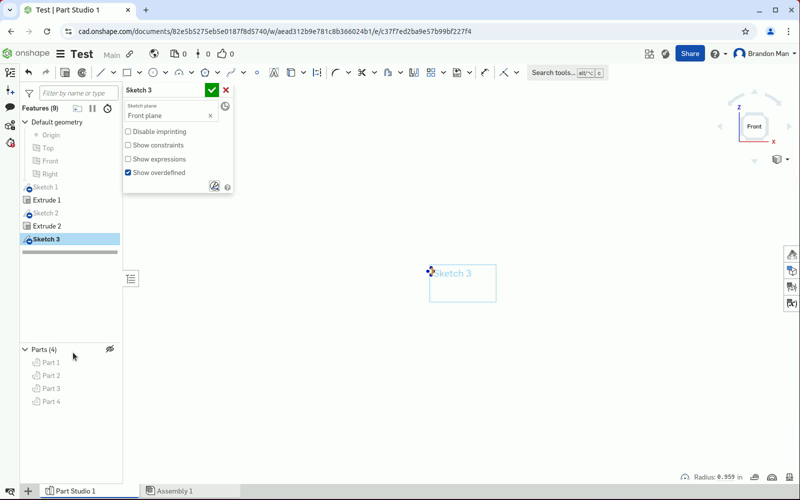
key(shift+e)
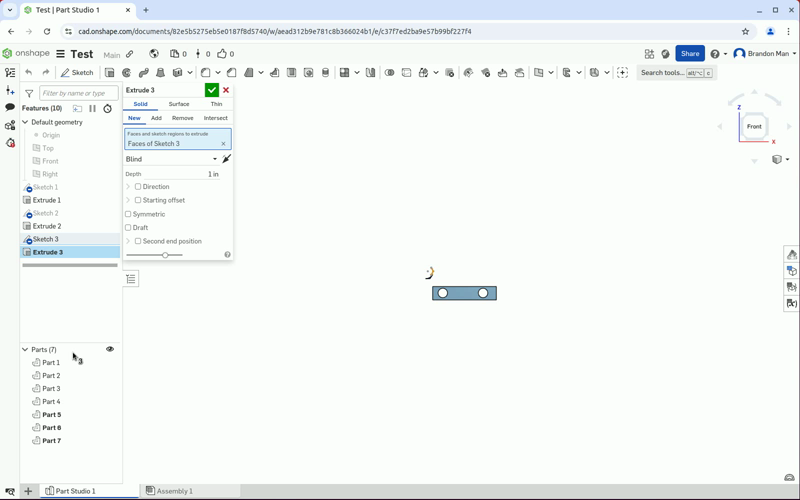
mouse_move(143, 106)
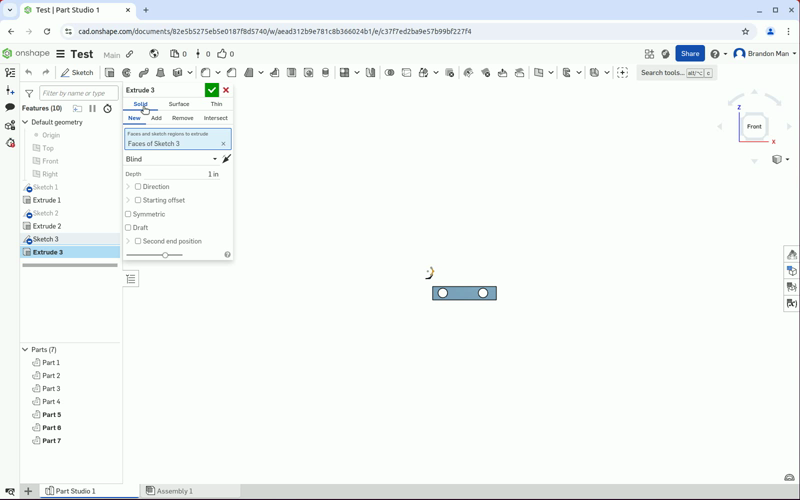
click(143, 106)
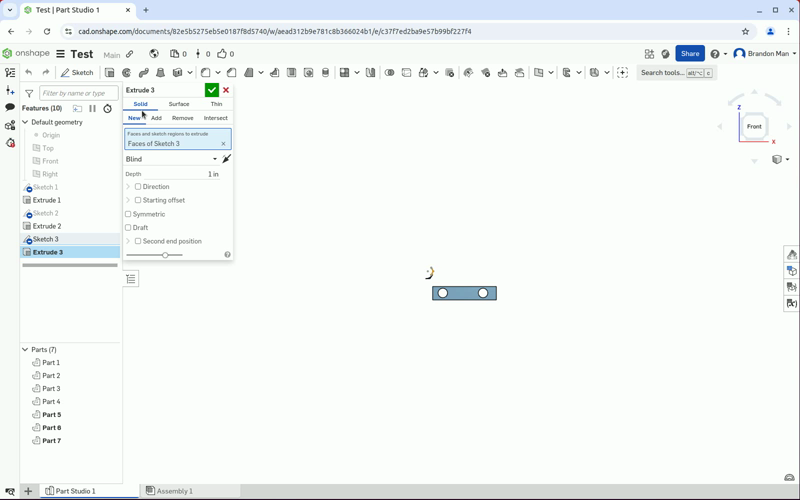
mouse_move(137, 120)
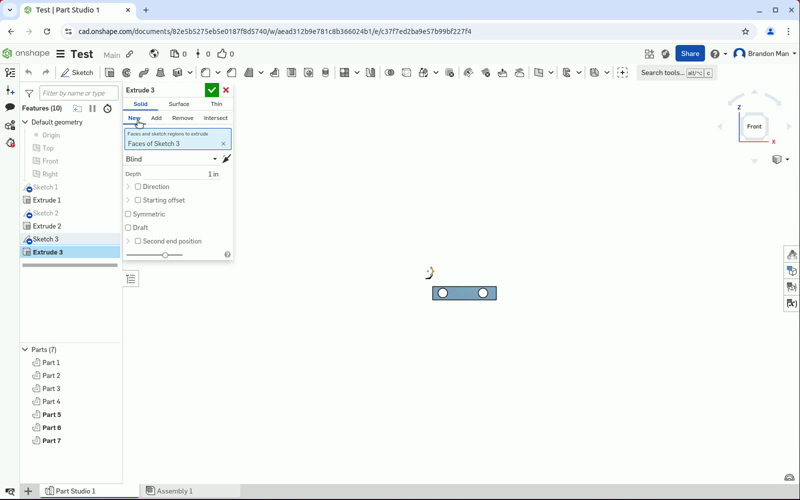
click(137, 120)
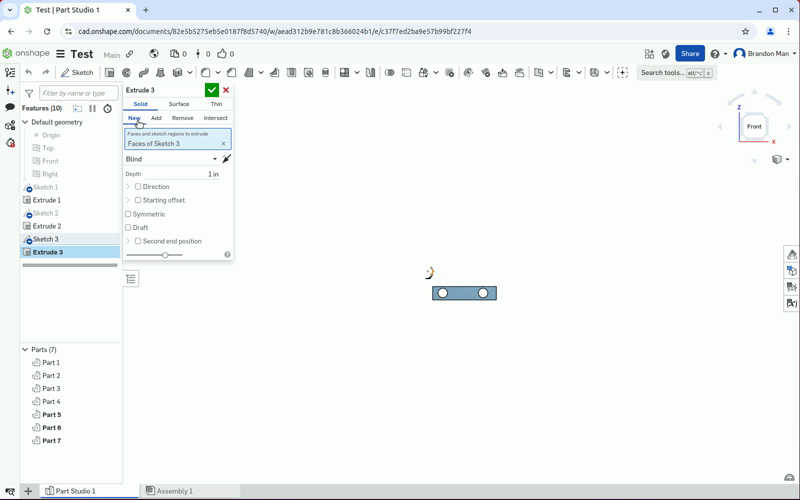
key(tab, 4)
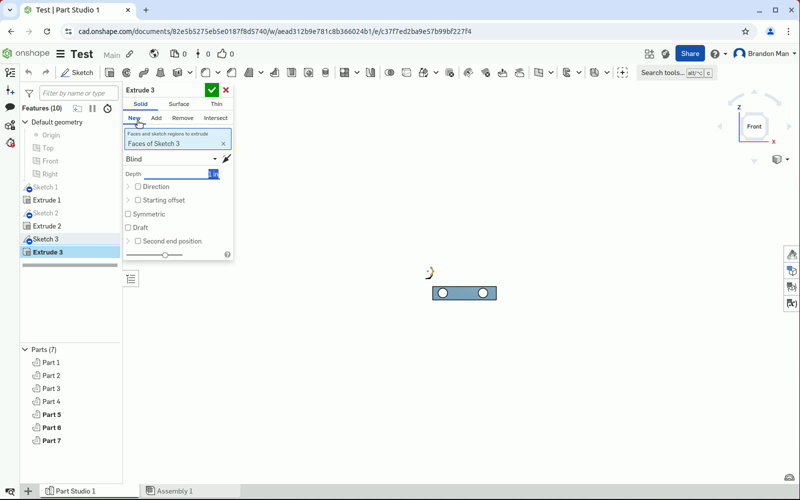
text(1.685)
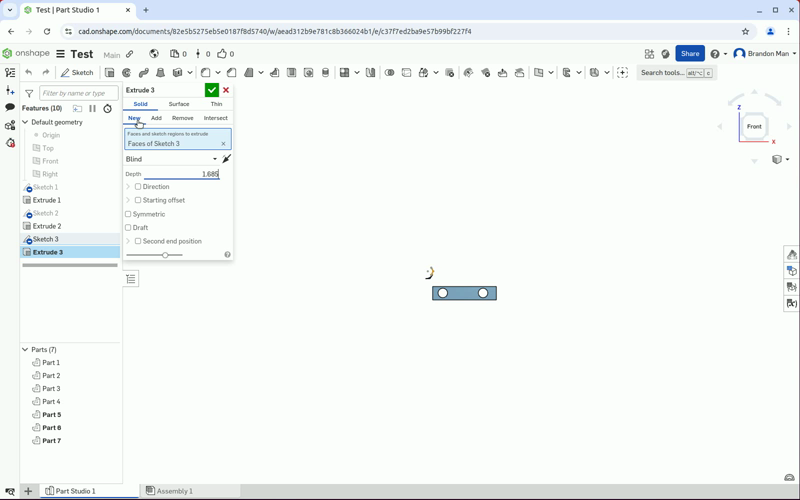
key(enter)
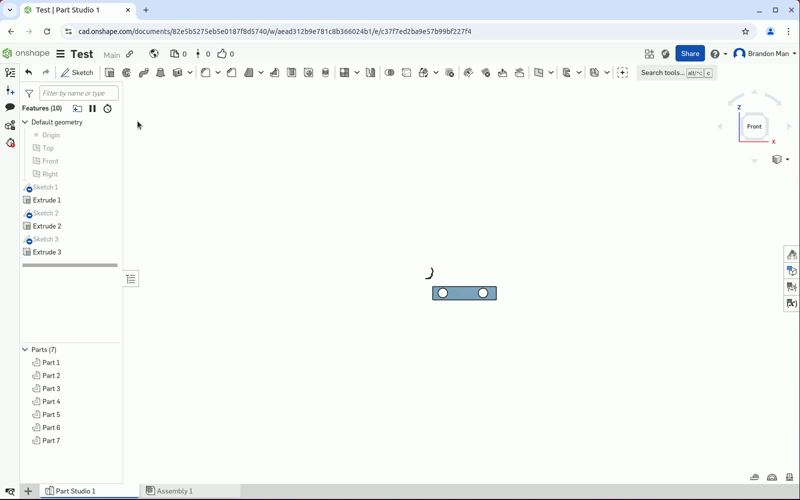
key(shift+h)
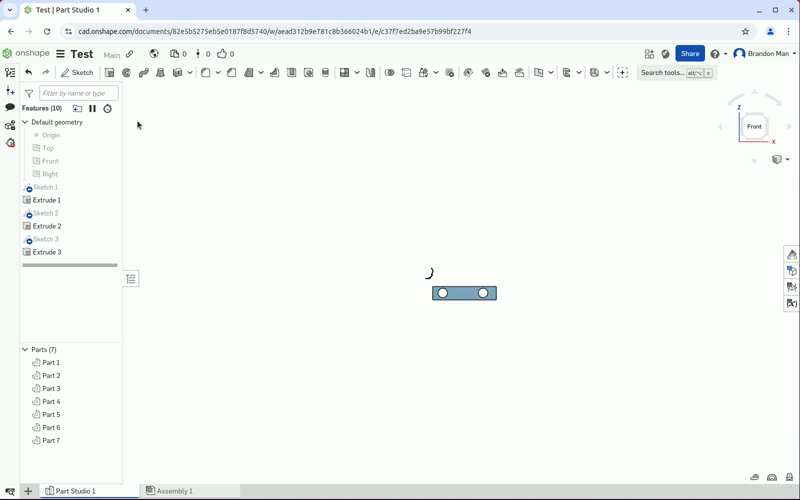
key(shift+h)
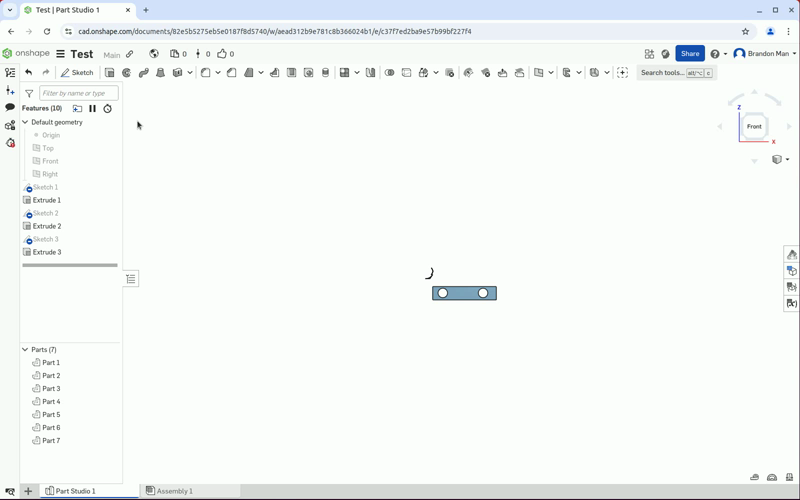
mouse_move(73, 189)
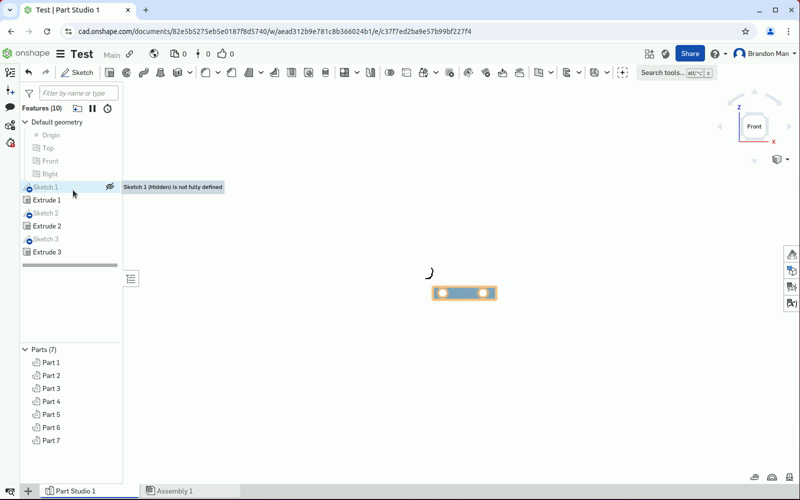
click(73, 189)
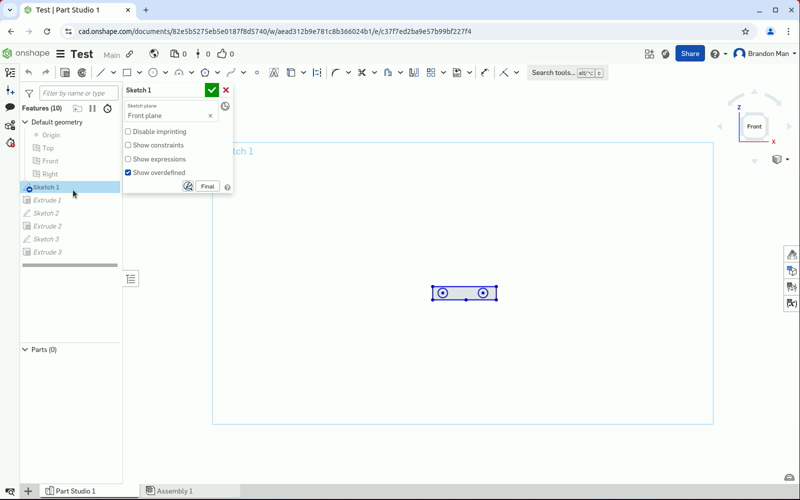
mouse_move(229, 92)
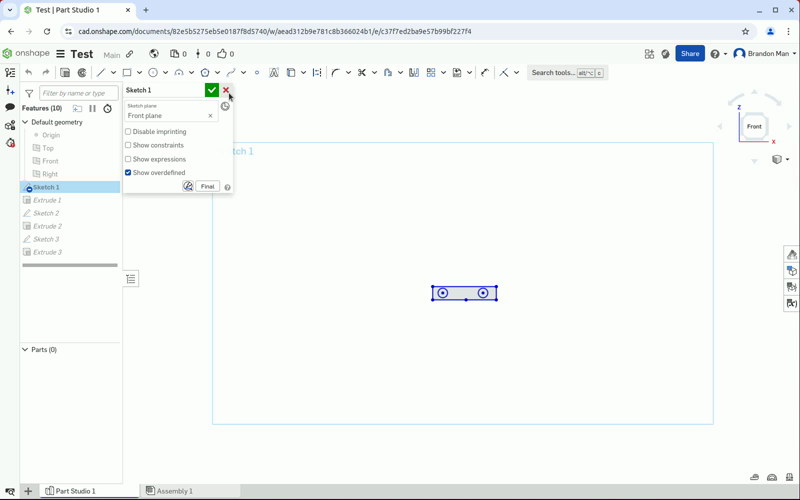
click(229, 92)
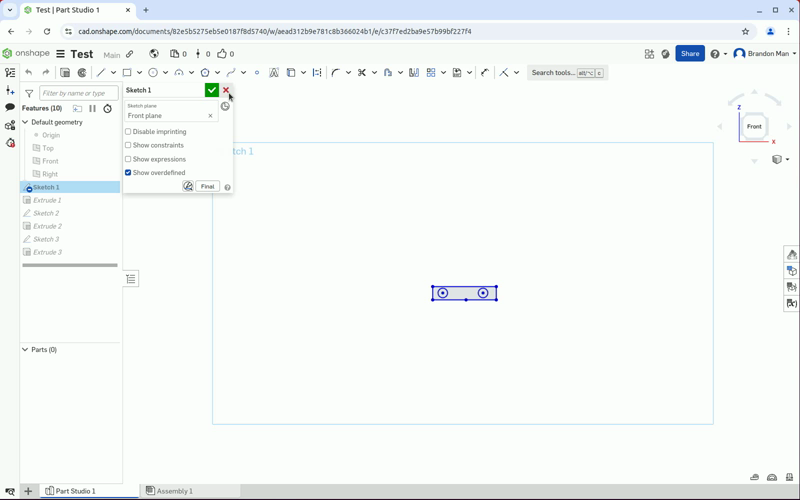
key(shift+s)
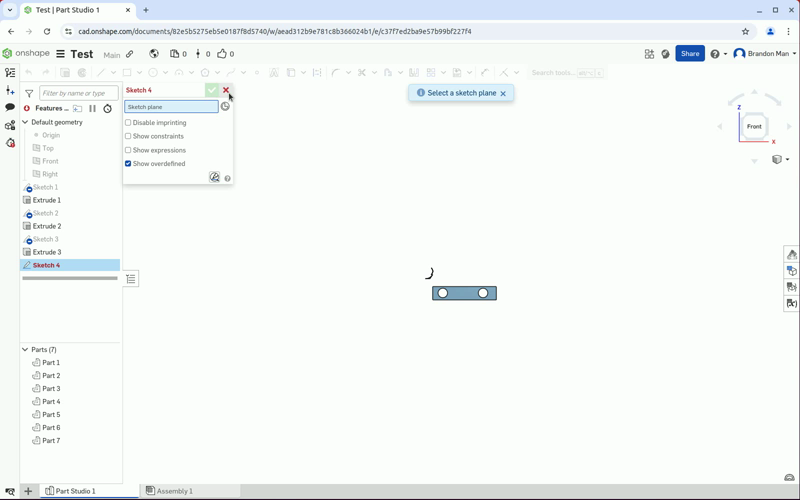
mouse_move(73, 163)
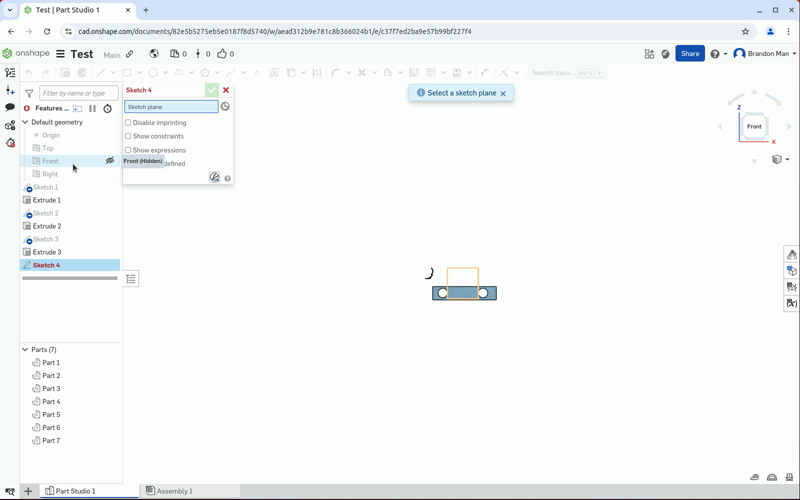
click(73, 163)
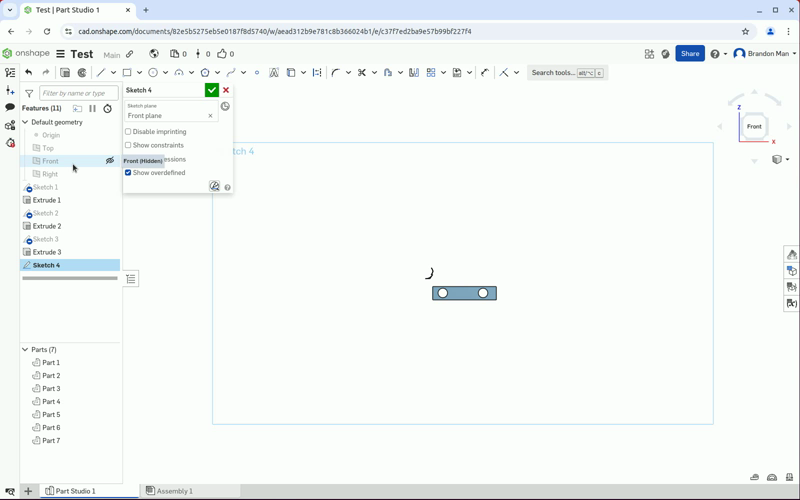
mouse_move(73, 352)
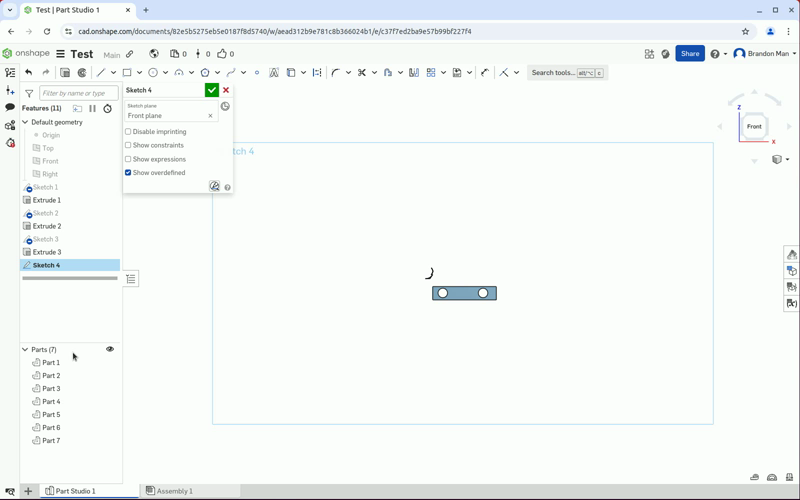
key(y)
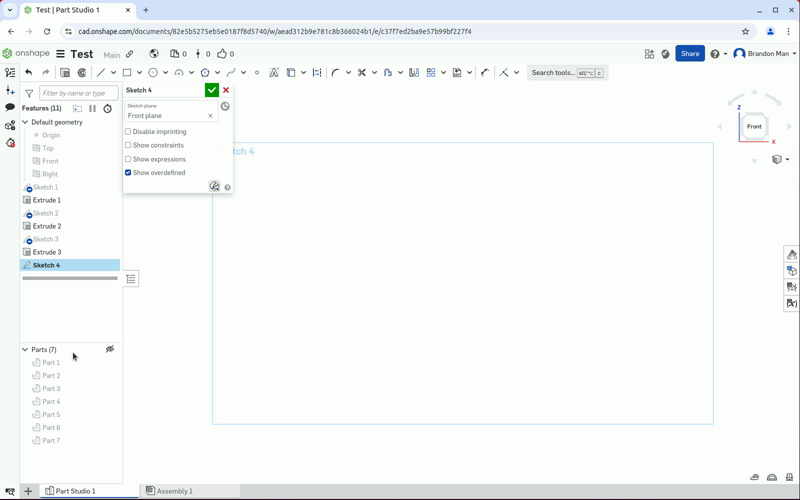
key(a)
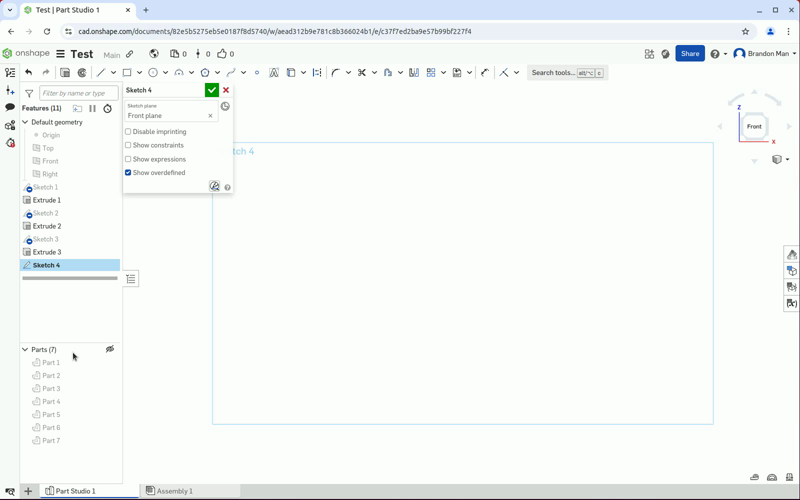
key_down(shift)
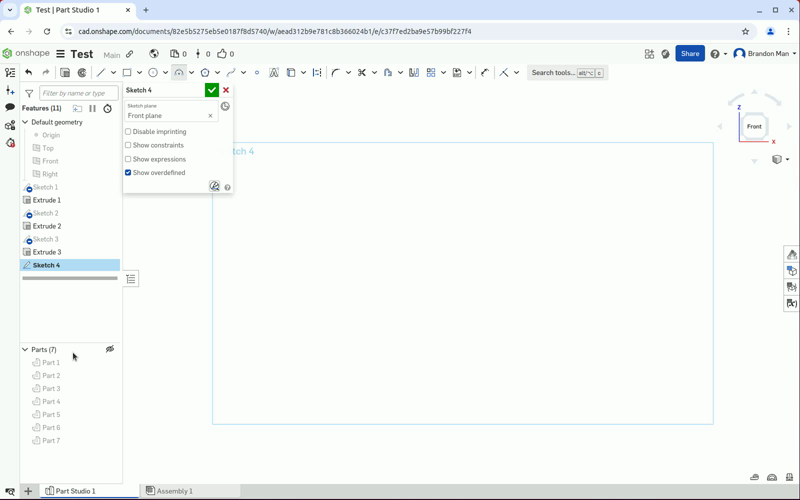
mouse_move(425, 265)
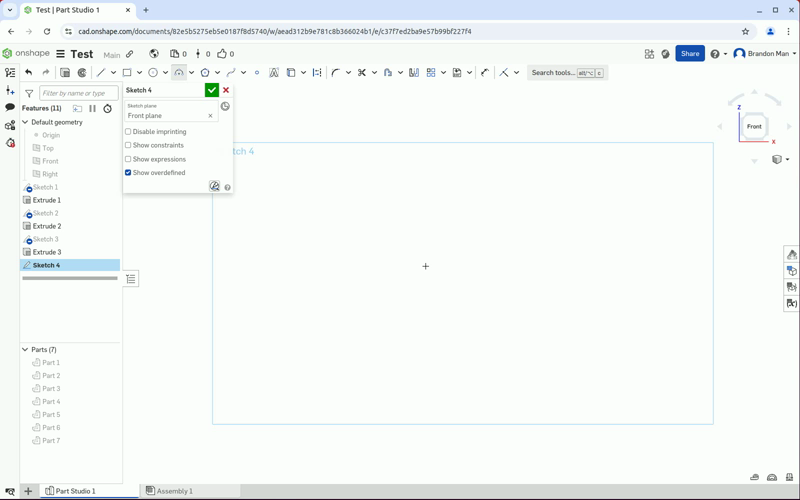
click(425, 265)
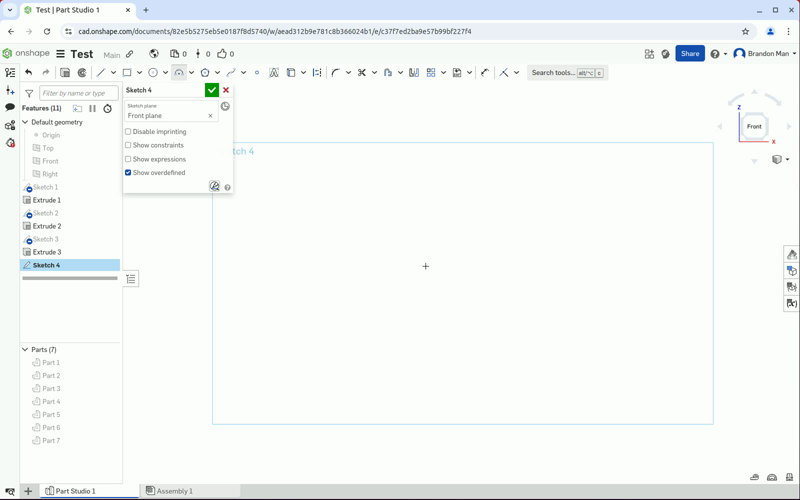
key_up(shift)
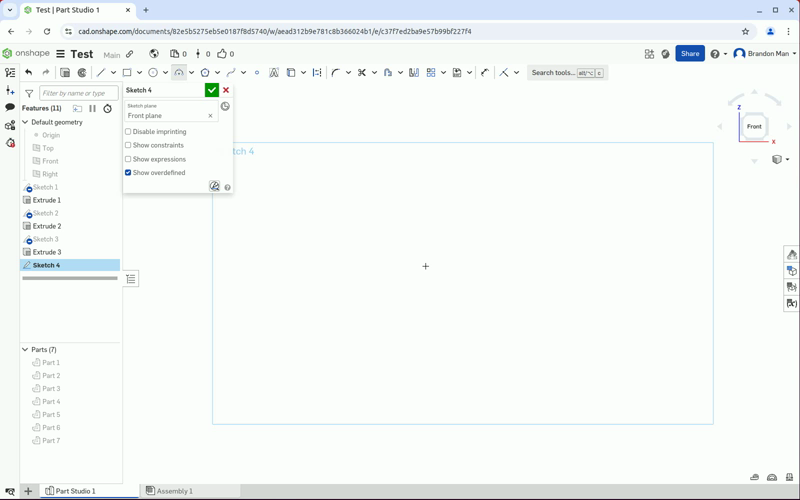
key_down(shift)
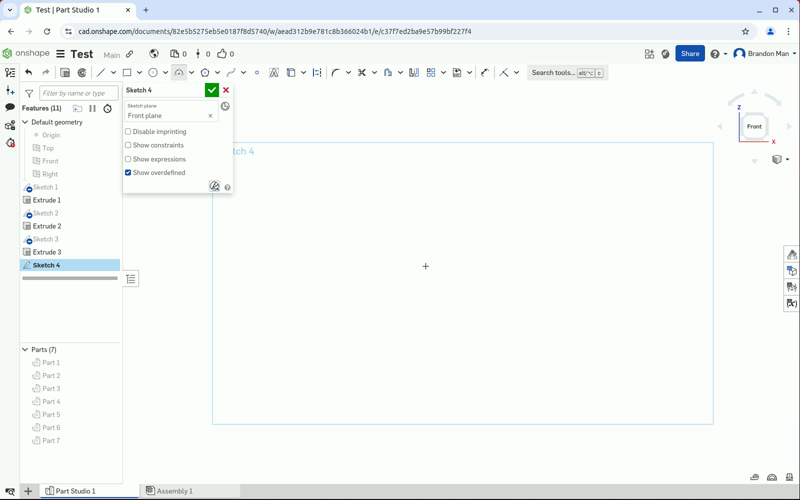
mouse_move(432, 269)
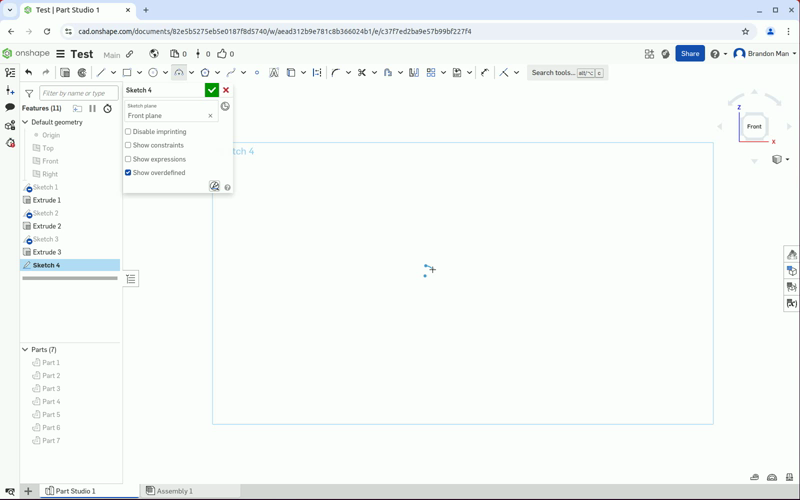
click(432, 269)
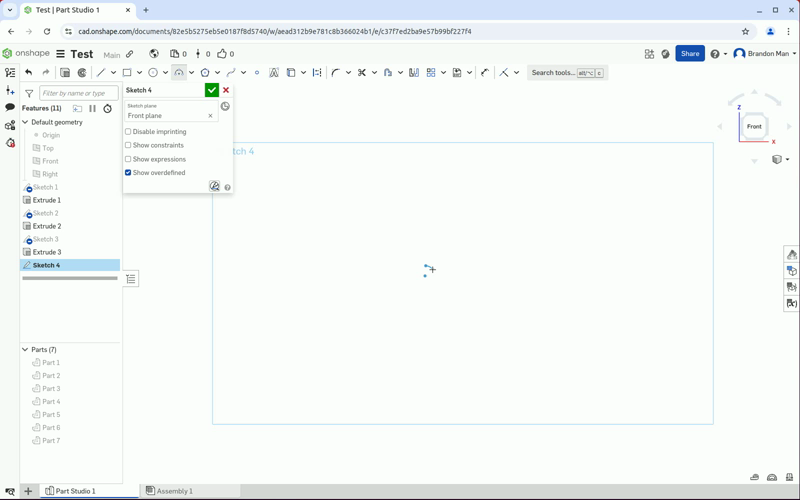
mouse_move(429, 266)
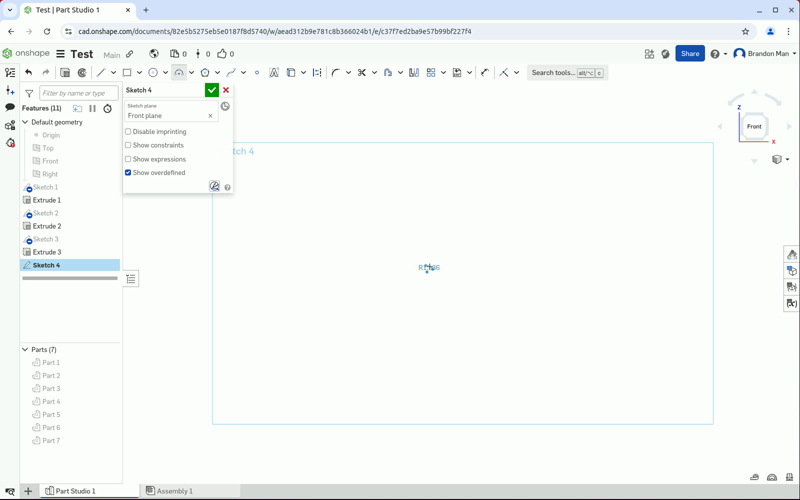
click(429, 266)
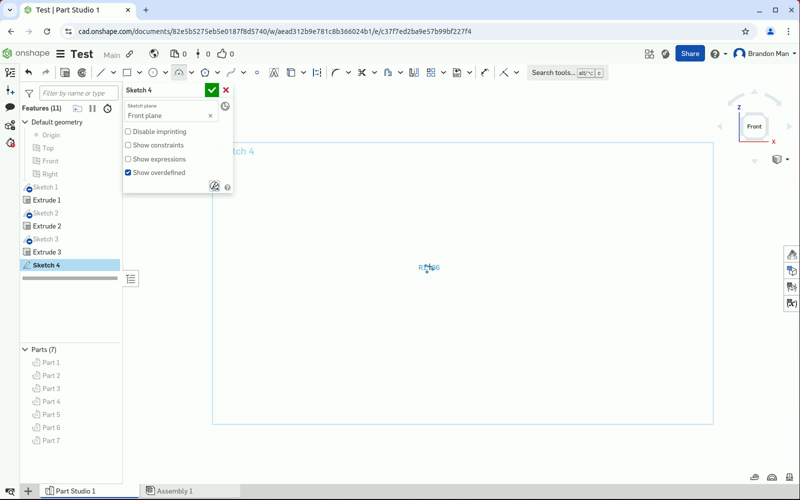
key_up(shift)
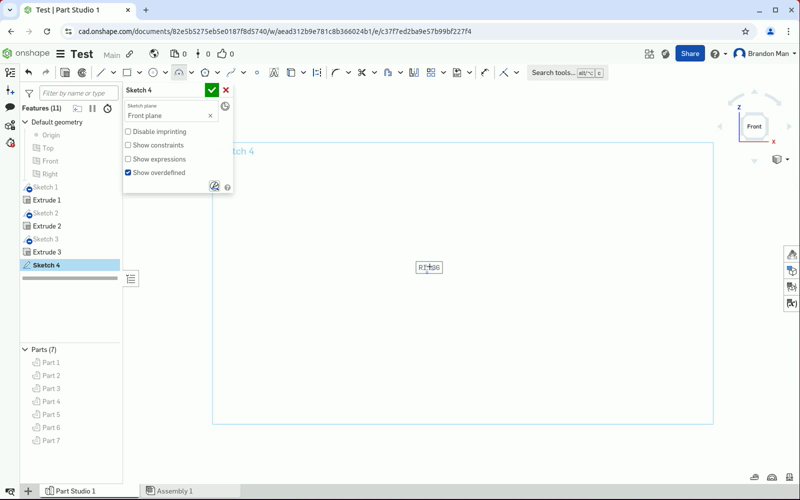
key(esc)
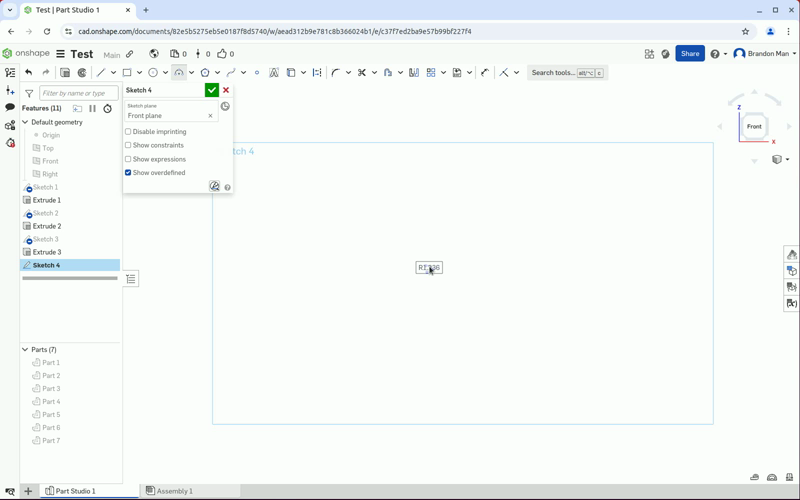
key(l)
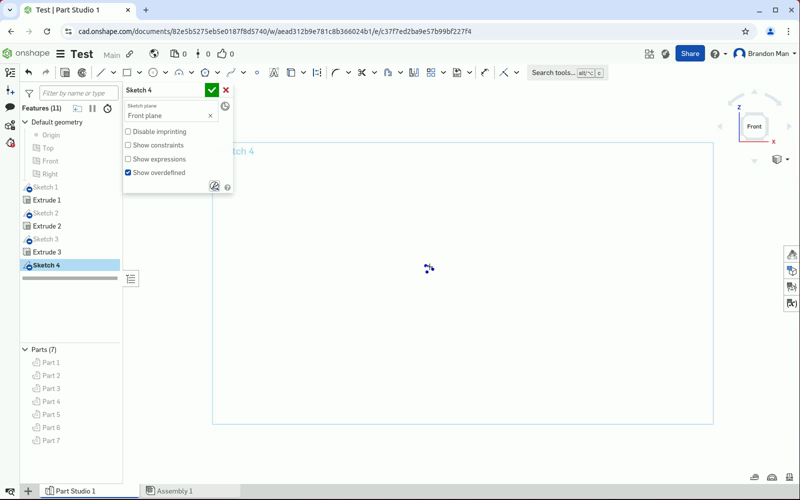
mouse_move(432, 269)
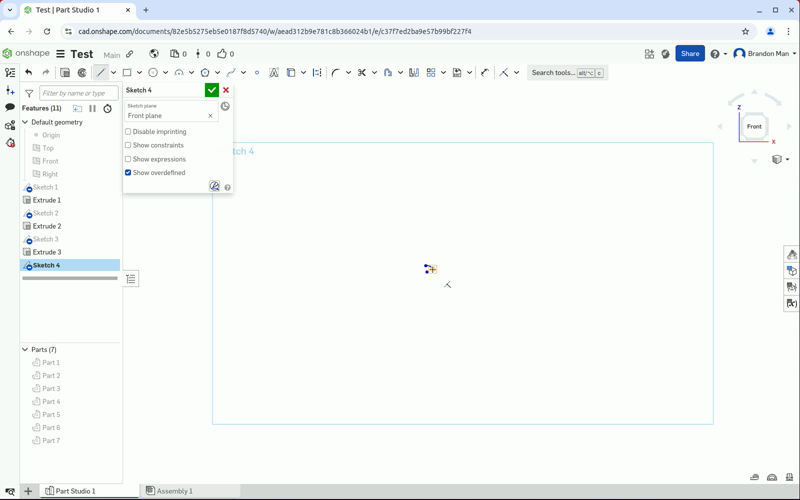
scroll(6)
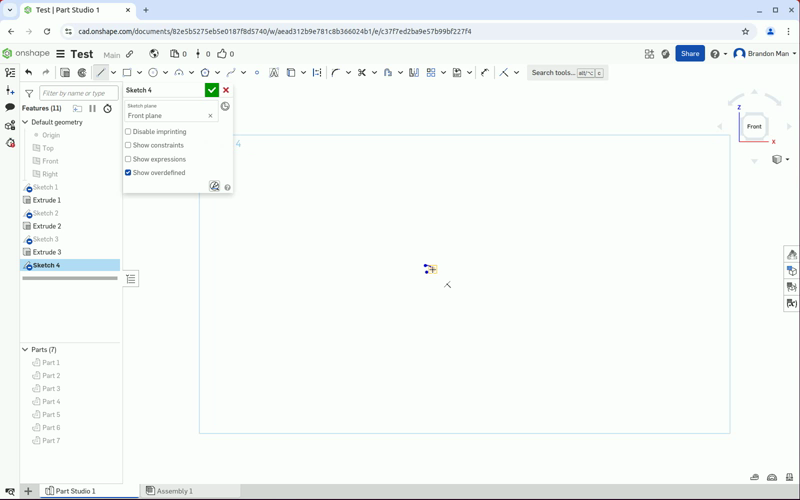
scroll(6)
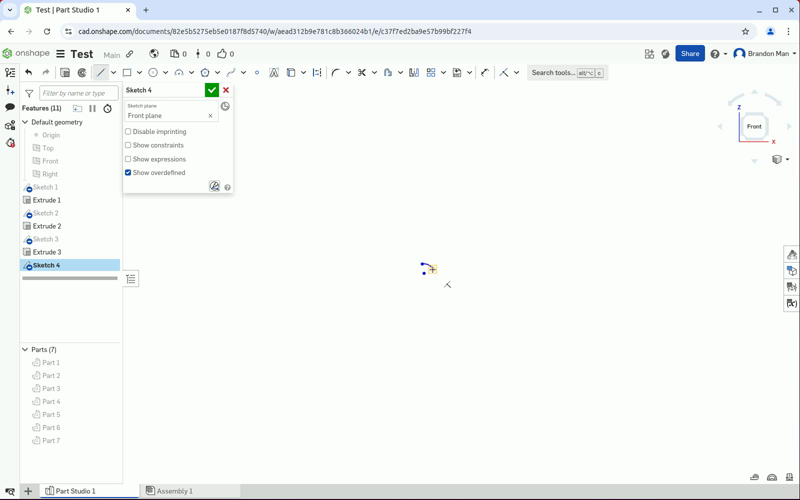
scroll(6)
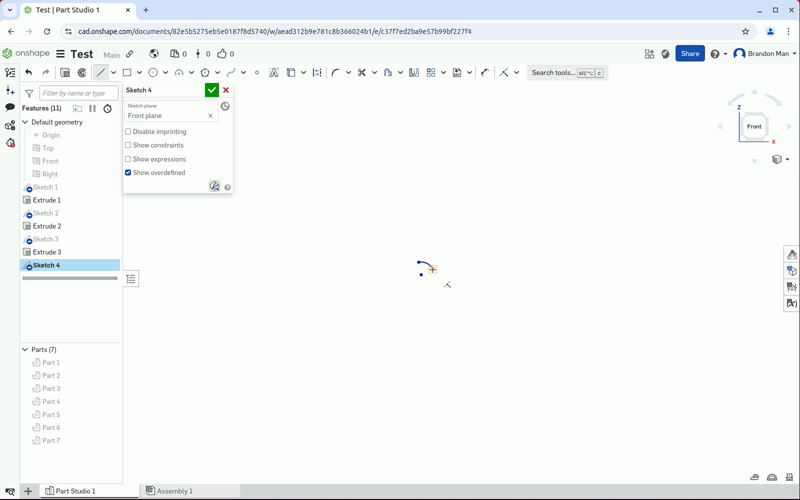
scroll(6)
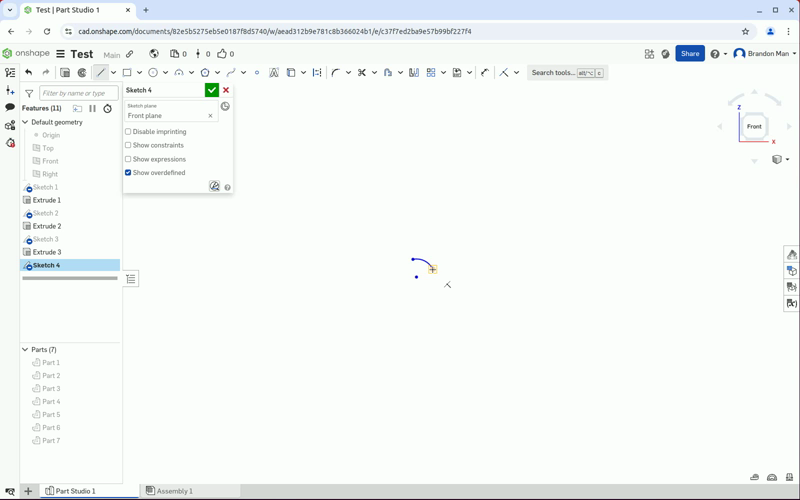
scroll(6)
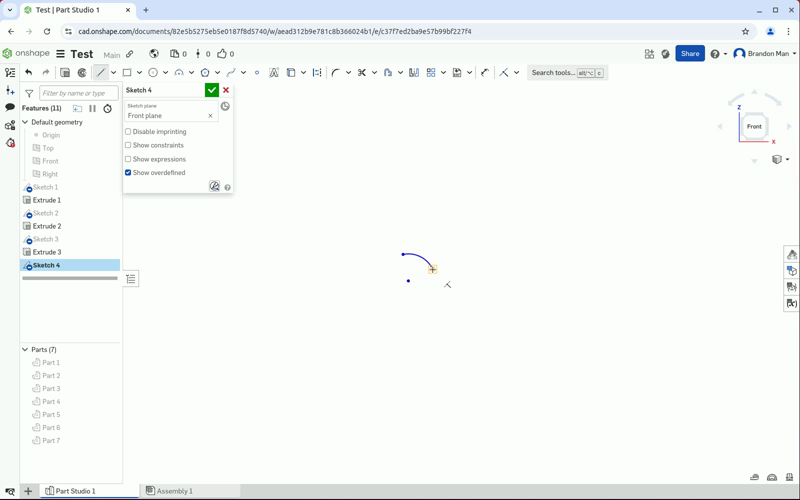
scroll(6)
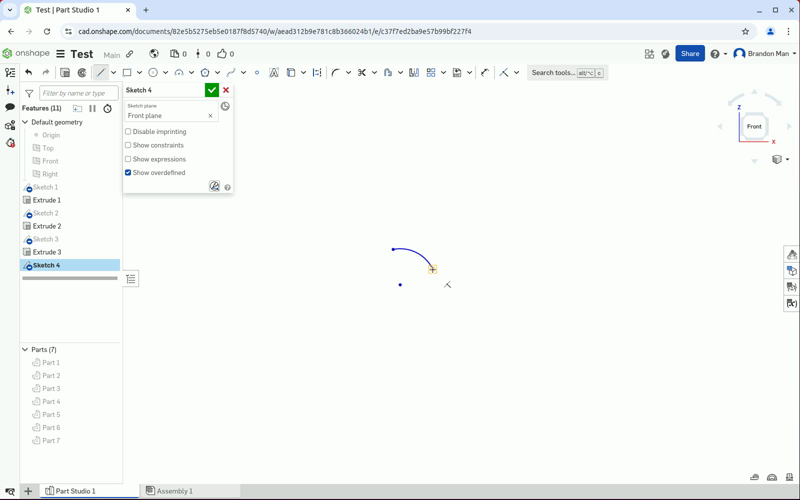
scroll(6)
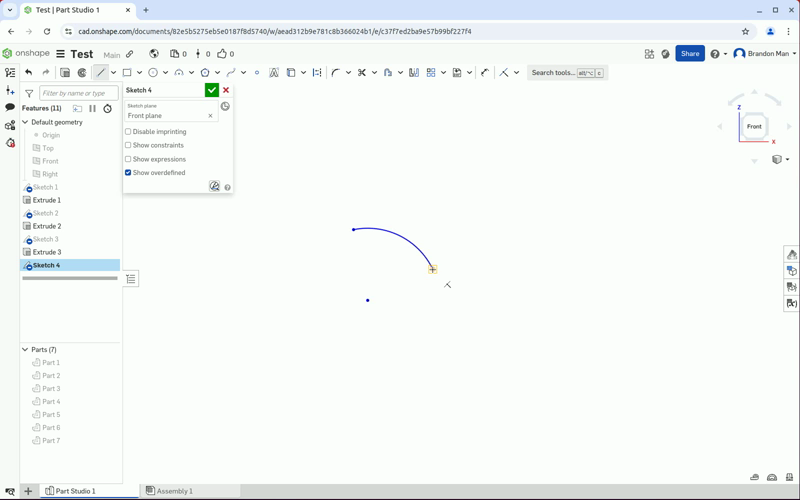
click(432, 269)
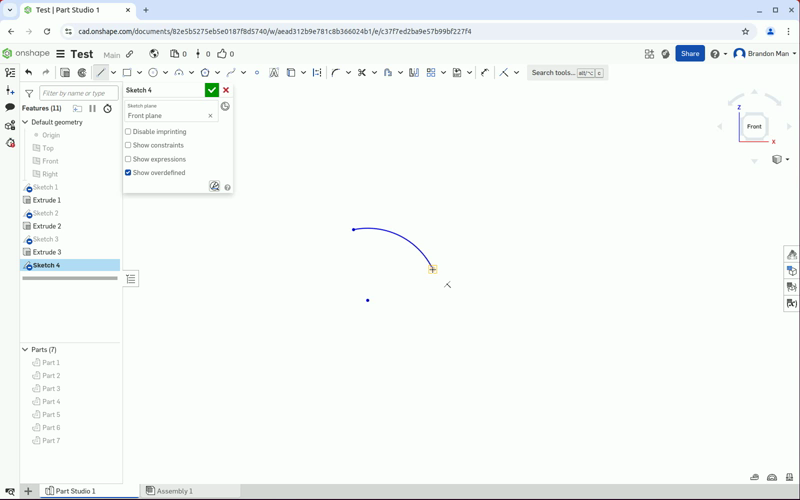
scroll(-6)
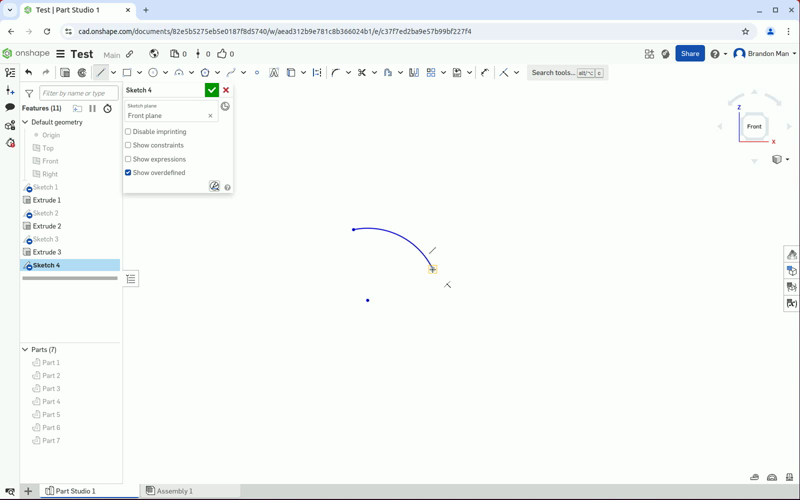
scroll(-6)
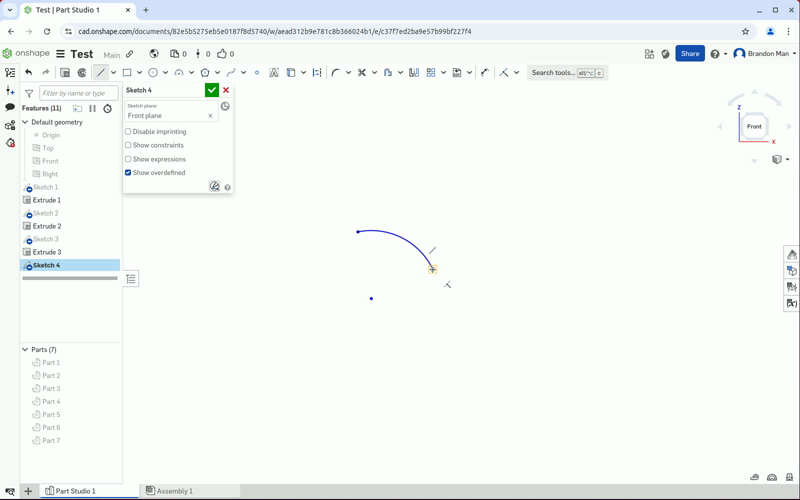
scroll(-6)
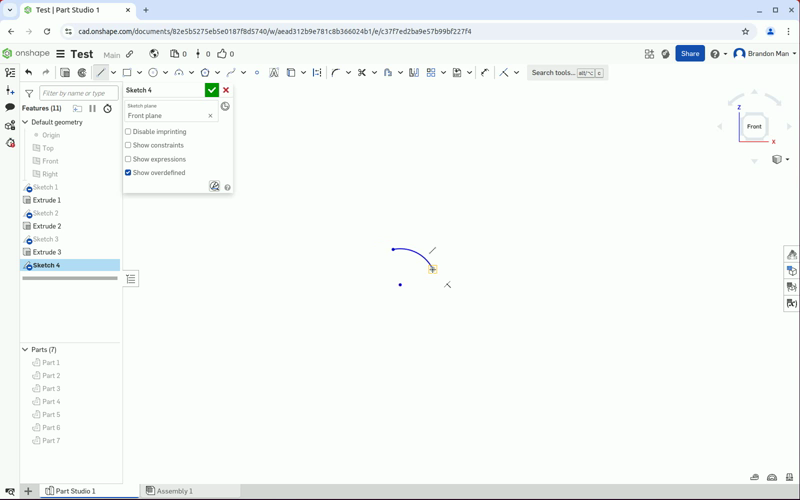
scroll(-6)
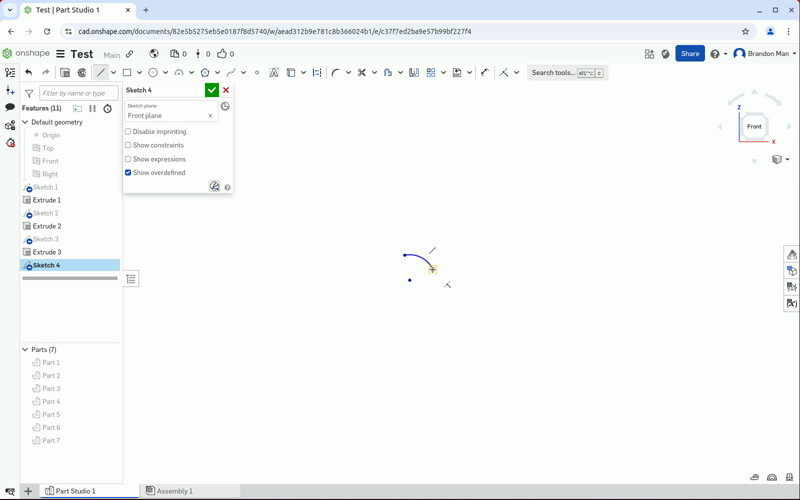
scroll(-6)
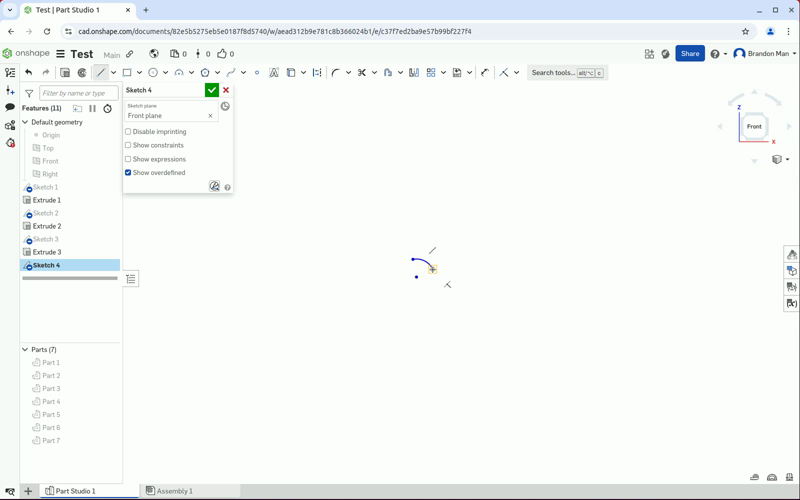
scroll(-6)
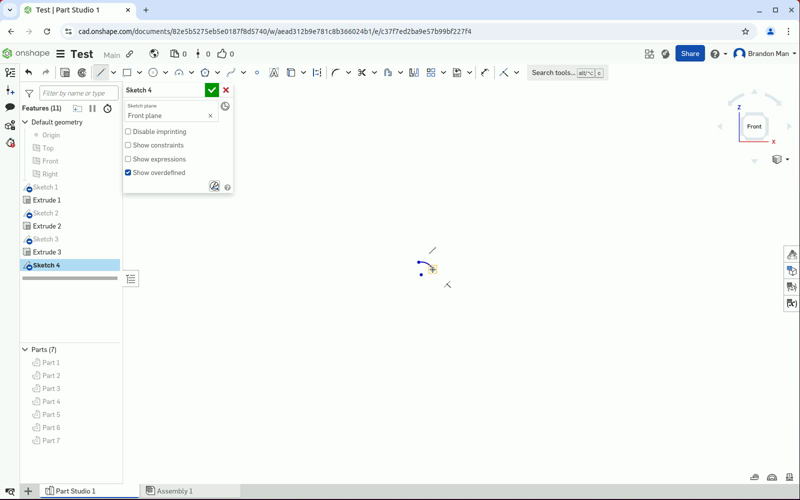
scroll(-6)
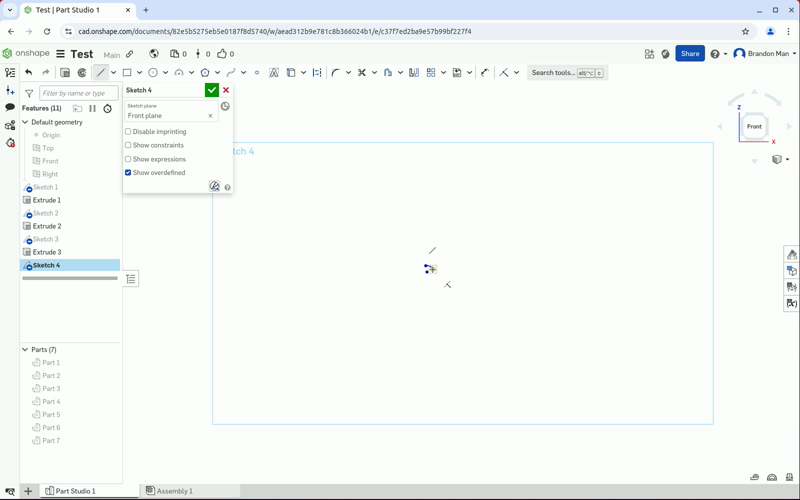
key_down(shift)
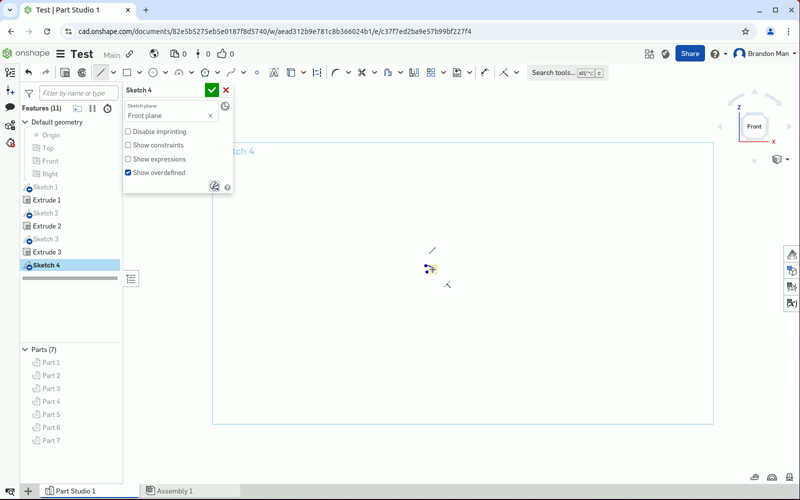
mouse_move(462, 269)
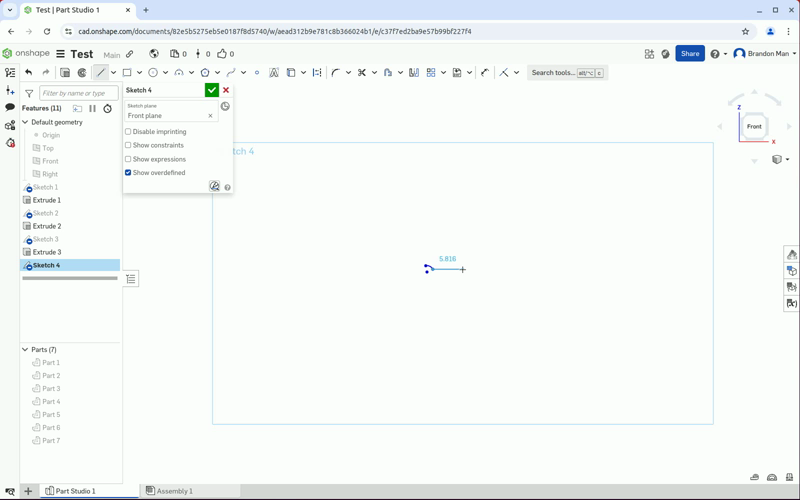
mouse_move(430, 265)
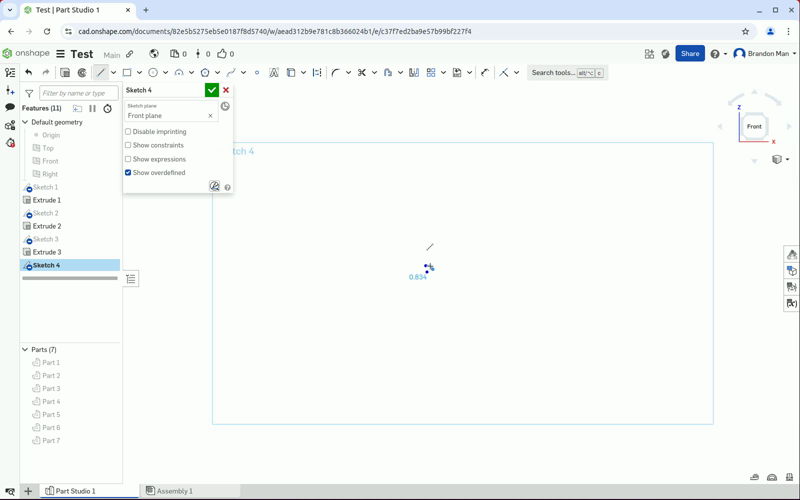
scroll(6)
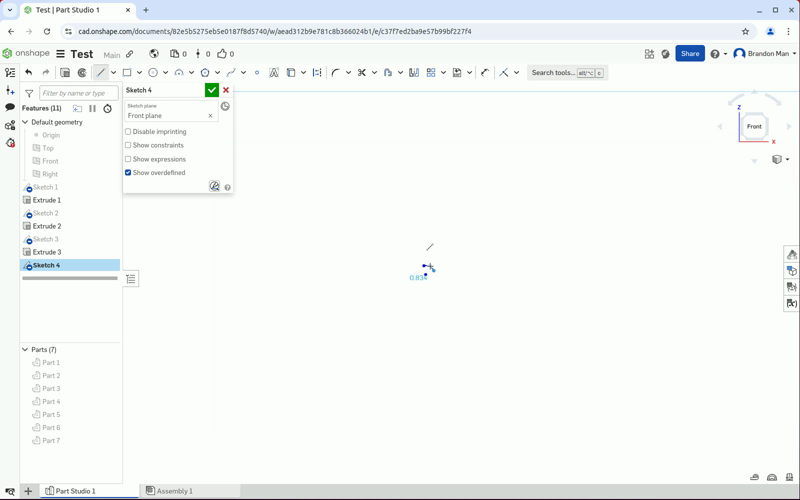
scroll(6)
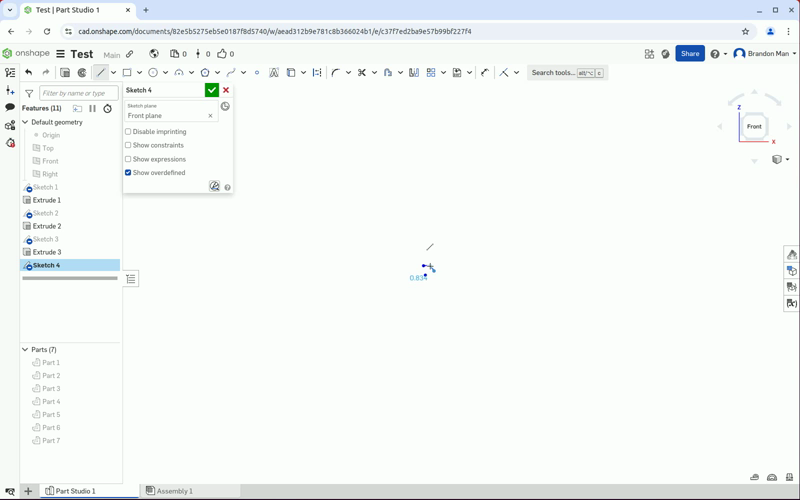
scroll(6)
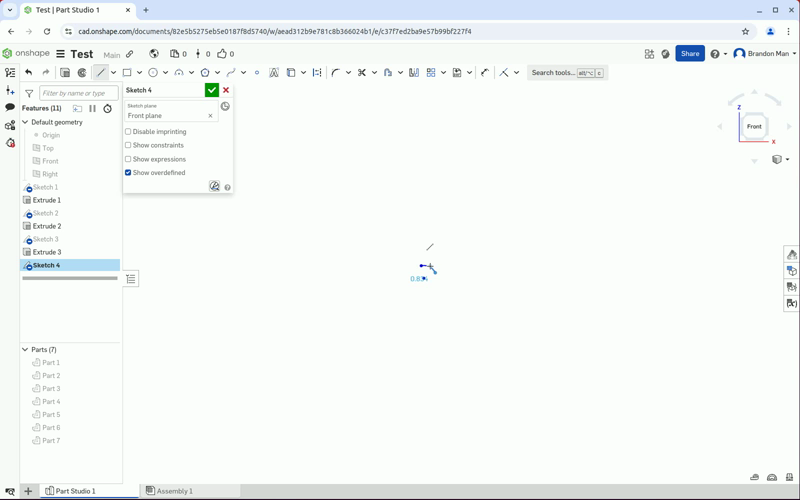
scroll(6)
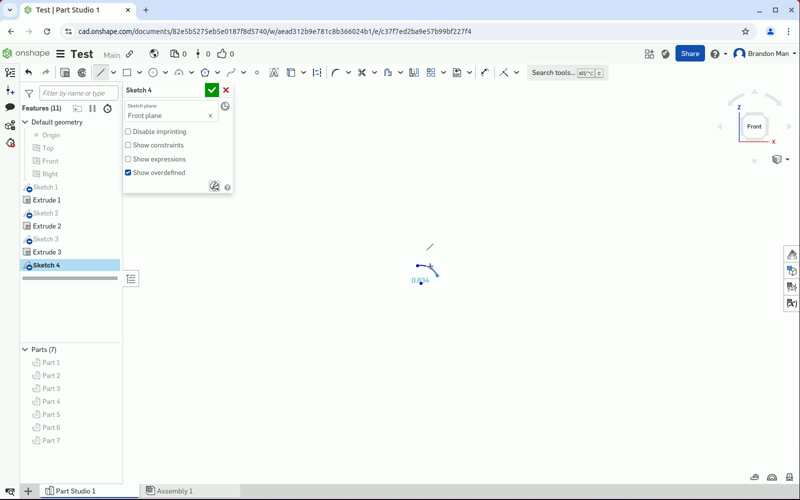
scroll(6)
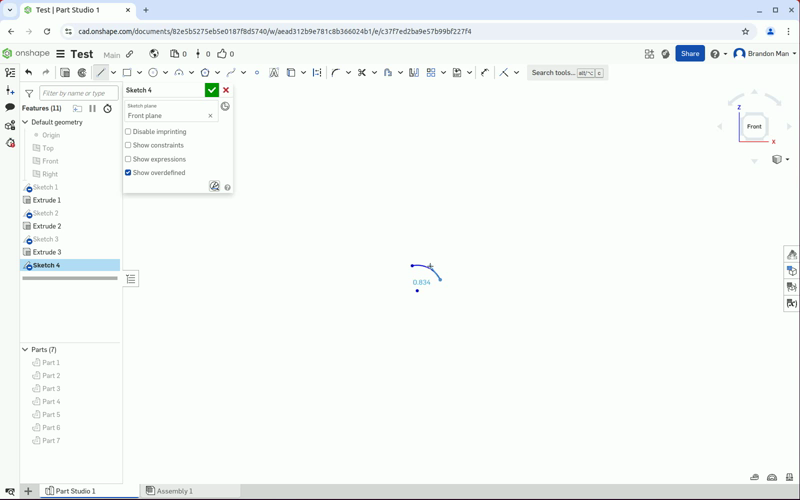
scroll(6)
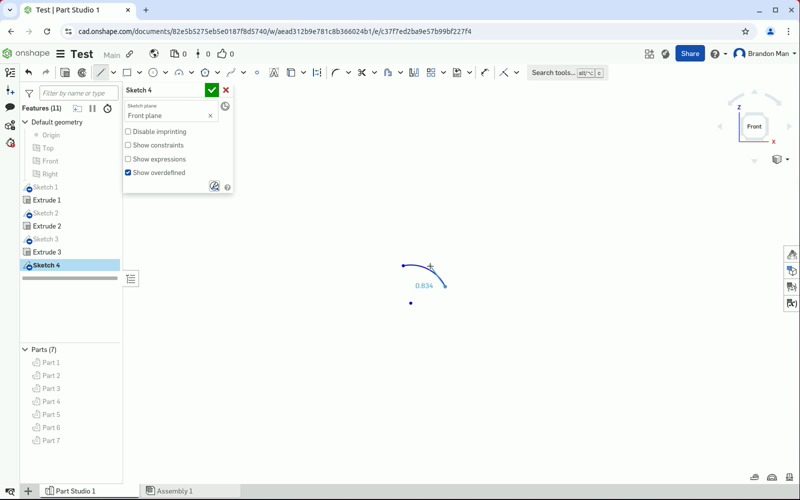
scroll(6)
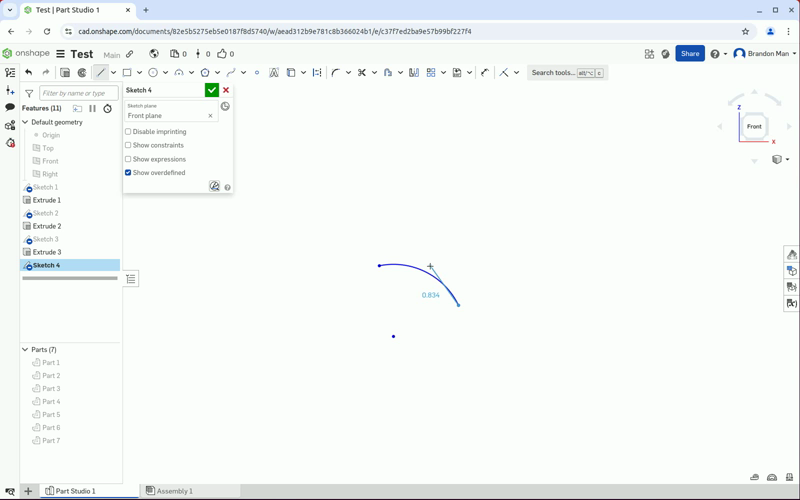
click(430, 265)
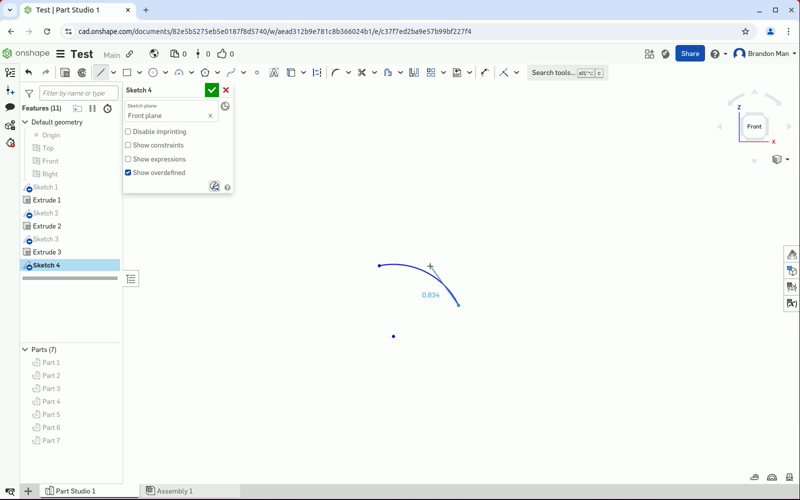
scroll(-6)
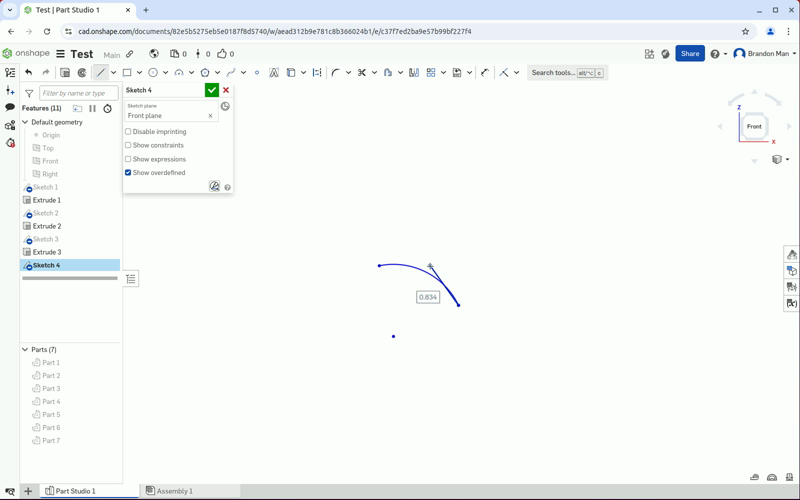
scroll(-6)
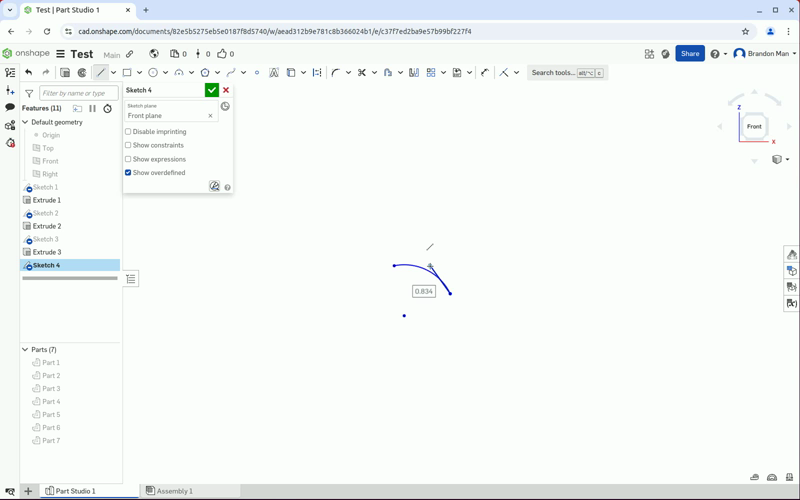
scroll(-6)
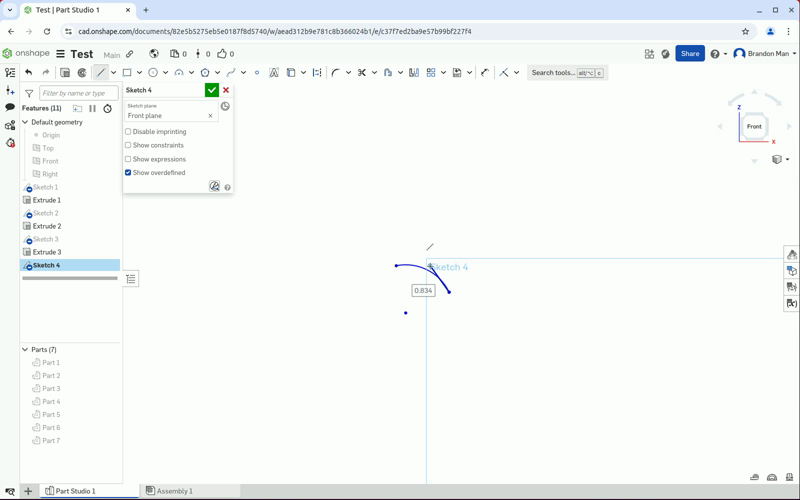
scroll(-6)
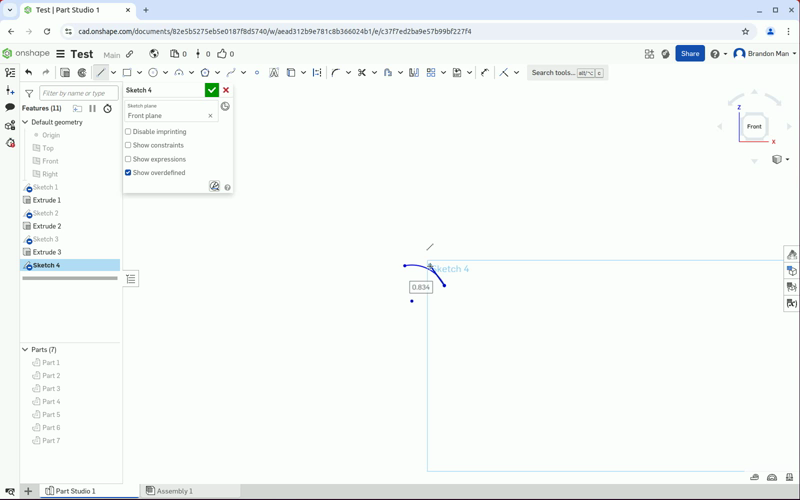
scroll(-6)
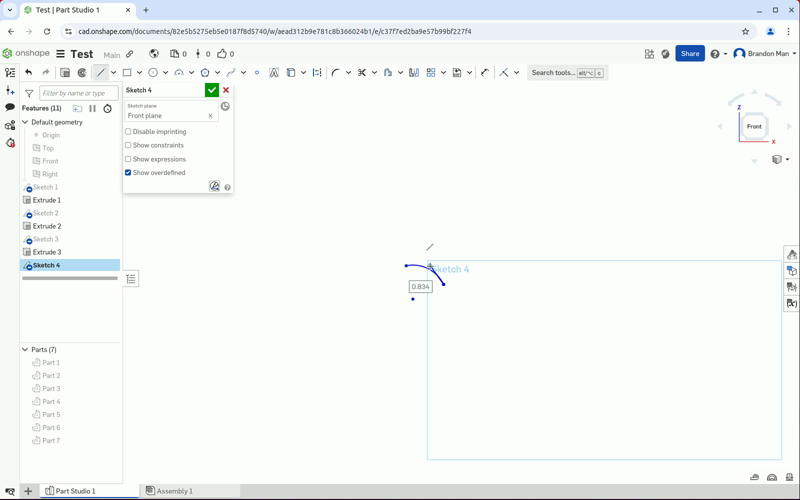
scroll(-6)
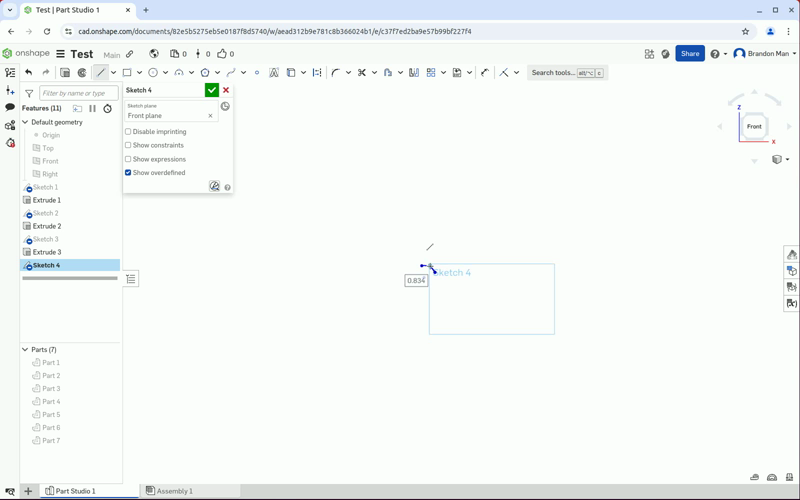
scroll(-6)
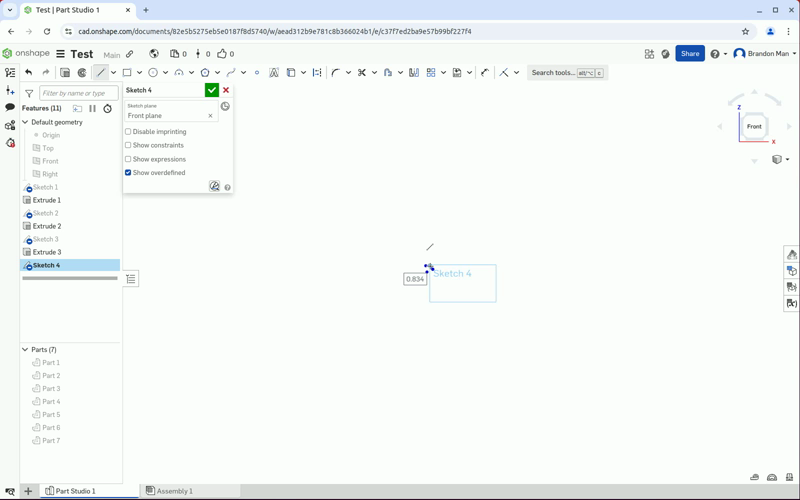
key_up(shift)
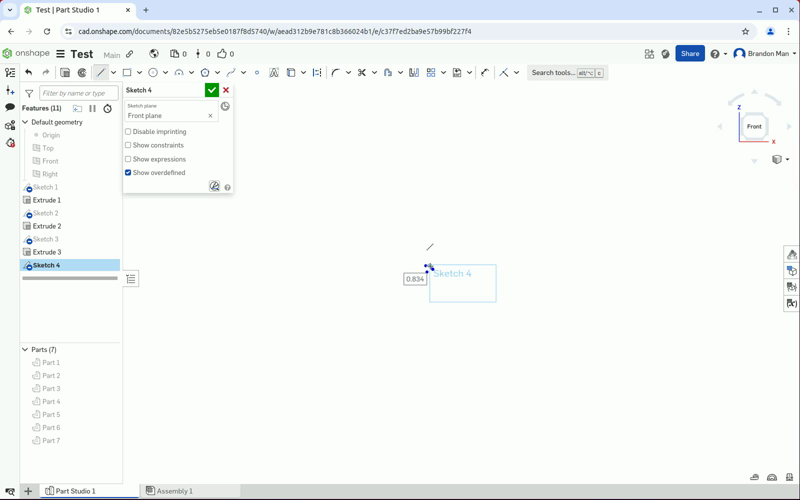
mouse_move(460, 265)
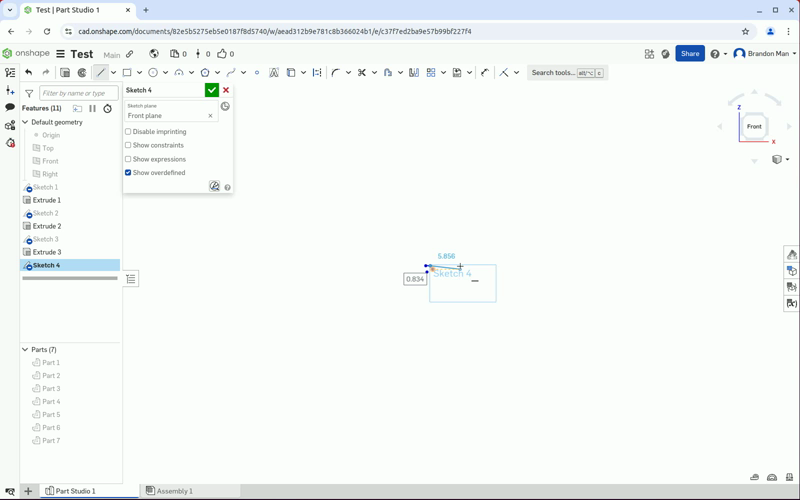
key_down(shift)
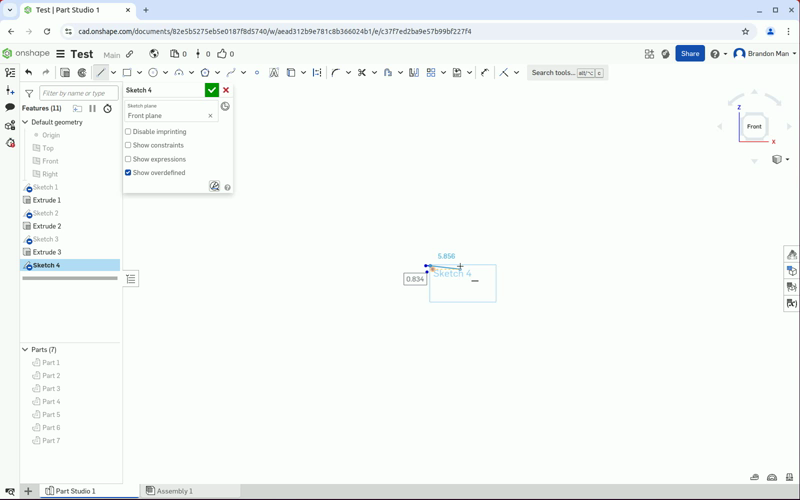
mouse_move(425, 265)
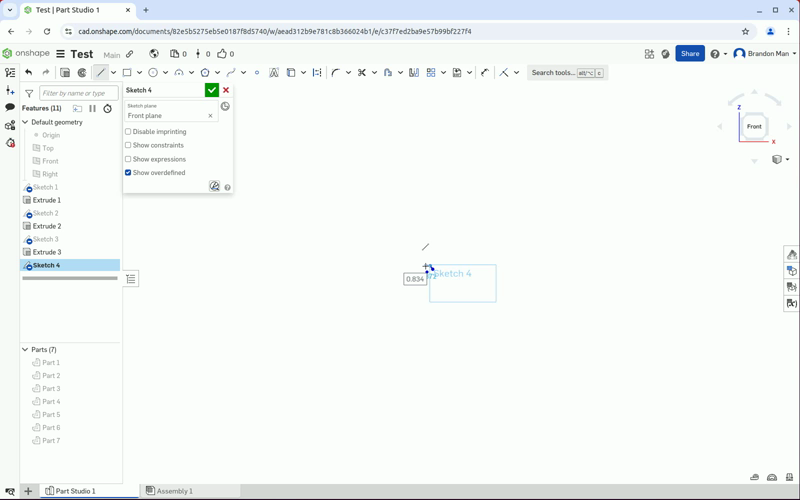
scroll(6)
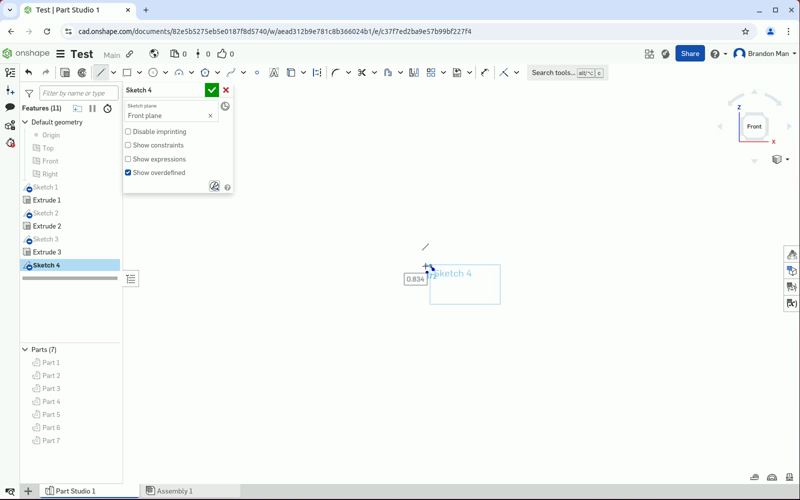
scroll(6)
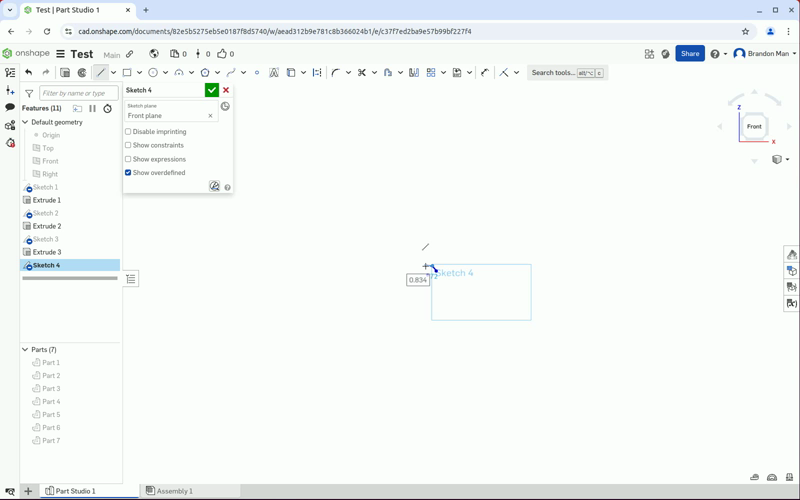
scroll(6)
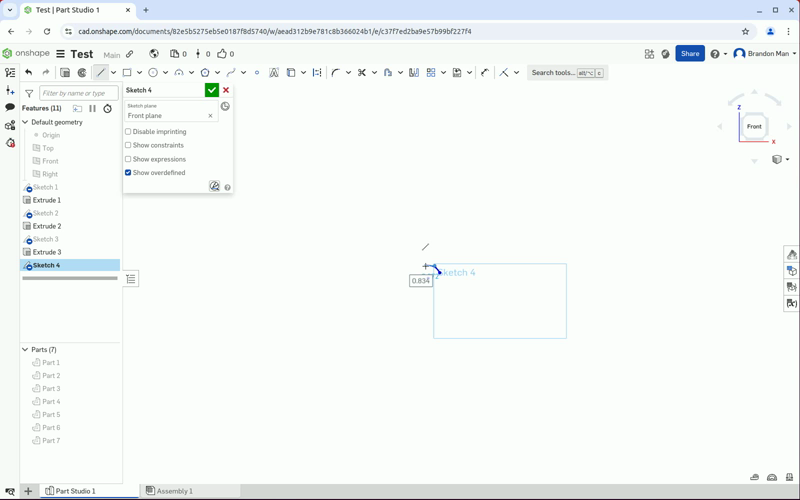
scroll(6)
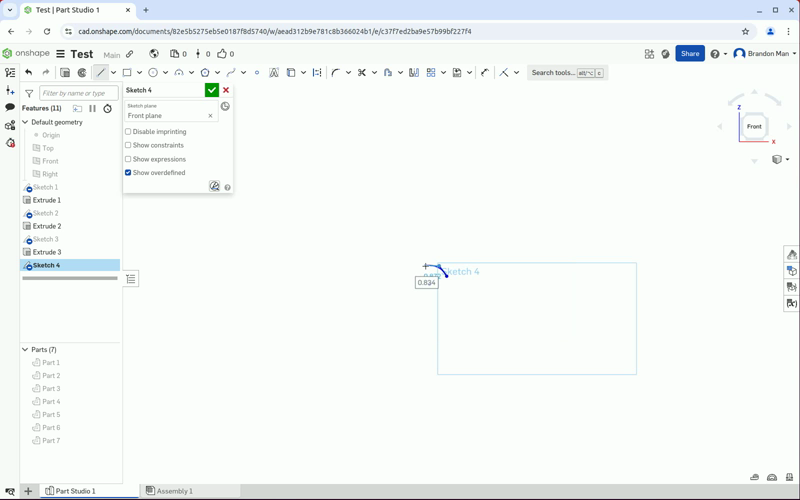
scroll(6)
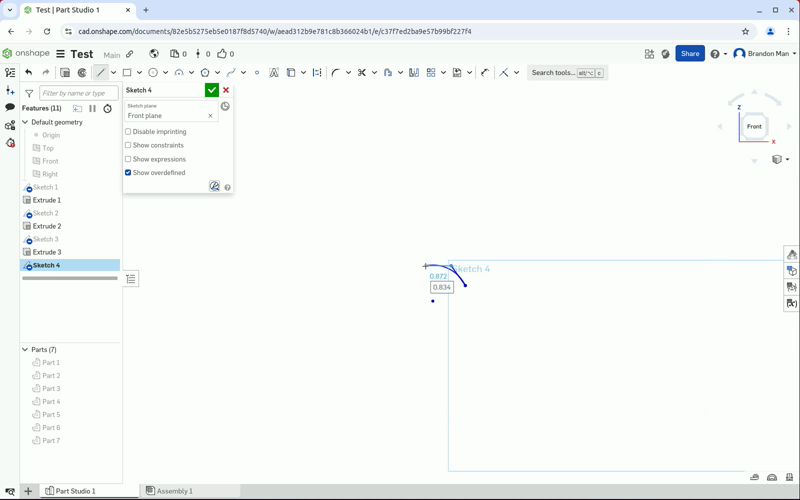
scroll(6)
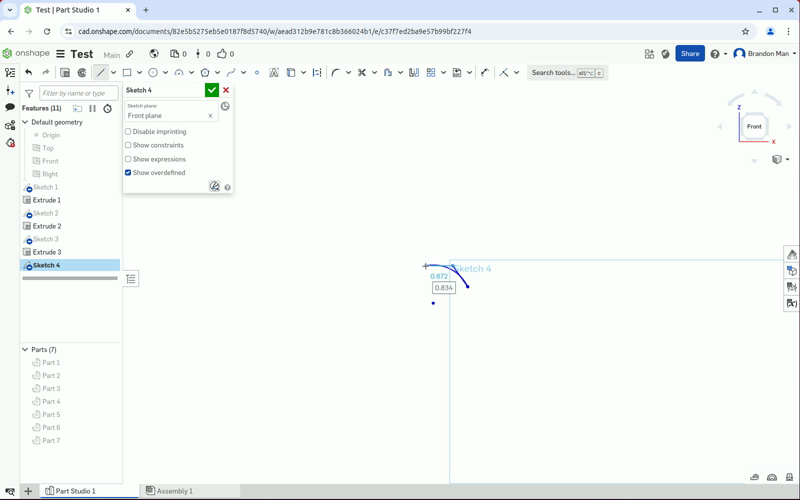
scroll(6)
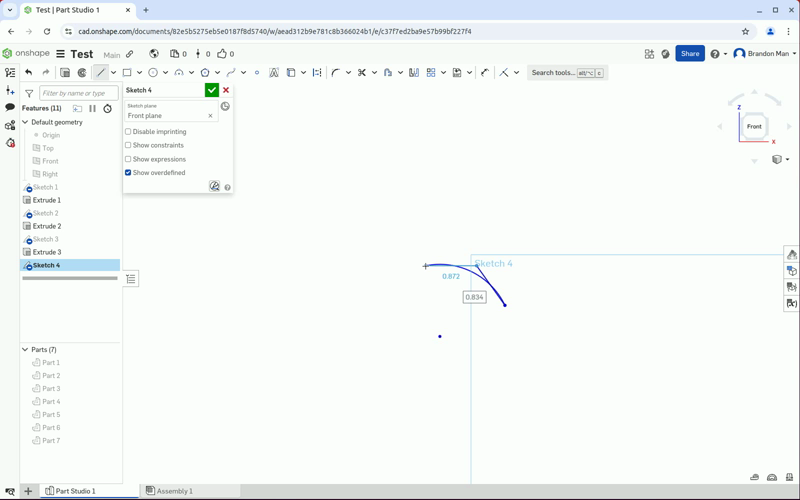
key_up(shift)
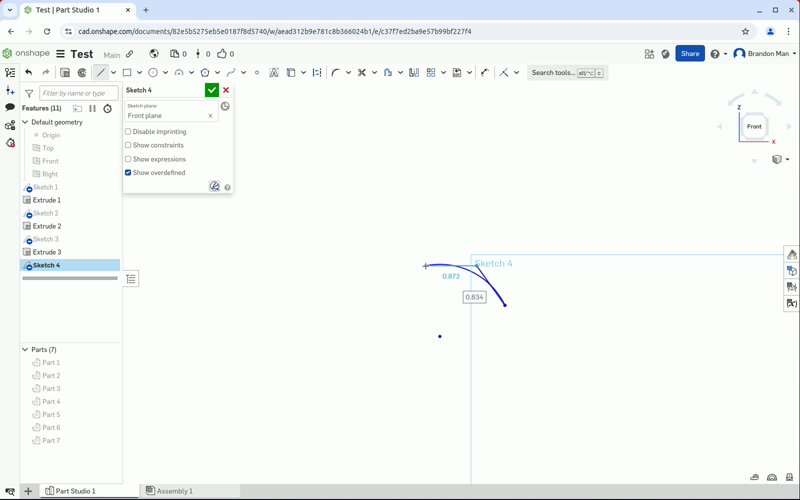
click(425, 265)
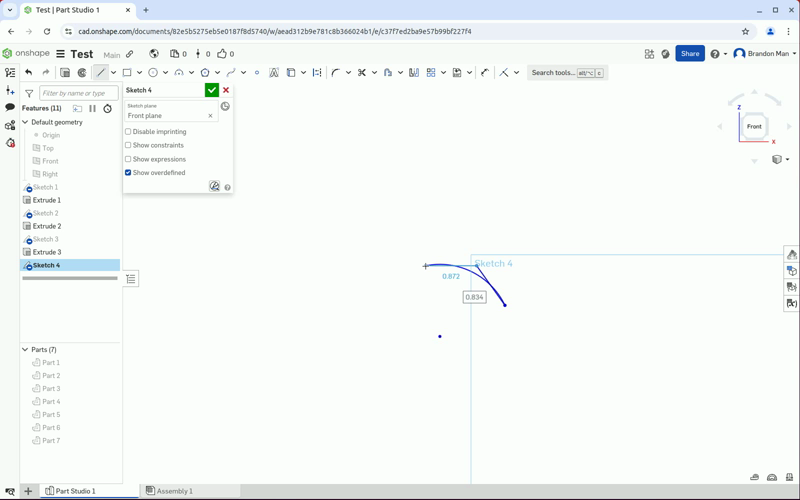
scroll(-6)
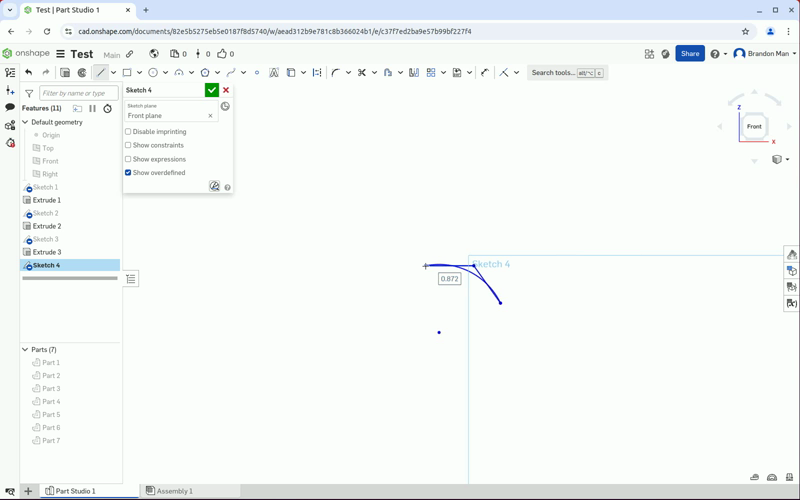
scroll(-6)
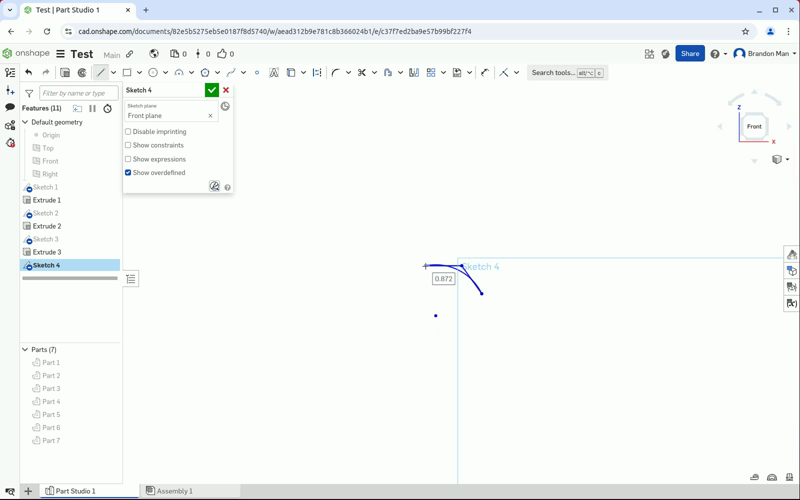
scroll(-6)
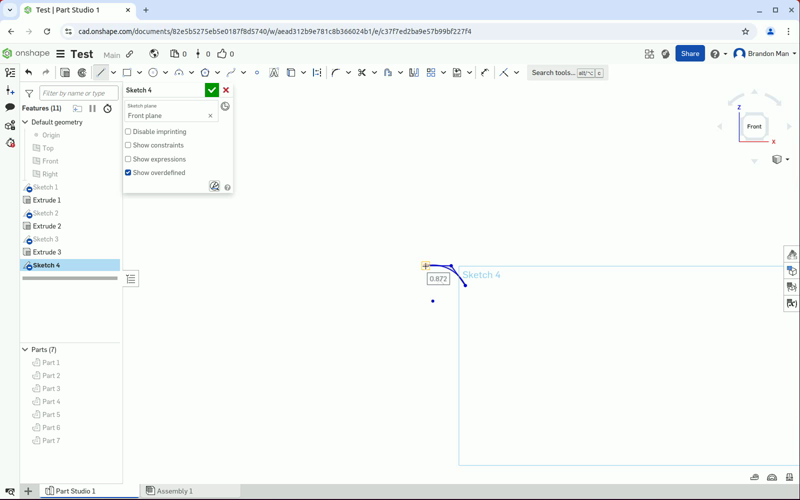
scroll(-6)
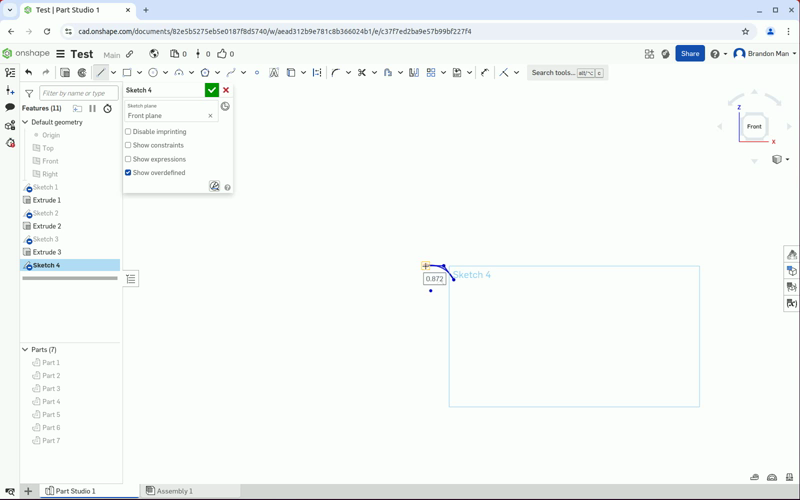
scroll(-6)
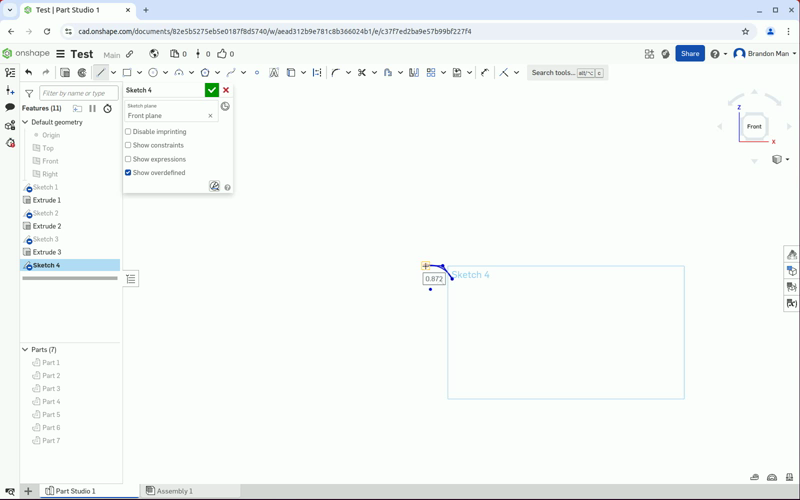
scroll(-6)
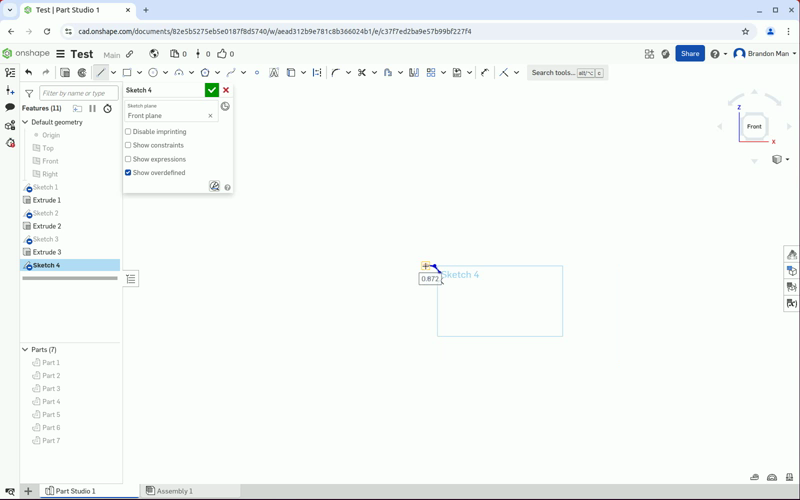
scroll(-6)
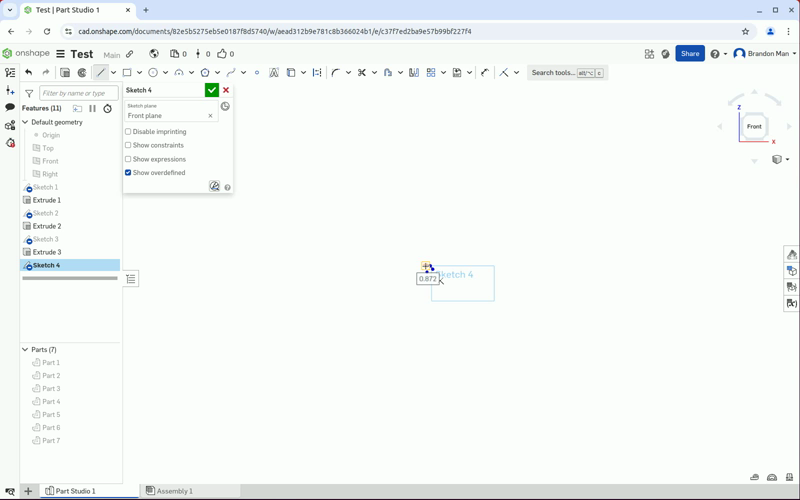
key(esc)
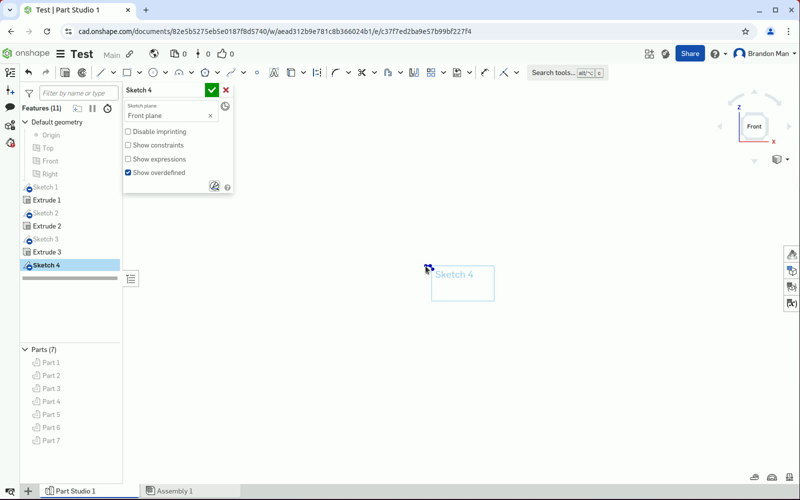
mouse_move(431, 267)
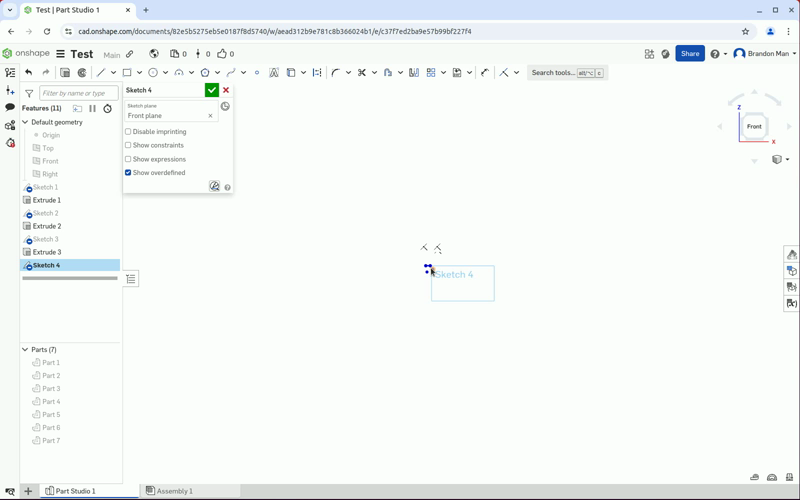
scroll(6)
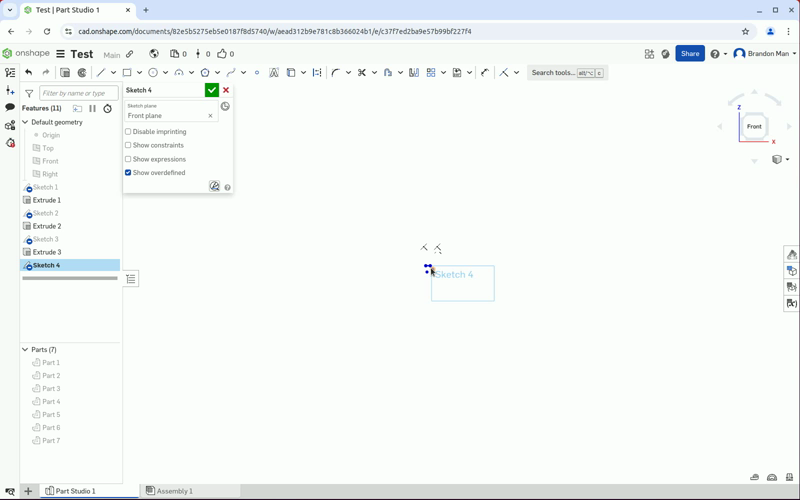
scroll(6)
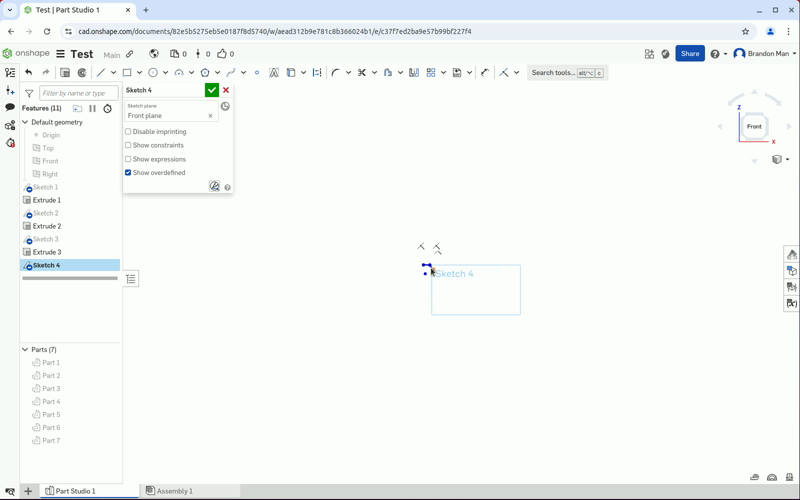
scroll(6)
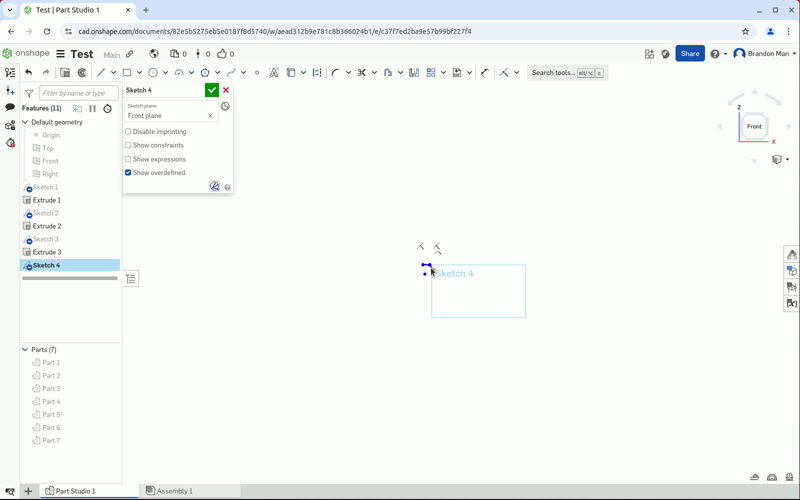
scroll(6)
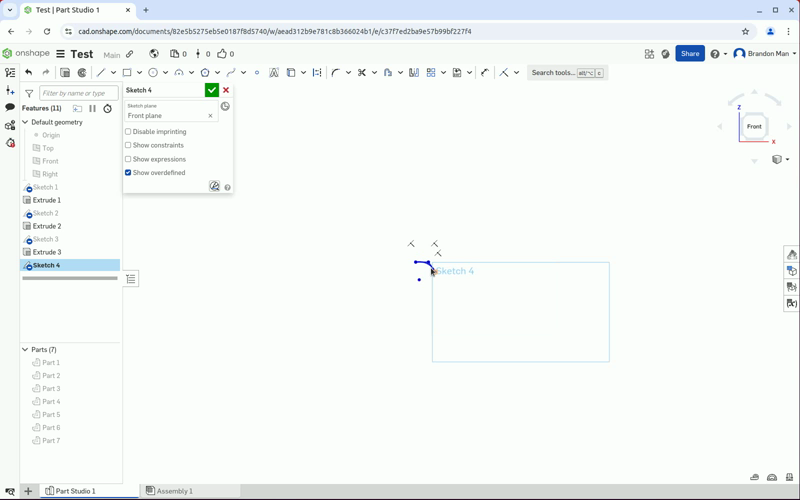
scroll(6)
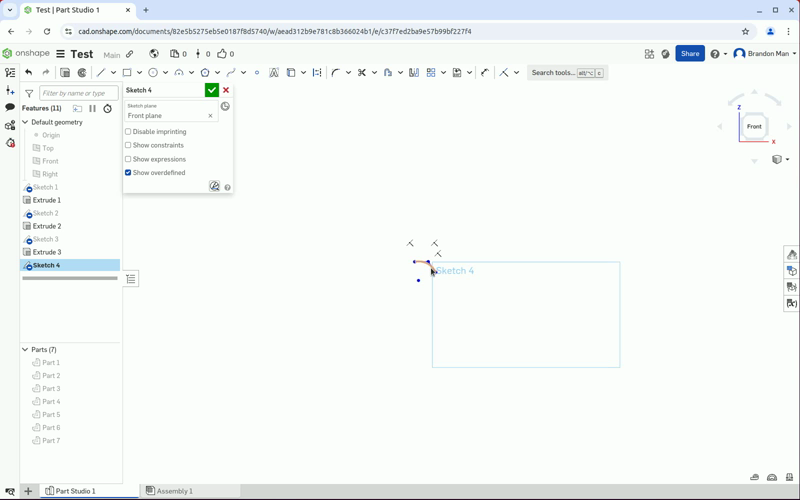
scroll(6)
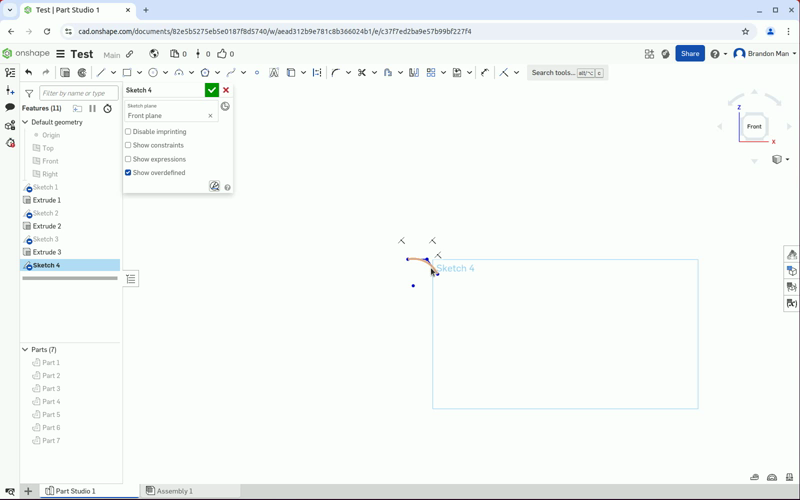
scroll(6)
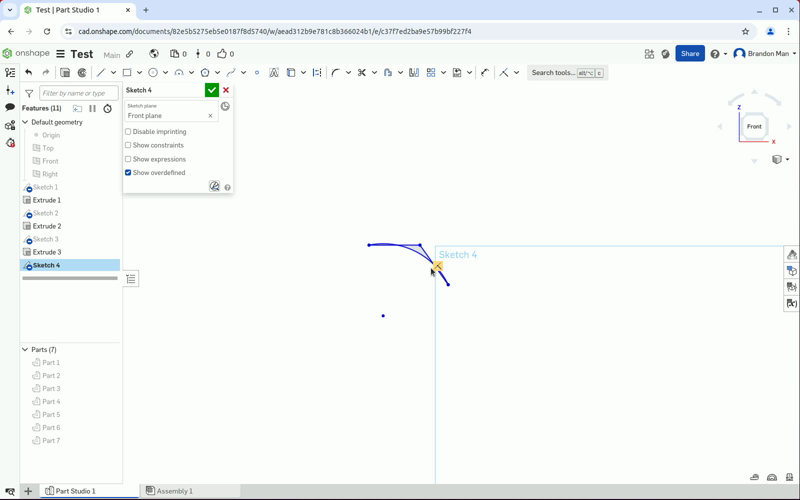
click(431, 267)
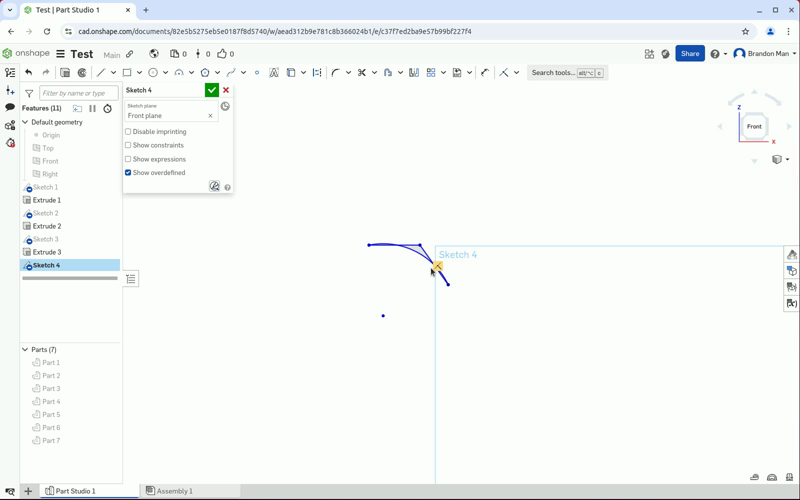
scroll(-6)
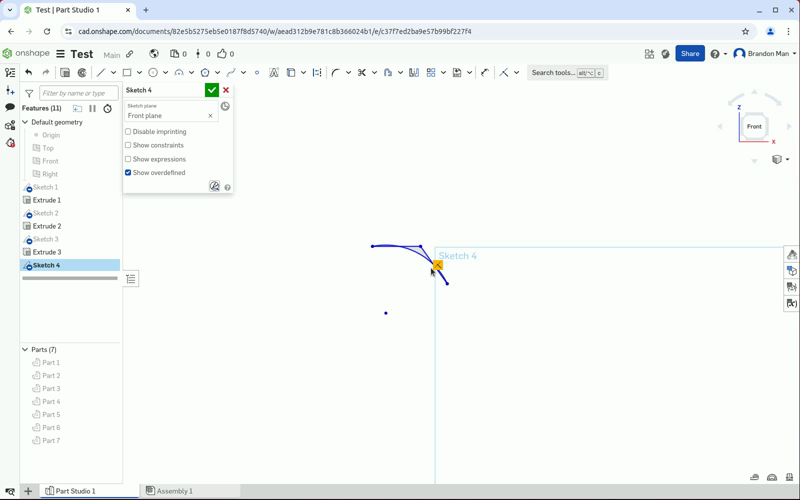
scroll(-6)
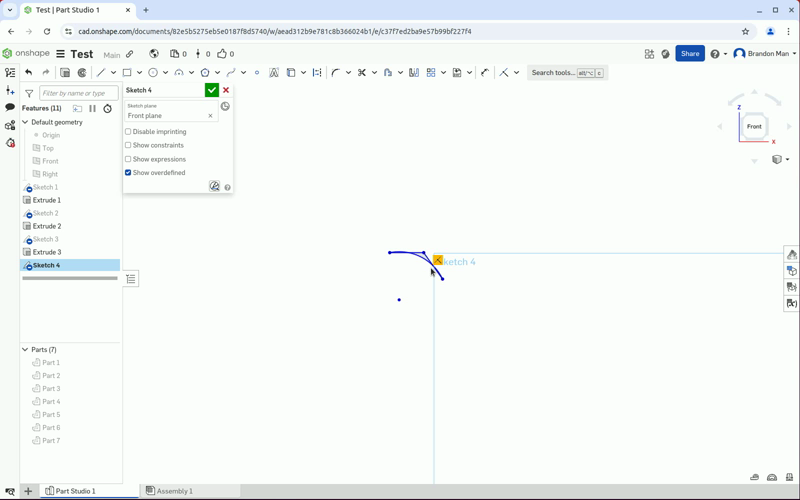
scroll(-6)
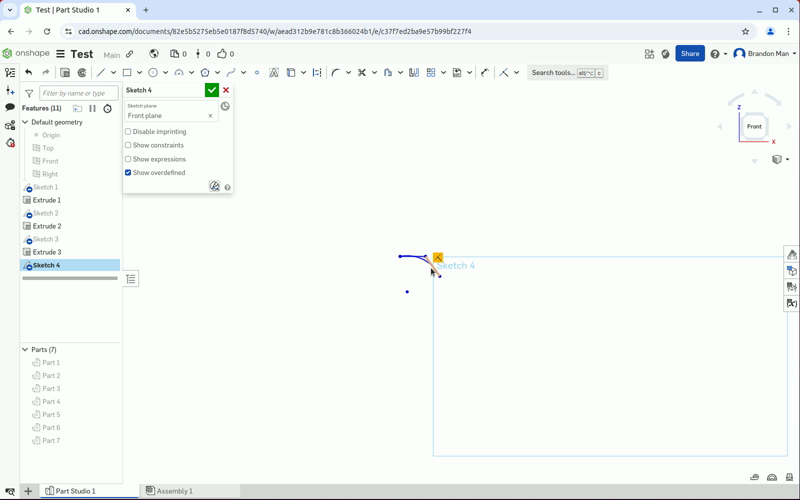
scroll(-6)
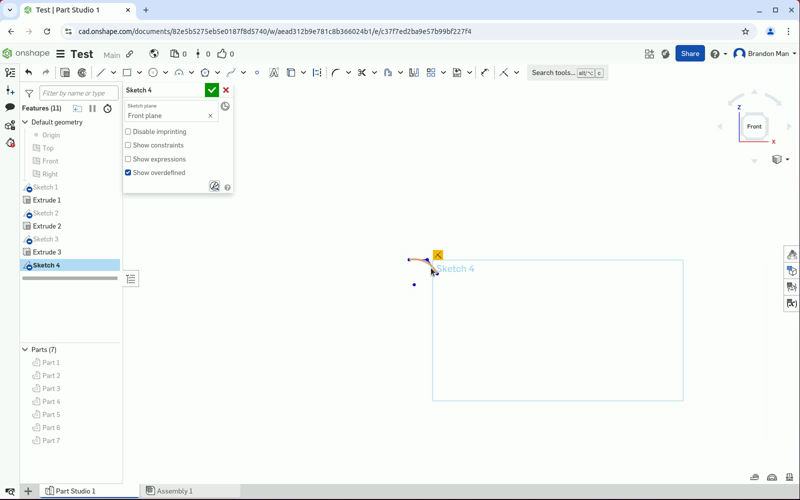
scroll(-6)
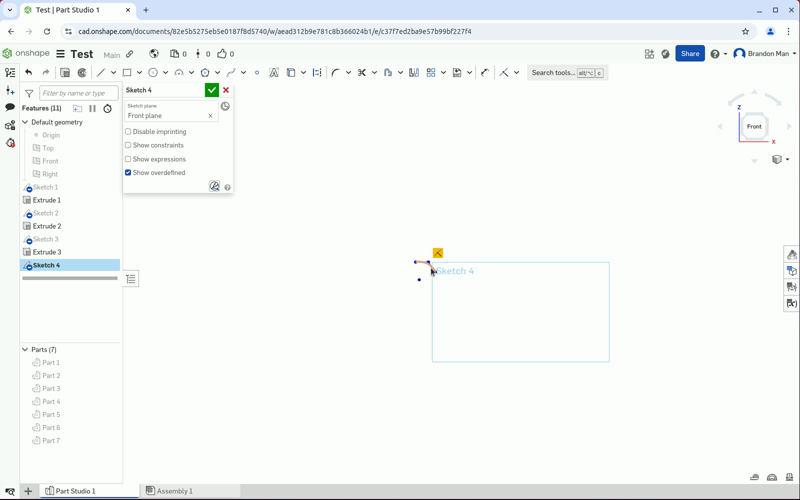
scroll(-6)
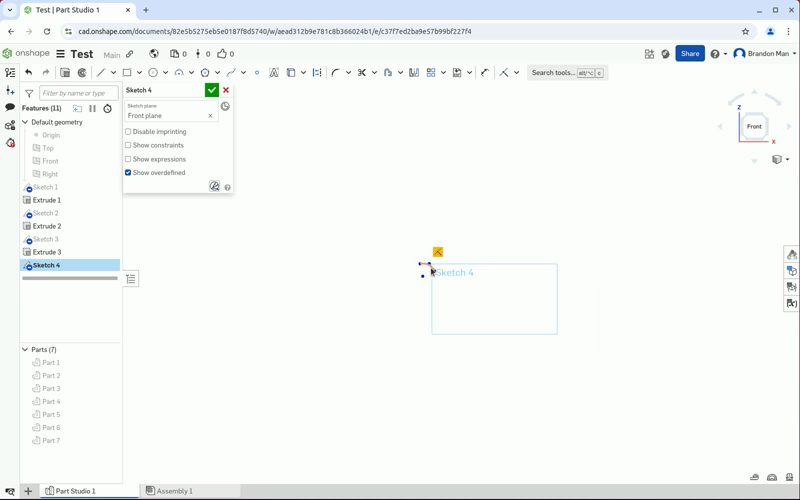
scroll(-6)
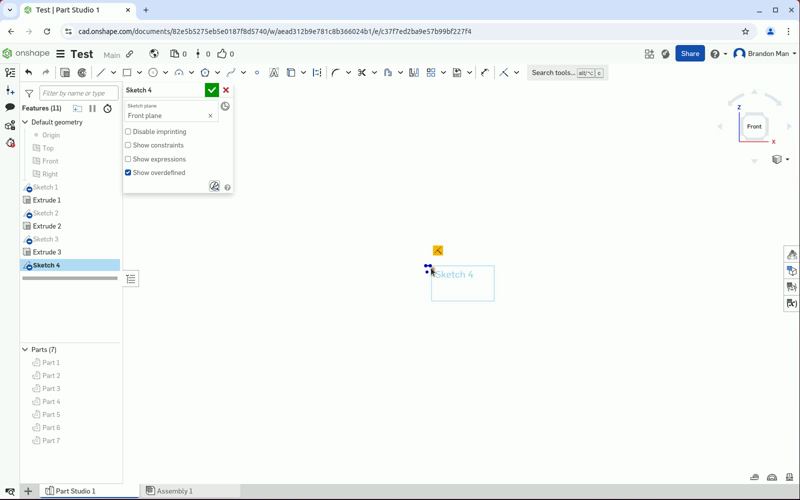
mouse_move(73, 352)
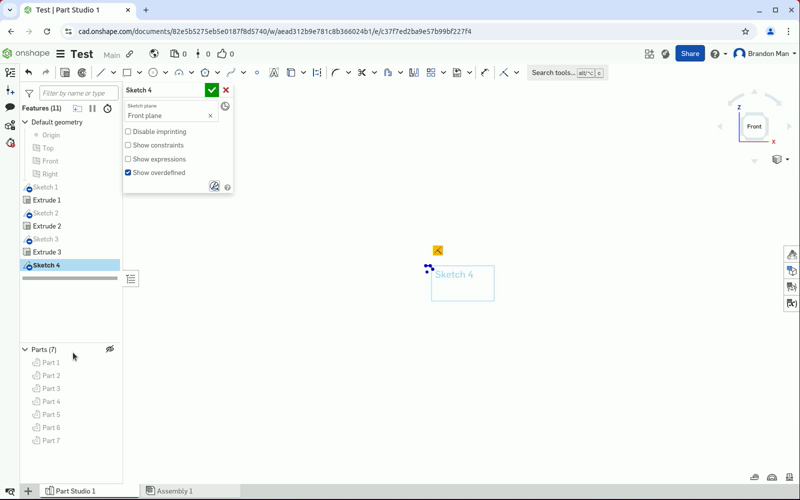
key(shift+y)
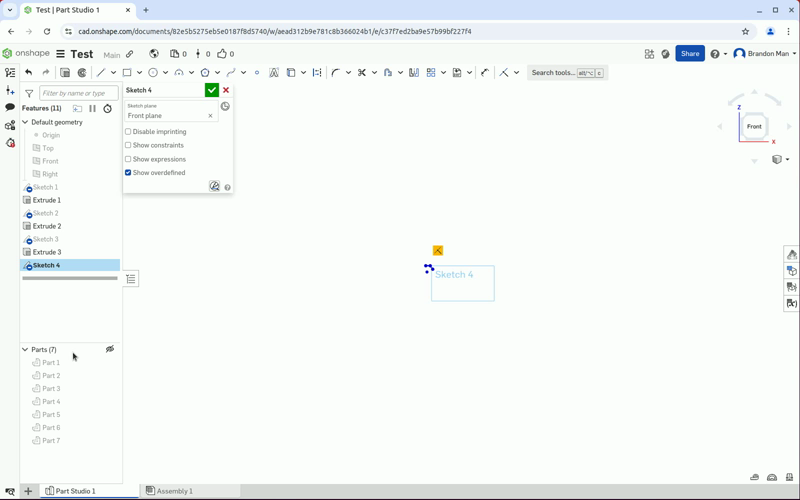
key(shift+e)
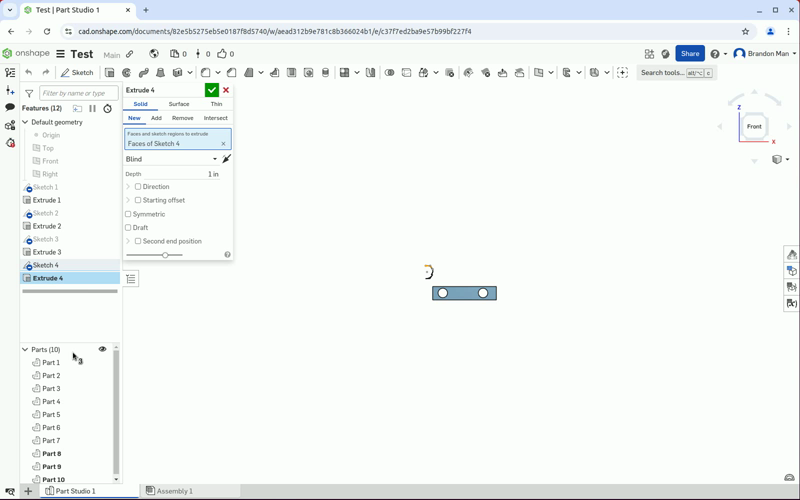
mouse_move(143, 106)
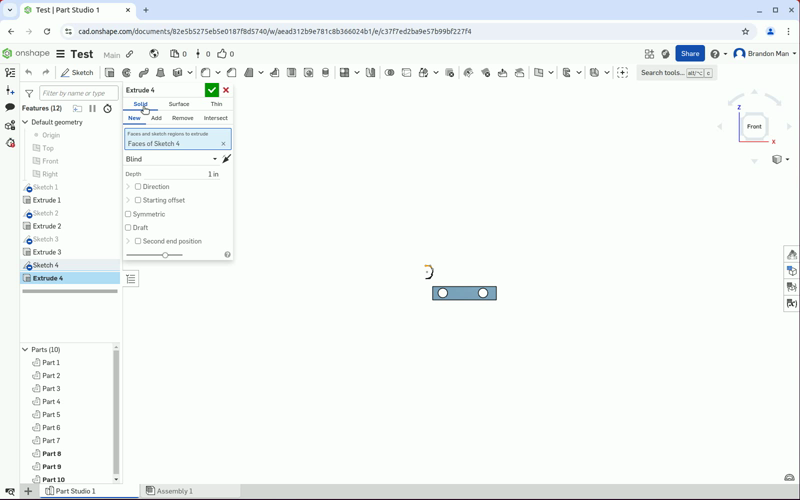
click(143, 106)
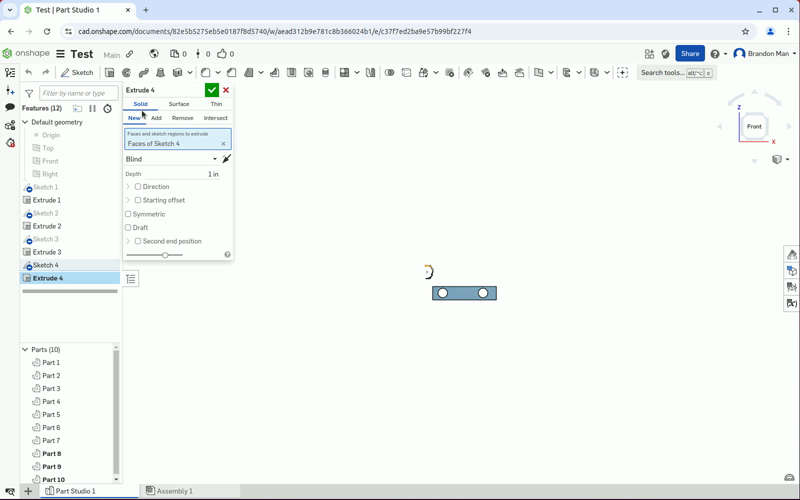
mouse_move(137, 120)
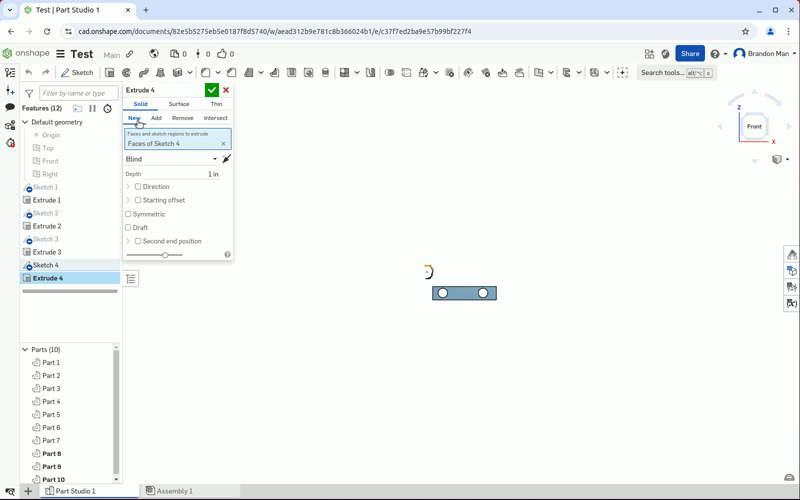
click(137, 120)
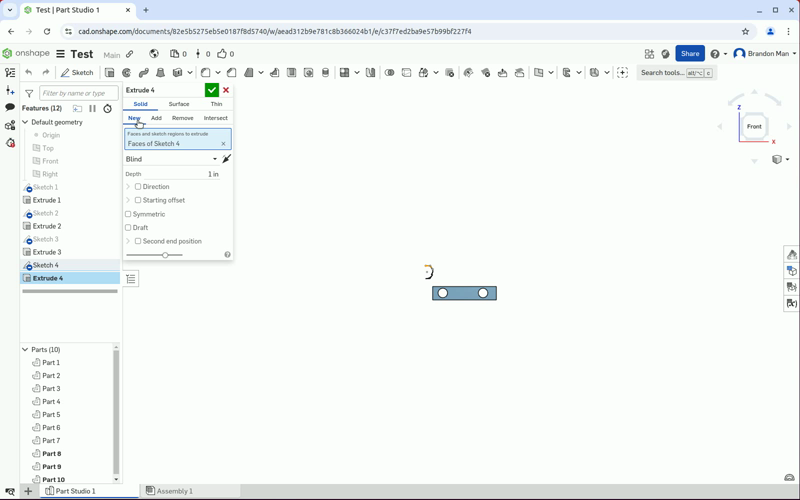
key(tab, 4)
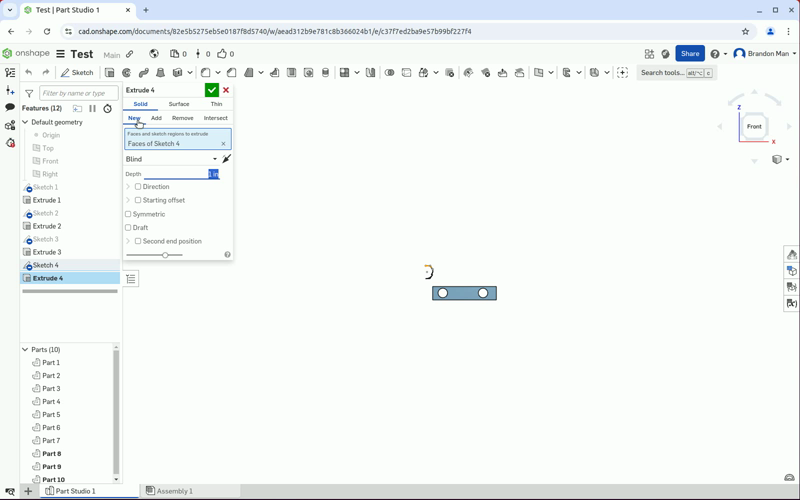
text(1.685)
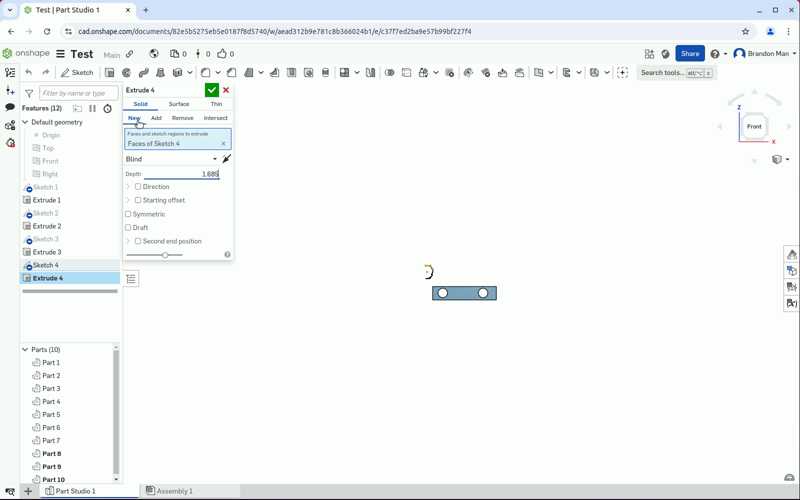
key(enter)
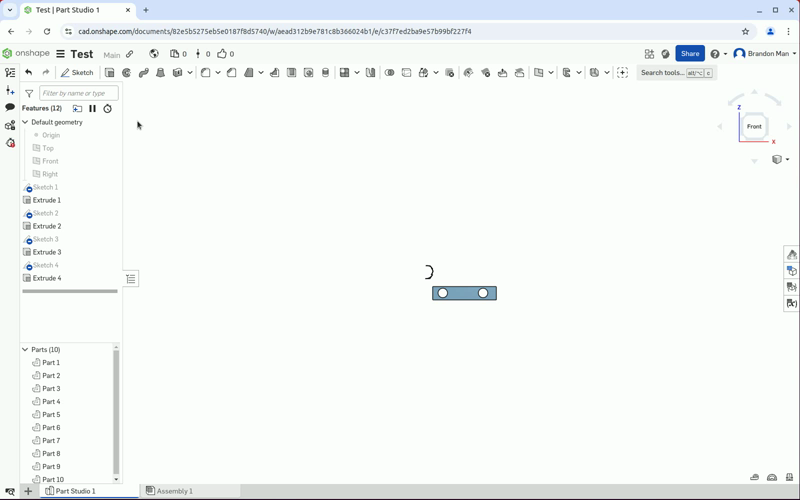
key(shift+h)
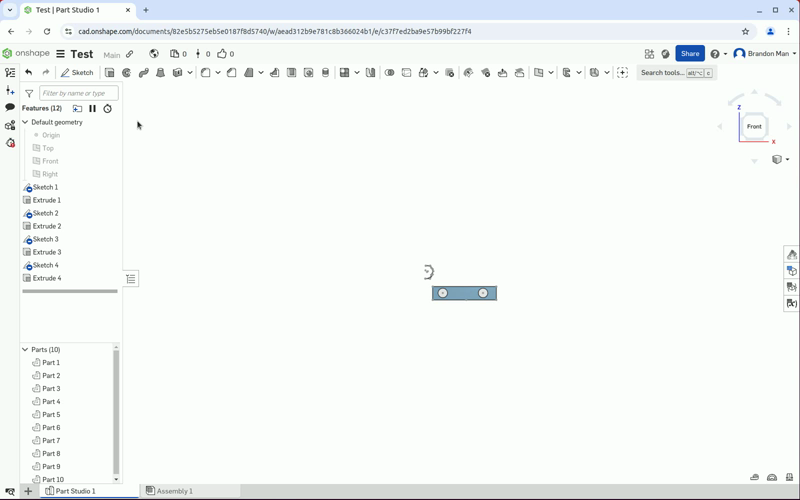
key(shift+h)
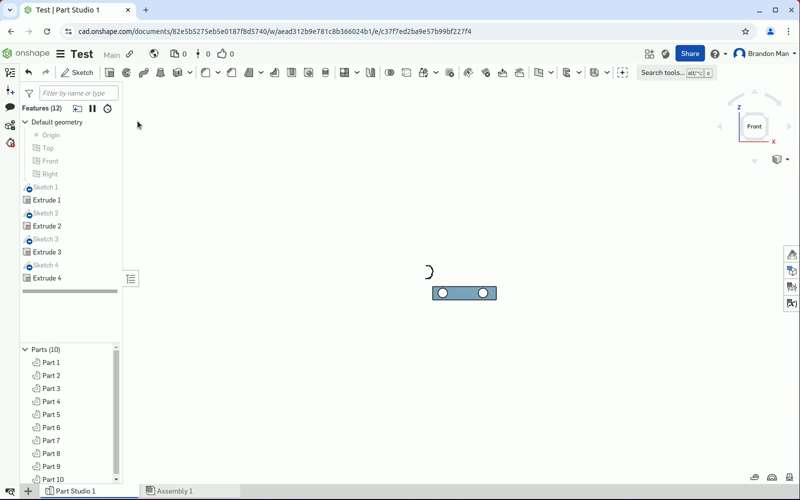
mouse_move(73, 189)
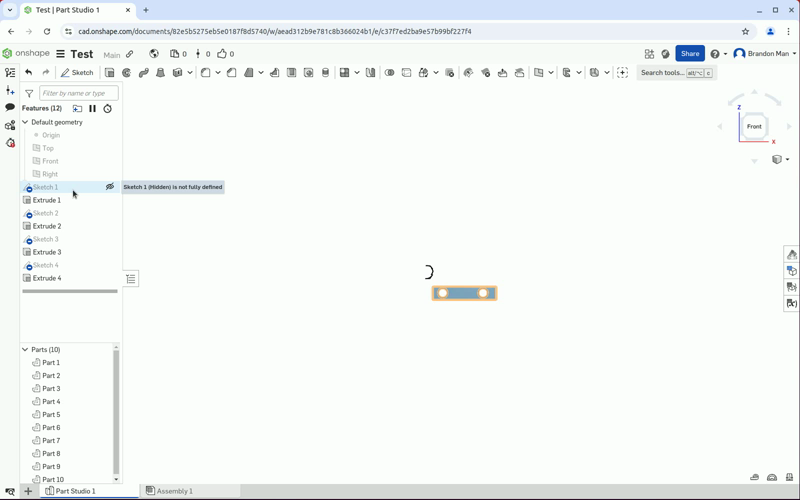
click(73, 189)
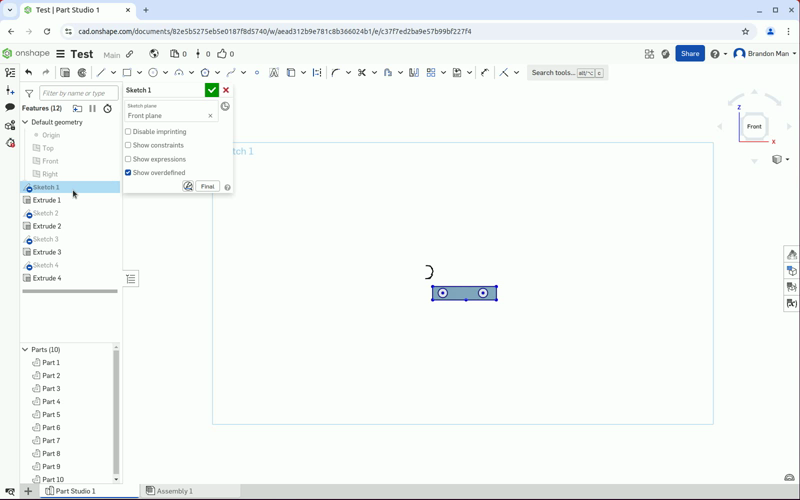
mouse_move(229, 92)
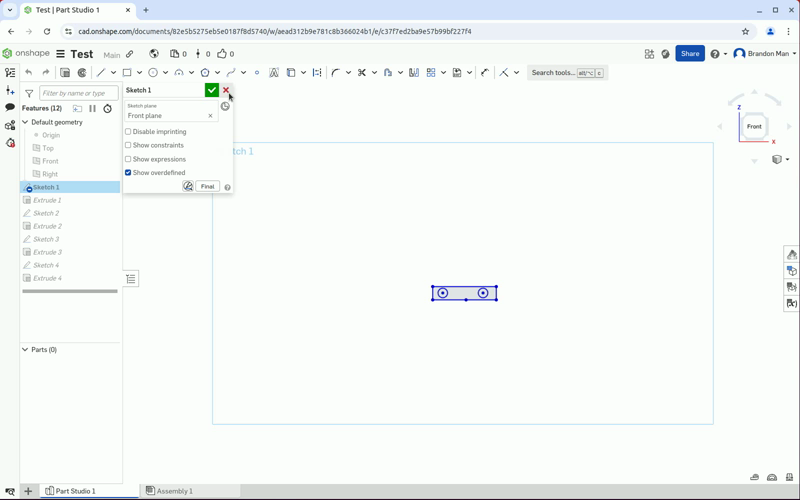
click(229, 92)
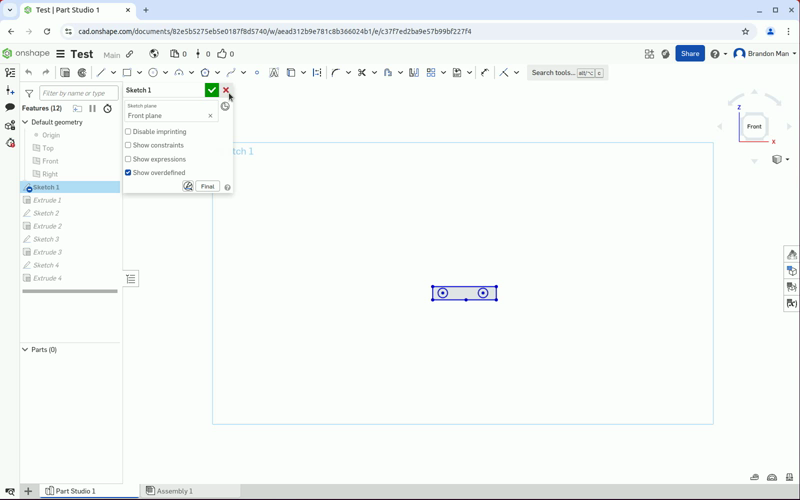
key(shift+s)
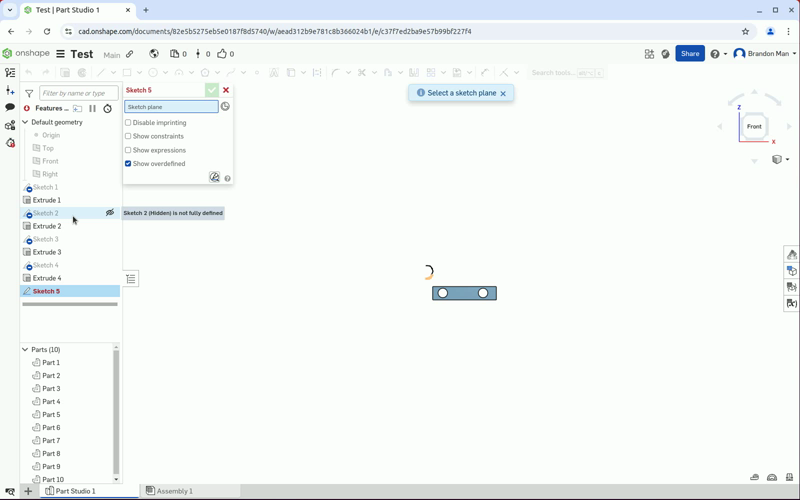
scroll(3)
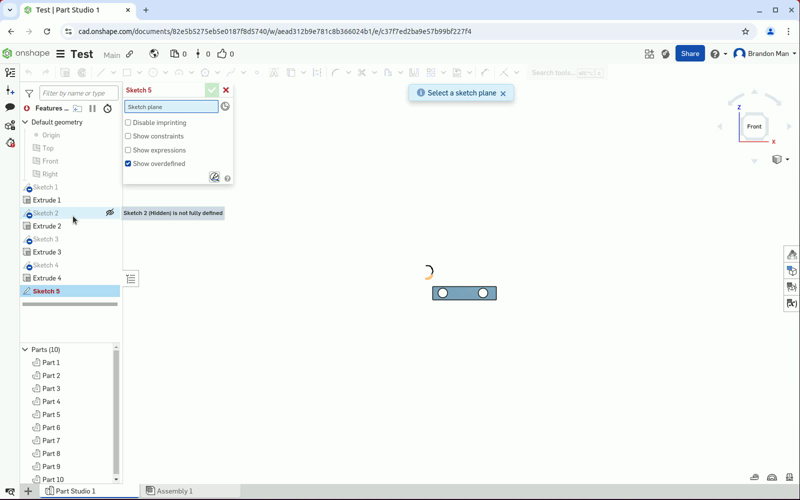
mouse_move(73, 163)
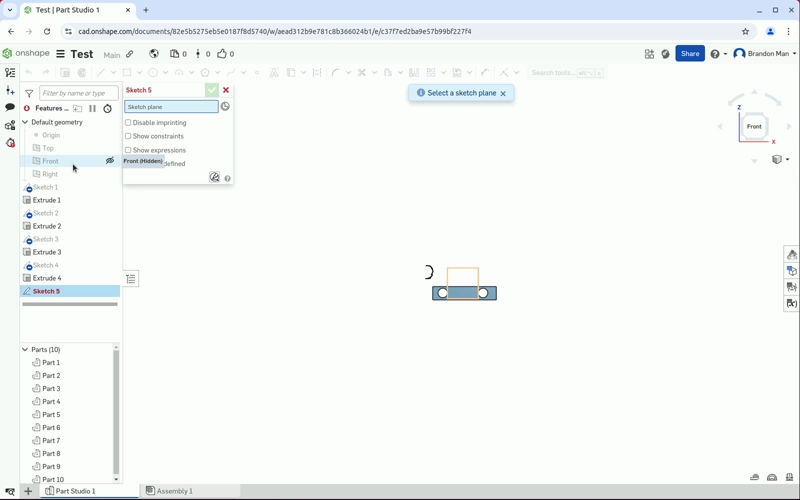
click(73, 163)
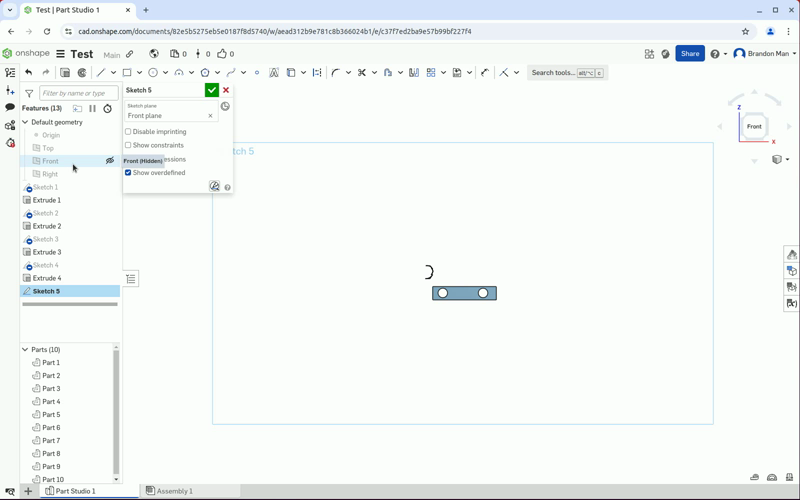
mouse_move(69, 352)
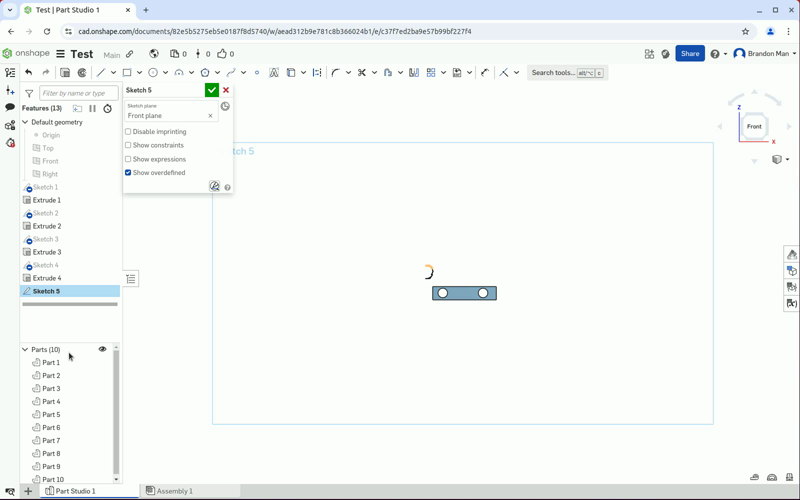
key(y)
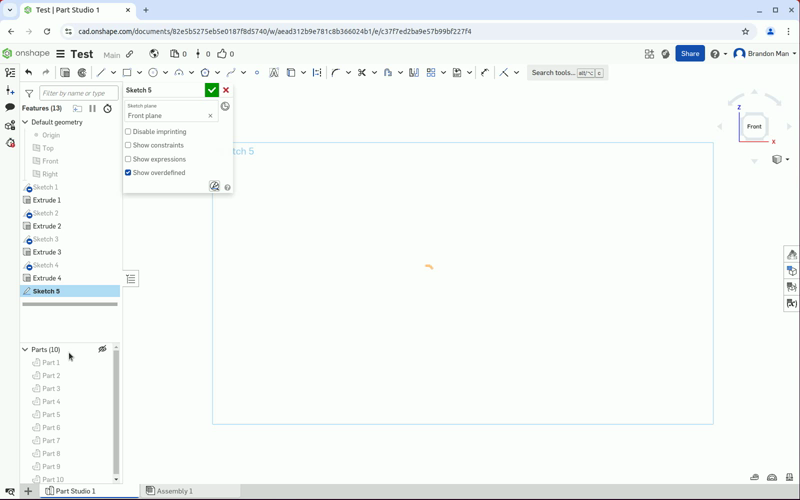
key(a)
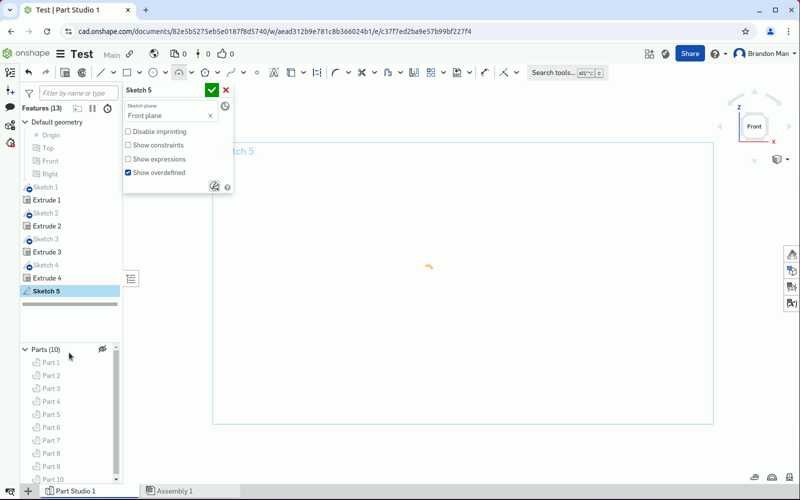
key_down(shift)
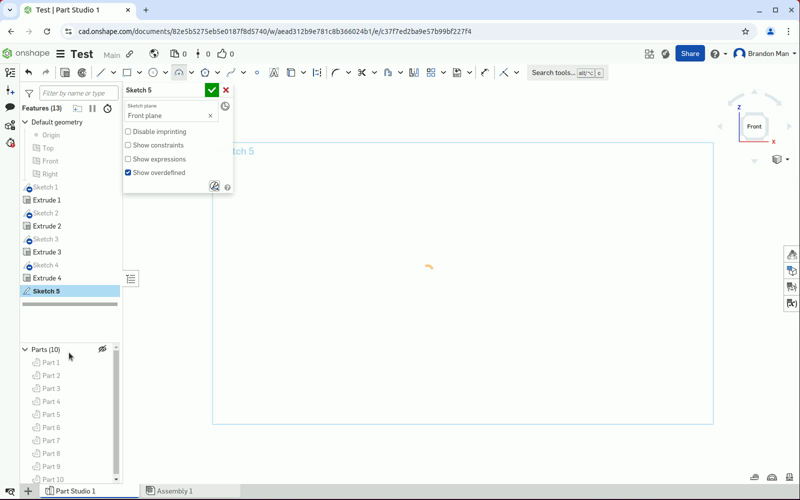
mouse_move(419, 268)
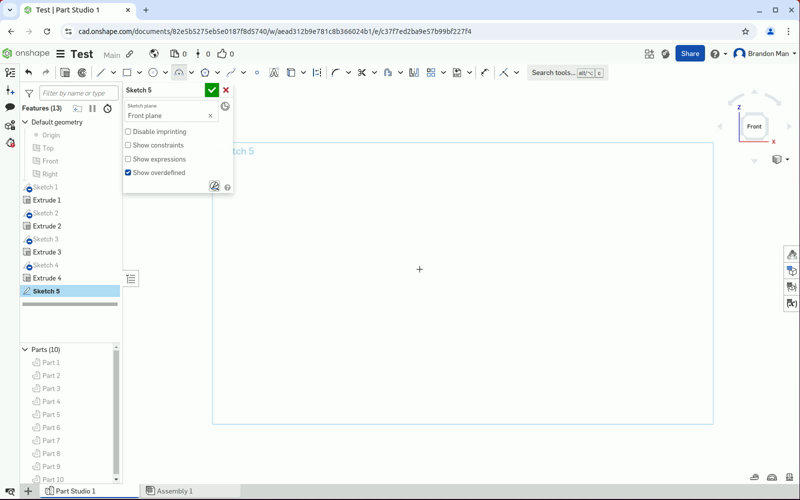
click(419, 268)
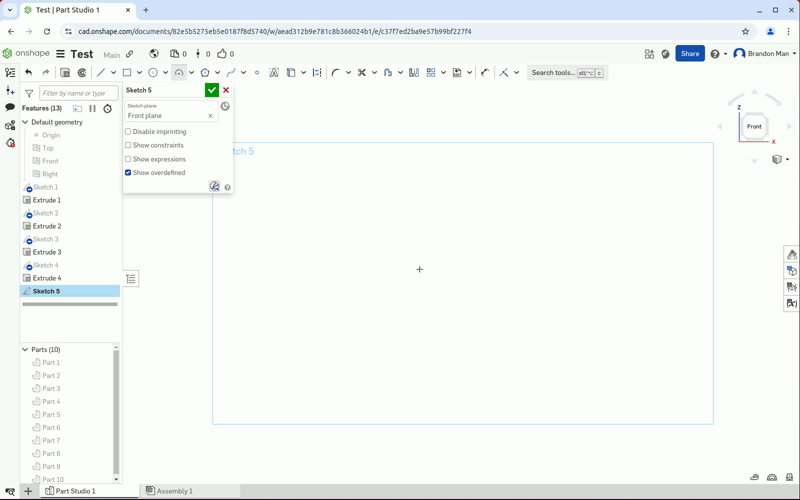
key_up(shift)
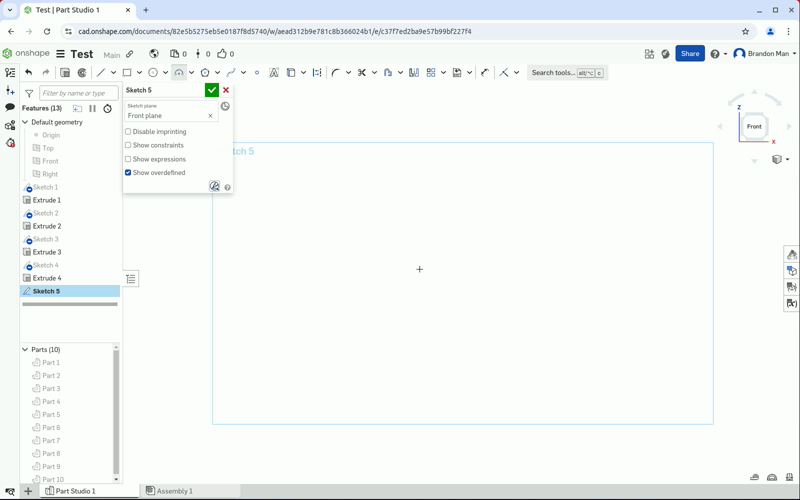
key_down(shift)
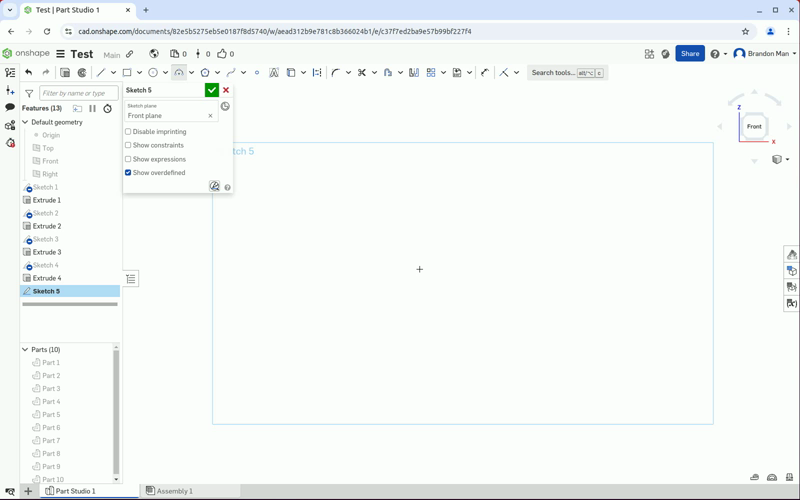
mouse_move(426, 264)
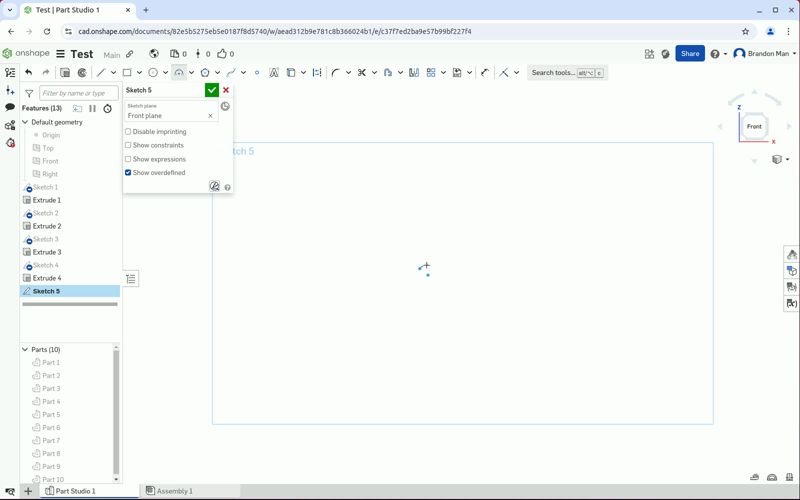
click(426, 264)
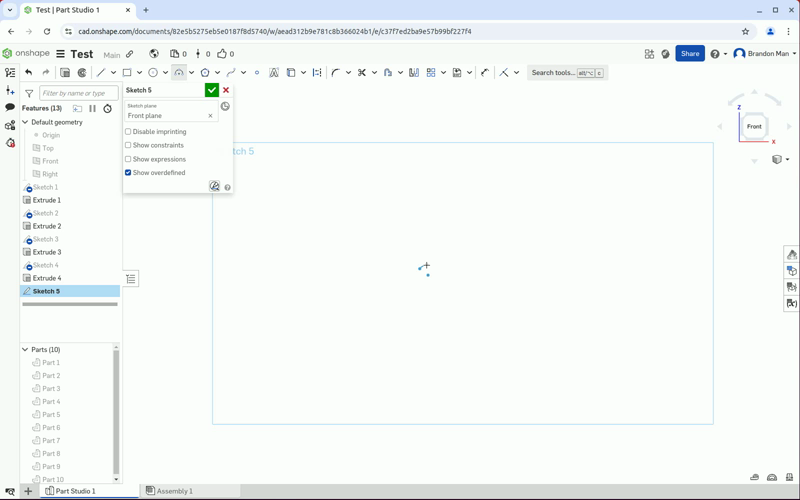
mouse_move(422, 265)
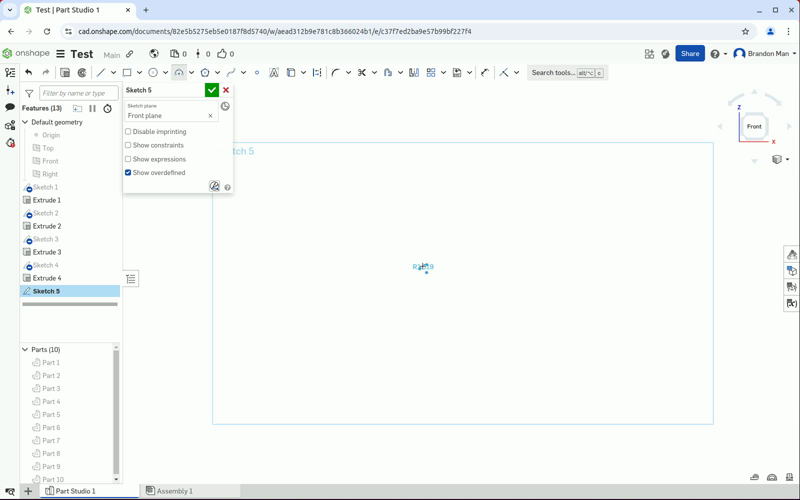
click(422, 265)
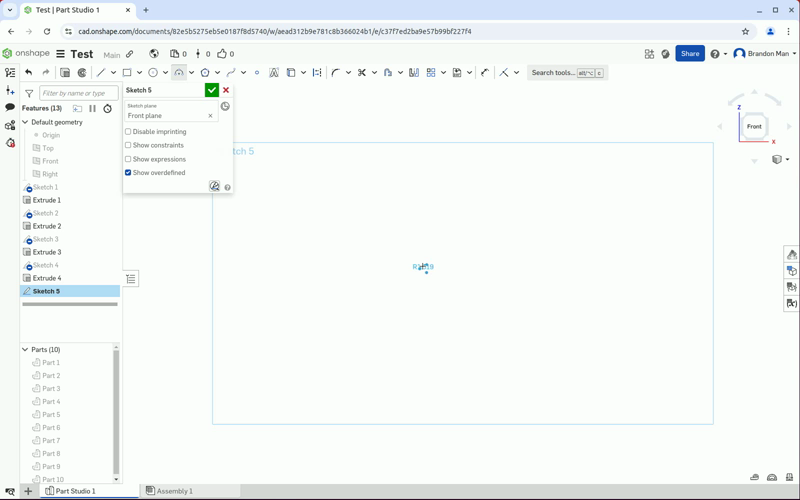
key_up(shift)
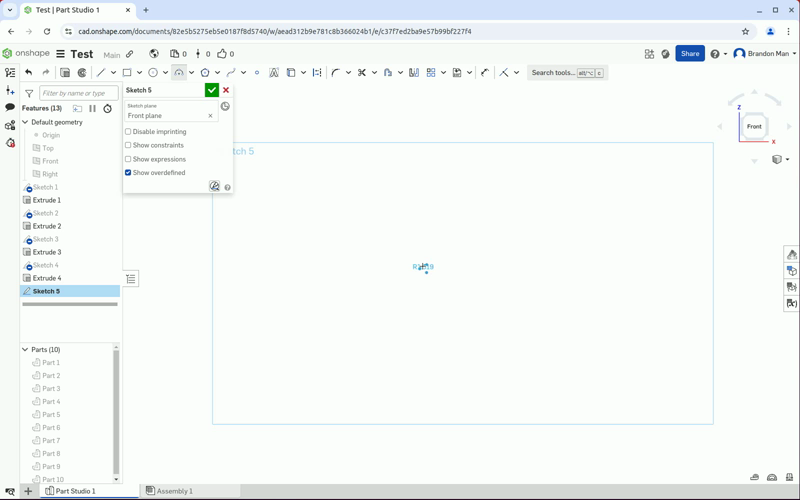
key(esc)
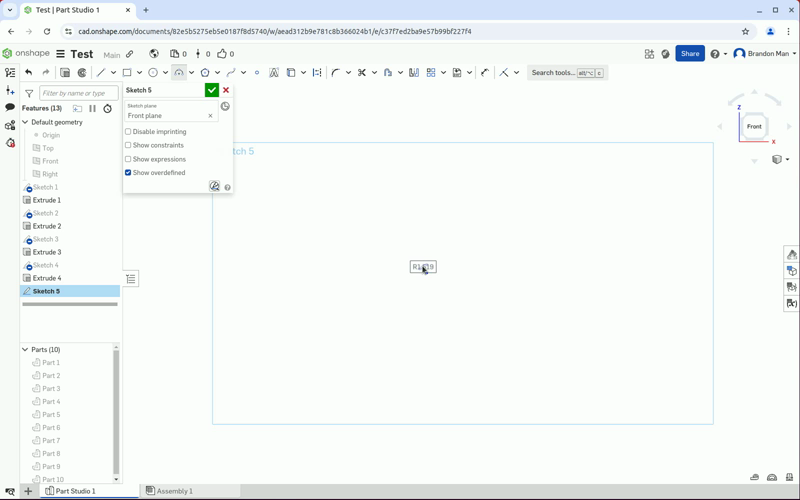
key(l)
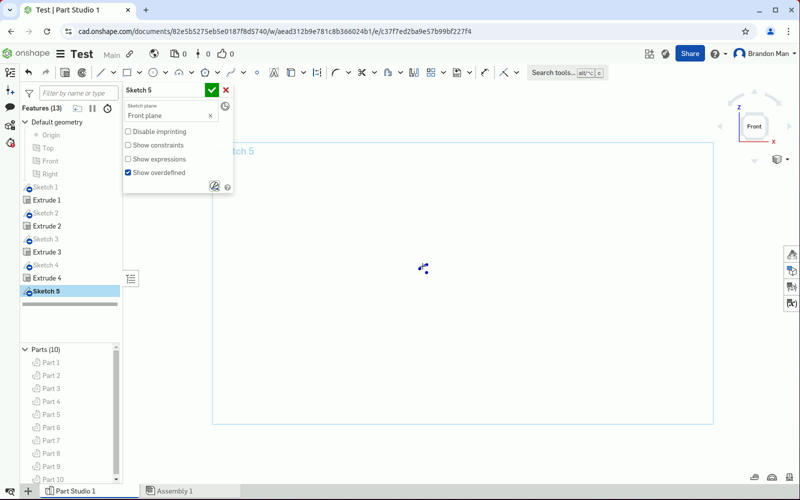
mouse_move(426, 264)
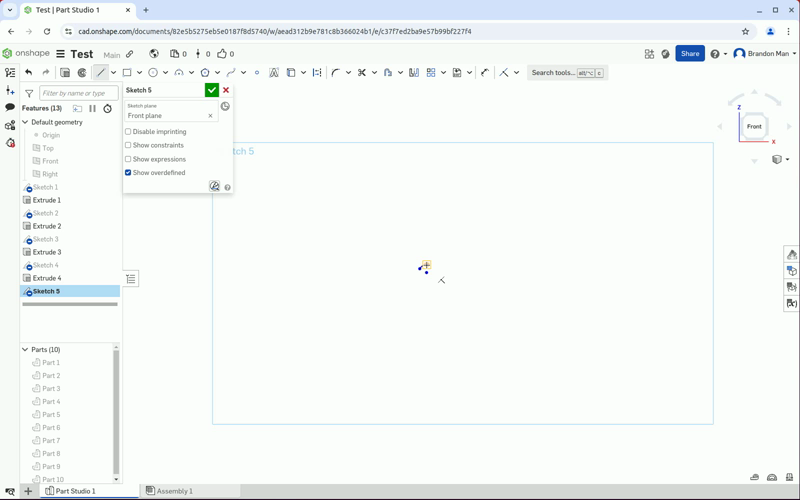
scroll(6)
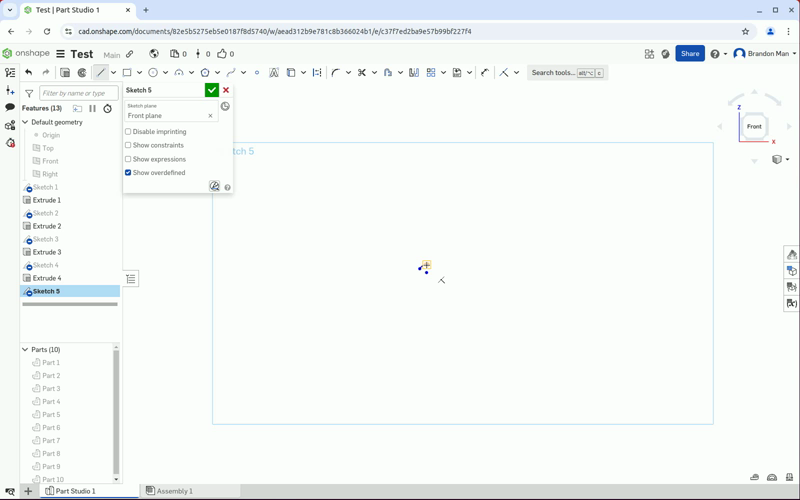
scroll(6)
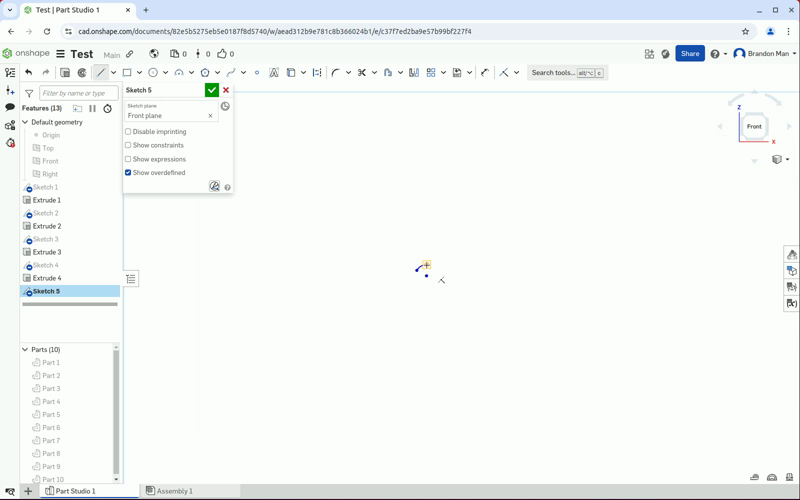
scroll(6)
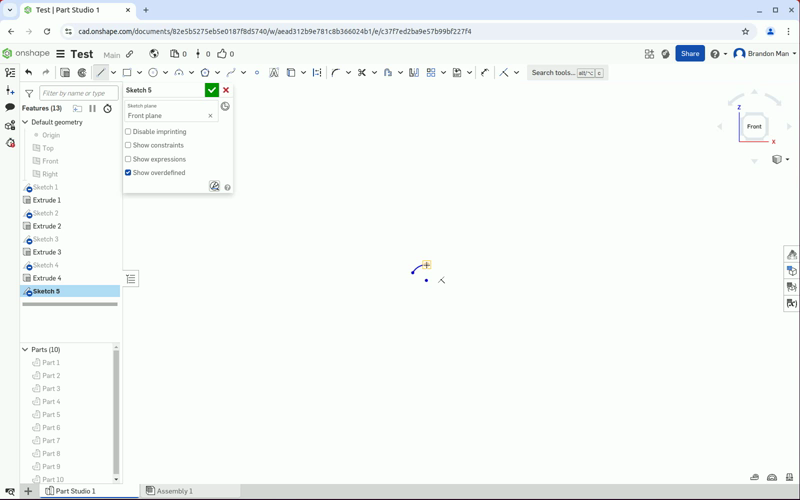
scroll(6)
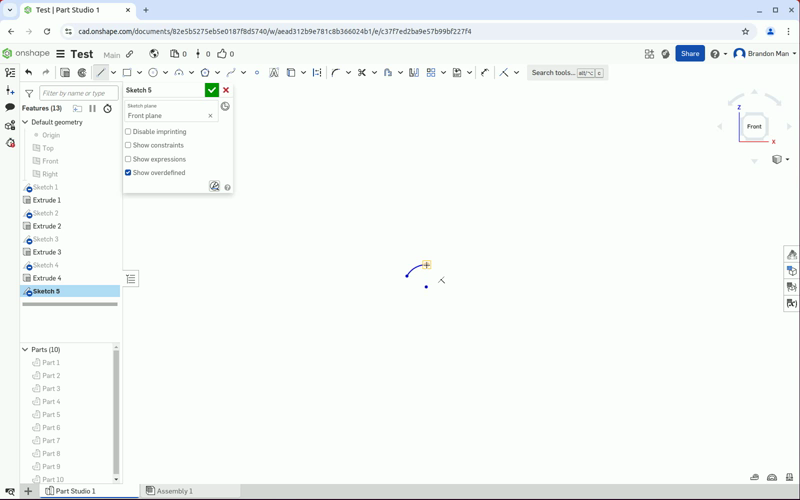
scroll(6)
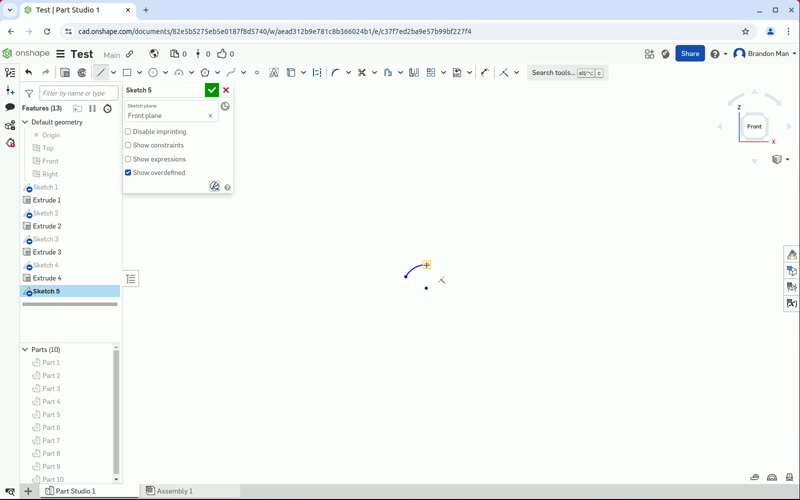
scroll(6)
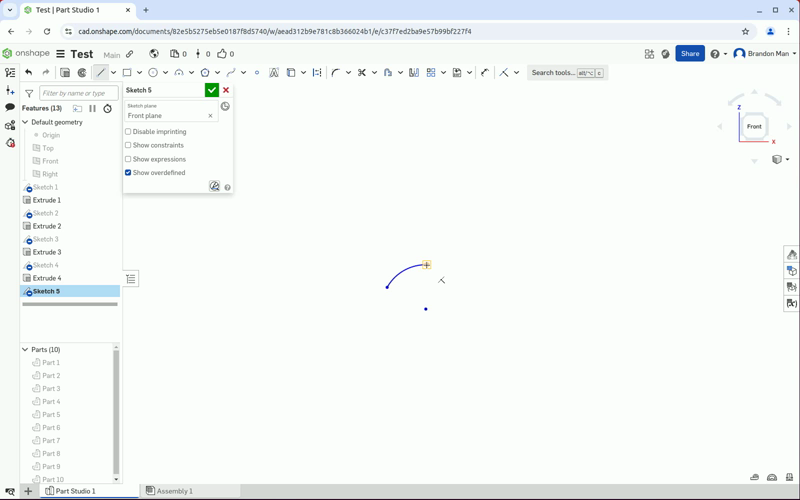
scroll(6)
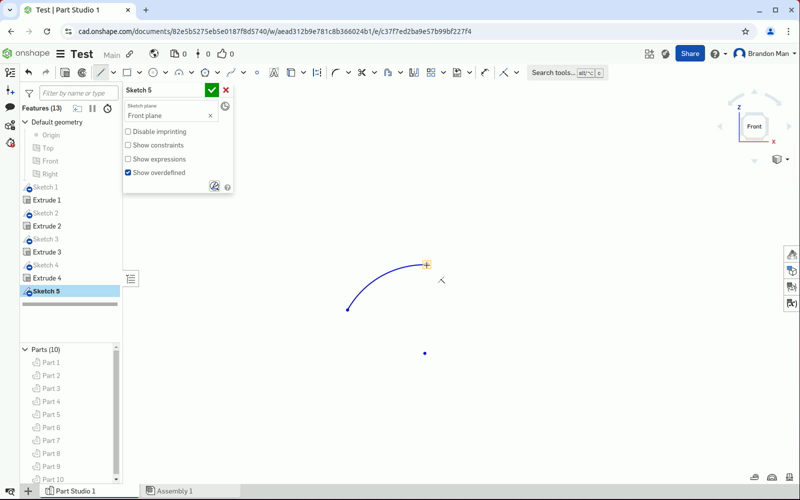
click(426, 264)
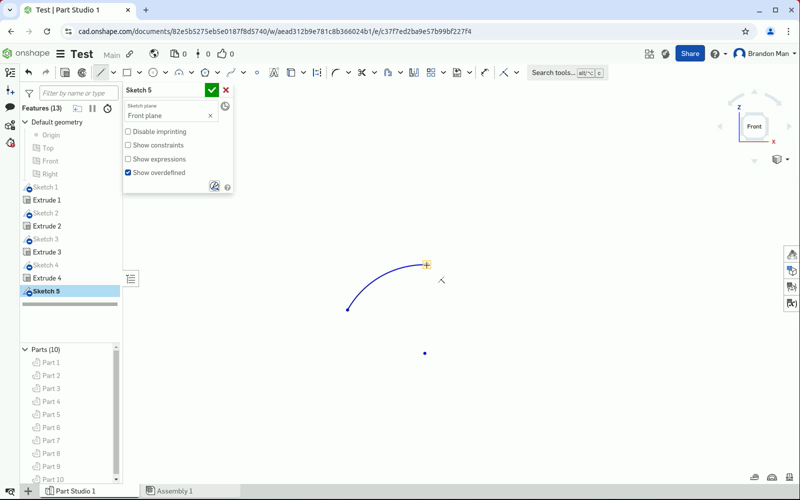
scroll(-6)
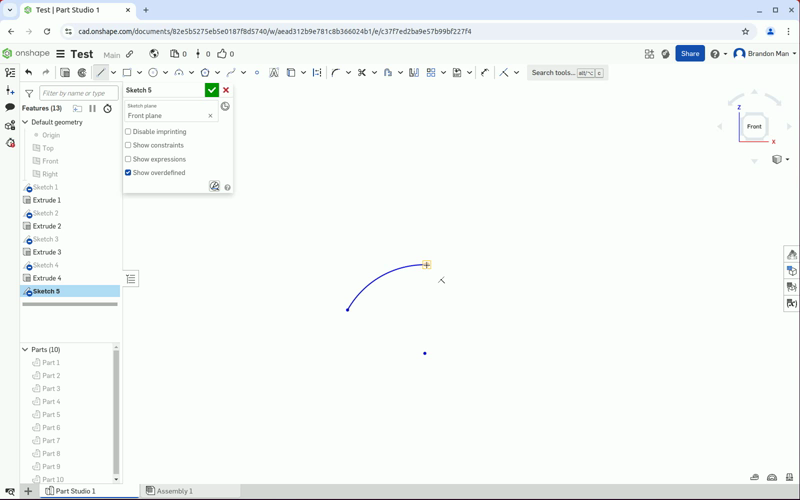
scroll(-6)
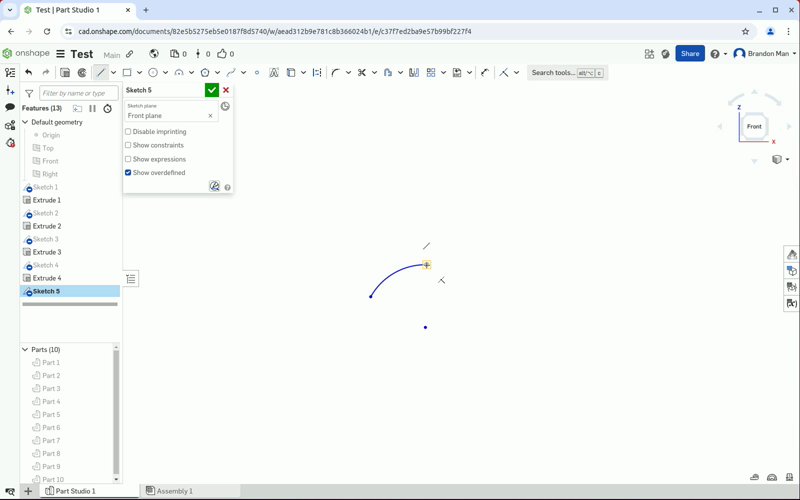
scroll(-6)
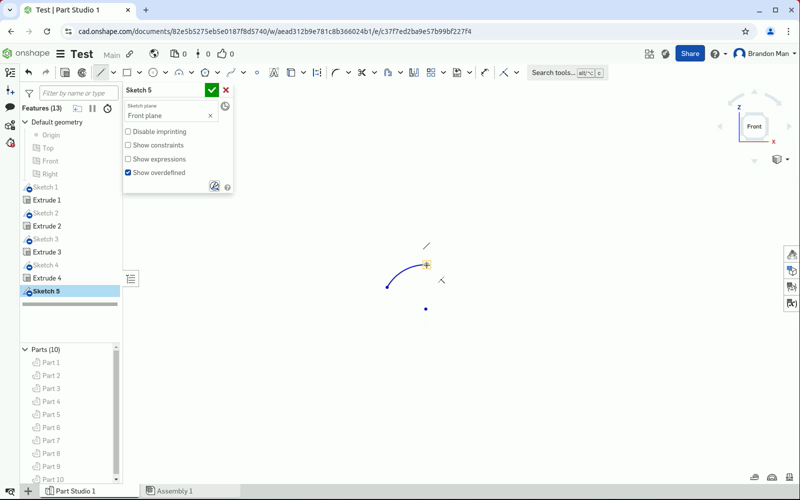
scroll(-6)
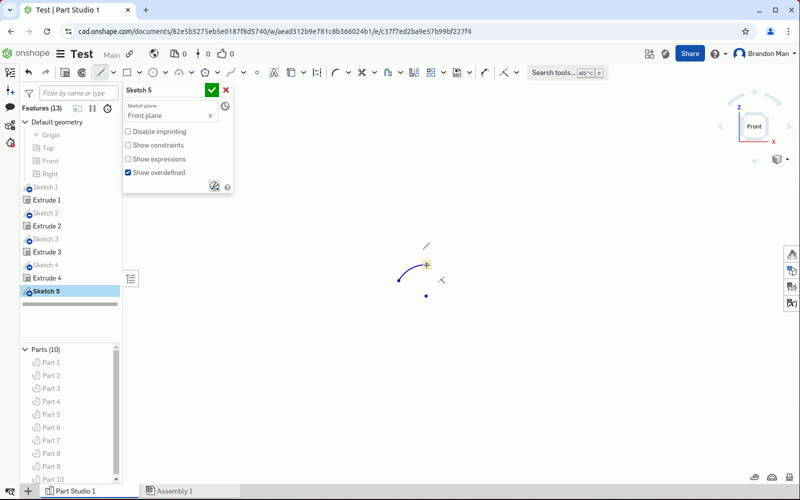
scroll(-6)
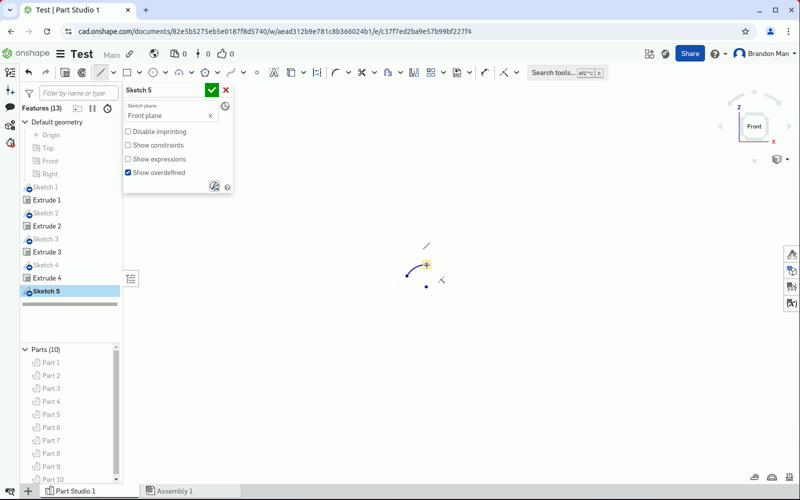
scroll(-6)
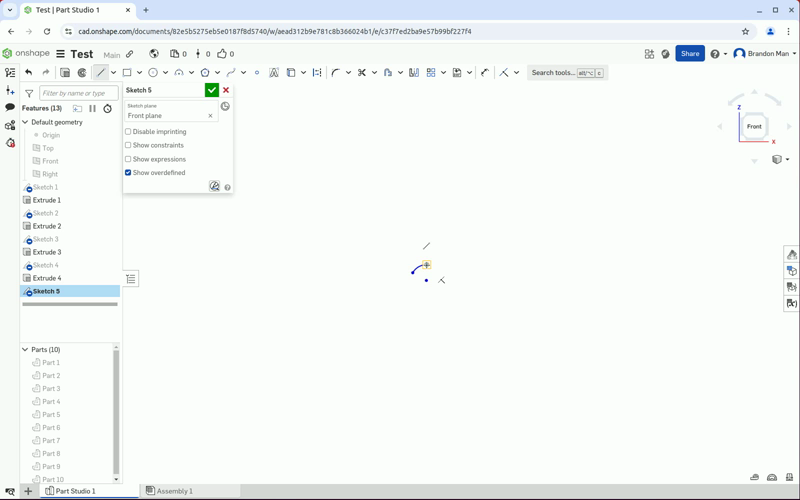
scroll(-6)
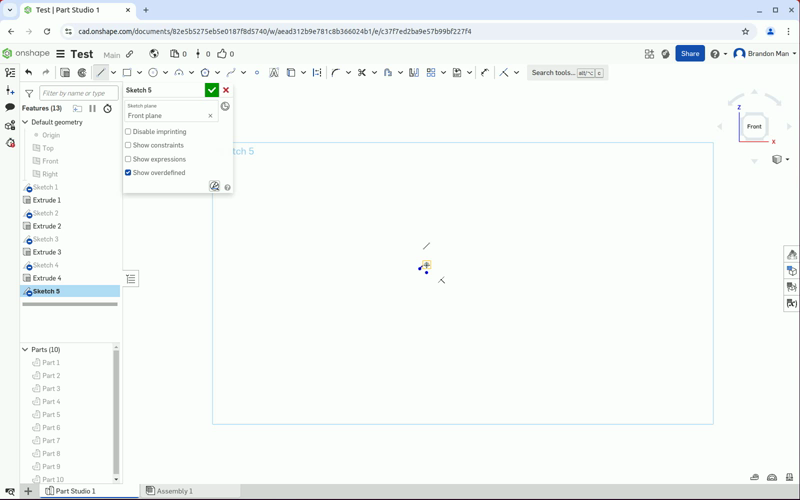
key_down(shift)
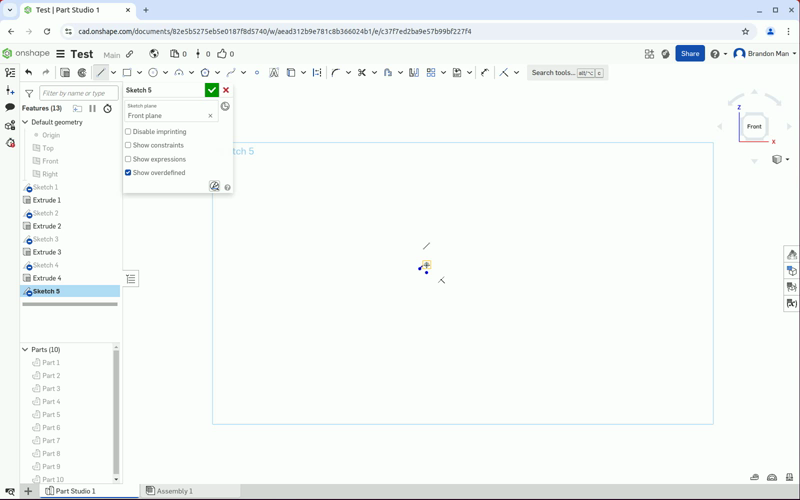
mouse_move(456, 264)
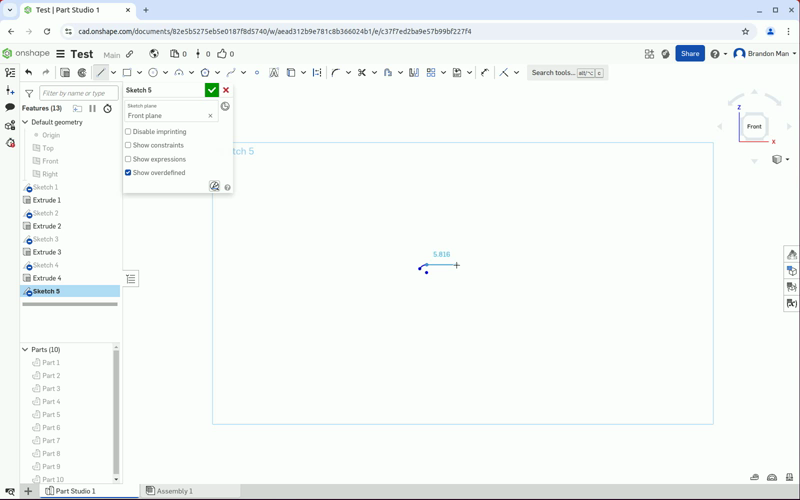
mouse_move(422, 264)
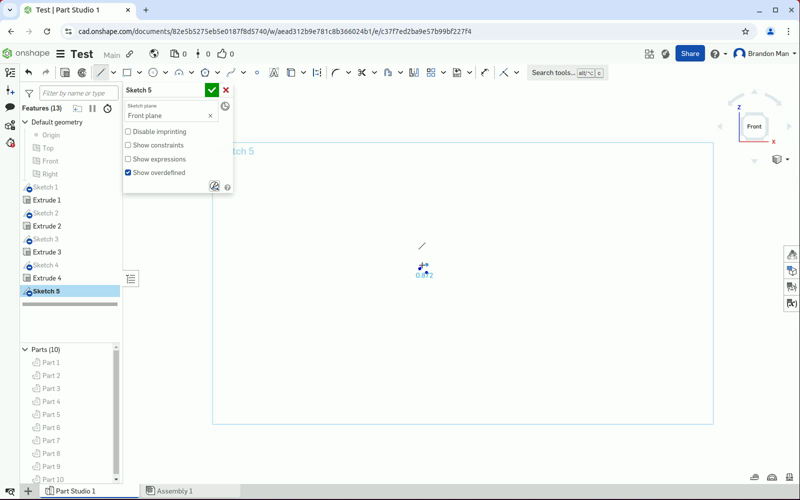
scroll(6)
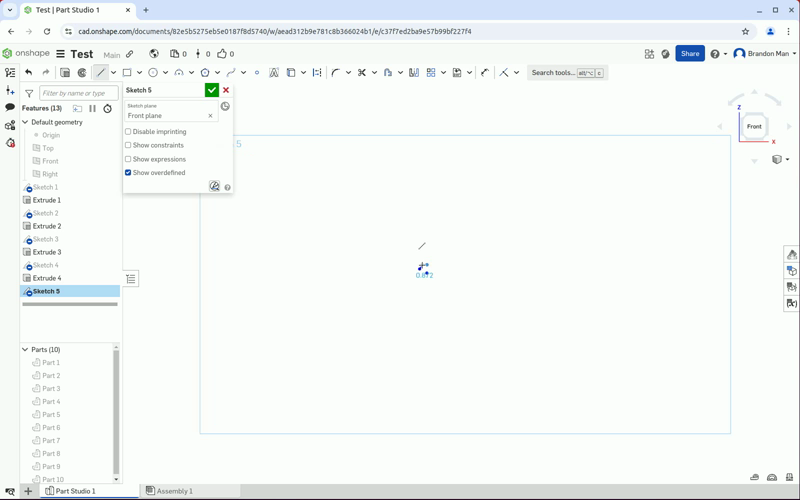
scroll(6)
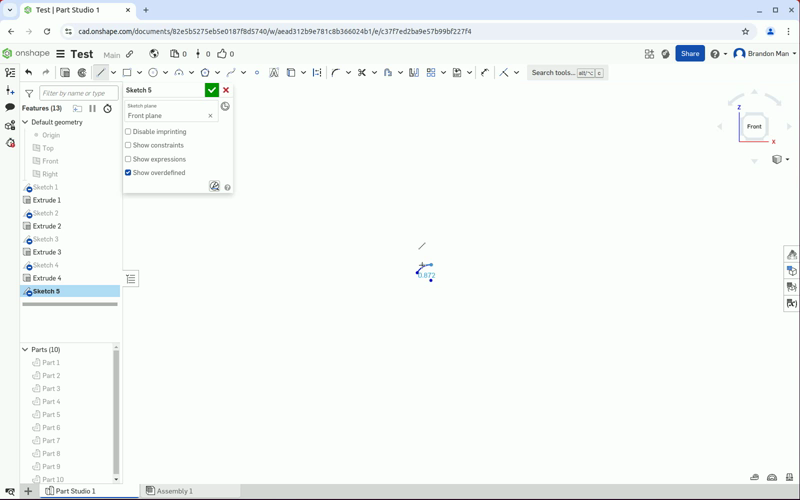
scroll(6)
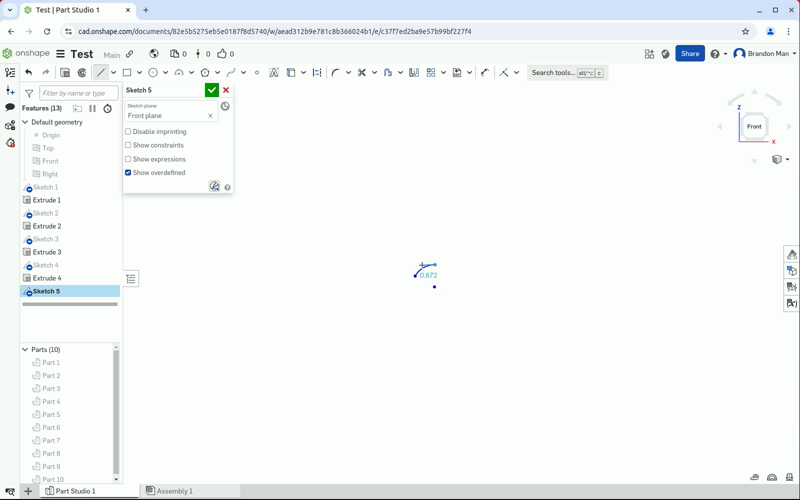
scroll(6)
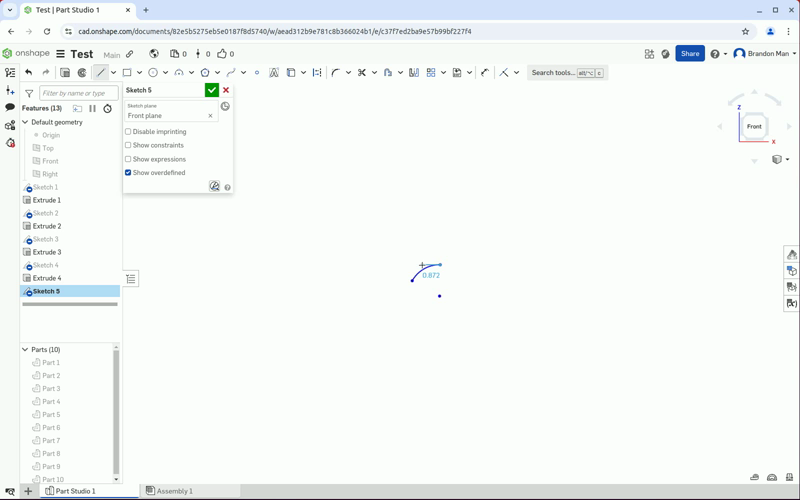
scroll(6)
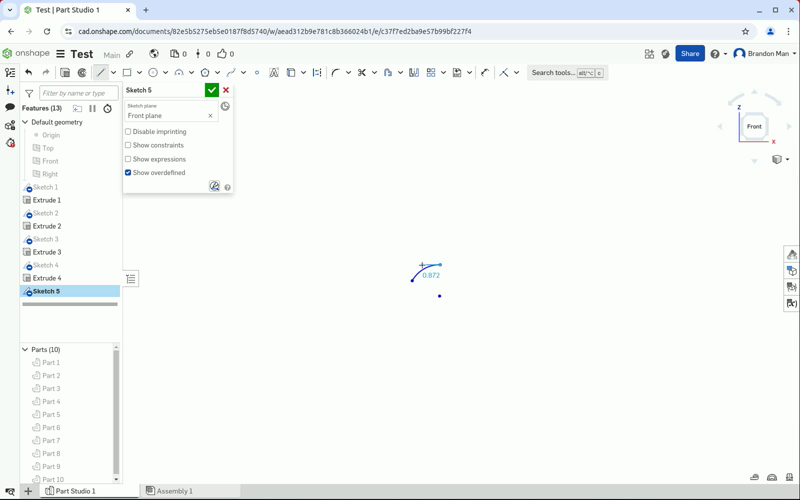
scroll(6)
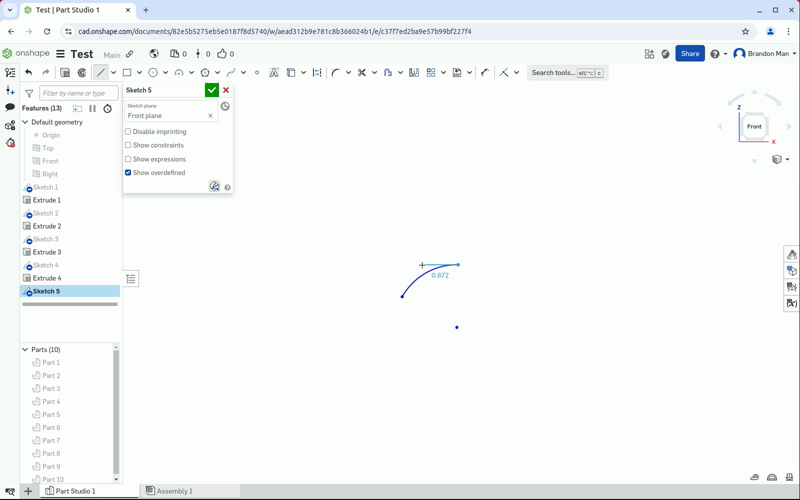
scroll(6)
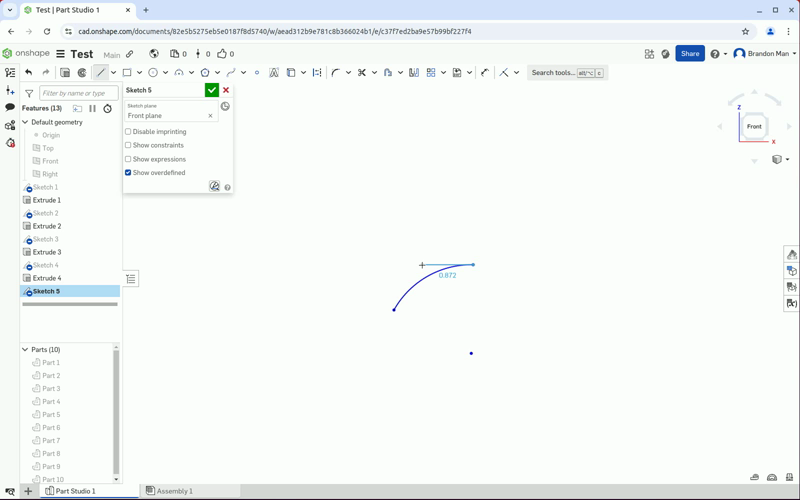
click(422, 264)
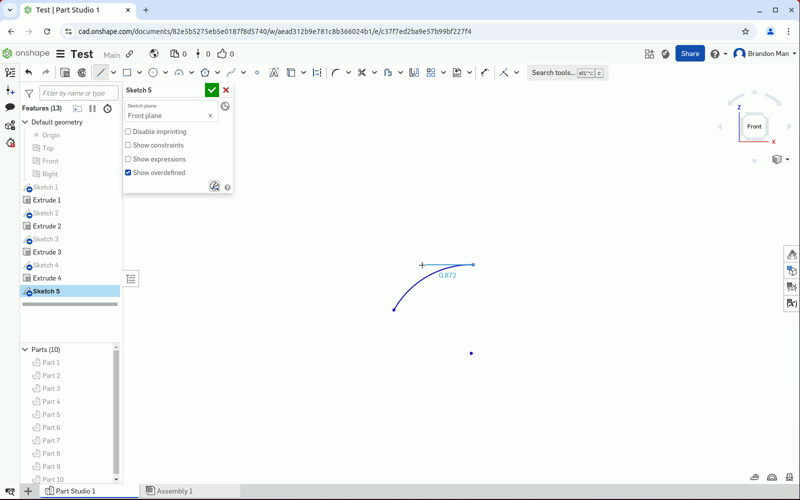
scroll(-6)
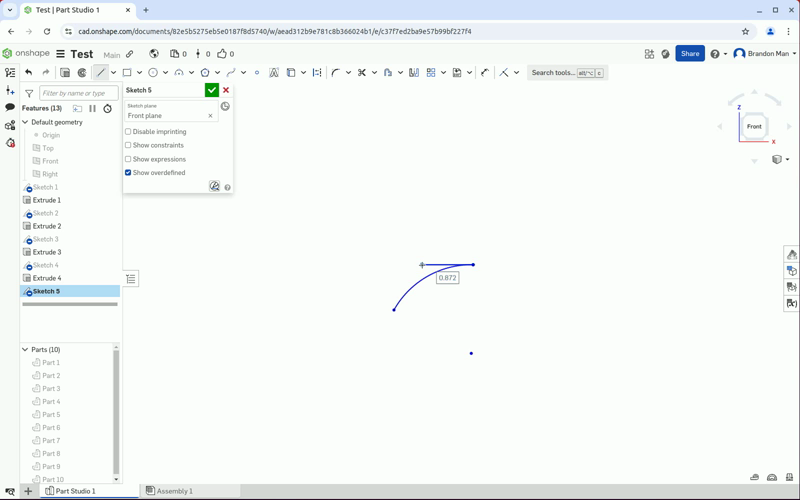
scroll(-6)
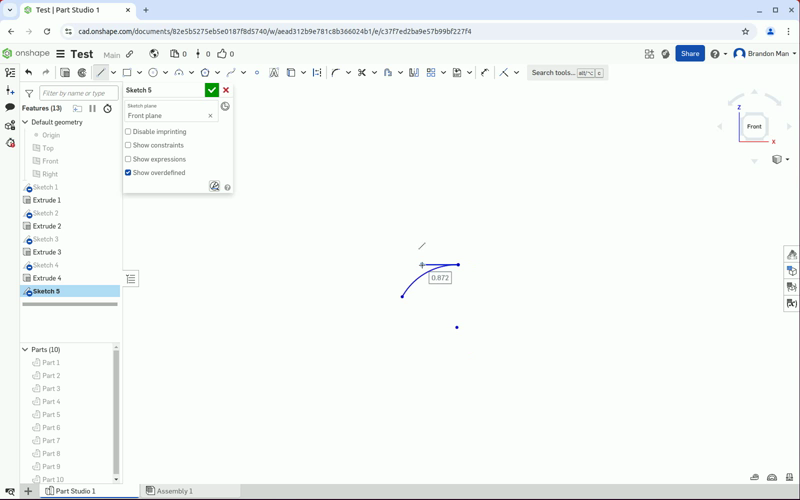
scroll(-6)
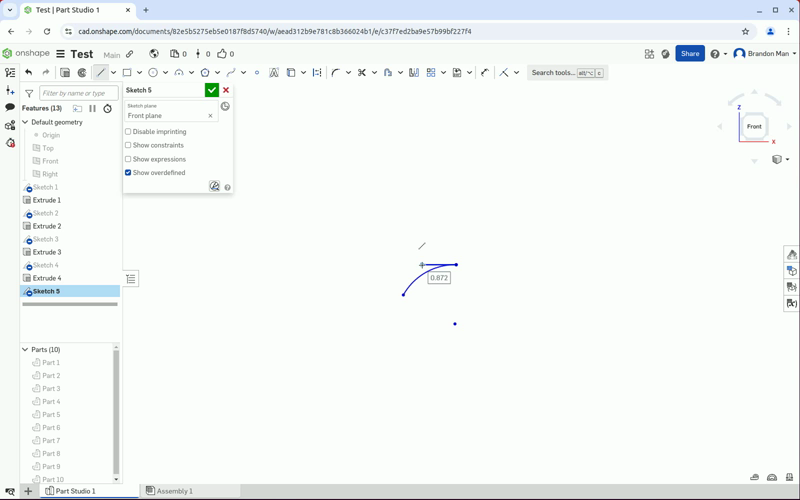
scroll(-6)
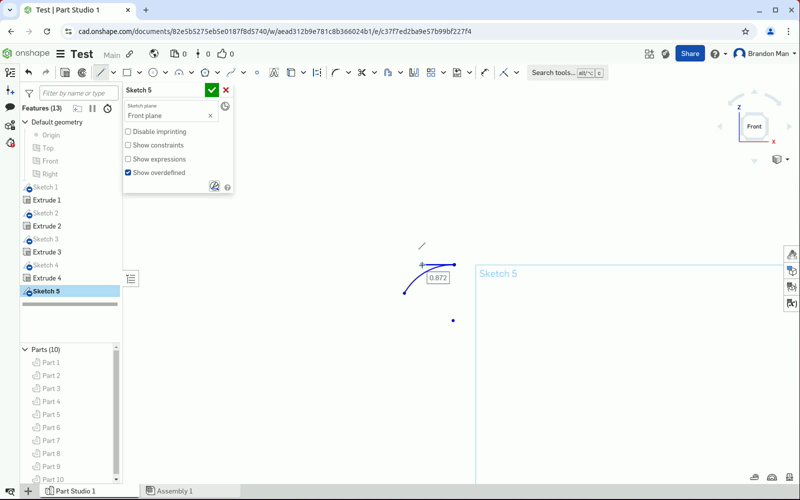
scroll(-6)
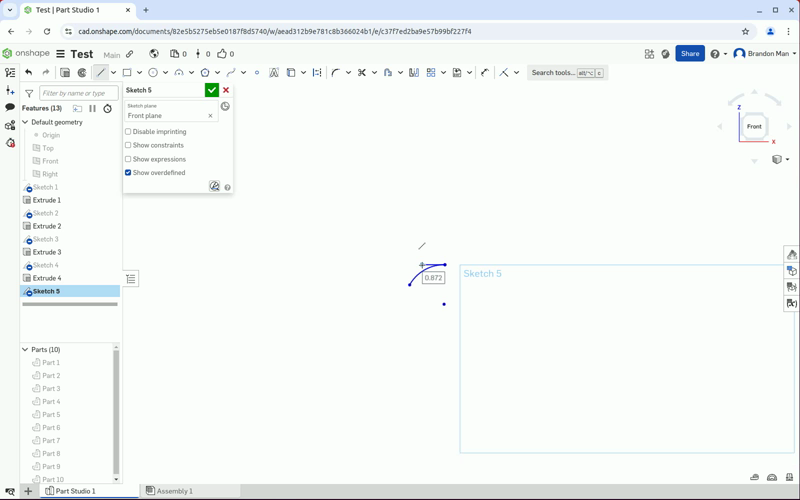
scroll(-6)
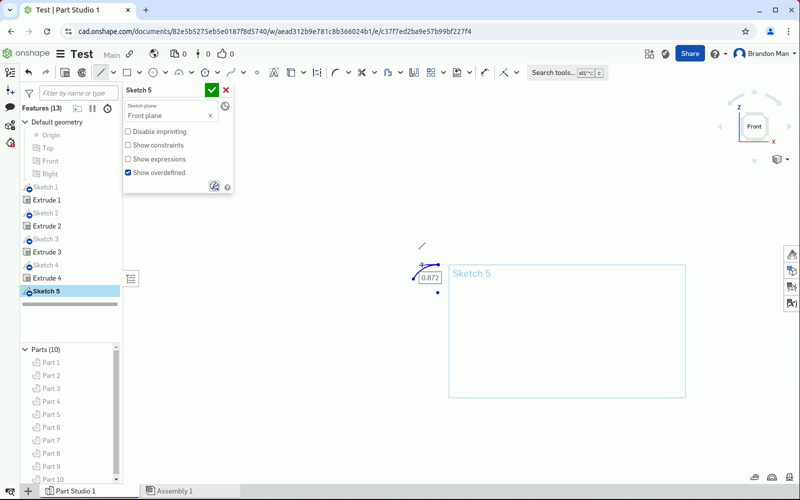
scroll(-6)
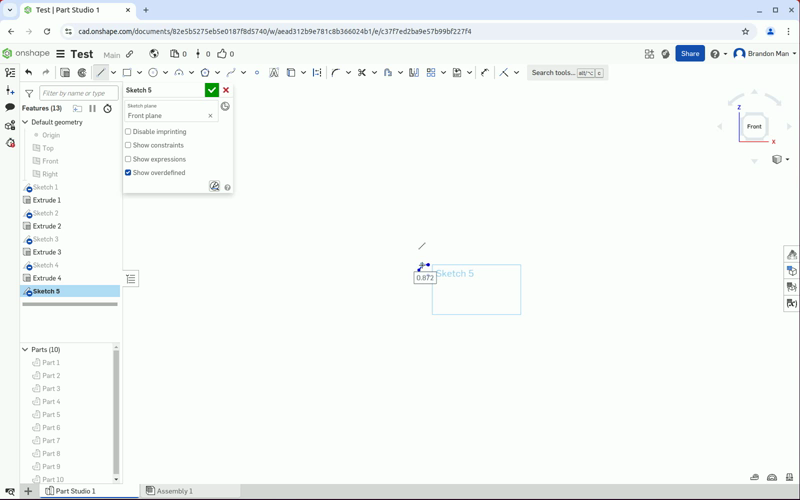
key_up(shift)
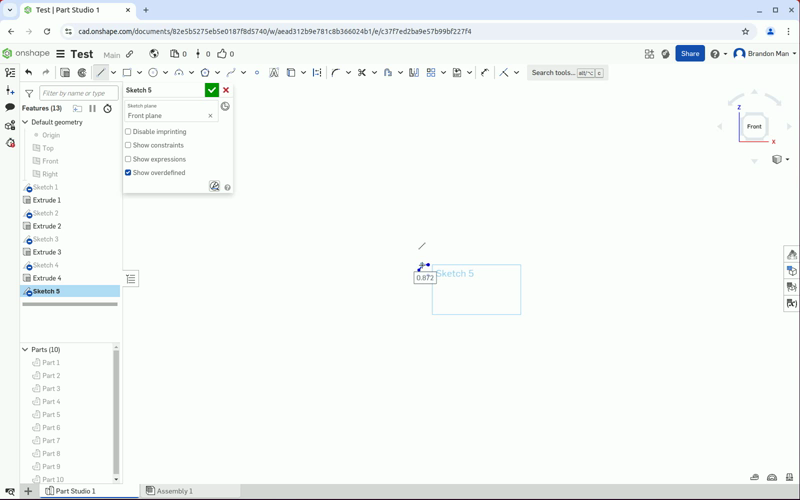
mouse_move(452, 264)
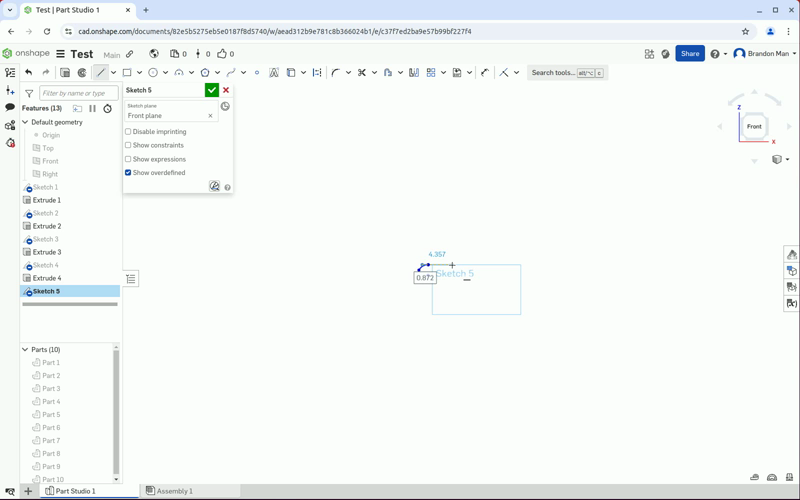
key_down(shift)
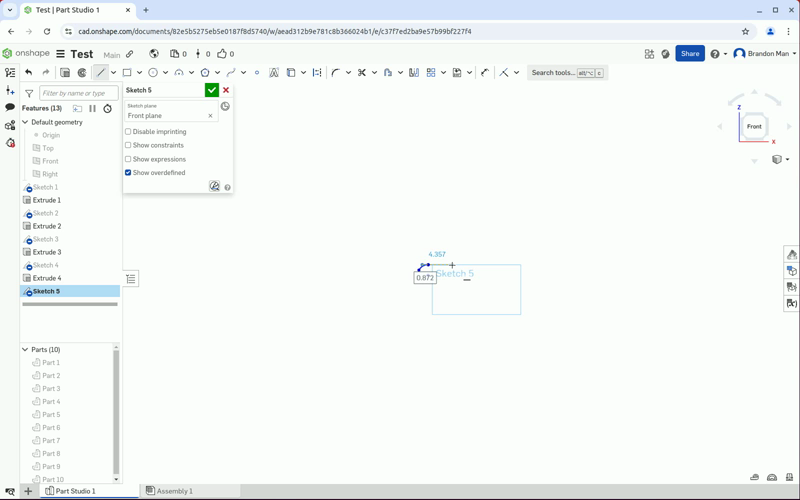
mouse_move(419, 268)
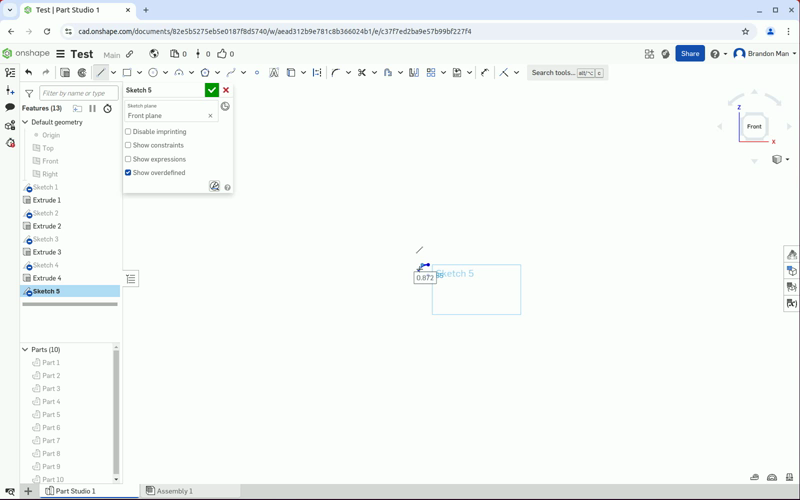
scroll(6)
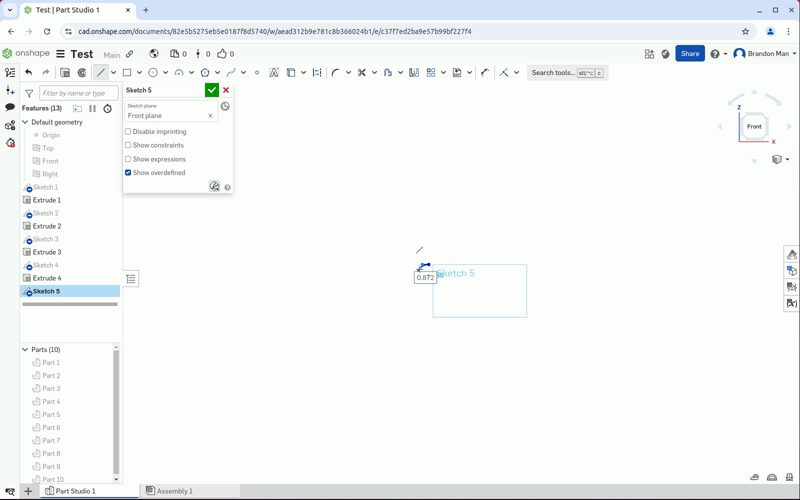
scroll(6)
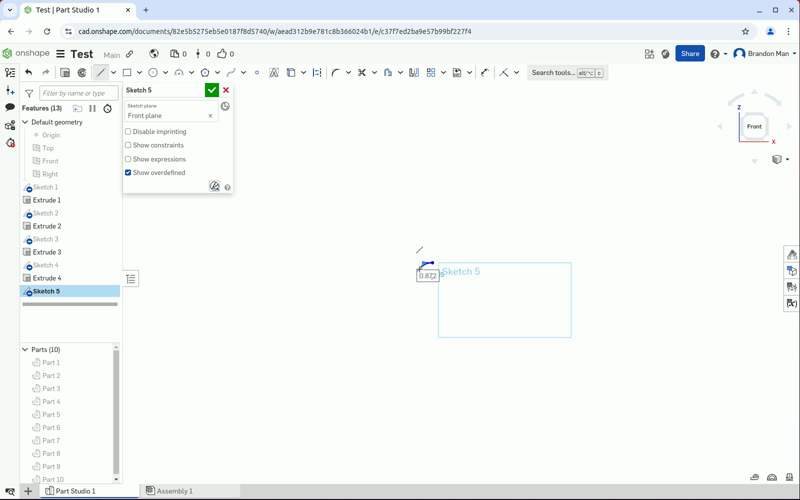
scroll(6)
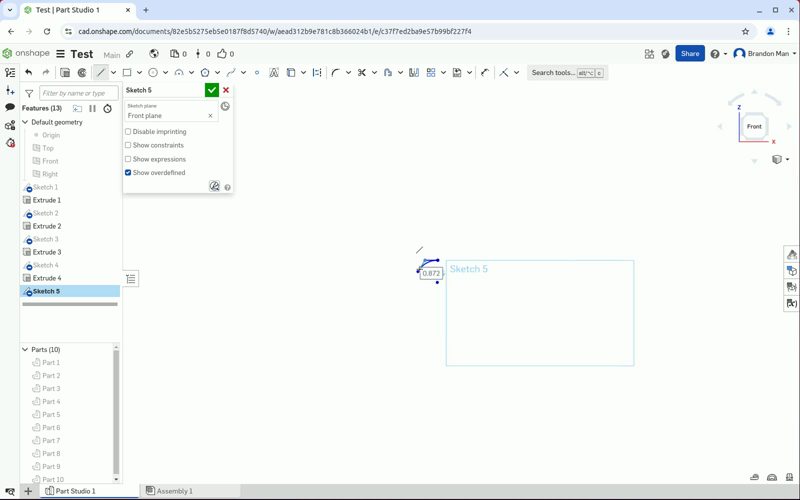
scroll(6)
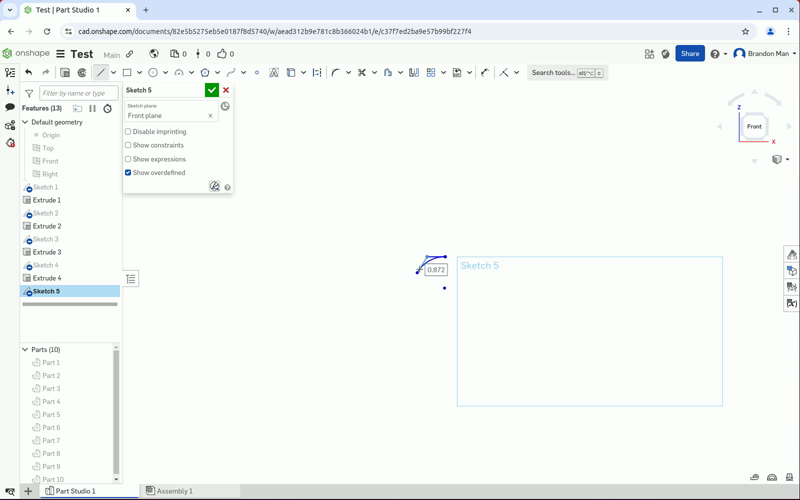
scroll(6)
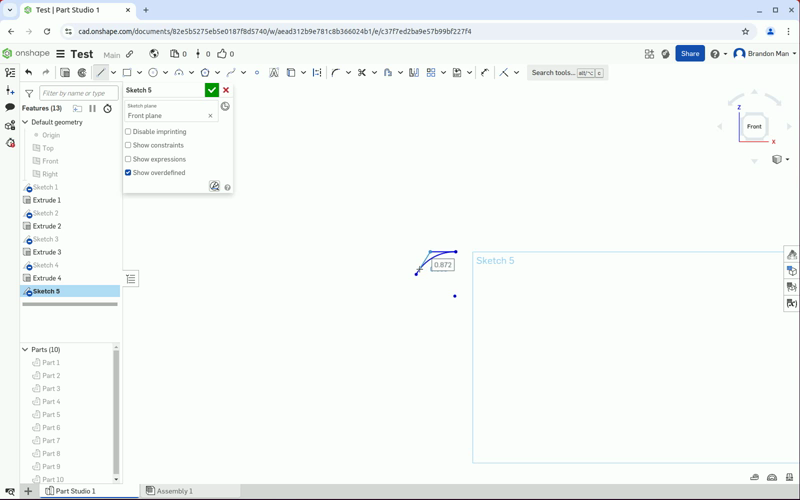
scroll(6)
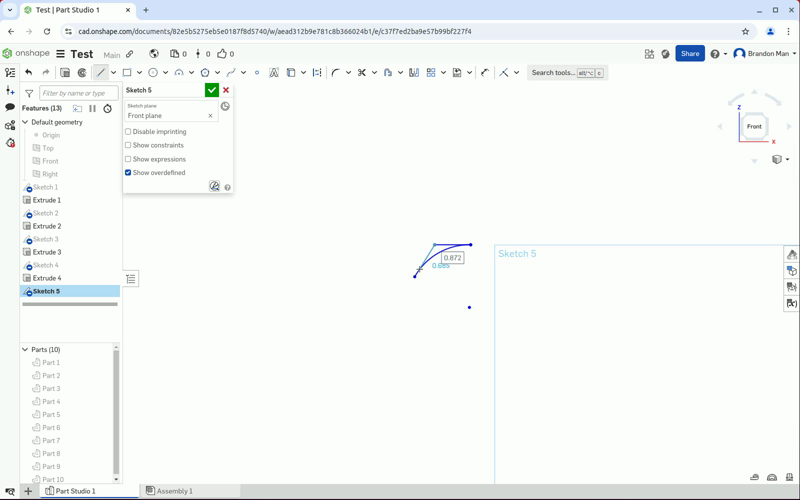
scroll(6)
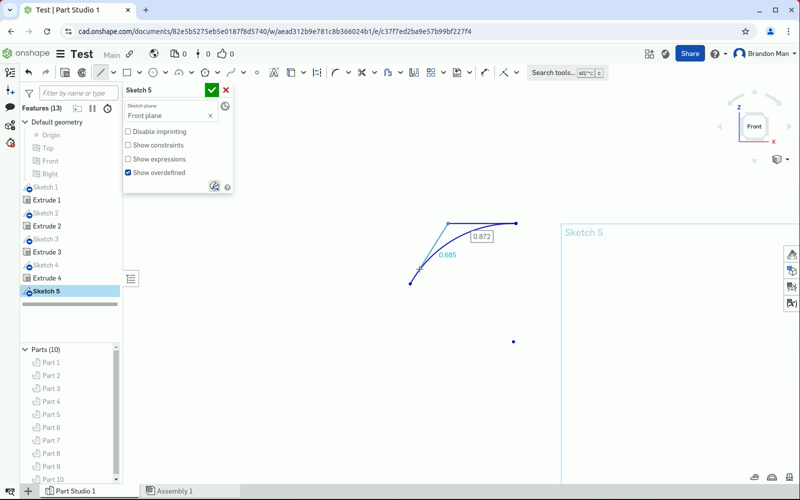
key_up(shift)
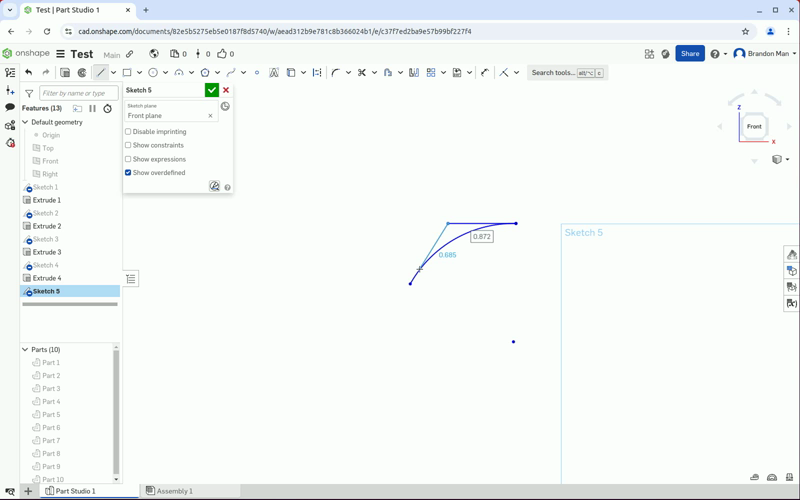
click(419, 268)
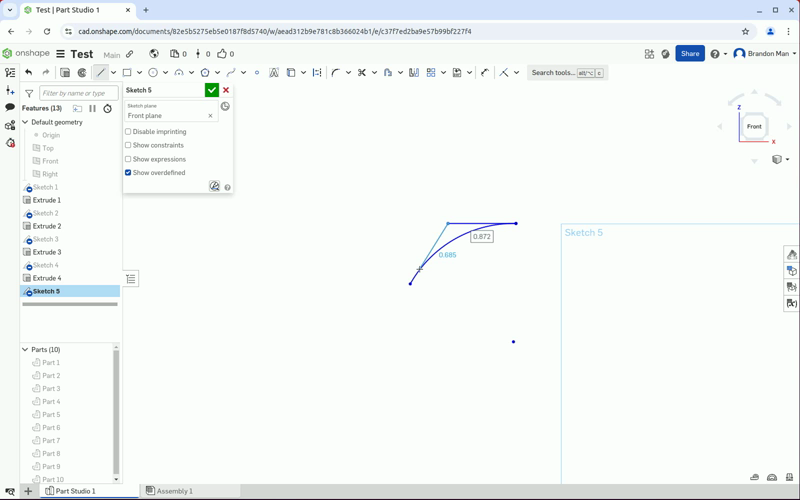
scroll(-6)
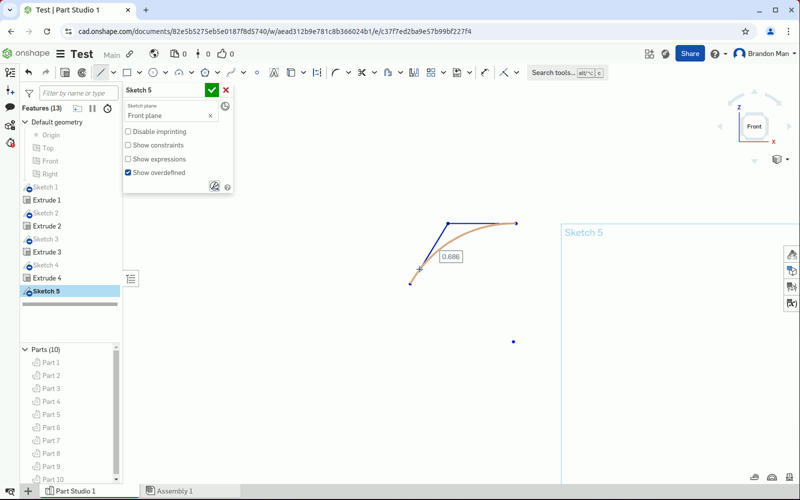
scroll(-6)
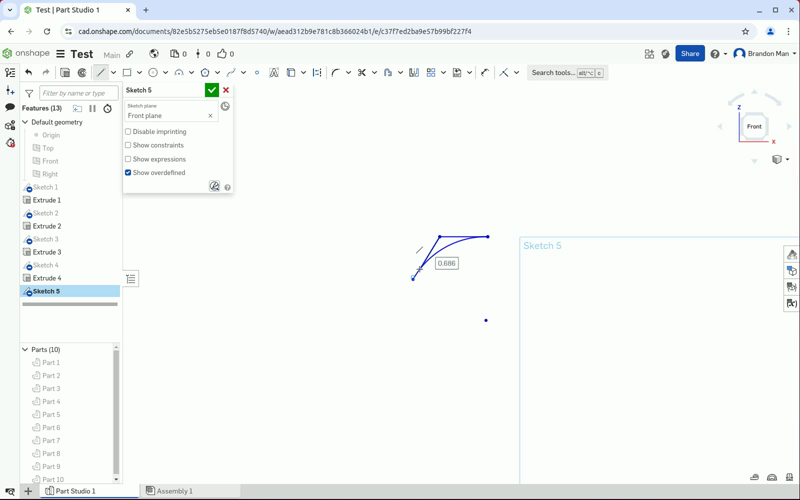
scroll(-6)
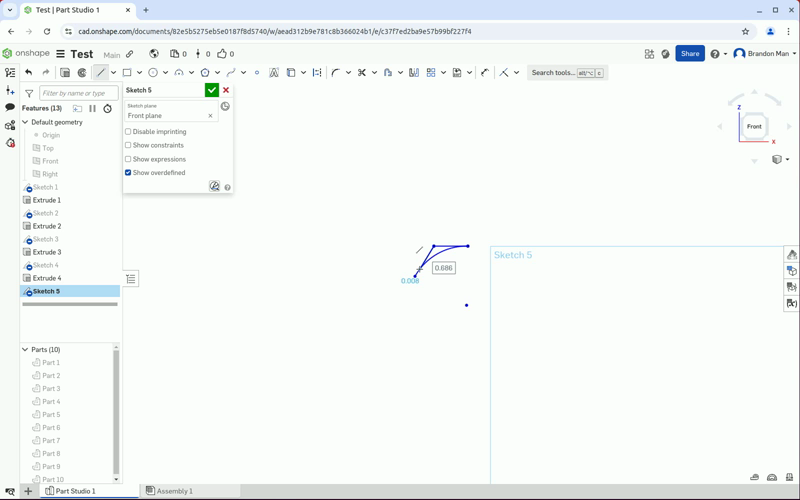
scroll(-6)
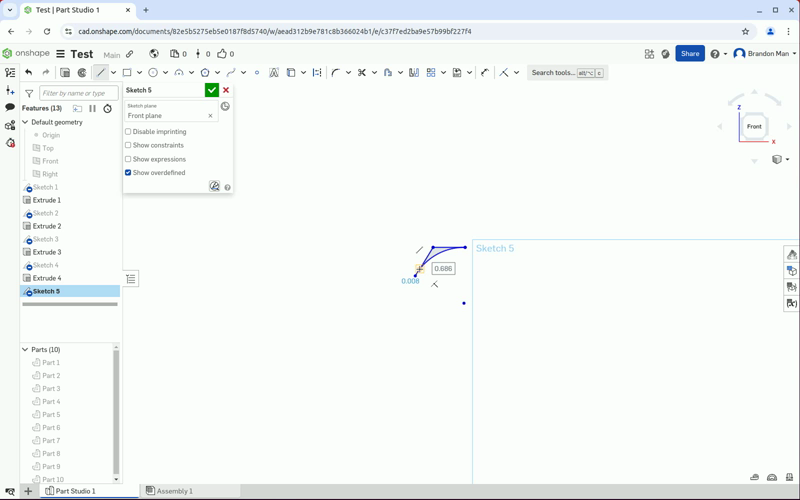
scroll(-6)
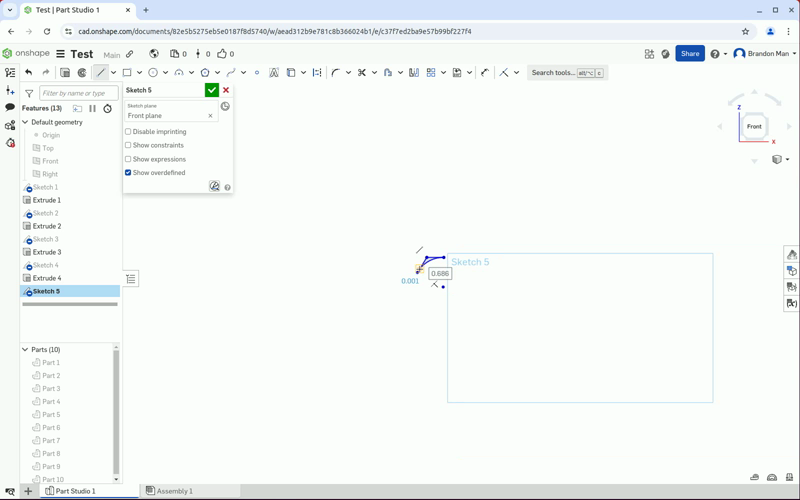
scroll(-6)
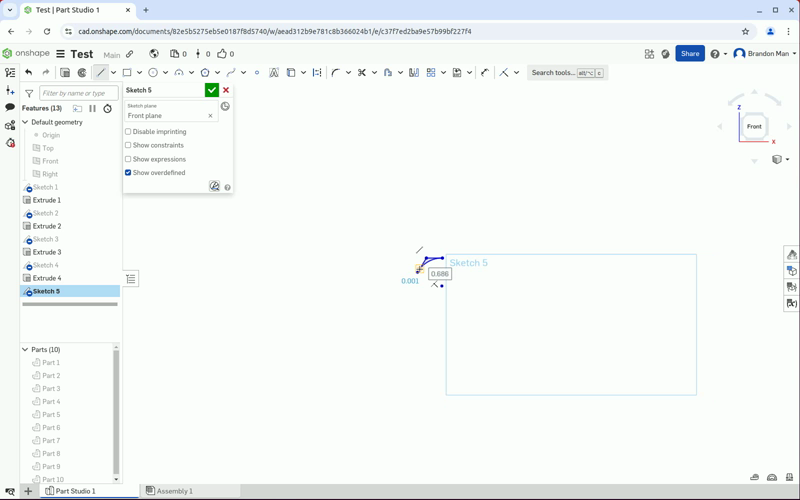
scroll(-6)
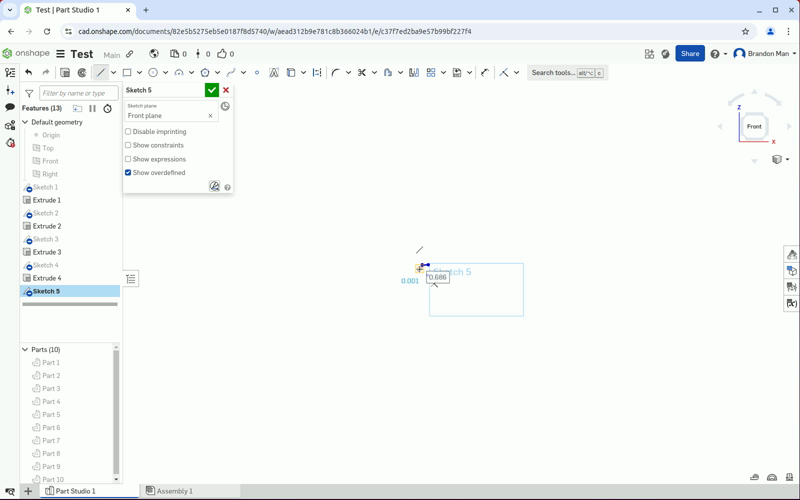
key(esc)
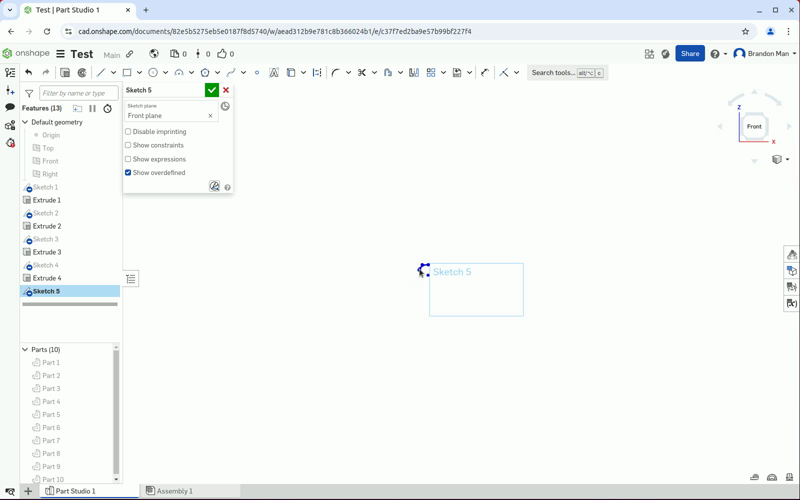
mouse_move(423, 265)
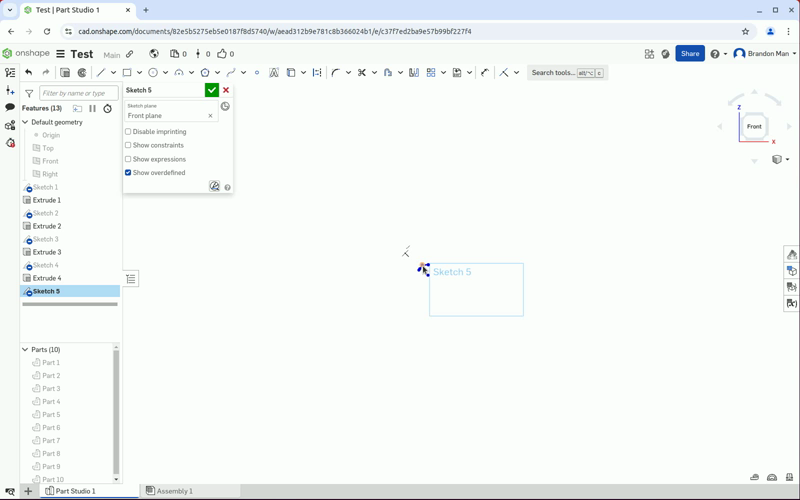
scroll(6)
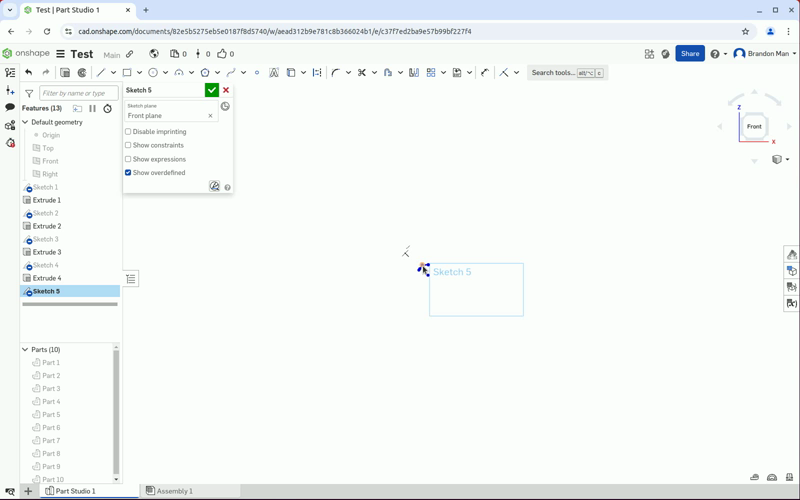
scroll(6)
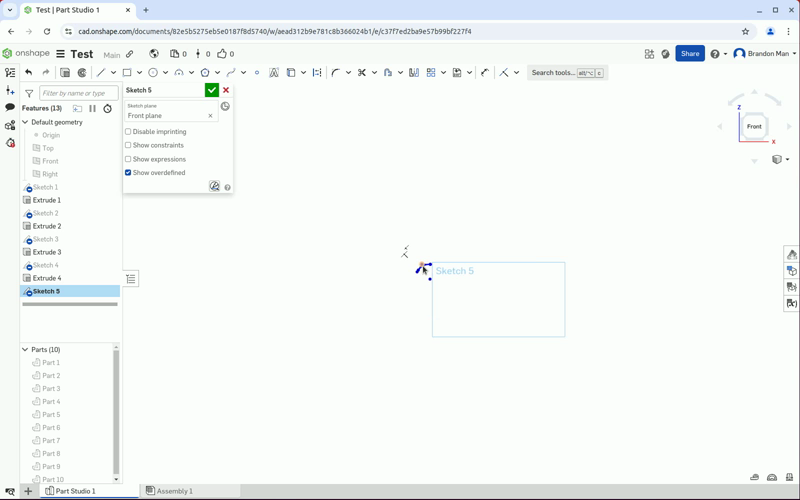
scroll(6)
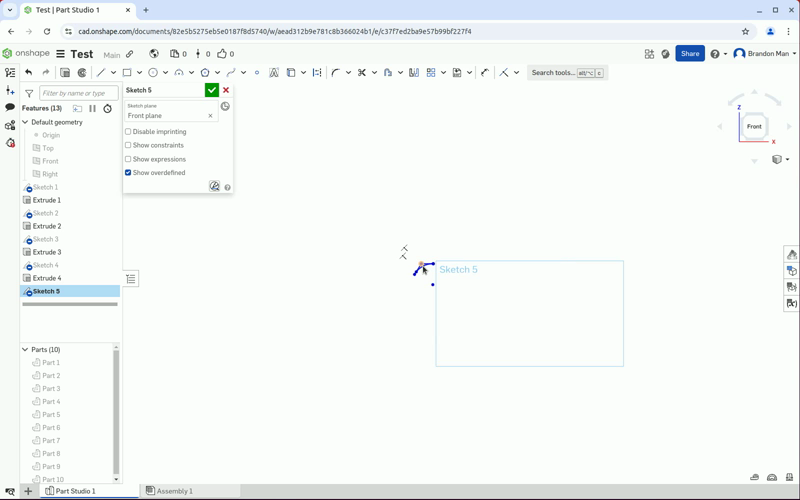
scroll(6)
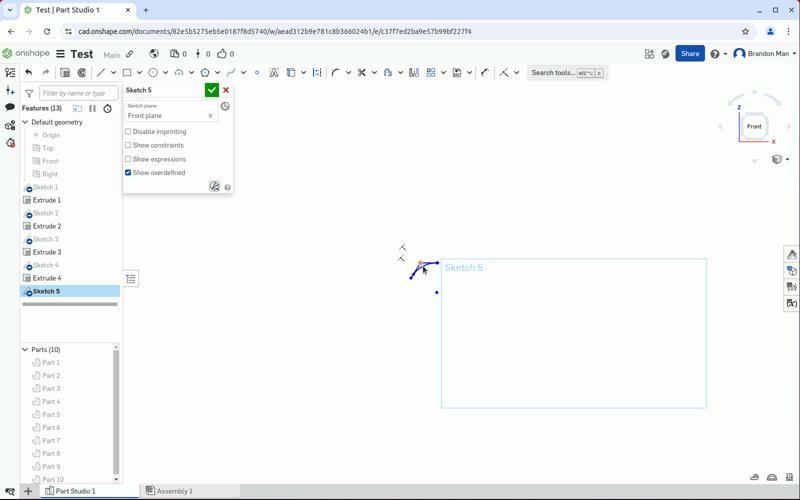
scroll(6)
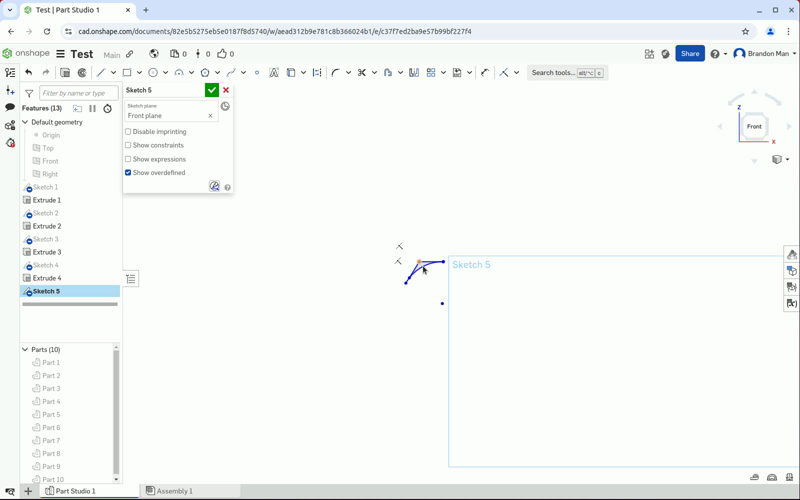
scroll(6)
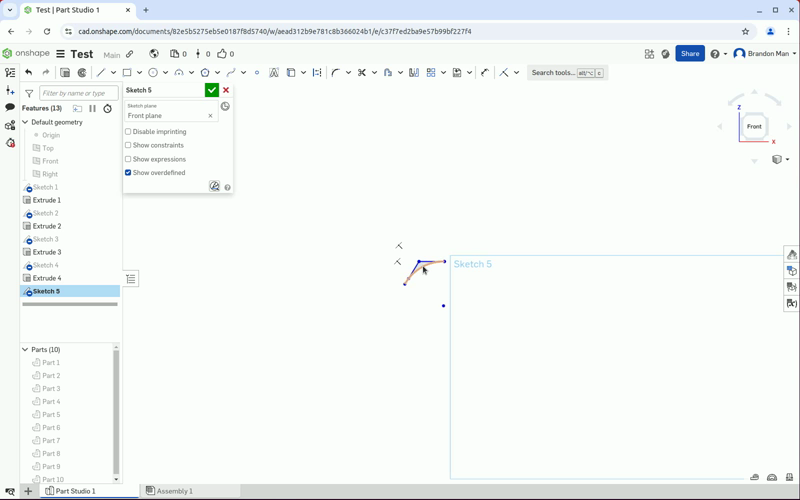
scroll(6)
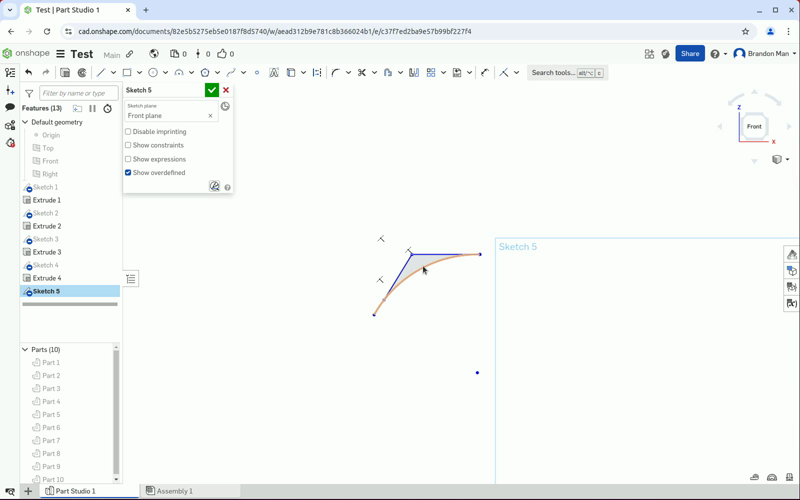
click(423, 265)
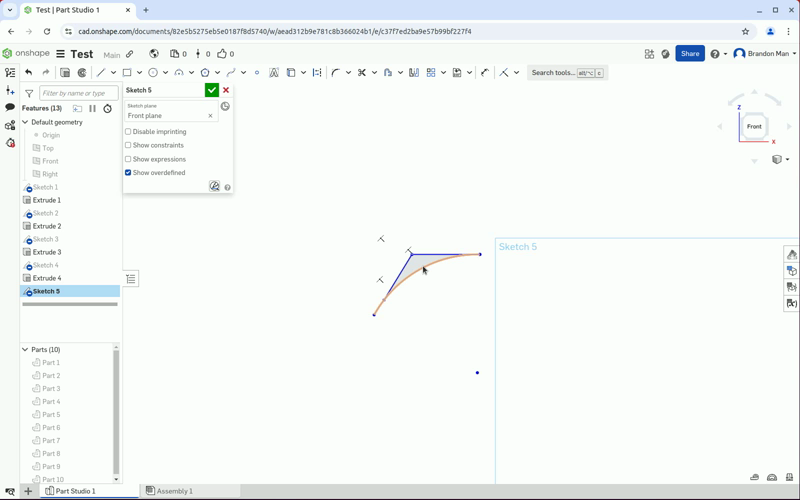
scroll(-6)
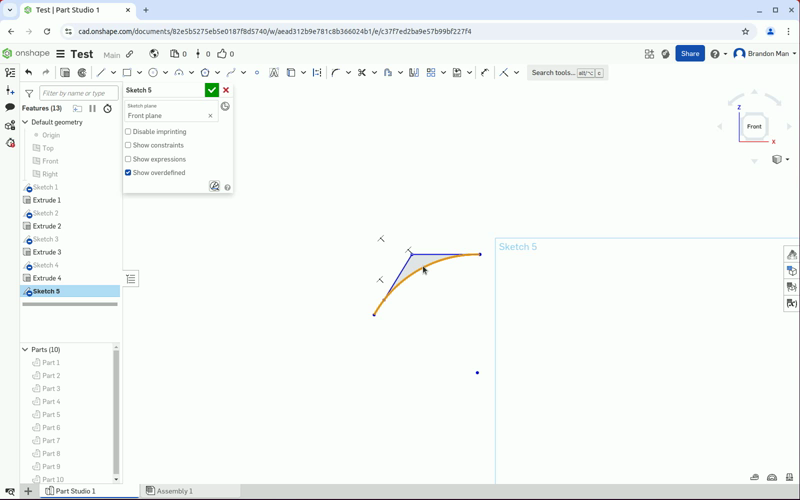
scroll(-6)
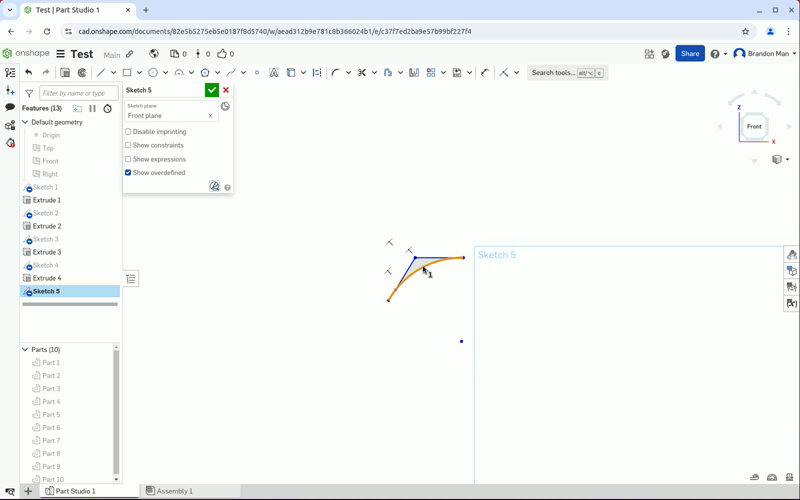
scroll(-6)
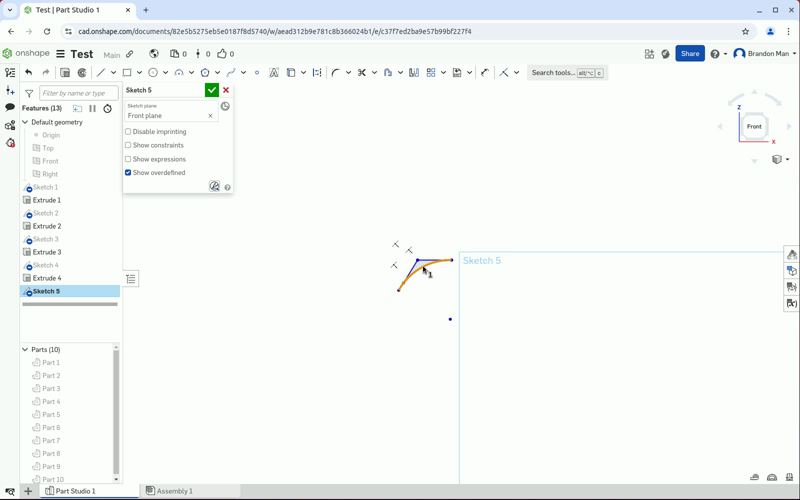
scroll(-6)
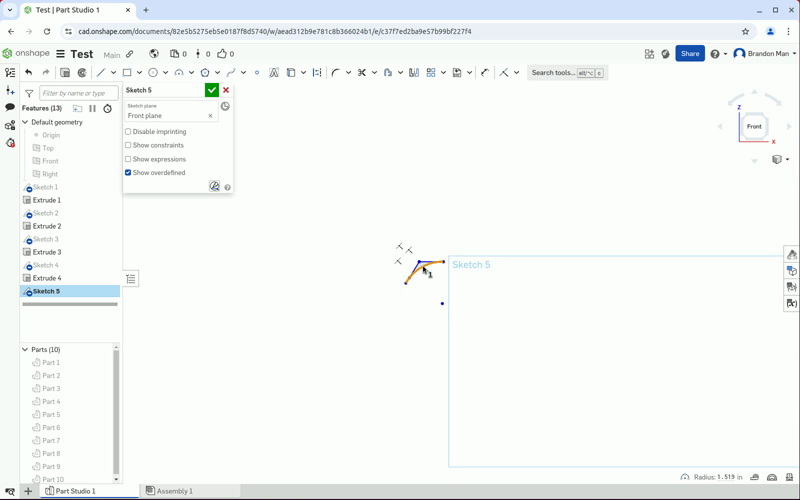
scroll(-6)
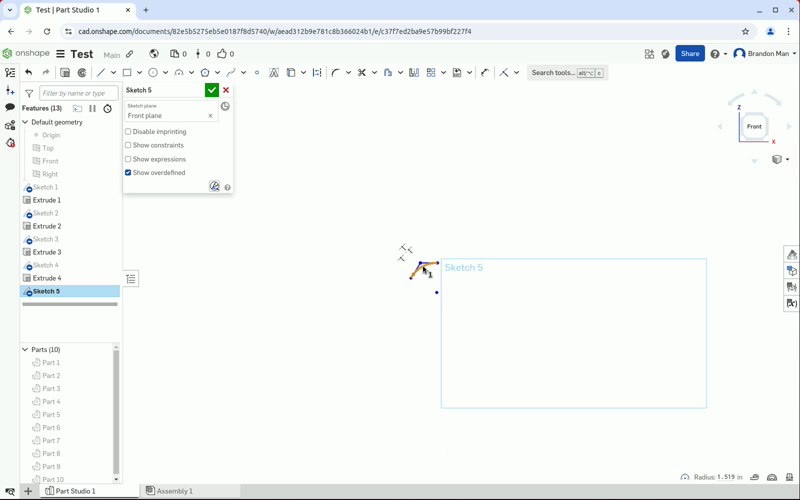
scroll(-6)
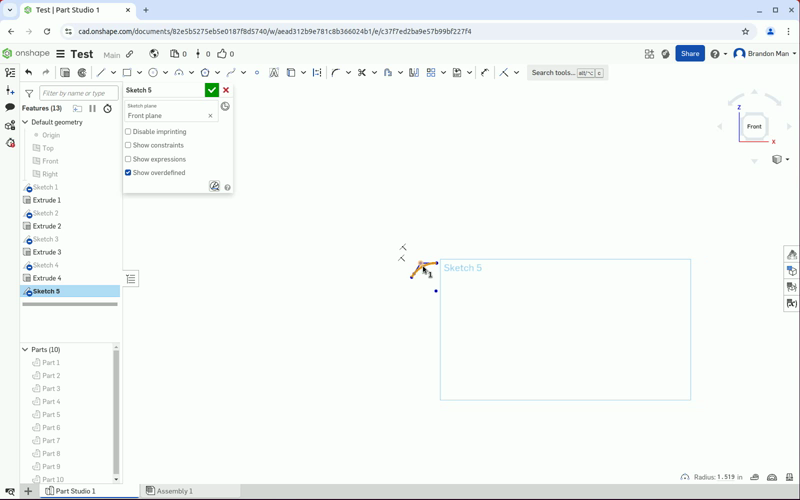
scroll(-6)
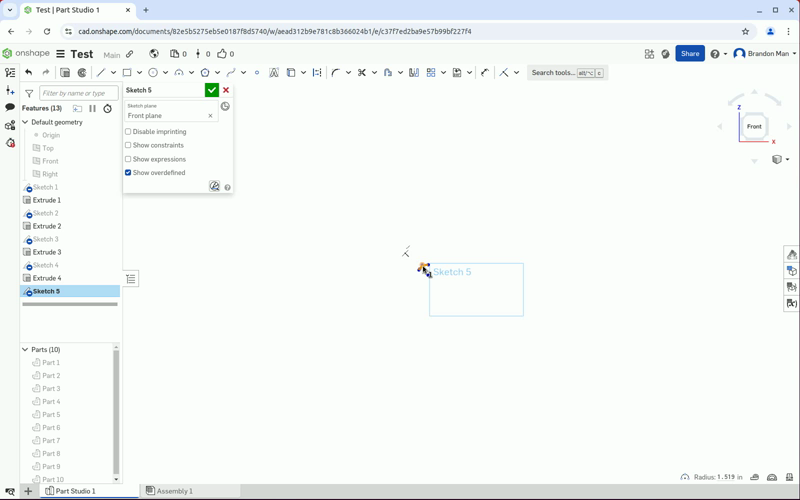
mouse_move(69, 352)
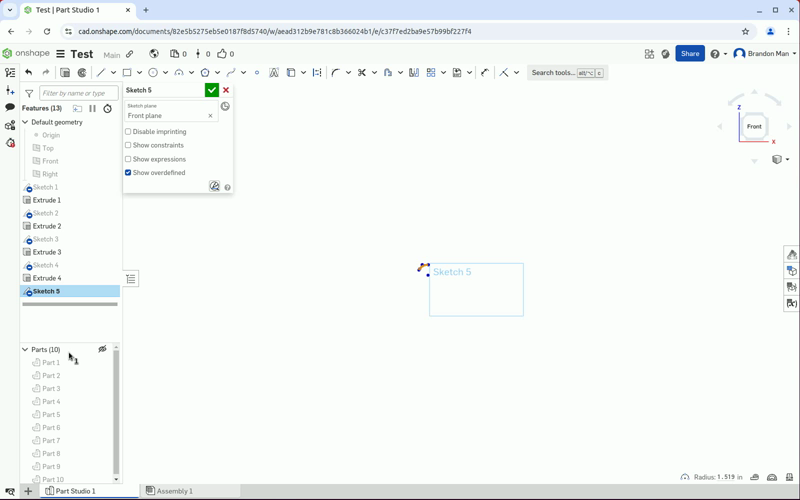
key(shift+y)
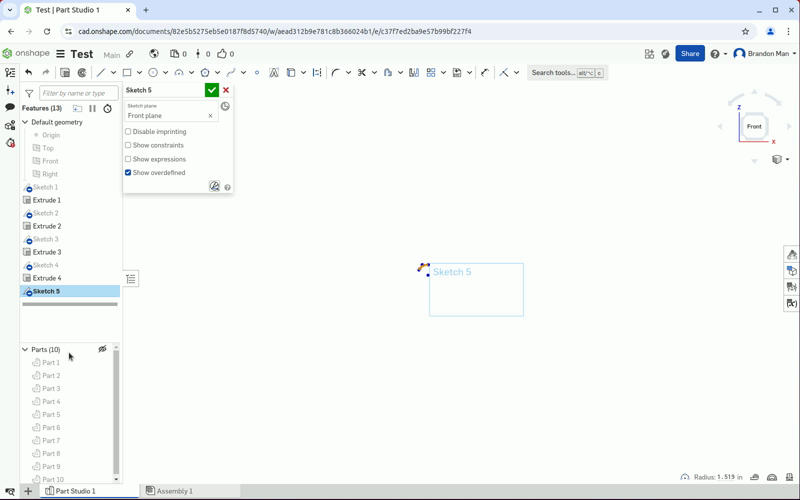
key(shift+e)
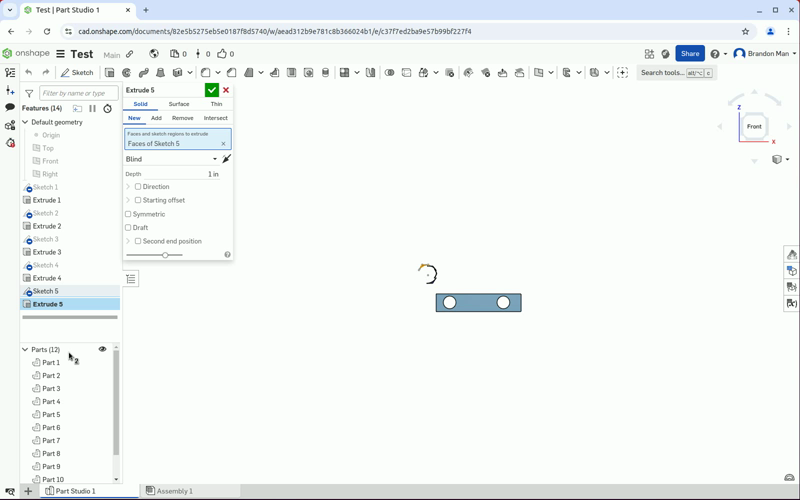
mouse_move(143, 106)
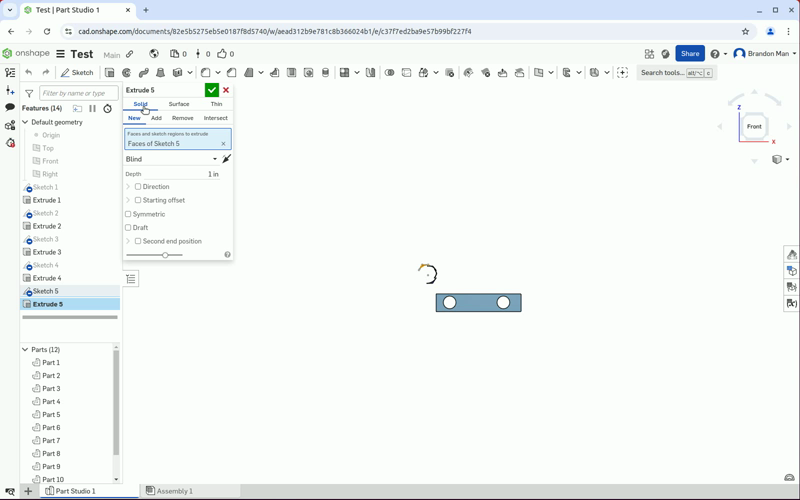
click(143, 106)
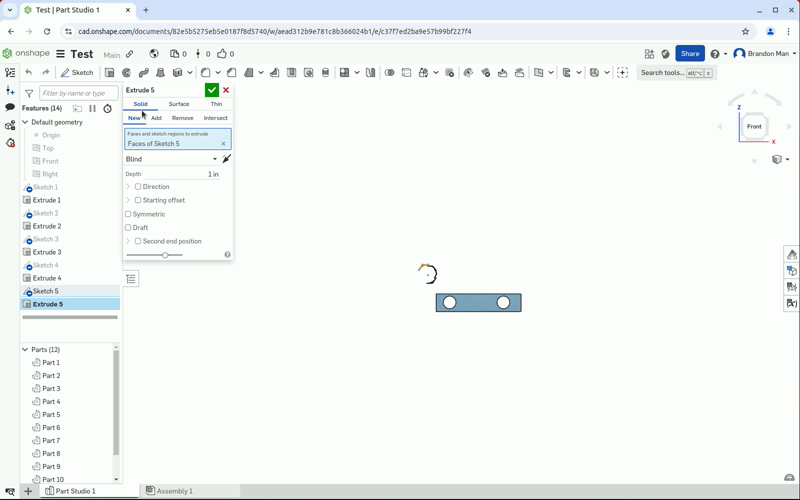
mouse_move(137, 120)
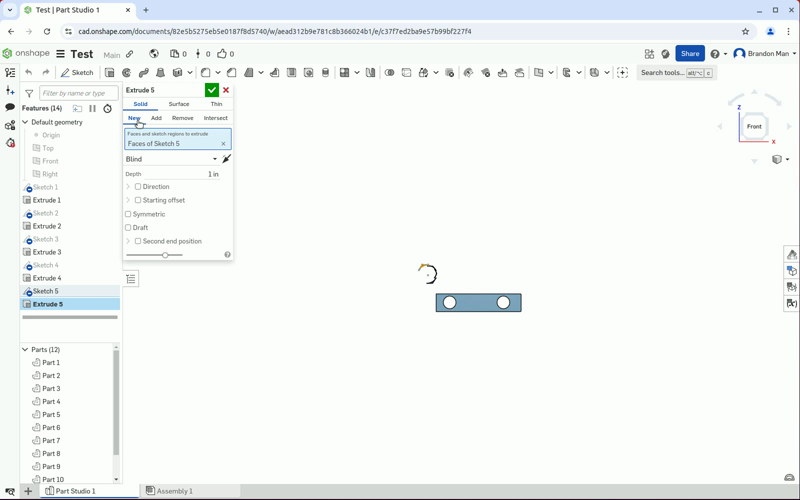
click(137, 120)
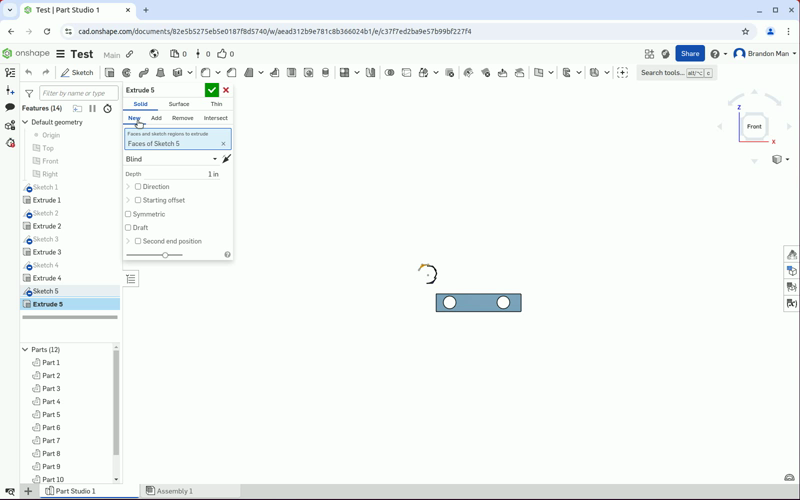
key(tab, 4)
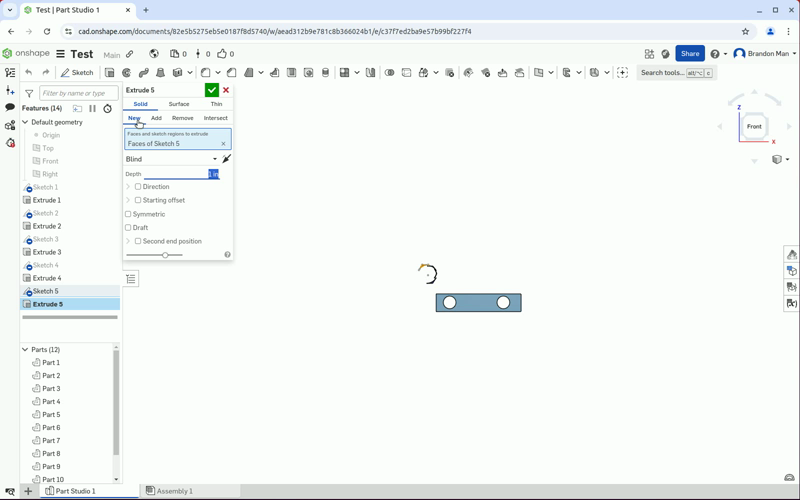
text(1.685)
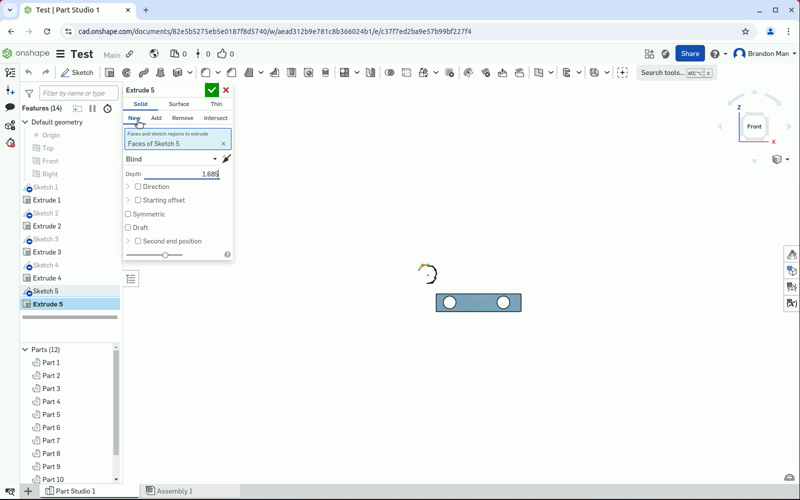
key(enter)
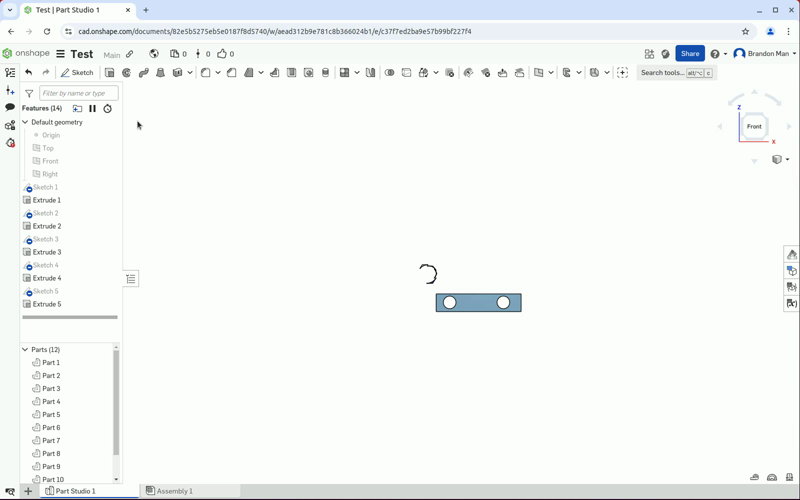
key(shift+h)
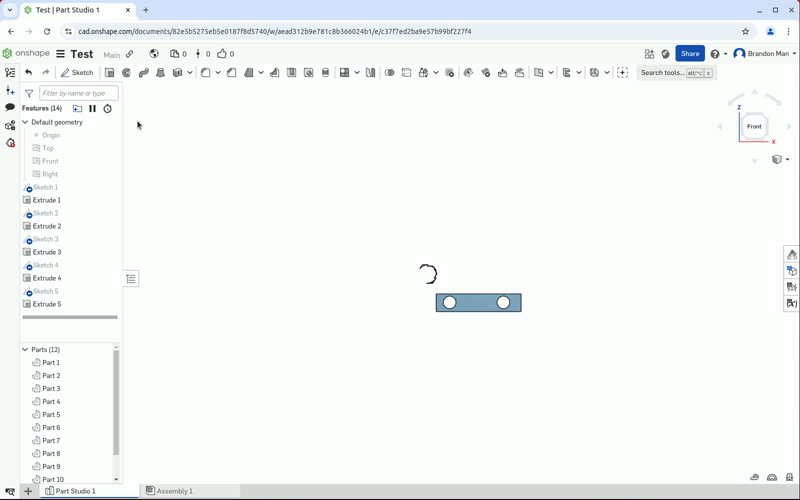
key(shift+h)
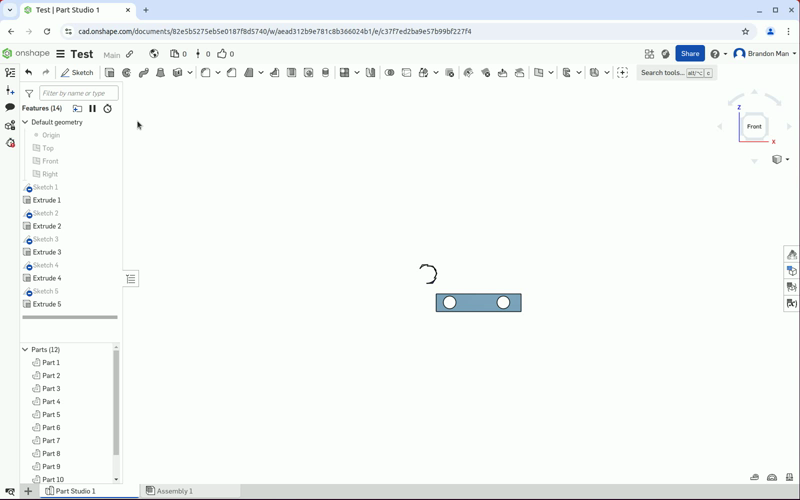
mouse_move(73, 189)
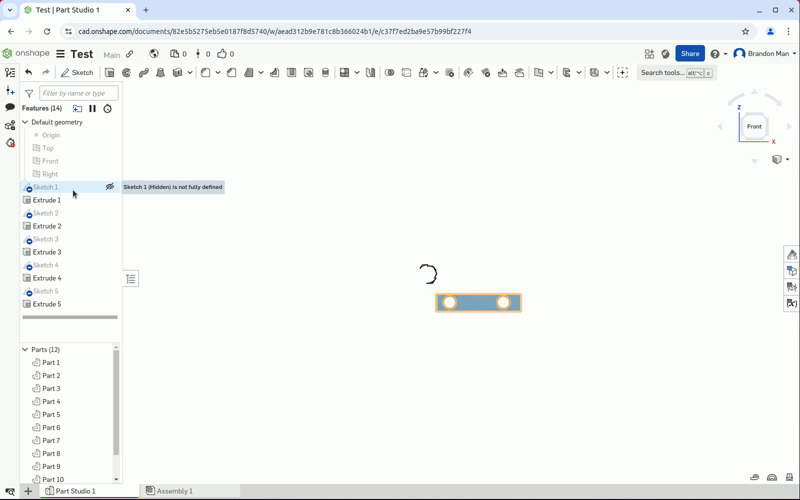
click(73, 189)
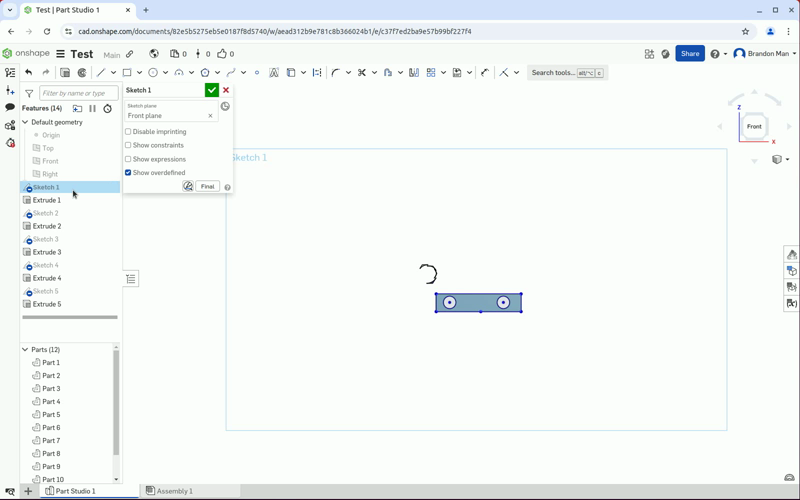
mouse_move(229, 92)
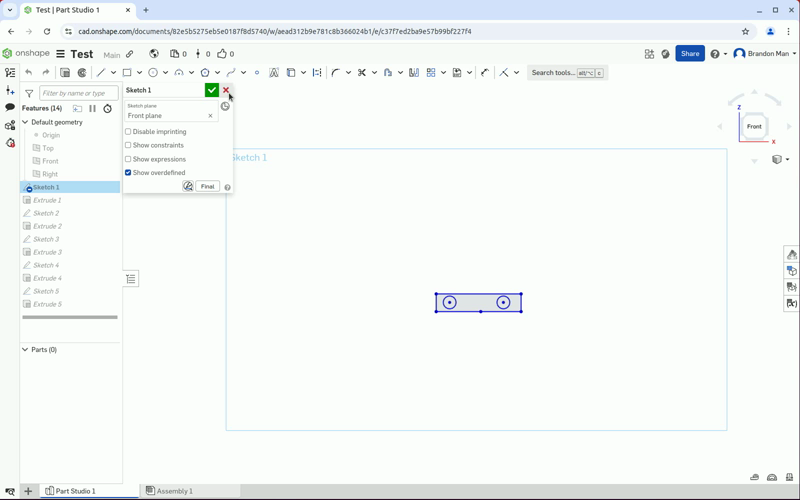
click(229, 92)
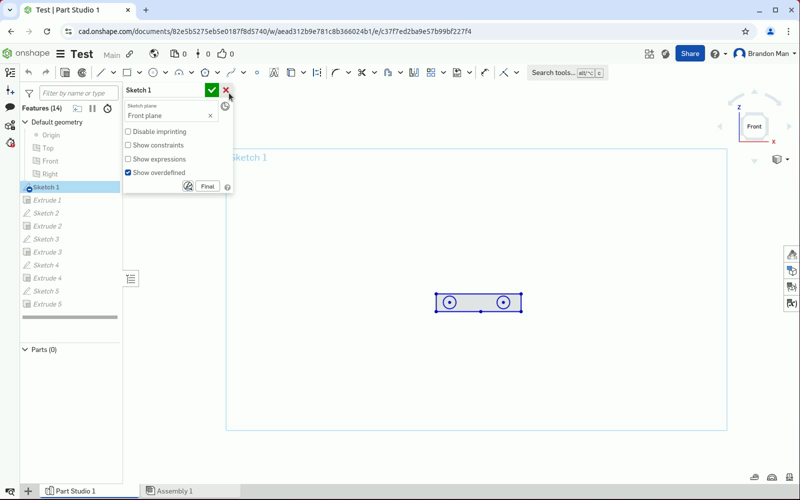
key(shift+s)
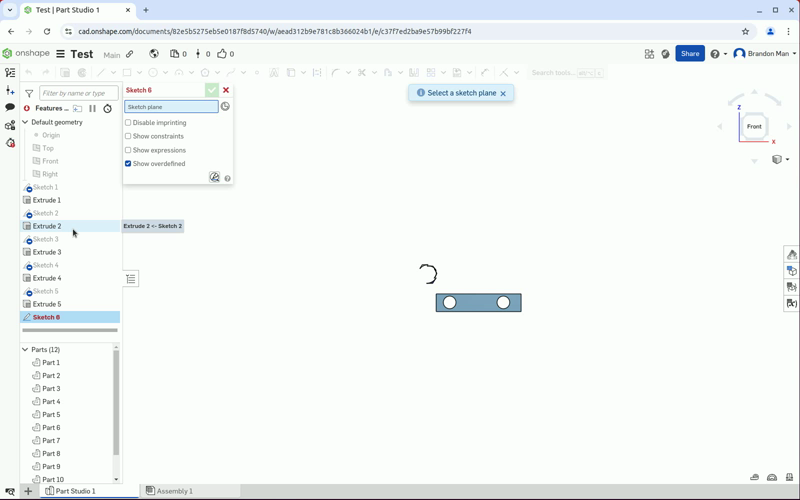
scroll(3)
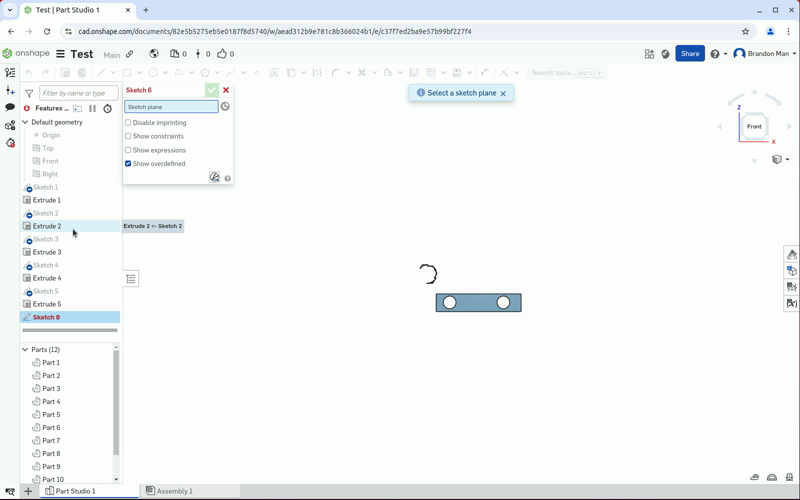
mouse_move(73, 163)
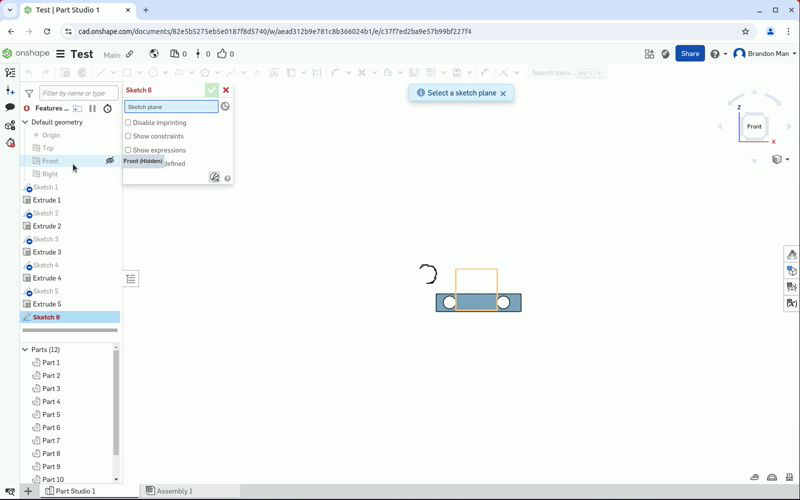
click(73, 163)
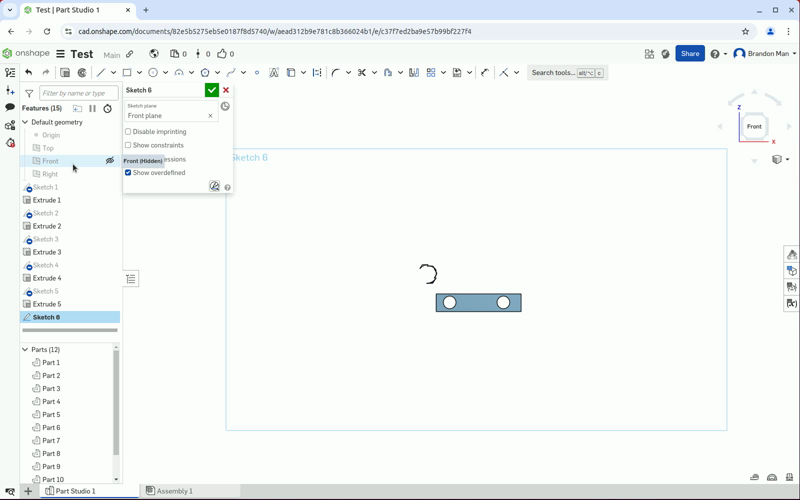
mouse_move(69, 352)
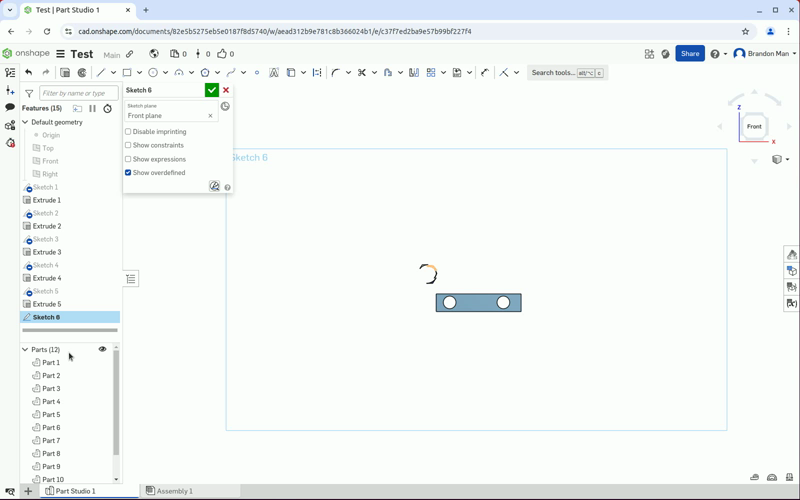
key(y)
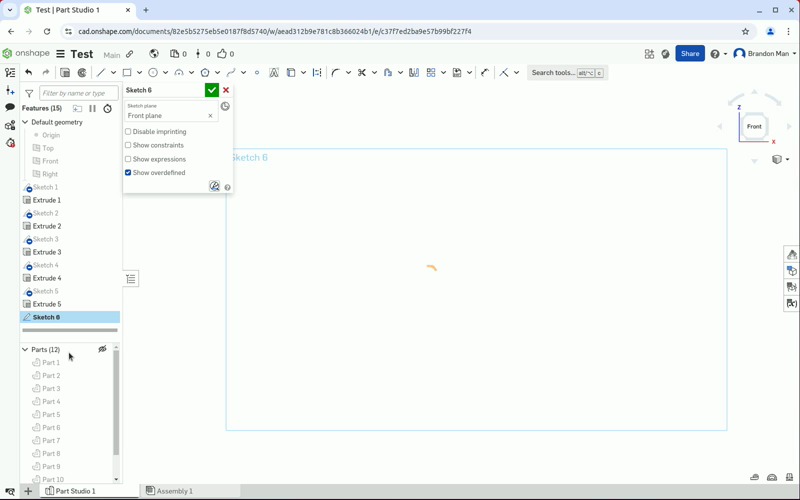
key(l)
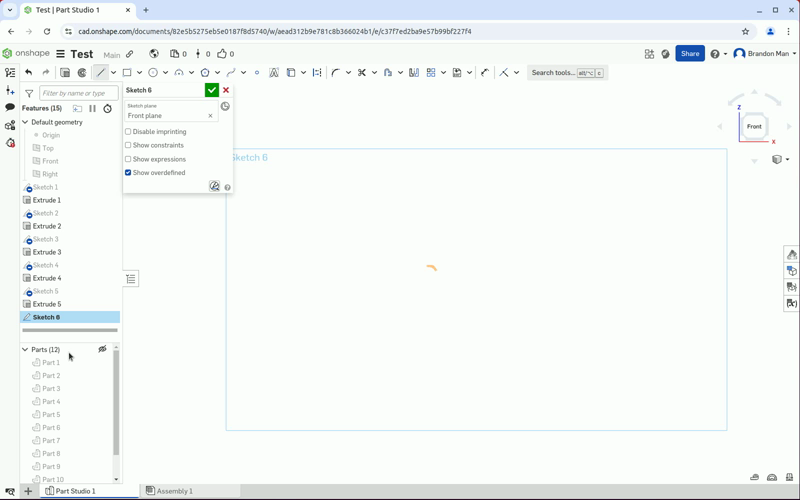
key_down(shift)
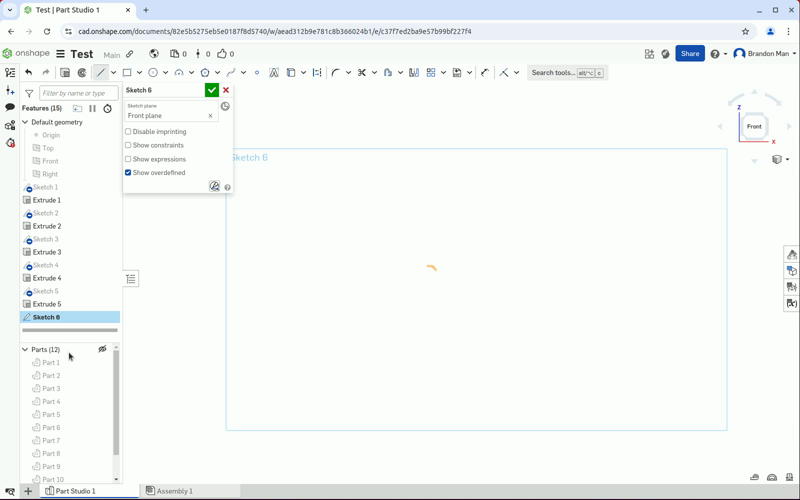
mouse_move(418, 272)
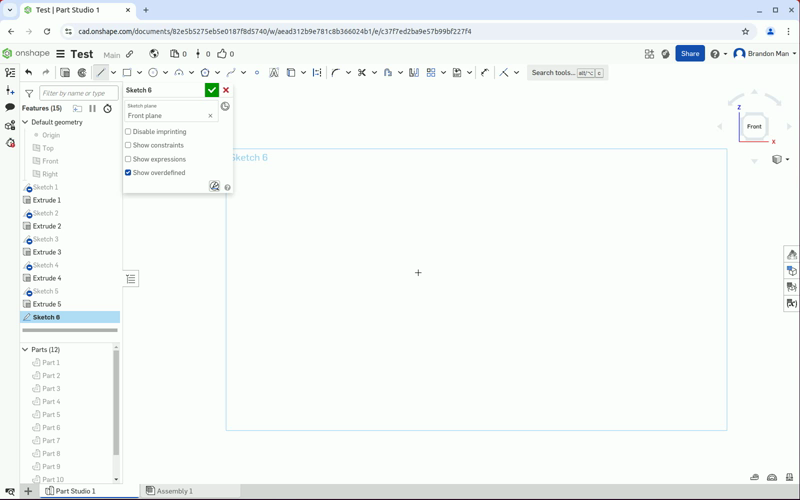
click(418, 272)
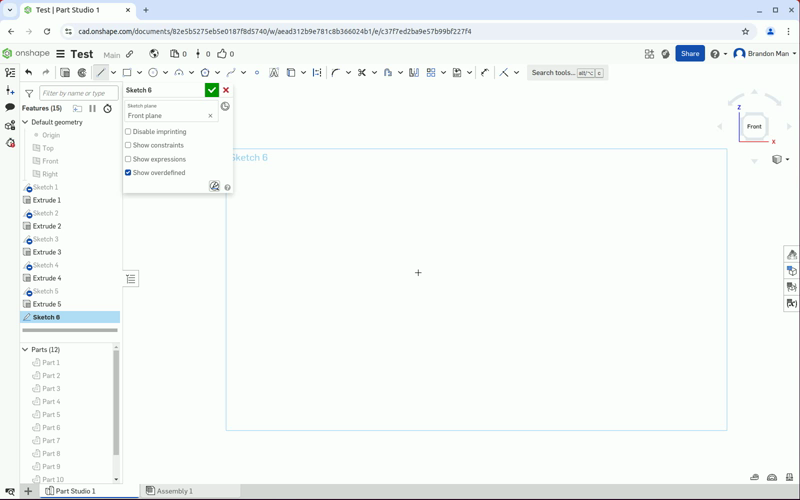
key_up(shift)
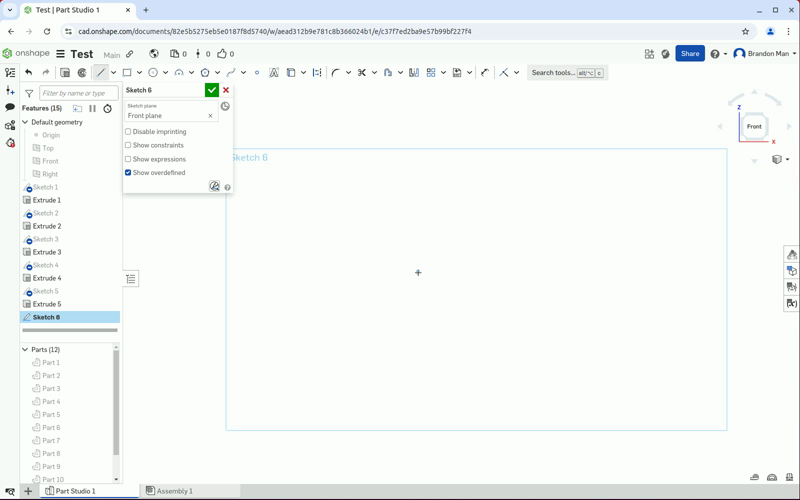
key_down(shift)
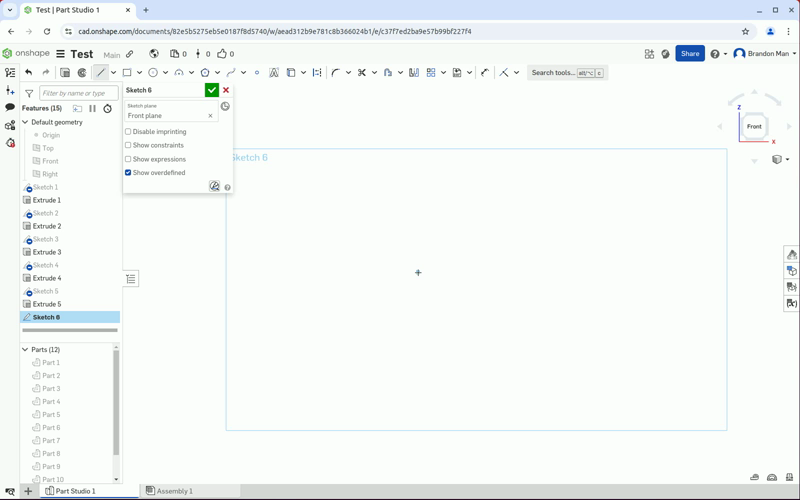
mouse_move(448, 272)
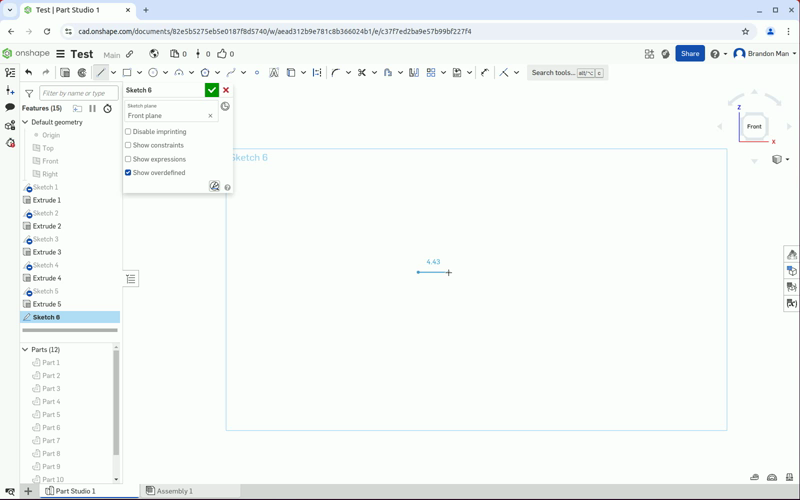
mouse_move(421, 276)
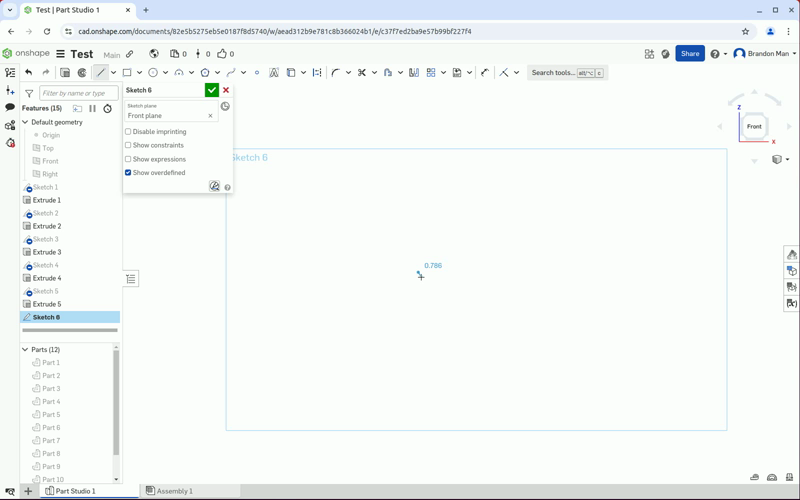
scroll(6)
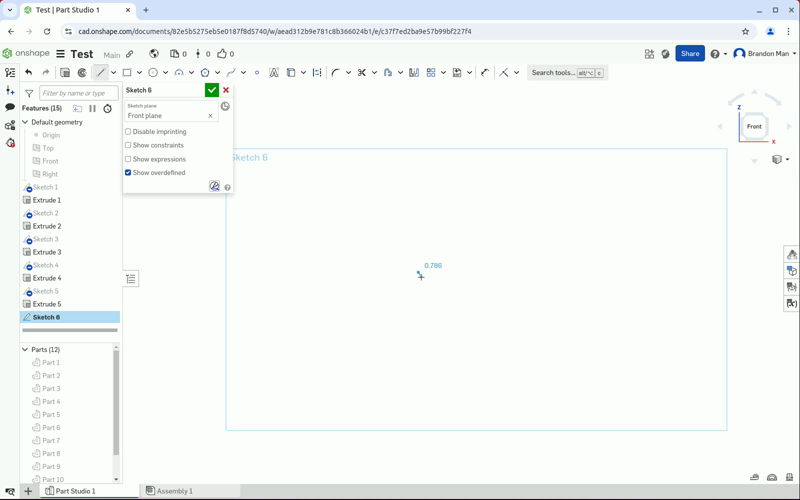
scroll(6)
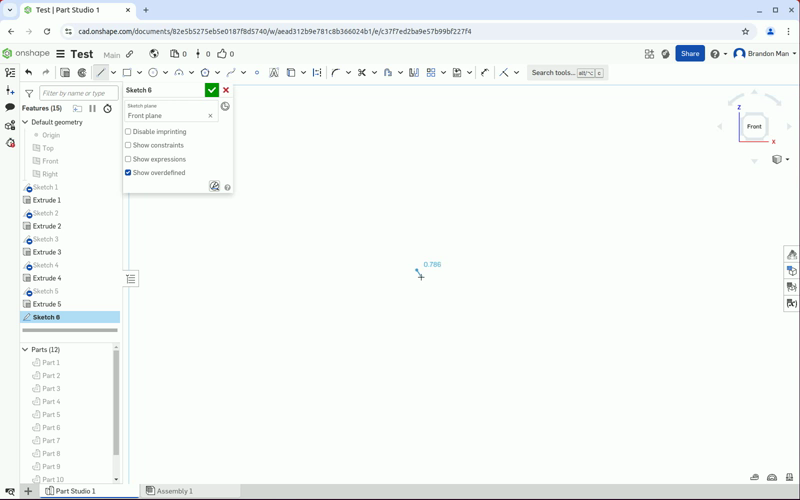
scroll(6)
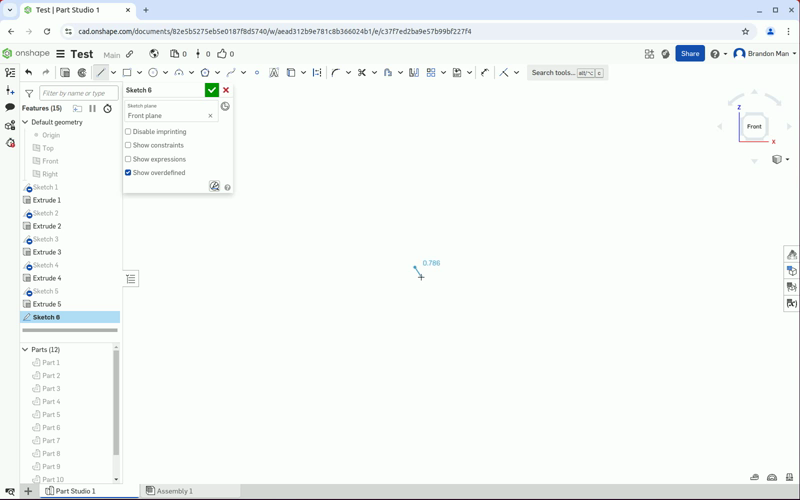
scroll(6)
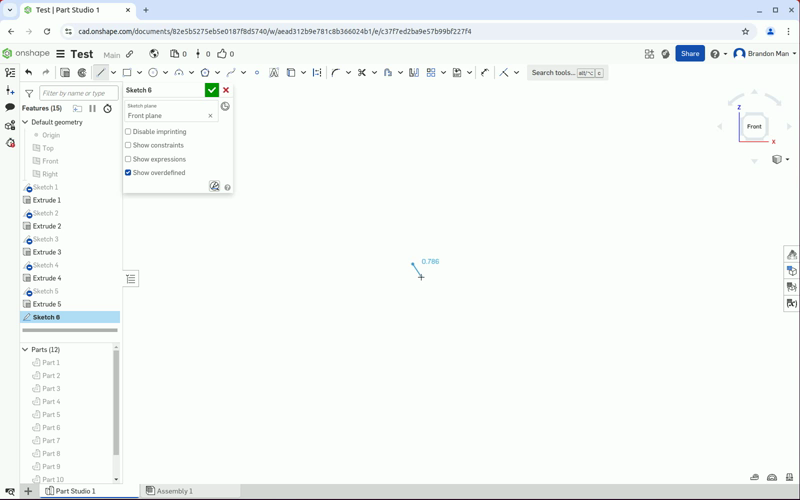
scroll(6)
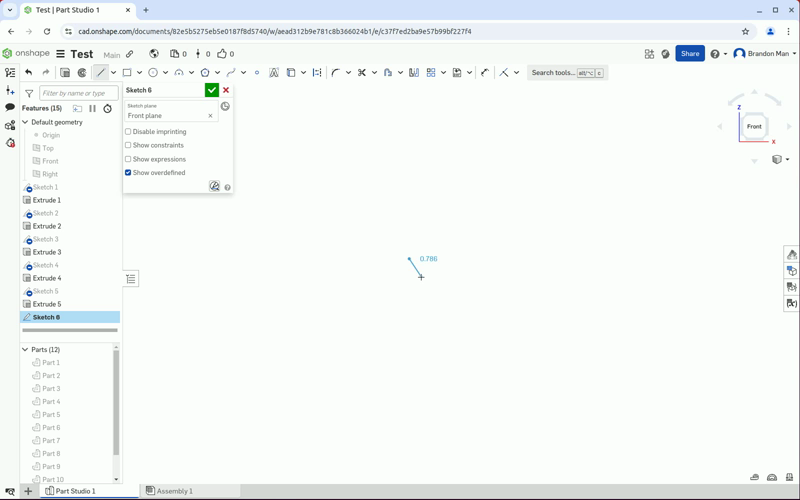
scroll(6)
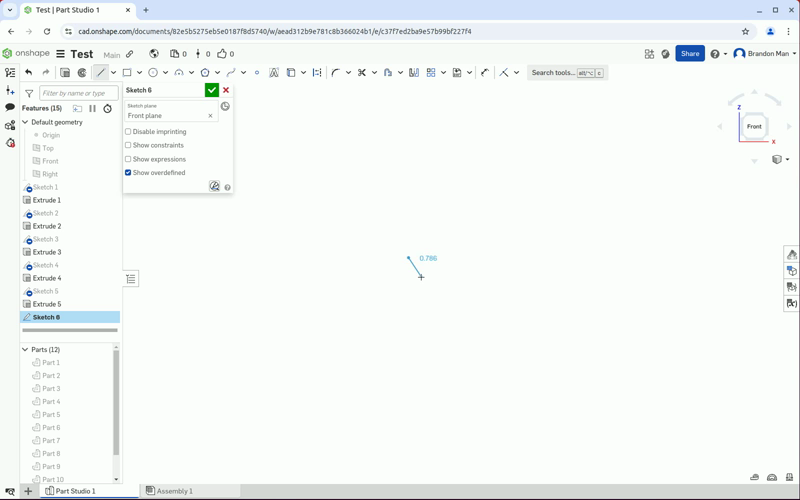
scroll(6)
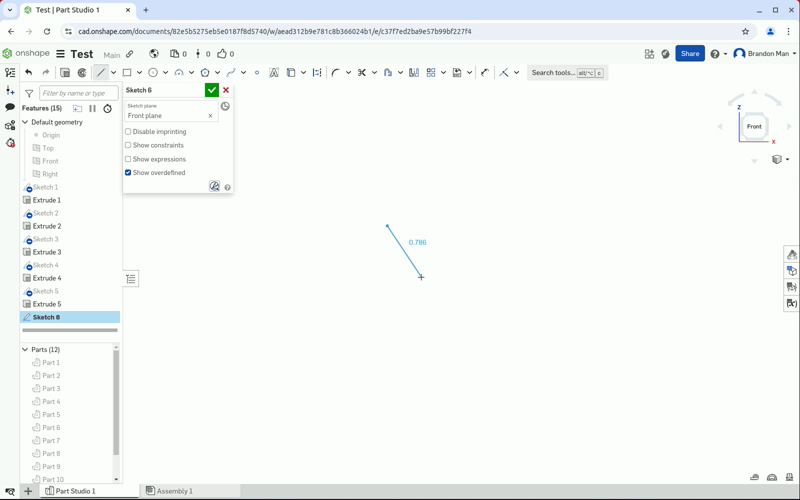
click(421, 276)
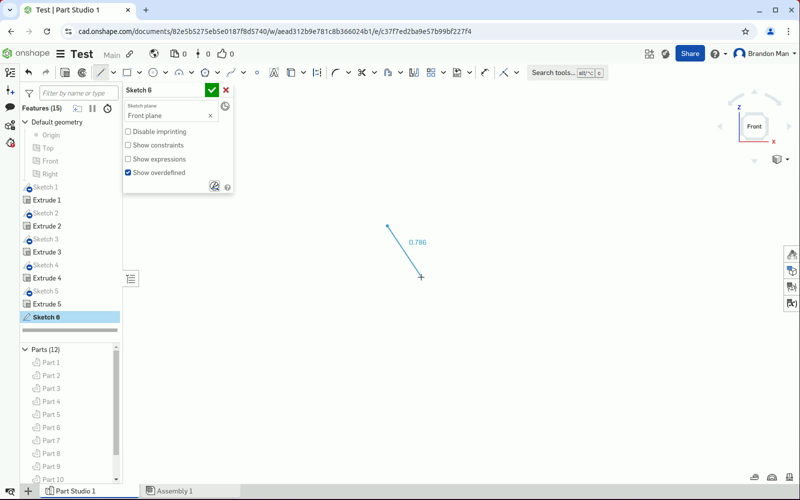
scroll(-6)
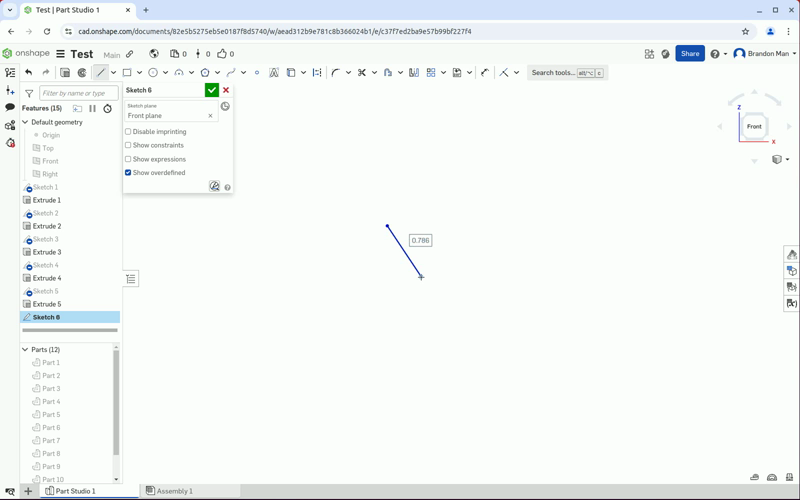
scroll(-6)
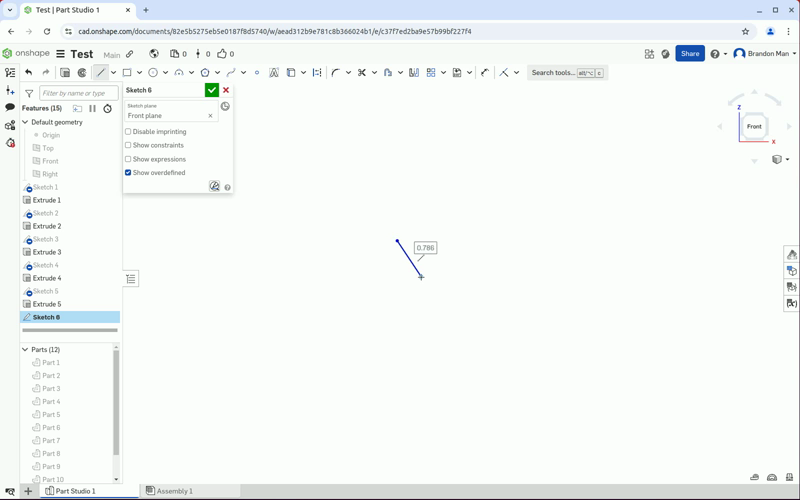
scroll(-6)
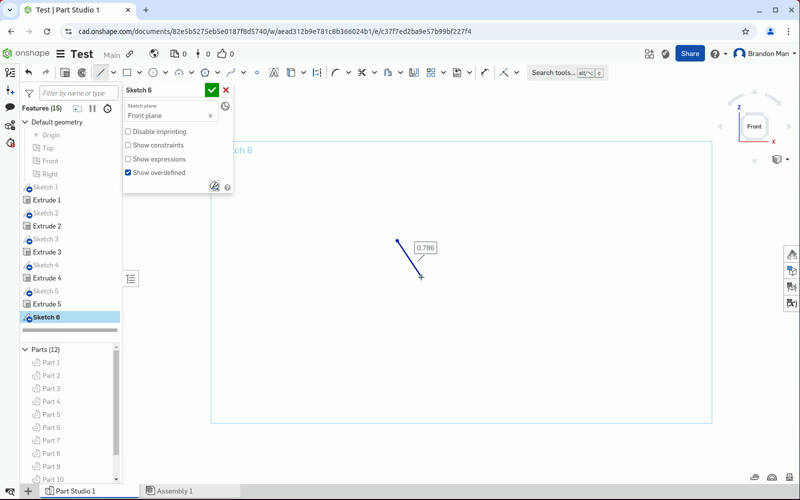
scroll(-6)
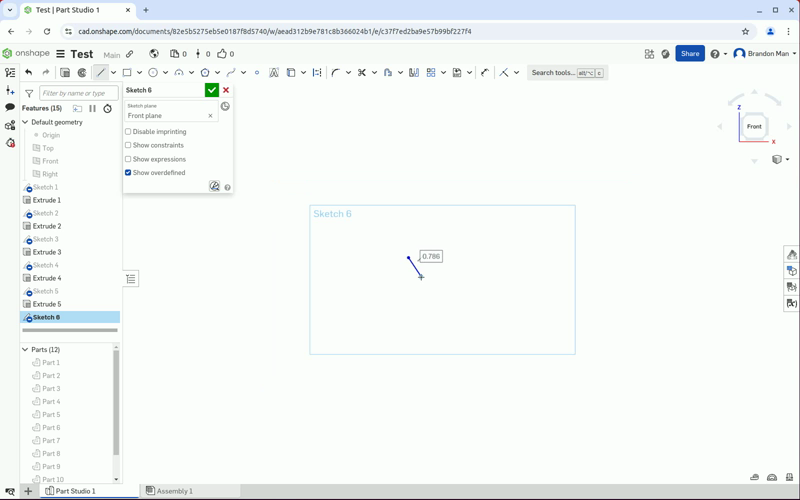
scroll(-6)
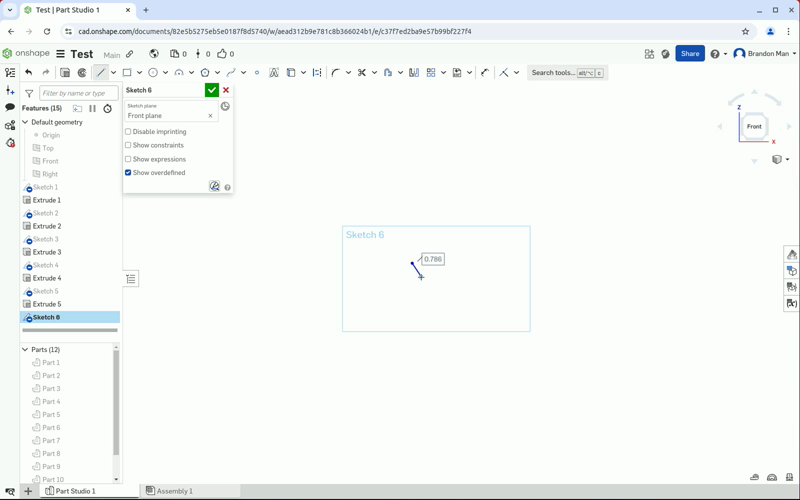
scroll(-6)
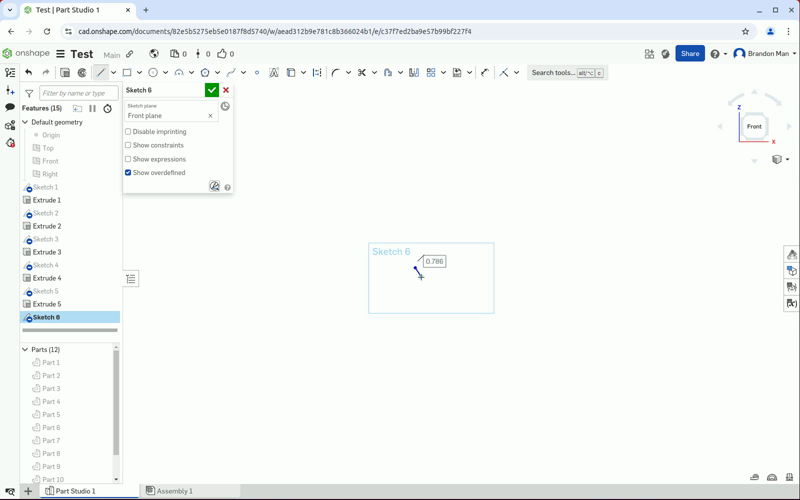
scroll(-6)
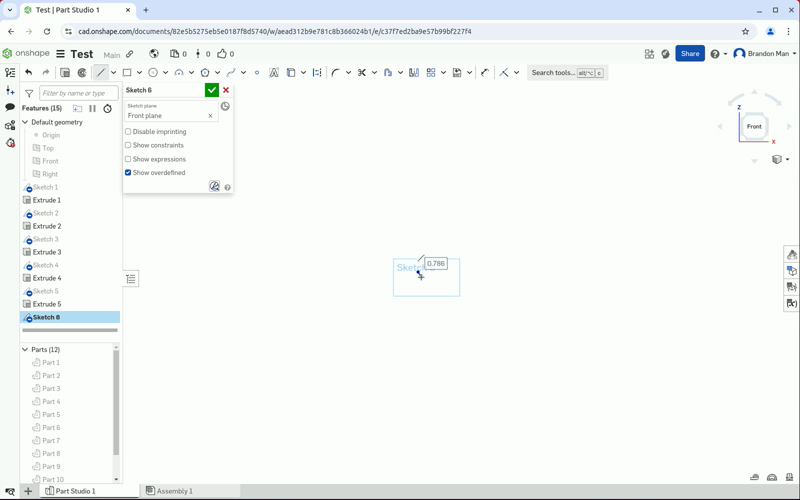
key_up(shift)
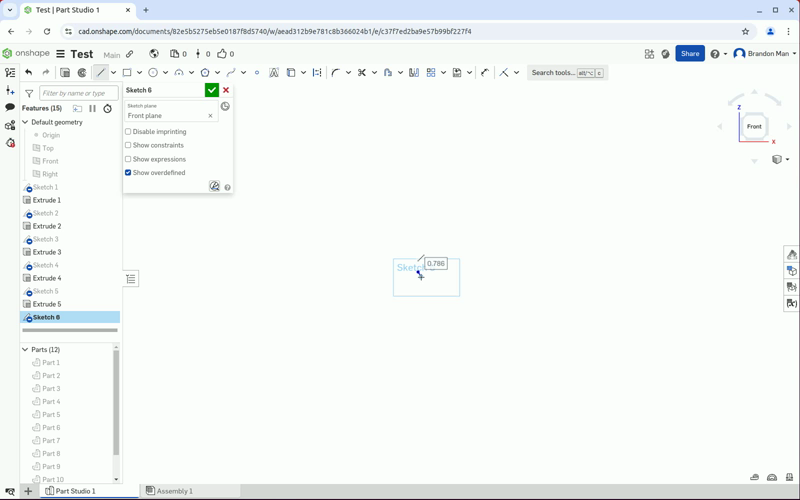
key(esc)
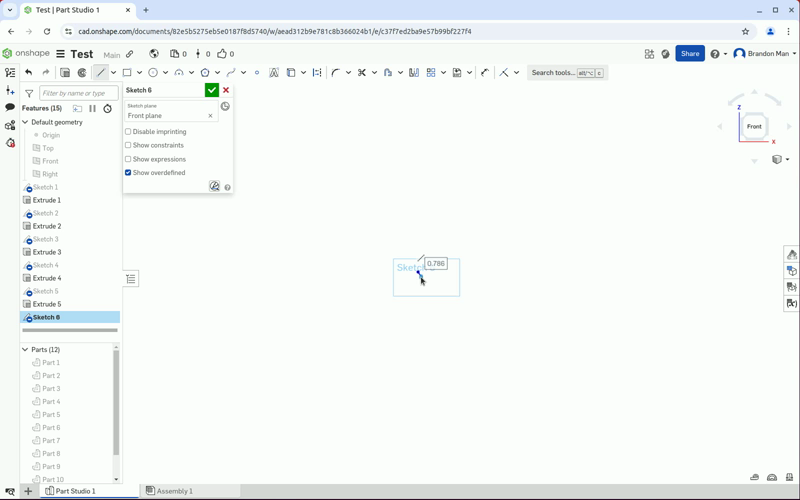
key(a)
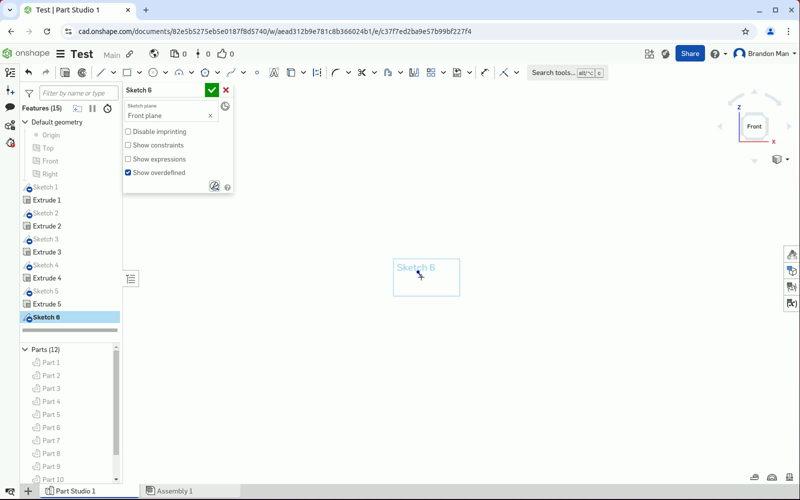
mouse_move(421, 276)
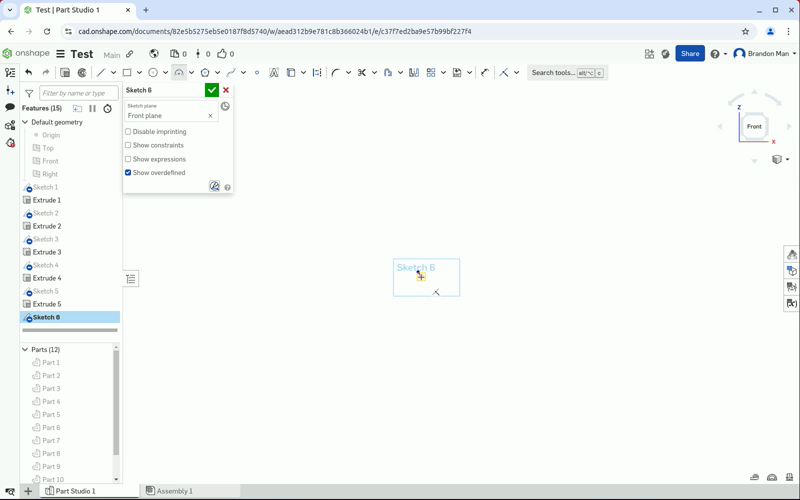
click(421, 276)
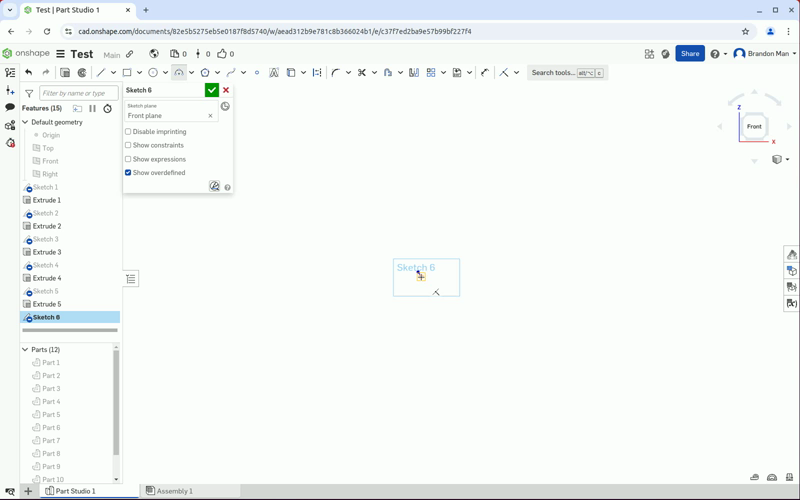
key_down(shift)
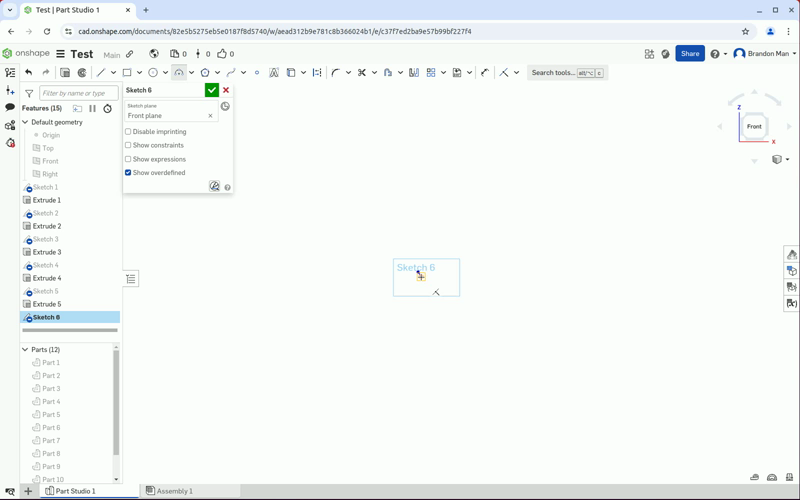
mouse_move(421, 267)
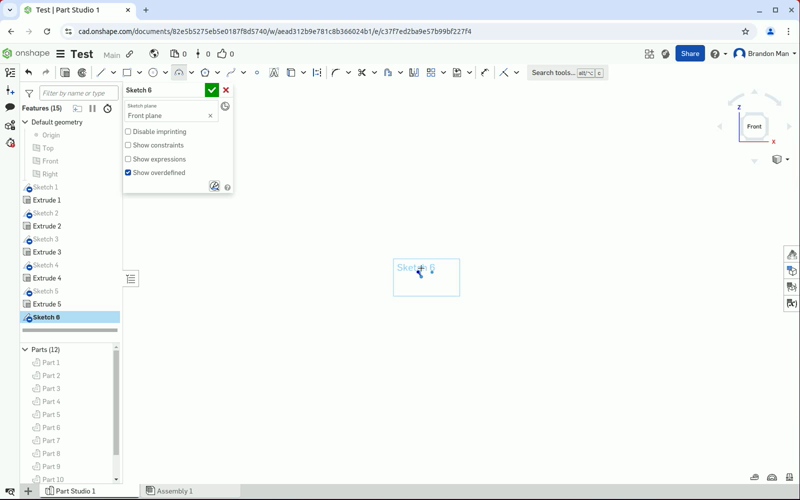
click(421, 267)
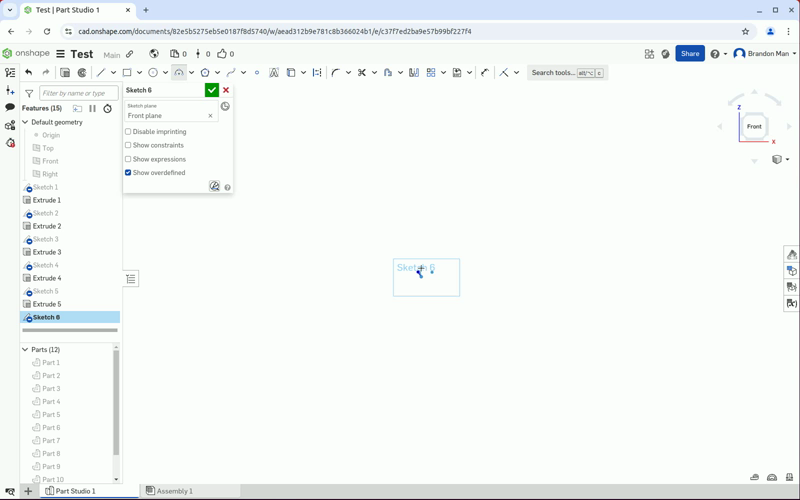
mouse_move(419, 272)
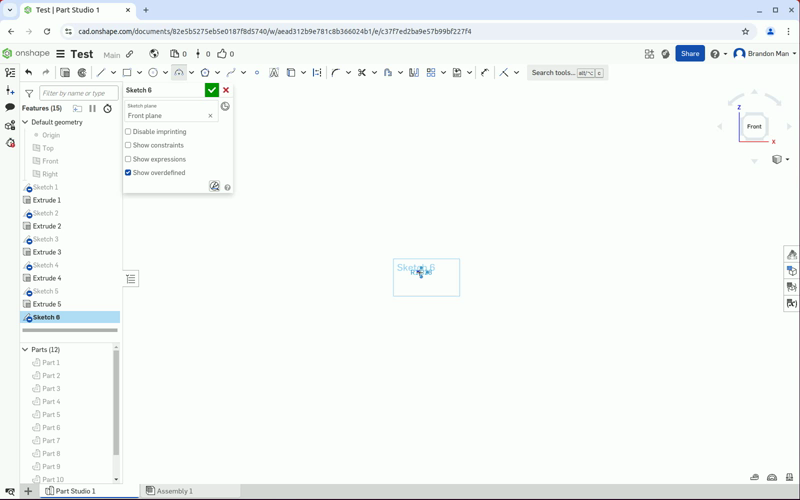
scroll(6)
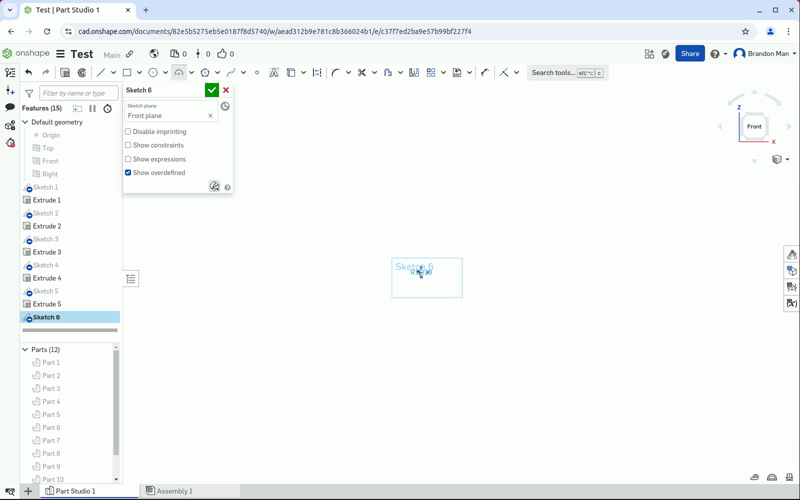
scroll(6)
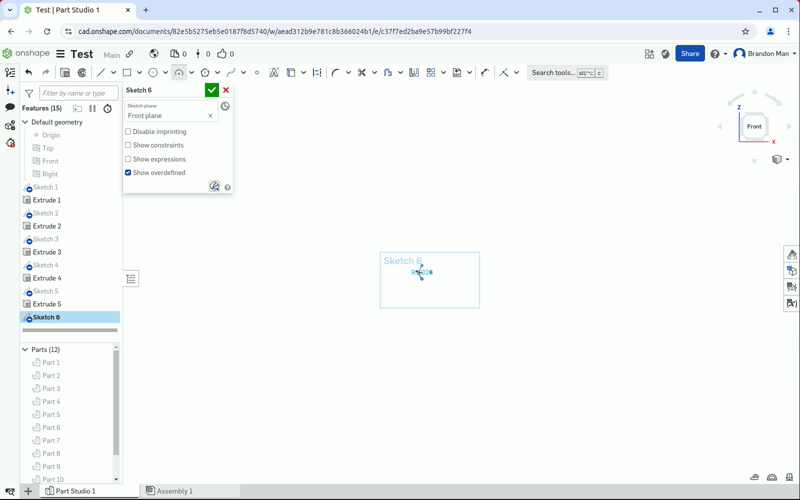
scroll(6)
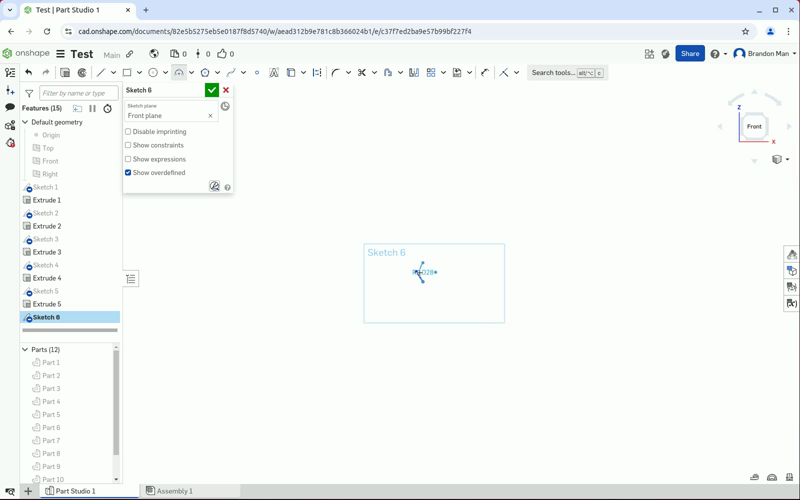
scroll(6)
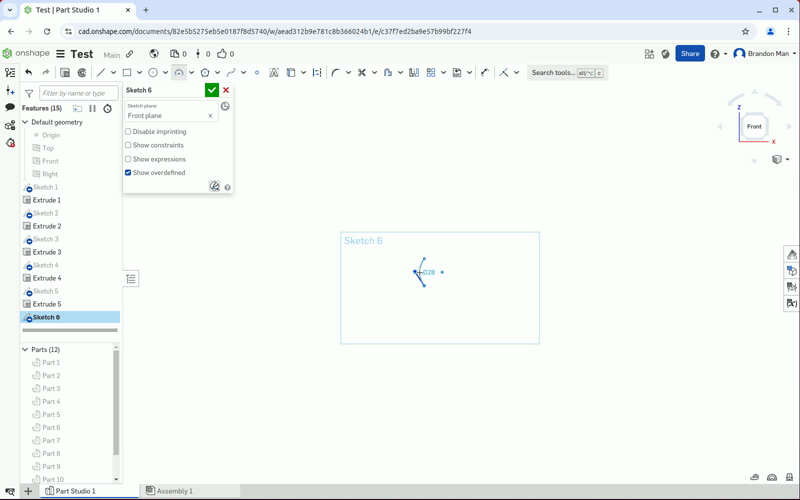
scroll(6)
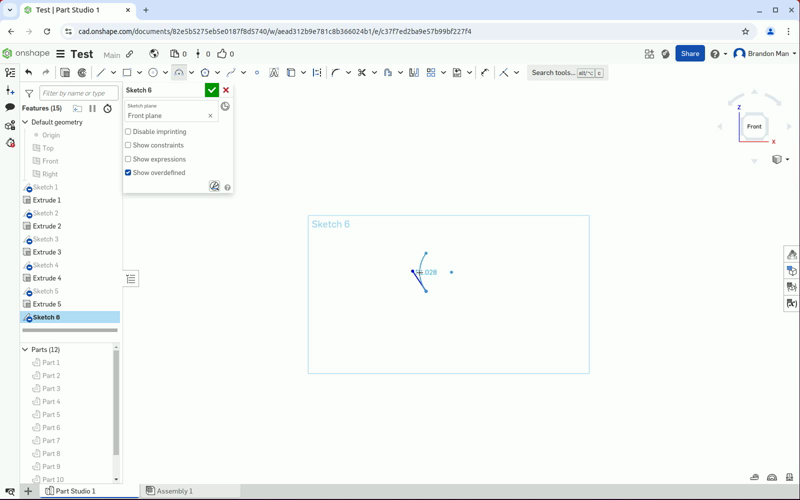
scroll(6)
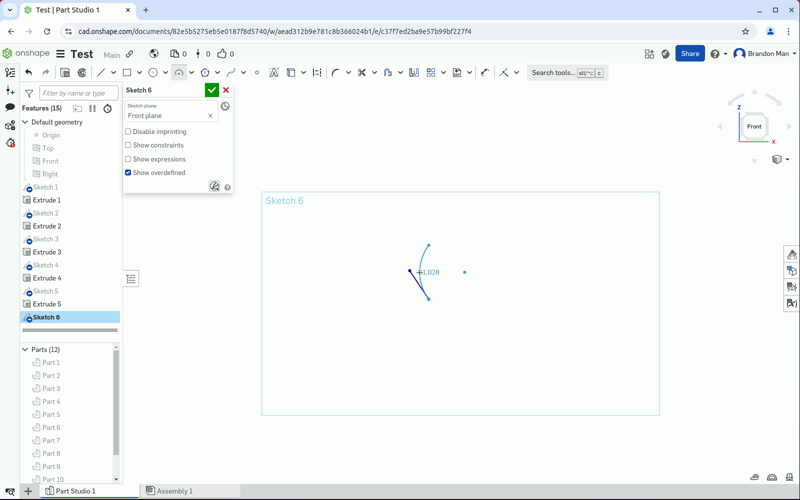
scroll(6)
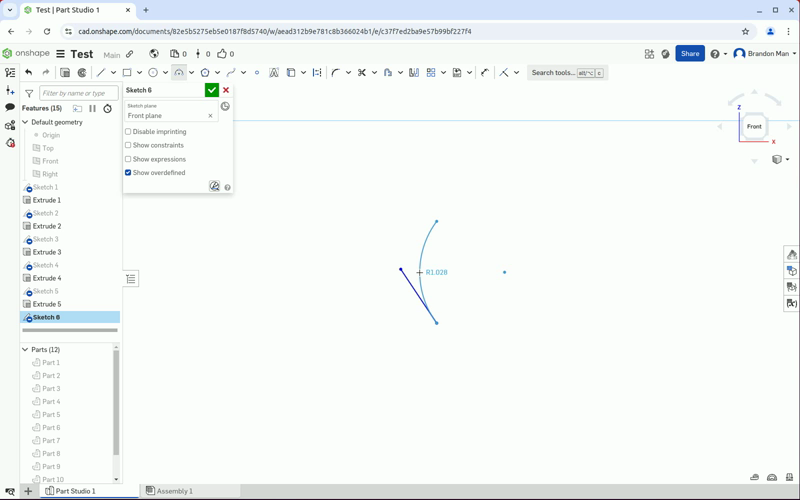
click(419, 272)
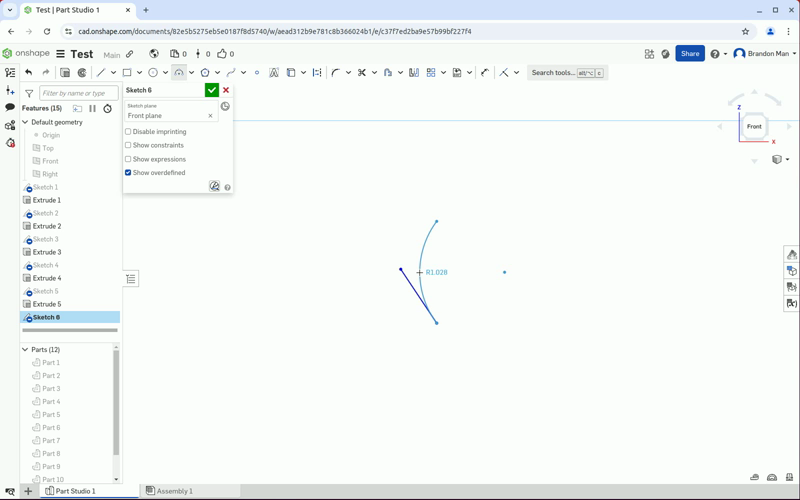
scroll(-6)
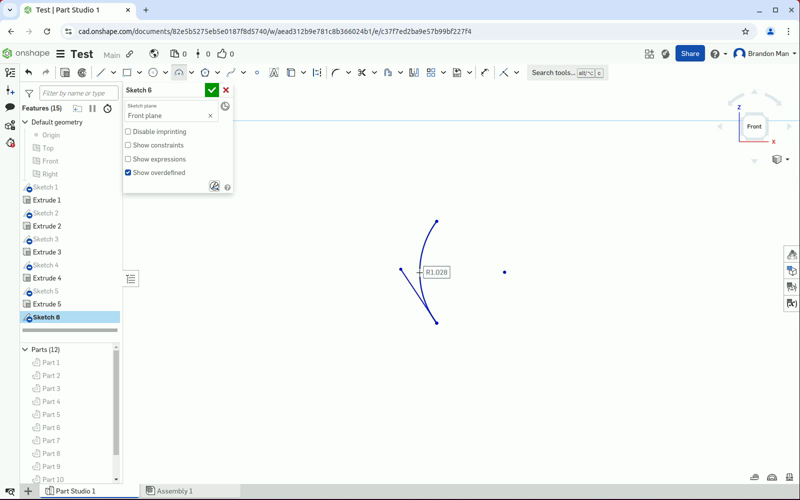
scroll(-6)
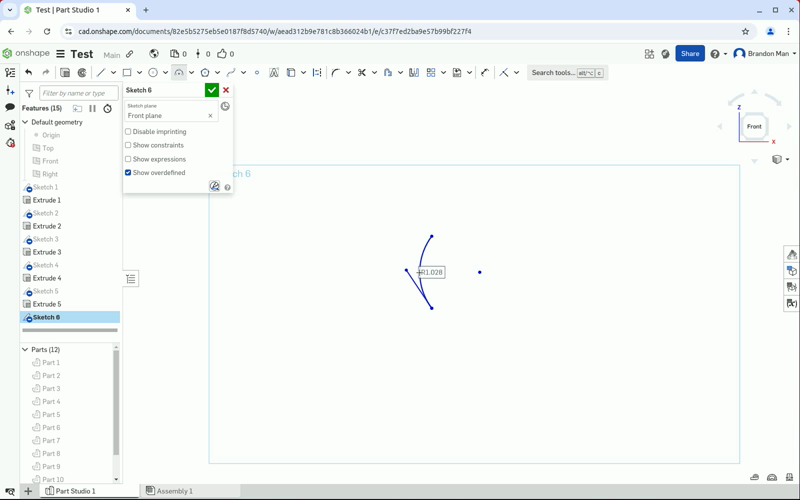
scroll(-6)
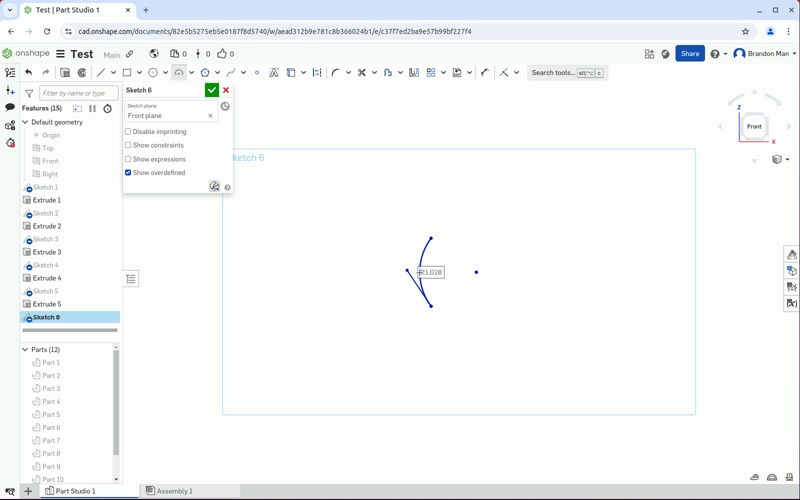
scroll(-6)
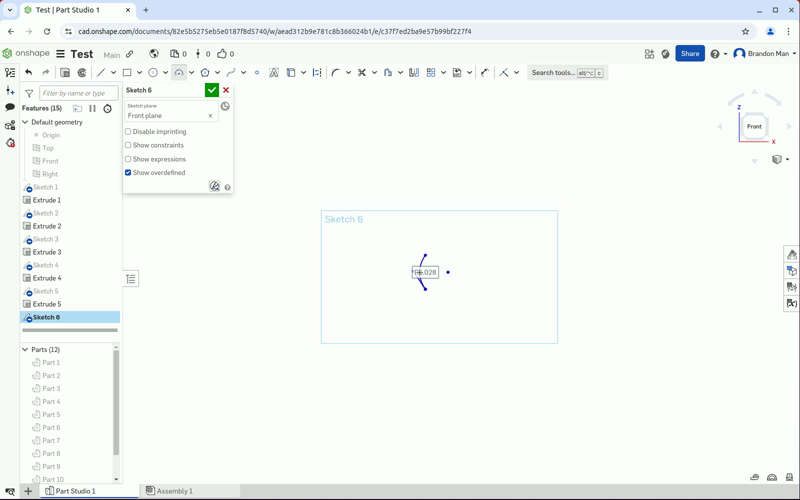
scroll(-6)
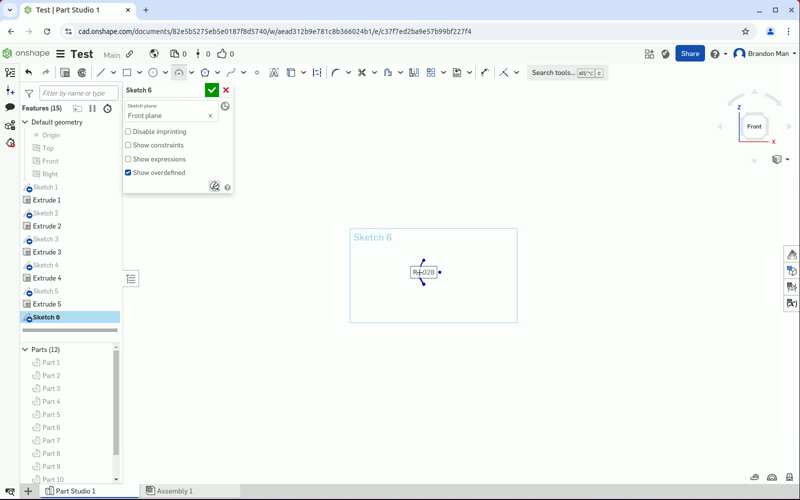
scroll(-6)
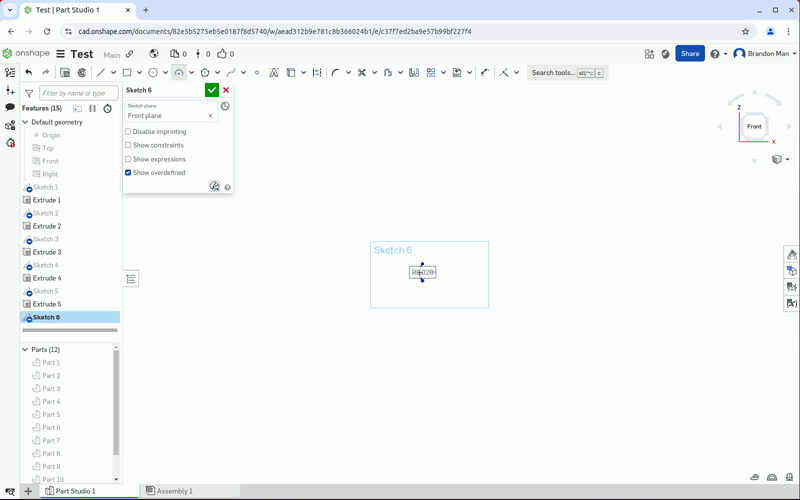
scroll(-6)
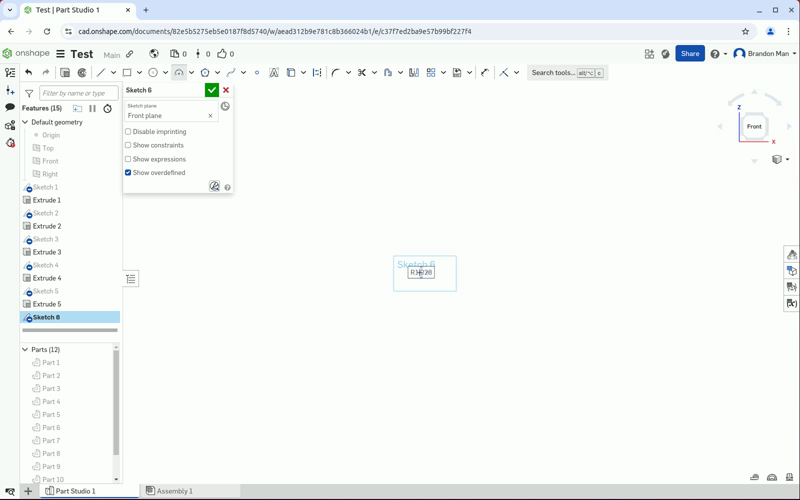
key_up(shift)
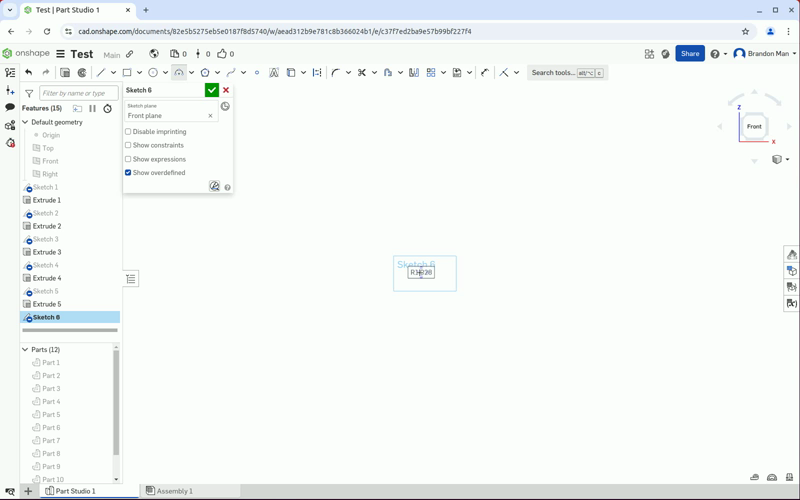
key(esc)
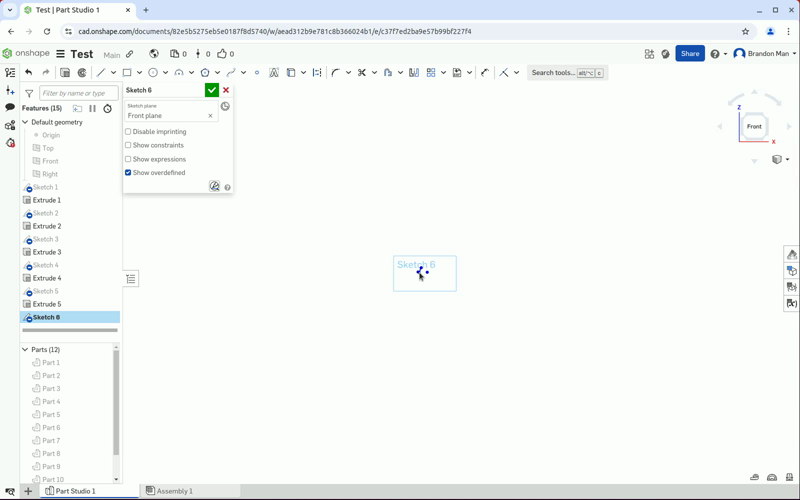
key(l)
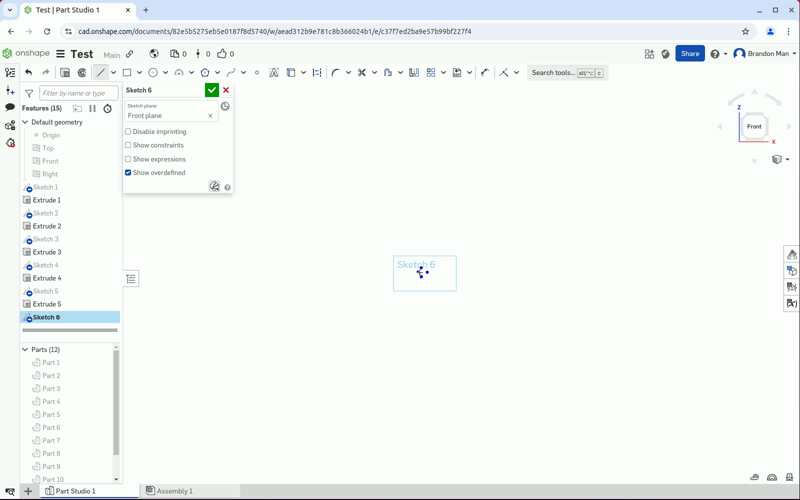
mouse_move(421, 267)
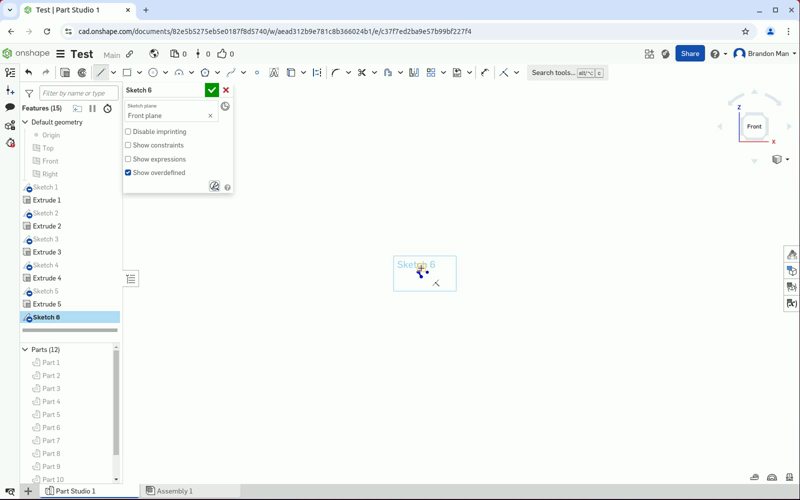
click(421, 267)
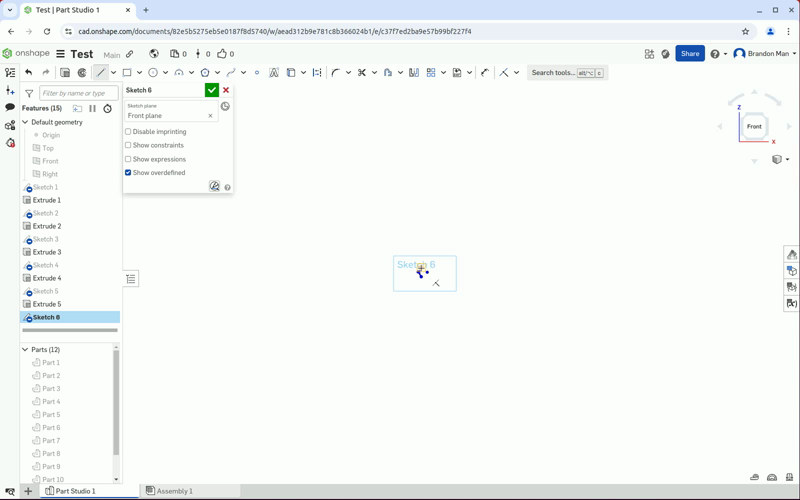
mouse_move(451, 267)
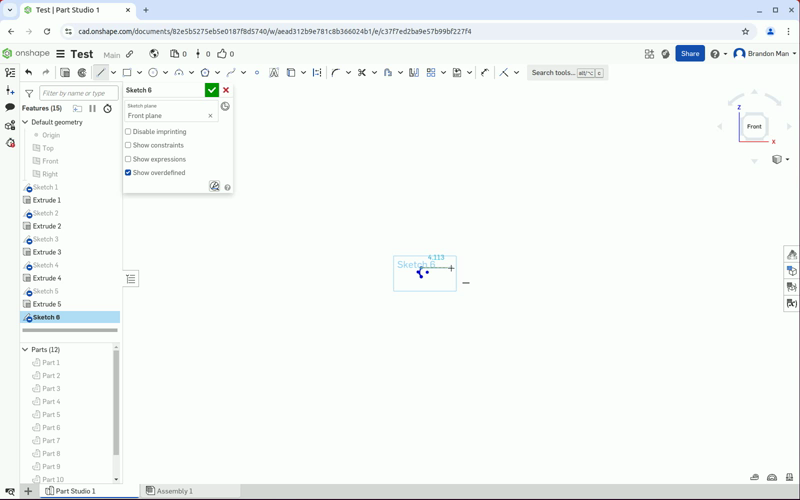
key_down(shift)
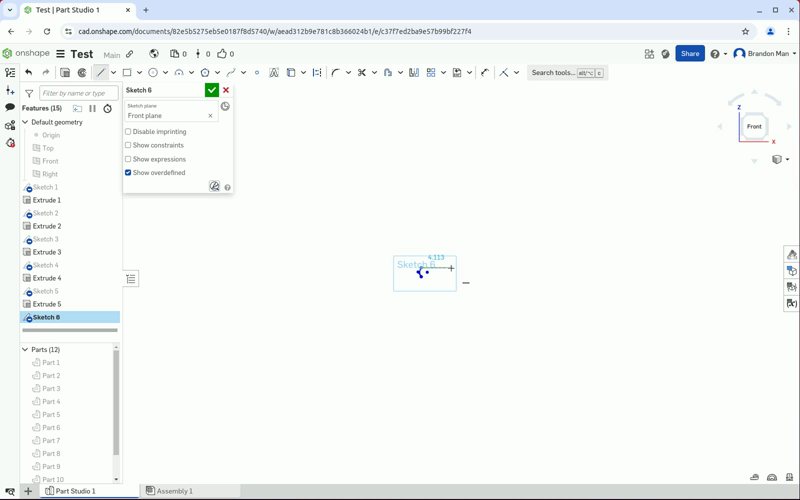
mouse_move(418, 272)
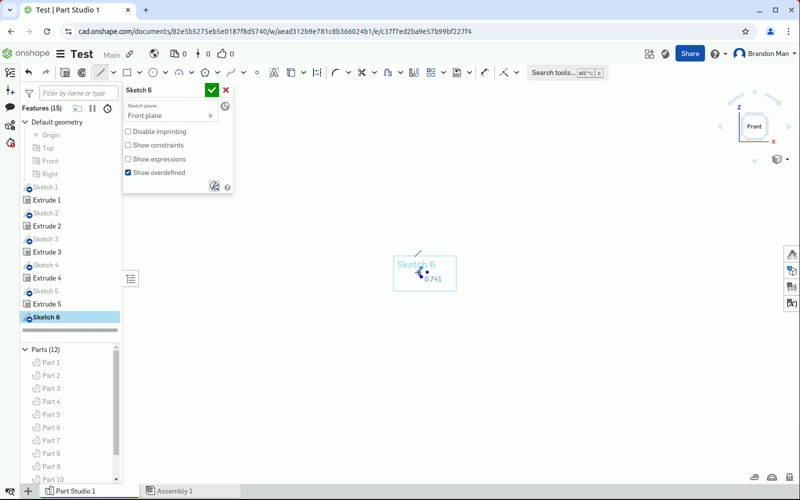
scroll(6)
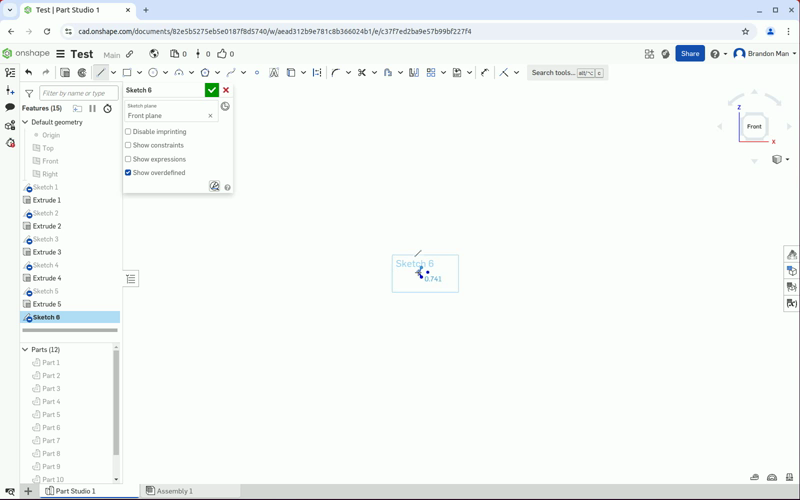
scroll(6)
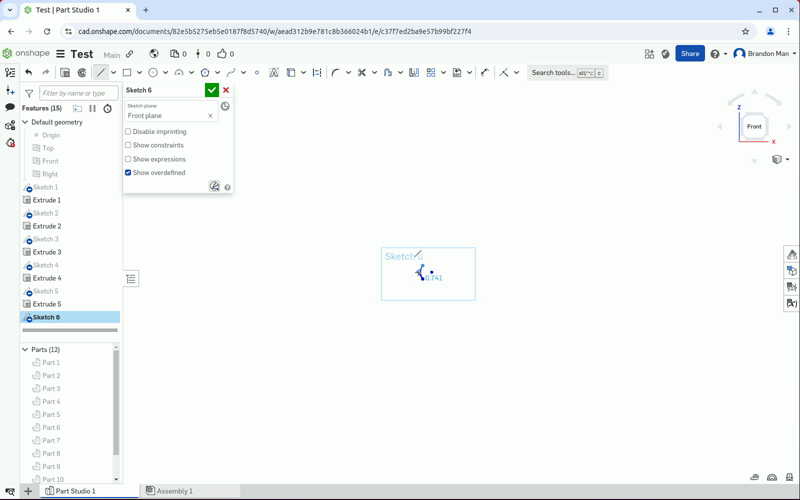
scroll(6)
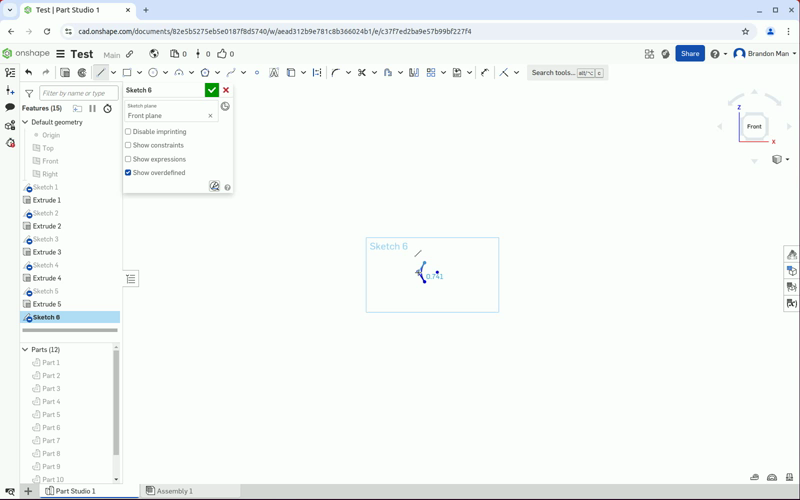
scroll(6)
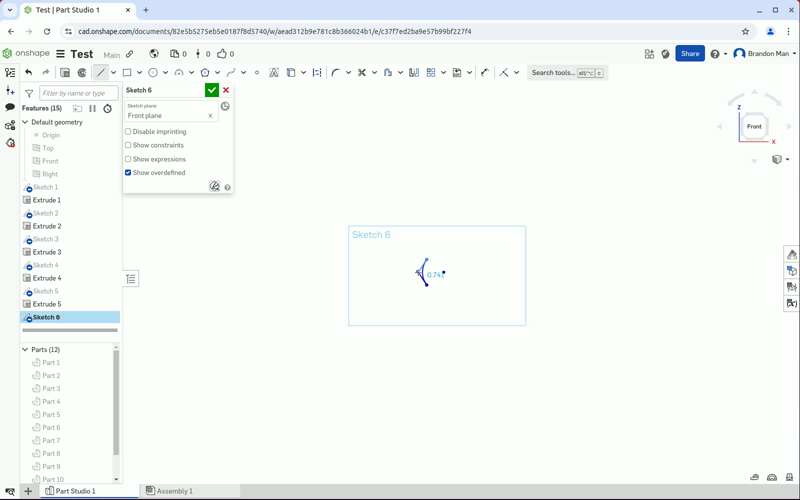
scroll(6)
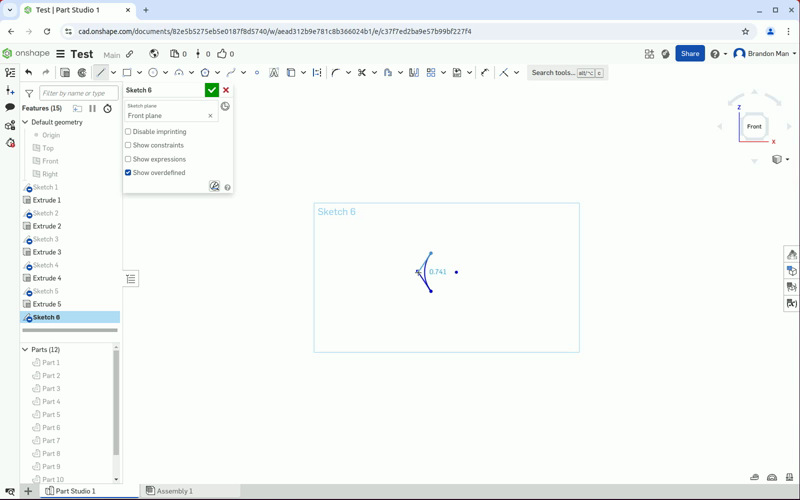
scroll(6)
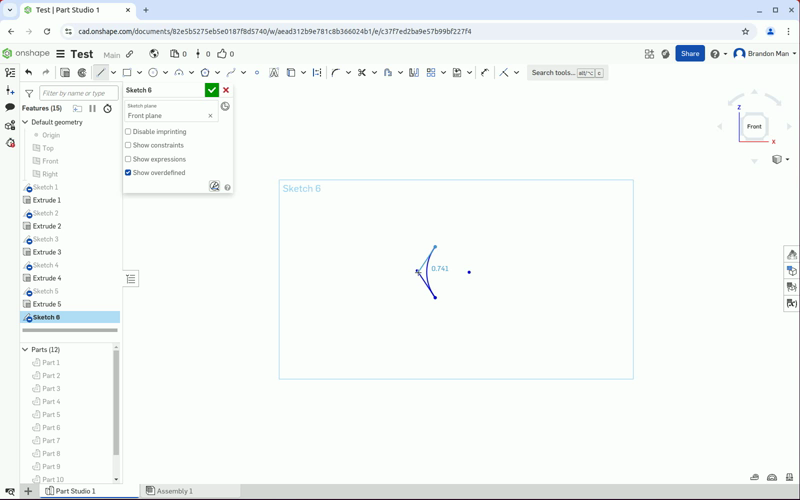
scroll(6)
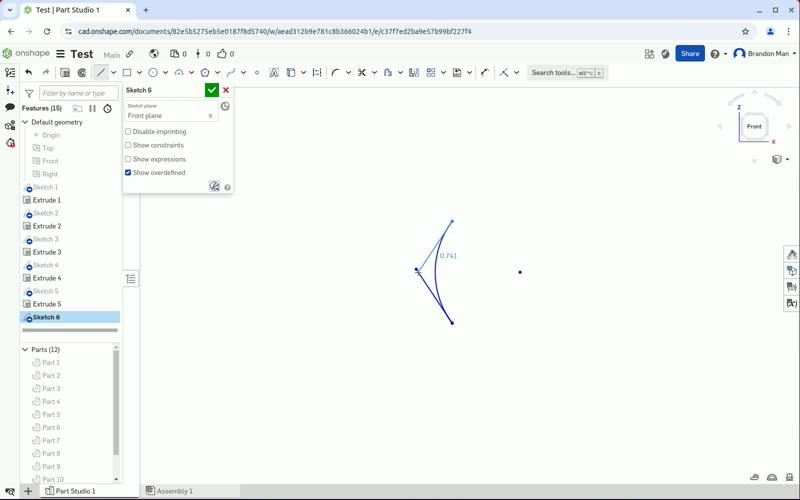
key_up(shift)
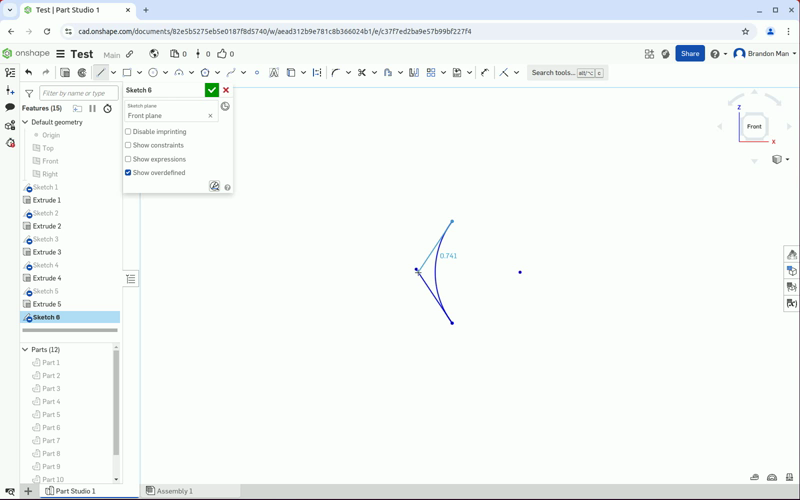
click(418, 272)
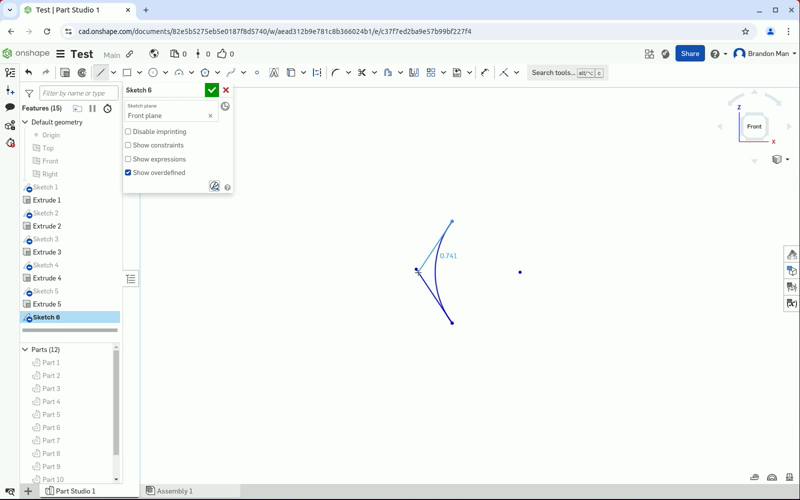
scroll(-6)
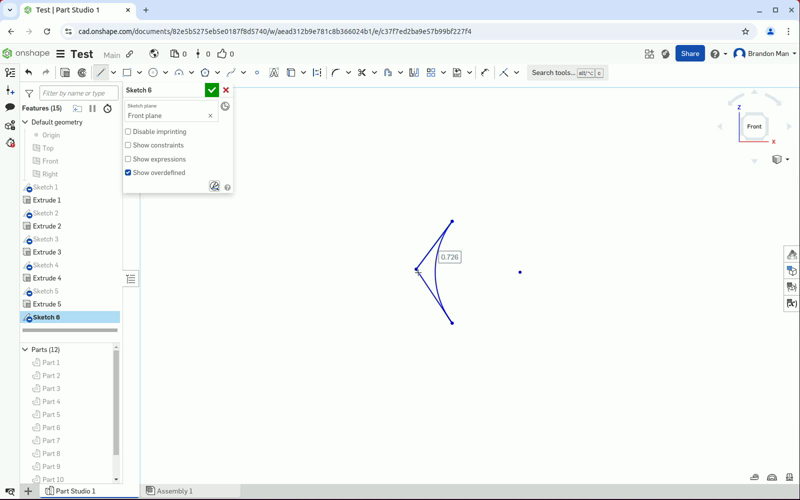
scroll(-6)
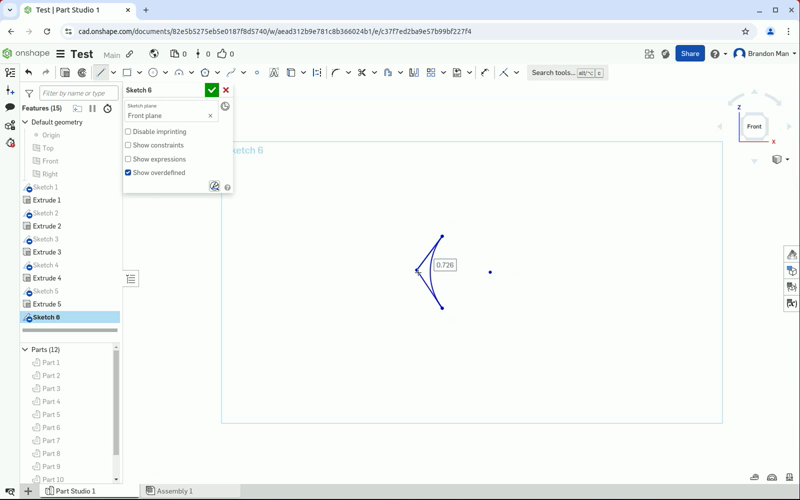
scroll(-6)
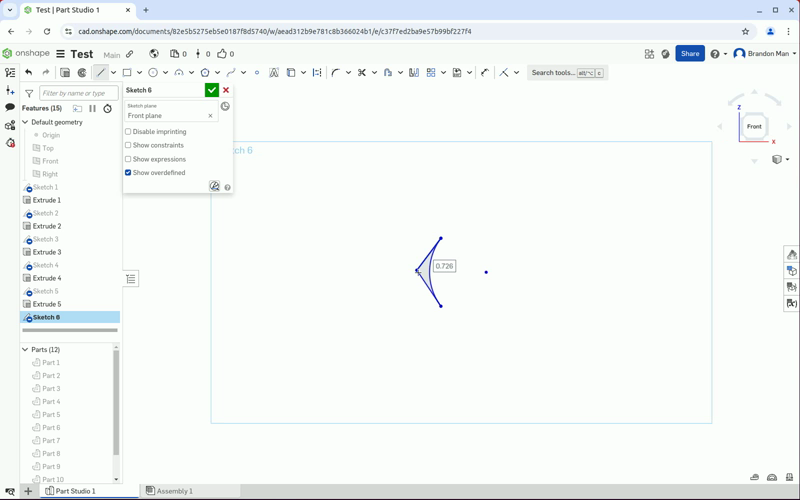
scroll(-6)
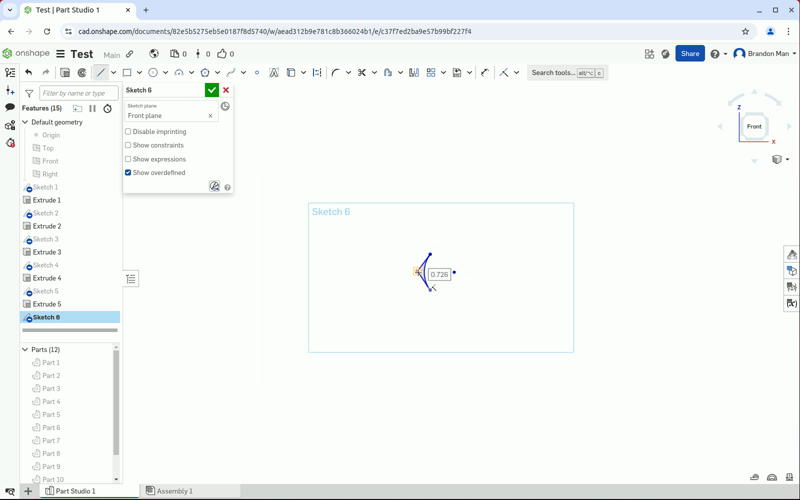
scroll(-6)
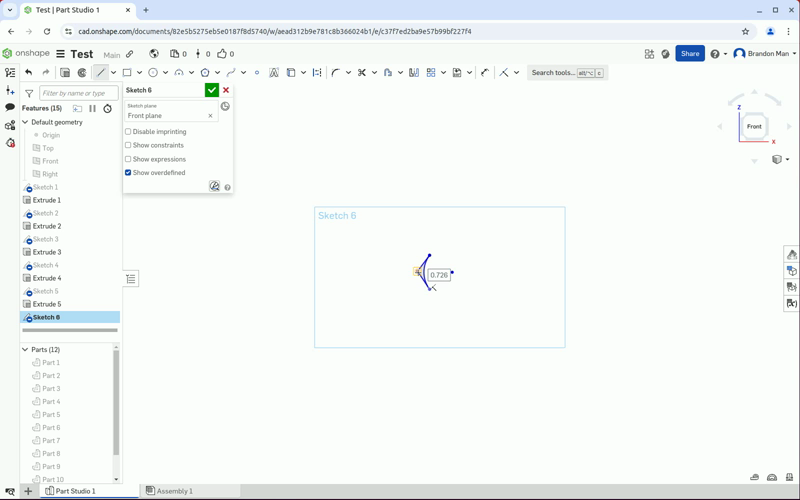
scroll(-6)
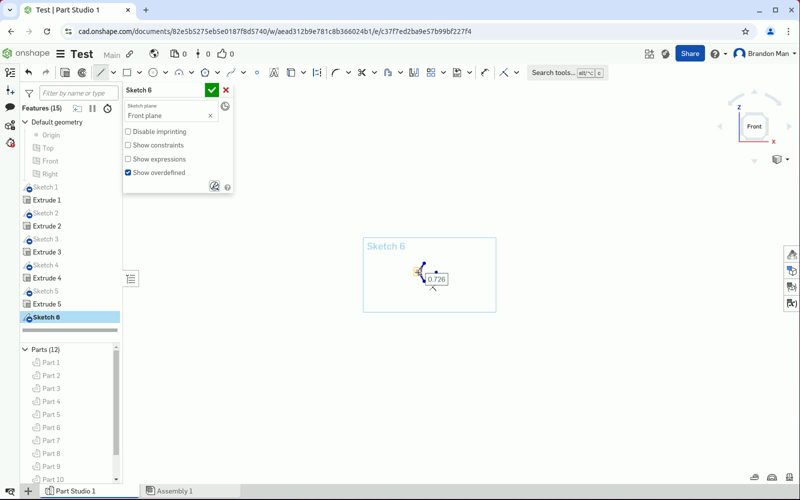
scroll(-6)
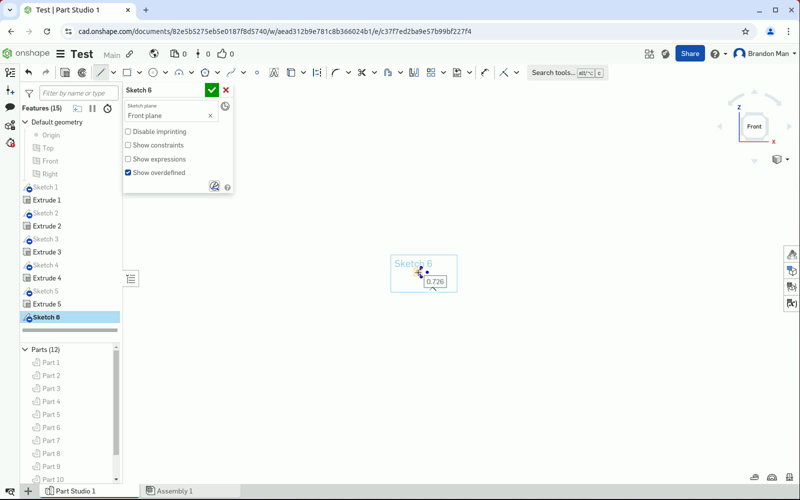
key(esc)
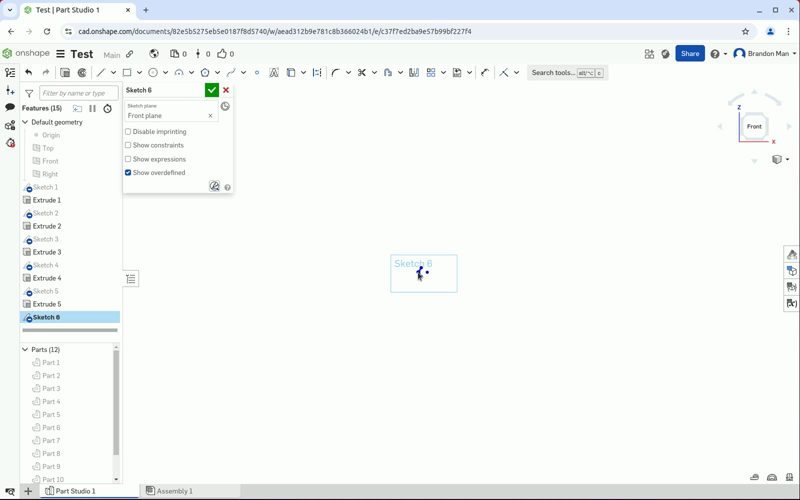
mouse_move(420, 273)
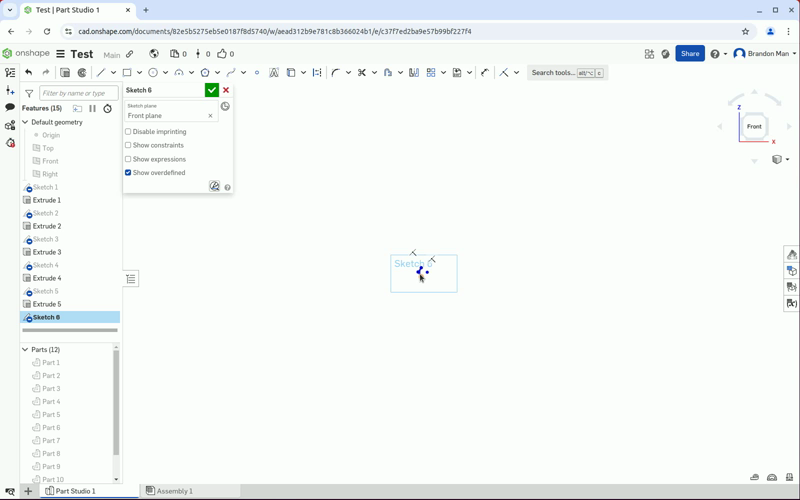
scroll(6)
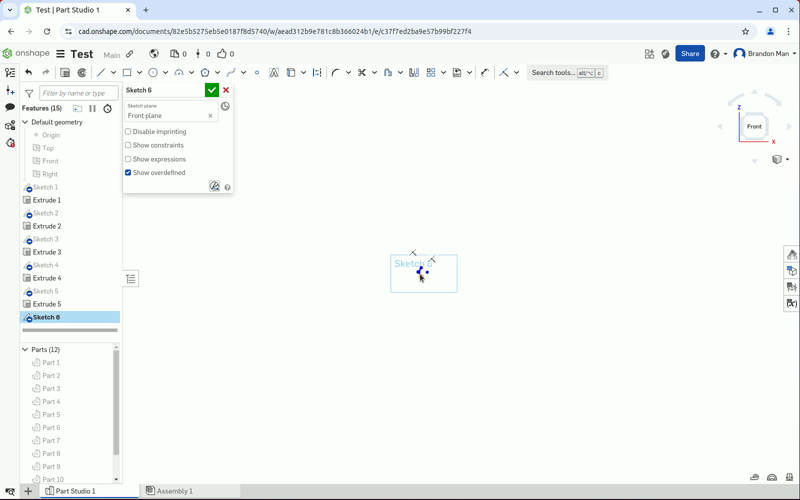
scroll(6)
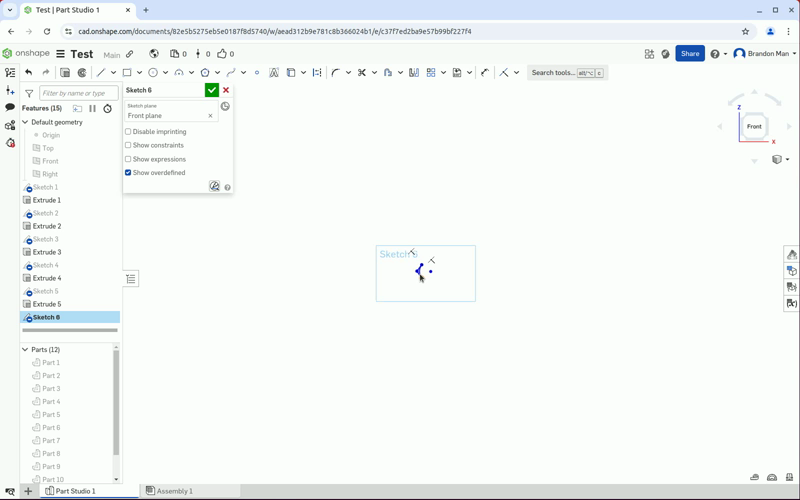
scroll(6)
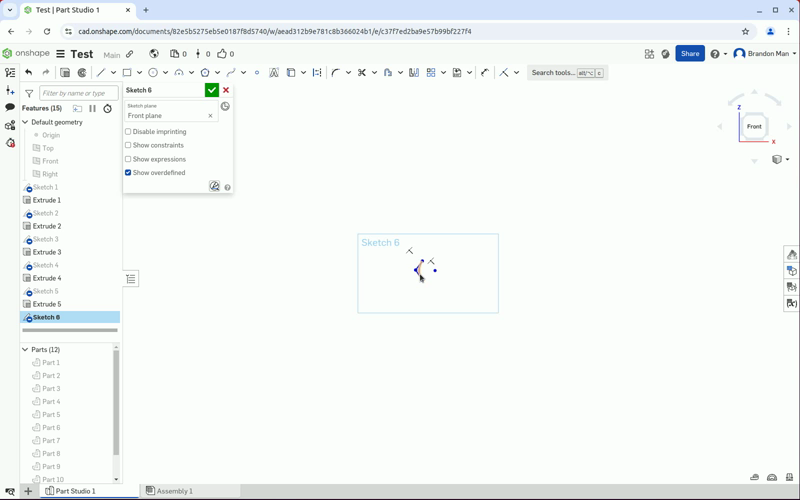
scroll(6)
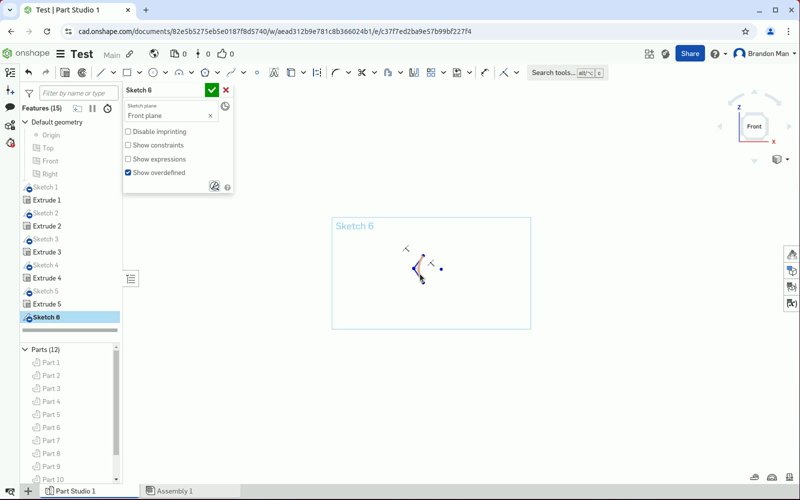
scroll(6)
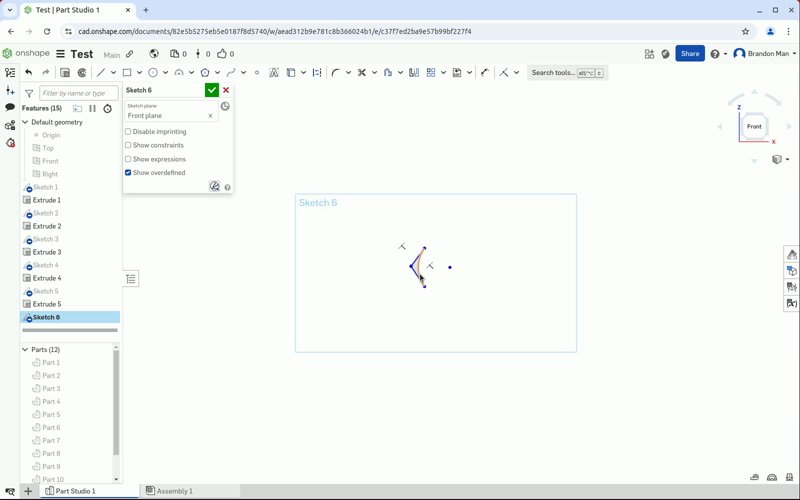
scroll(6)
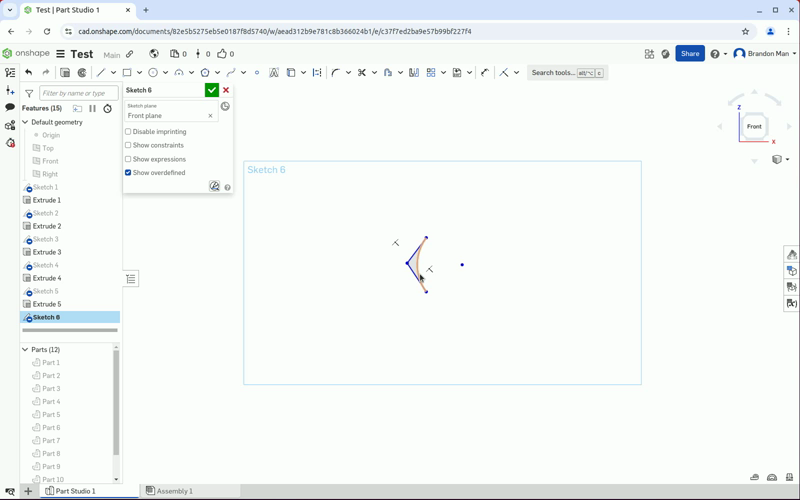
scroll(6)
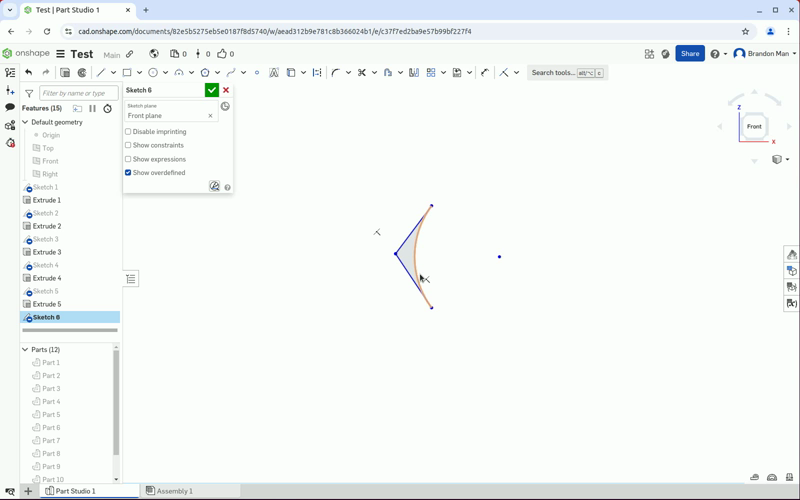
click(420, 273)
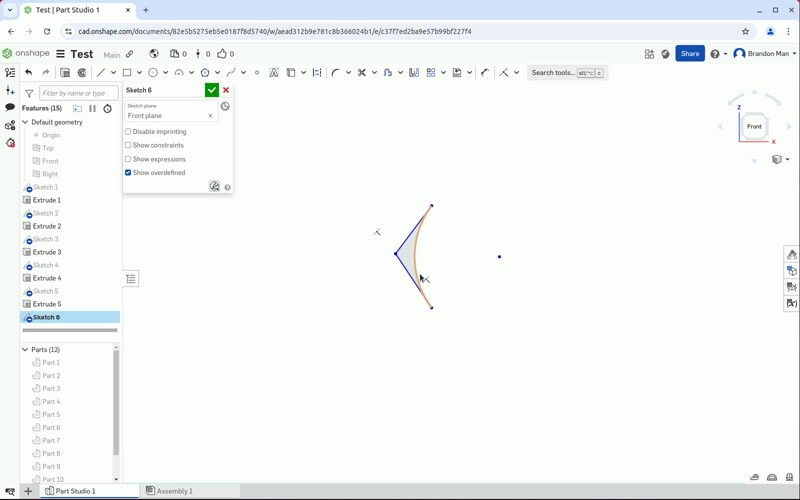
scroll(-6)
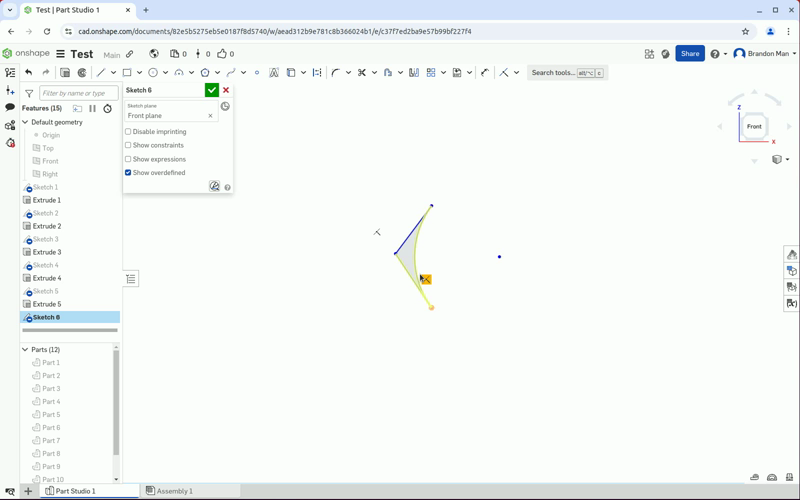
scroll(-6)
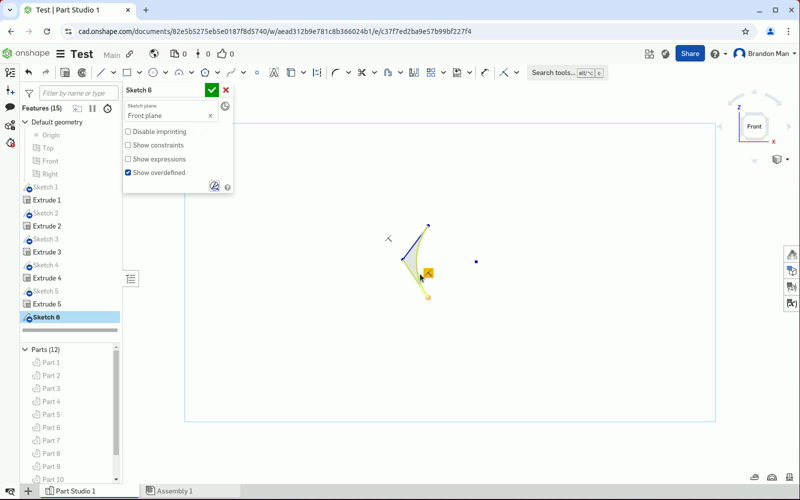
scroll(-6)
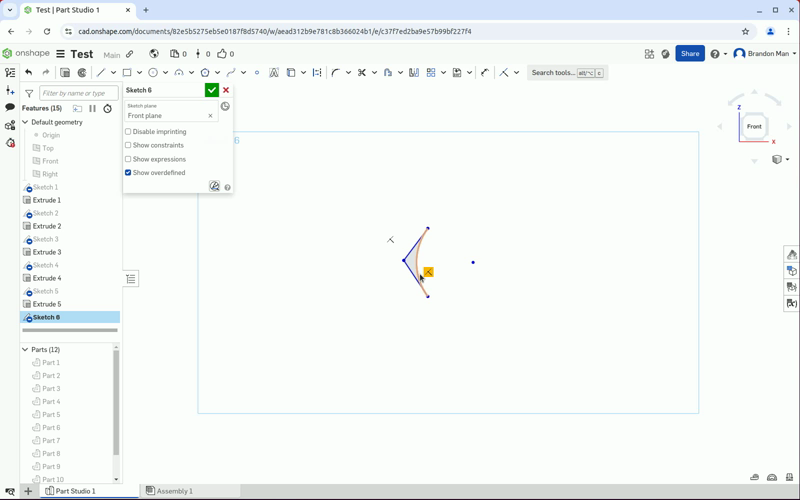
scroll(-6)
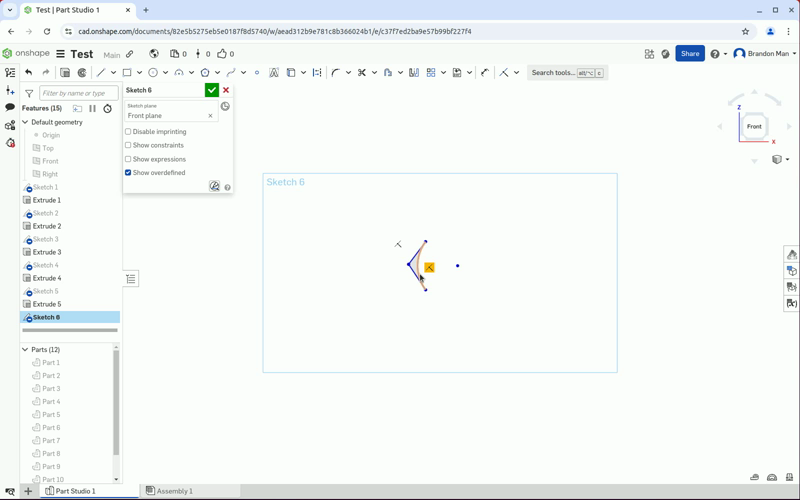
scroll(-6)
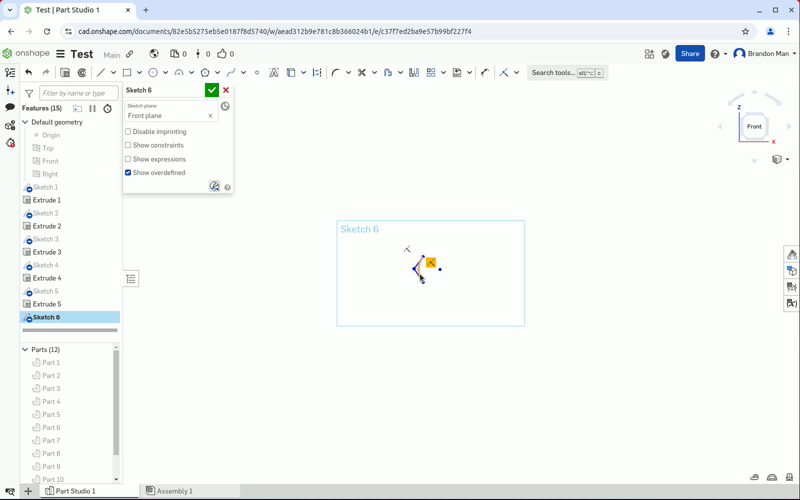
scroll(-6)
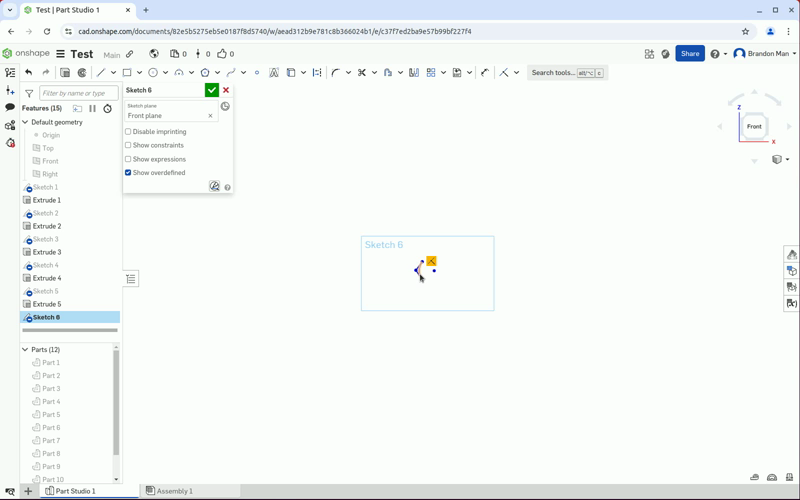
scroll(-6)
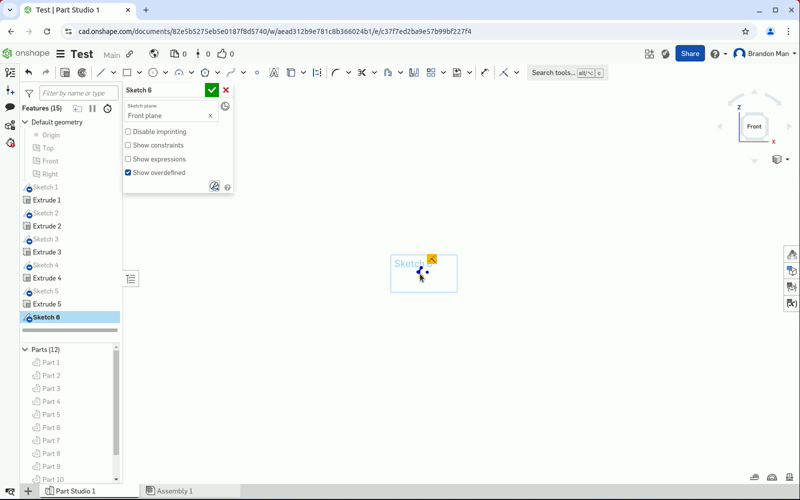
mouse_move(69, 352)
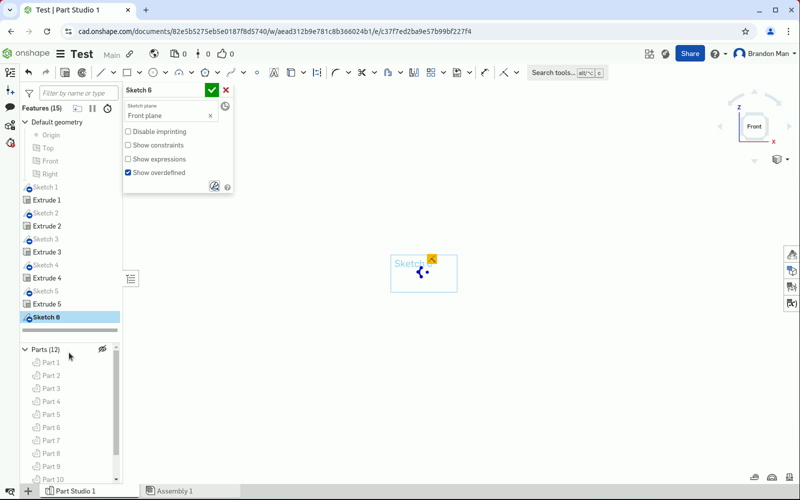
key(shift+y)
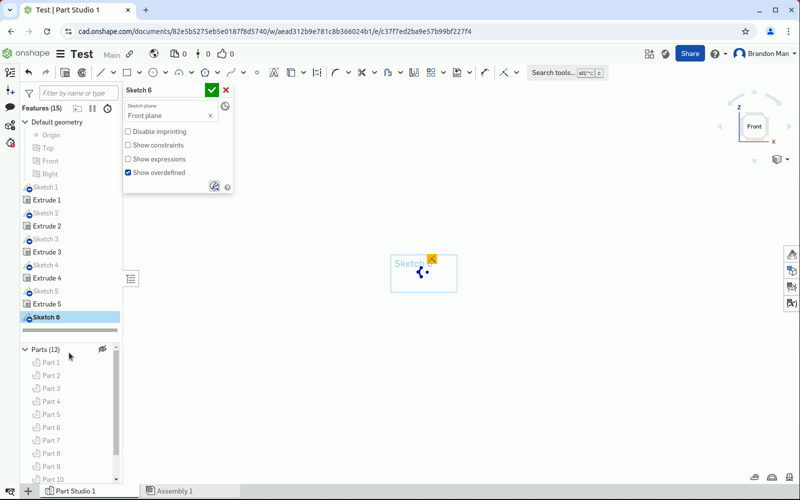
key(shift+e)
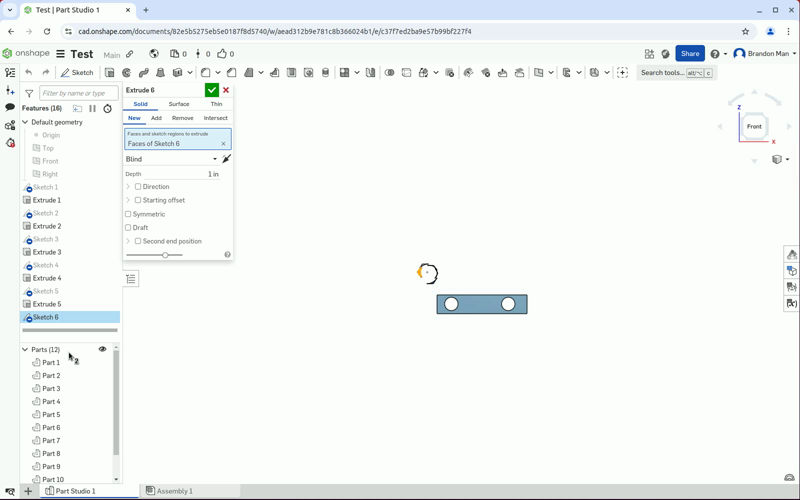
mouse_move(143, 106)
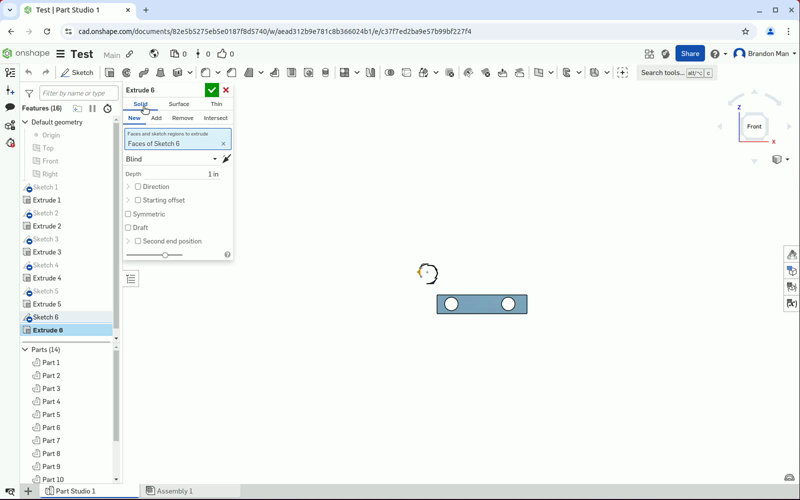
click(143, 106)
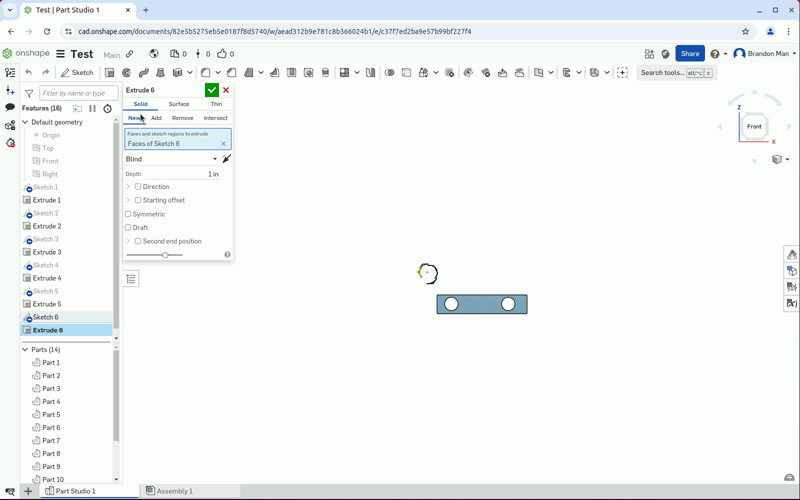
mouse_move(137, 120)
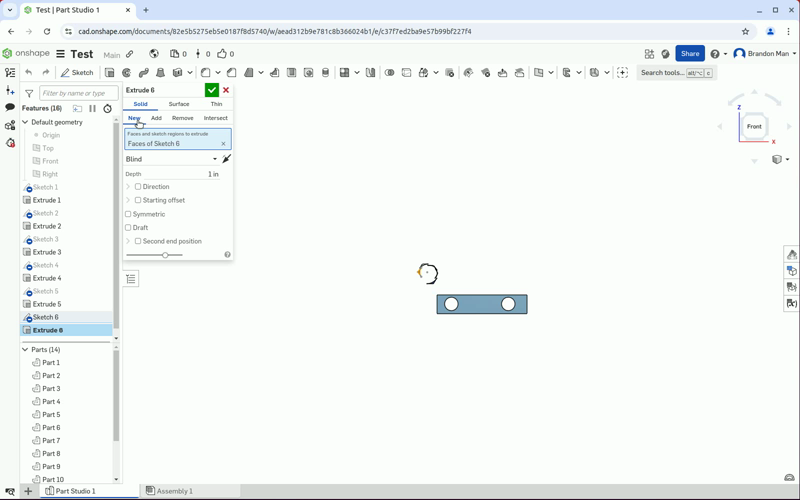
click(137, 120)
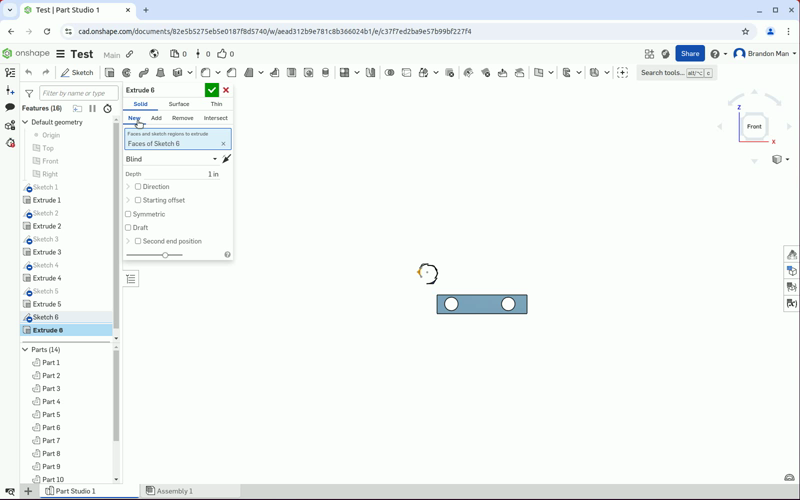
key(tab, 4)
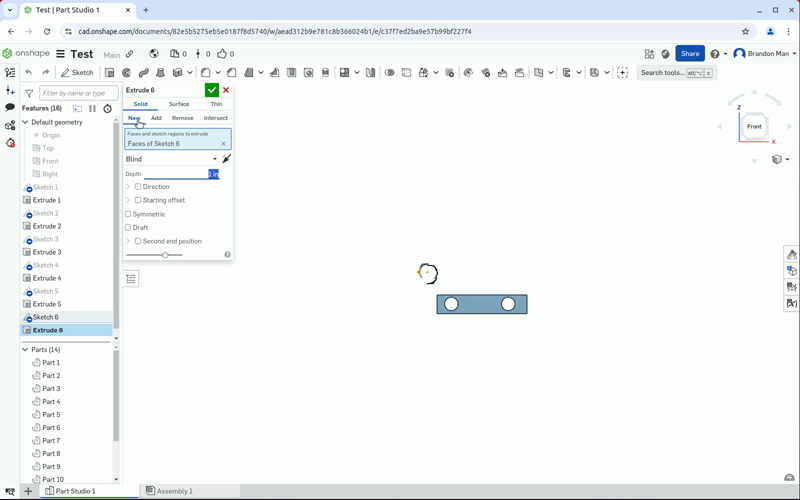
text(1.685)
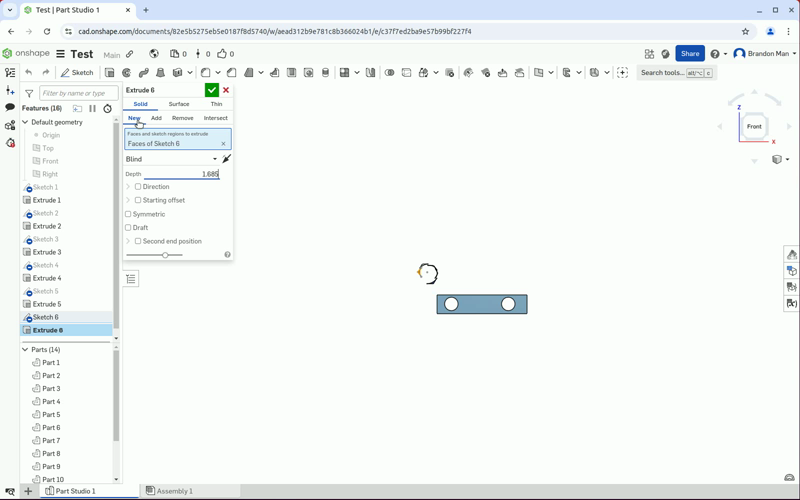
key(enter)
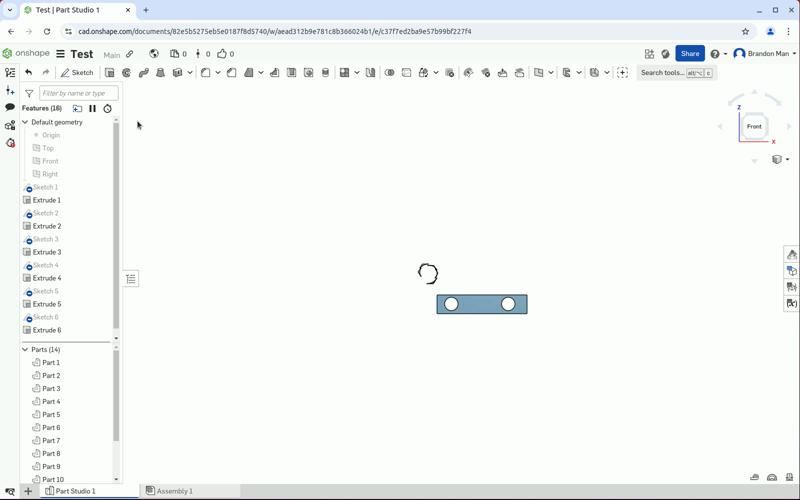
key(shift+h)
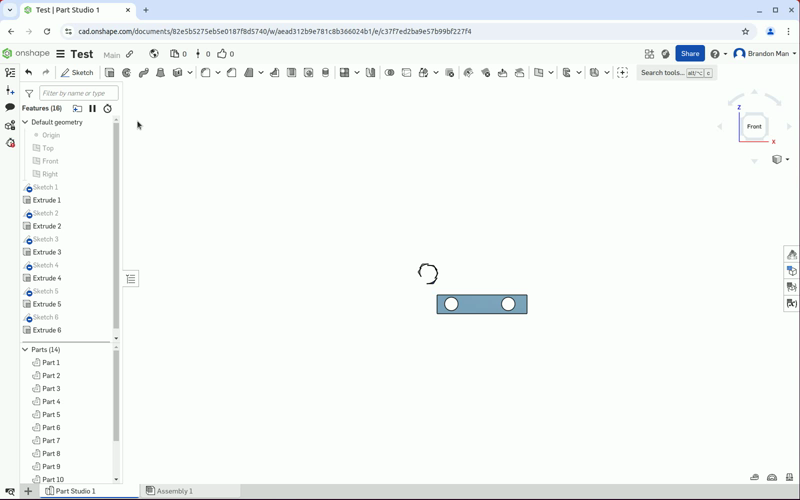
key(shift+h)
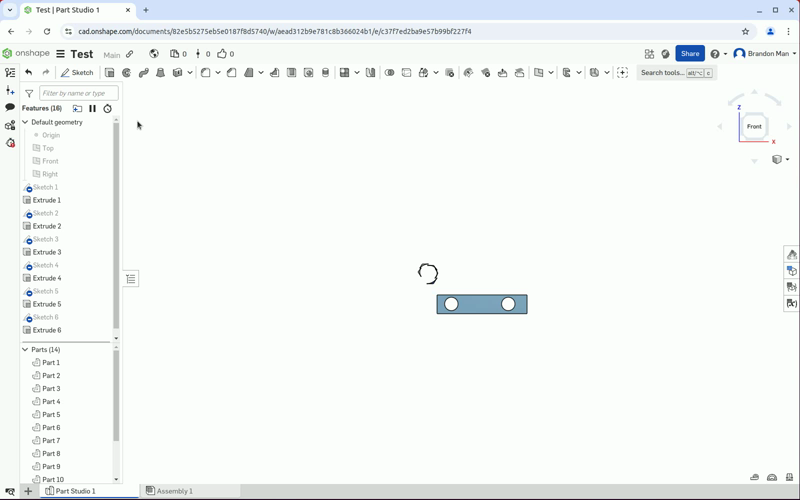
mouse_move(69, 189)
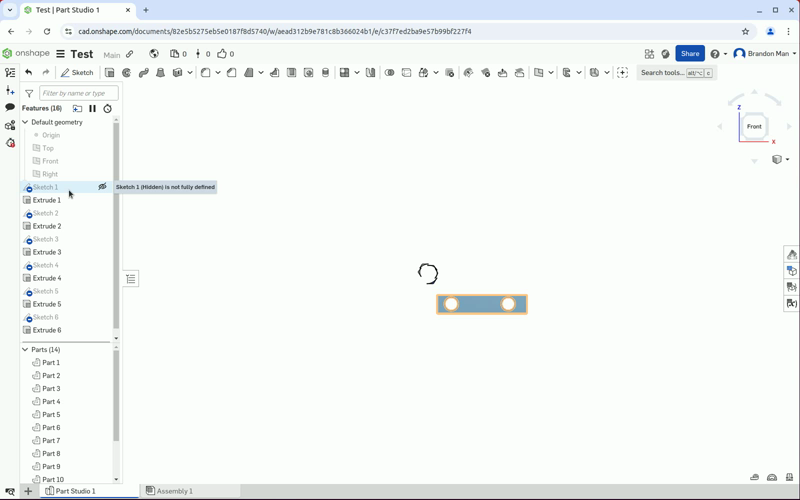
click(69, 189)
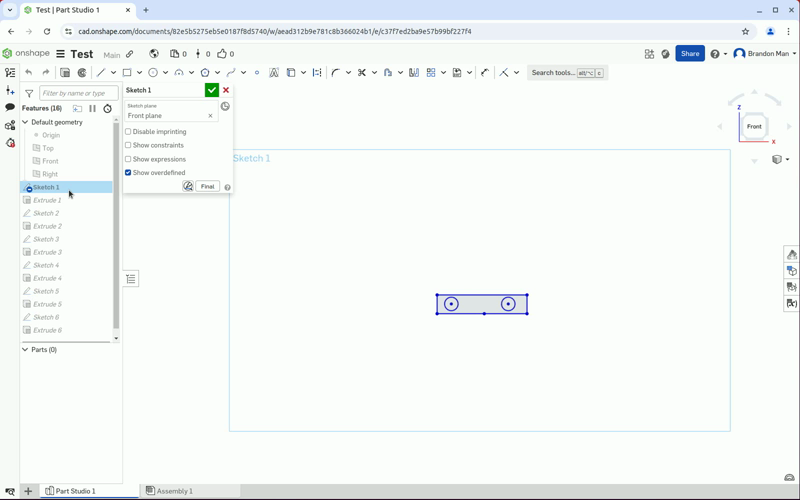
mouse_move(229, 92)
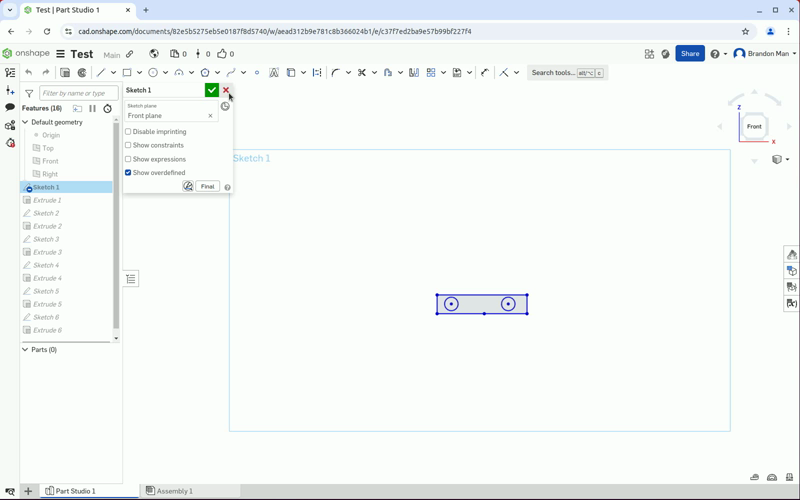
click(229, 92)
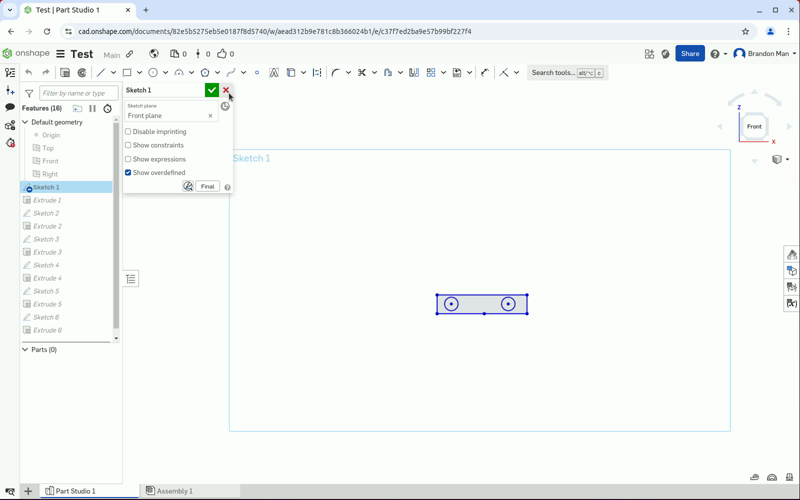
key(shift+s)
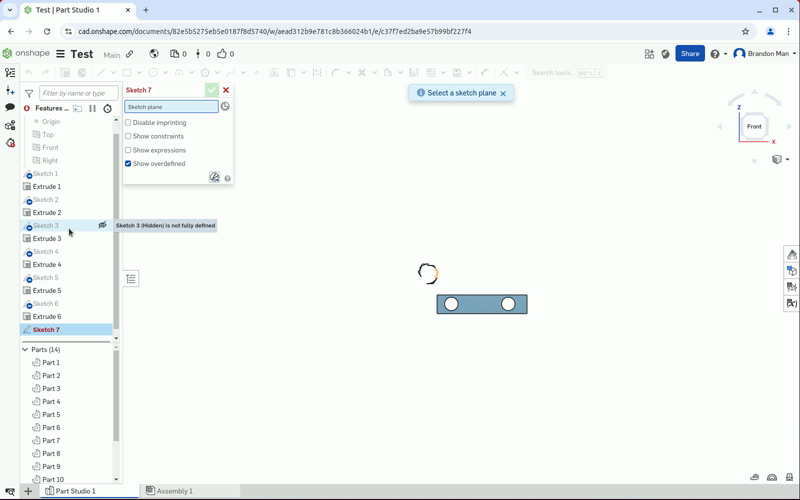
scroll(3)
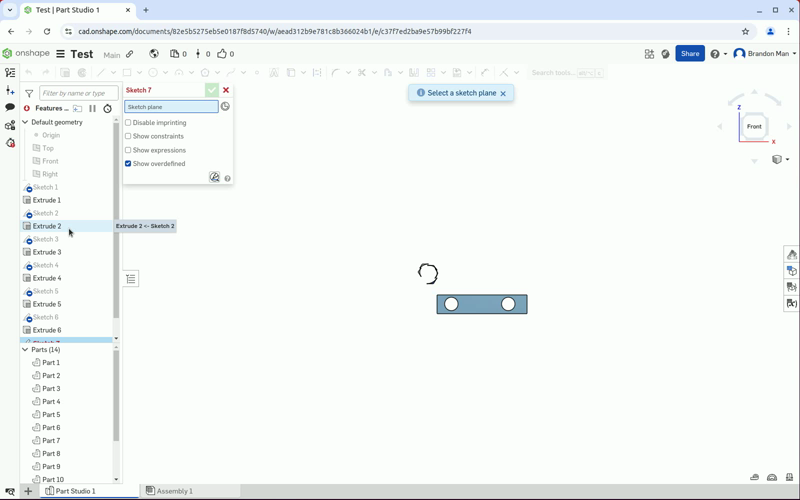
mouse_move(69, 163)
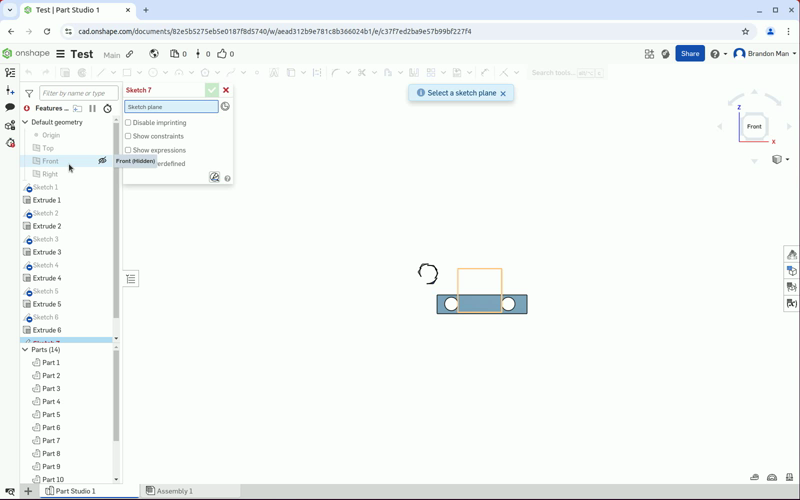
click(69, 163)
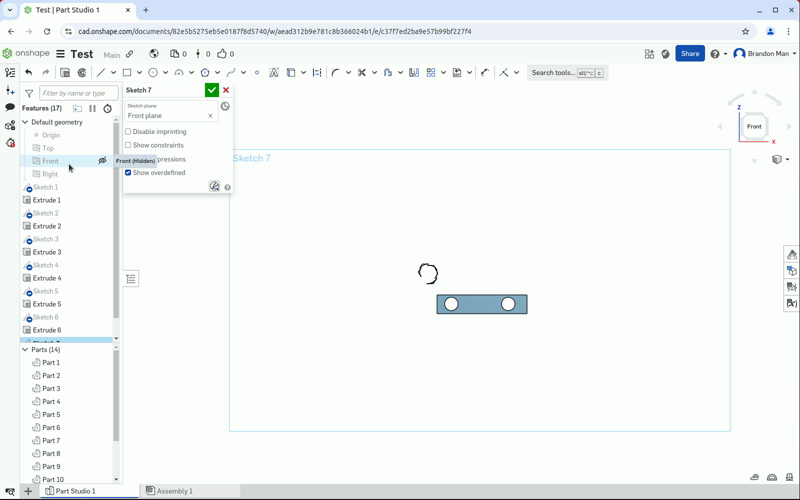
mouse_move(69, 352)
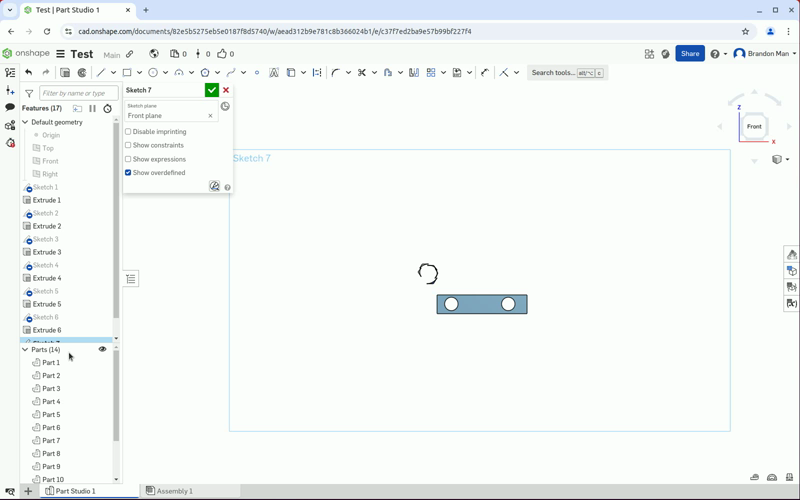
key(y)
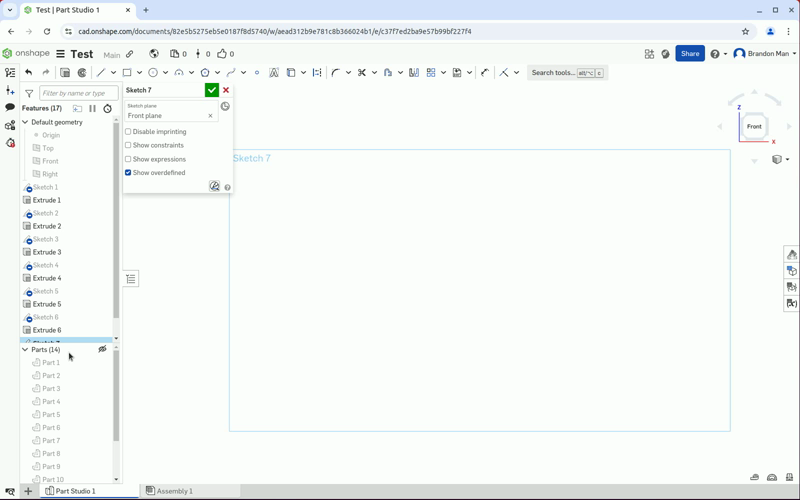
key(l)
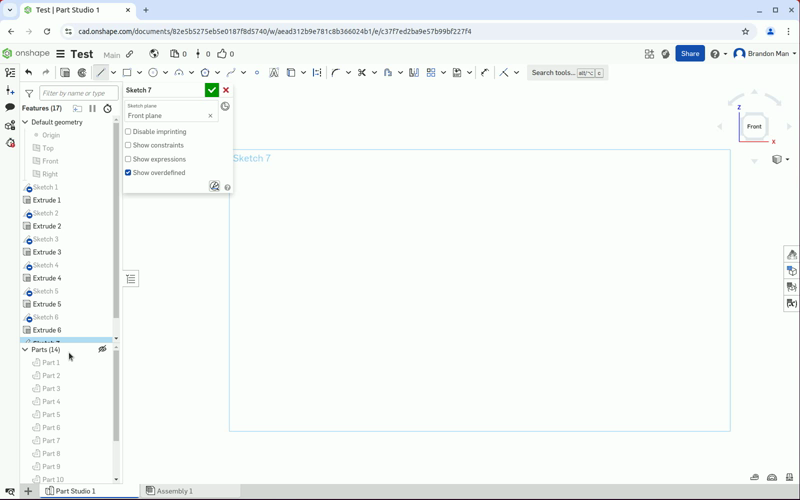
key_down(shift)
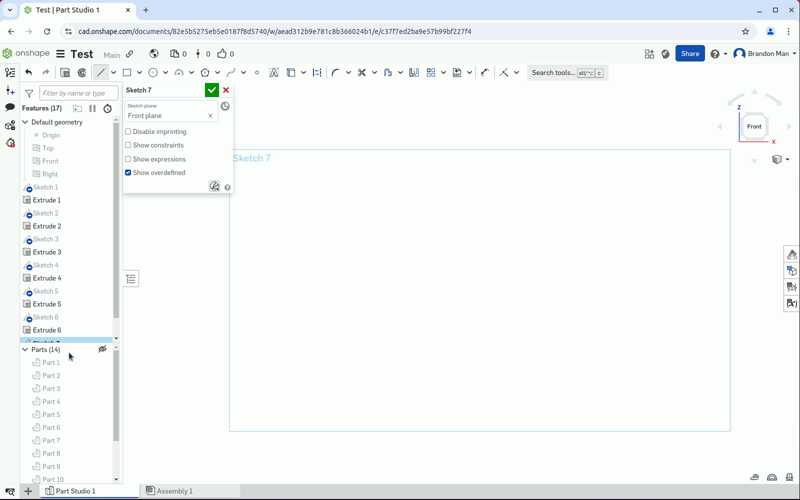
mouse_move(419, 274)
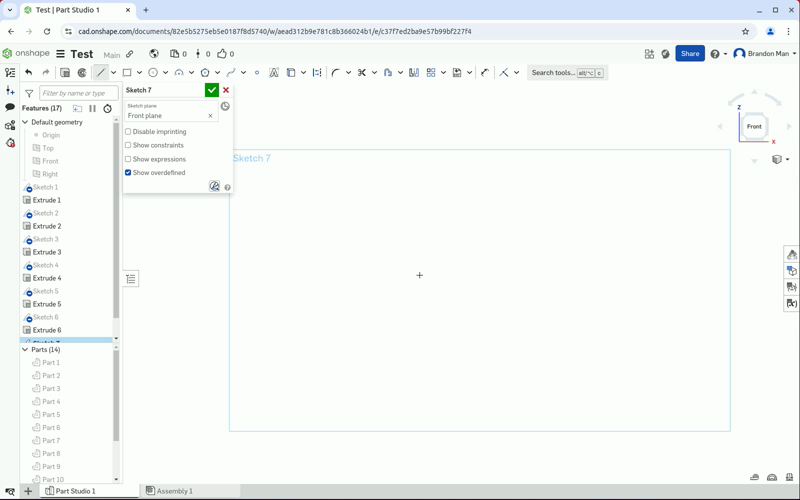
click(419, 274)
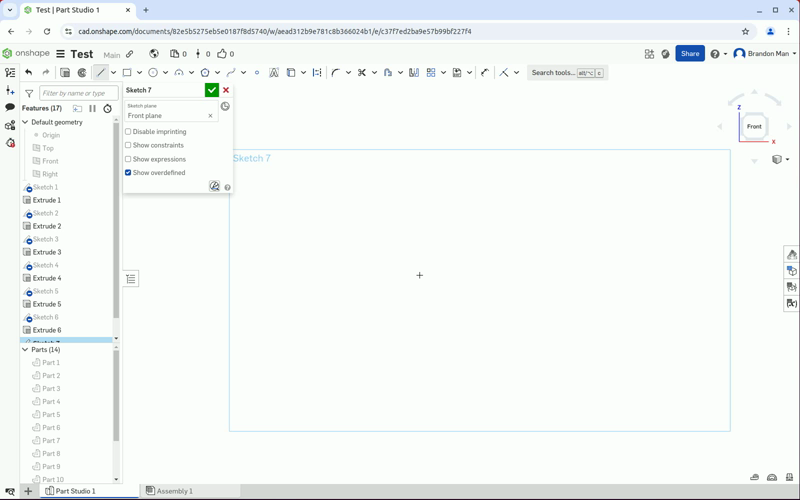
key_up(shift)
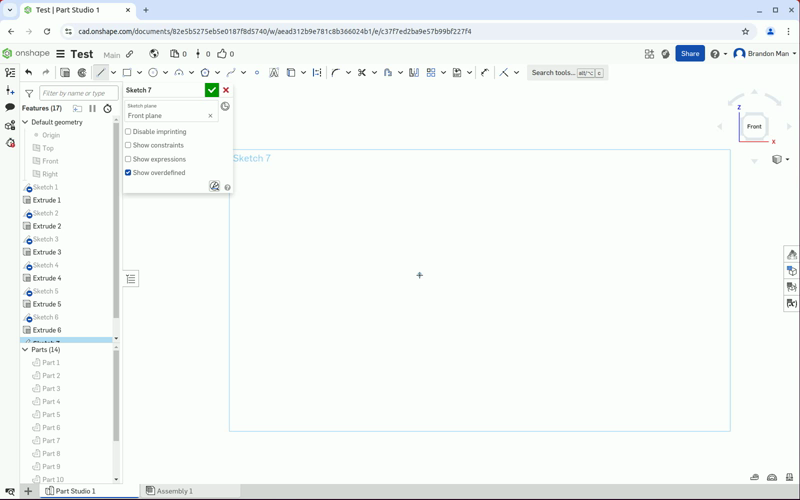
key_down(shift)
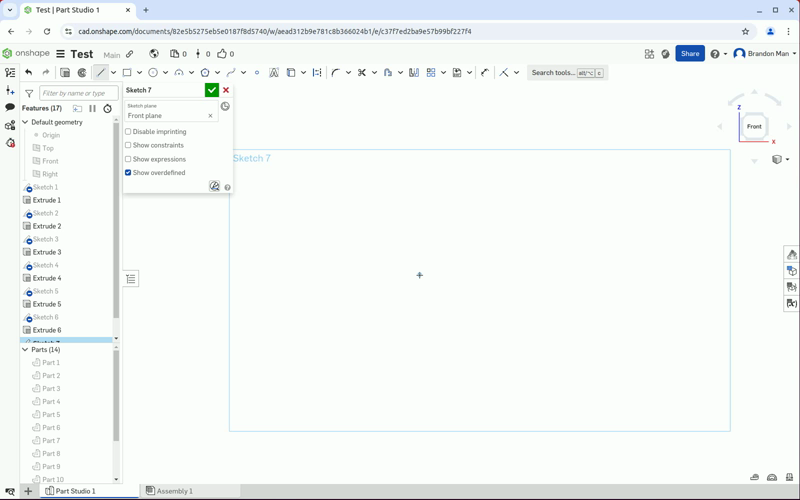
mouse_move(449, 274)
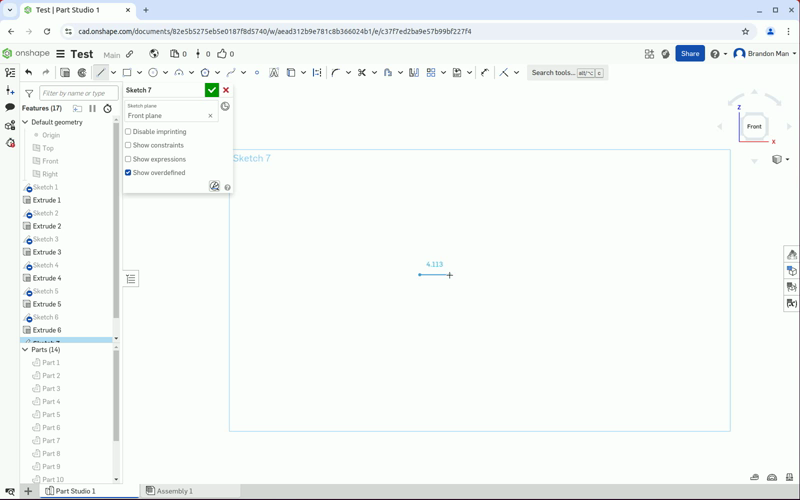
mouse_move(422, 278)
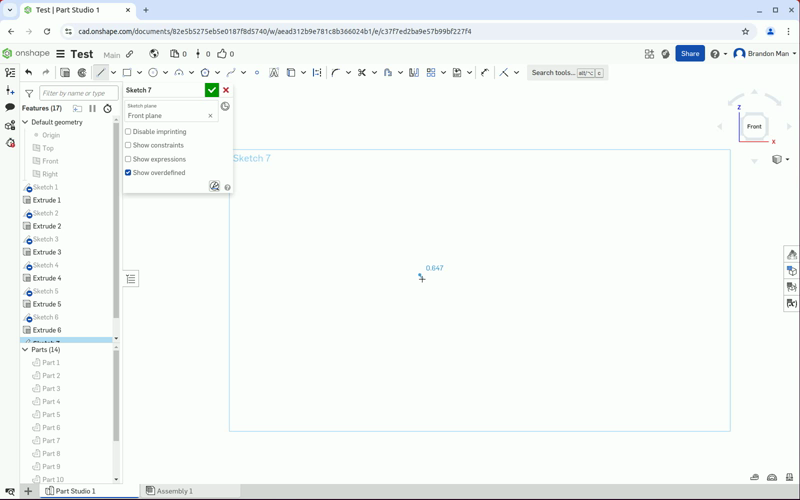
scroll(6)
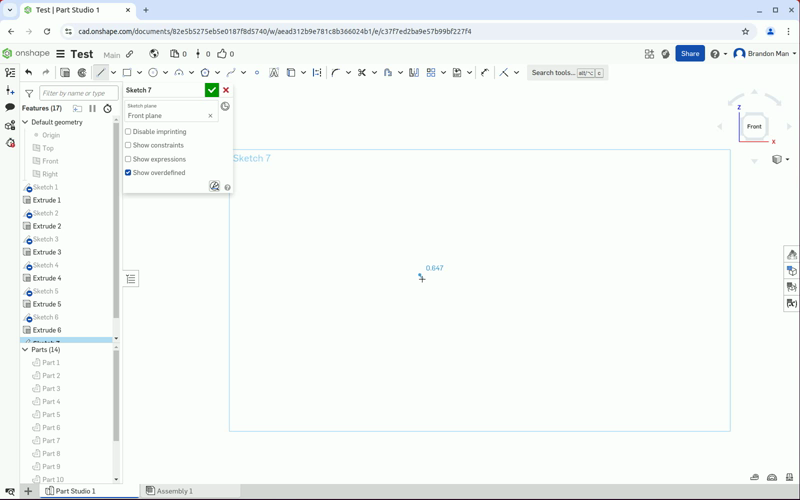
scroll(6)
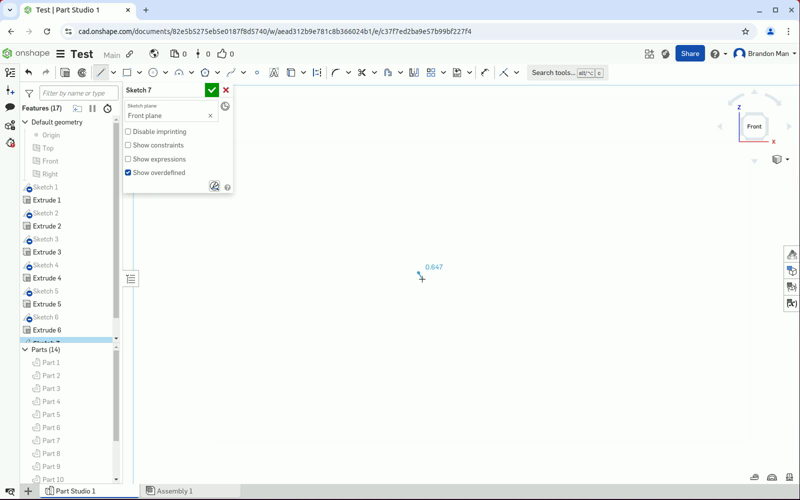
scroll(6)
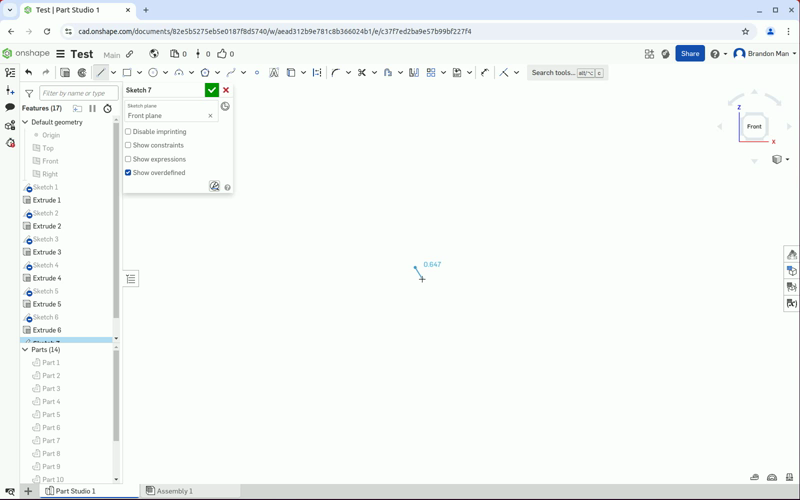
scroll(6)
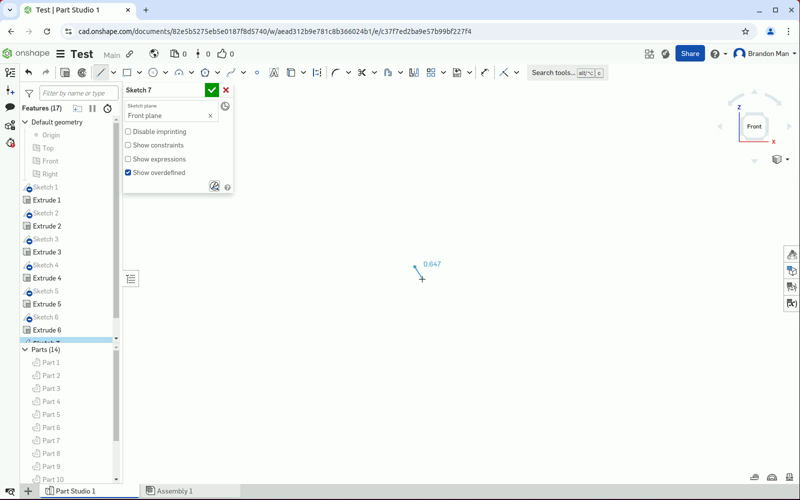
scroll(6)
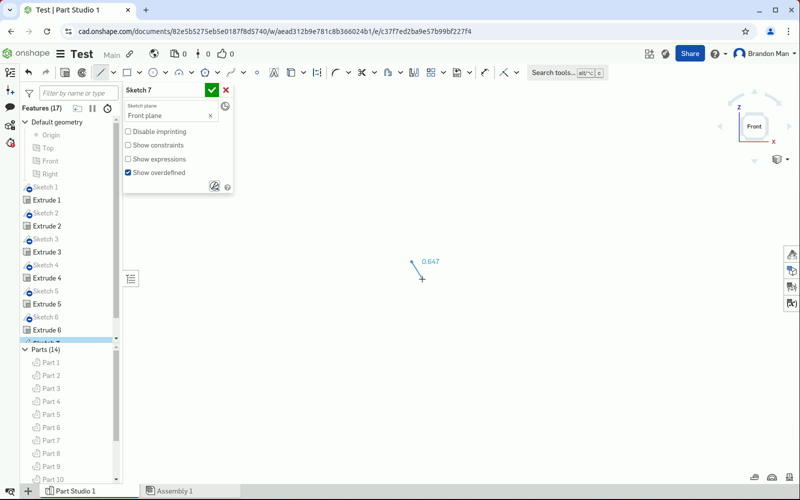
scroll(6)
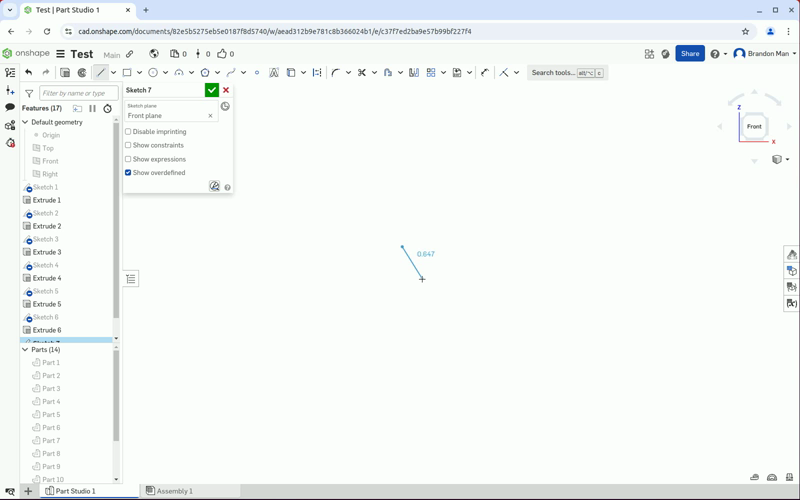
scroll(6)
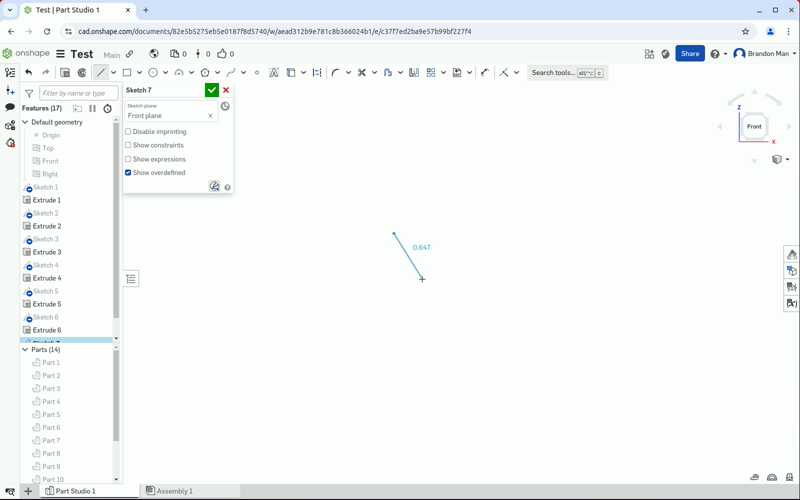
click(422, 278)
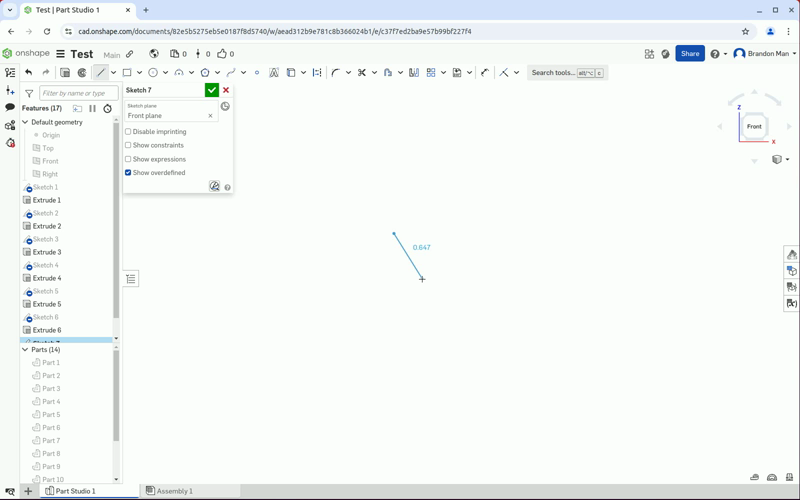
scroll(-6)
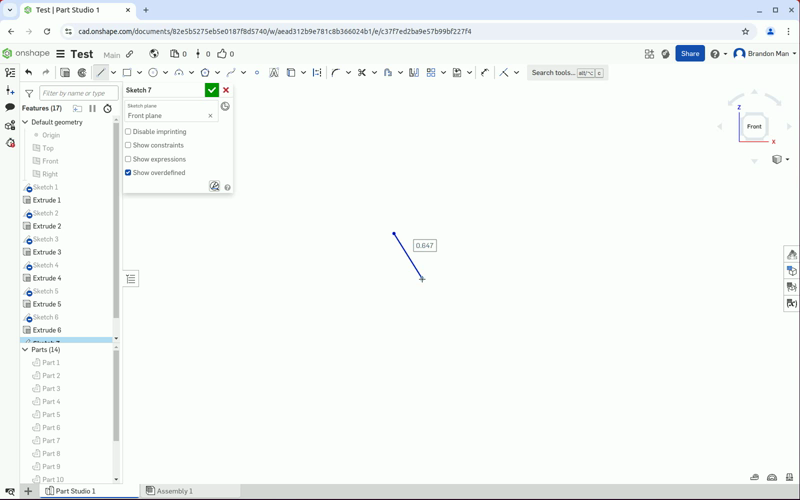
scroll(-6)
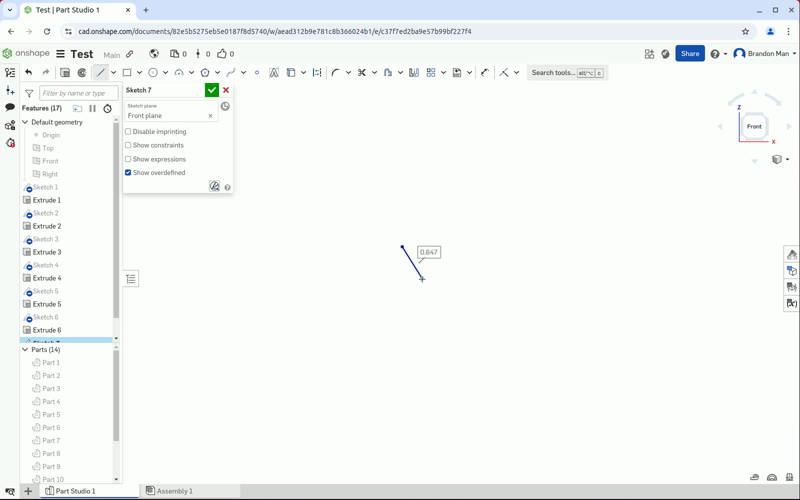
scroll(-6)
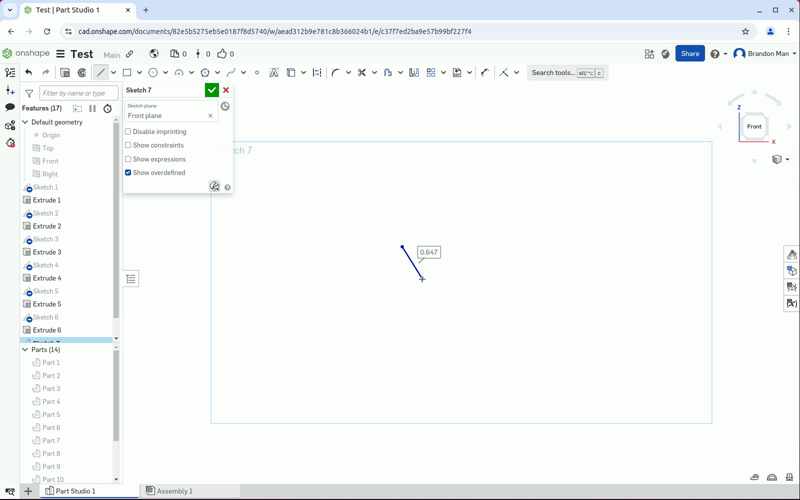
scroll(-6)
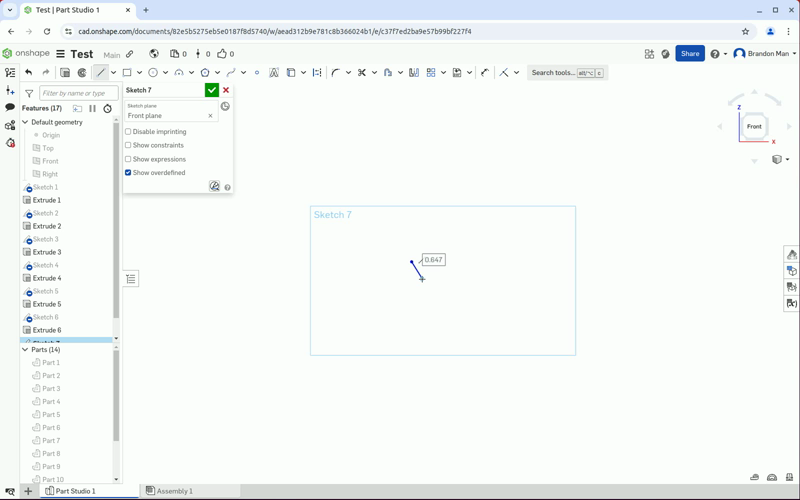
scroll(-6)
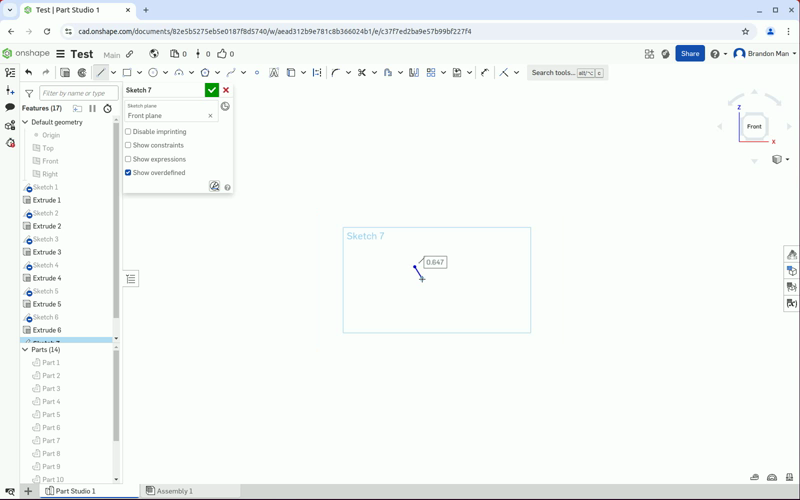
scroll(-6)
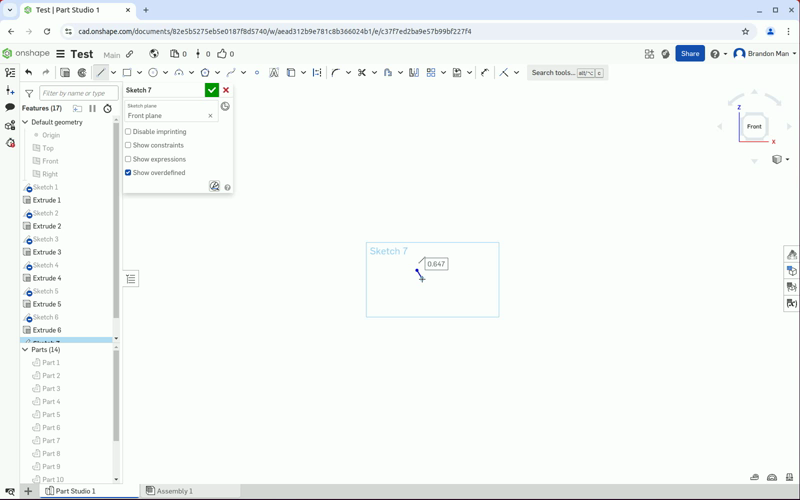
scroll(-6)
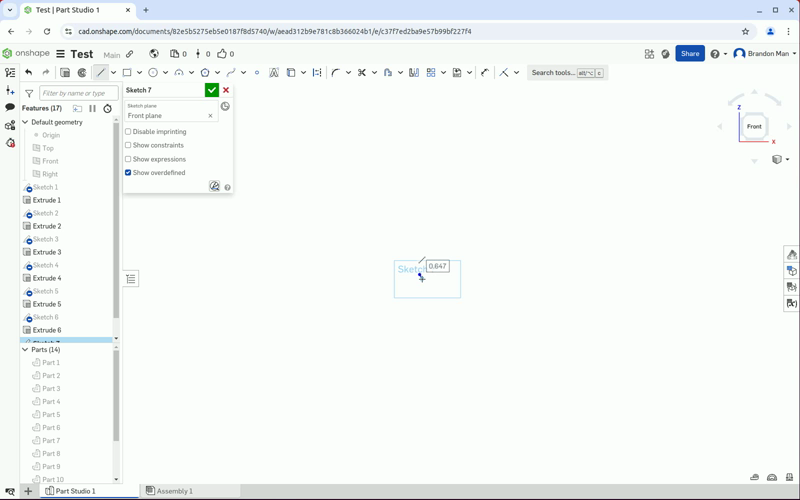
key_up(shift)
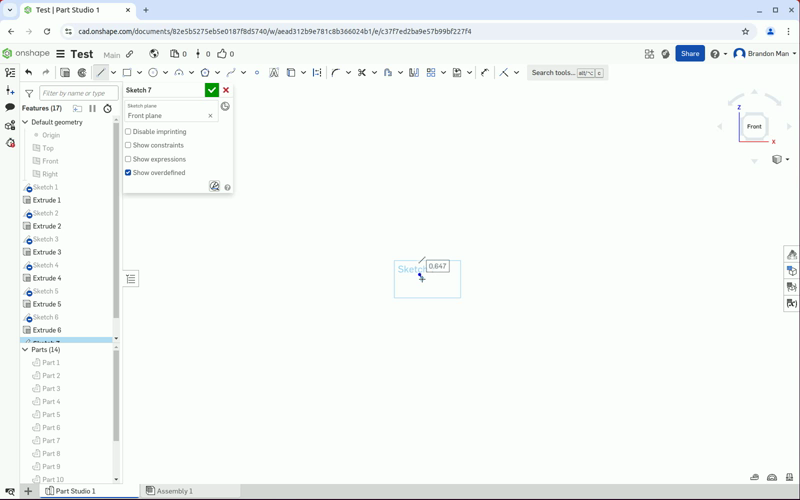
key_down(shift)
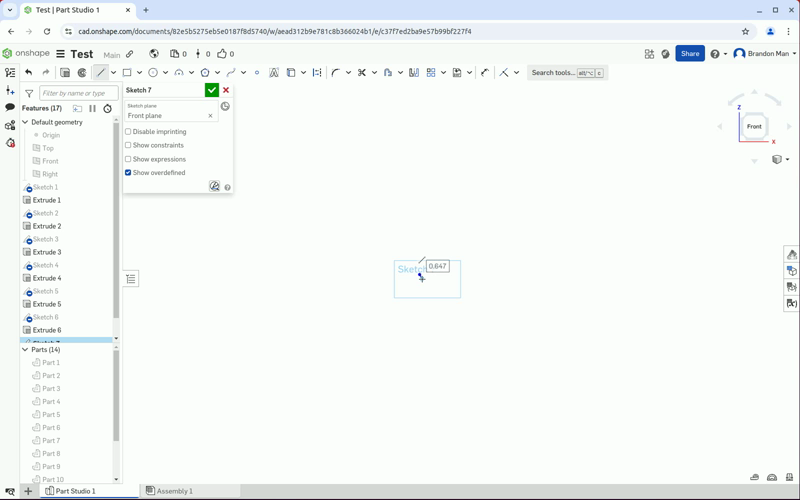
mouse_move(452, 278)
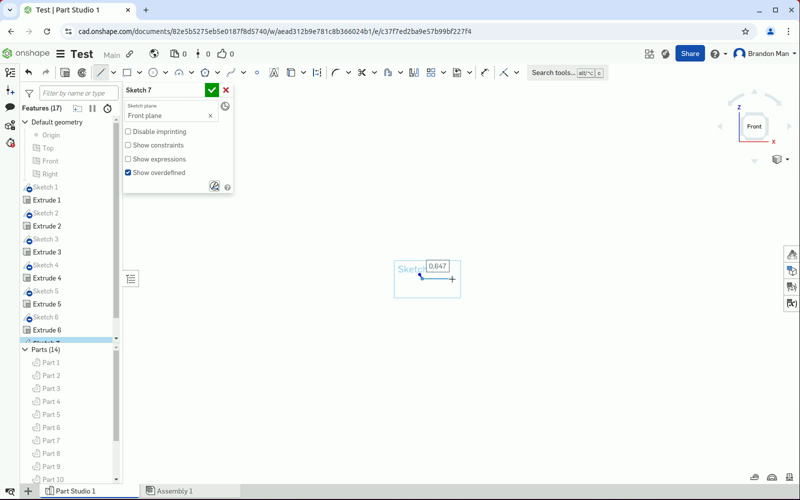
mouse_move(426, 278)
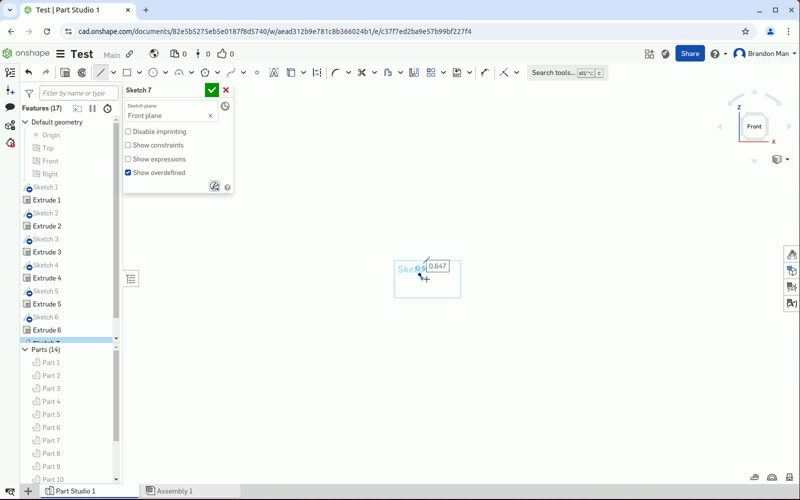
scroll(6)
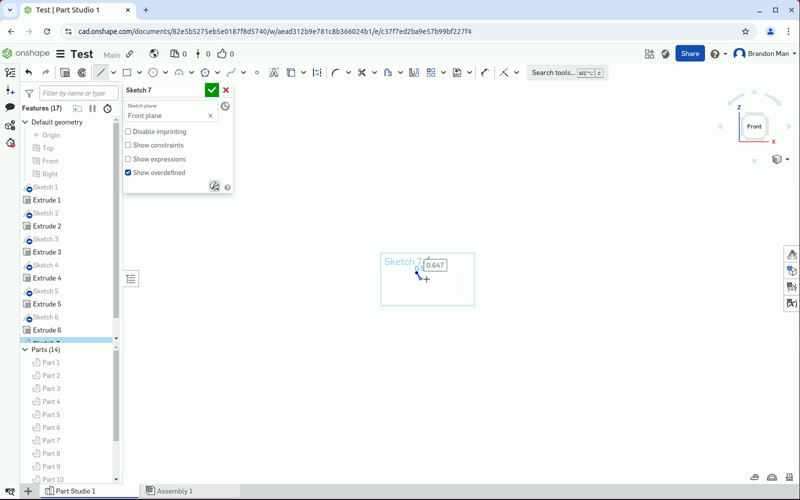
scroll(6)
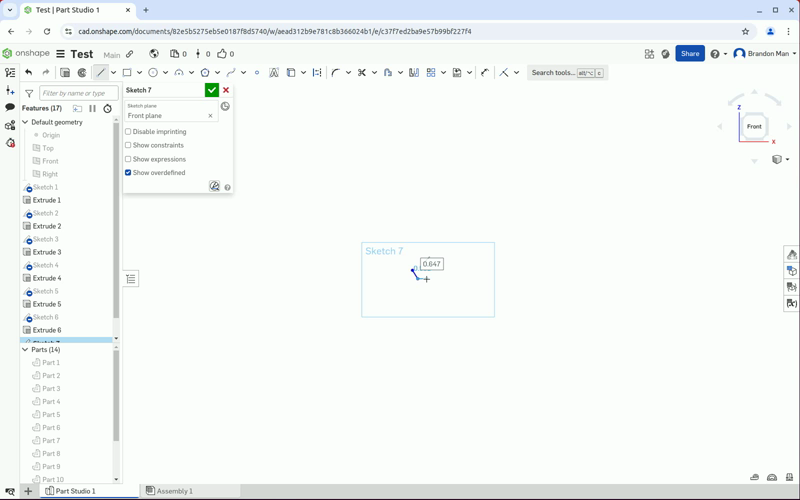
scroll(6)
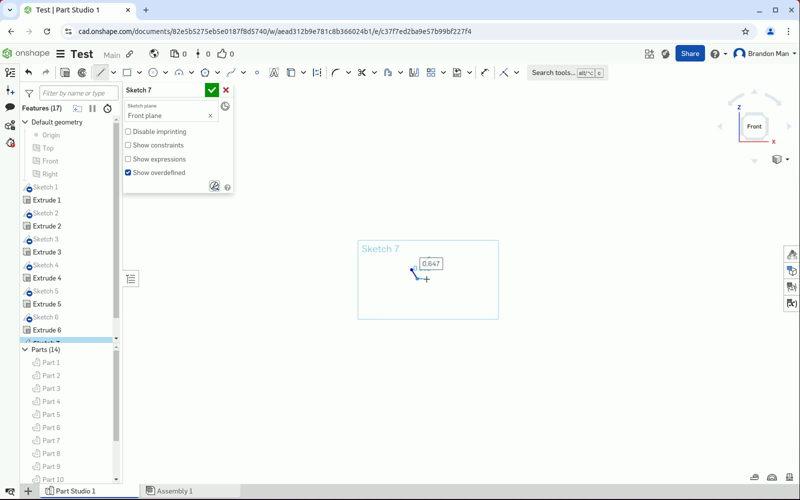
scroll(6)
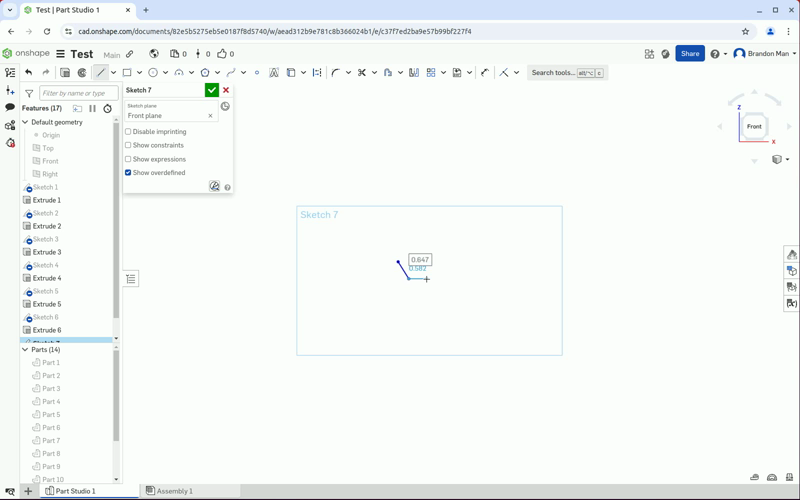
scroll(6)
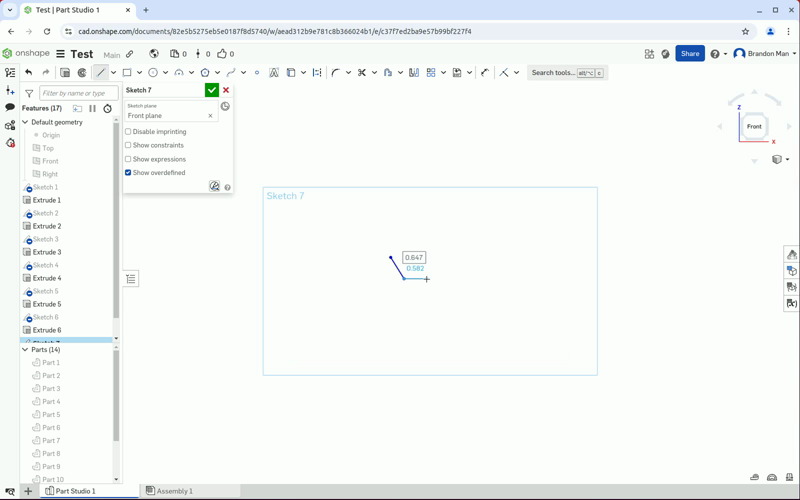
scroll(6)
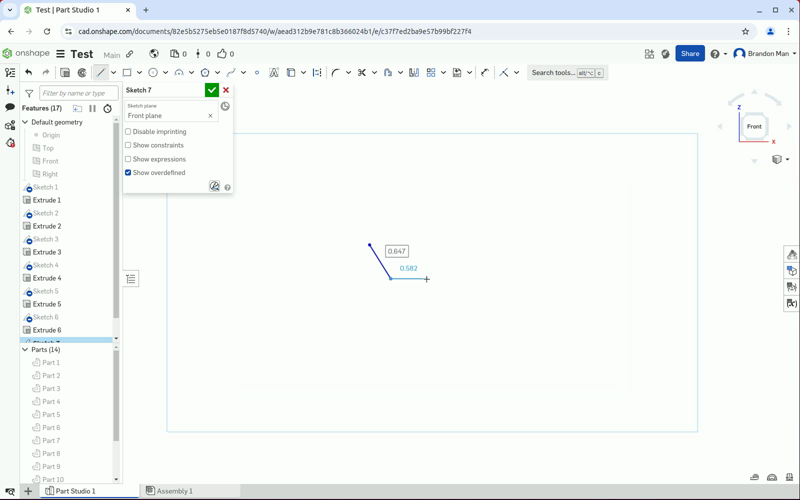
scroll(6)
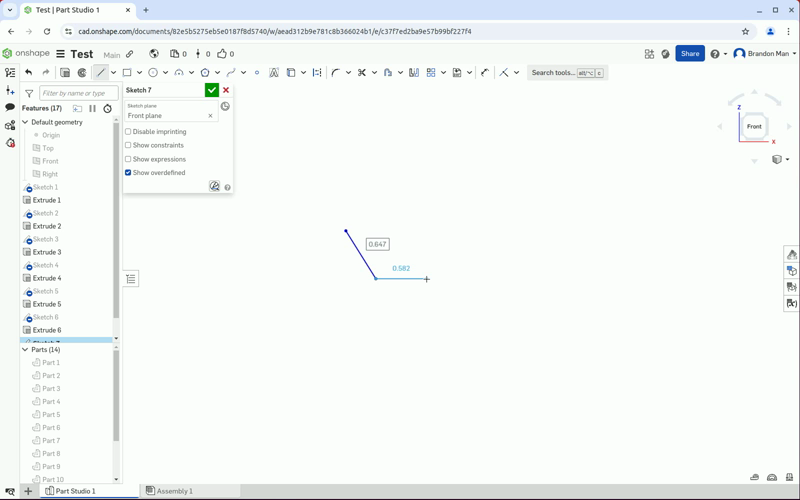
click(426, 278)
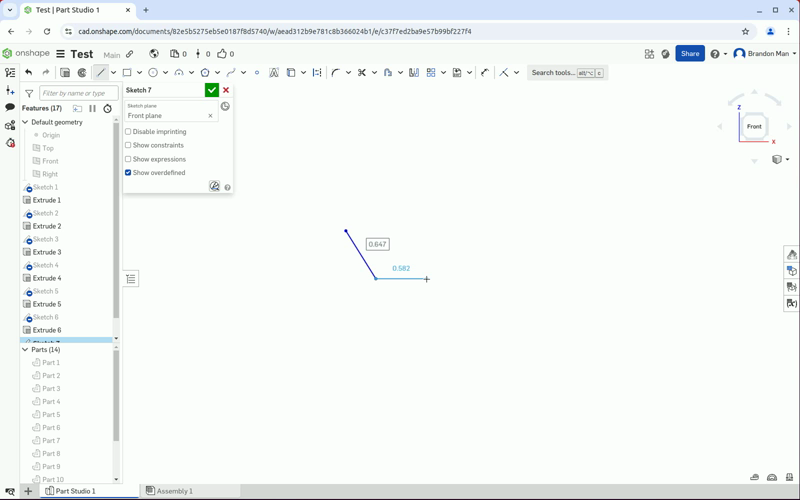
scroll(-6)
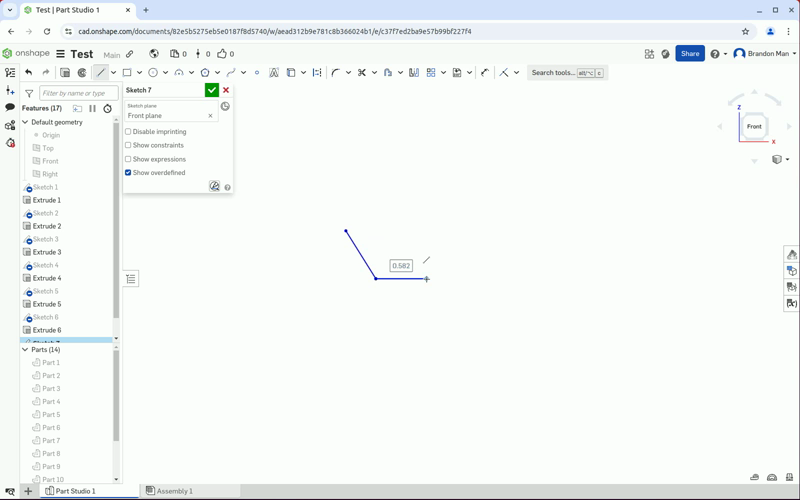
scroll(-6)
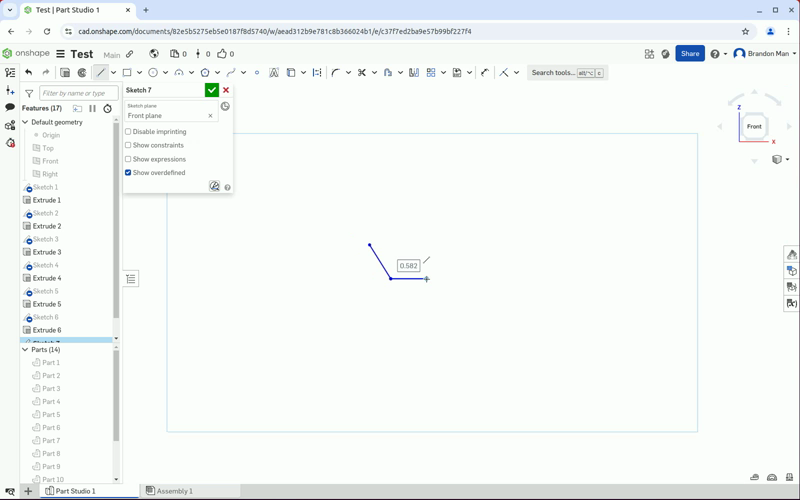
scroll(-6)
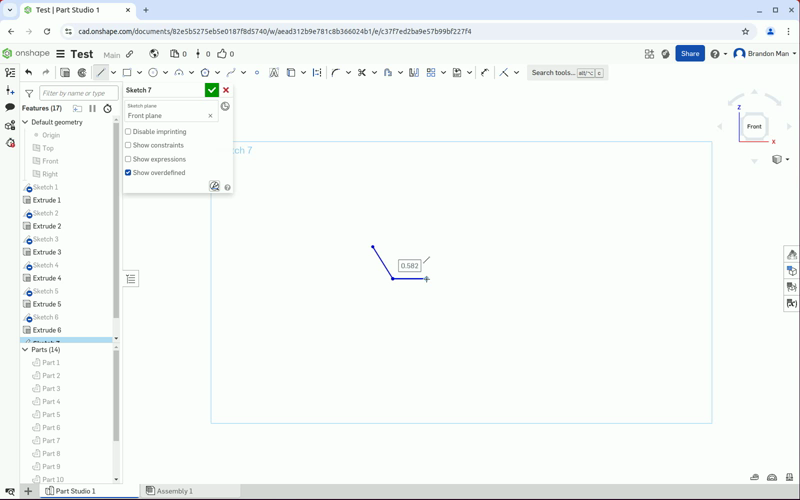
scroll(-6)
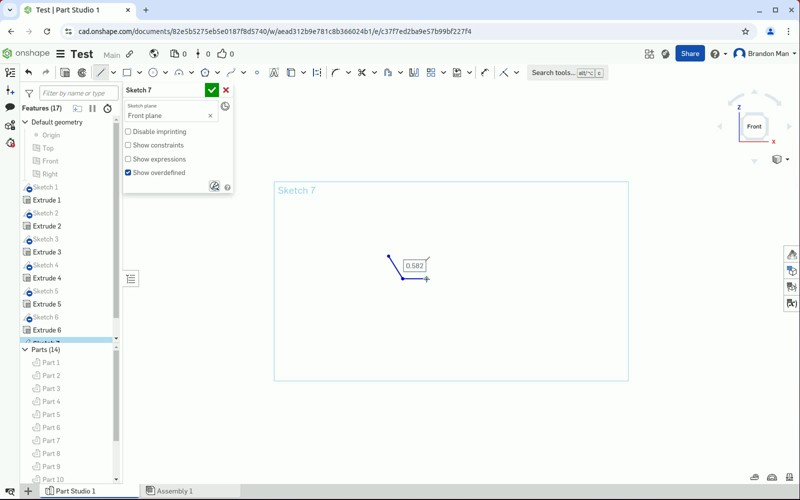
scroll(-6)
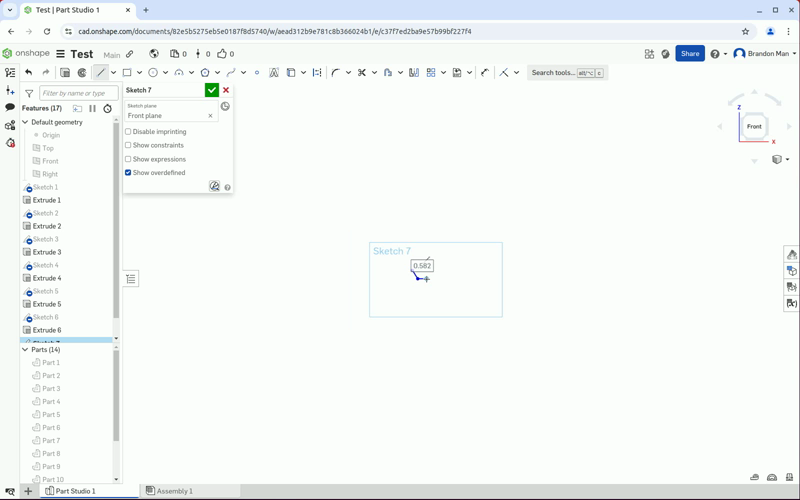
scroll(-6)
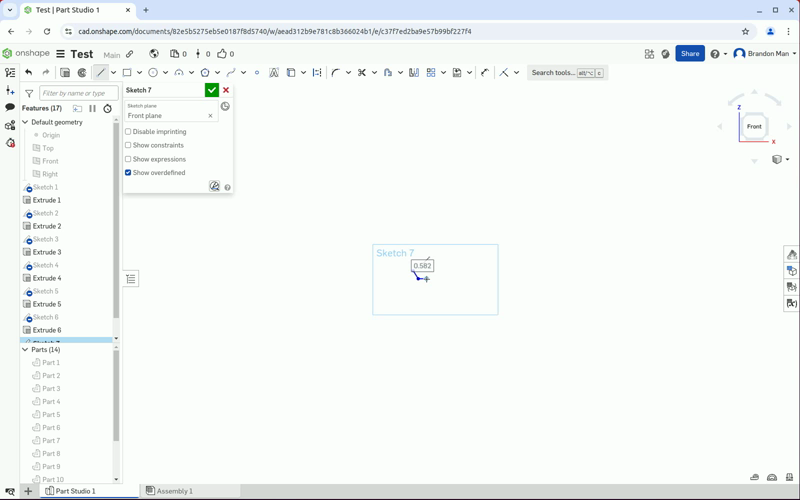
scroll(-6)
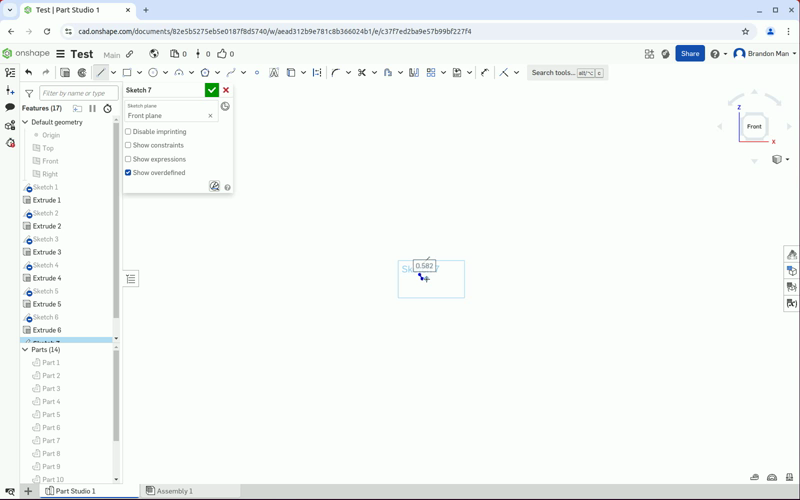
key_up(shift)
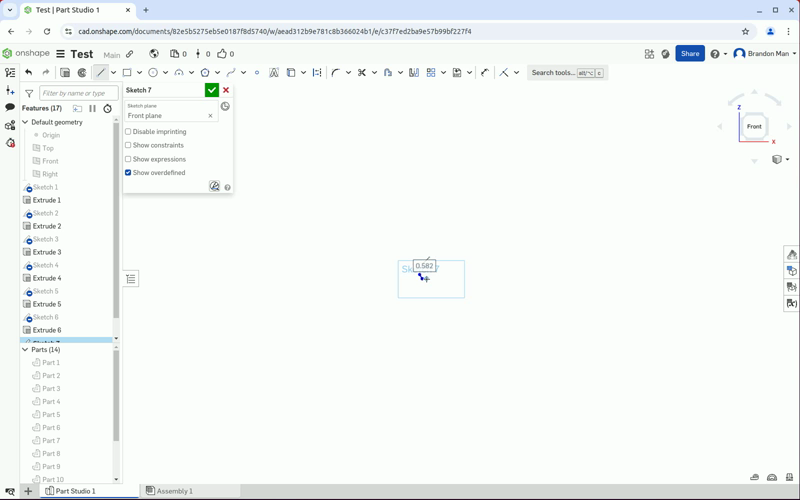
key(esc)
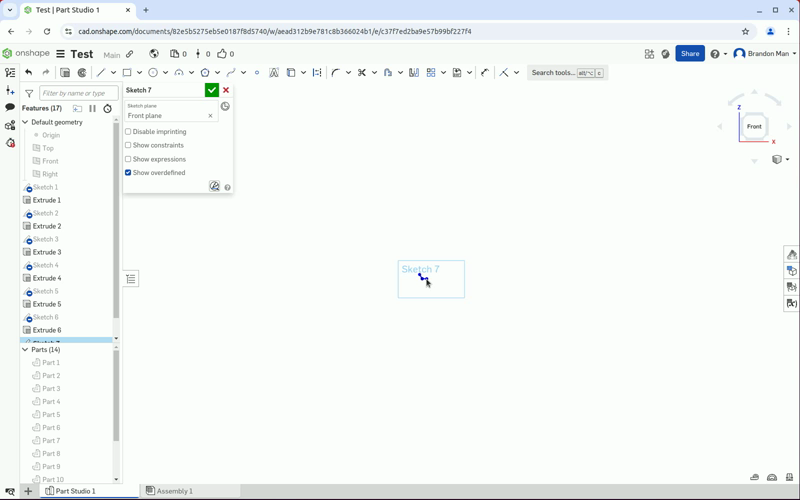
key(a)
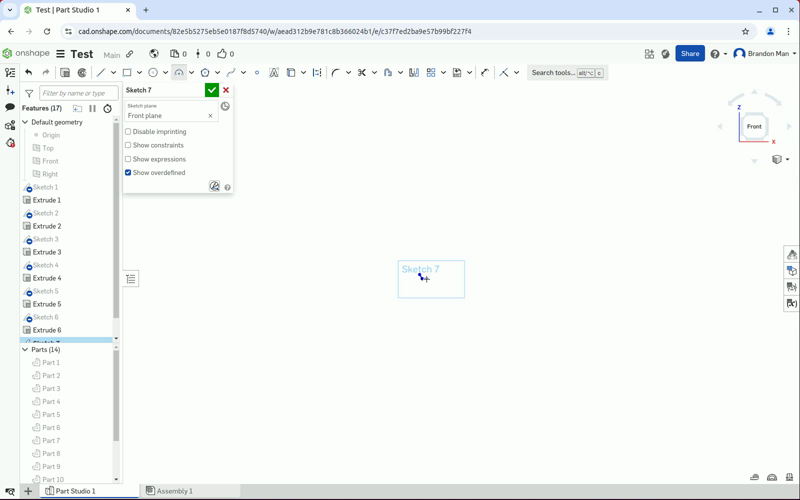
mouse_move(426, 278)
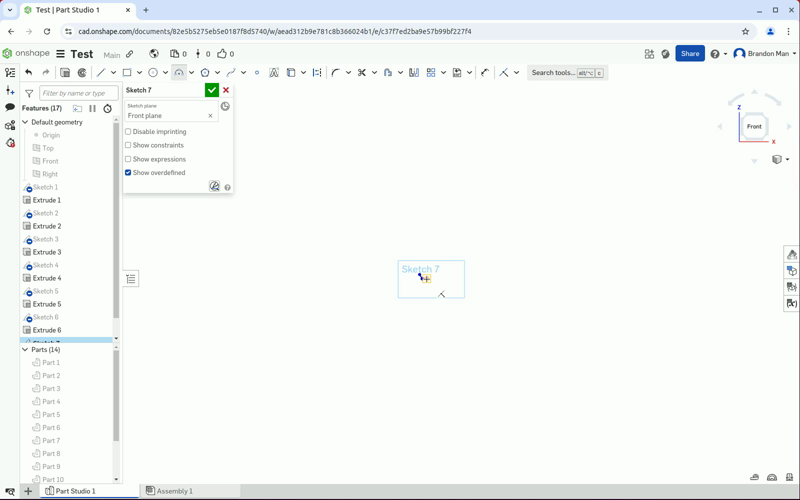
click(426, 278)
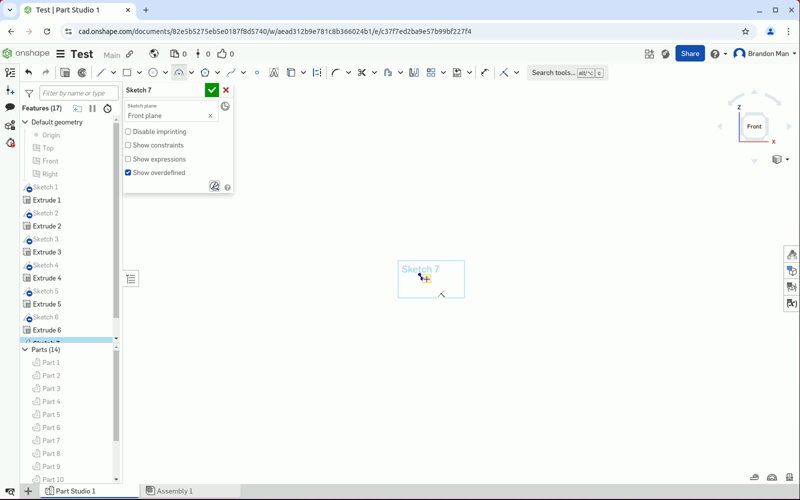
mouse_move(419, 274)
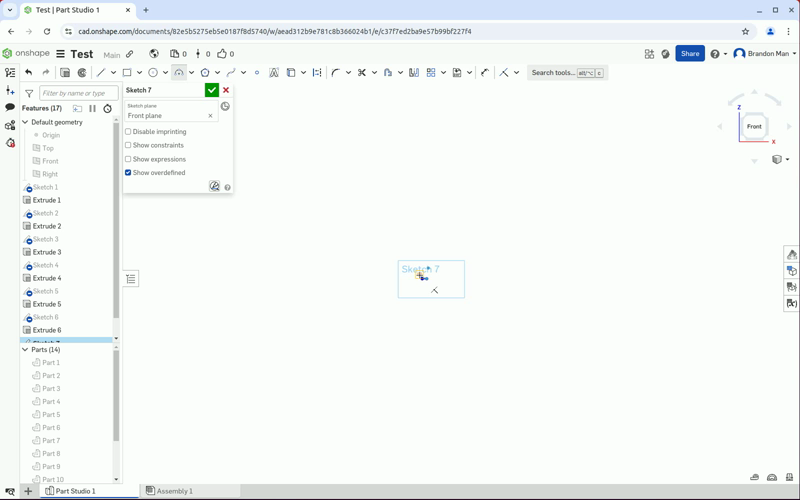
click(419, 274)
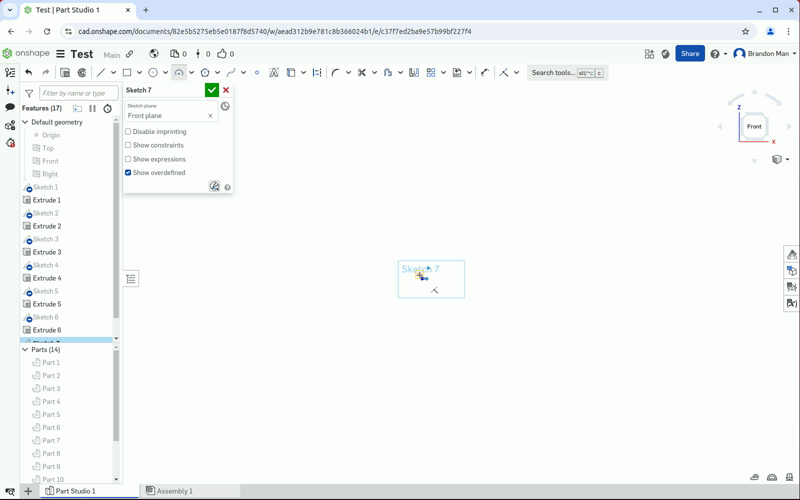
key_down(shift)
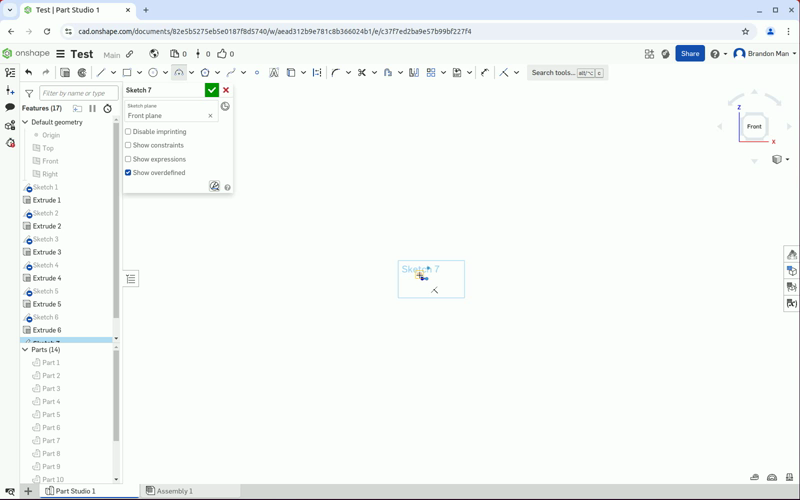
mouse_move(422, 277)
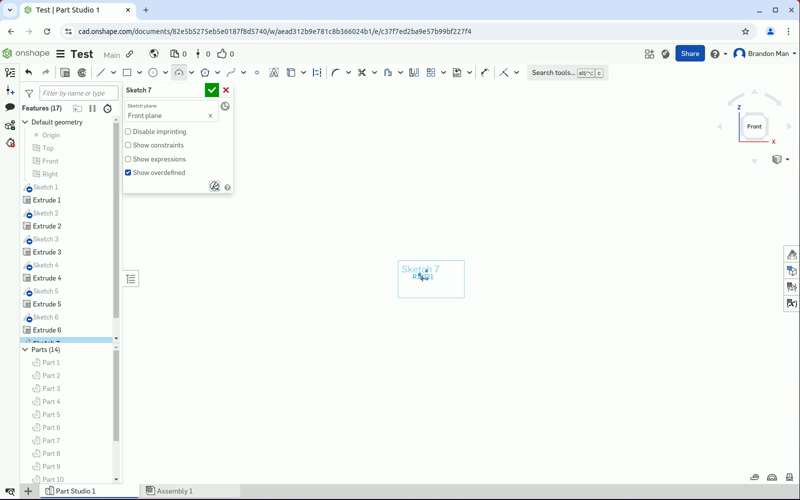
scroll(6)
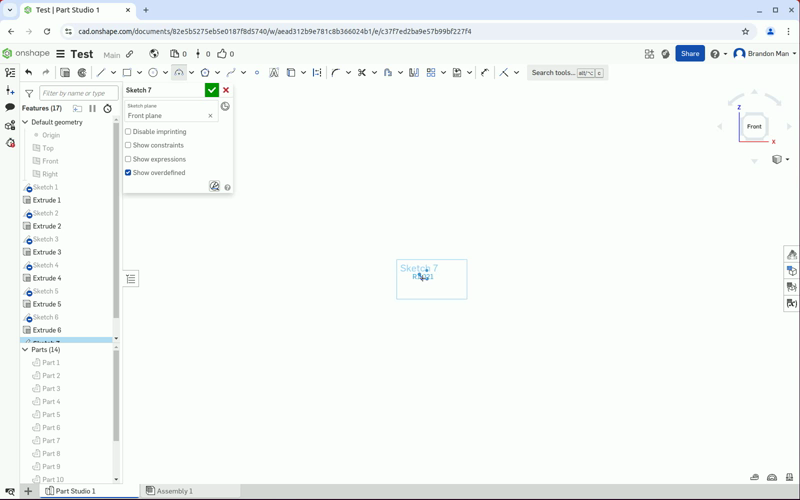
scroll(6)
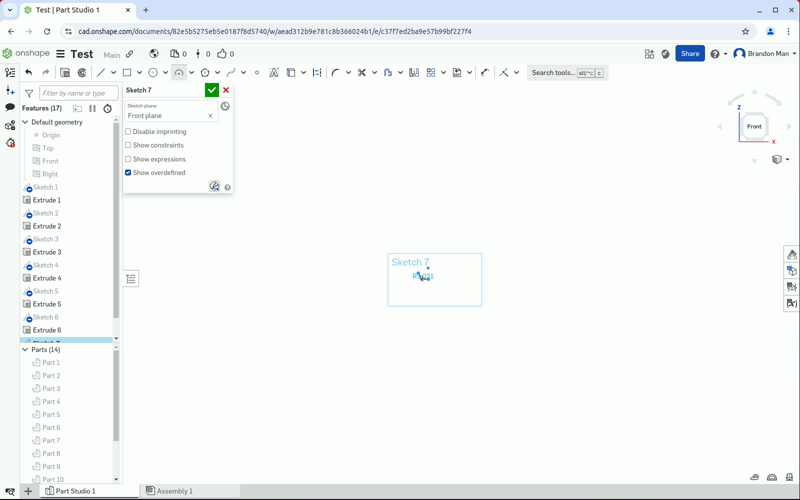
scroll(6)
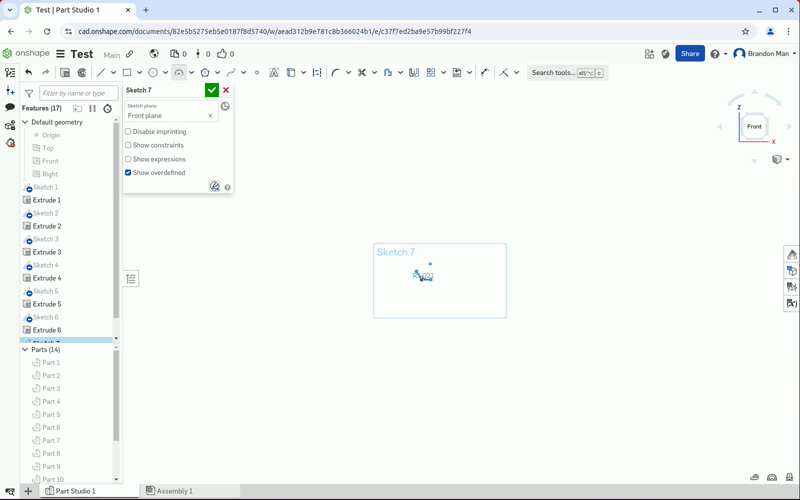
scroll(6)
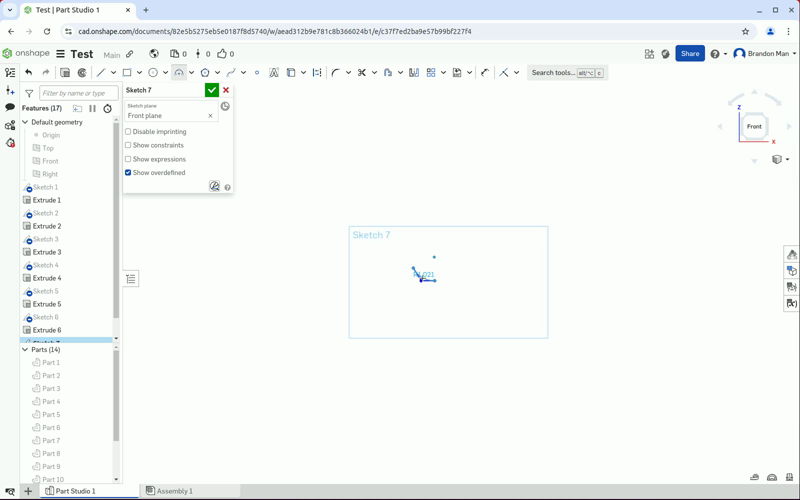
scroll(6)
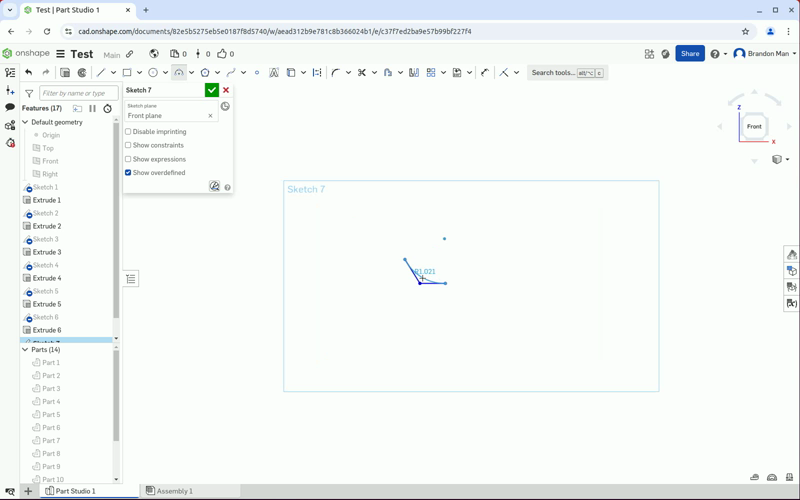
scroll(6)
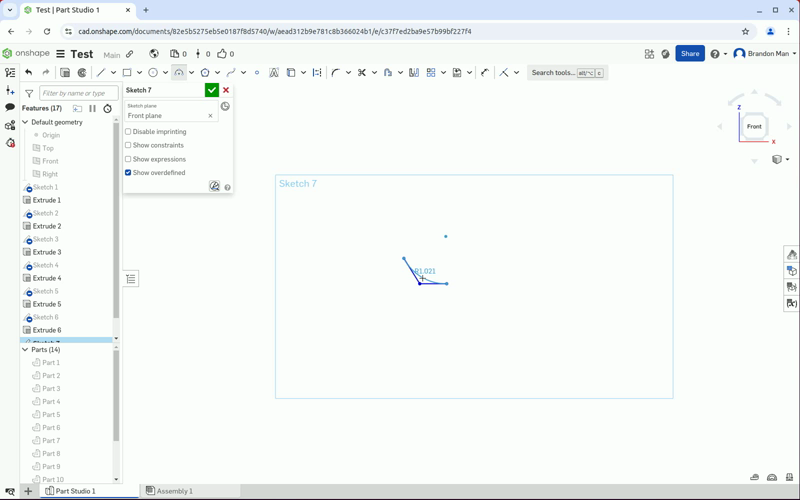
scroll(6)
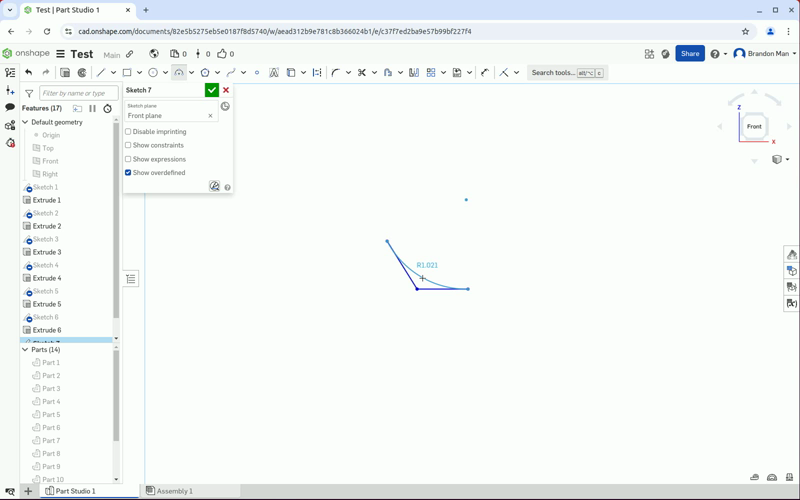
click(422, 277)
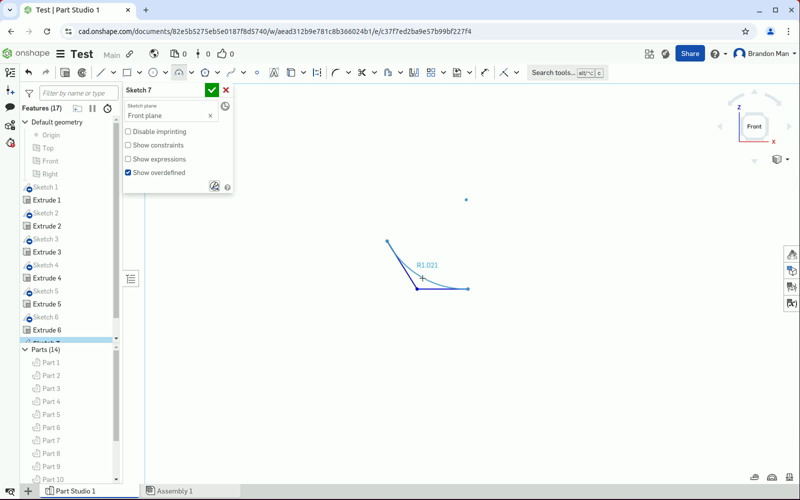
scroll(-6)
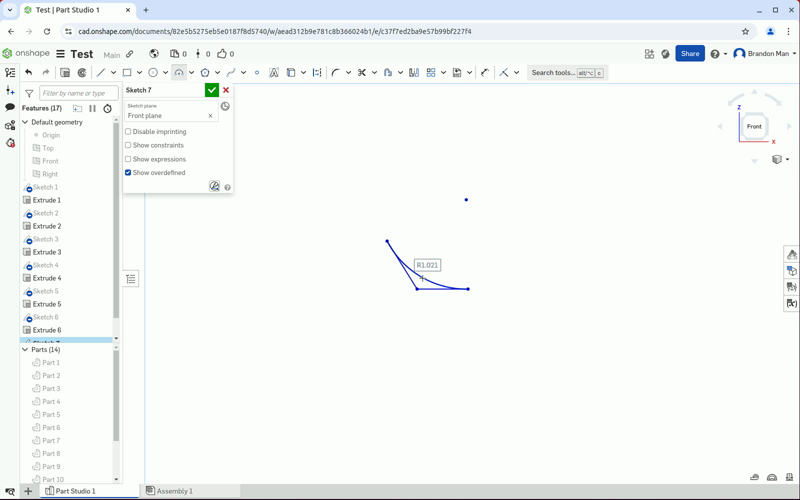
scroll(-6)
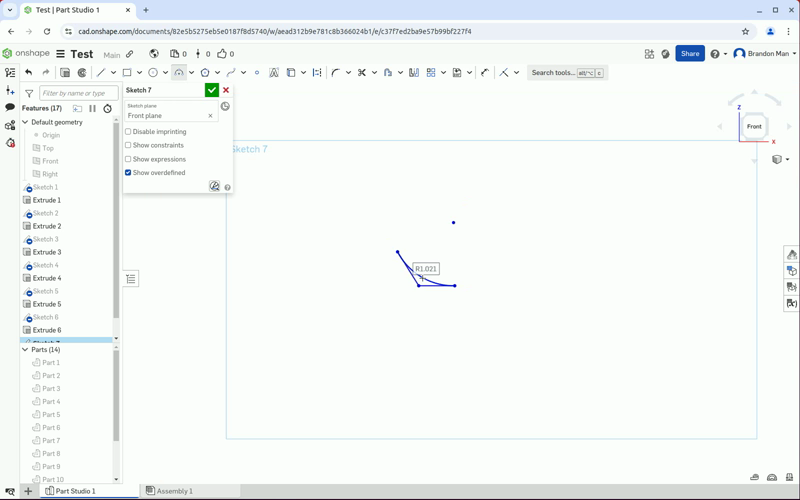
scroll(-6)
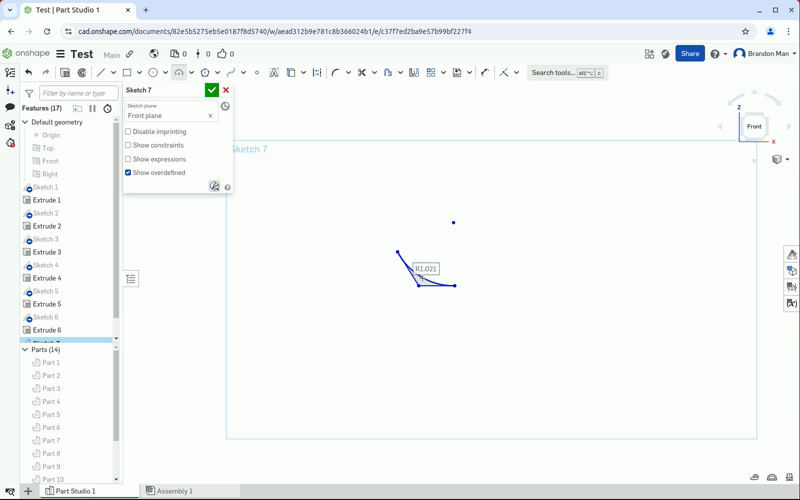
scroll(-6)
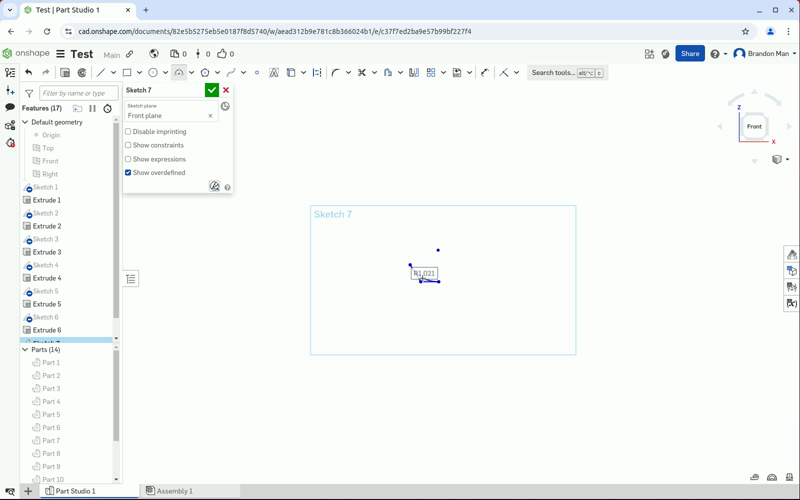
scroll(-6)
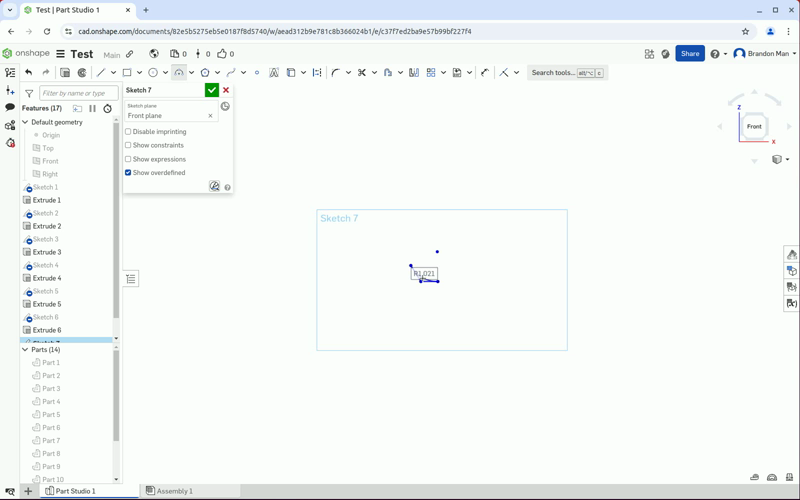
scroll(-6)
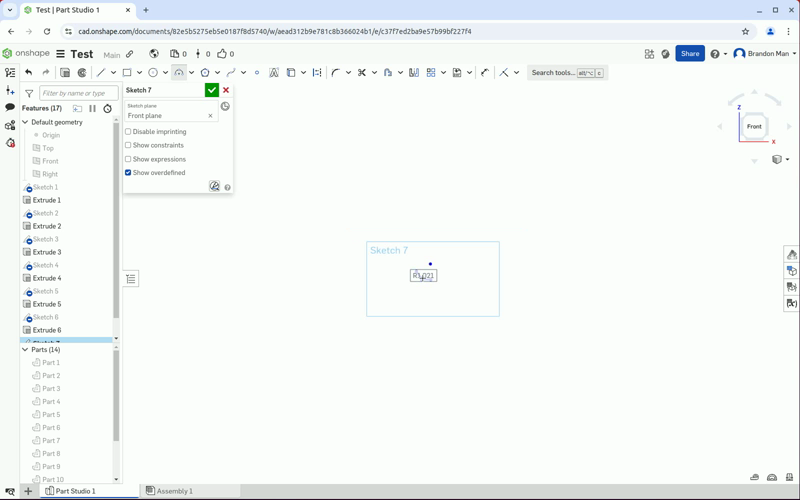
scroll(-6)
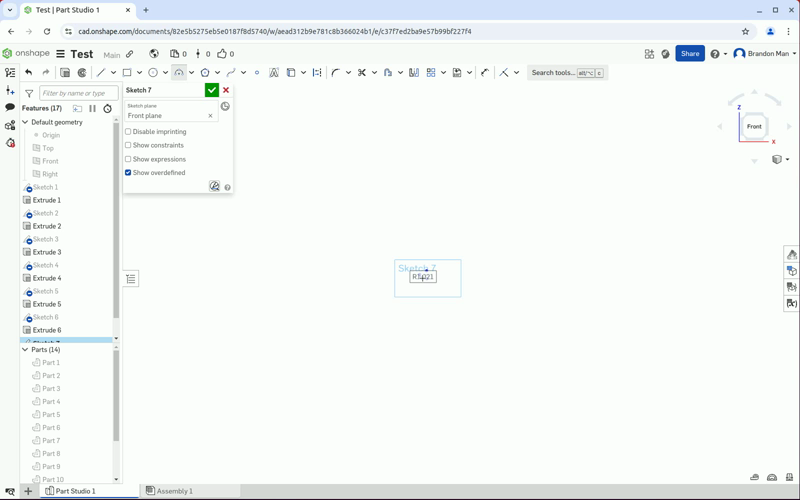
key_up(shift)
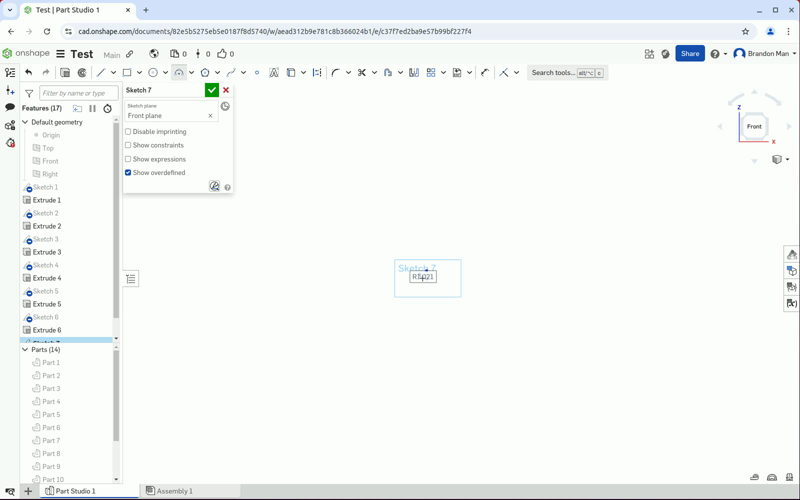
key(esc)
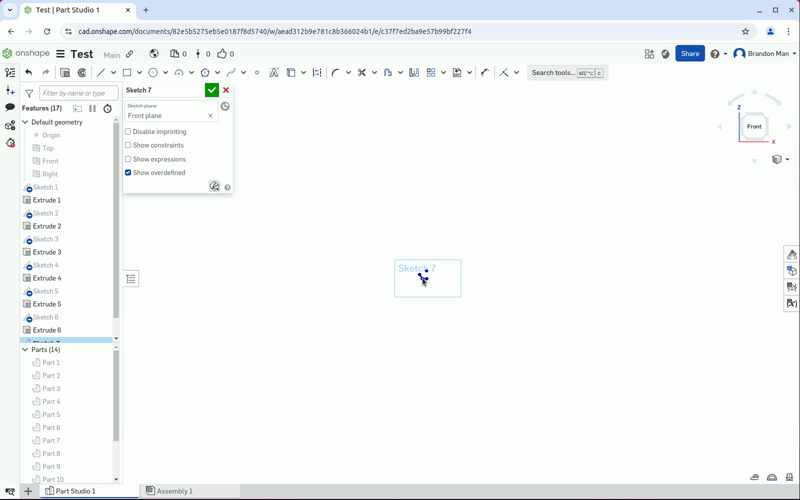
mouse_move(423, 277)
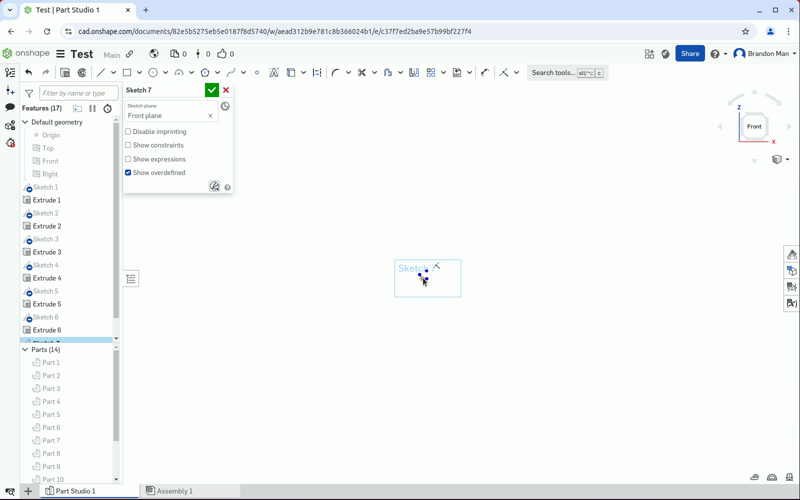
scroll(6)
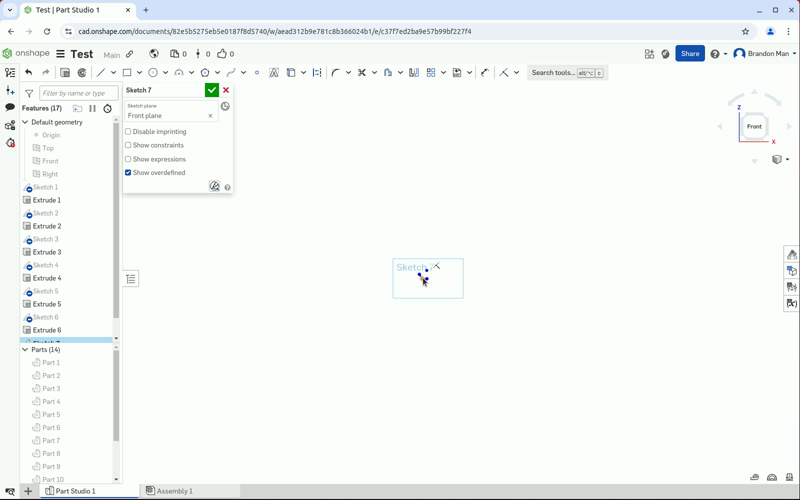
scroll(6)
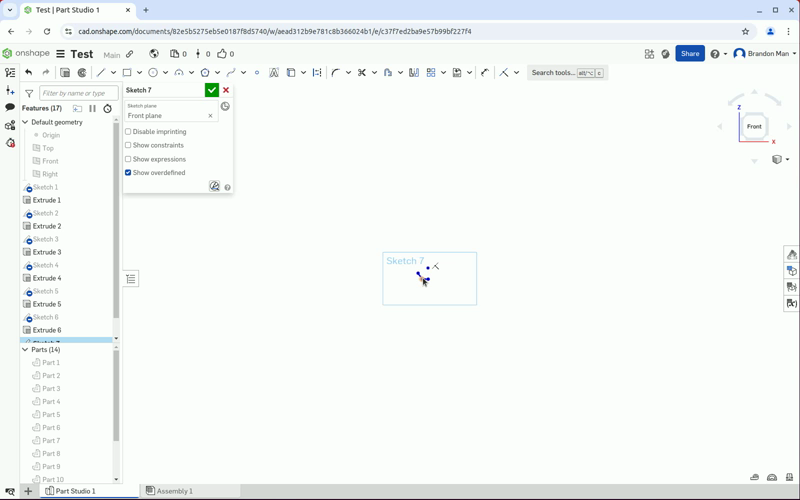
scroll(6)
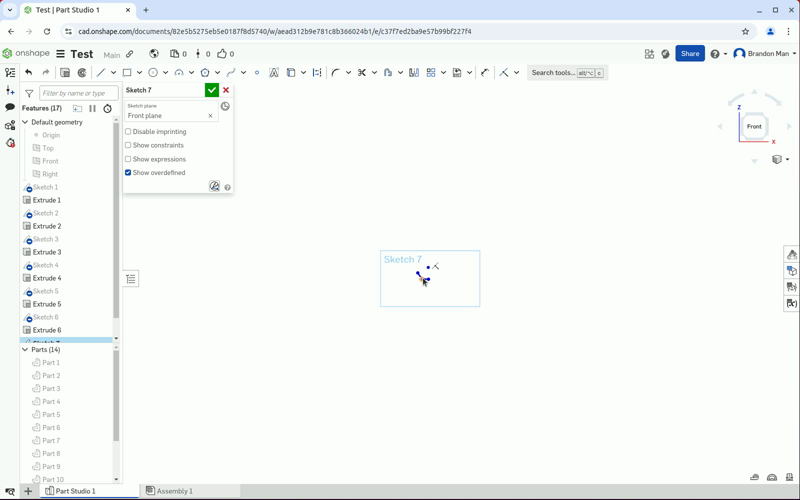
scroll(6)
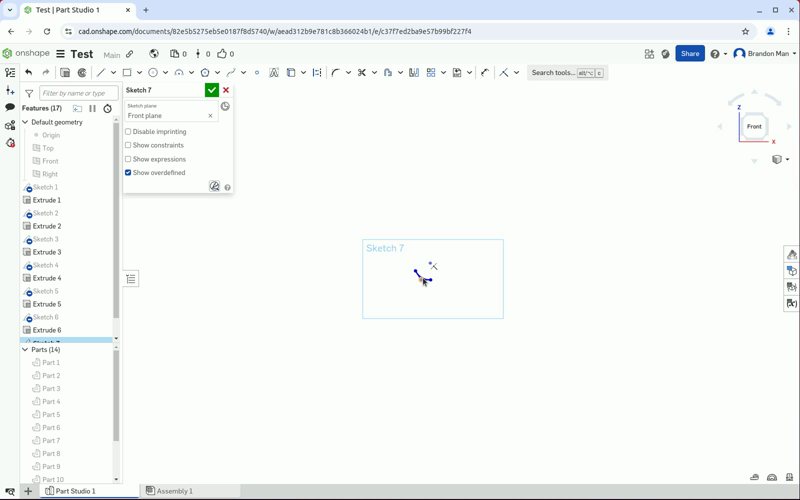
scroll(6)
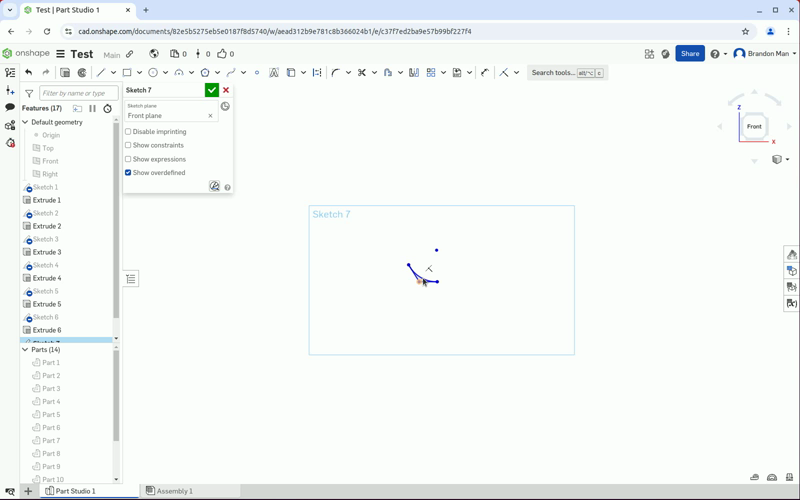
scroll(6)
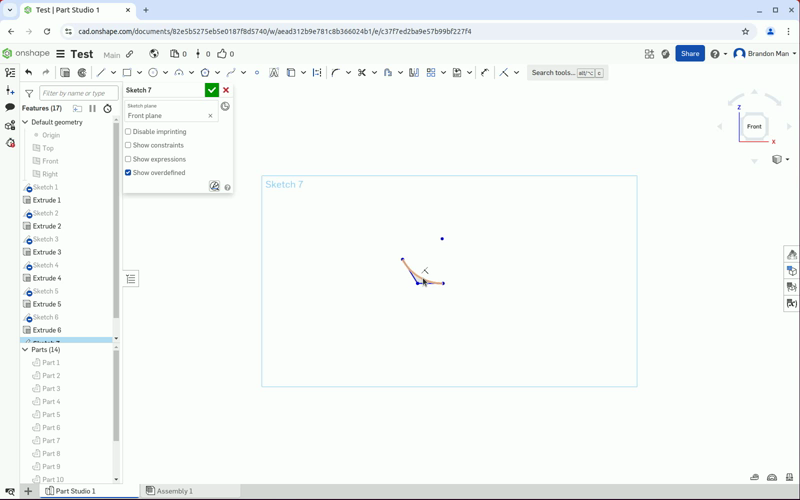
scroll(6)
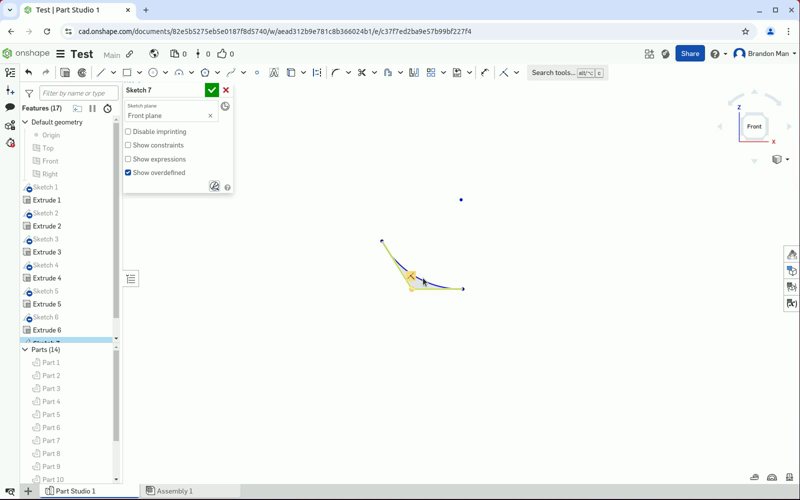
click(423, 277)
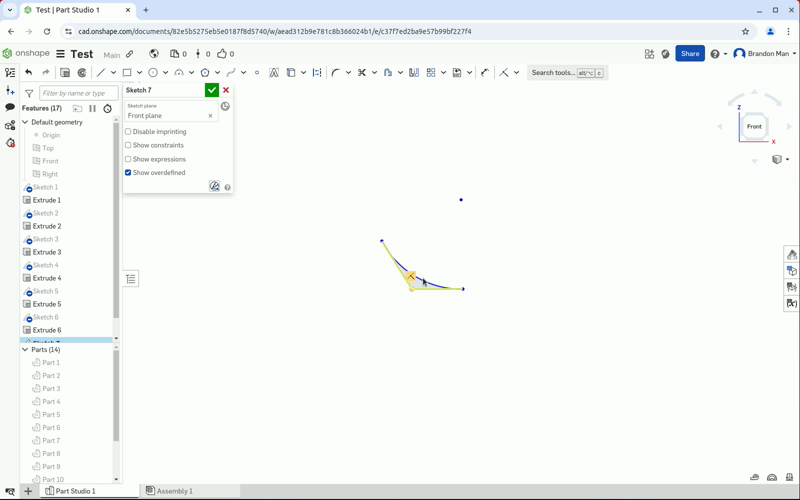
scroll(-6)
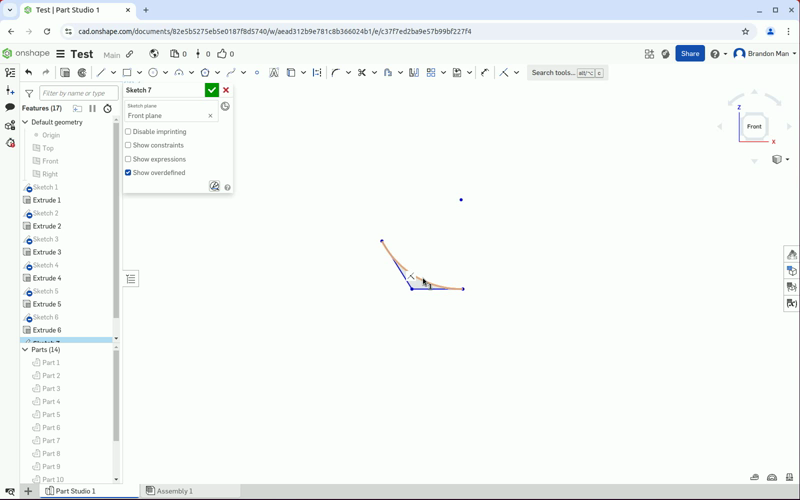
scroll(-6)
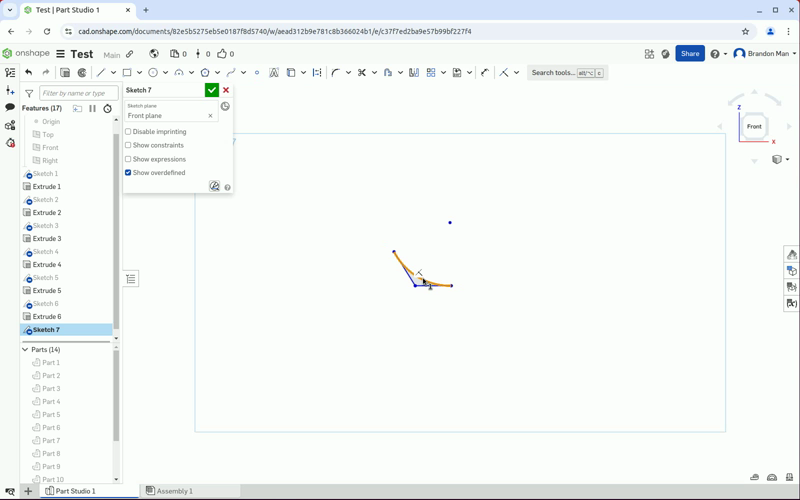
scroll(-6)
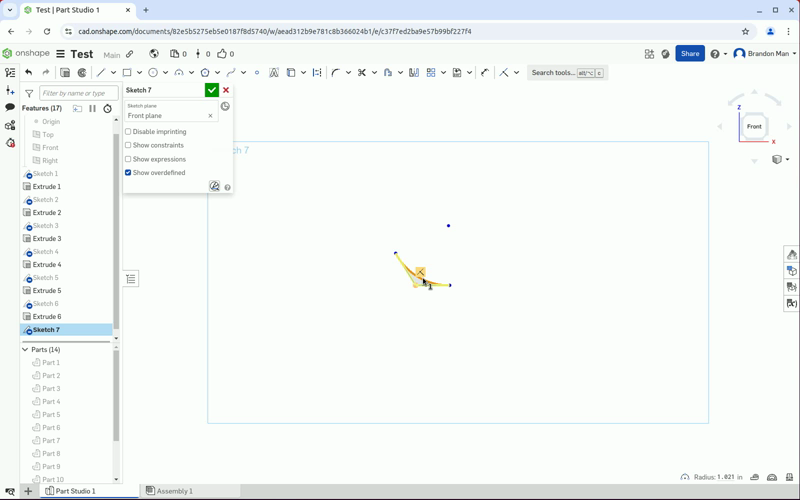
scroll(-6)
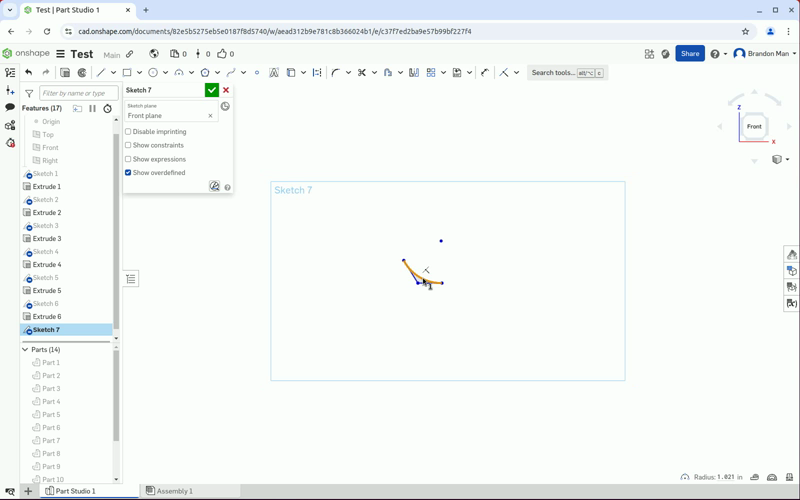
scroll(-6)
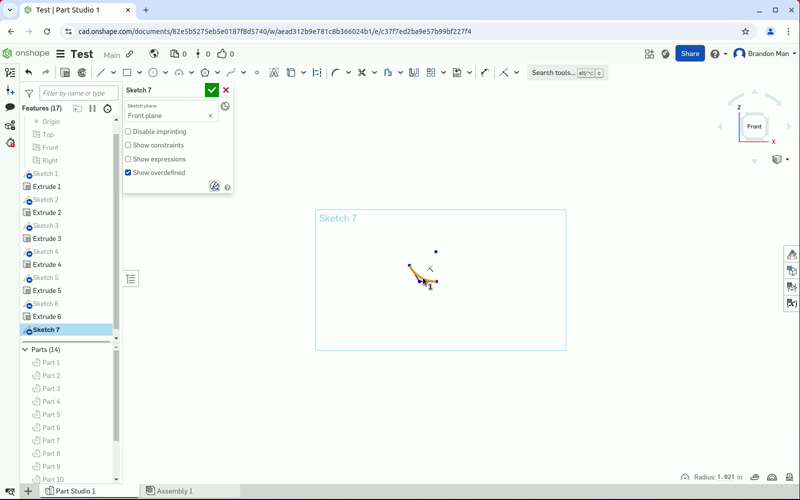
scroll(-6)
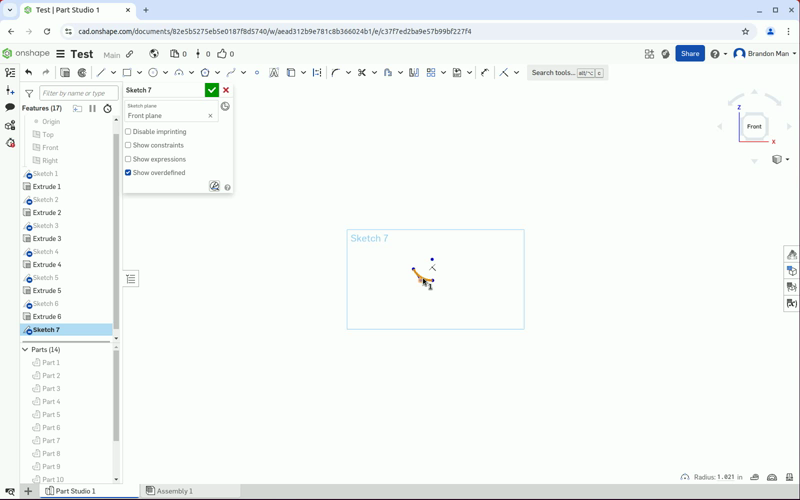
scroll(-6)
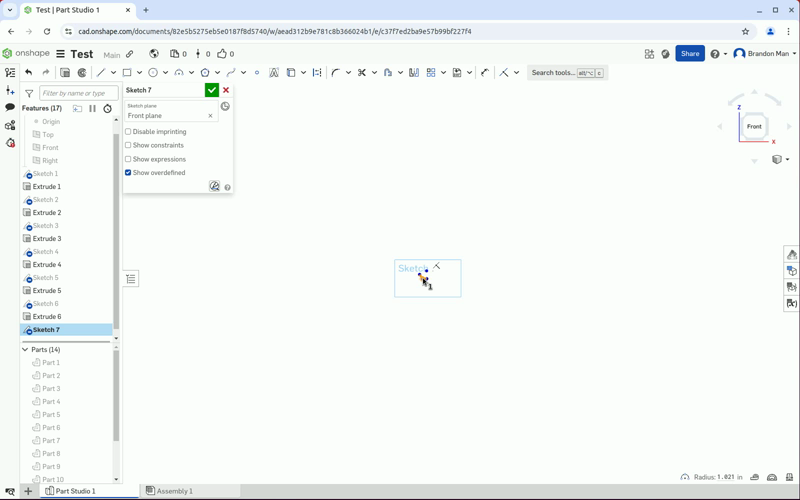
mouse_move(69, 352)
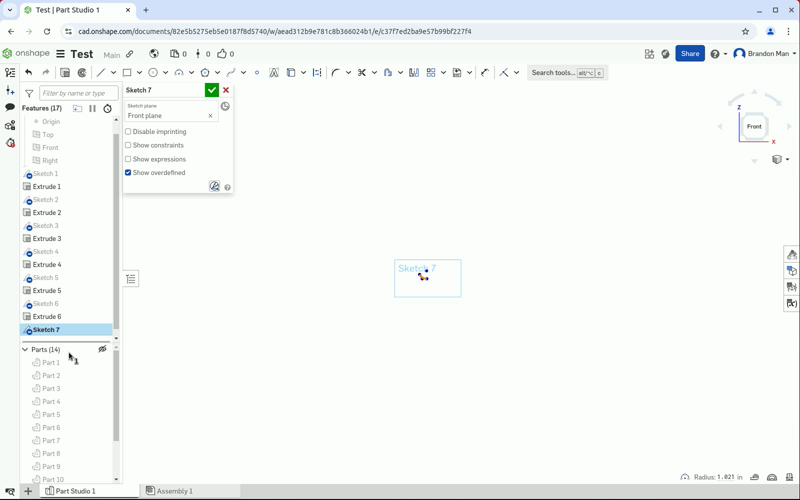
key(shift+y)
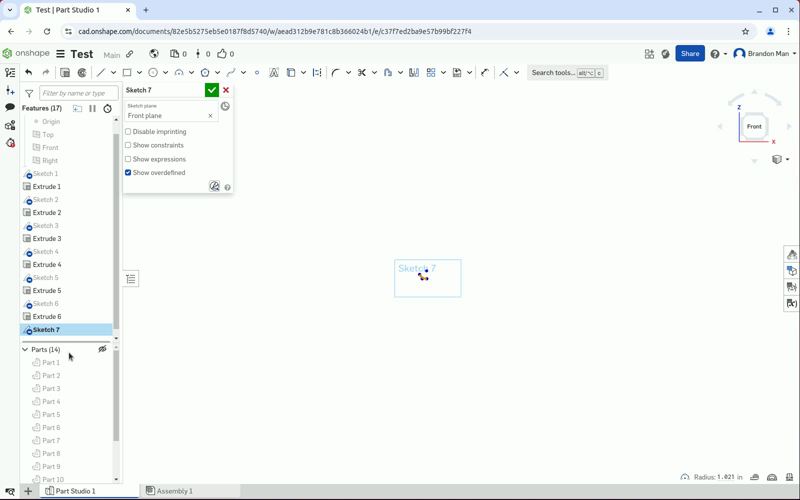
key(shift+e)
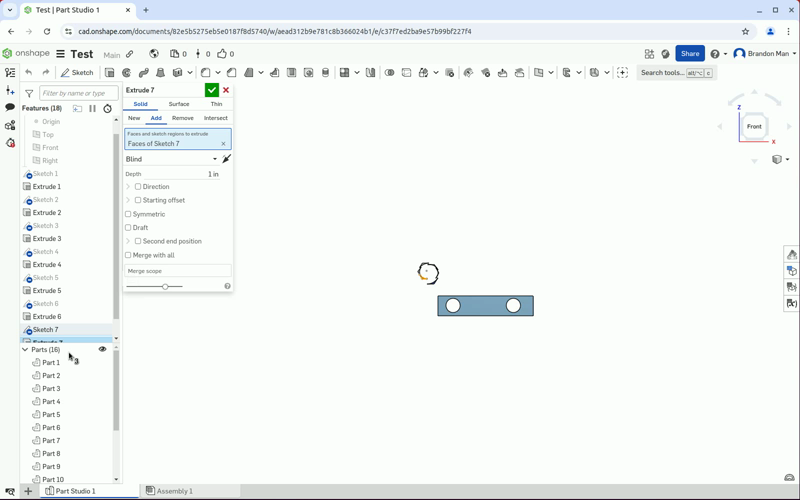
mouse_move(143, 106)
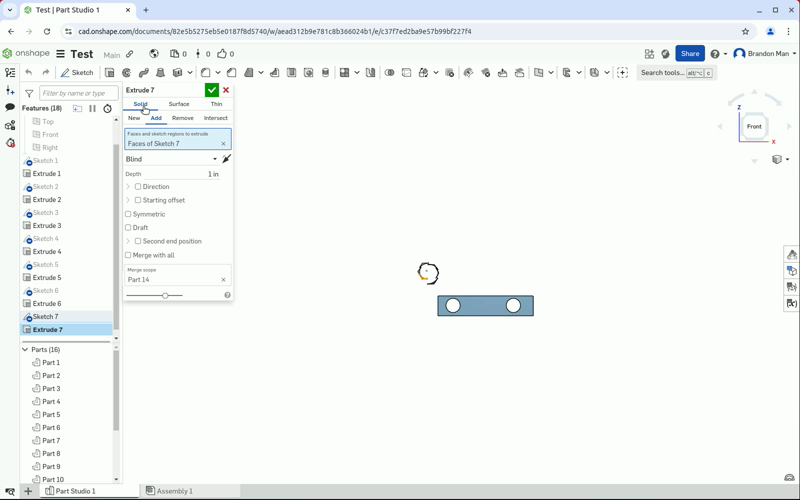
click(143, 106)
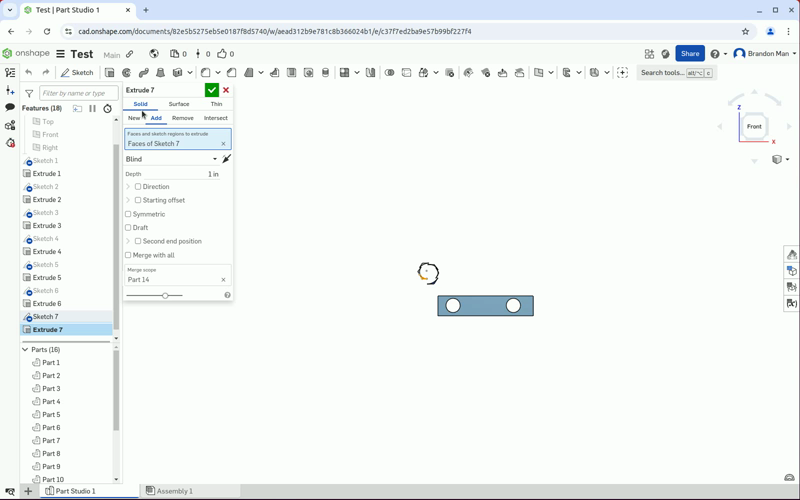
mouse_move(137, 120)
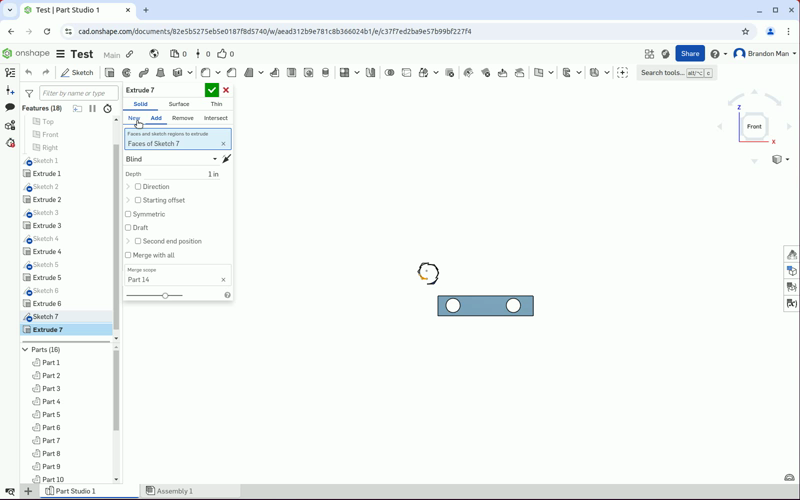
click(137, 120)
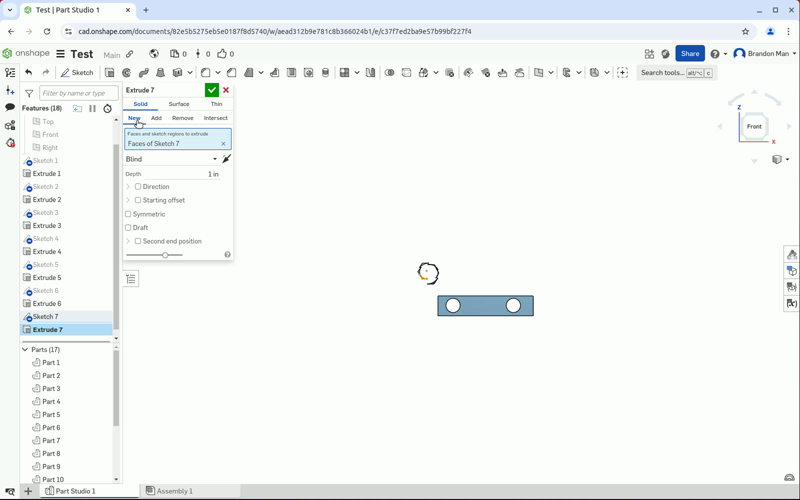
key(tab, 4)
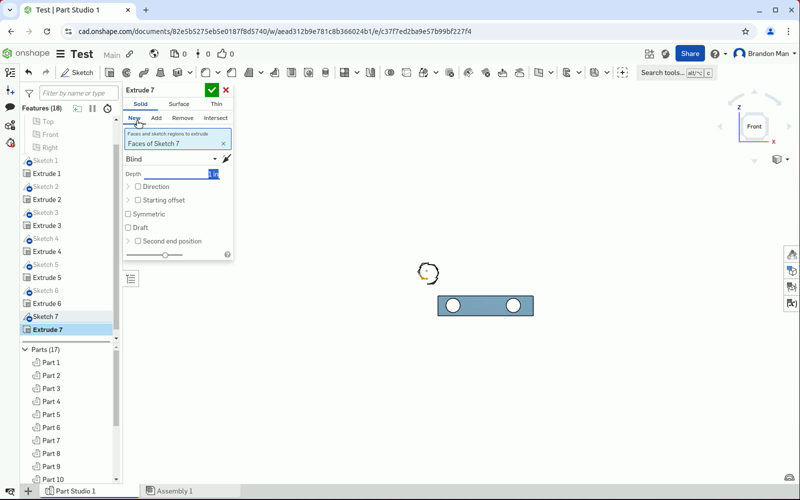
text(1.685)
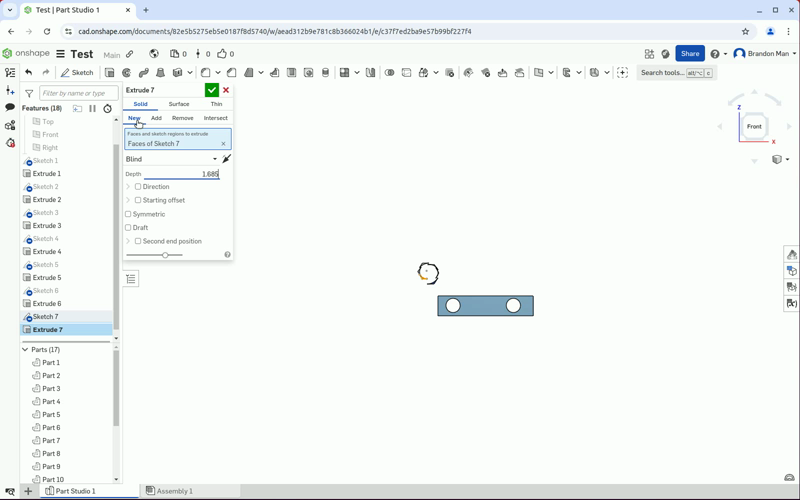
key(enter)
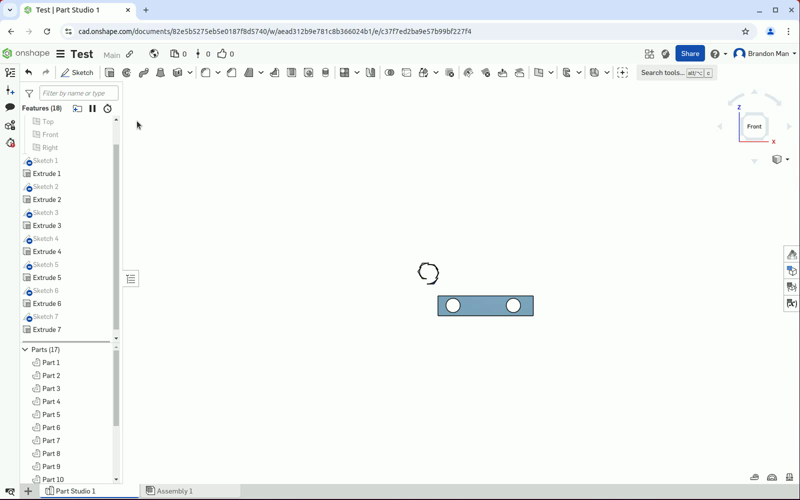
key(shift+h)
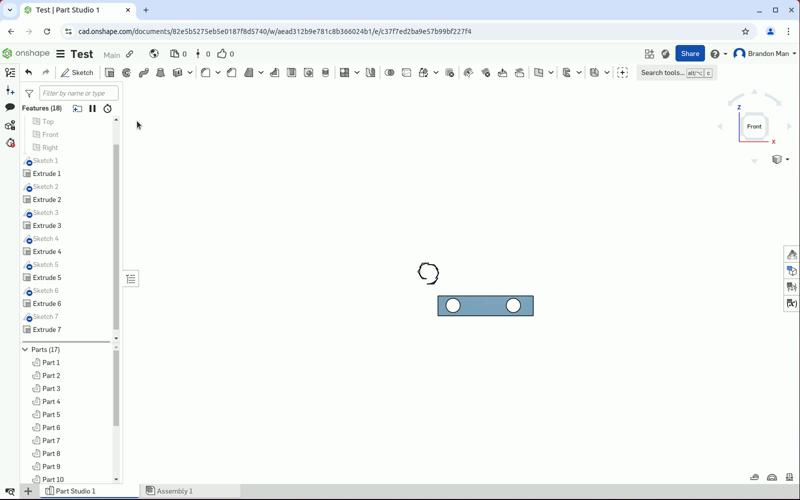
key(shift+h)
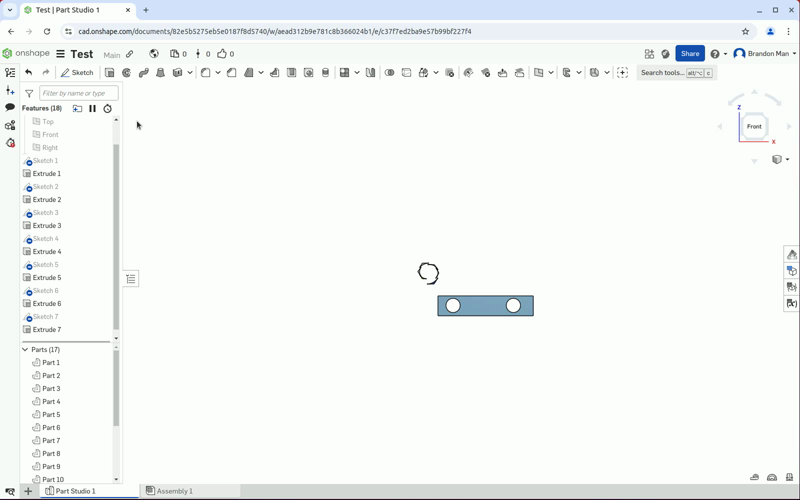
mouse_move(69, 163)
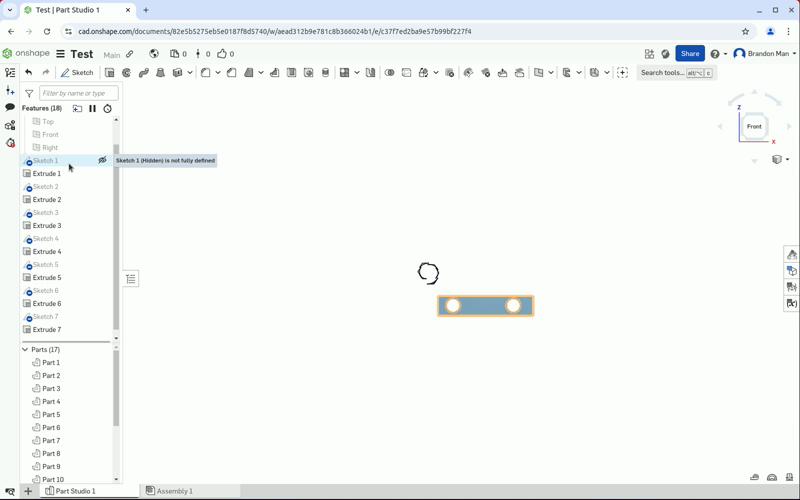
click(69, 163)
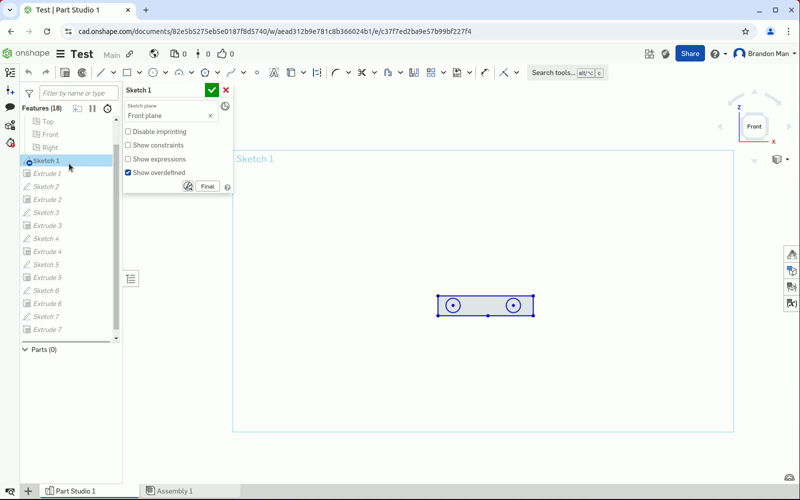
mouse_move(229, 92)
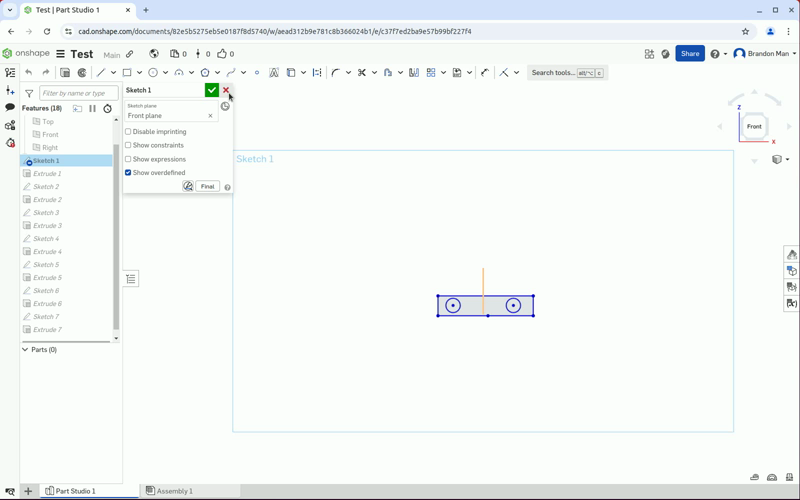
click(229, 92)
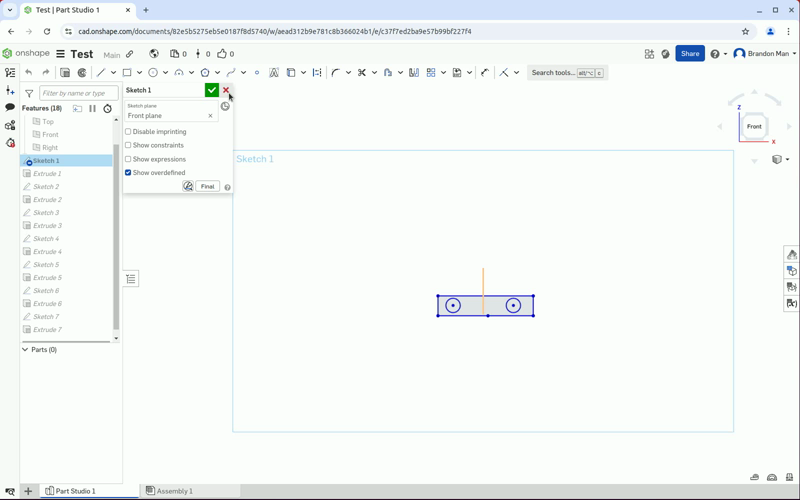
key(shift+s)
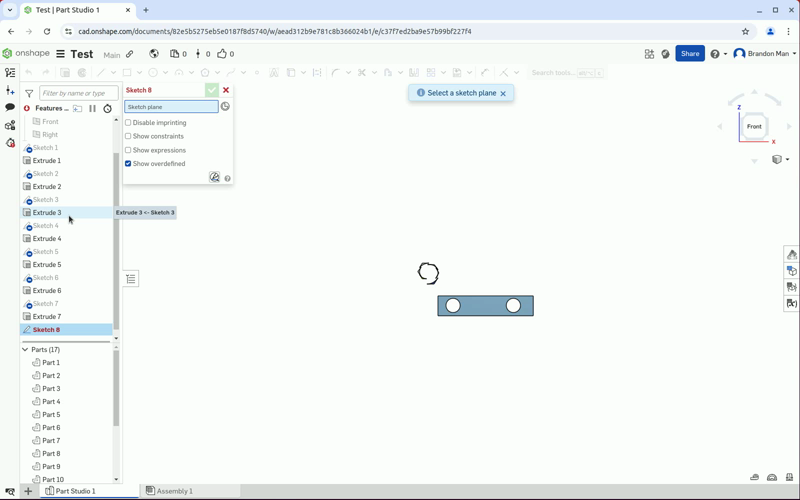
scroll(3)
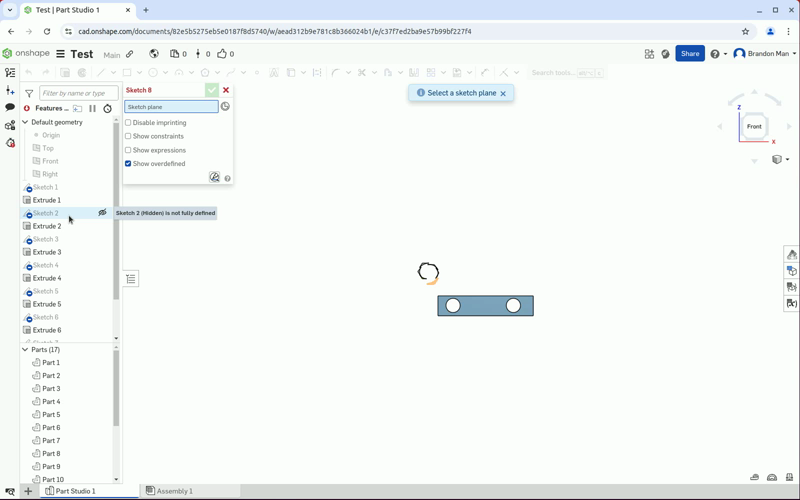
mouse_move(69, 163)
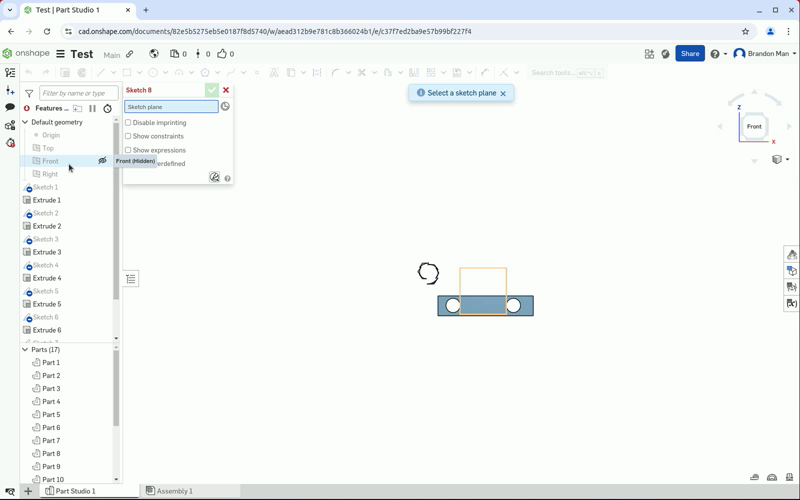
click(69, 163)
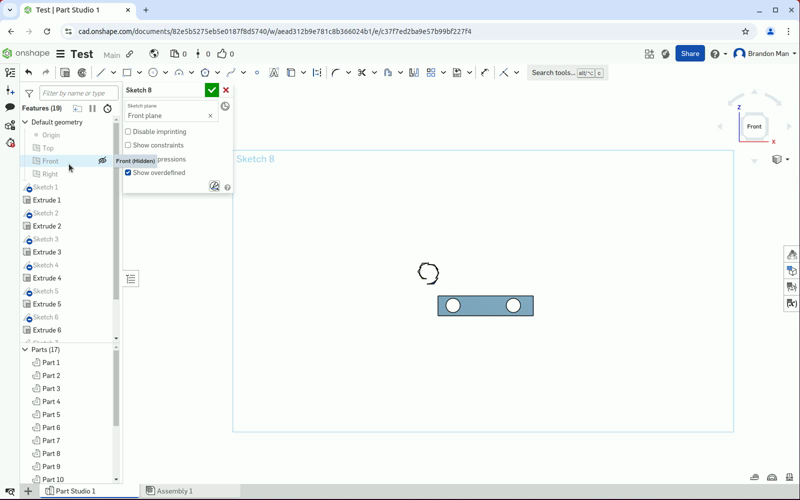
mouse_move(69, 352)
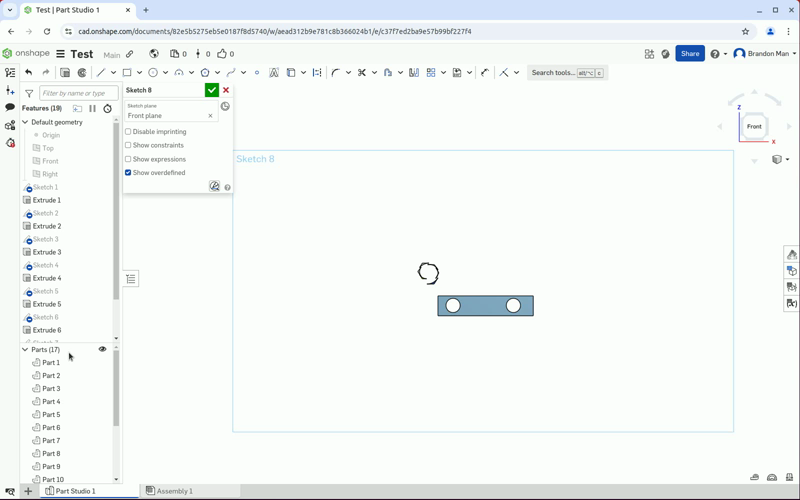
key(y)
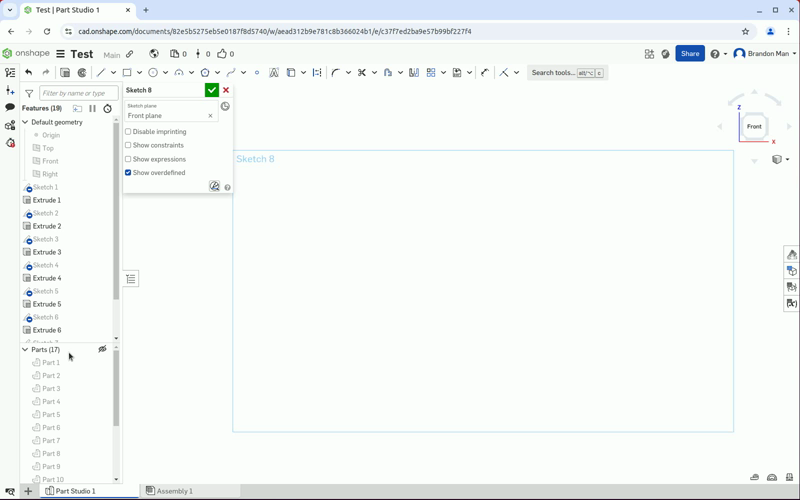
key(c)
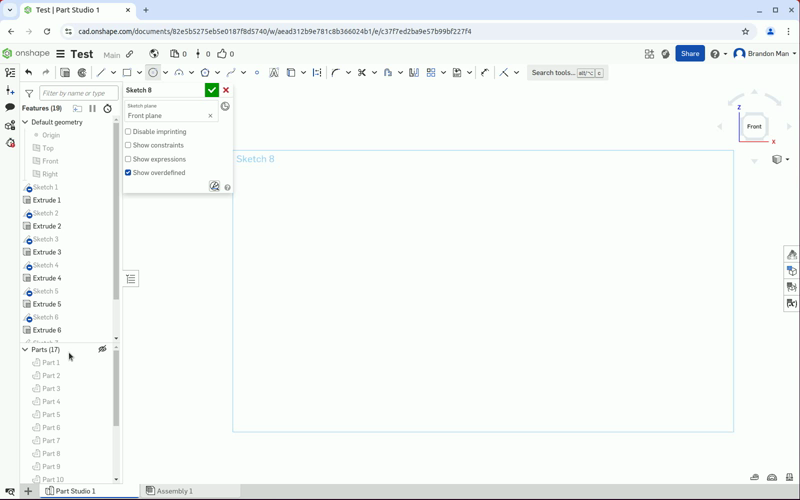
key_down(shift)
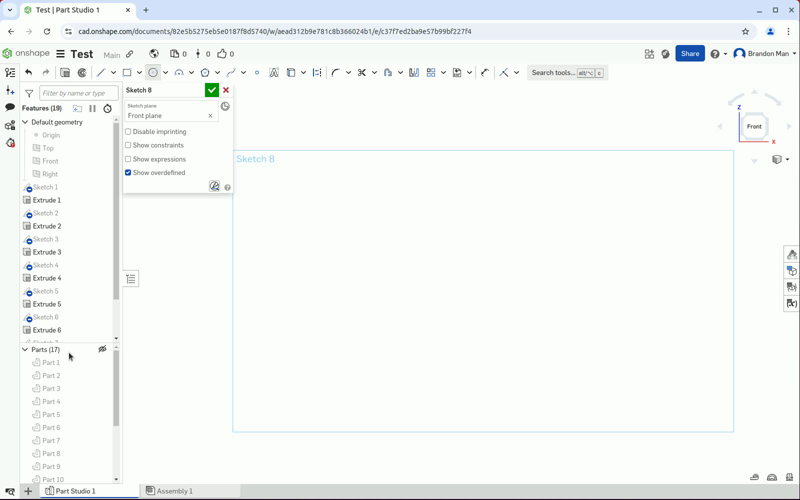
mouse_move(426, 272)
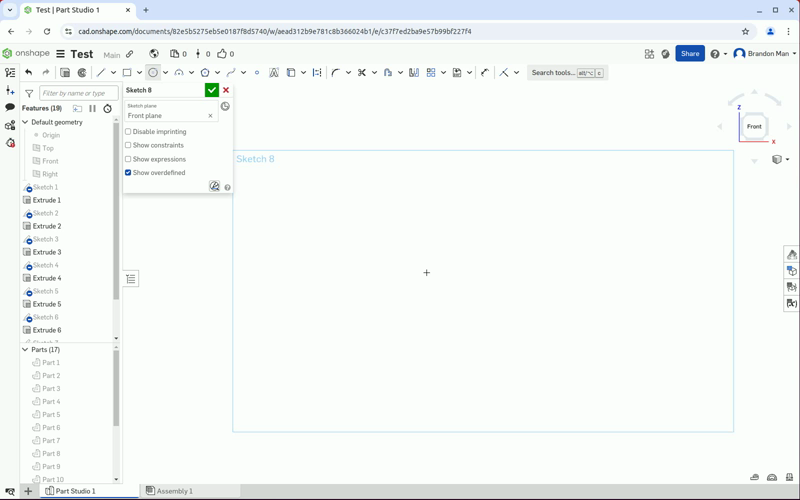
click(426, 272)
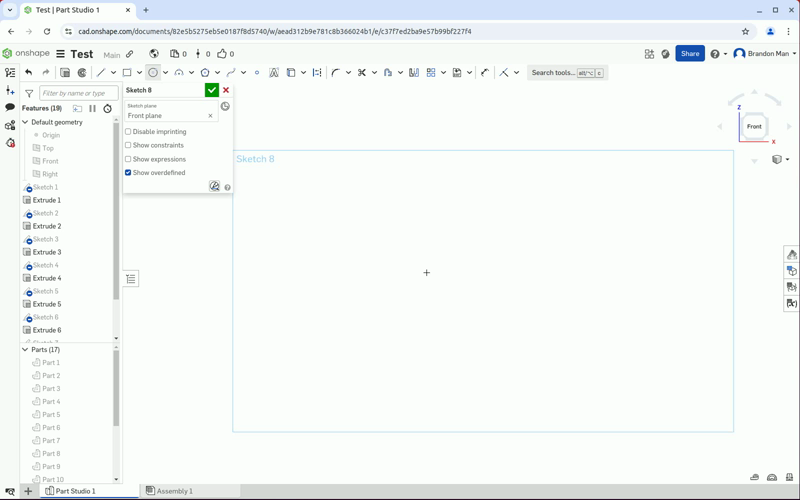
key_up(shift)
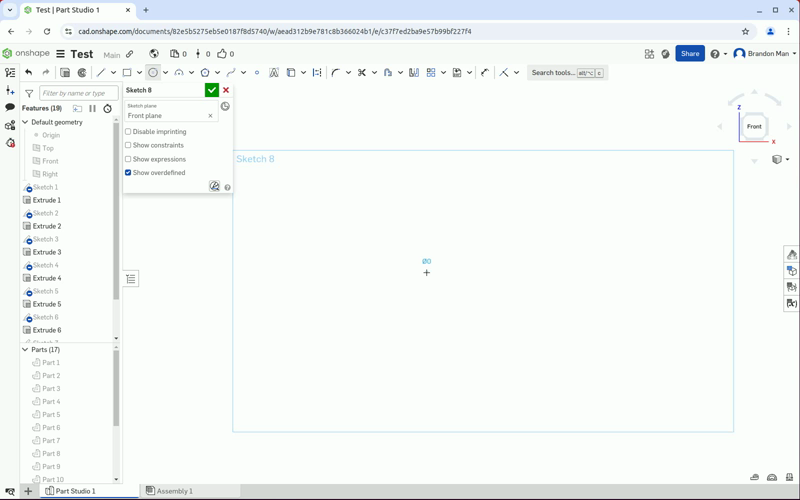
mouse_move(433, 272)
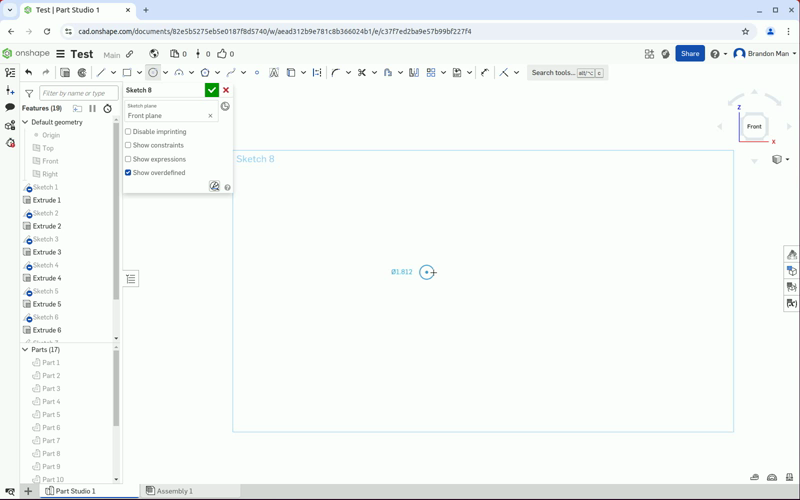
click(433, 272)
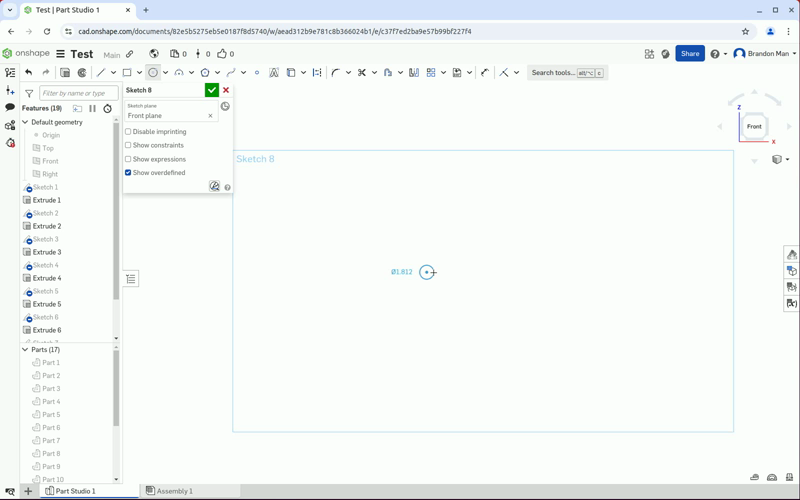
key(esc)
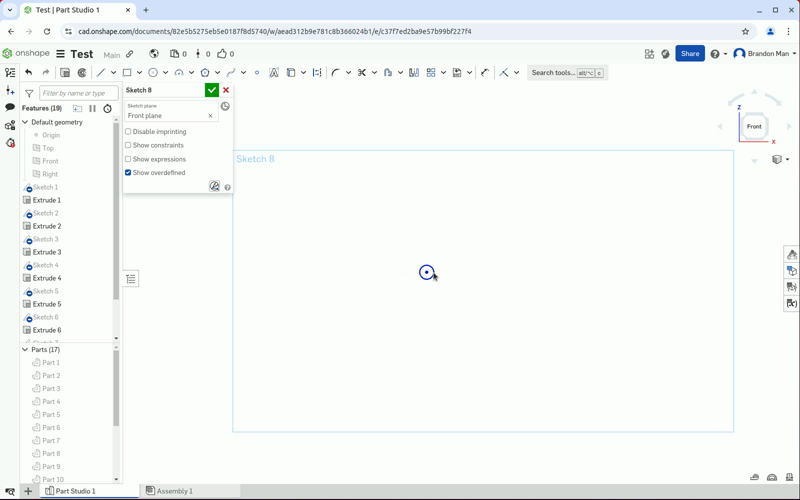
key(c)
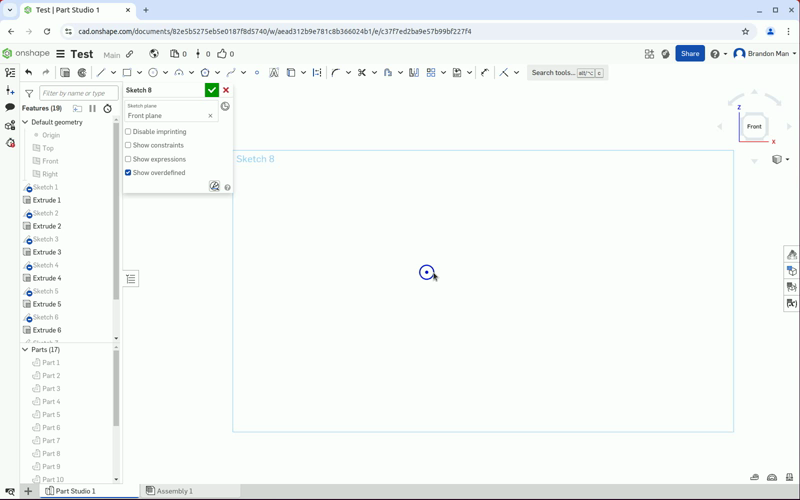
key_down(shift)
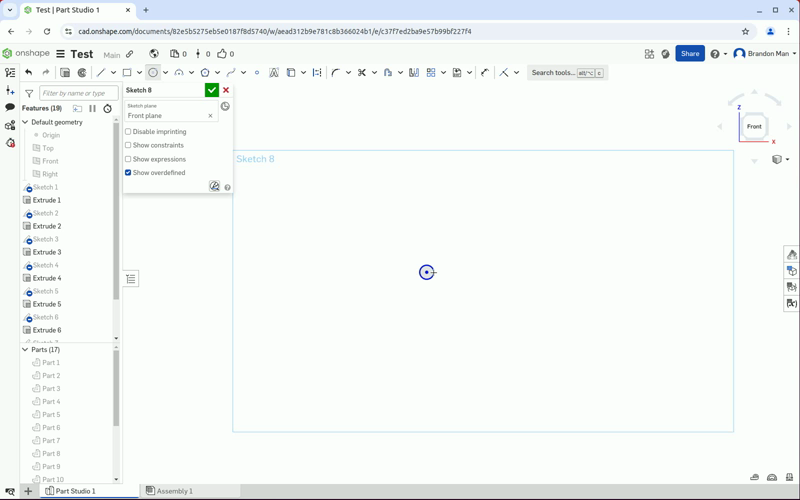
mouse_move(426, 272)
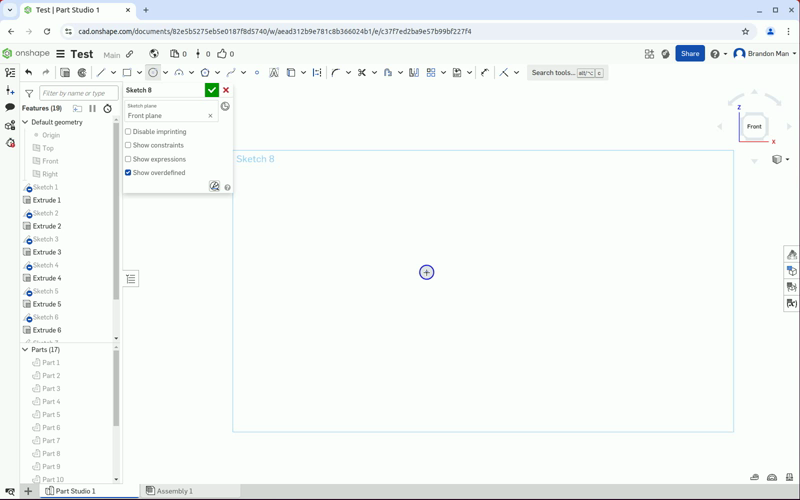
click(426, 272)
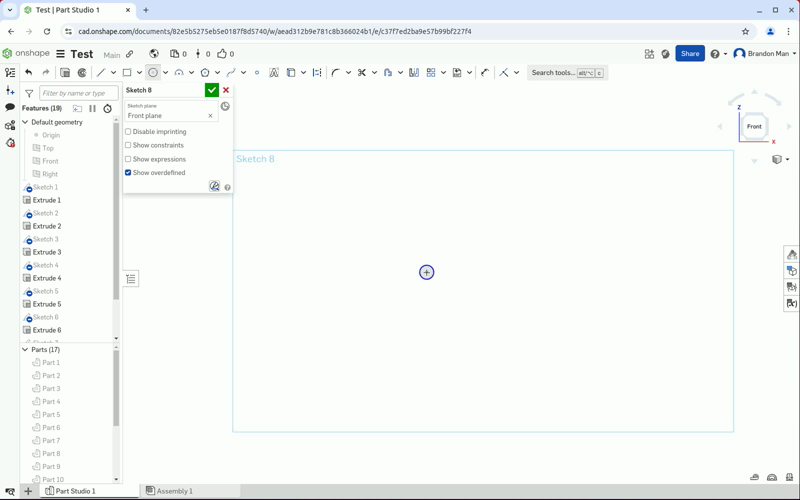
key_up(shift)
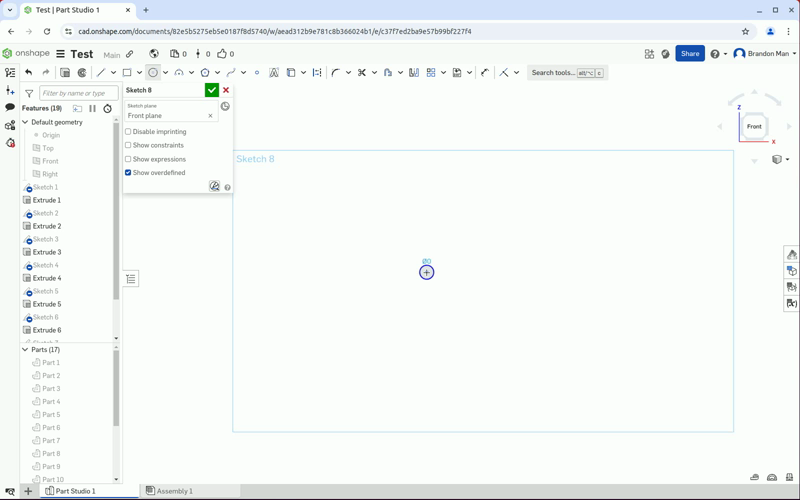
mouse_move(431, 272)
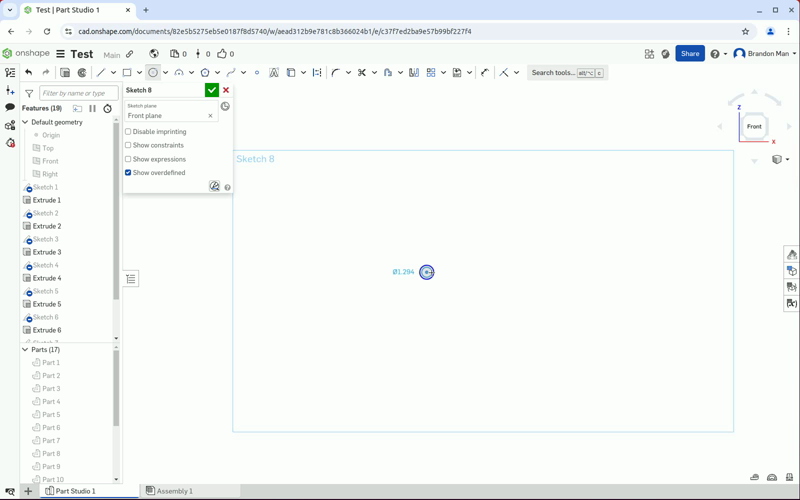
scroll(6)
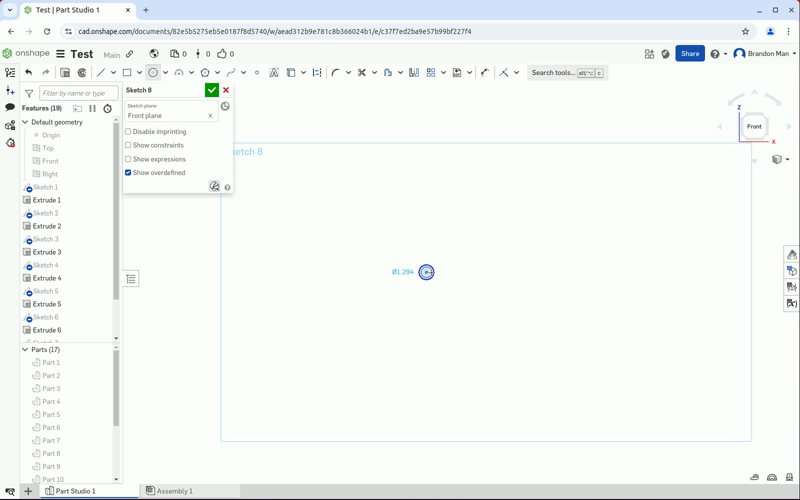
scroll(6)
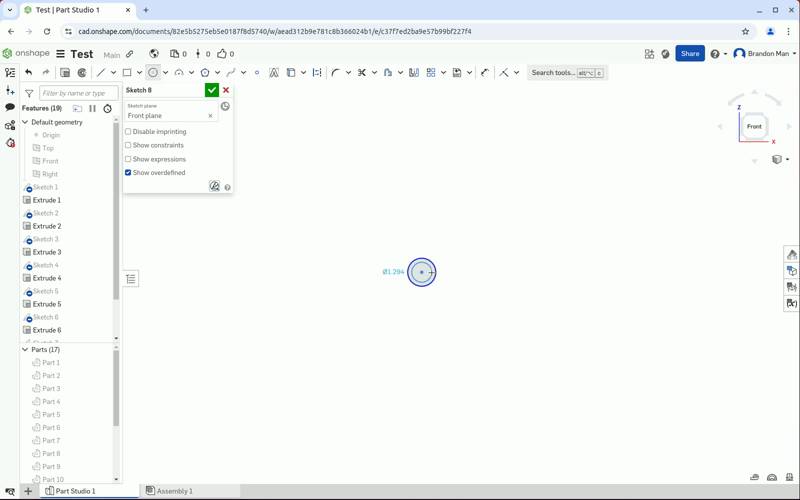
scroll(6)
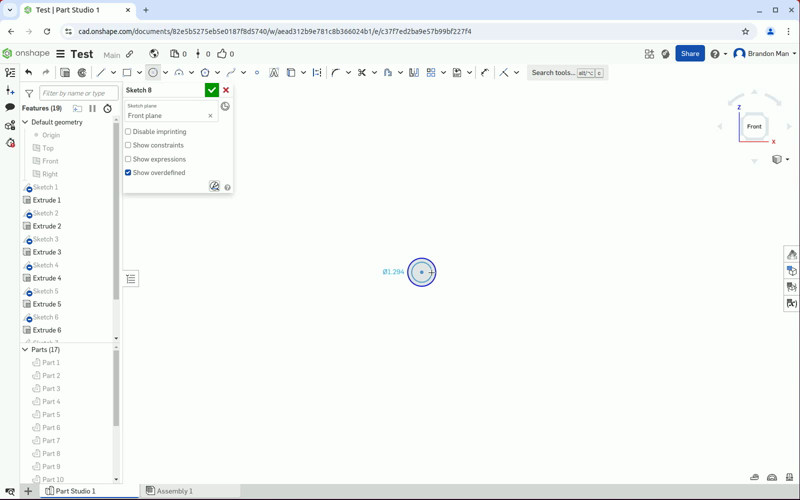
scroll(6)
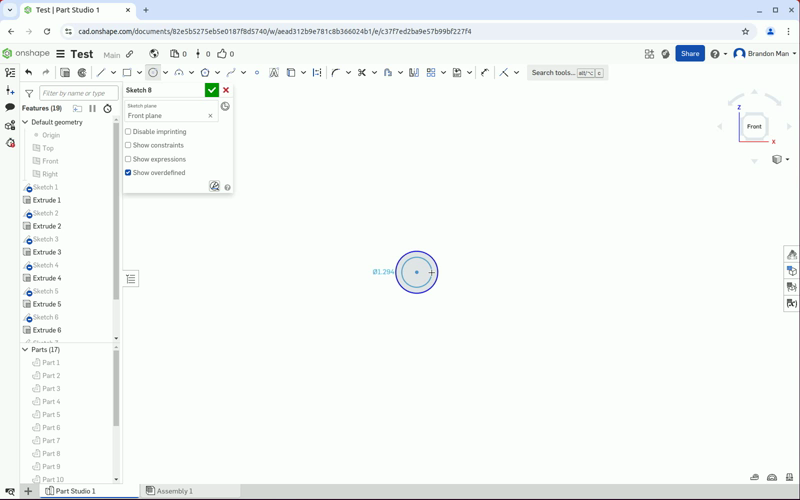
scroll(6)
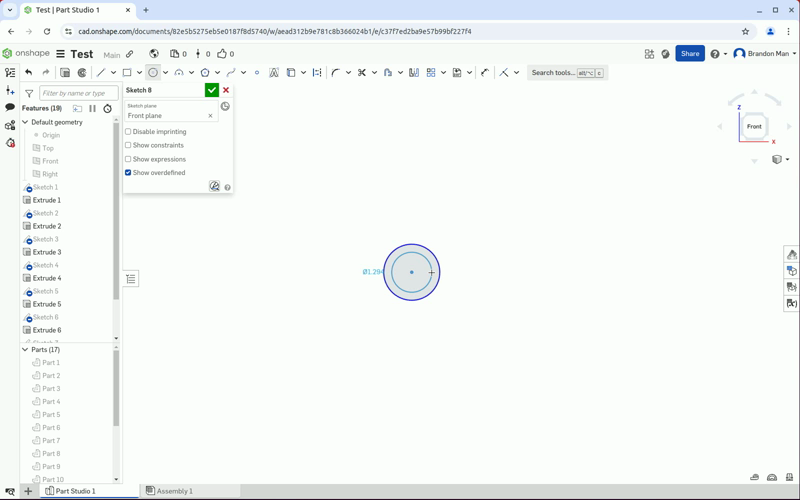
scroll(6)
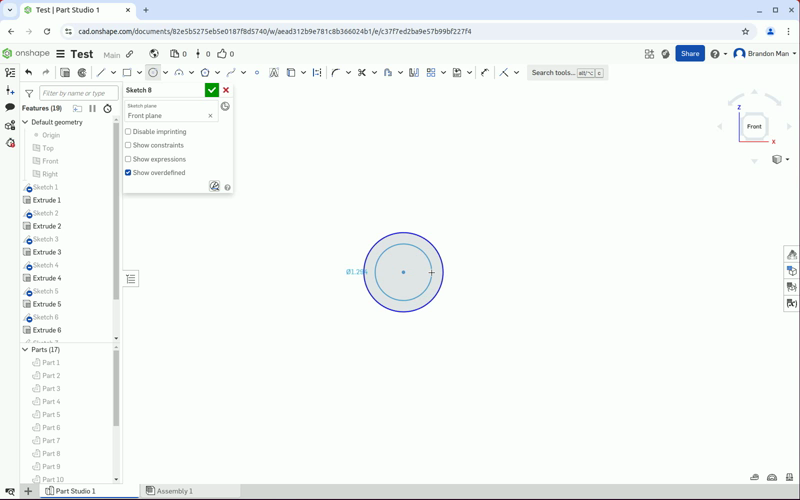
scroll(6)
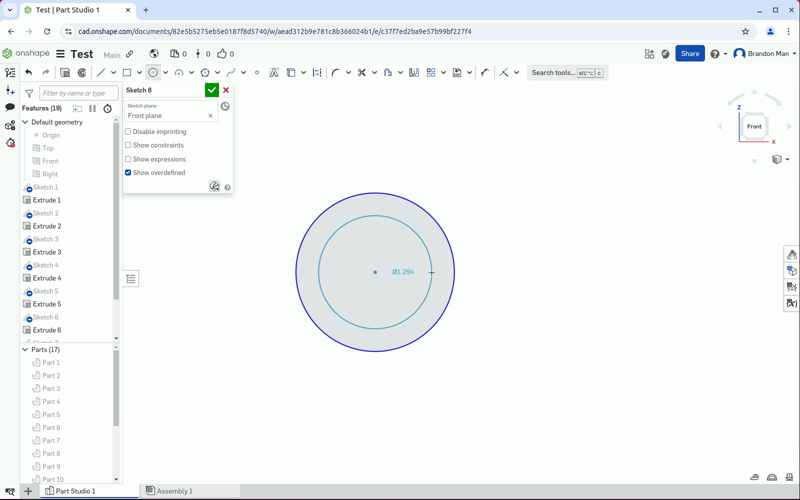
click(431, 272)
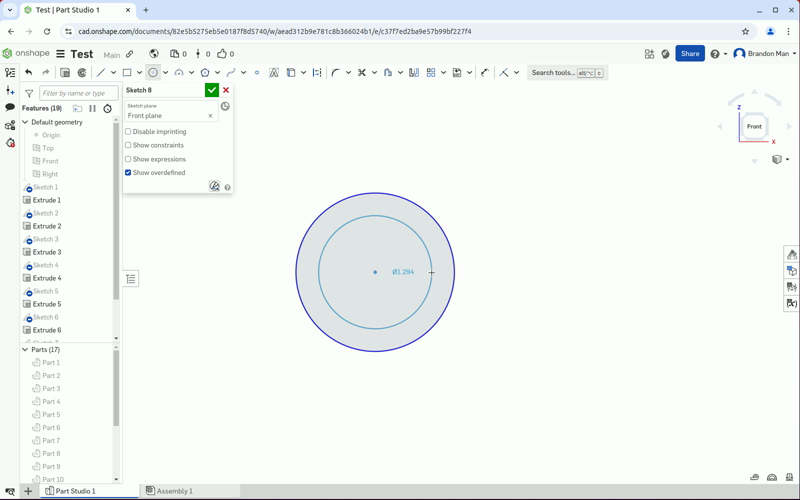
scroll(-6)
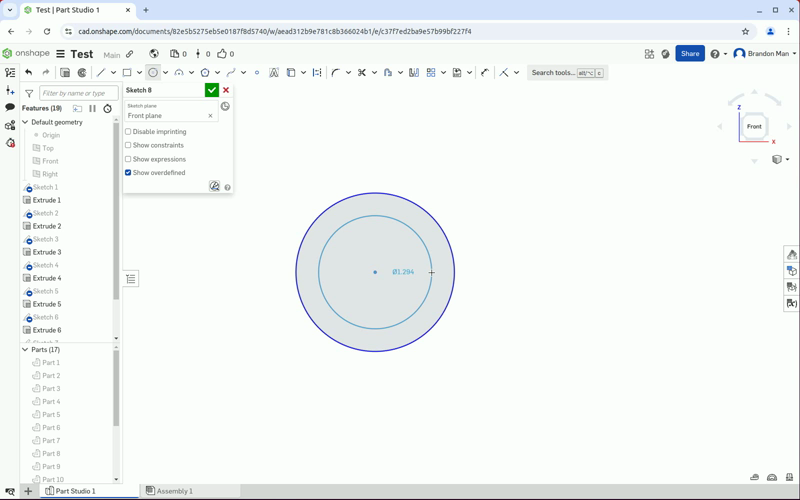
scroll(-6)
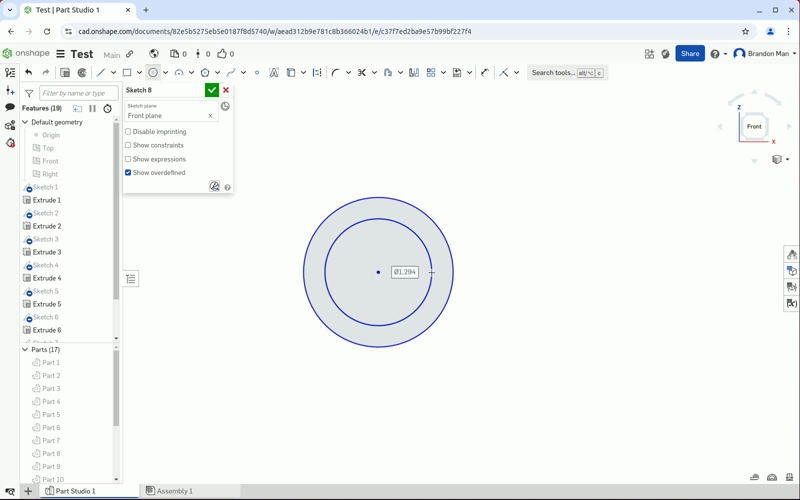
scroll(-6)
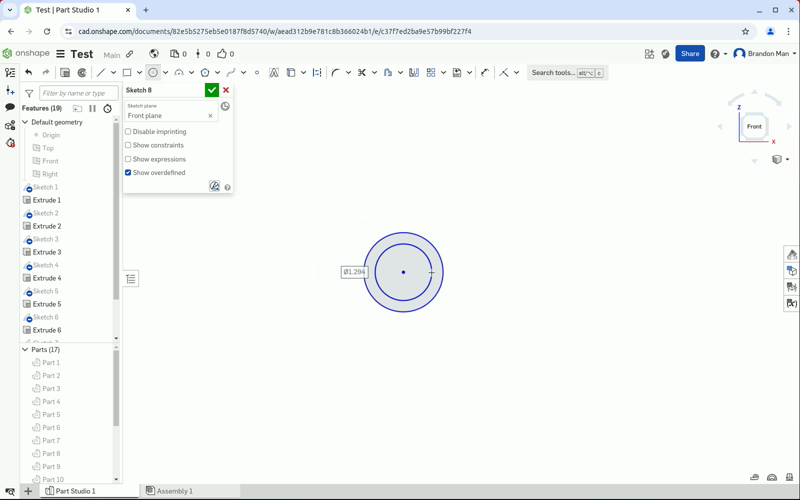
scroll(-6)
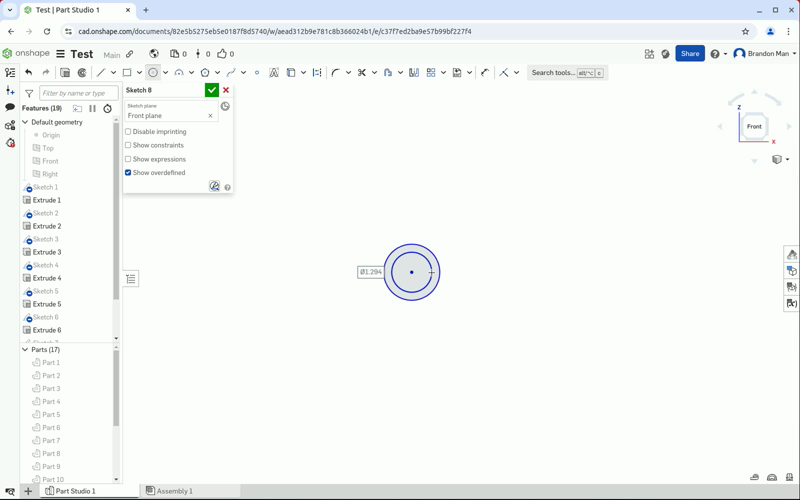
scroll(-6)
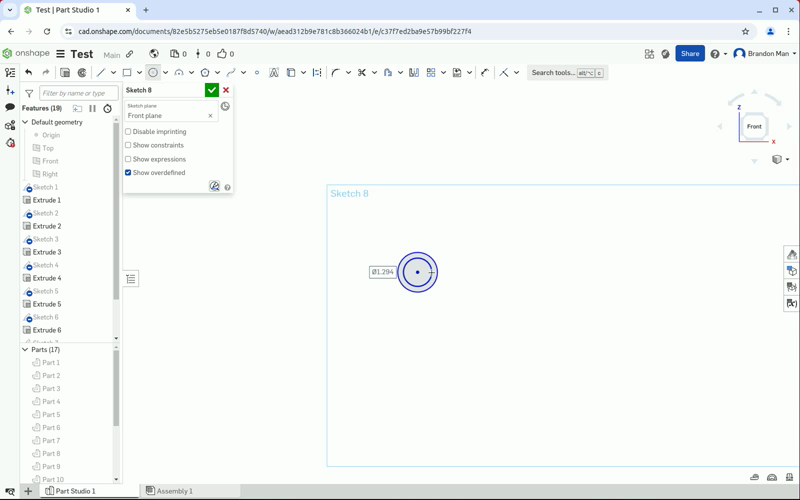
scroll(-6)
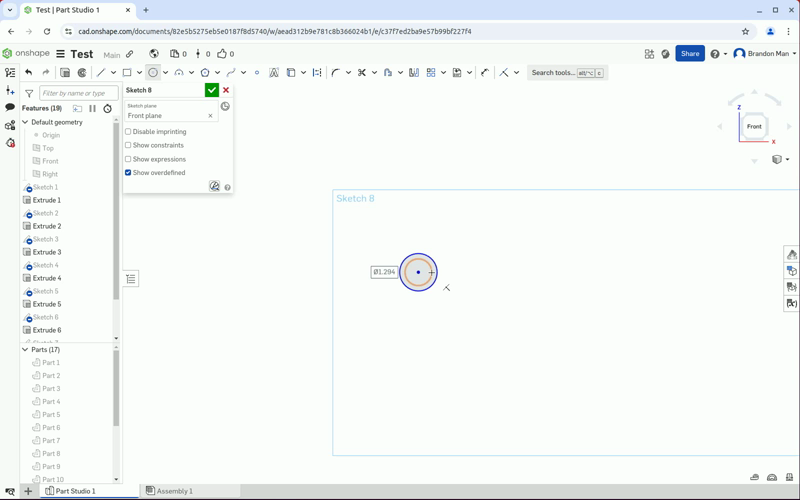
scroll(-6)
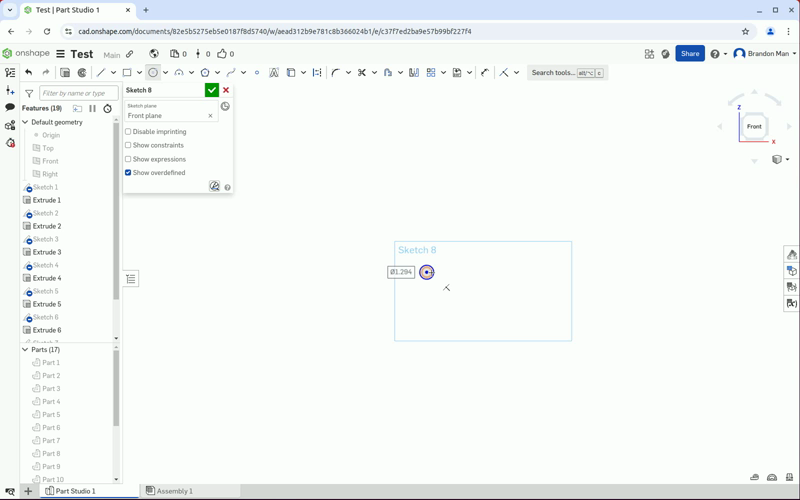
key(esc)
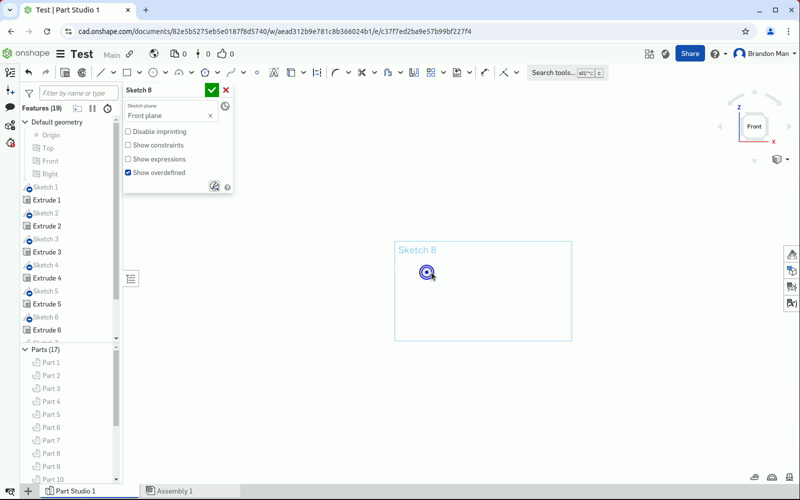
mouse_move(422, 275)
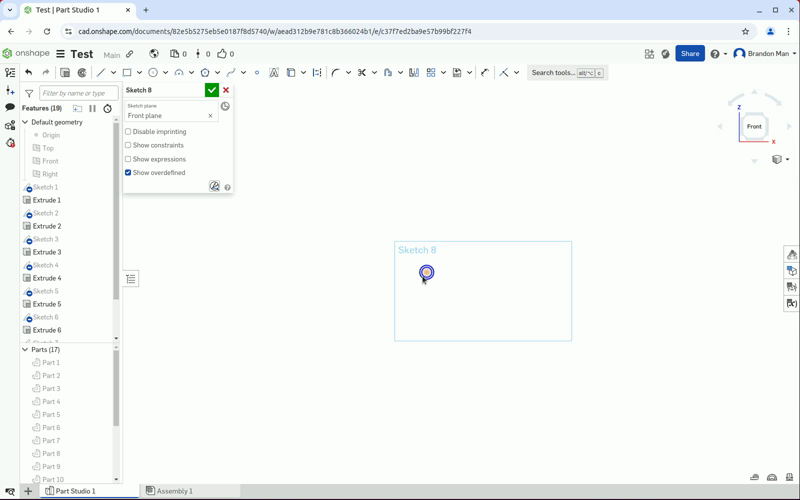
scroll(6)
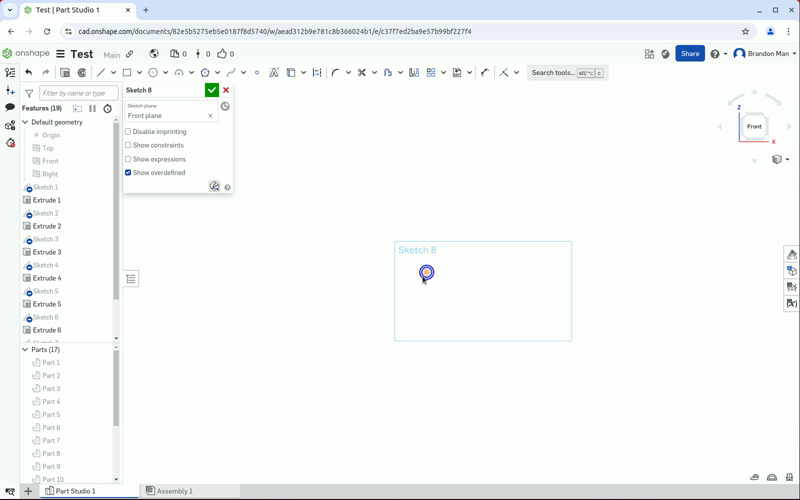
scroll(6)
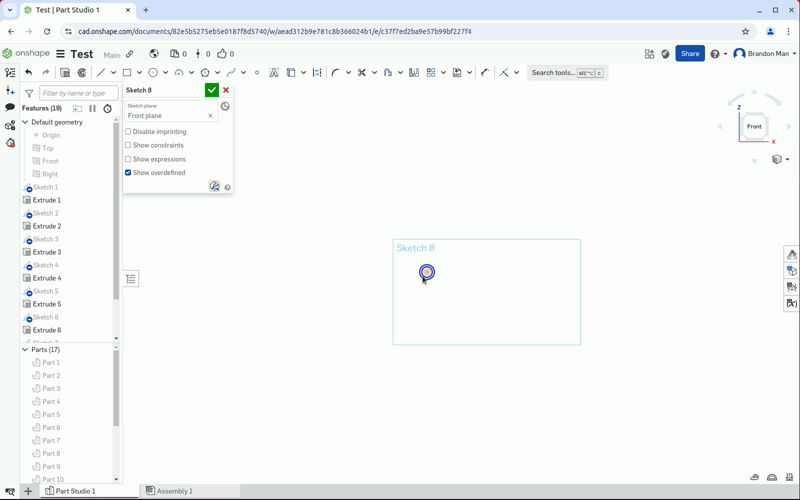
scroll(6)
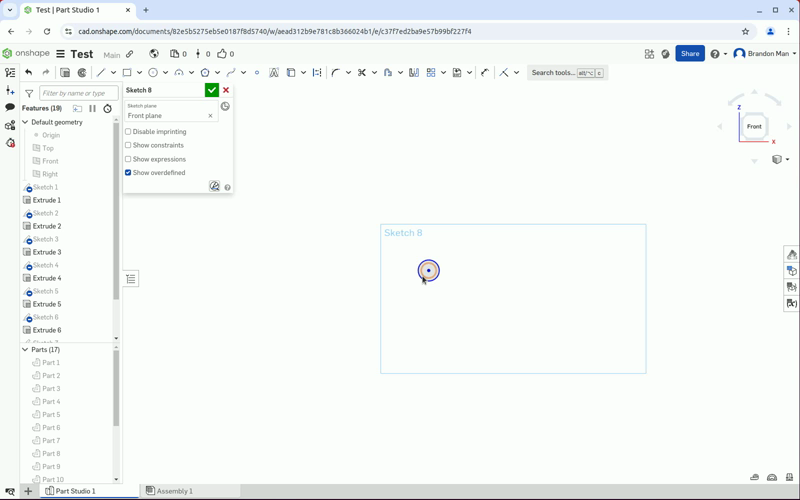
scroll(6)
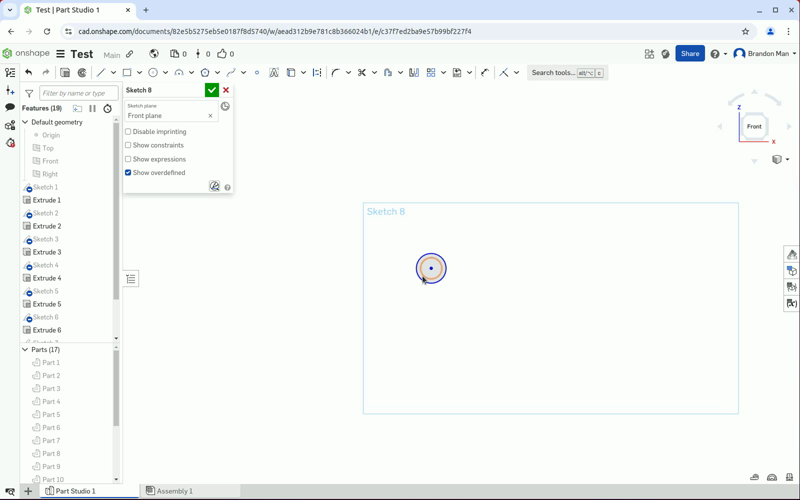
scroll(6)
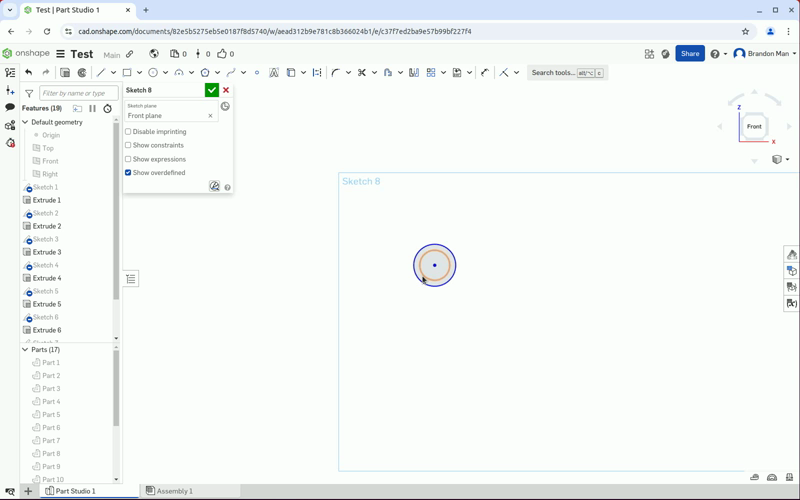
scroll(6)
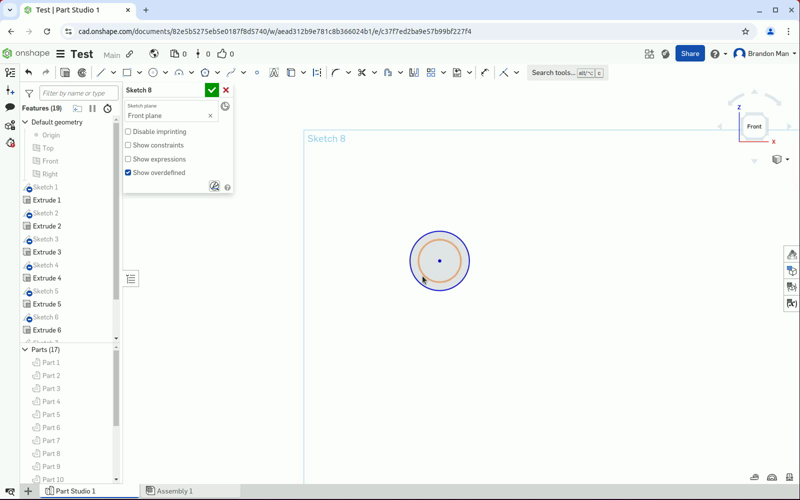
scroll(6)
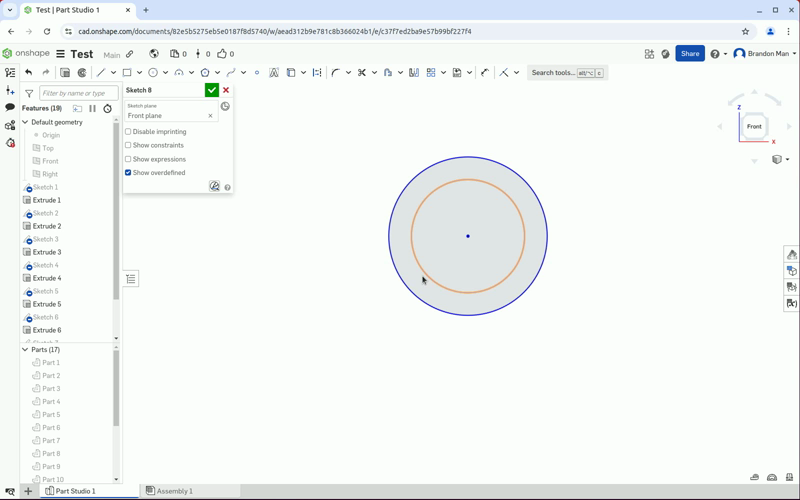
click(422, 275)
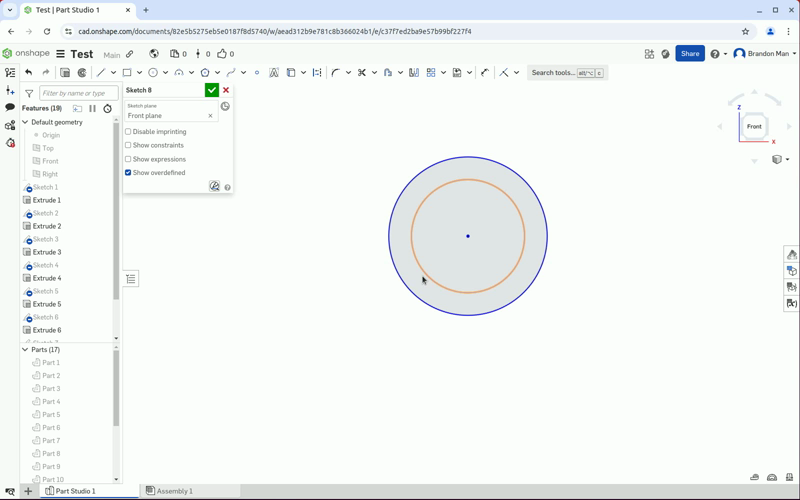
scroll(-6)
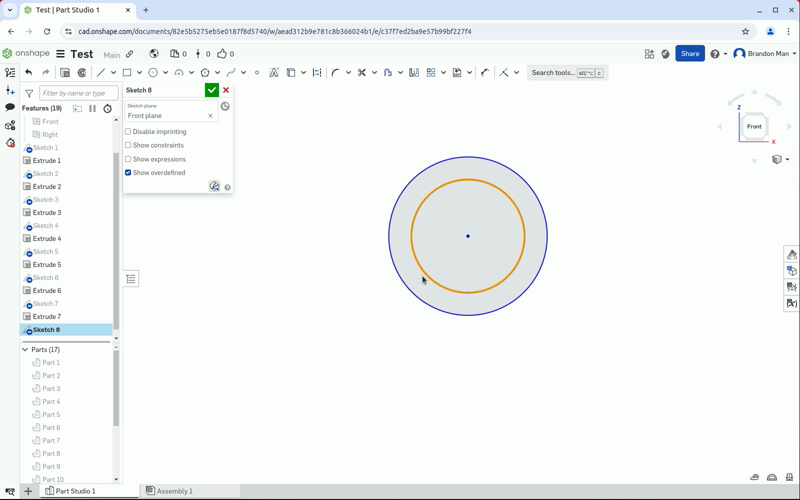
scroll(-6)
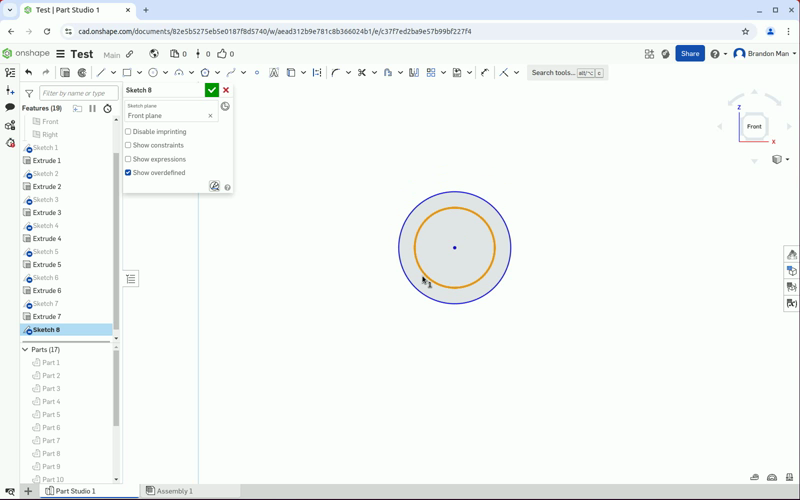
scroll(-6)
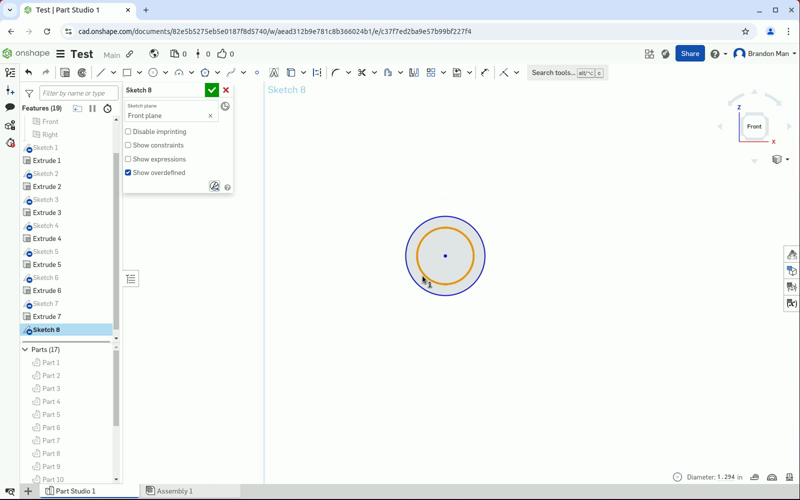
scroll(-6)
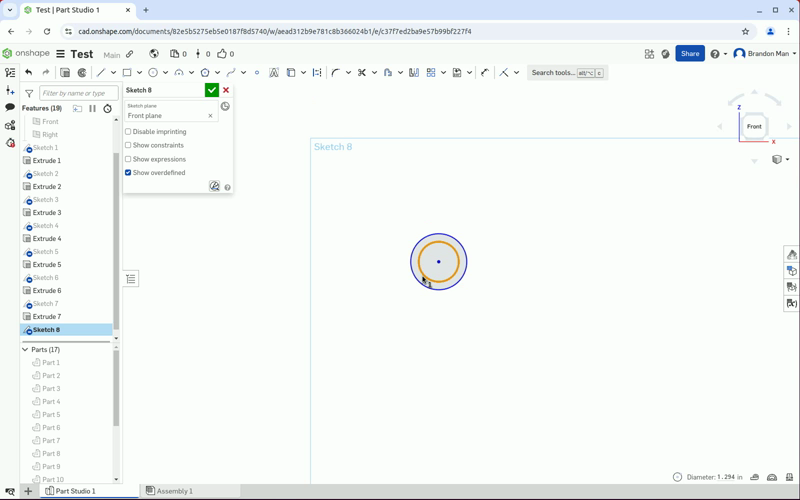
scroll(-6)
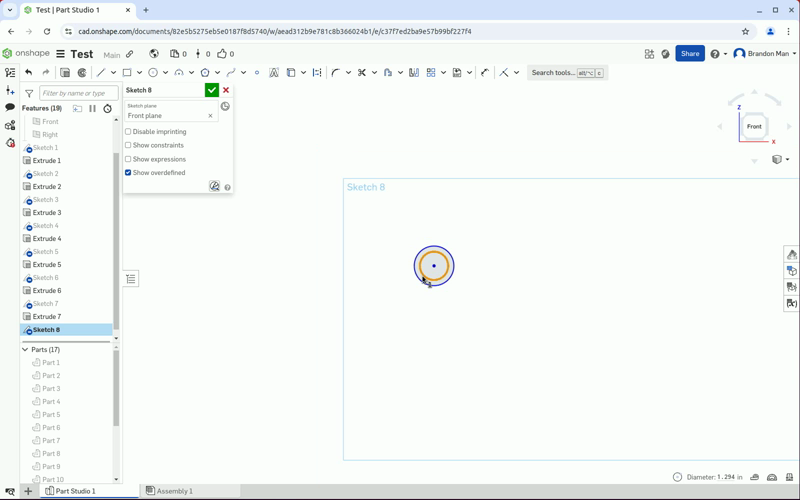
scroll(-6)
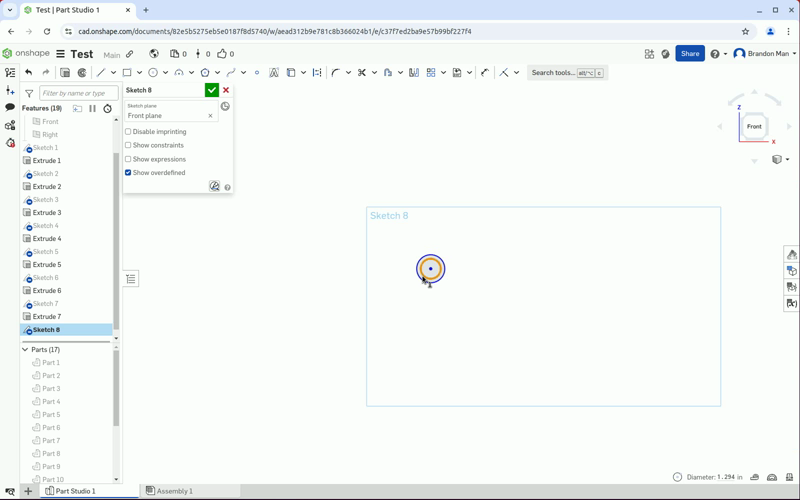
scroll(-6)
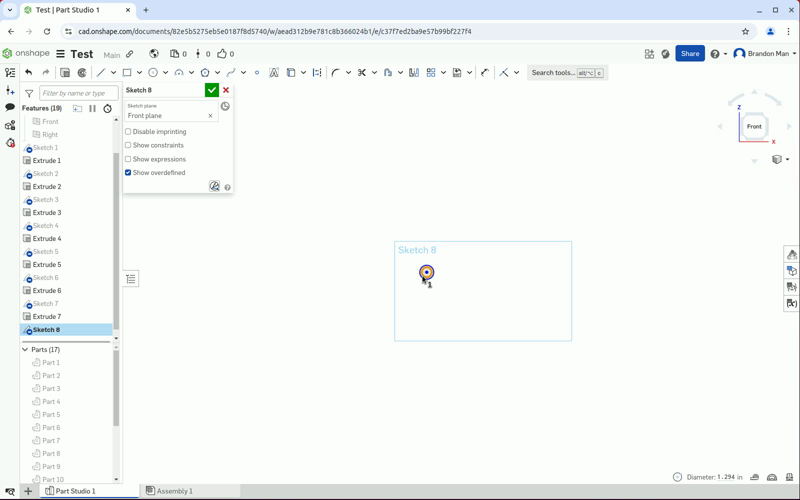
mouse_move(69, 352)
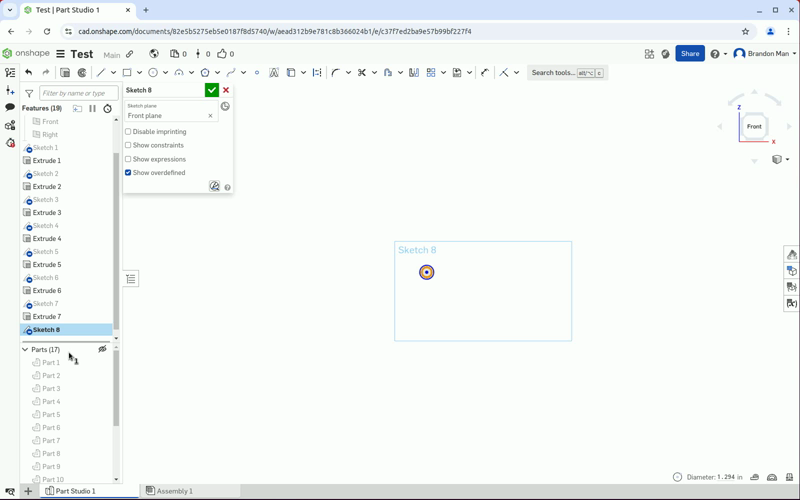
key(shift+y)
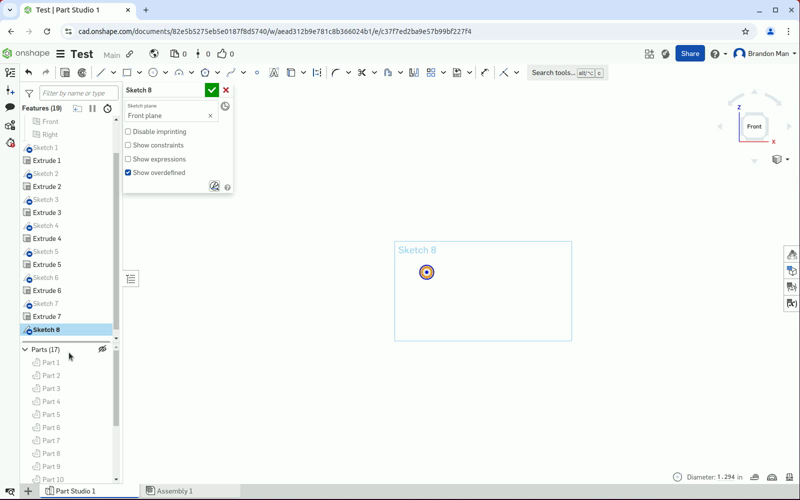
key(shift+e)
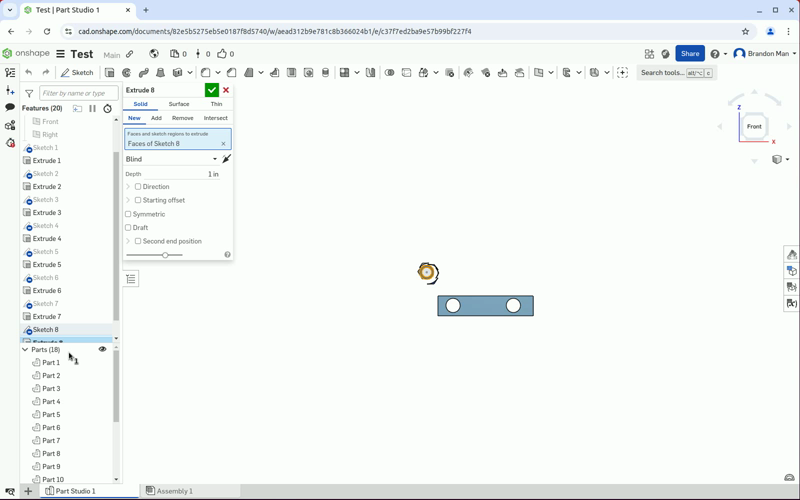
mouse_move(143, 106)
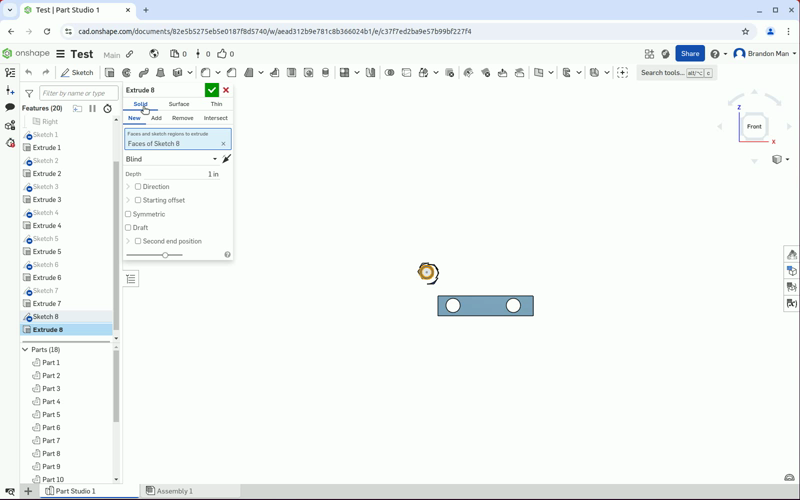
click(143, 106)
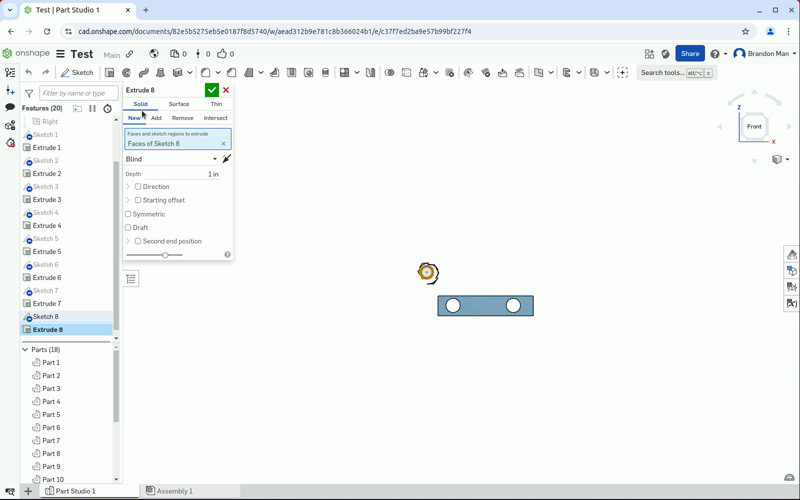
mouse_move(137, 120)
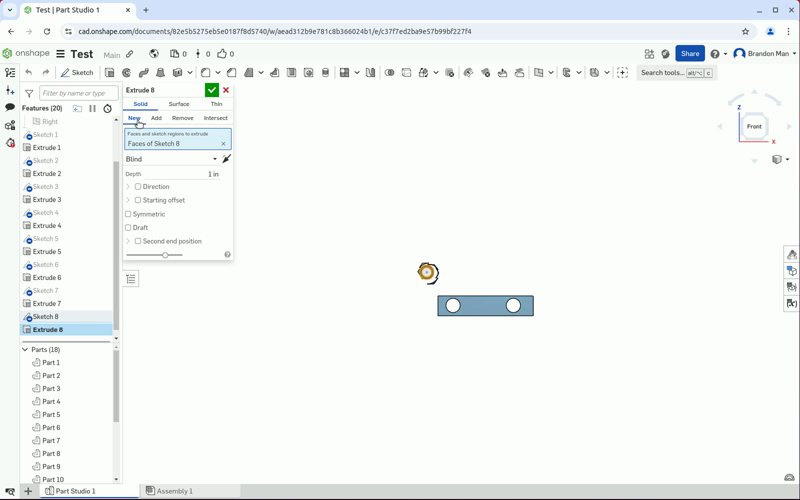
click(137, 120)
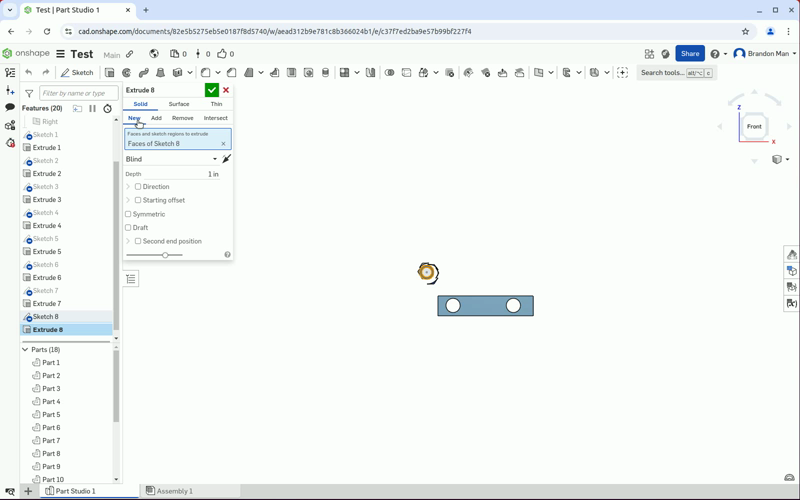
key(tab, 4)
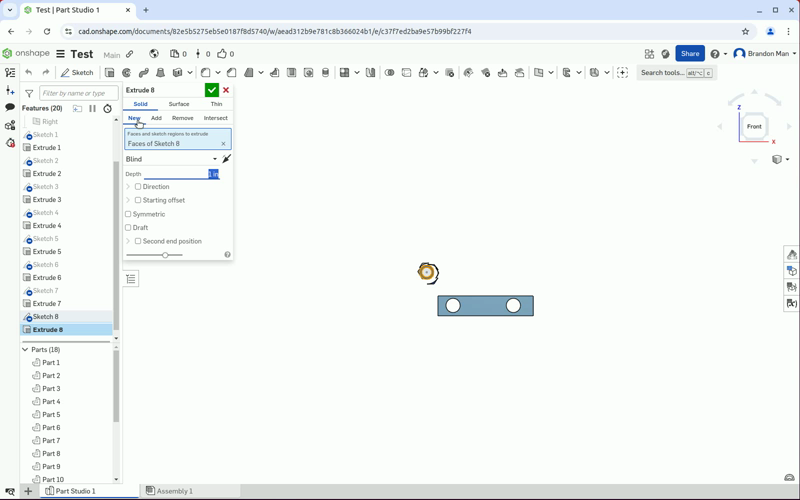
text(1.685)
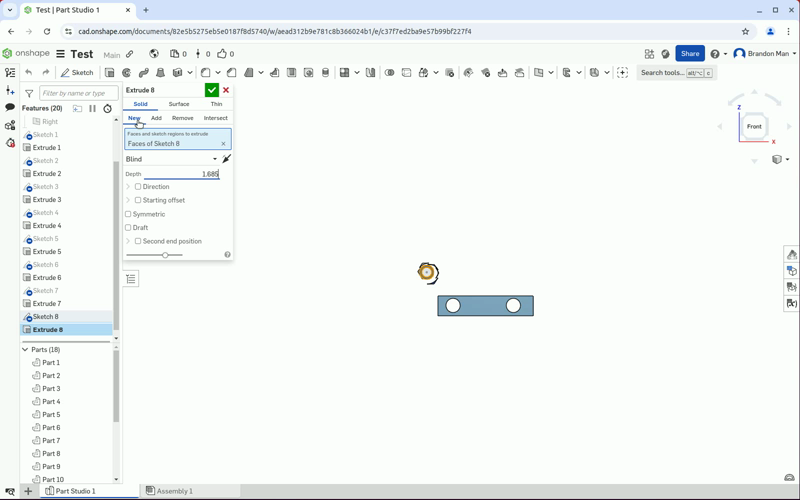
key(enter)
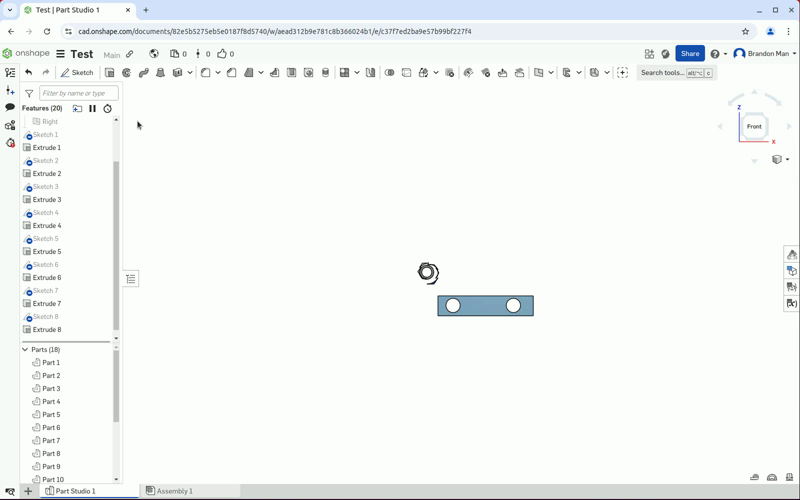
key(shift+h)
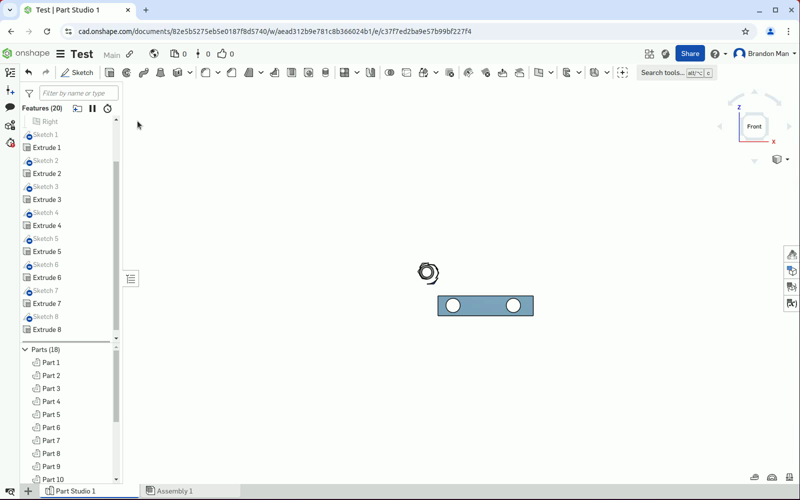
key(shift+h)
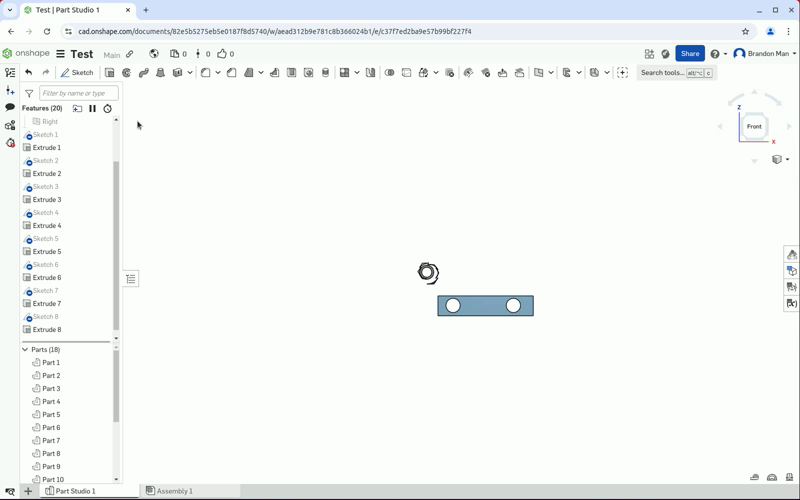
mouse_move(69, 137)
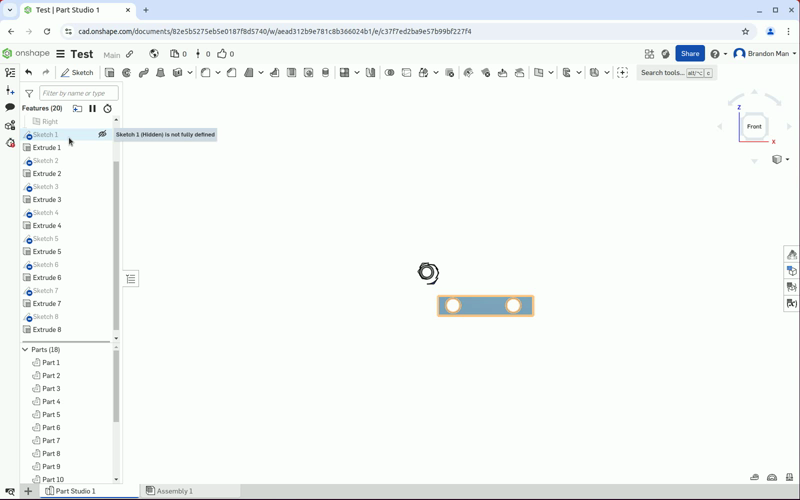
click(69, 137)
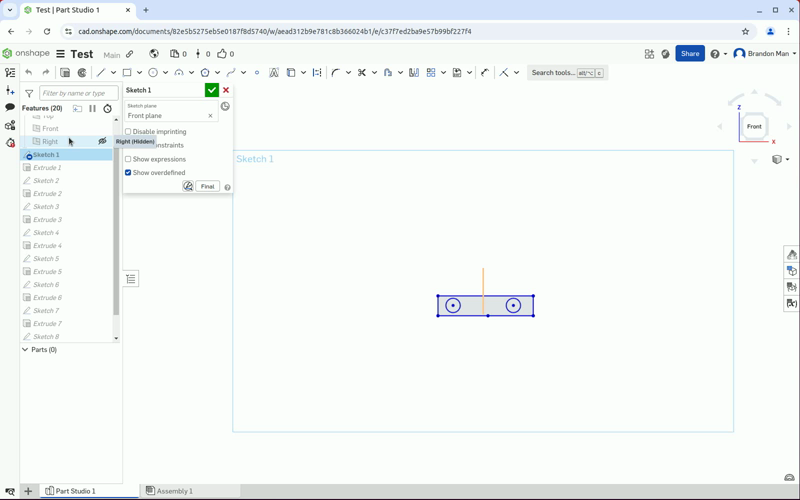
mouse_move(229, 92)
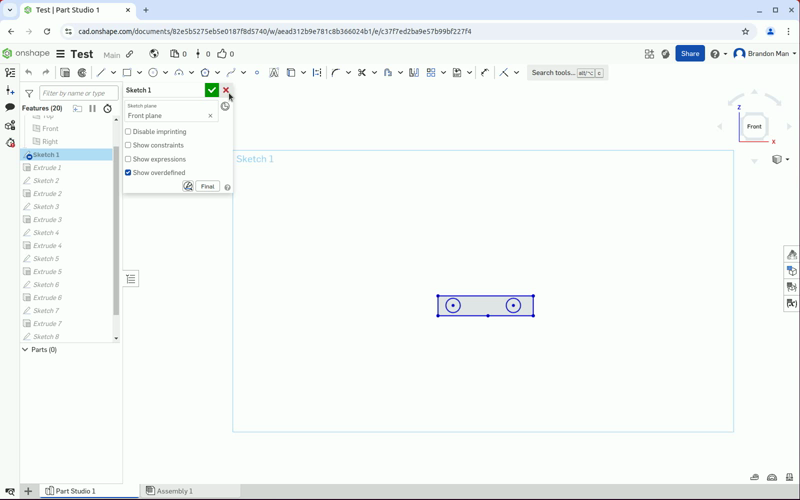
click(229, 92)
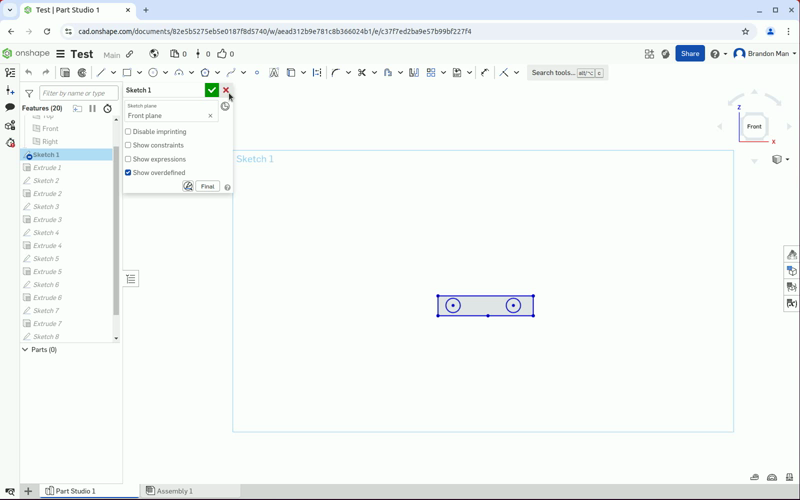
key(shift+s)
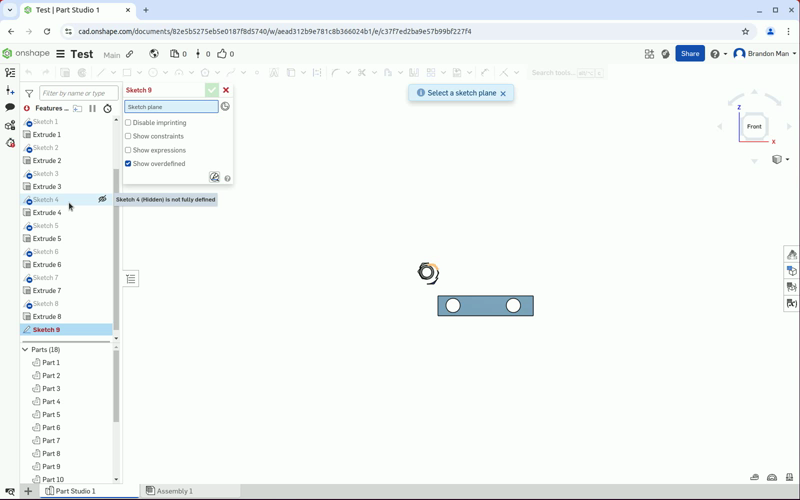
scroll(3)
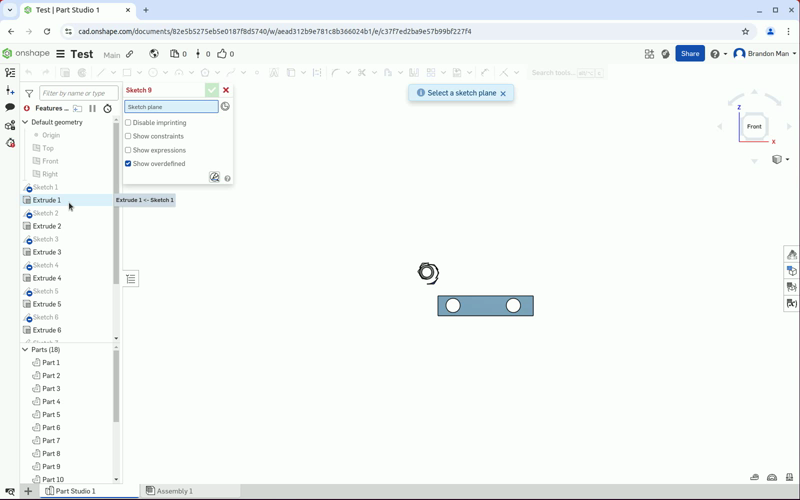
mouse_move(69, 163)
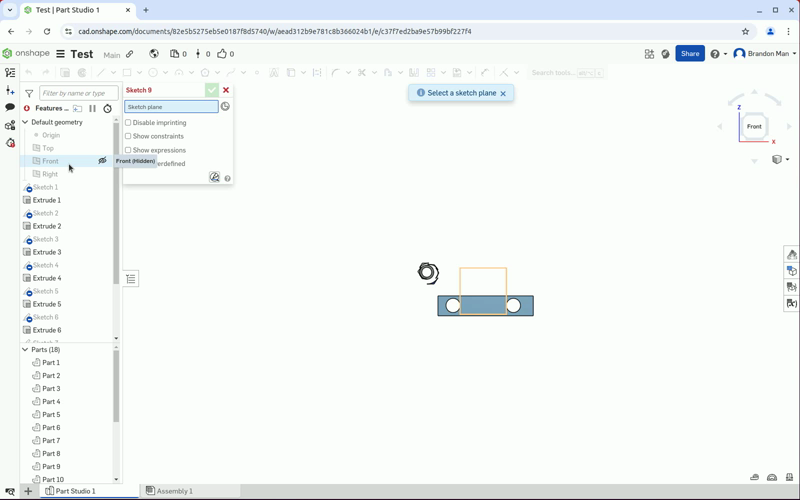
click(69, 163)
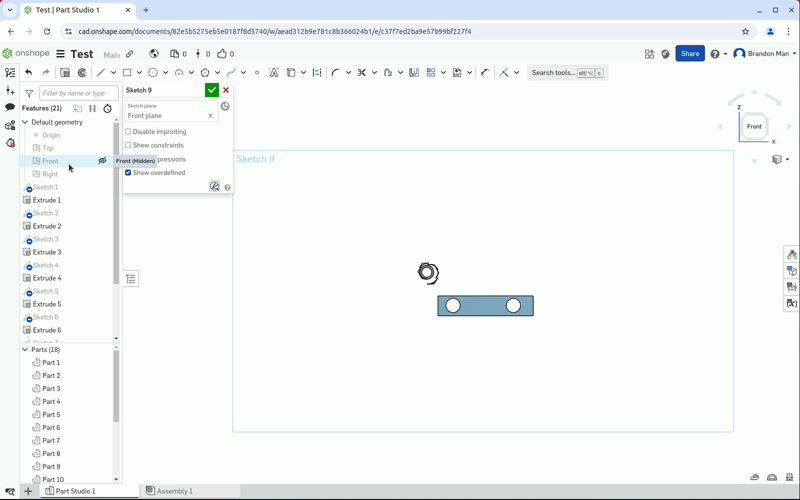
mouse_move(69, 352)
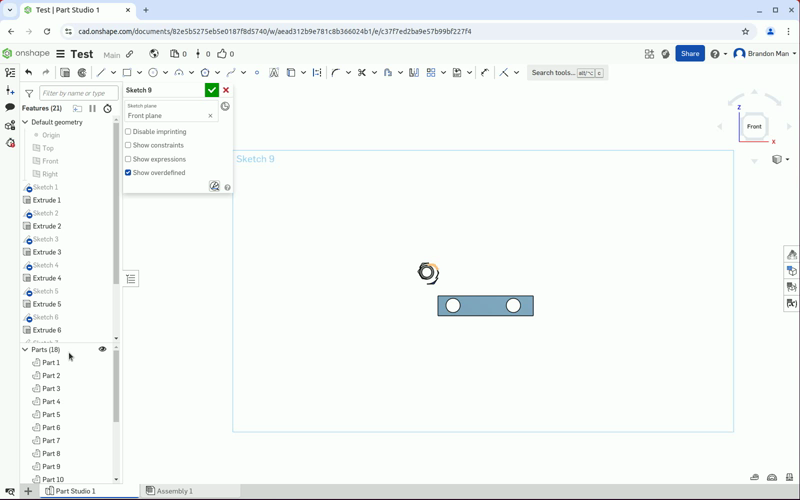
key(y)
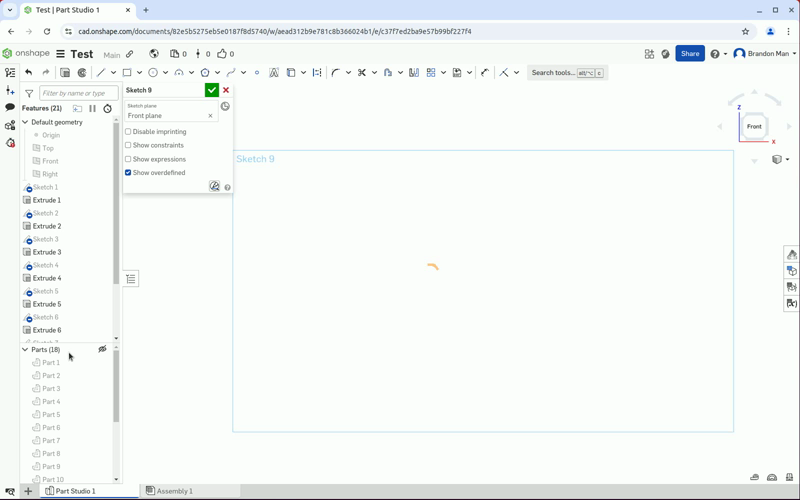
key(c)
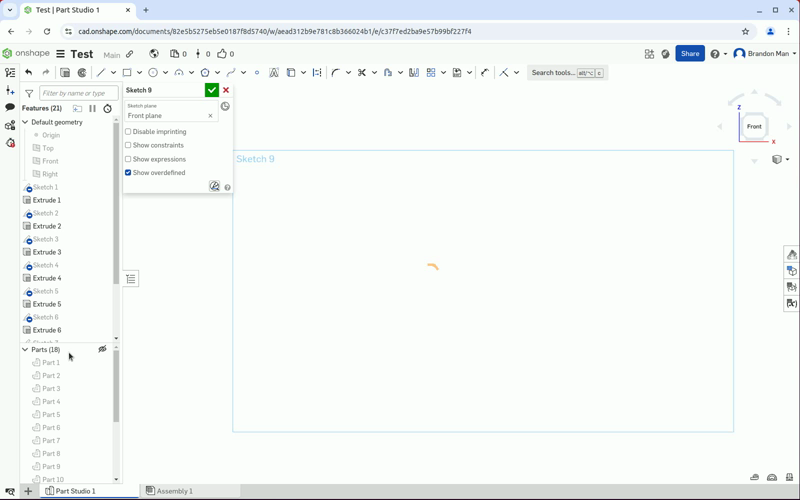
key_down(shift)
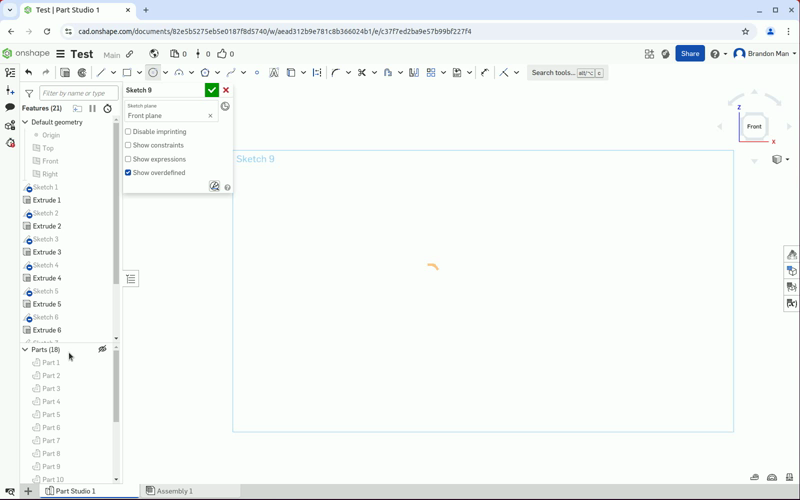
mouse_move(445, 272)
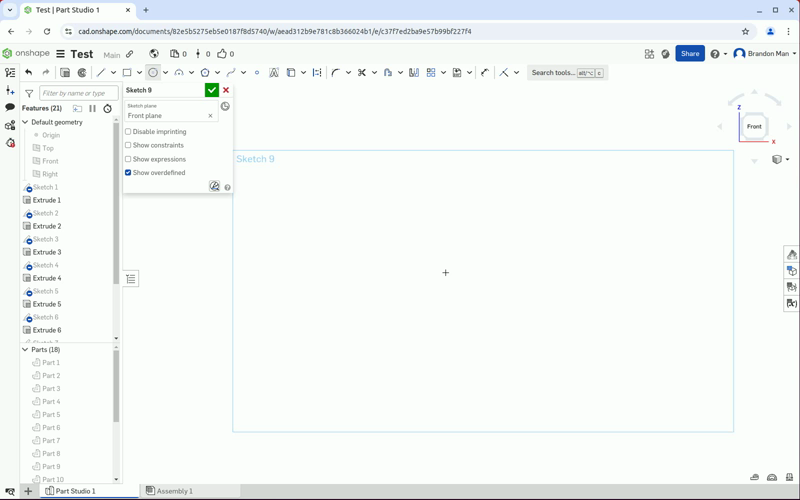
click(445, 272)
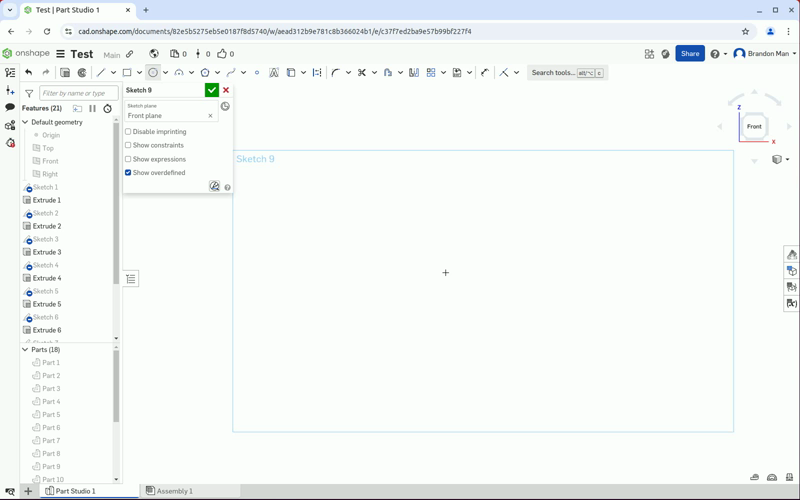
key_up(shift)
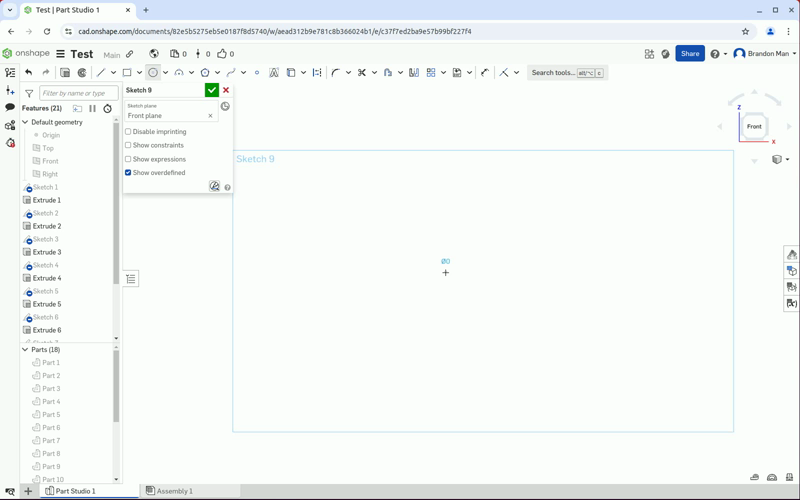
mouse_move(450, 272)
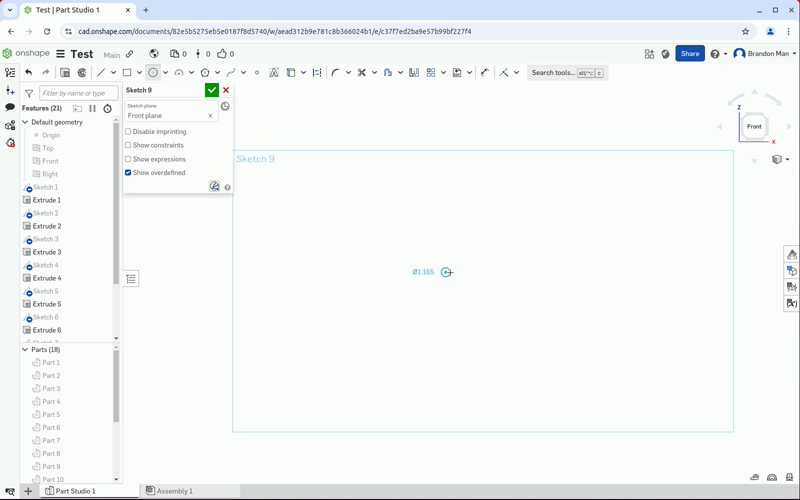
click(450, 272)
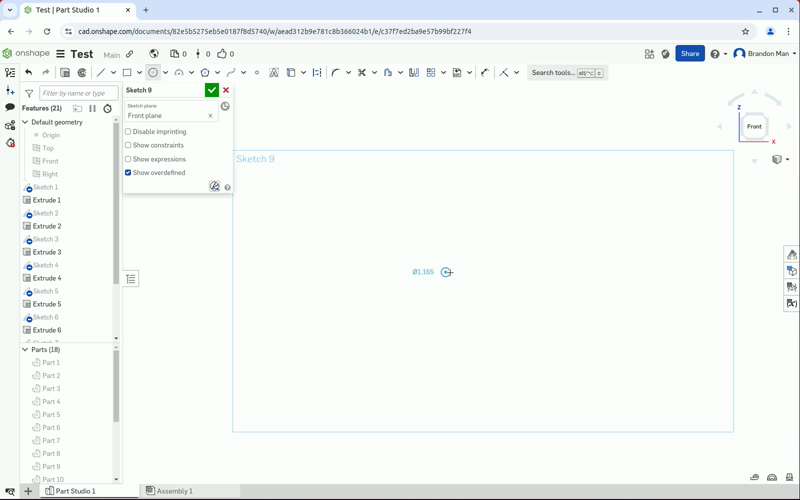
key(esc)
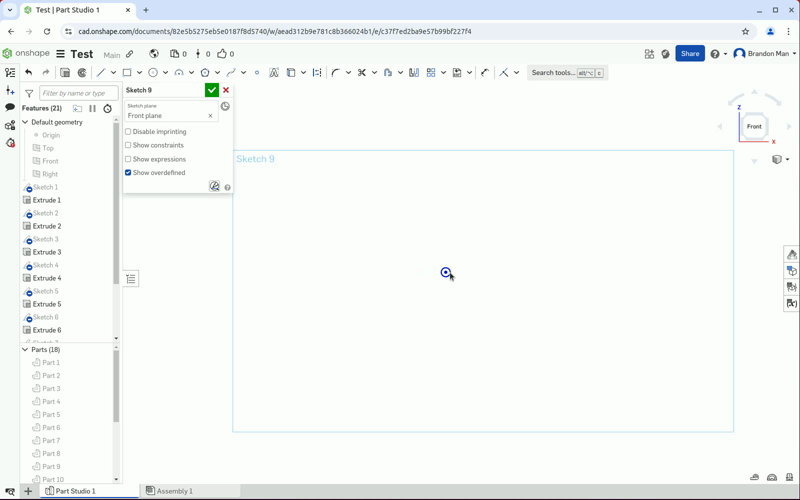
mouse_move(445, 270)
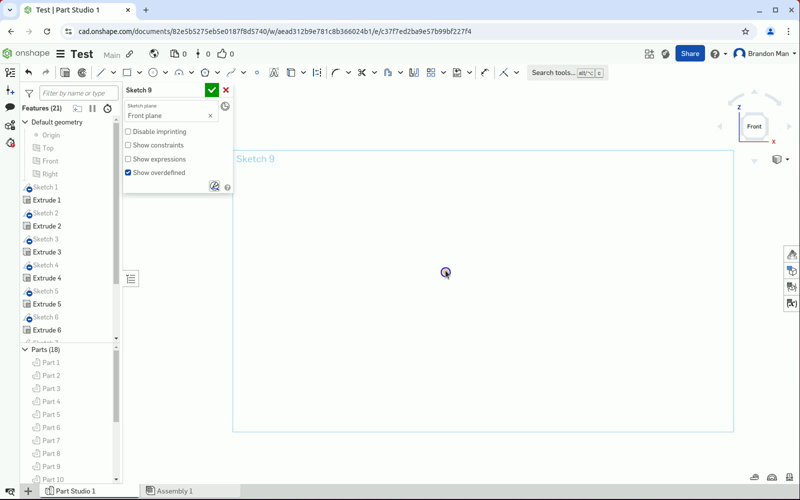
scroll(6)
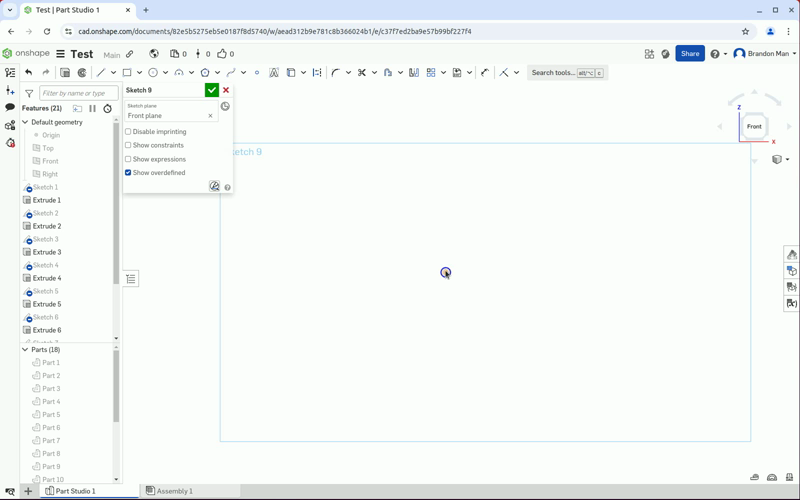
scroll(6)
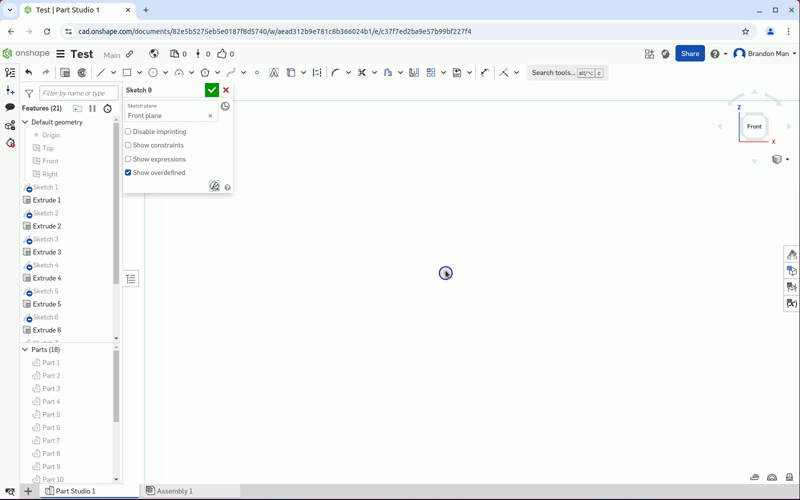
scroll(6)
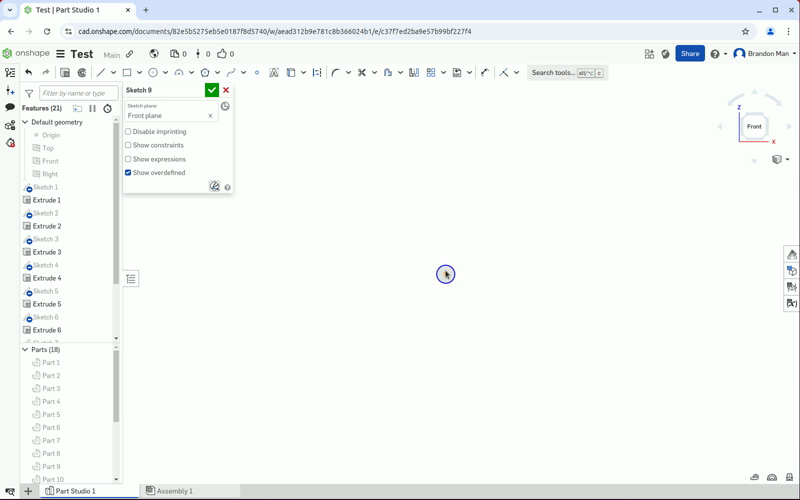
scroll(6)
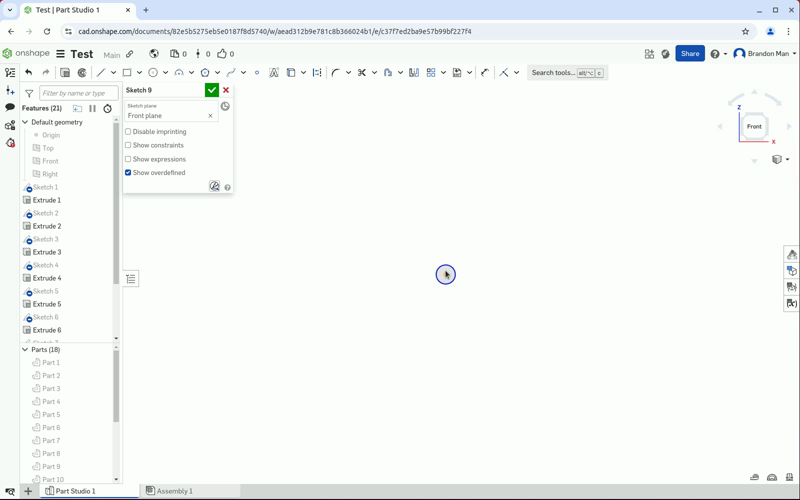
scroll(6)
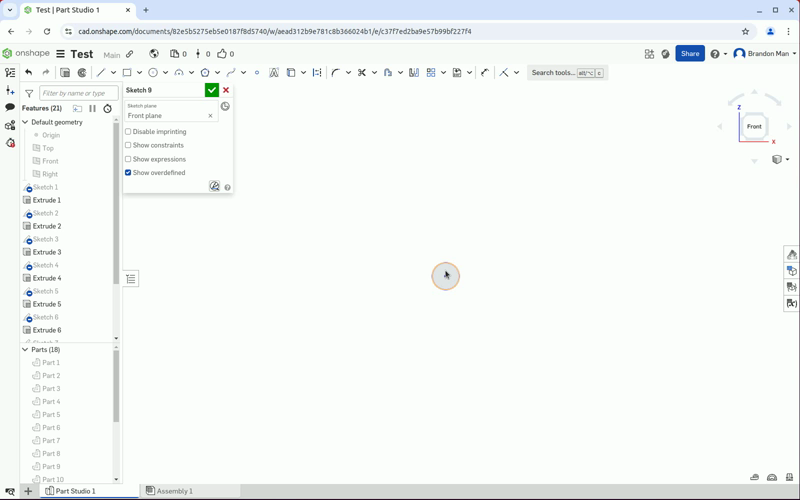
scroll(6)
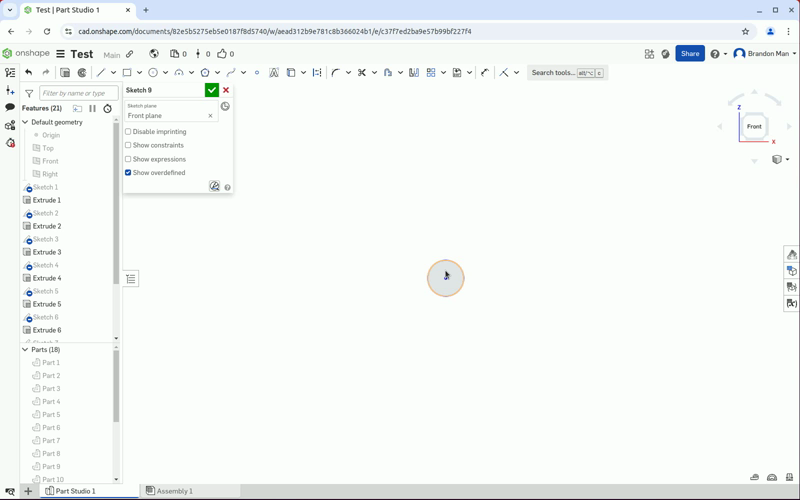
scroll(6)
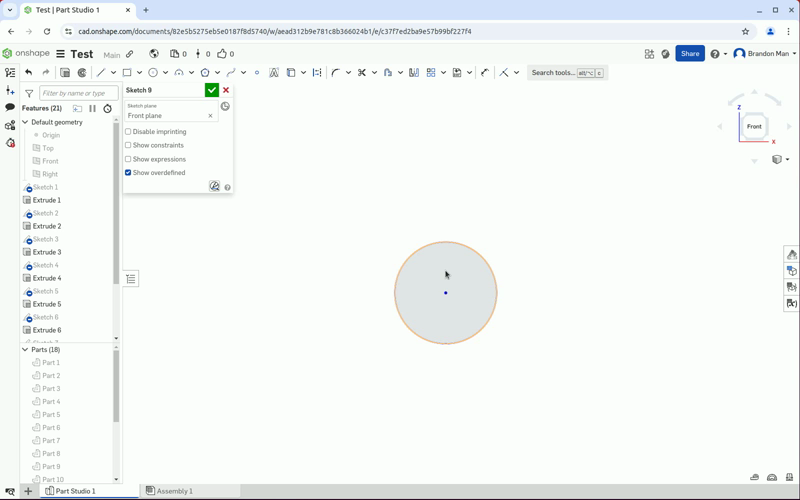
click(445, 270)
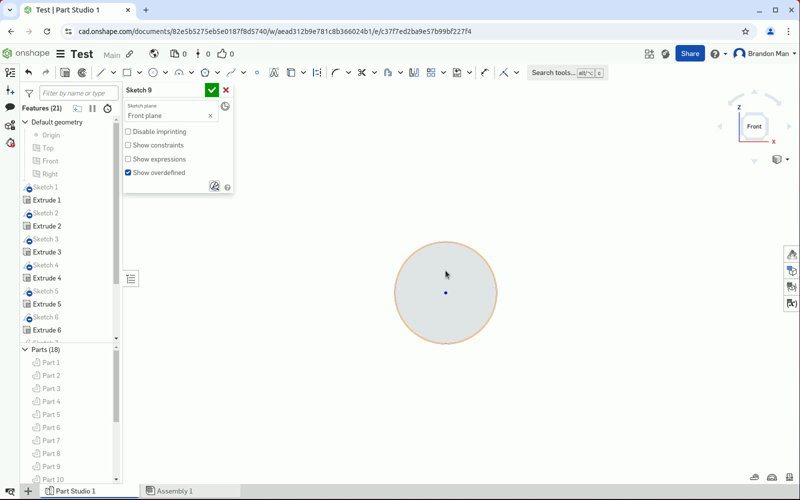
scroll(-6)
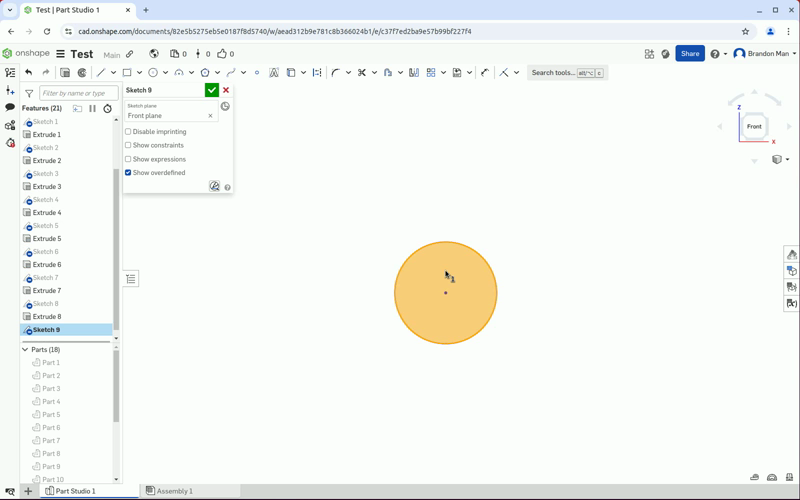
scroll(-6)
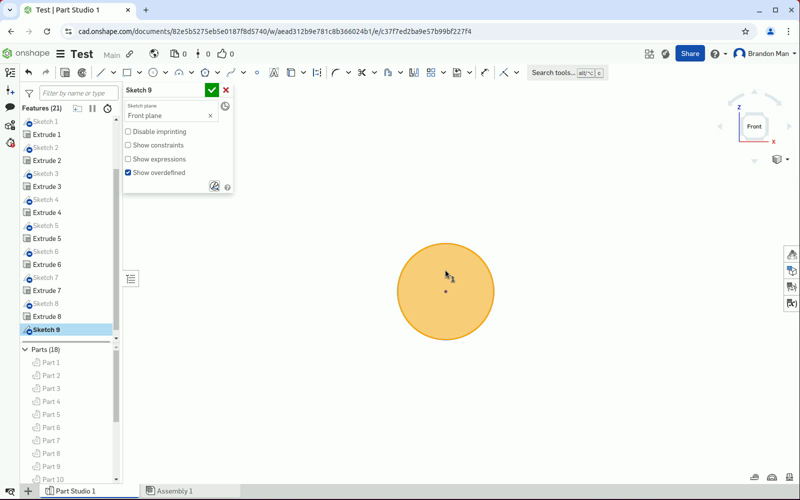
scroll(-6)
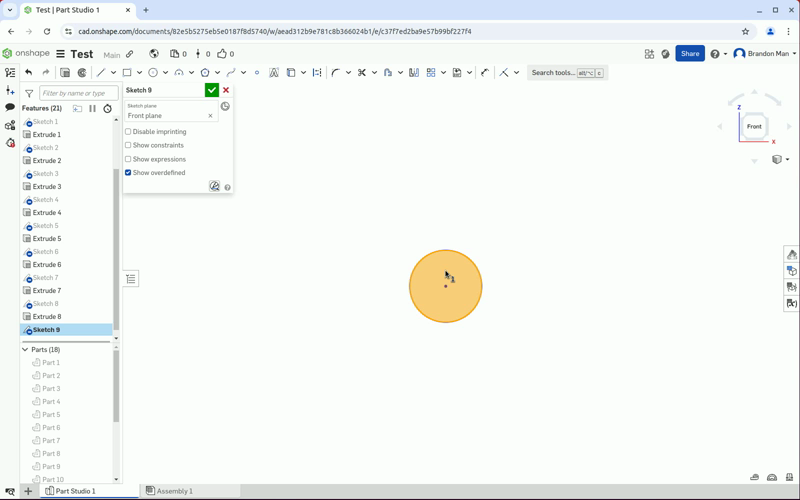
scroll(-6)
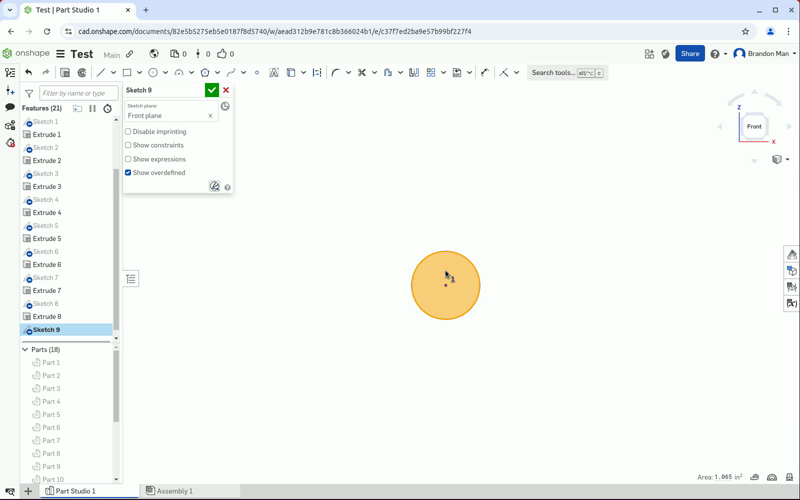
scroll(-6)
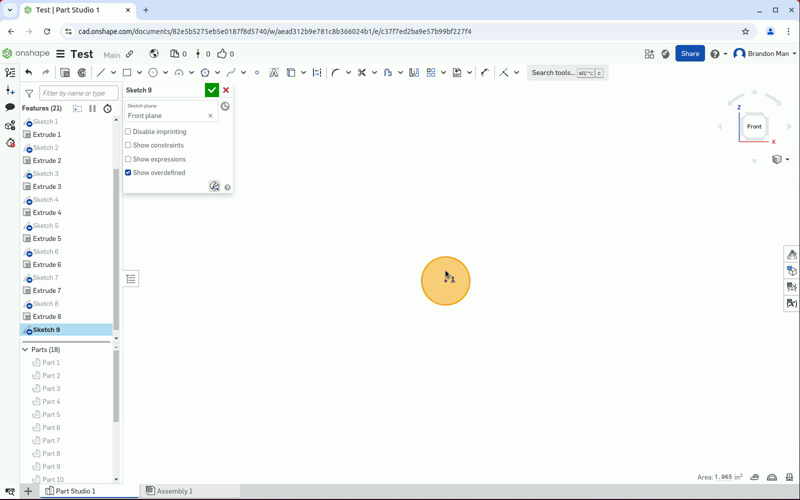
scroll(-6)
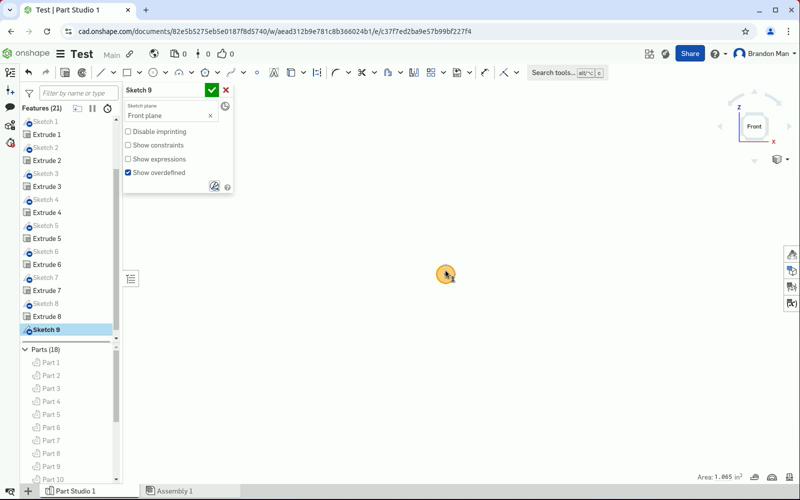
scroll(-6)
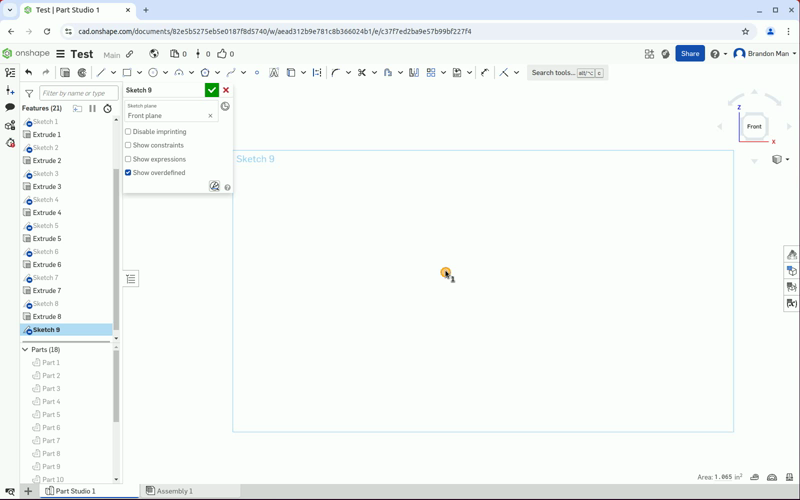
mouse_move(69, 352)
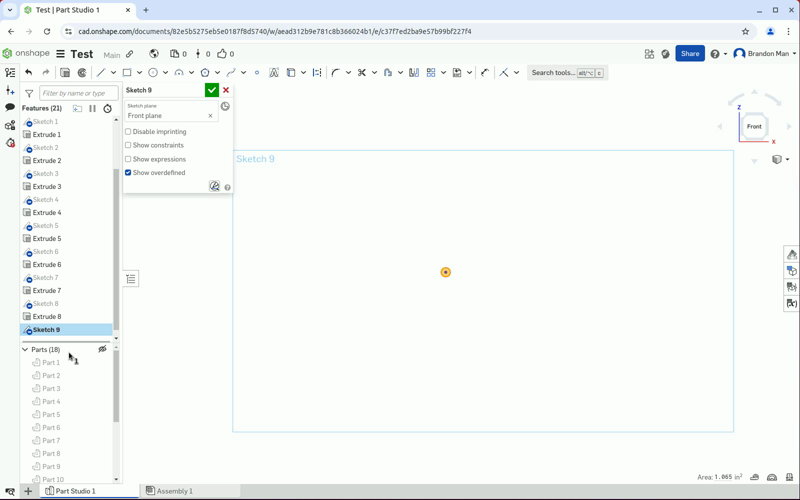
key(shift+y)
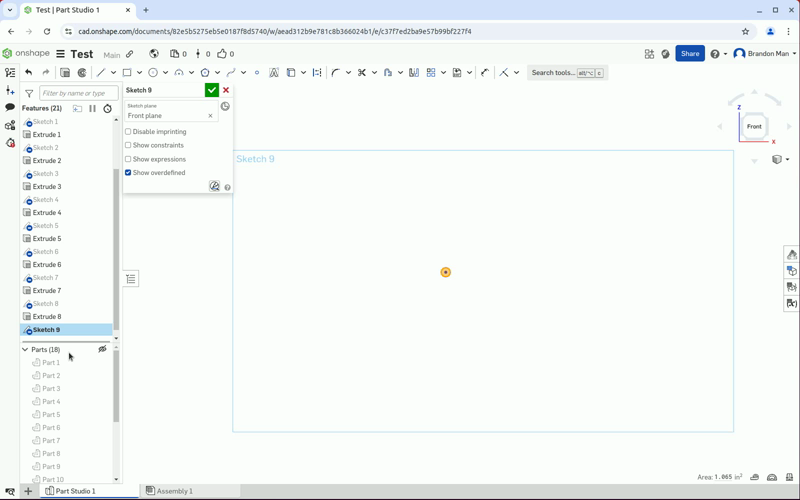
key(shift+e)
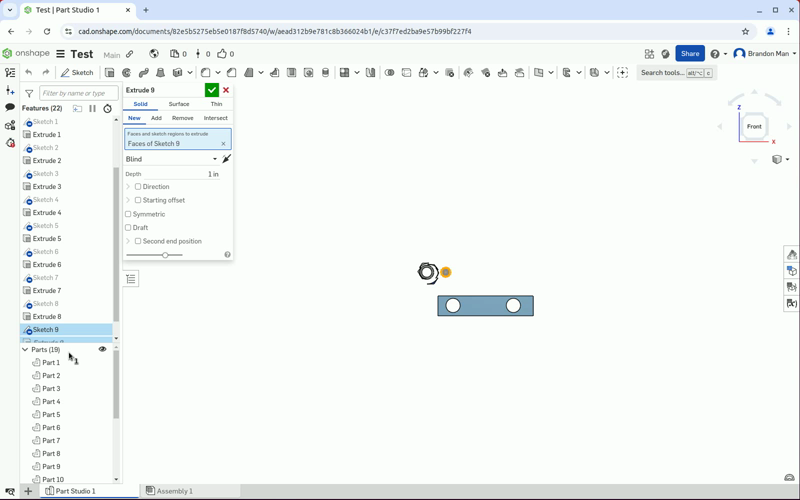
mouse_move(143, 106)
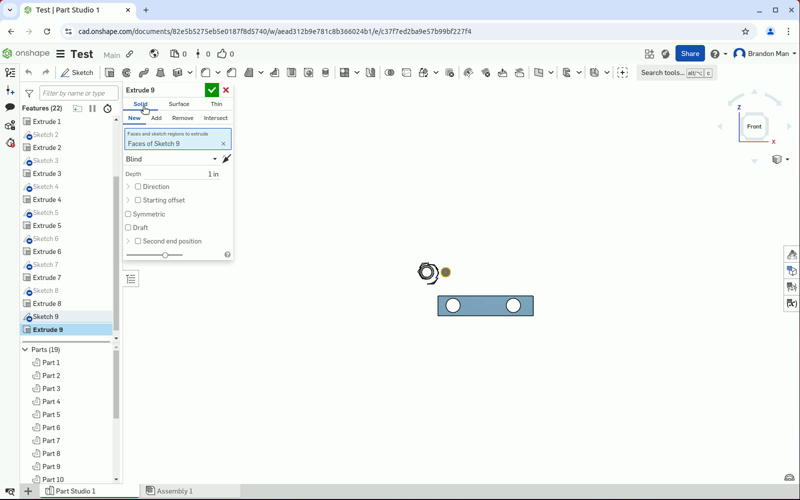
click(143, 106)
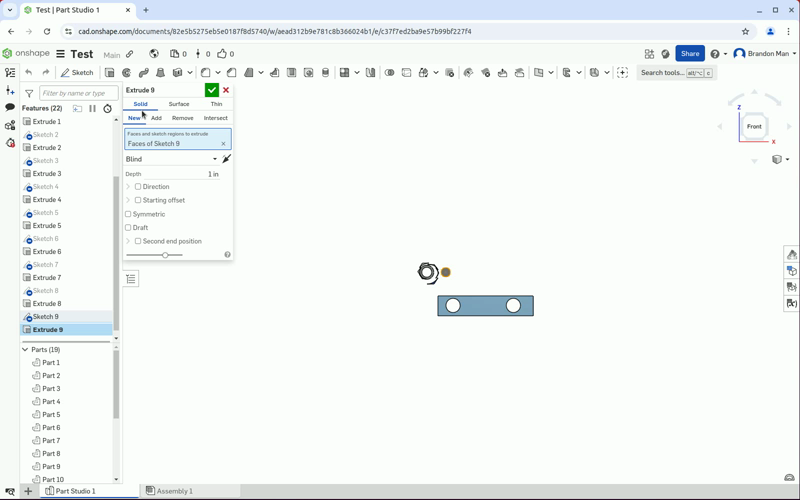
mouse_move(137, 120)
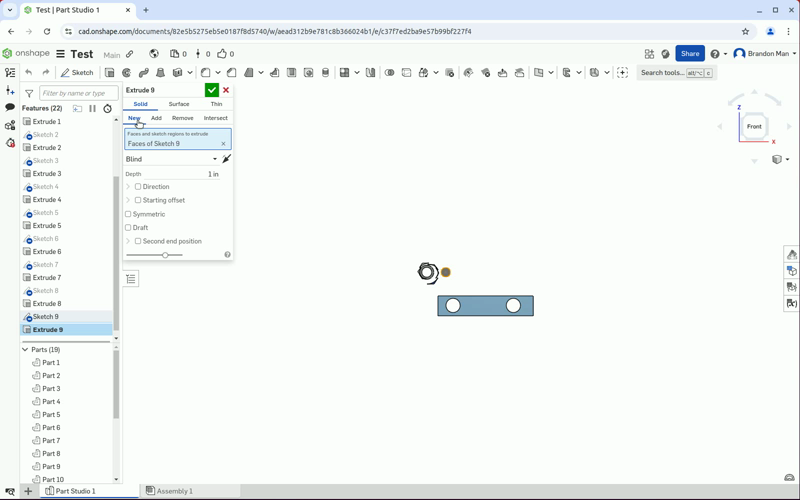
click(137, 120)
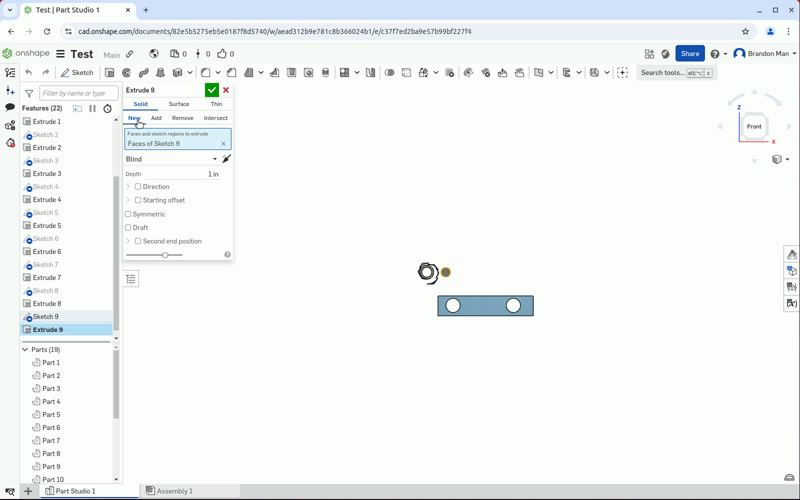
key(tab, 4)
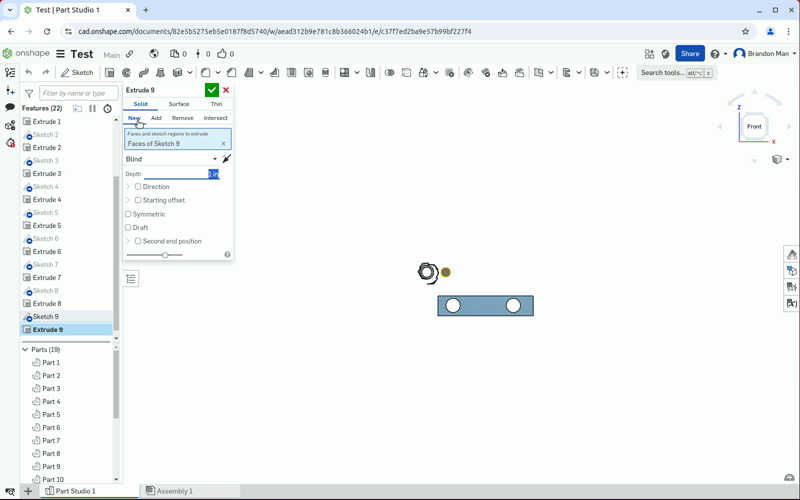
text(23.108)
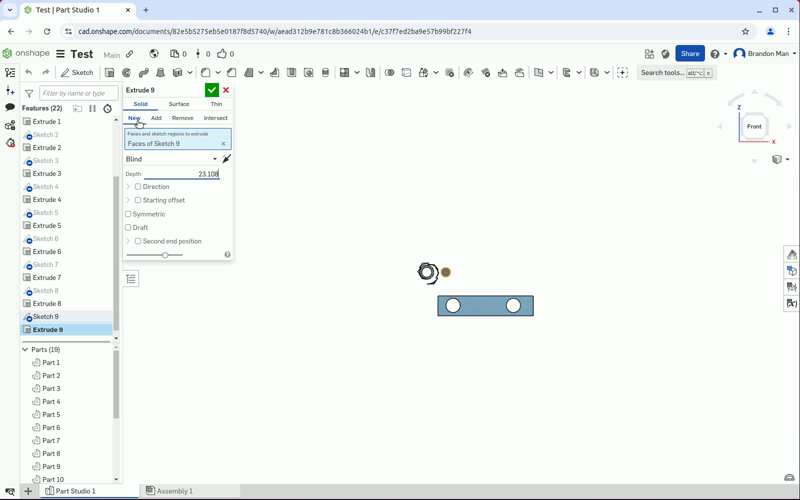
key(enter)
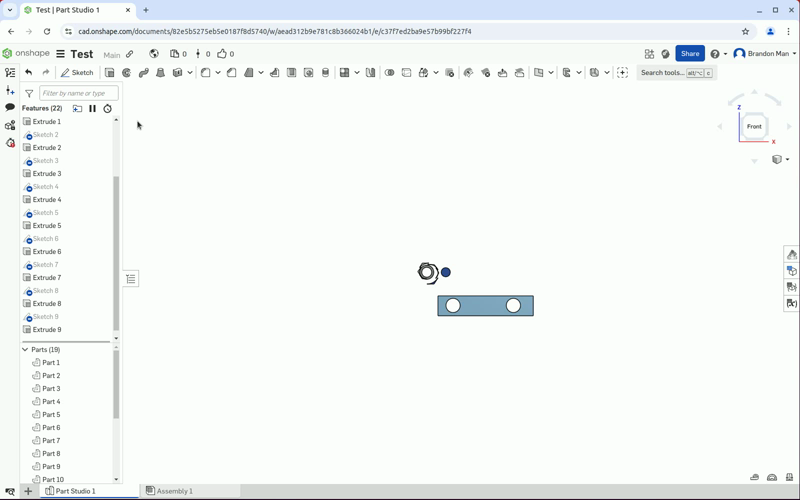
key(shift+h)
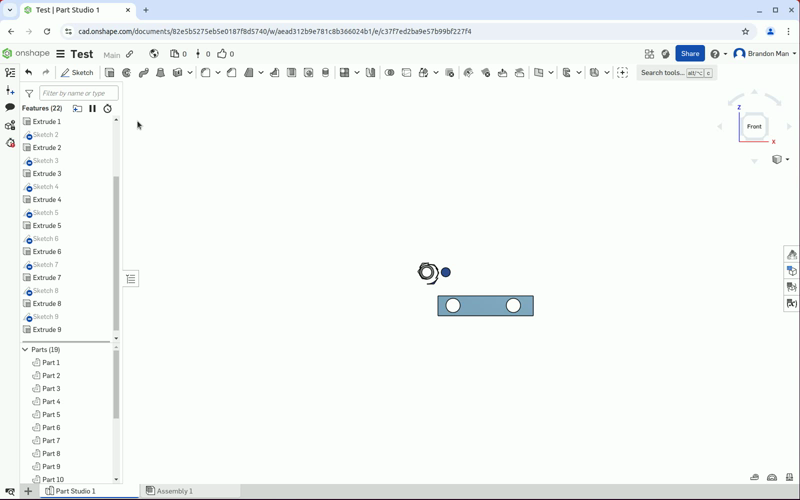
key(shift+h)
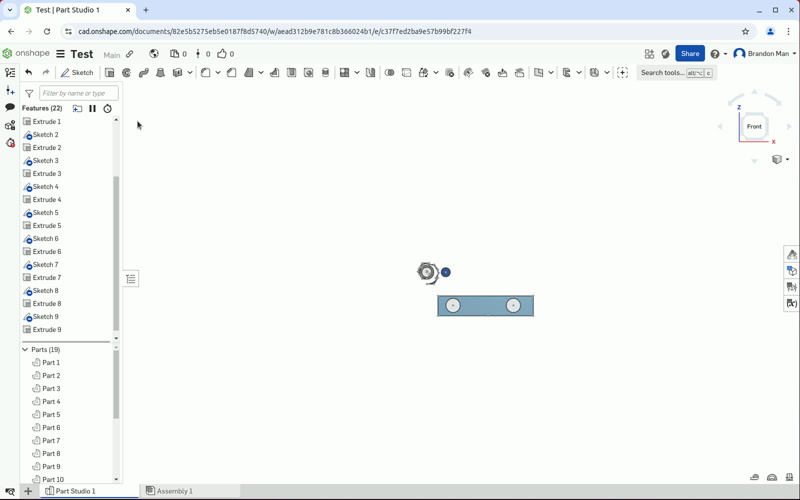
key(shift+7)
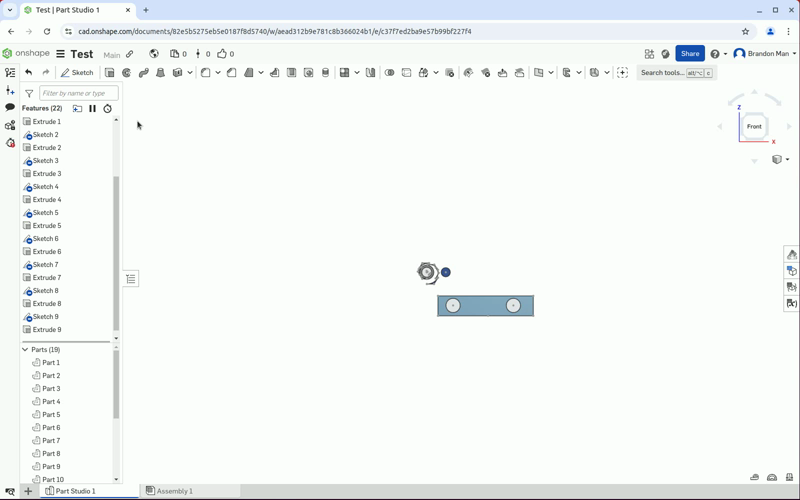
key(left, 2)
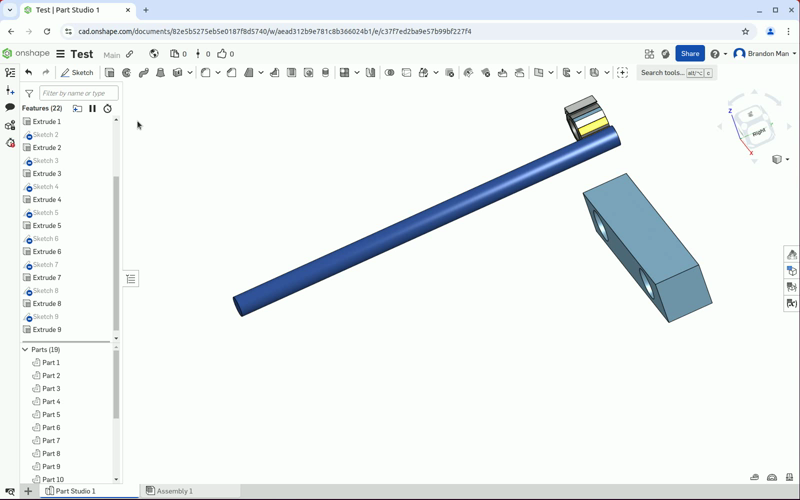
key(down, 2)
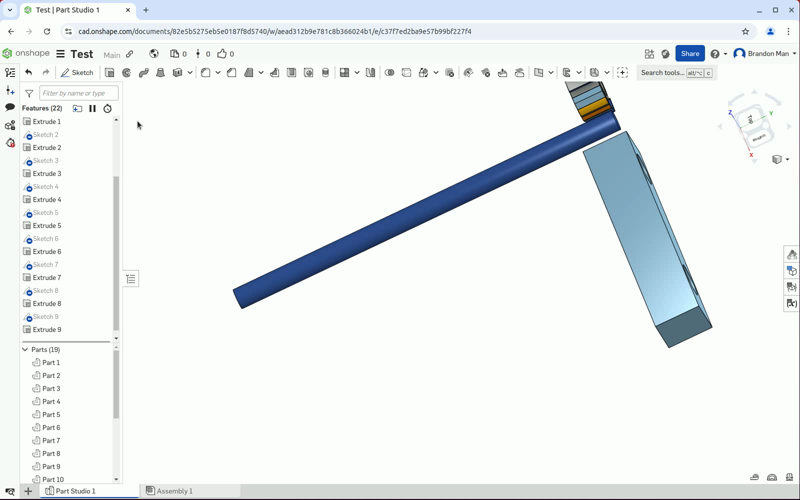
key(up, 2)
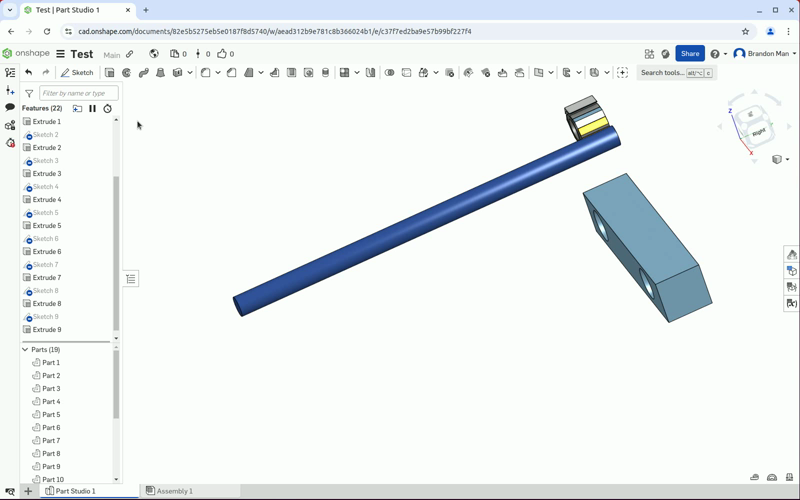
key(right, 2)
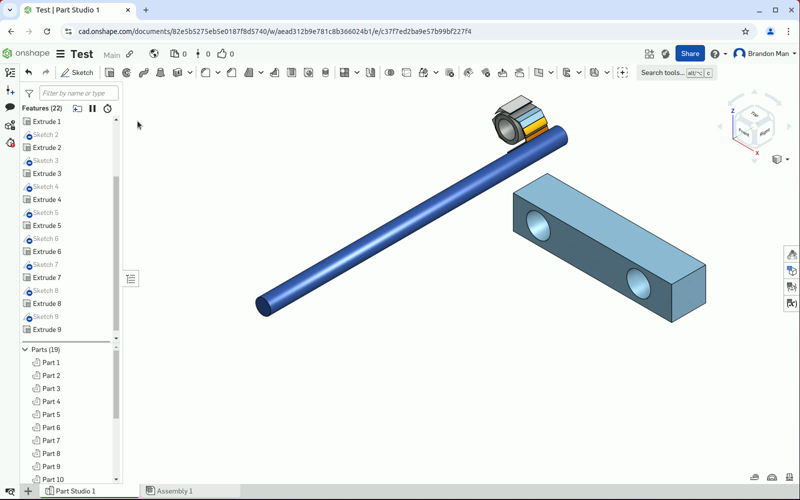
mouse_move(69, 111)
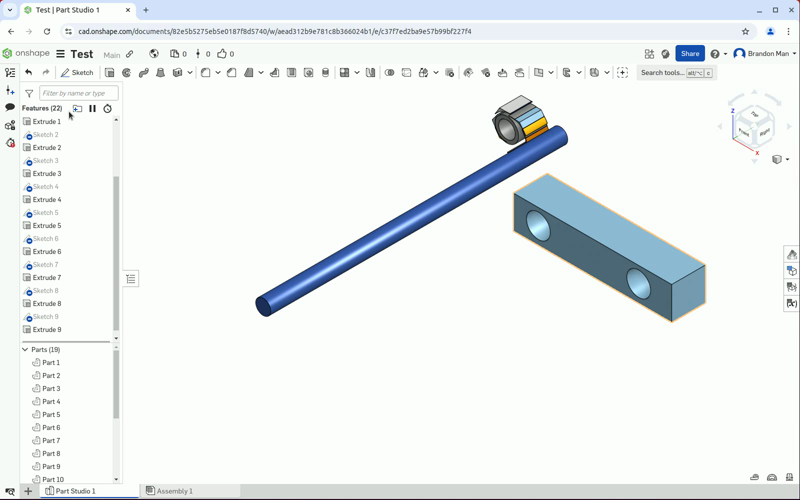
click(69, 111)